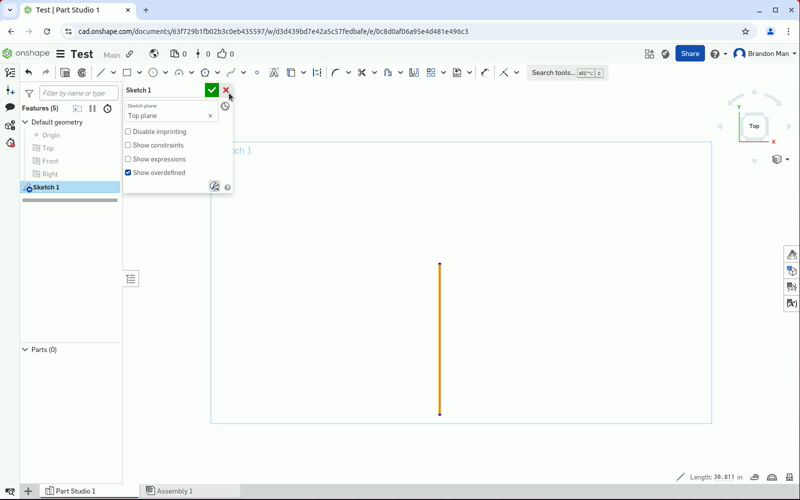
key(shift+h)
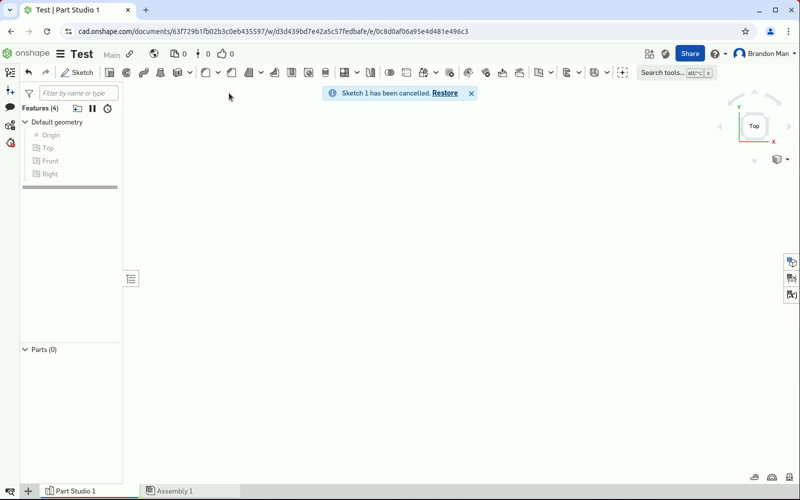
mouse_move(73, 352)
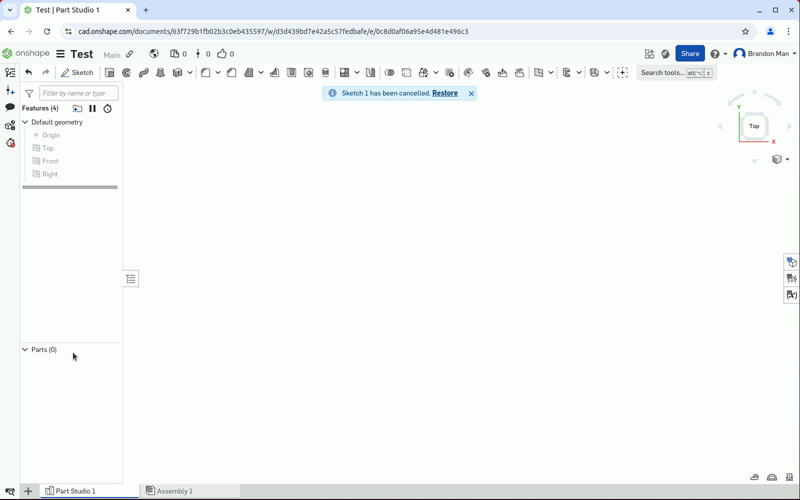
key(y)
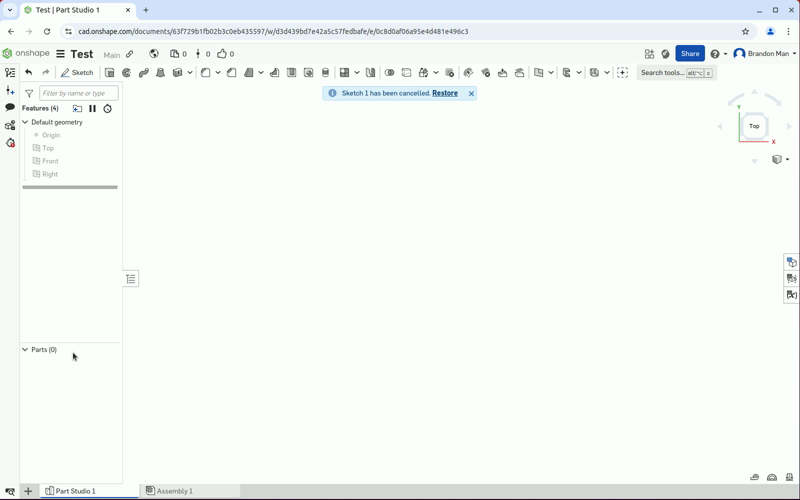
key(shift+p)
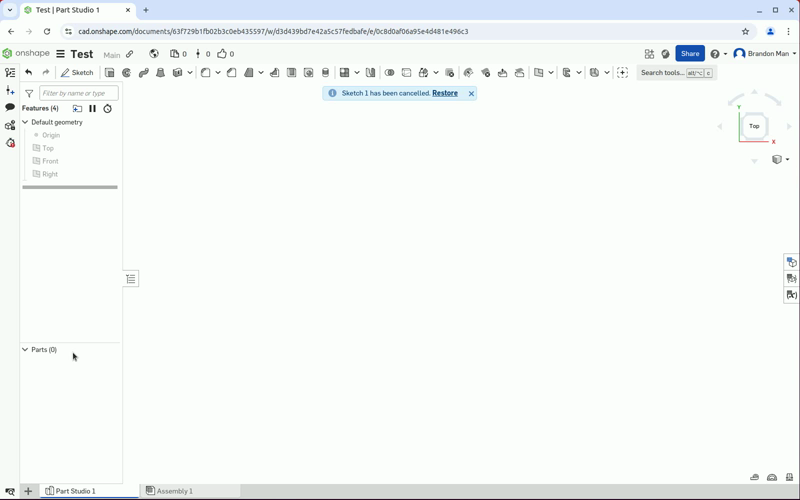
key(space)
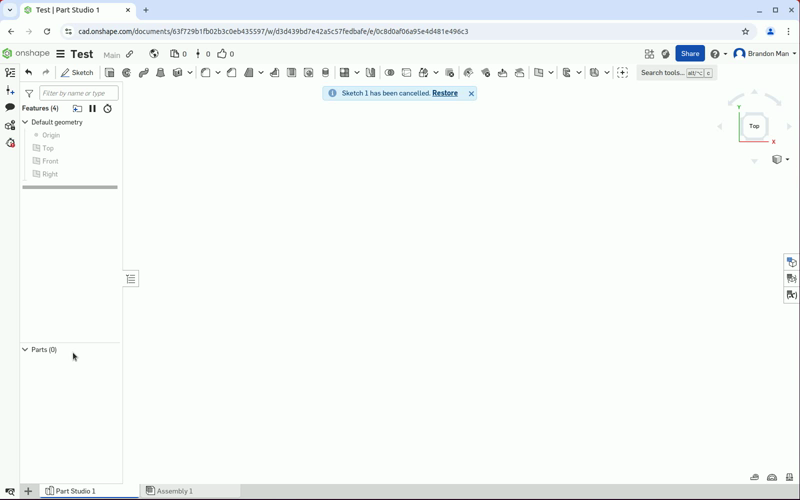
key_down(shift)
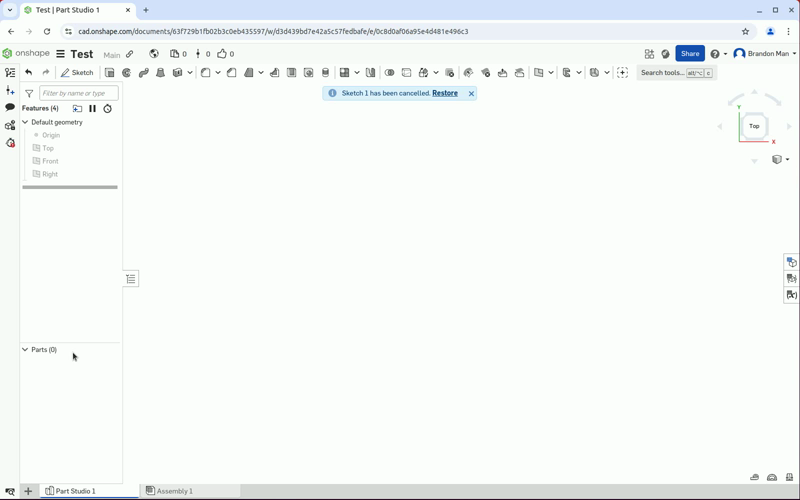
key(up)
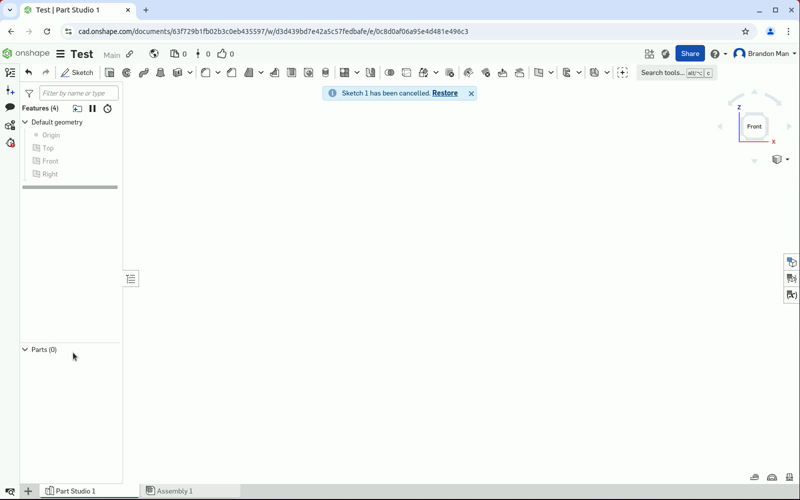
key_up(shift)
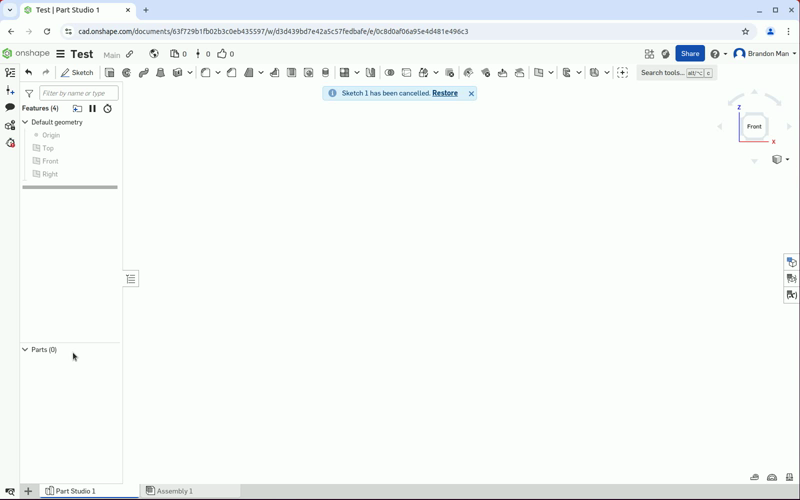
key(space)
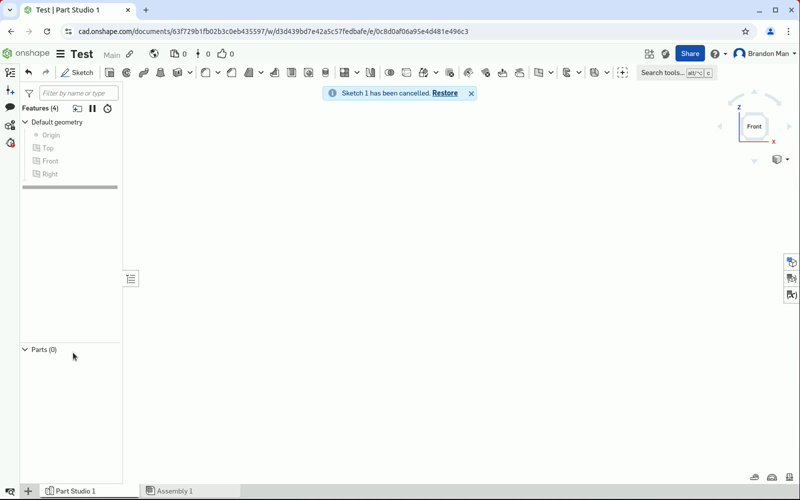
key_down(shift)
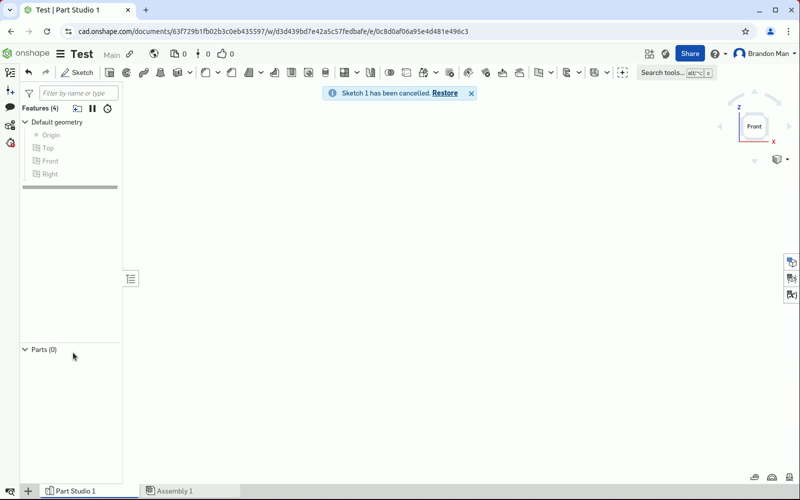
key(left)
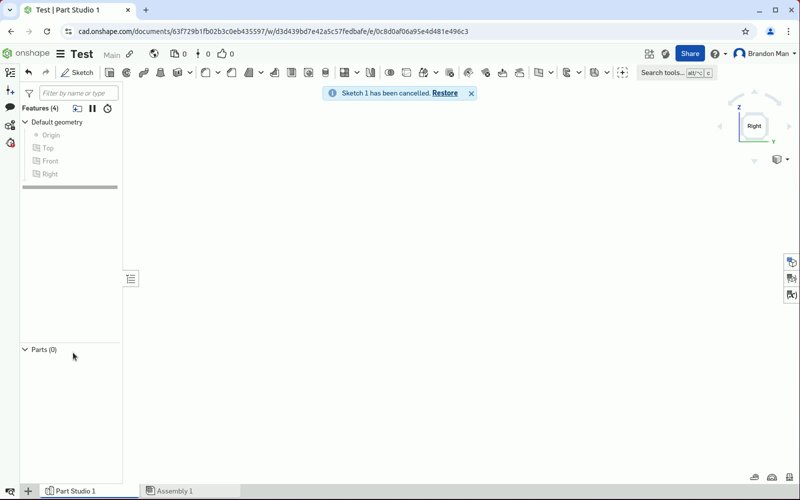
key_up(shift)
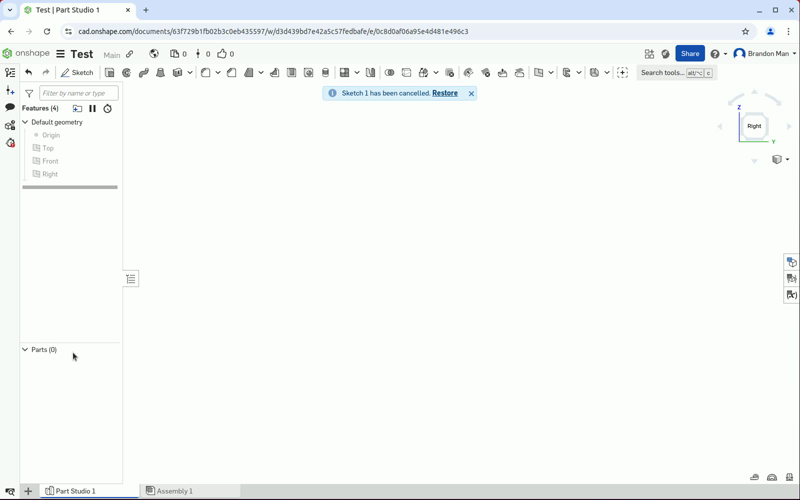
mouse_move(73, 352)
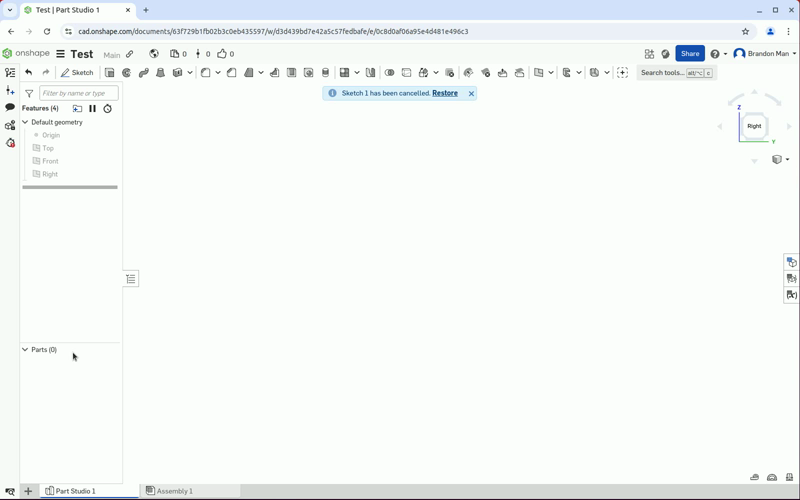
key(shift+y)
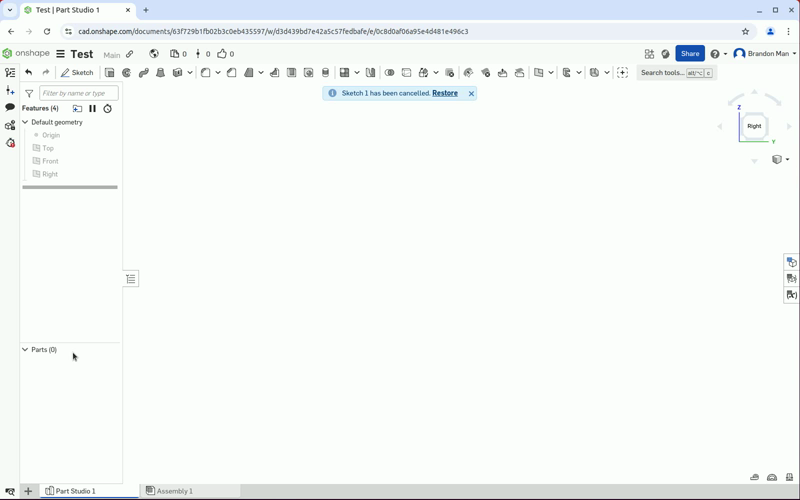
key(shift+s)
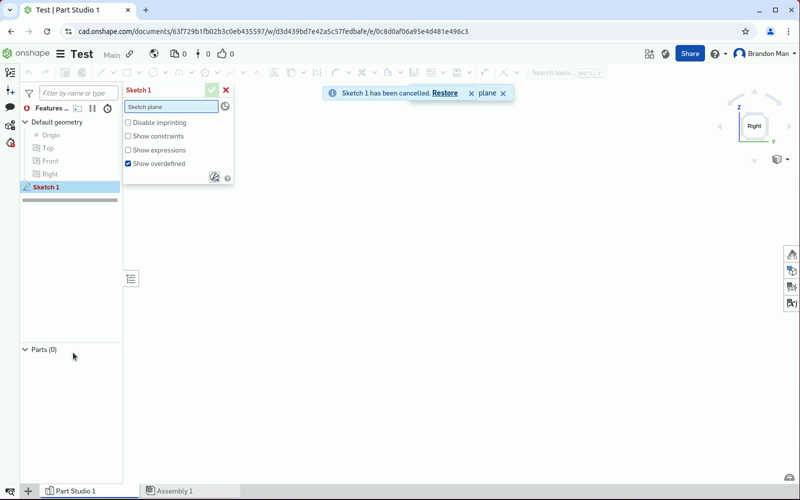
mouse_move(73, 176)
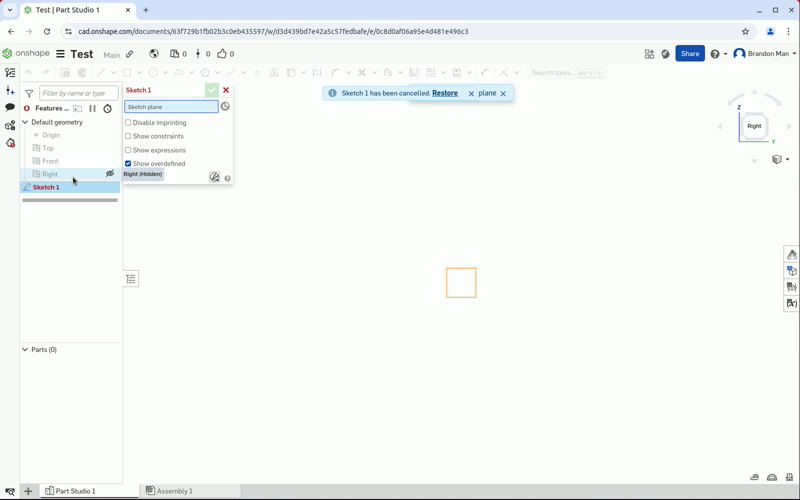
click(73, 176)
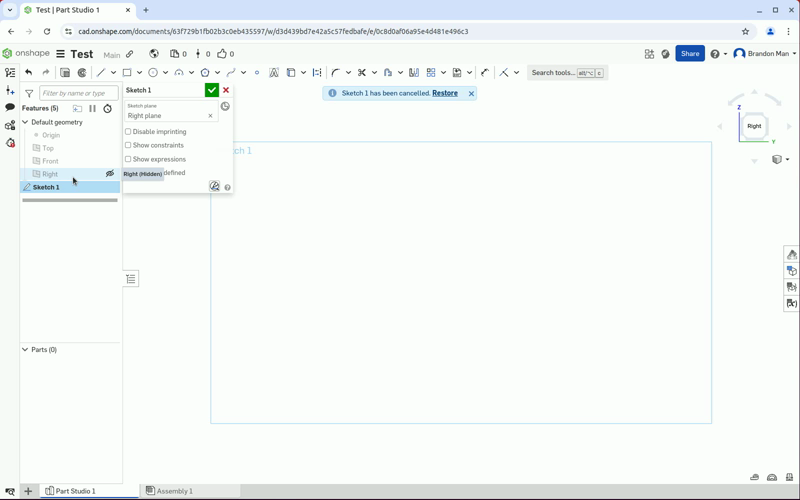
mouse_move(73, 352)
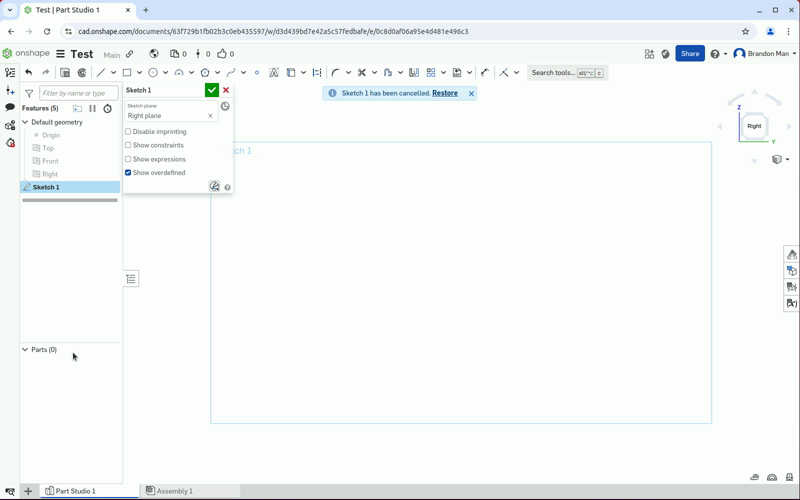
key(y)
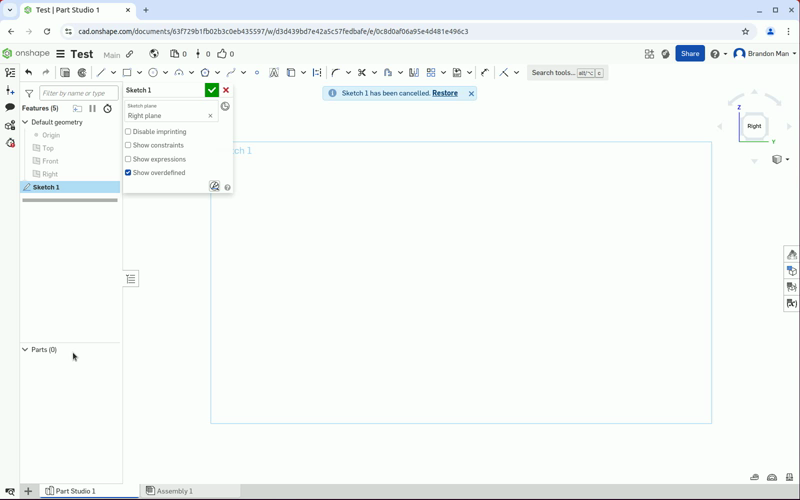
key(l)
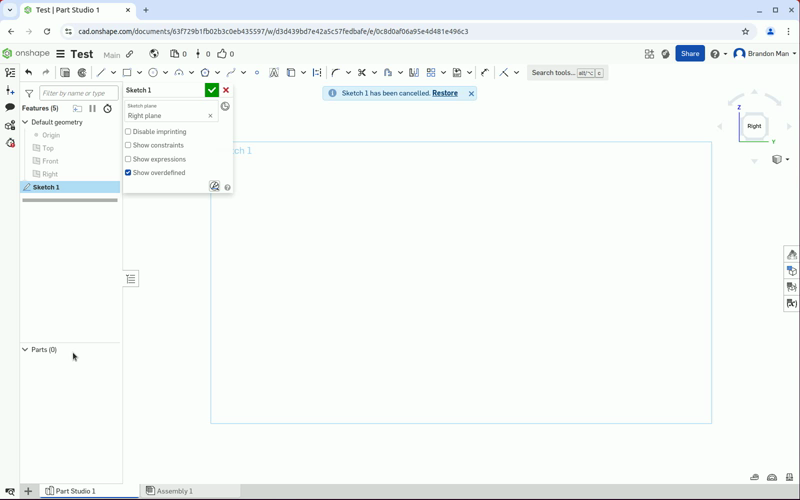
key_down(shift)
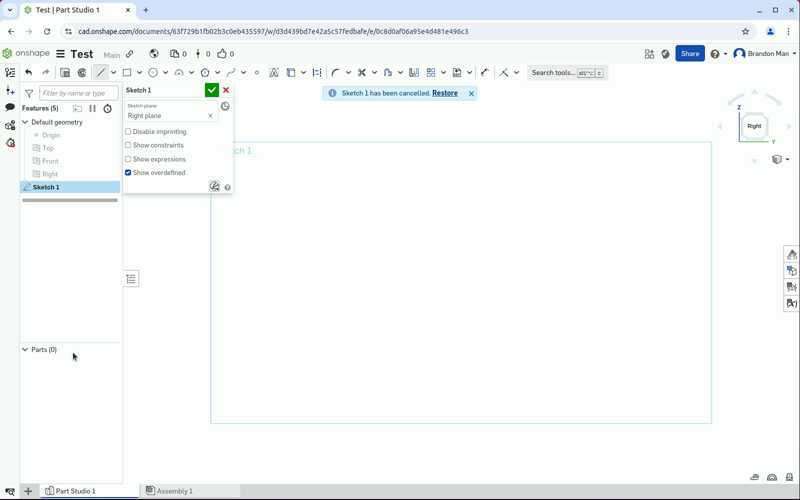
mouse_move(458, 285)
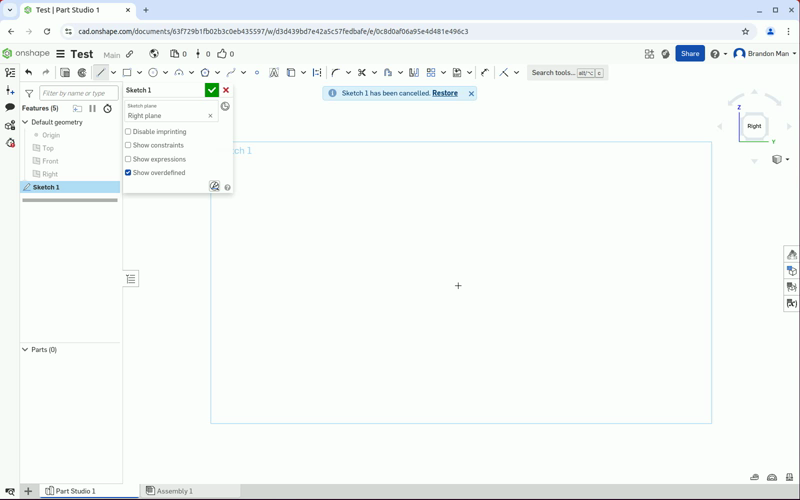
click(458, 285)
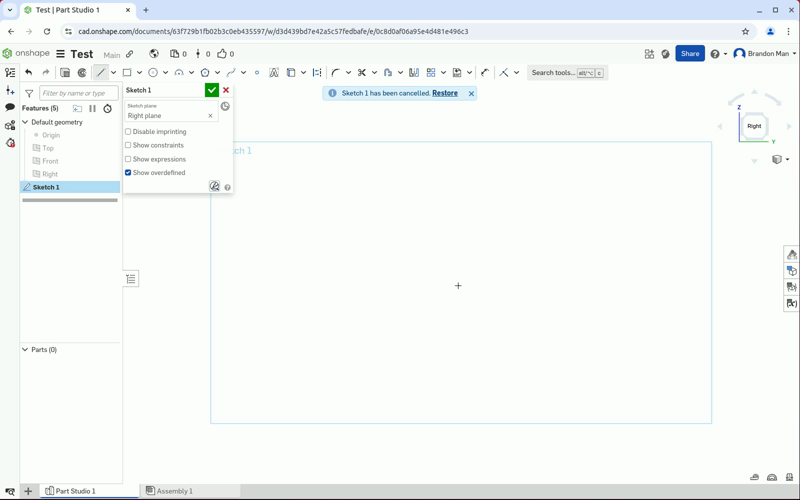
key_up(shift)
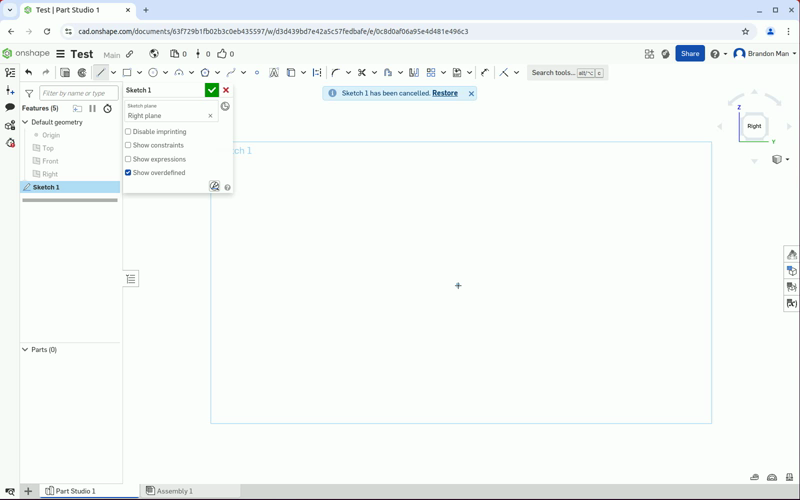
key_down(shift)
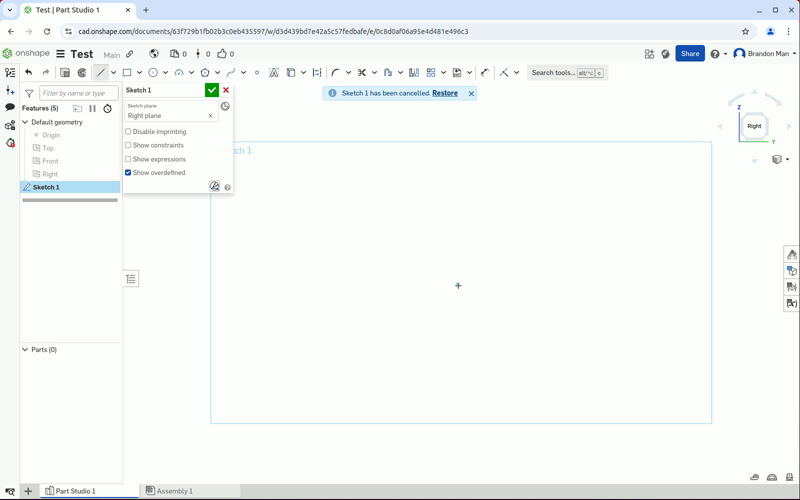
mouse_move(488, 285)
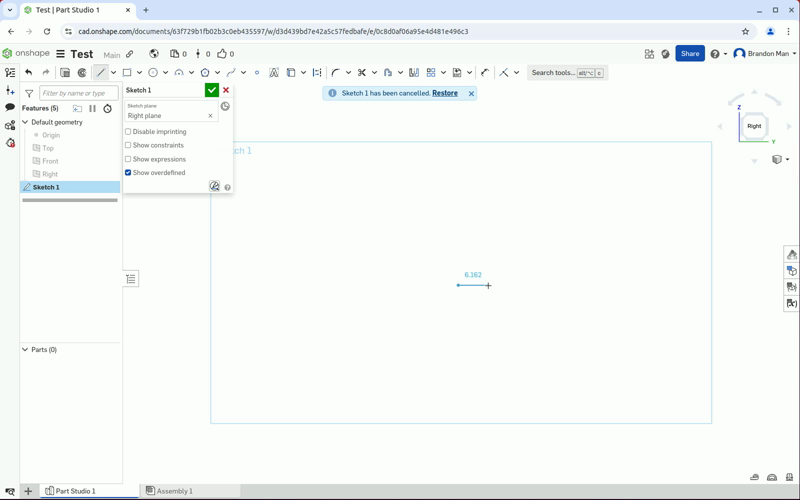
mouse_move(462, 285)
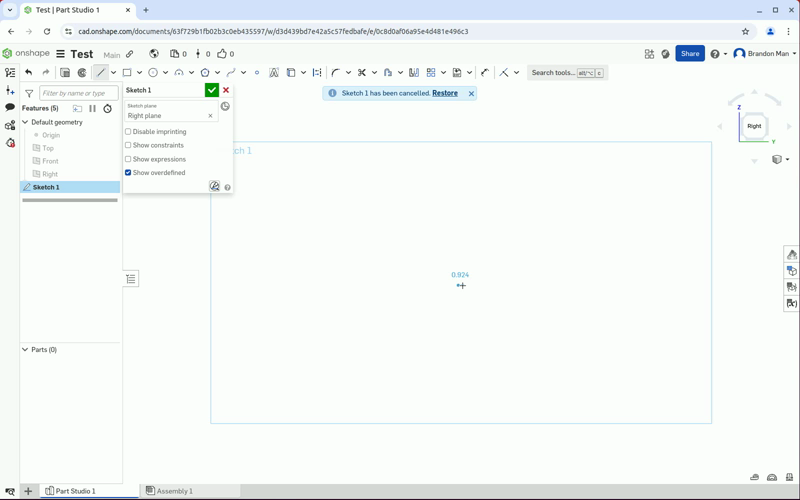
scroll(6)
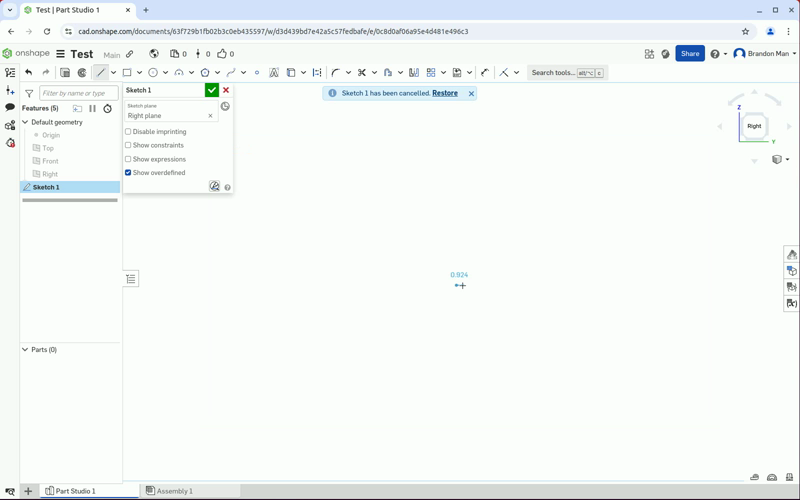
scroll(6)
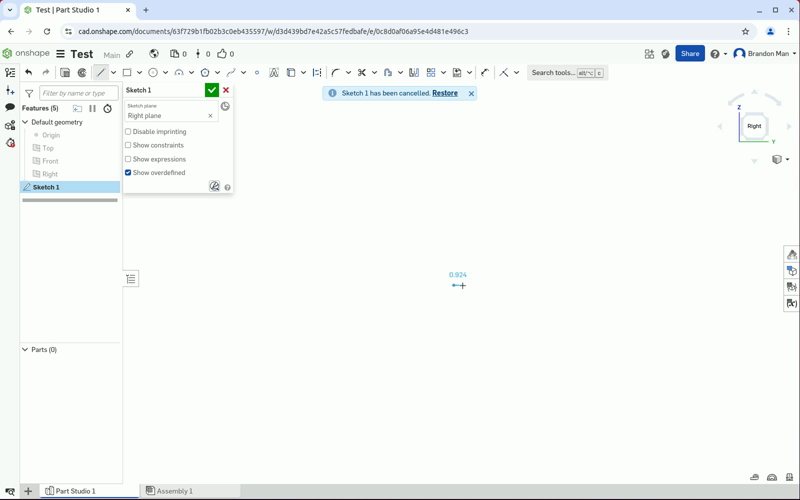
scroll(6)
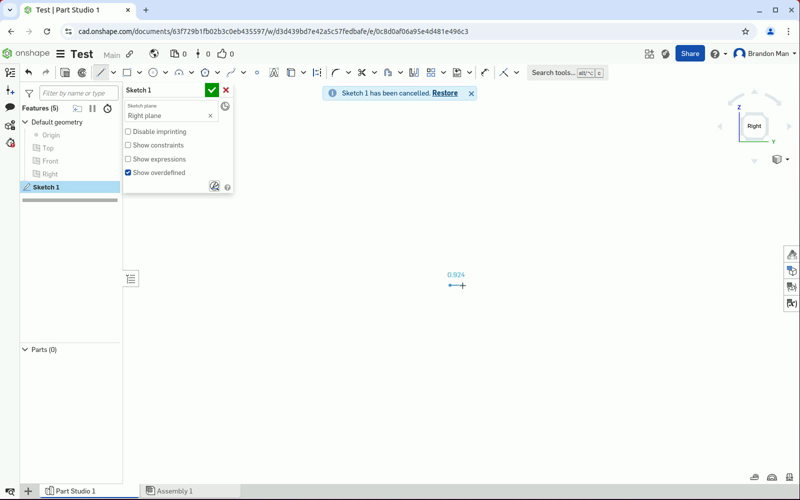
scroll(6)
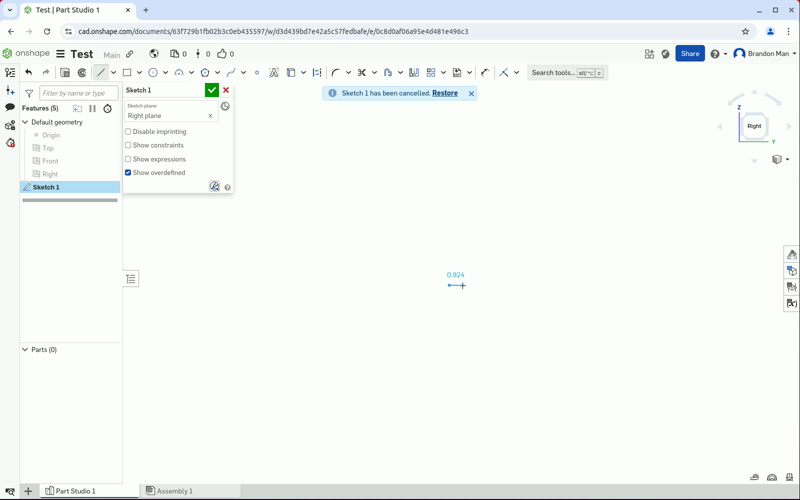
scroll(6)
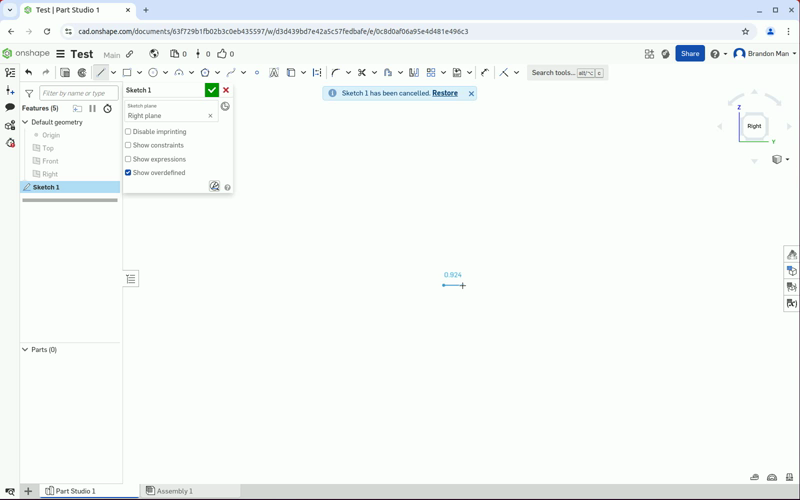
scroll(6)
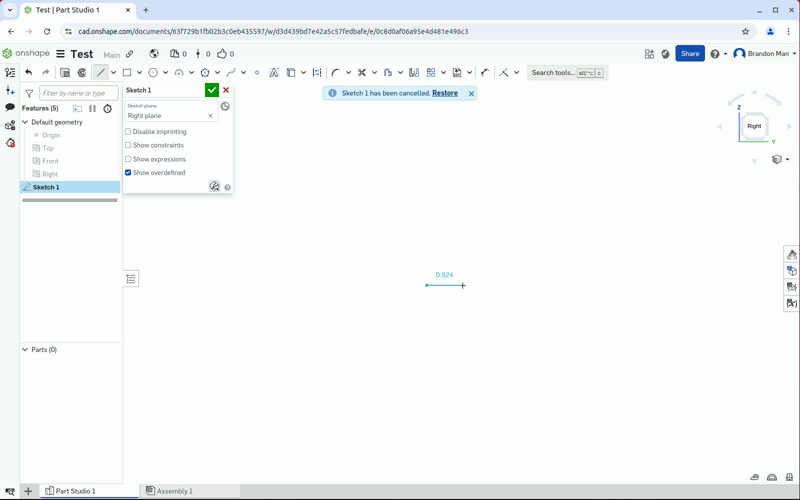
scroll(6)
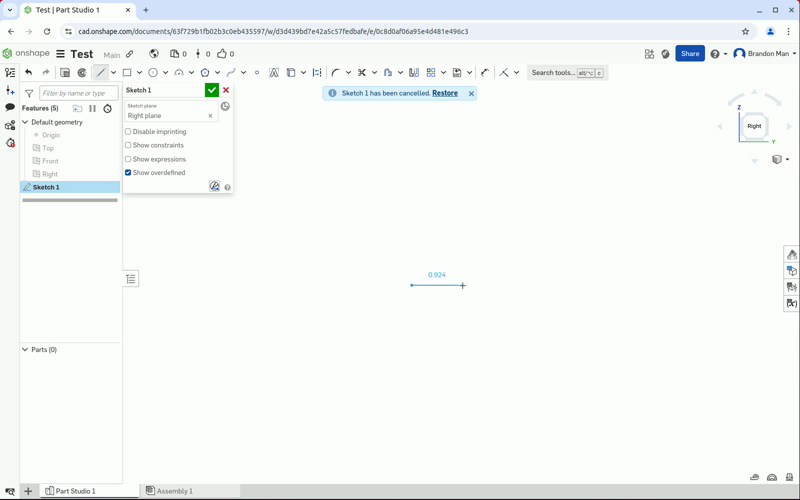
click(462, 285)
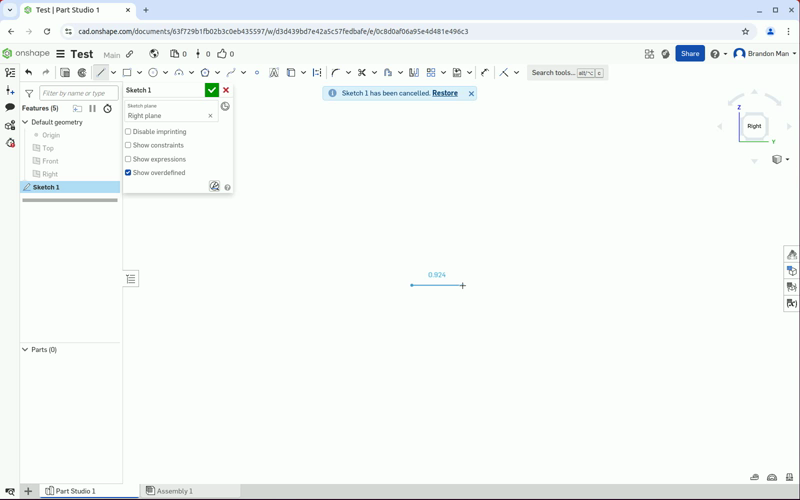
scroll(-6)
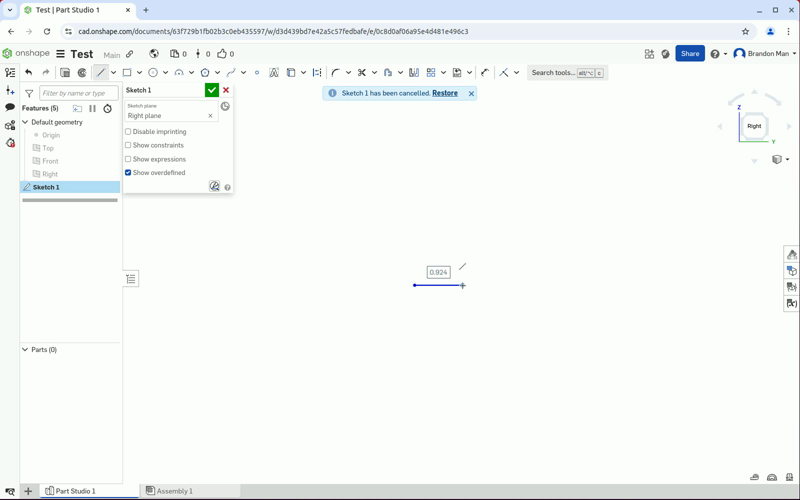
scroll(-6)
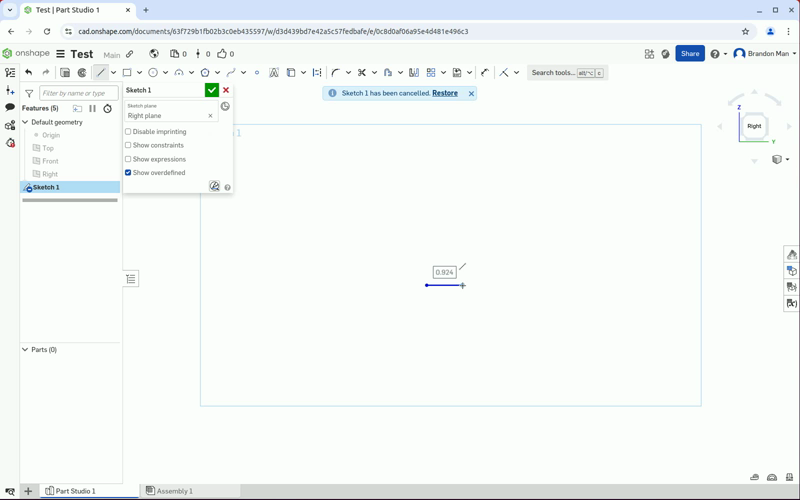
scroll(-6)
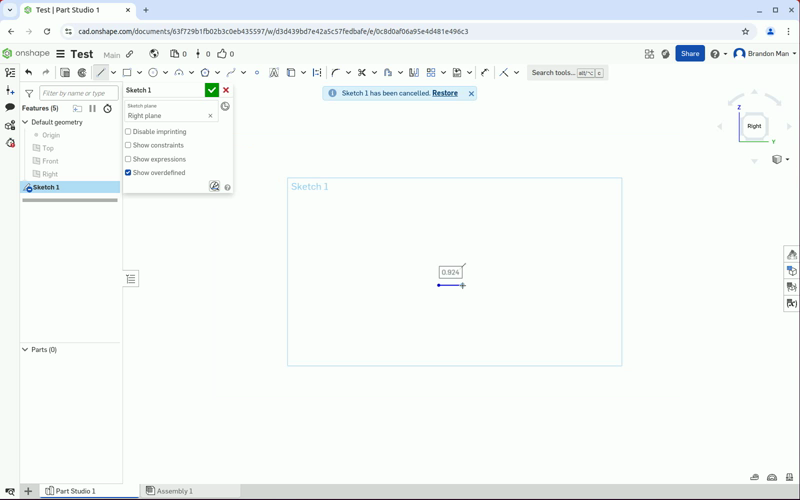
scroll(-6)
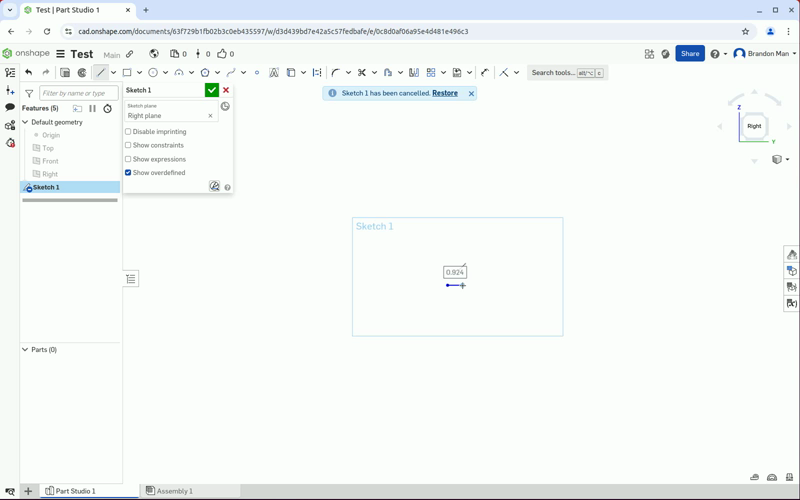
scroll(-6)
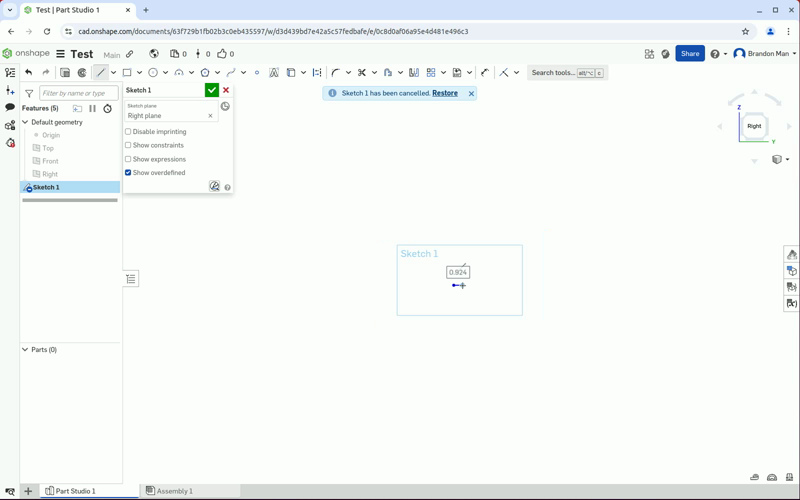
scroll(-6)
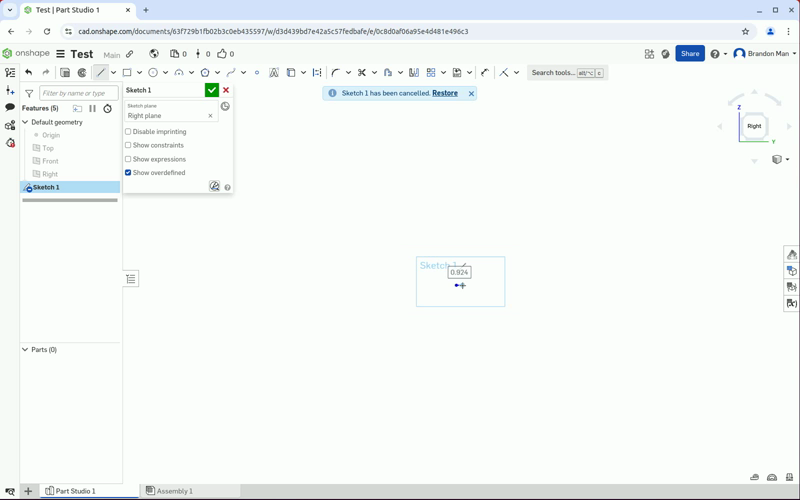
scroll(-6)
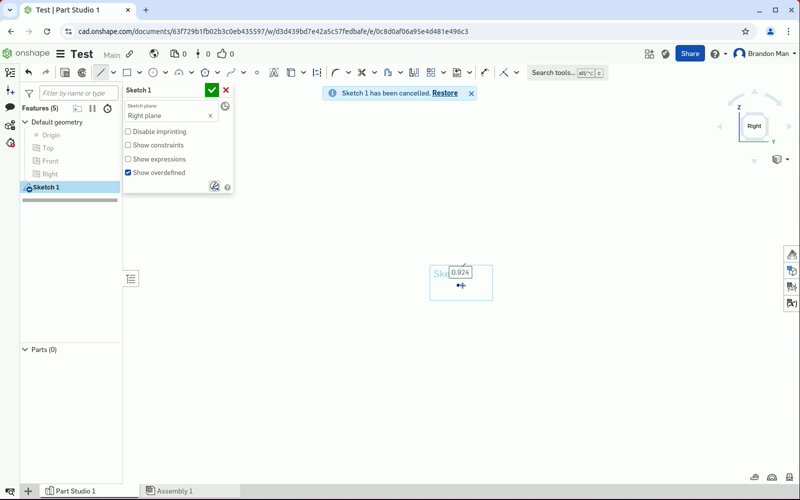
key_up(shift)
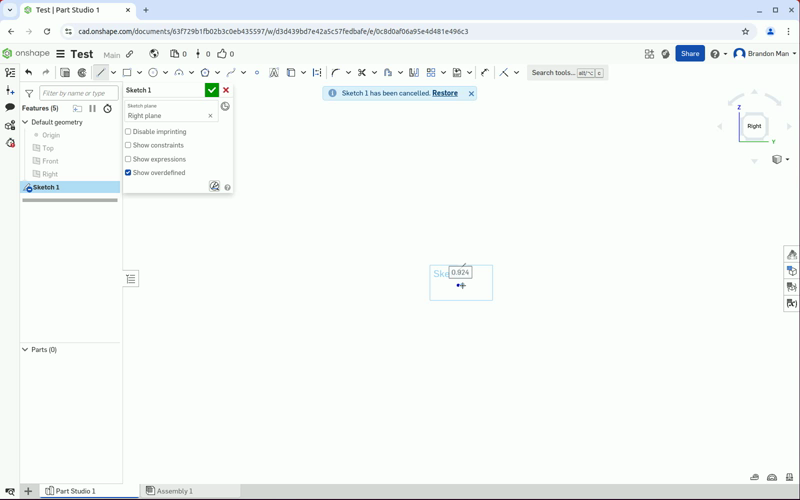
key_down(shift)
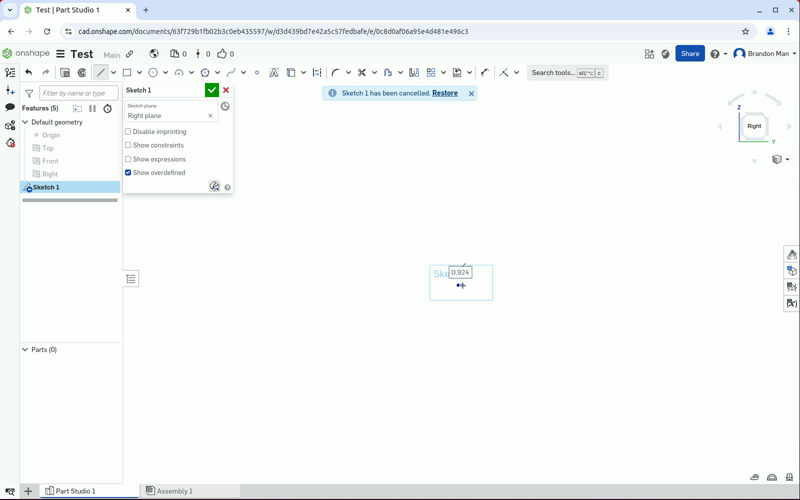
mouse_move(492, 285)
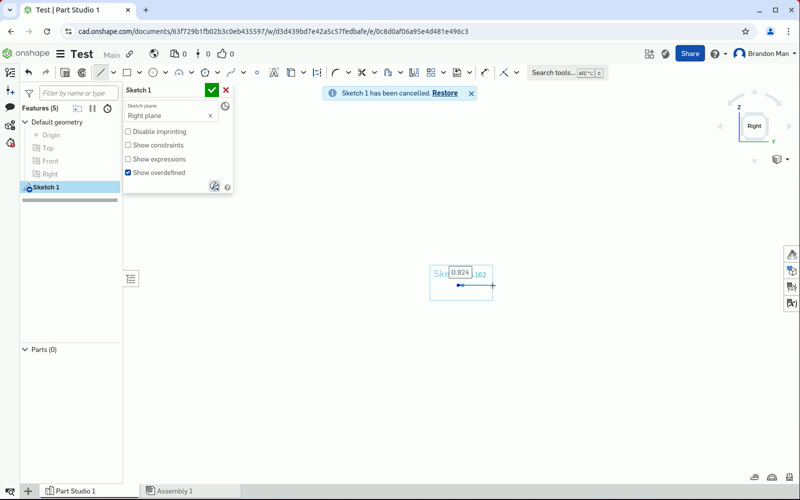
mouse_move(462, 280)
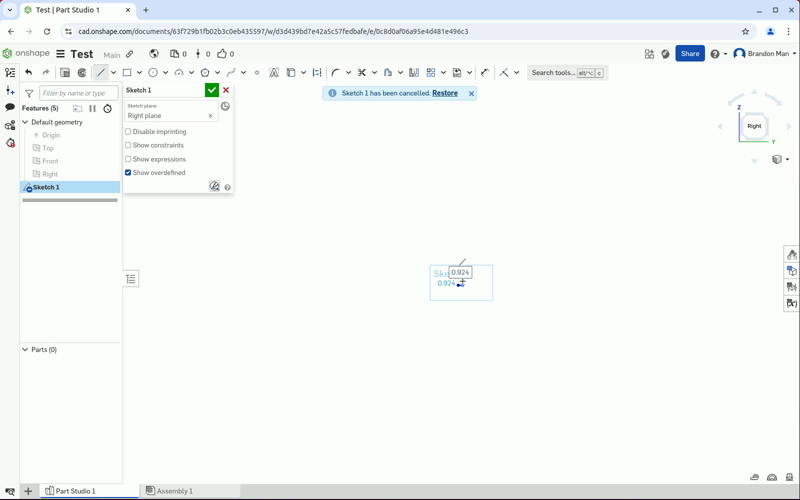
scroll(6)
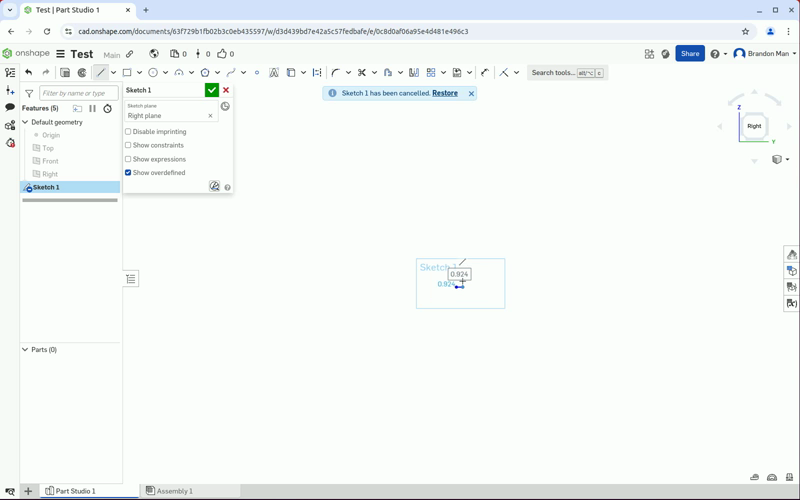
scroll(6)
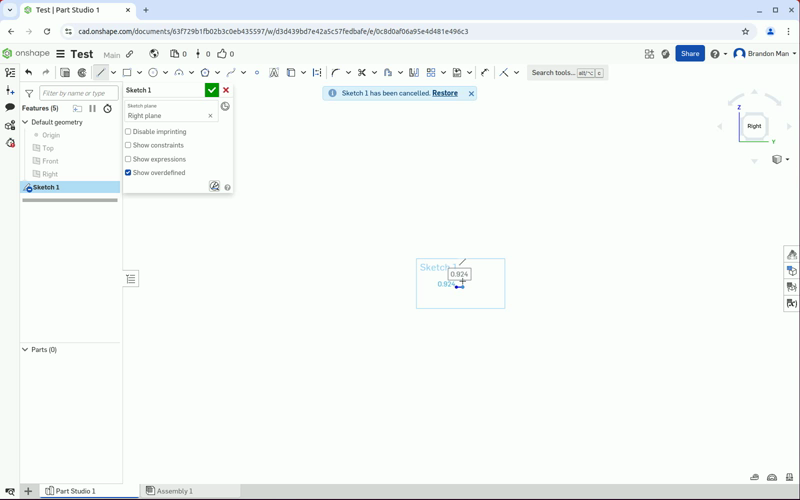
scroll(6)
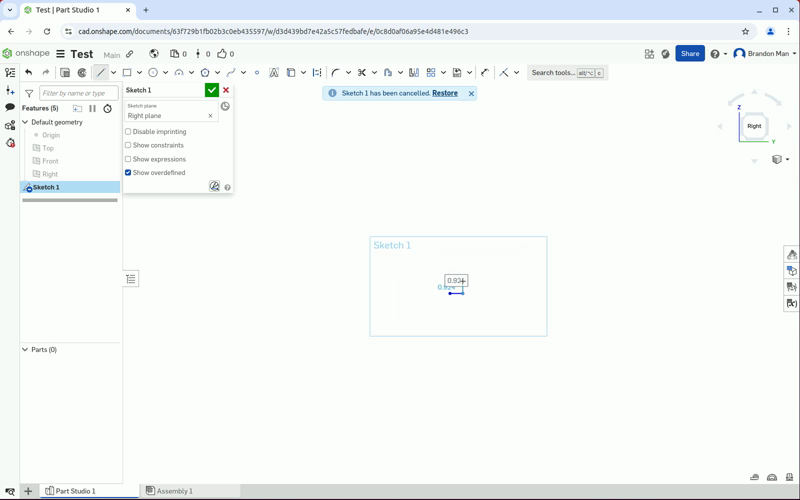
scroll(6)
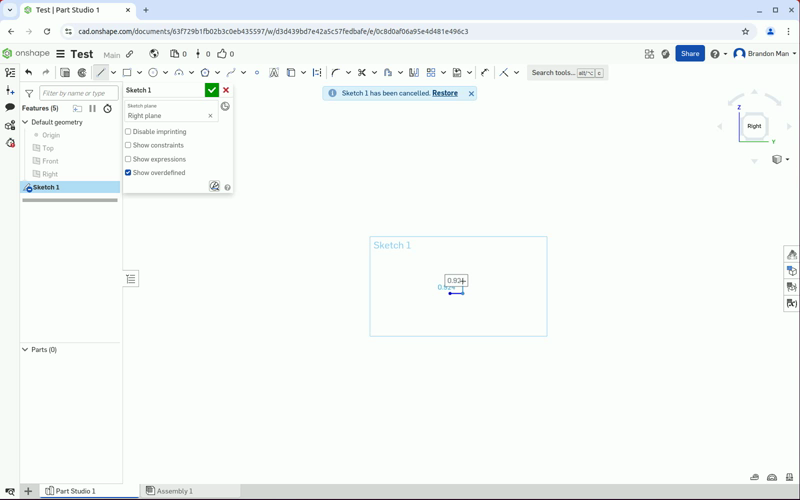
scroll(6)
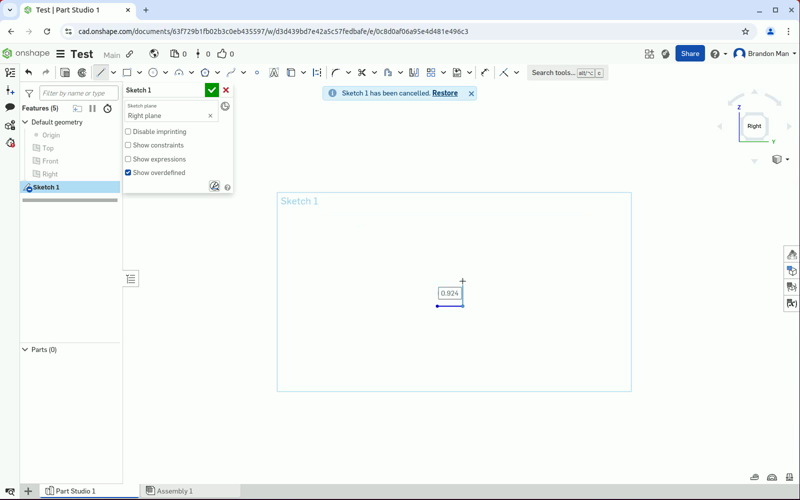
scroll(6)
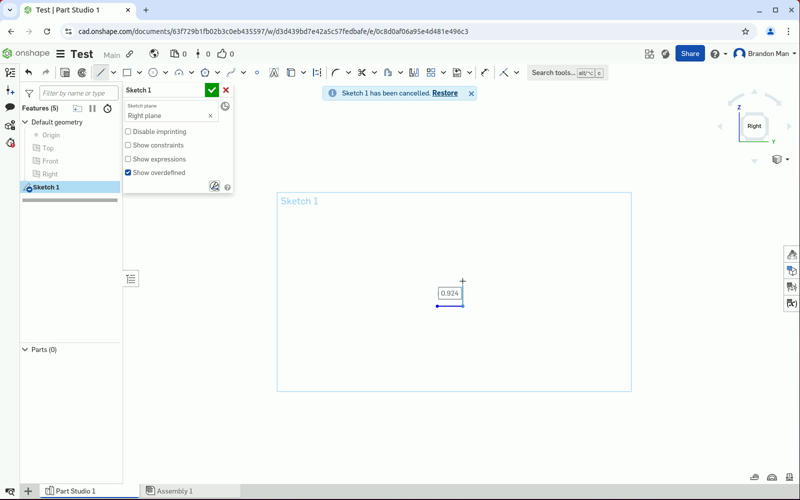
scroll(6)
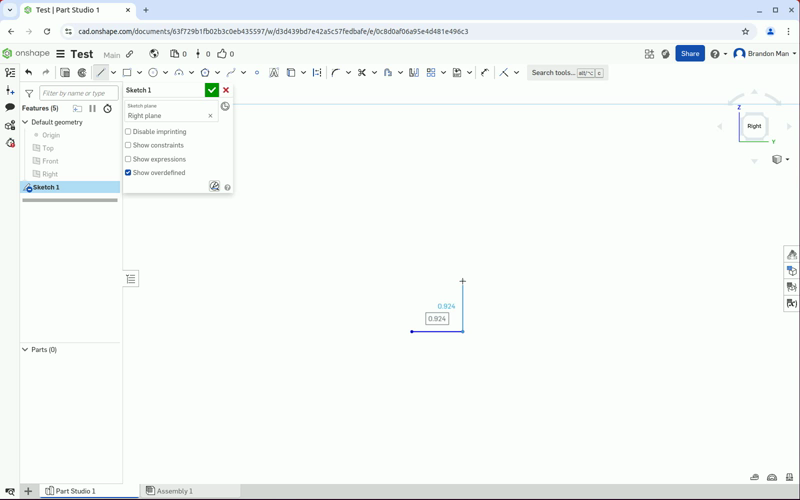
click(462, 280)
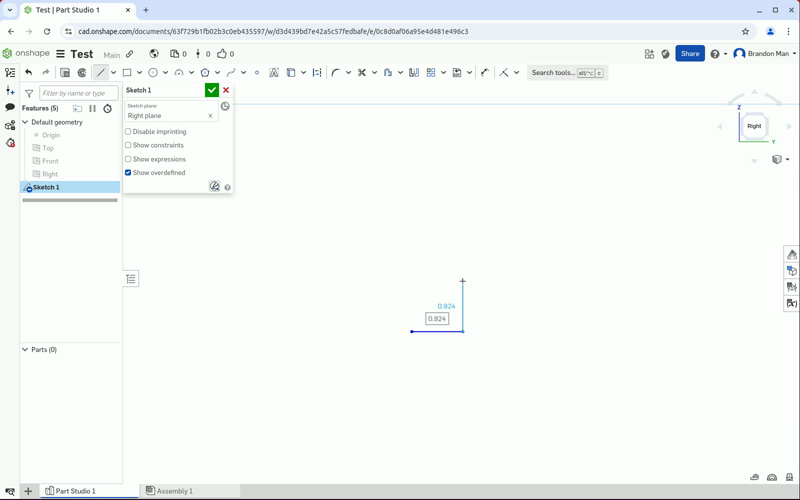
scroll(-6)
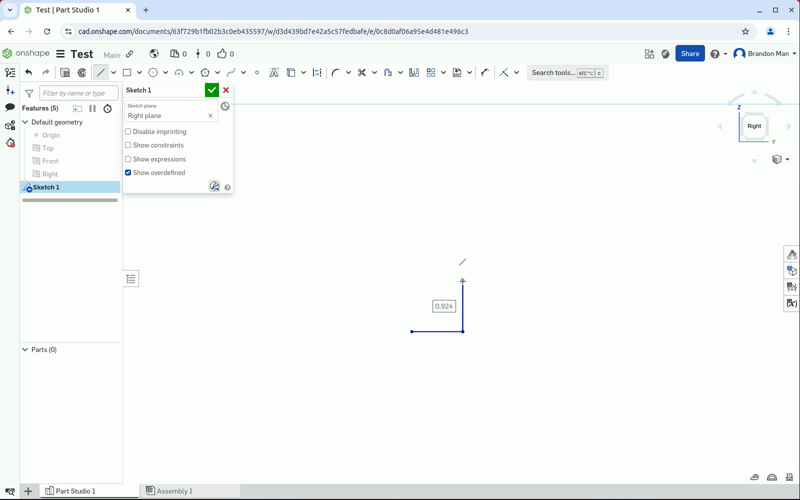
scroll(-6)
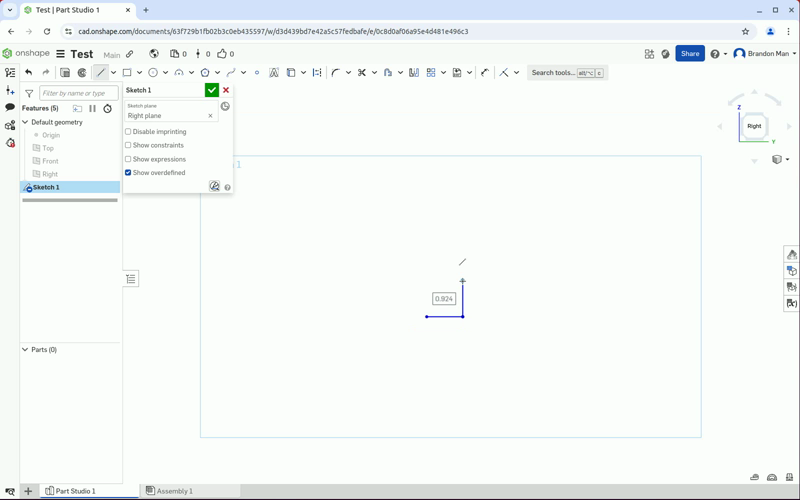
scroll(-6)
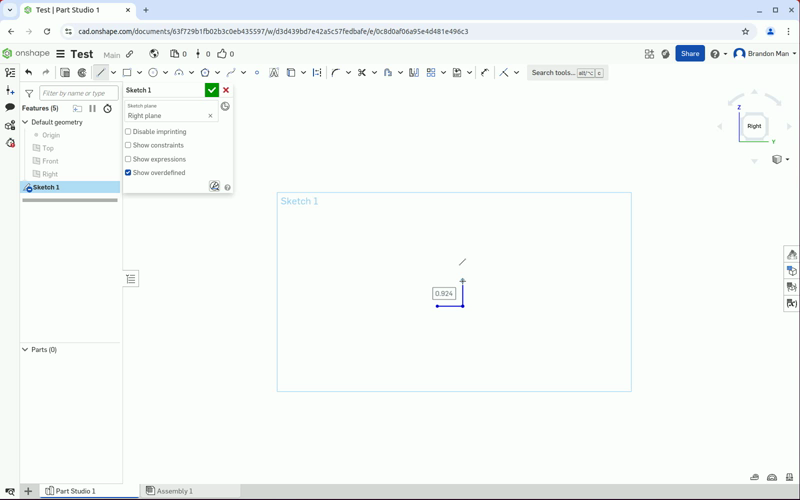
scroll(-6)
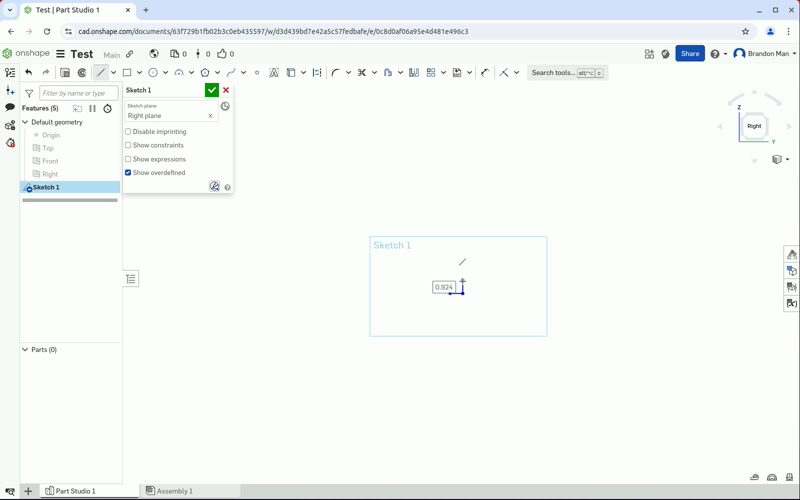
scroll(-6)
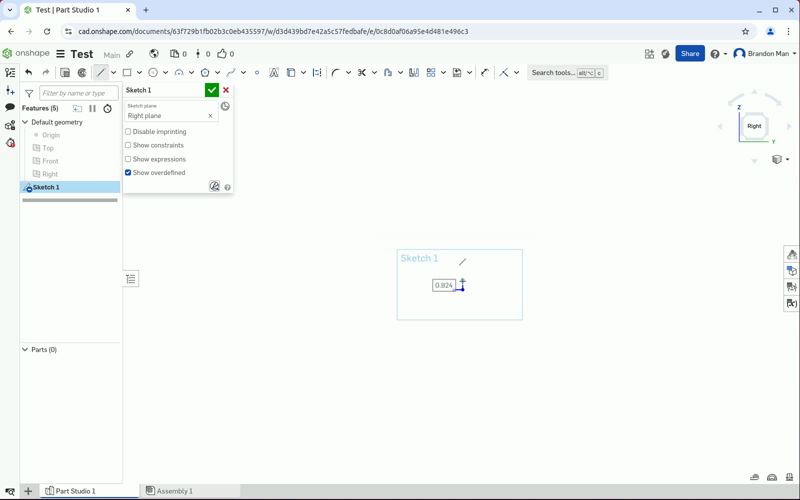
scroll(-6)
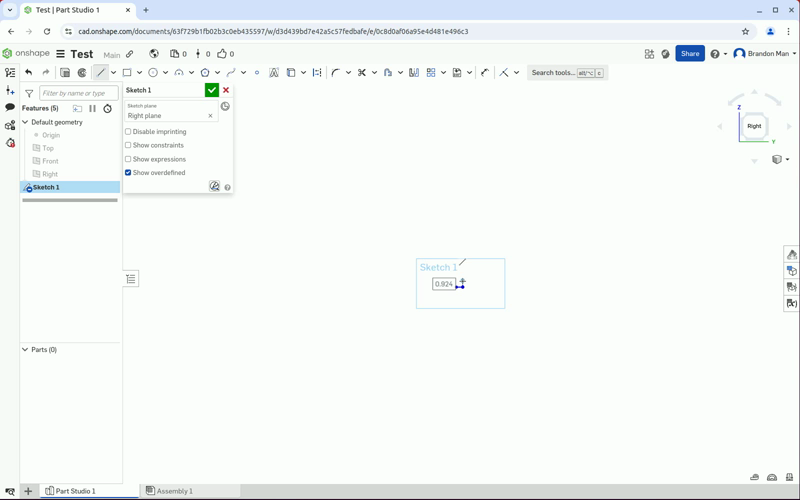
scroll(-6)
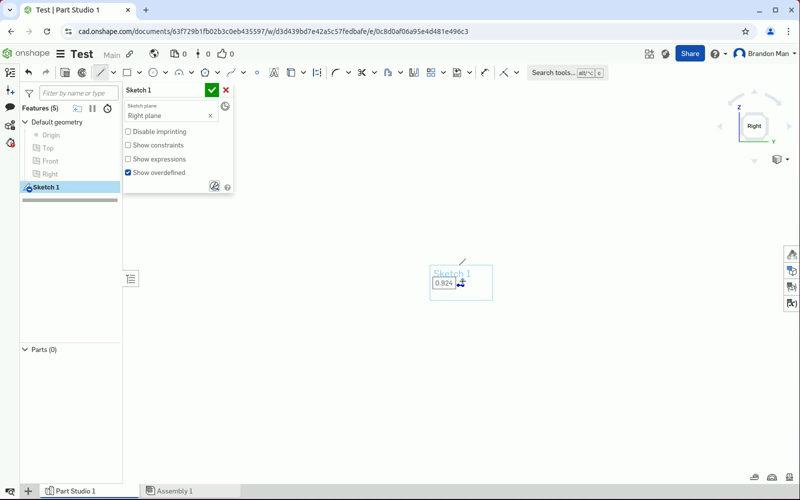
key_up(shift)
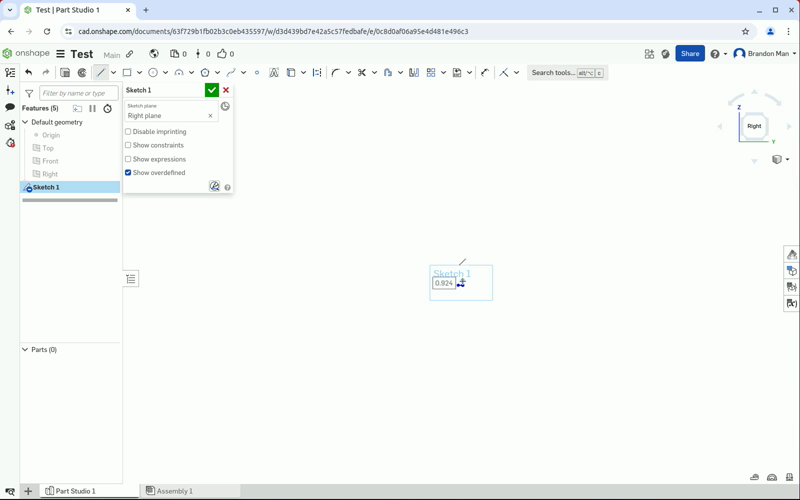
key_down(shift)
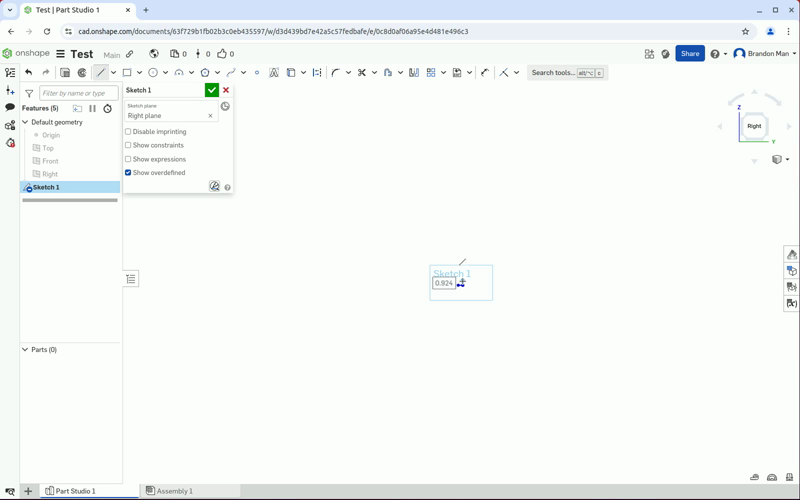
mouse_move(492, 280)
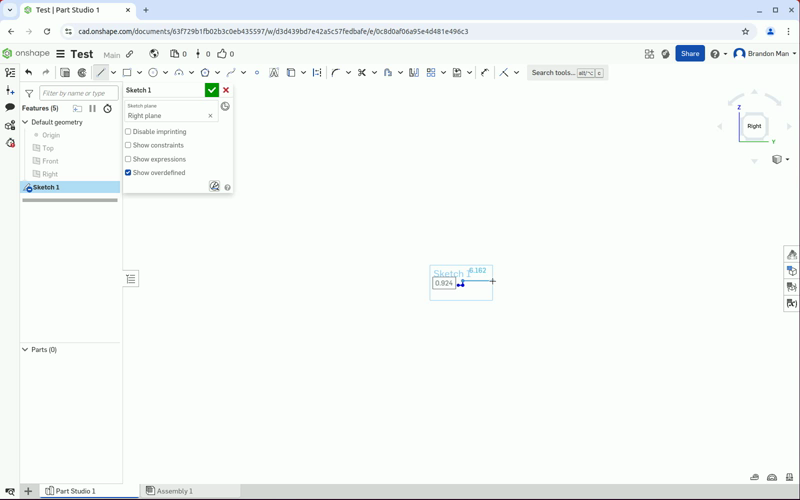
mouse_move(458, 280)
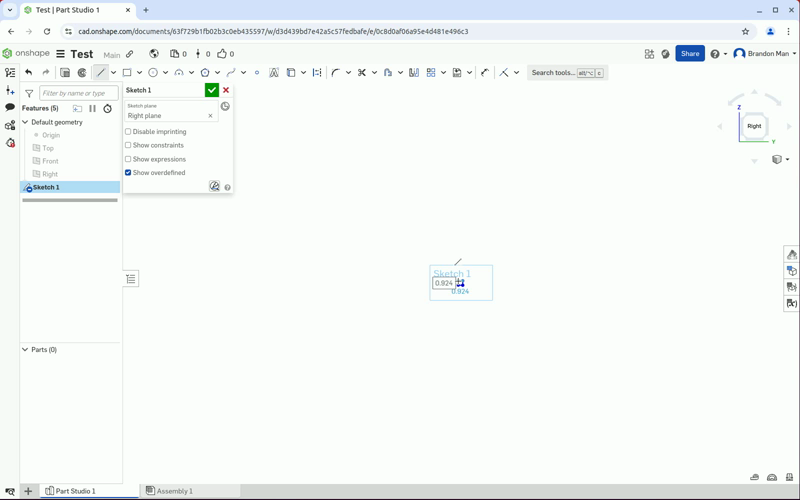
scroll(6)
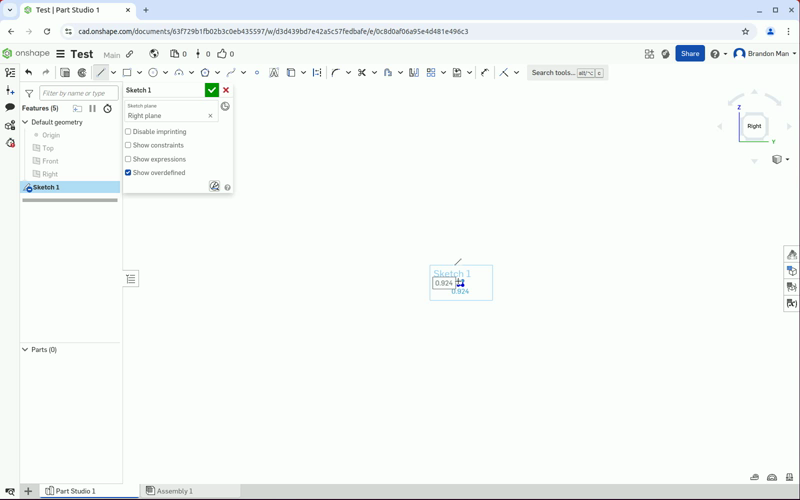
scroll(6)
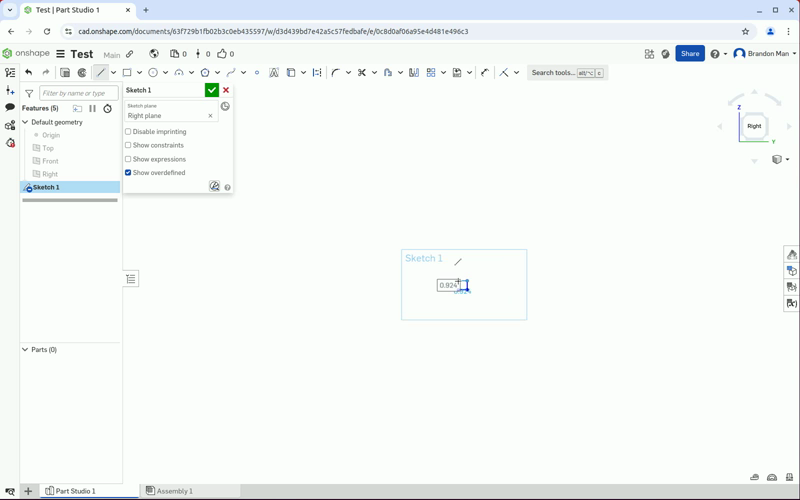
scroll(6)
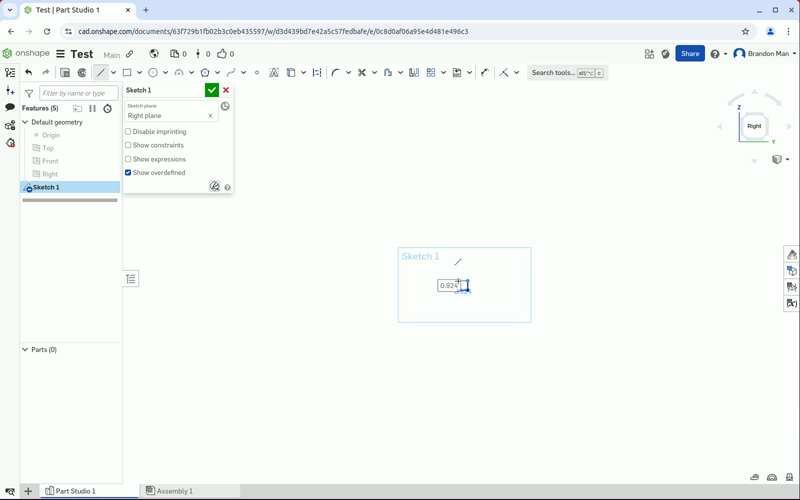
scroll(6)
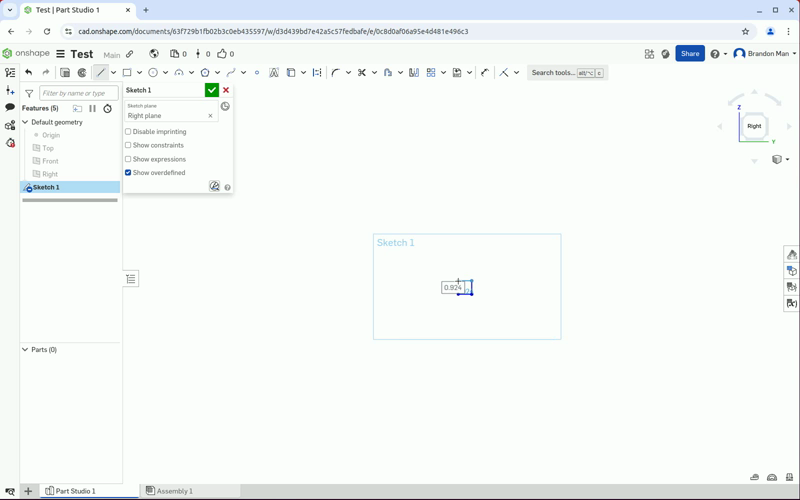
scroll(6)
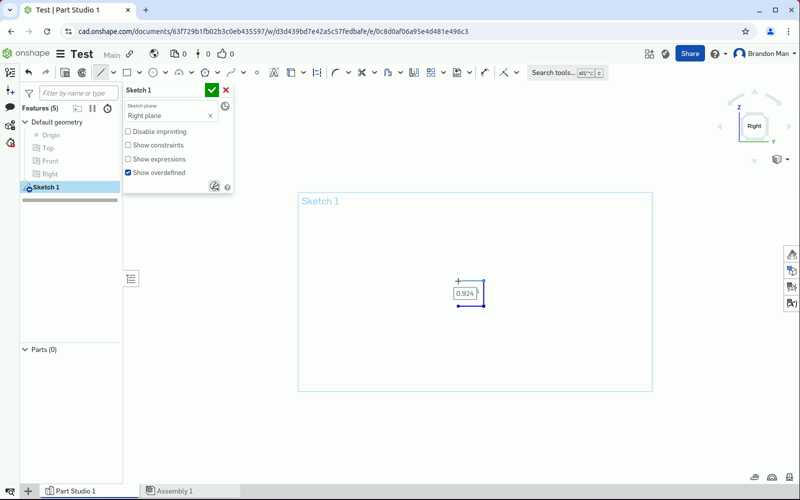
scroll(6)
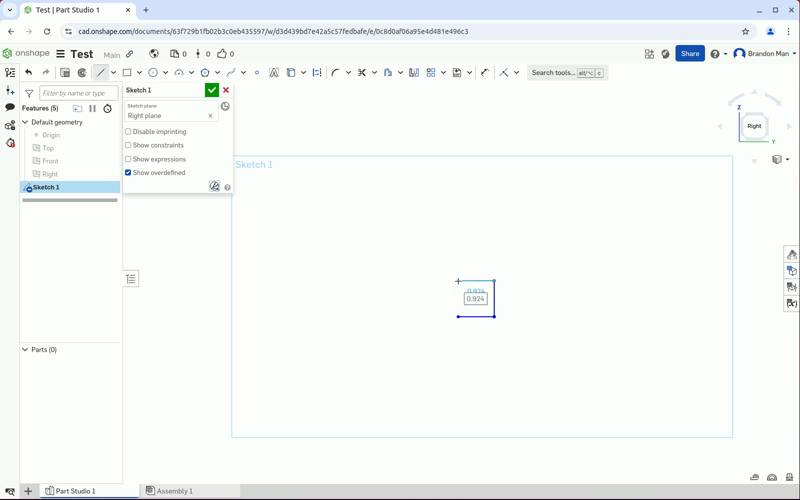
scroll(6)
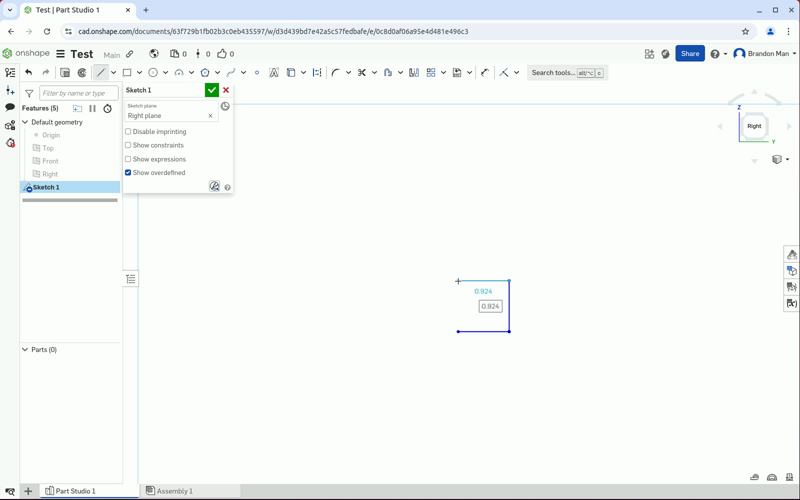
click(458, 280)
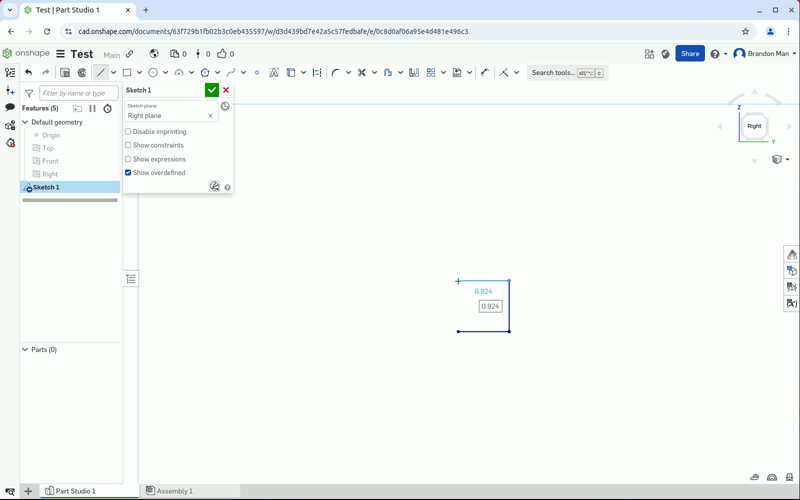
scroll(-6)
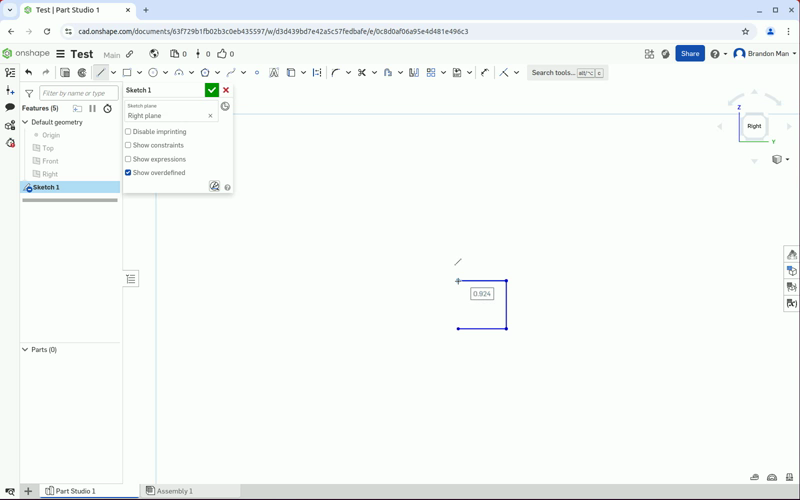
scroll(-6)
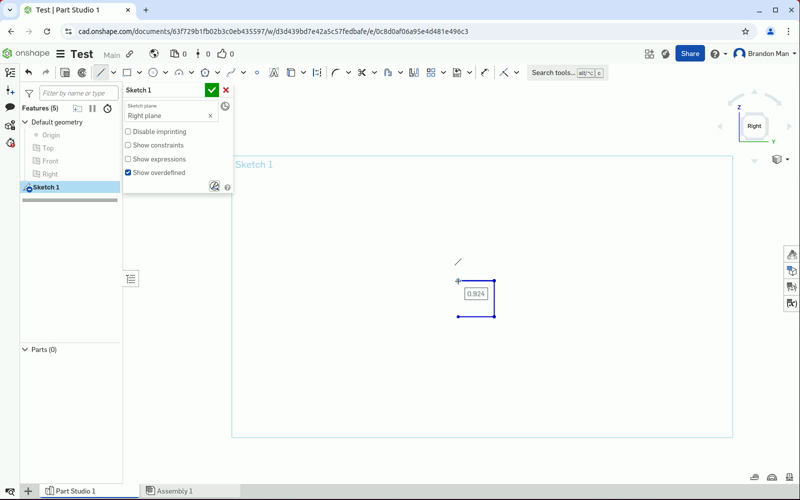
scroll(-6)
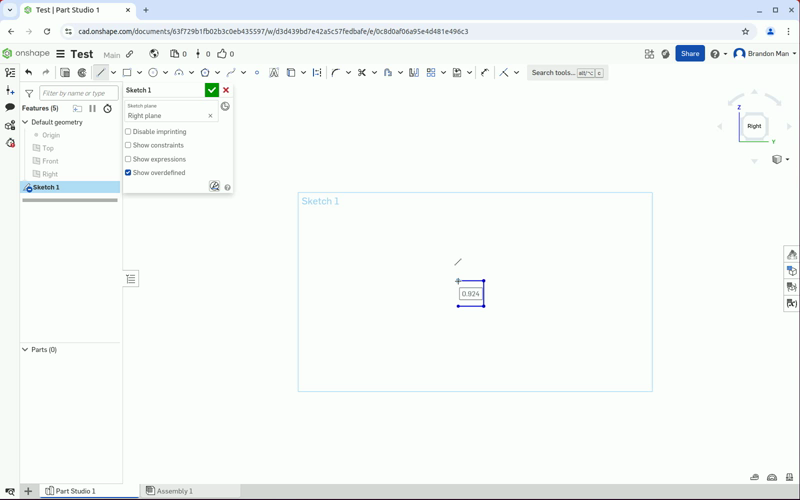
scroll(-6)
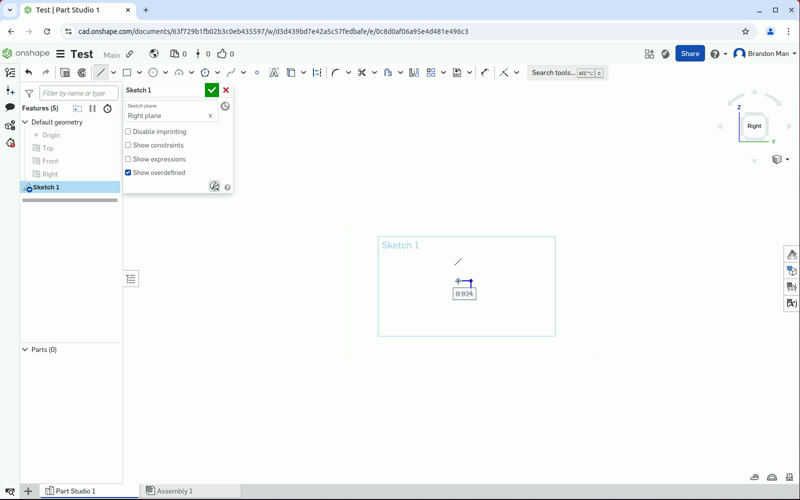
scroll(-6)
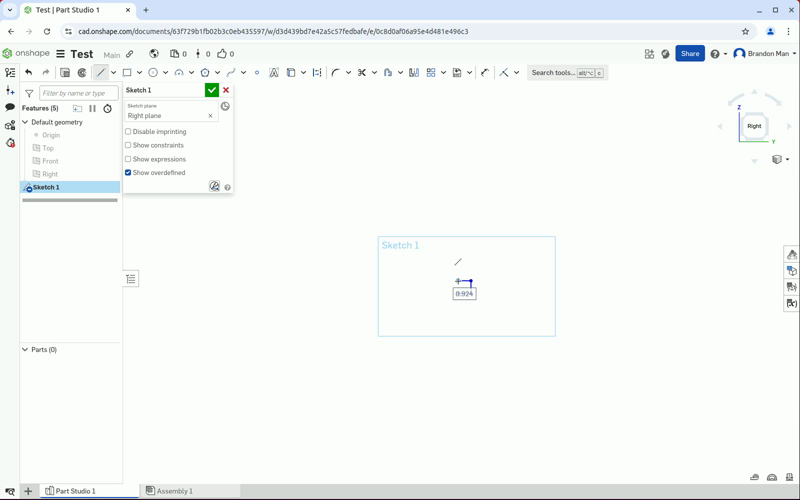
scroll(-6)
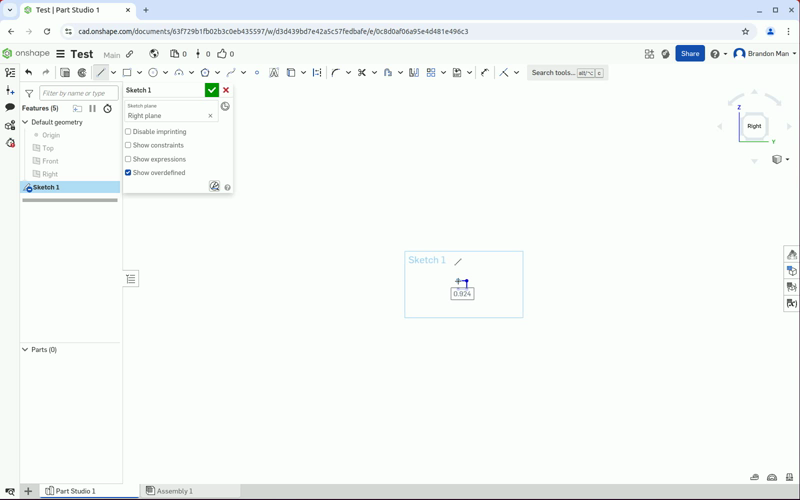
scroll(-6)
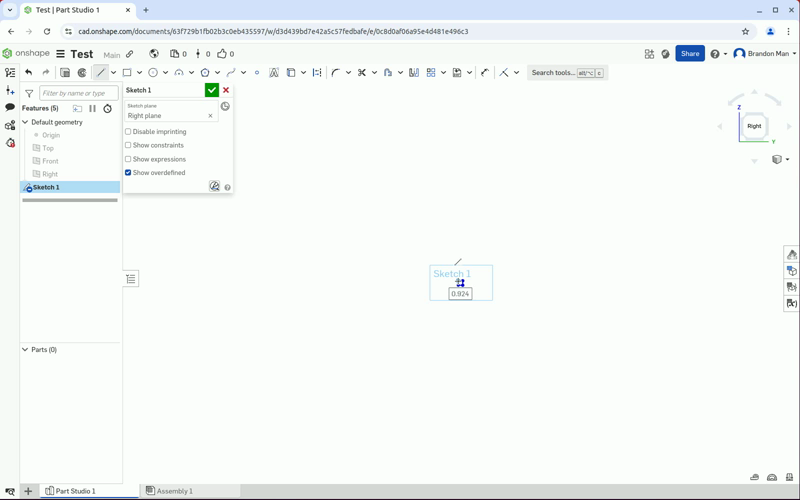
key_up(shift)
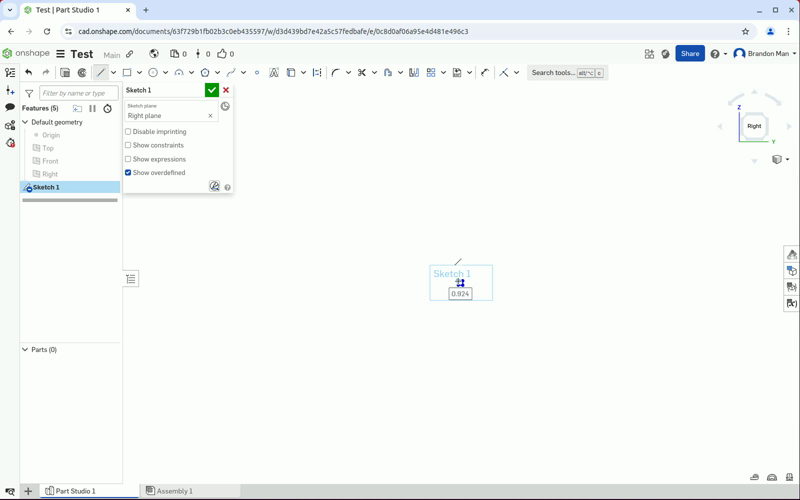
mouse_move(488, 280)
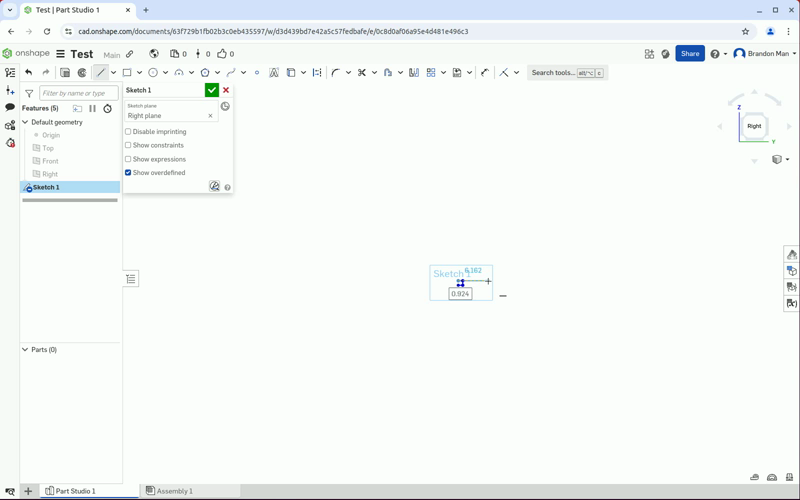
key_down(shift)
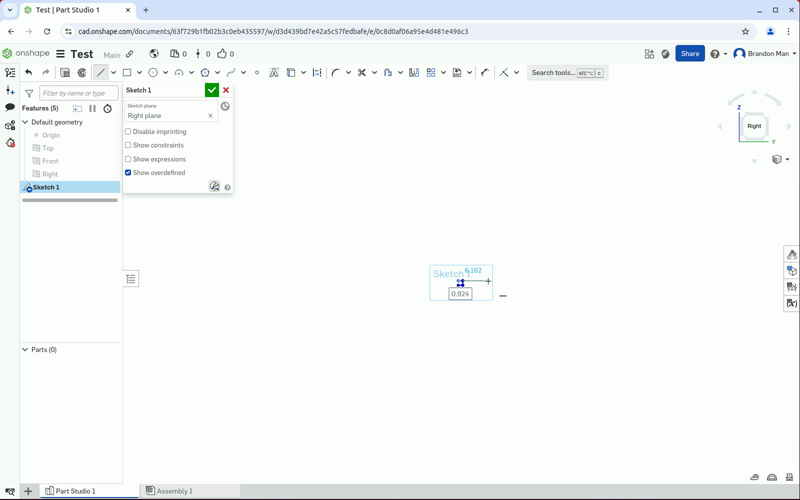
mouse_move(458, 285)
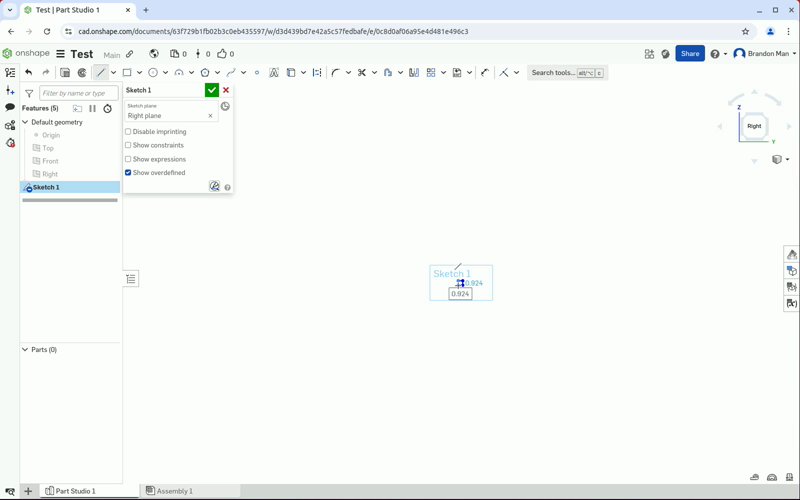
scroll(6)
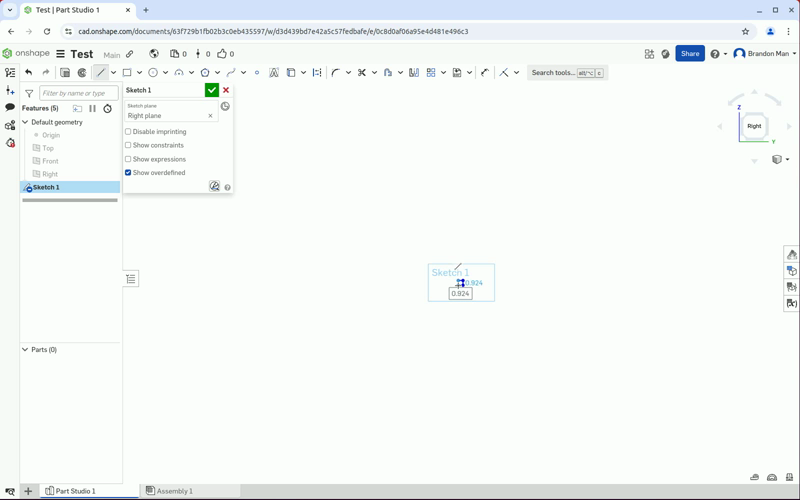
scroll(6)
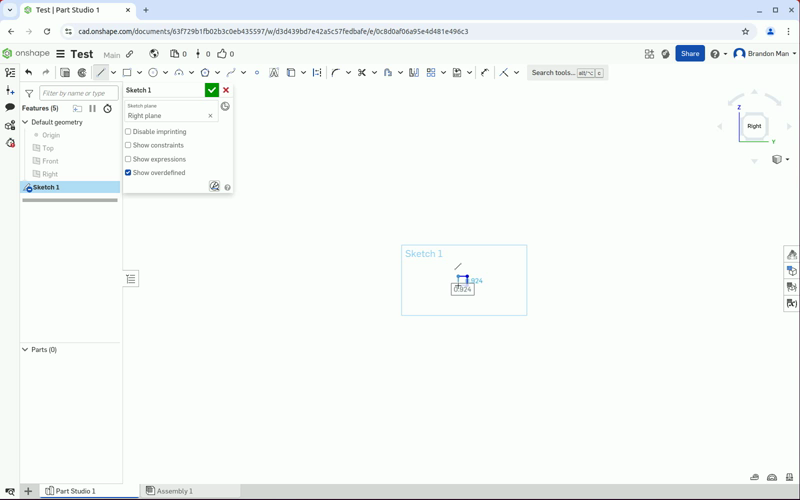
scroll(6)
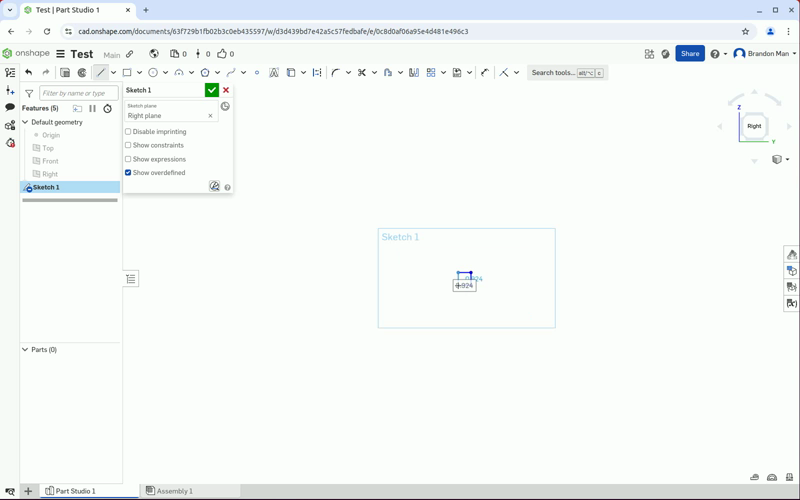
scroll(6)
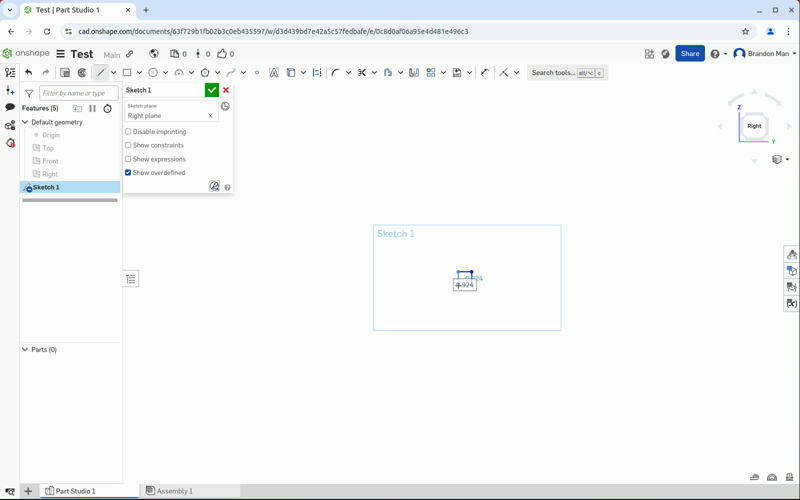
scroll(6)
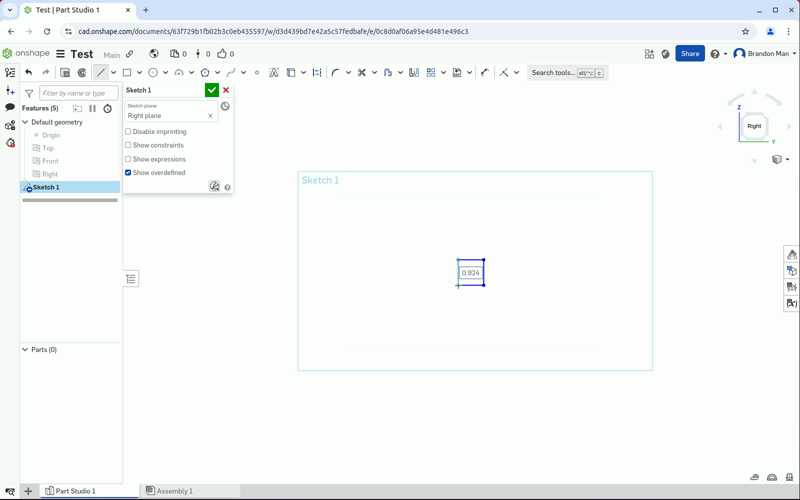
scroll(6)
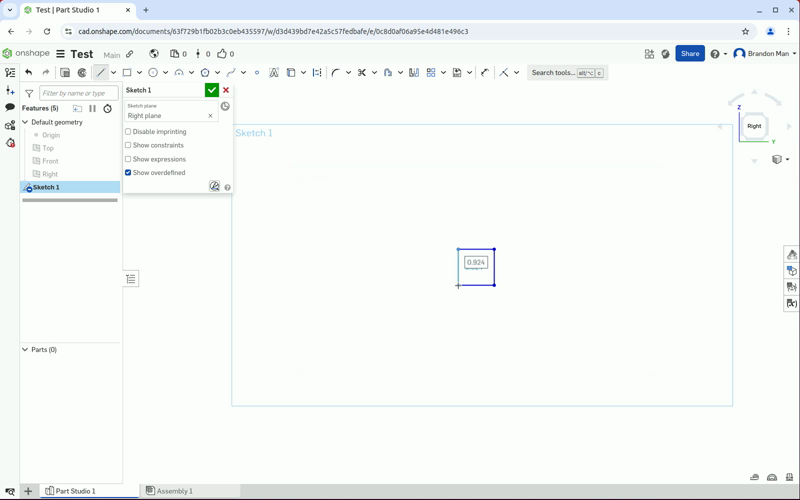
scroll(6)
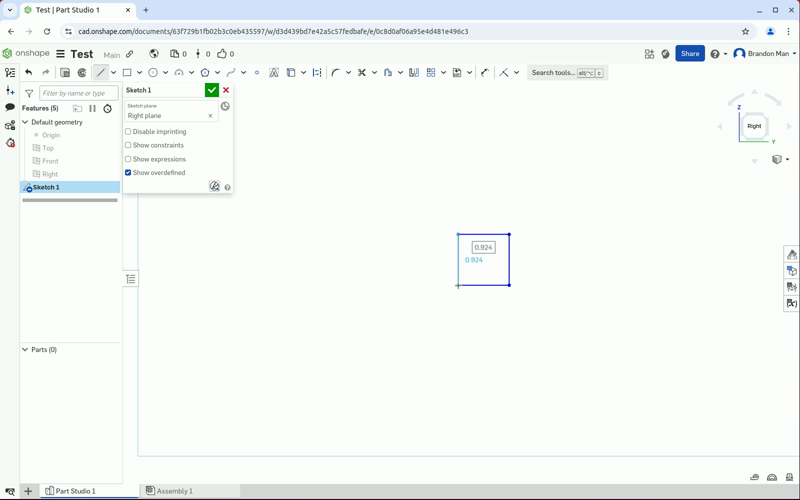
key_up(shift)
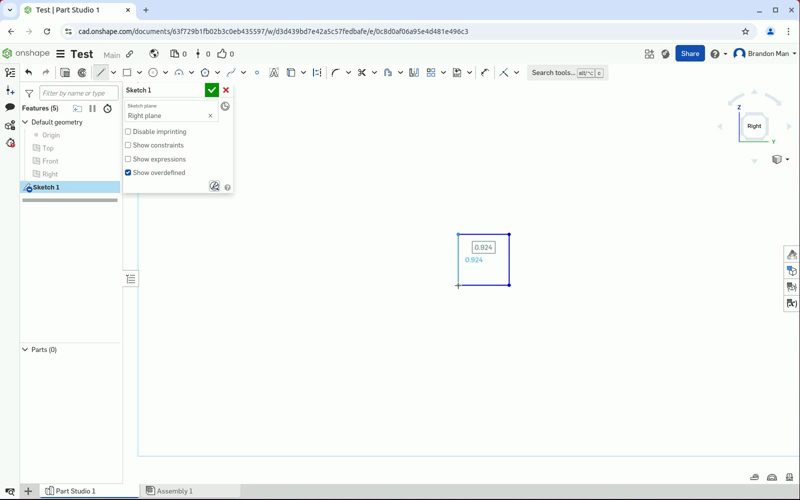
click(458, 285)
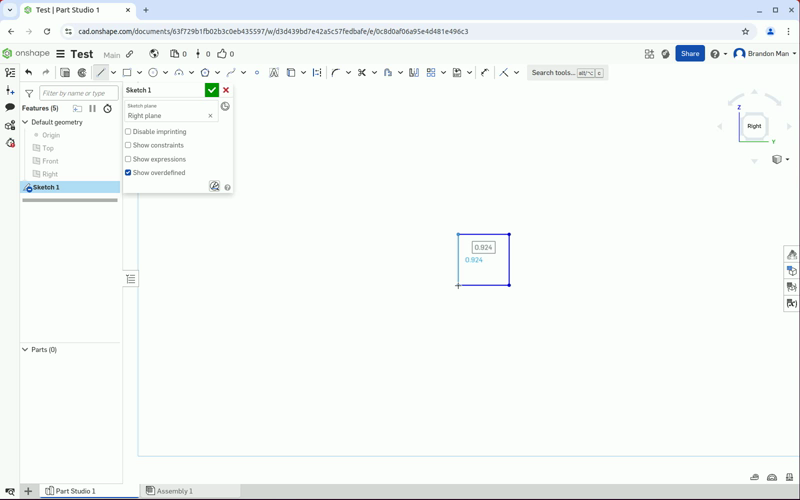
scroll(-6)
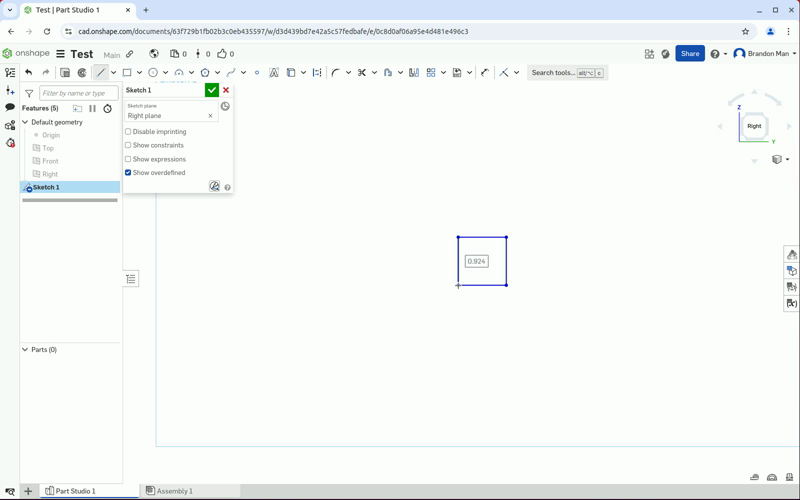
scroll(-6)
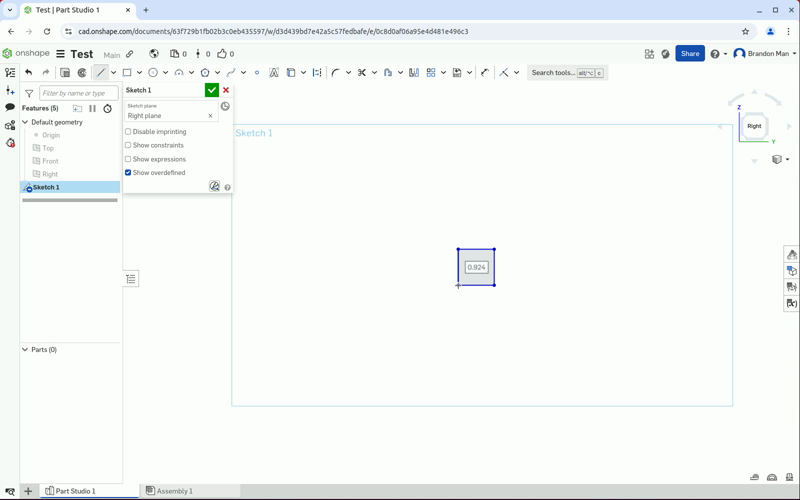
scroll(-6)
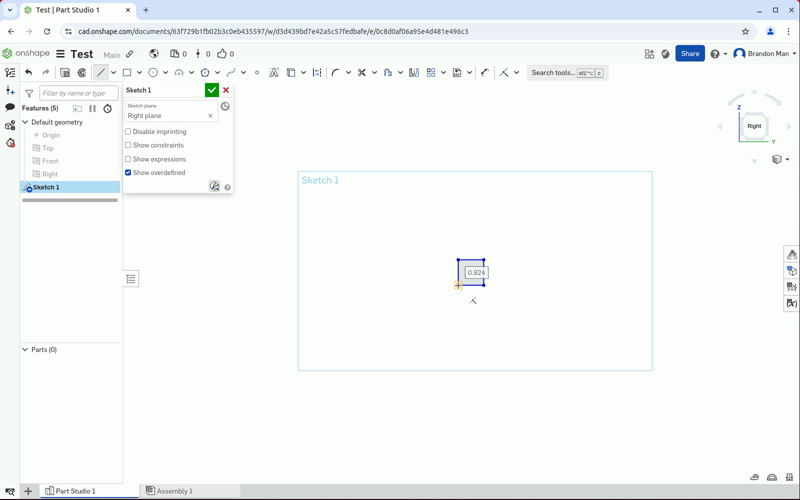
scroll(-6)
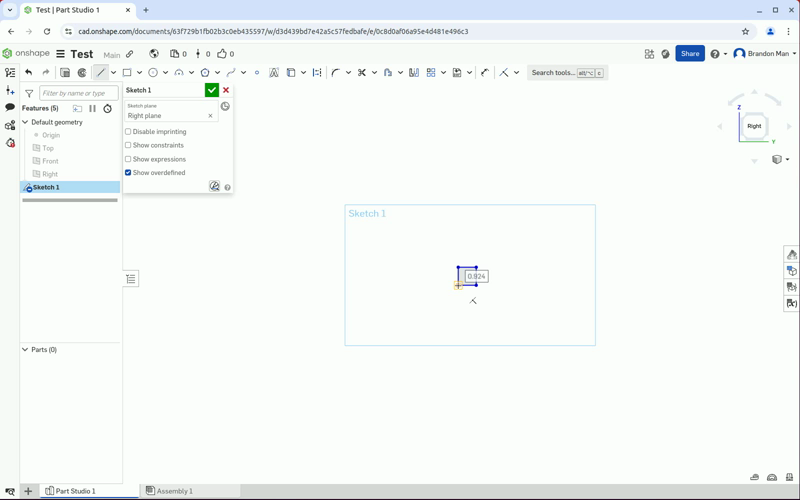
scroll(-6)
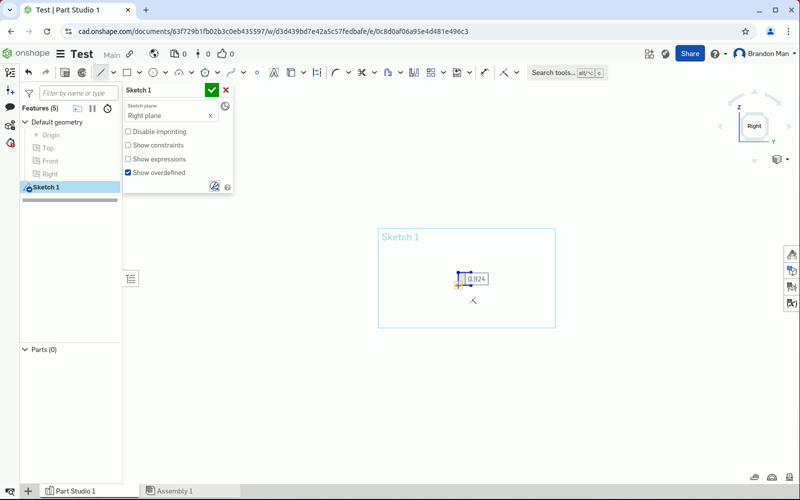
scroll(-6)
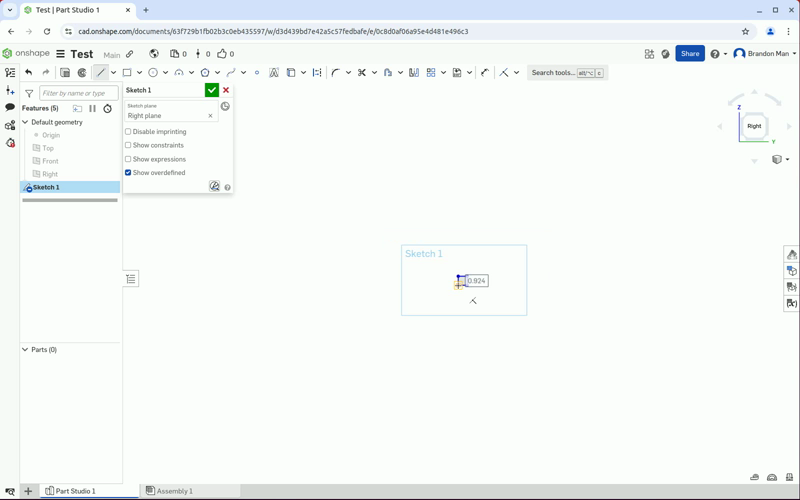
scroll(-6)
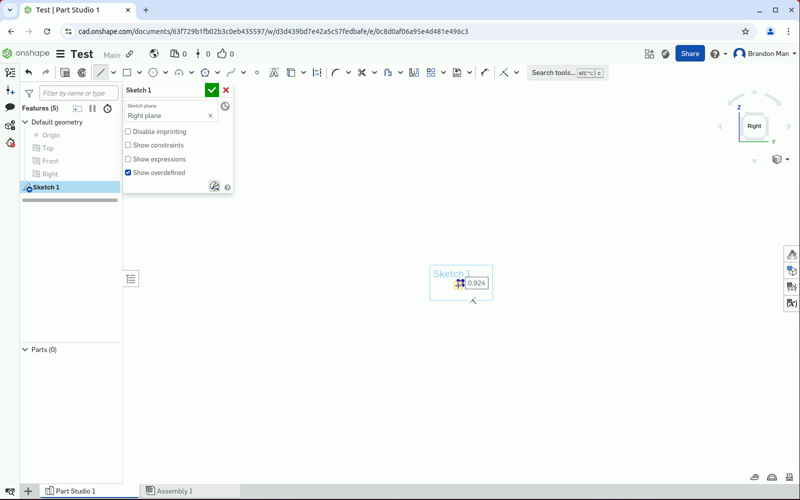
key(esc)
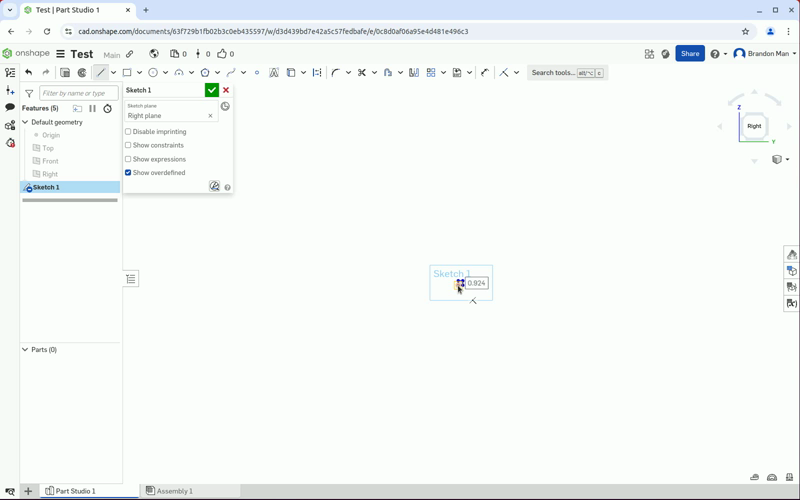
key(l)
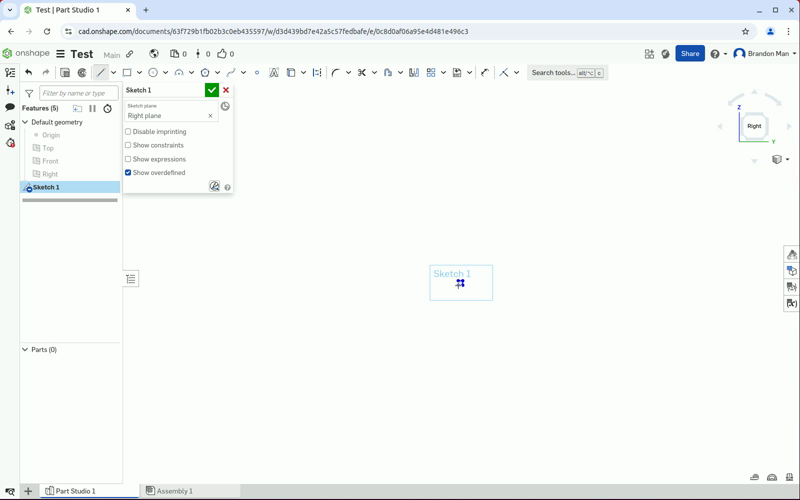
key_down(shift)
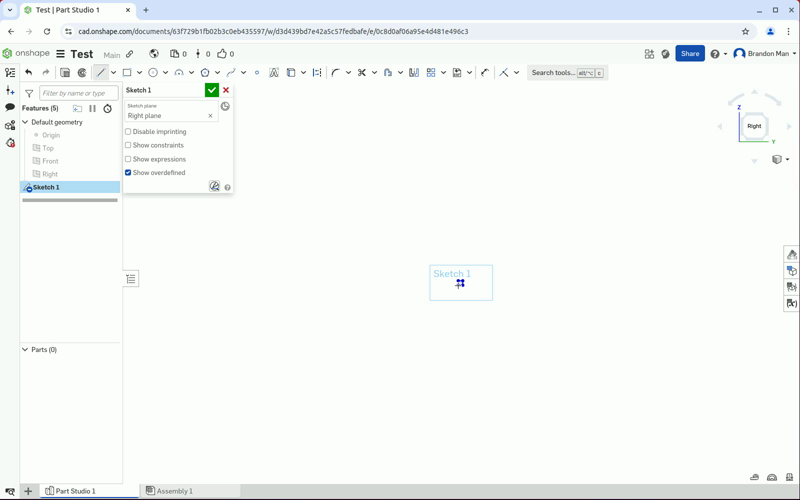
mouse_move(458, 285)
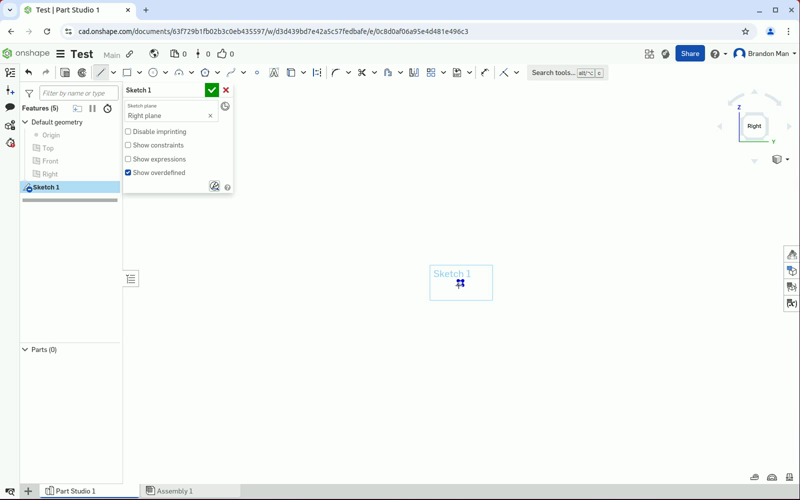
scroll(6)
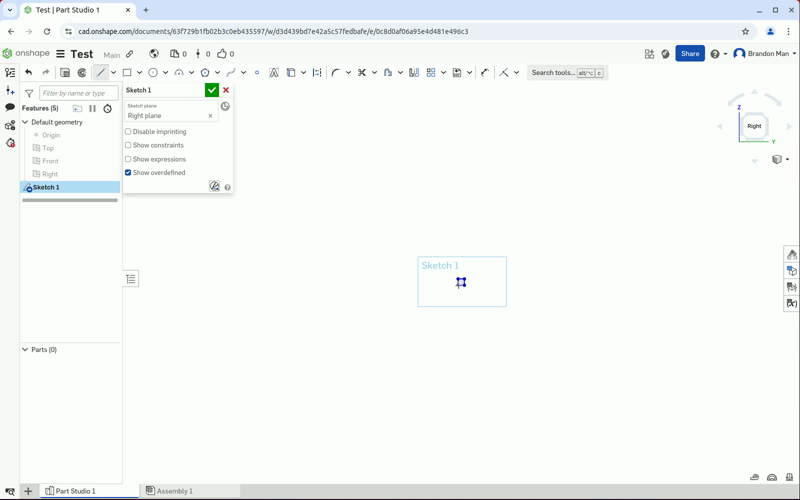
scroll(6)
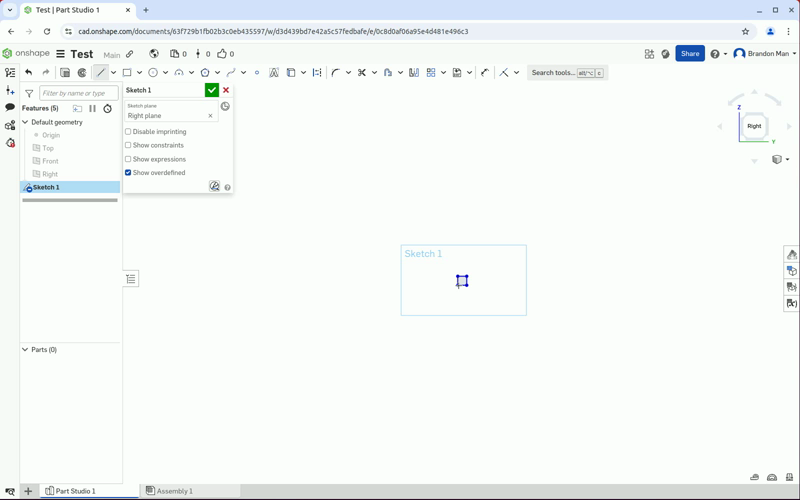
scroll(6)
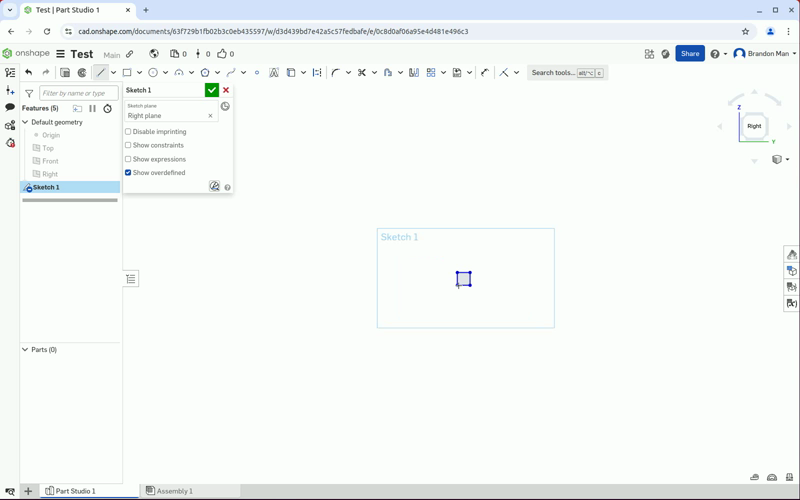
scroll(6)
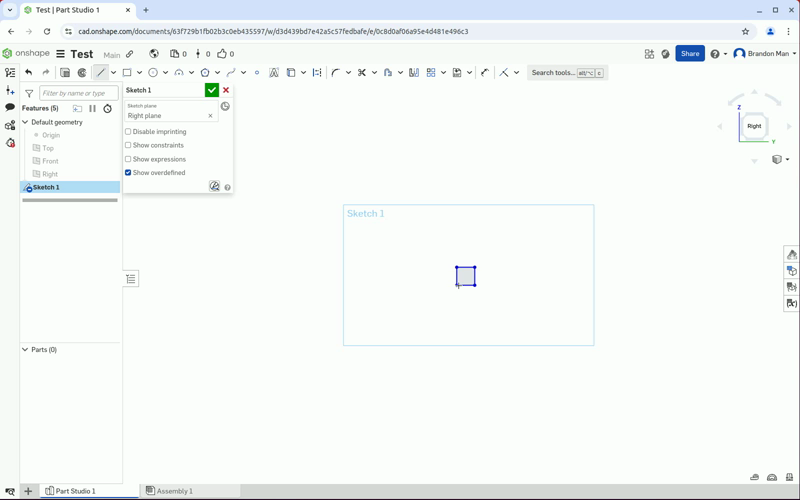
scroll(6)
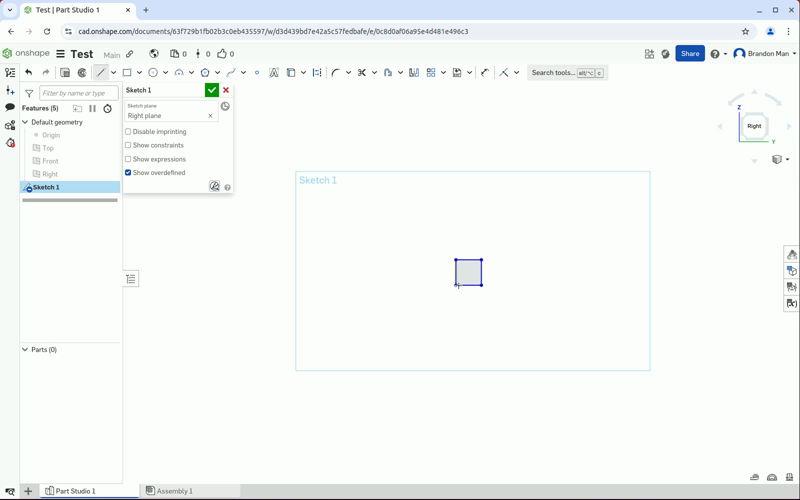
scroll(6)
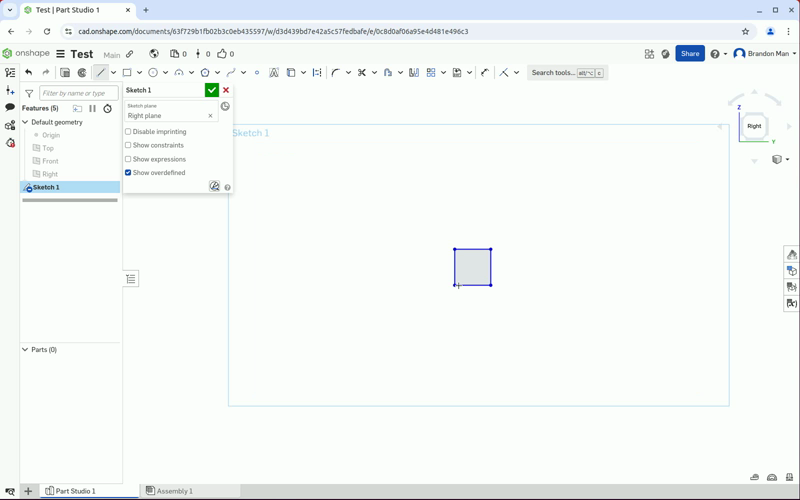
scroll(6)
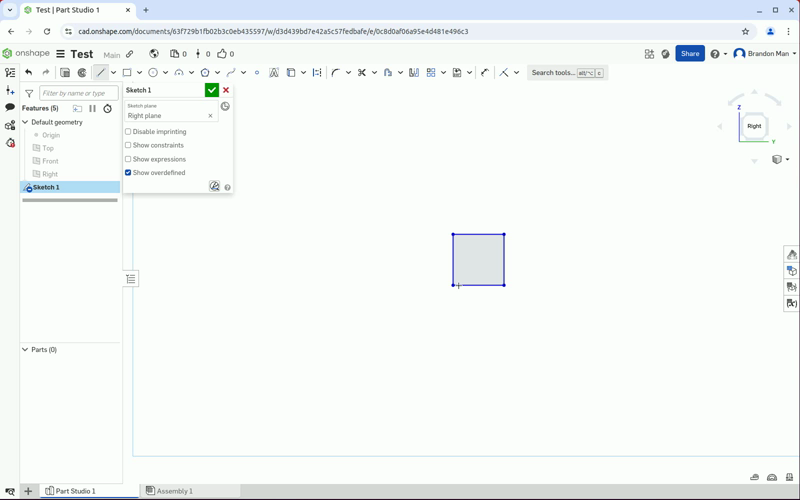
click(458, 285)
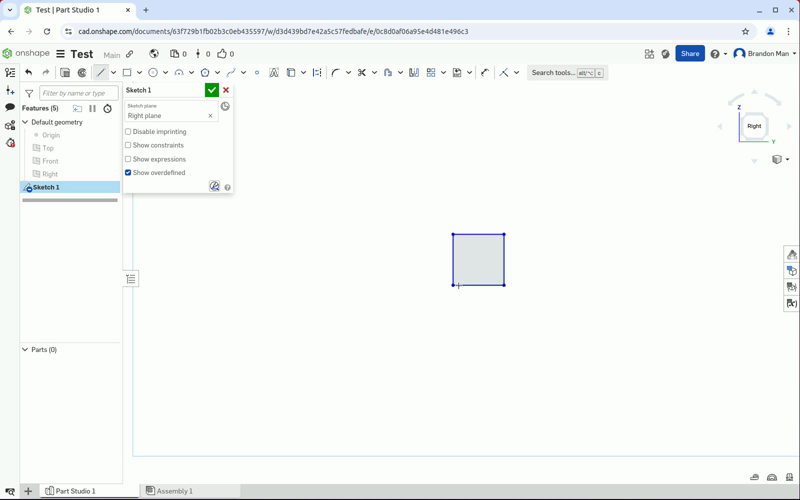
scroll(-6)
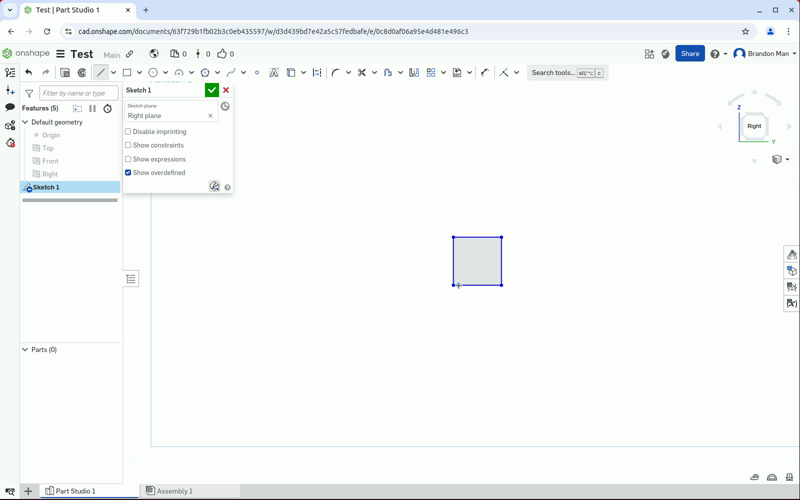
scroll(-6)
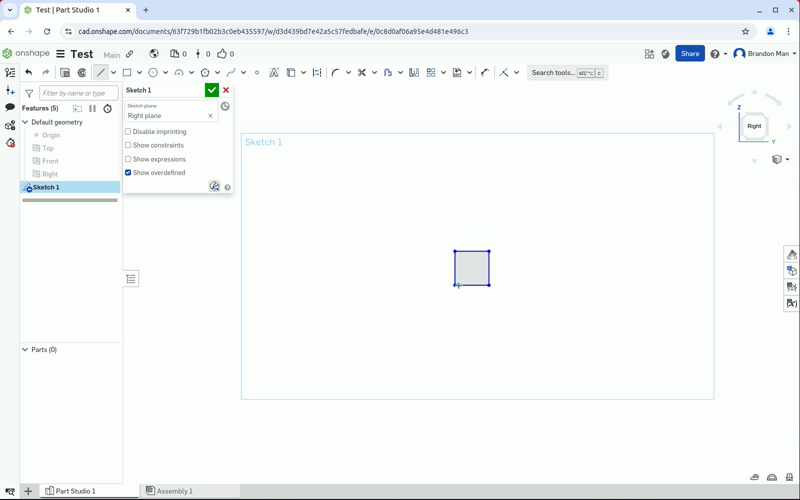
scroll(-6)
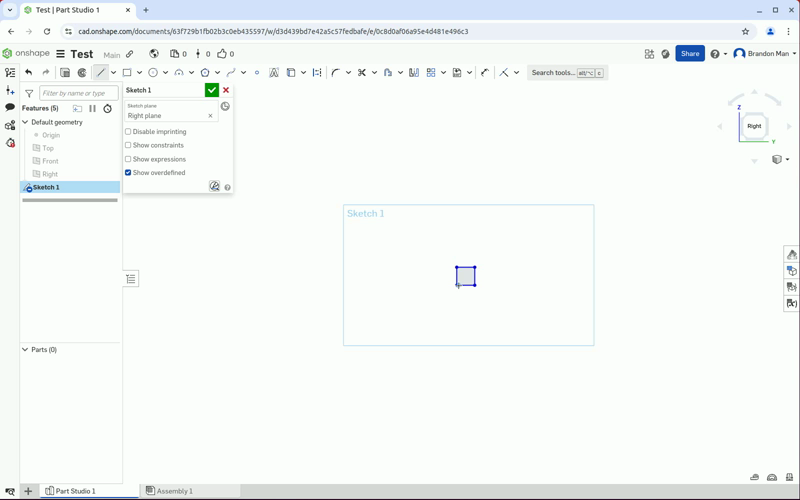
scroll(-6)
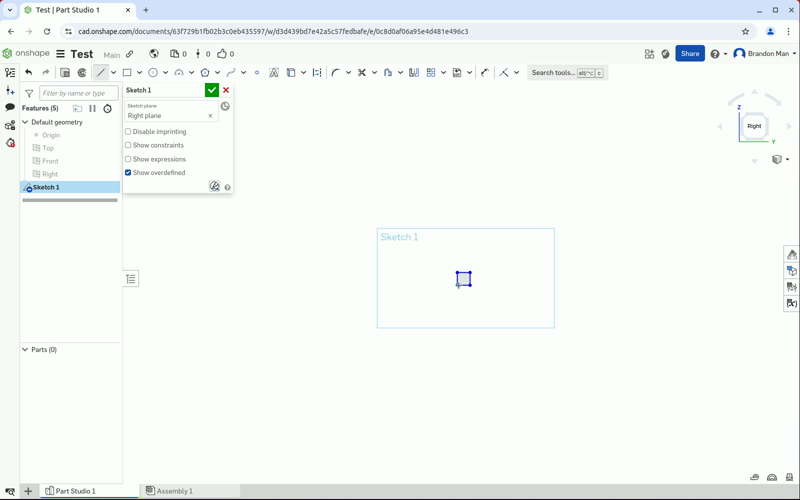
scroll(-6)
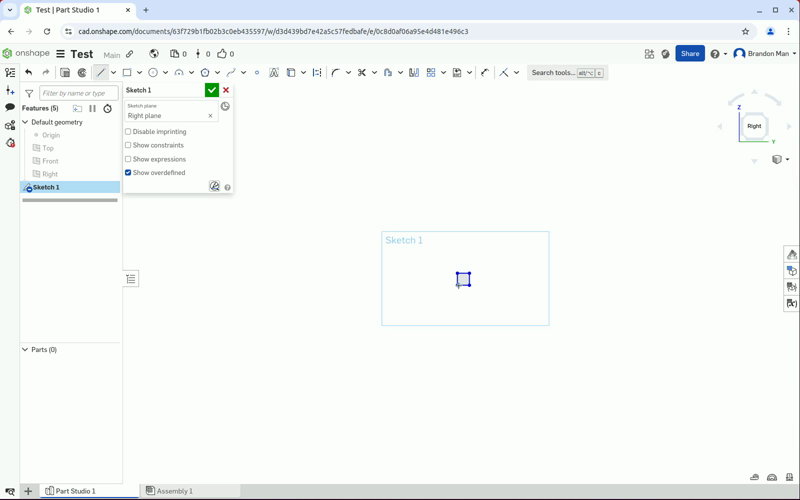
scroll(-6)
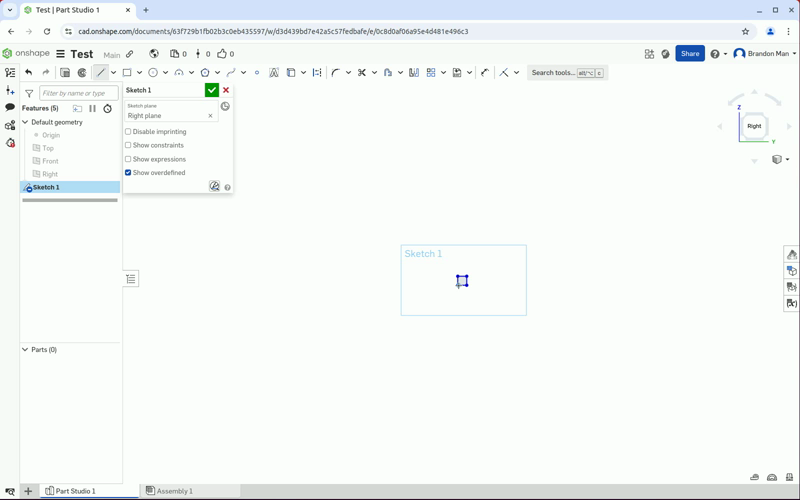
scroll(-6)
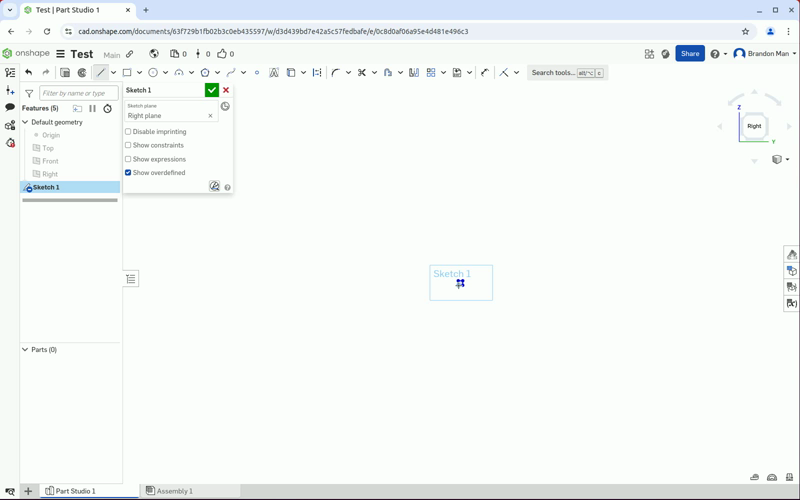
key_up(shift)
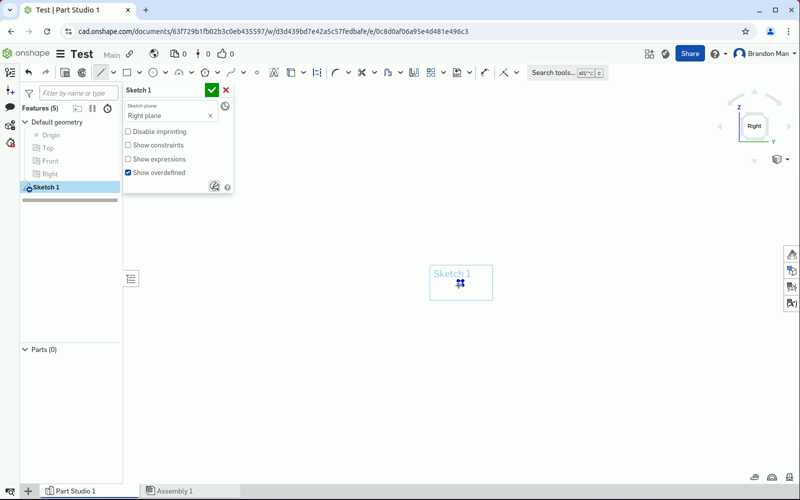
key_down(shift)
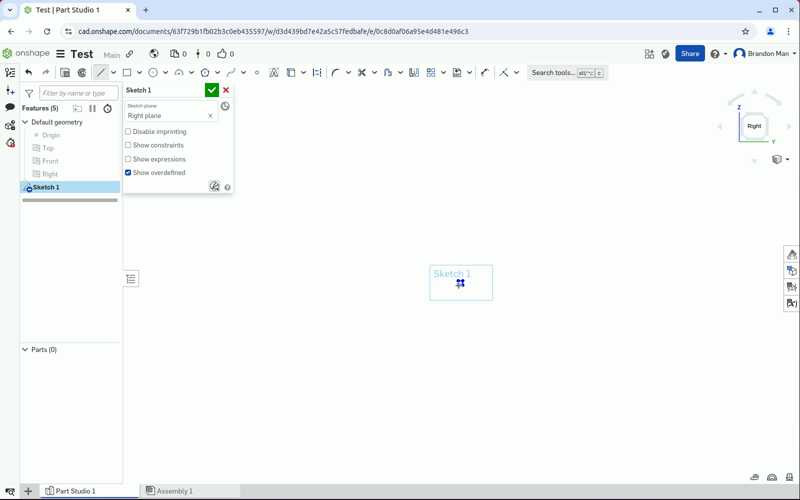
mouse_move(488, 285)
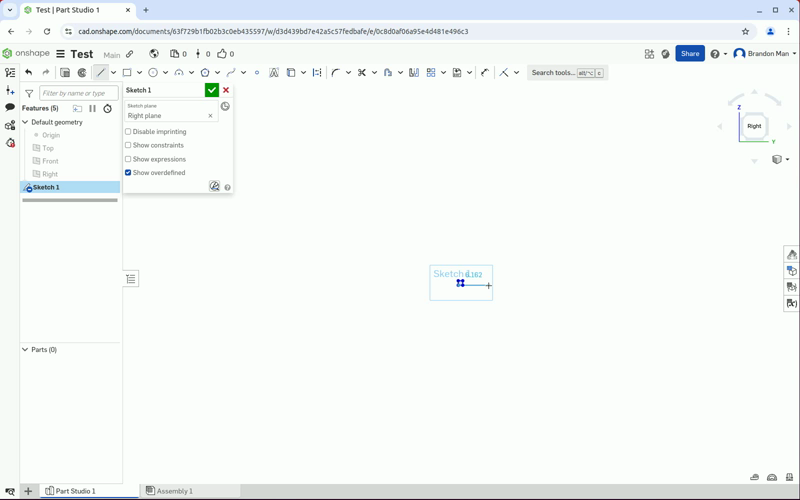
mouse_move(462, 285)
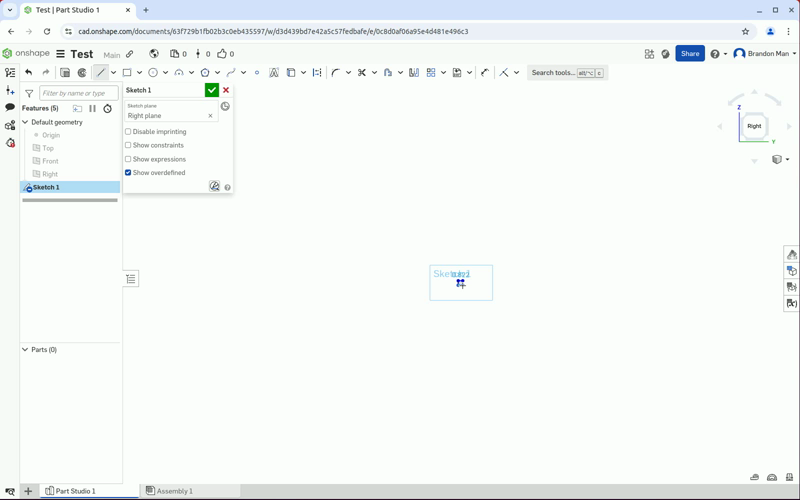
scroll(6)
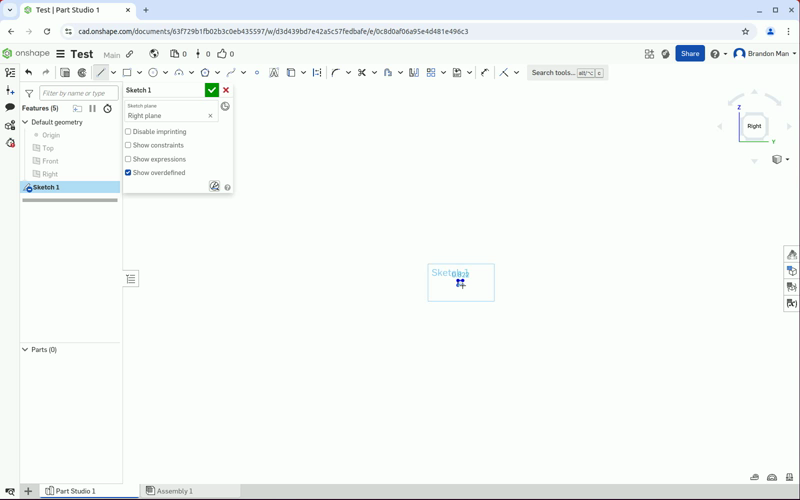
scroll(6)
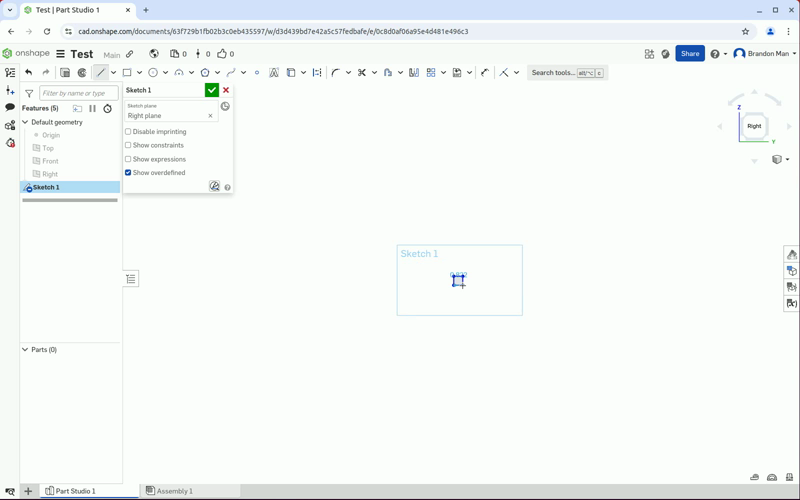
scroll(6)
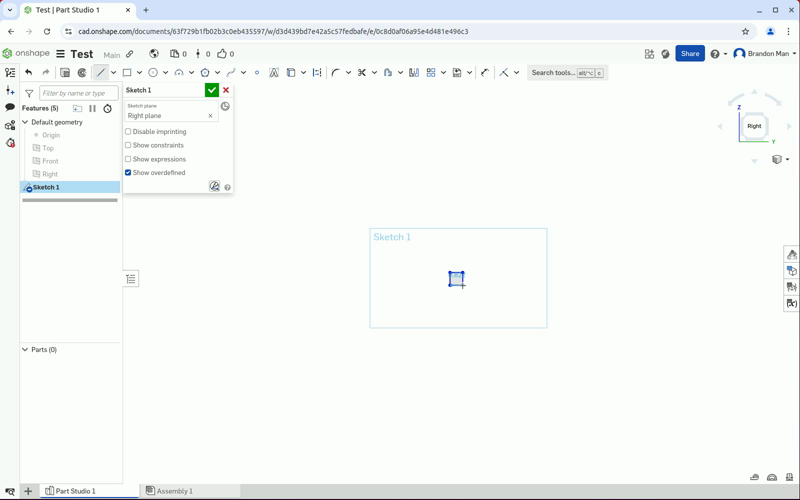
scroll(6)
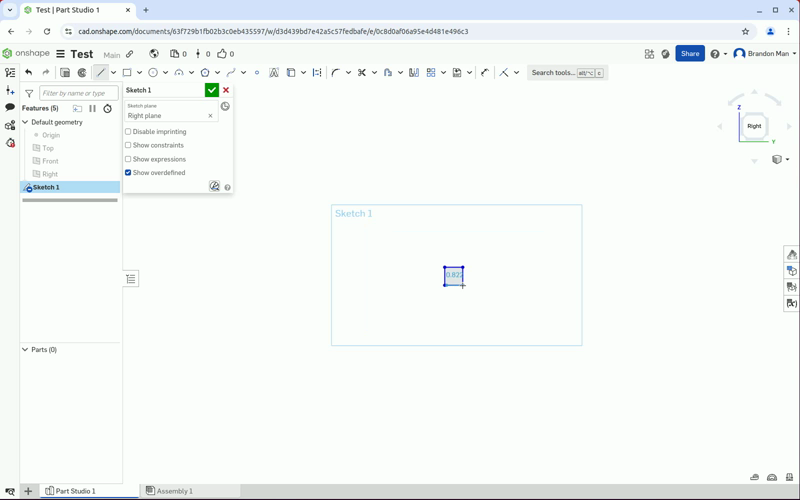
scroll(6)
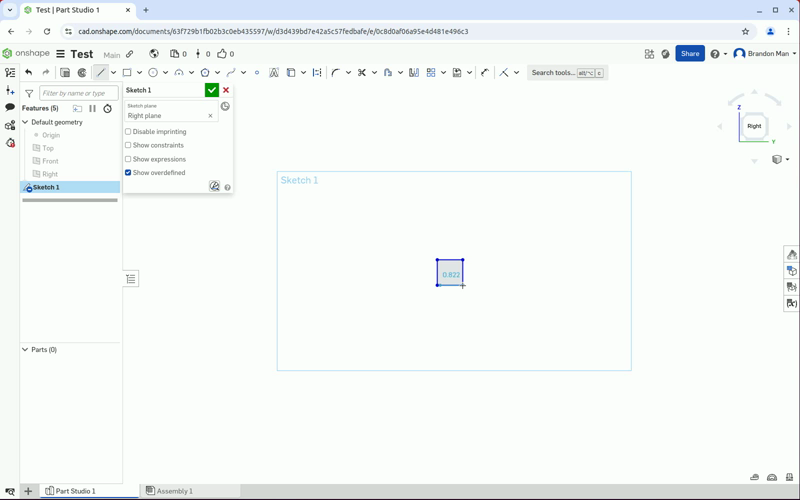
scroll(6)
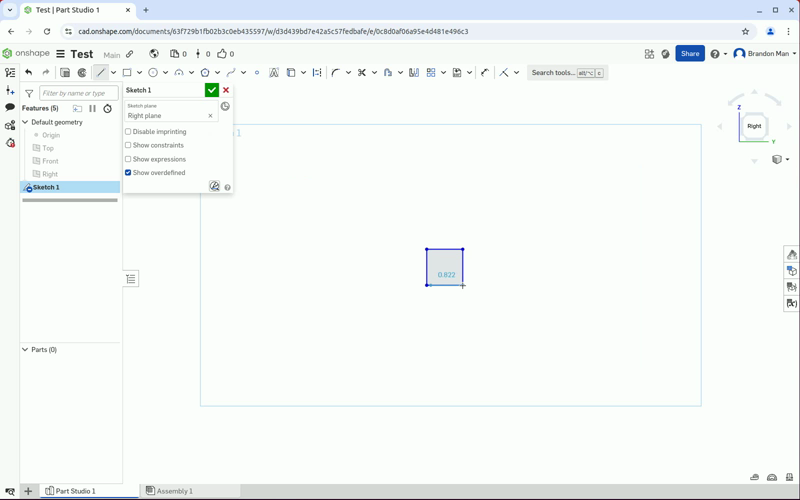
scroll(6)
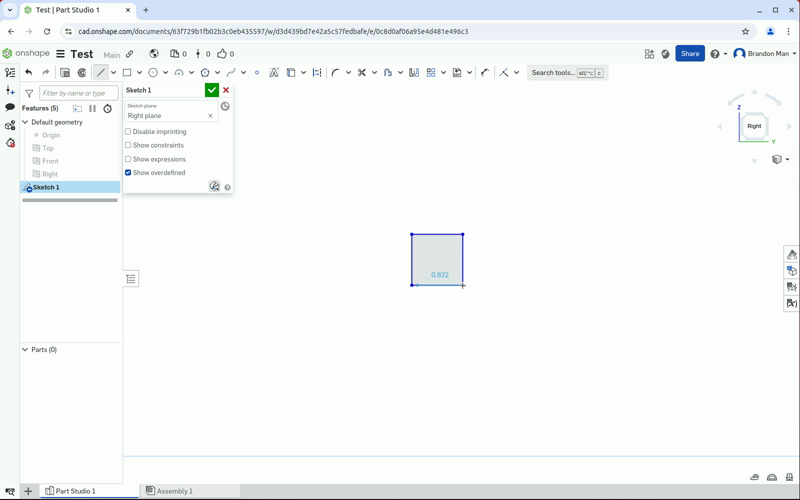
click(462, 285)
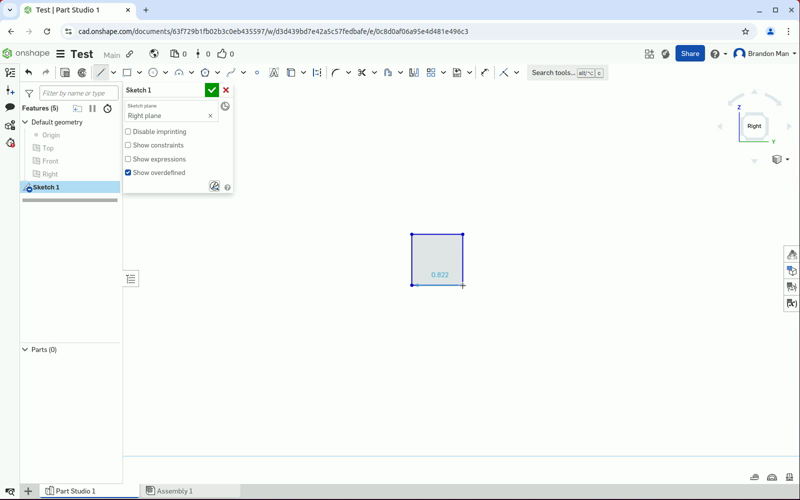
scroll(-6)
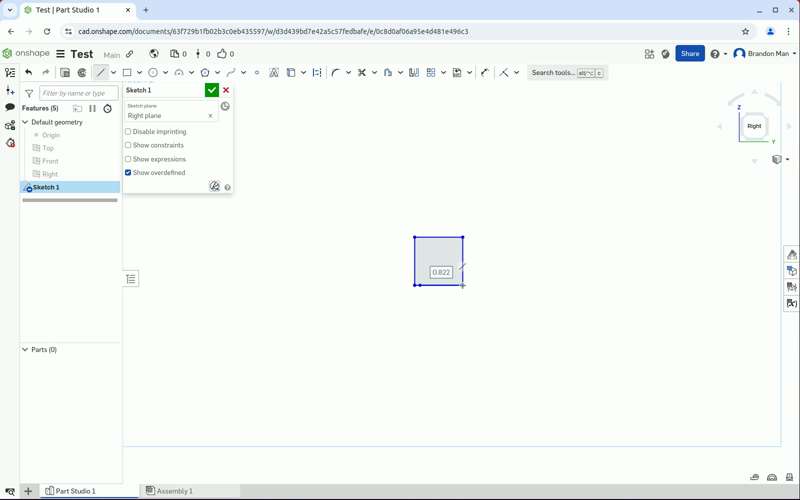
scroll(-6)
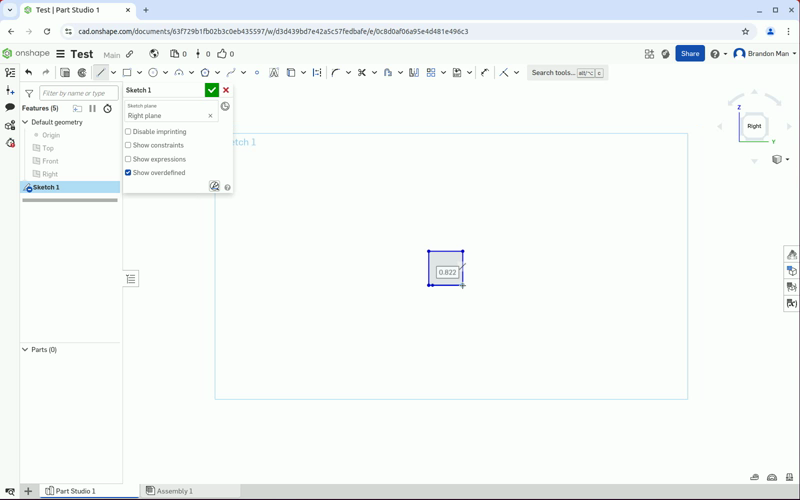
scroll(-6)
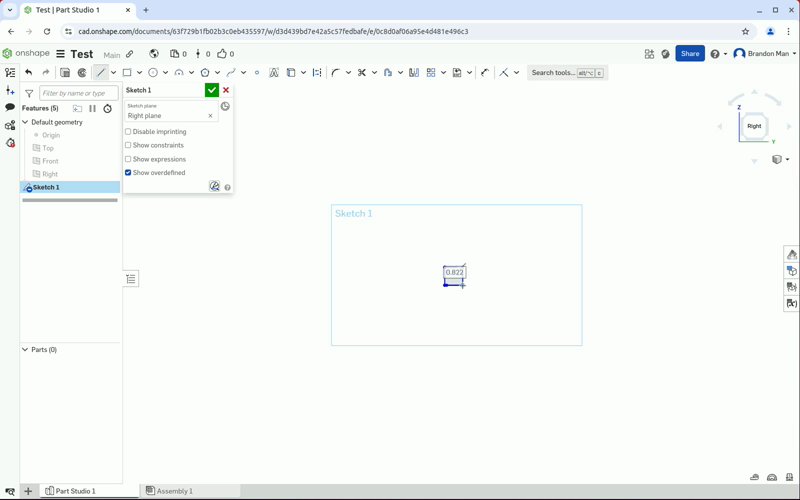
scroll(-6)
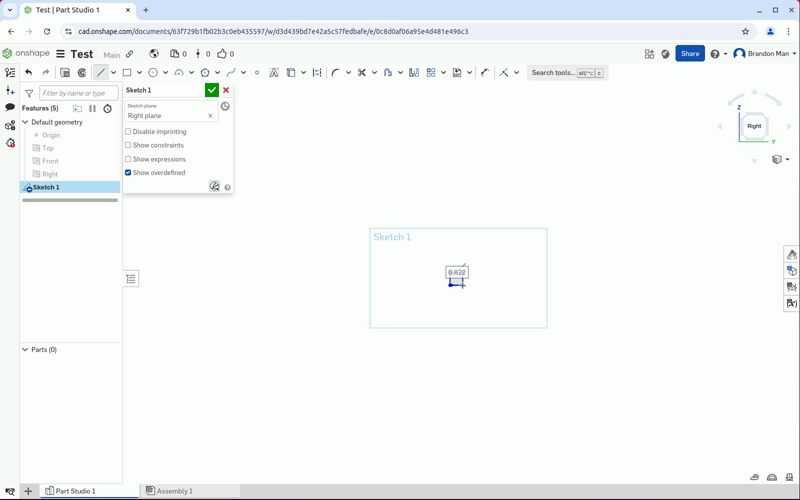
scroll(-6)
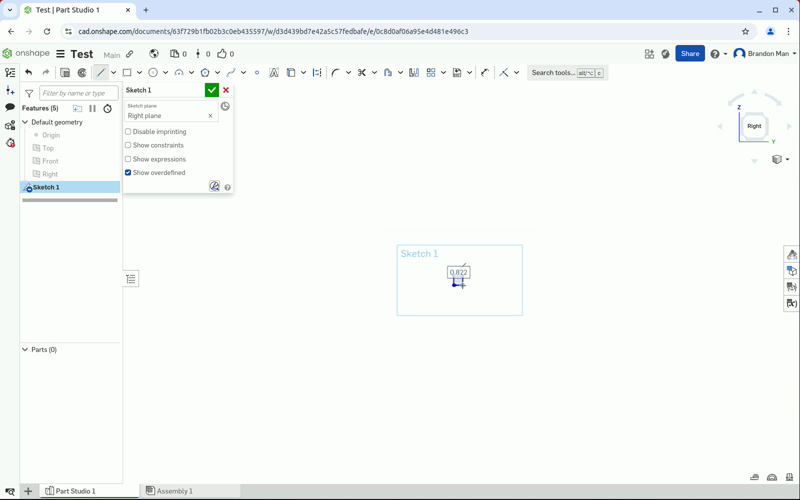
scroll(-6)
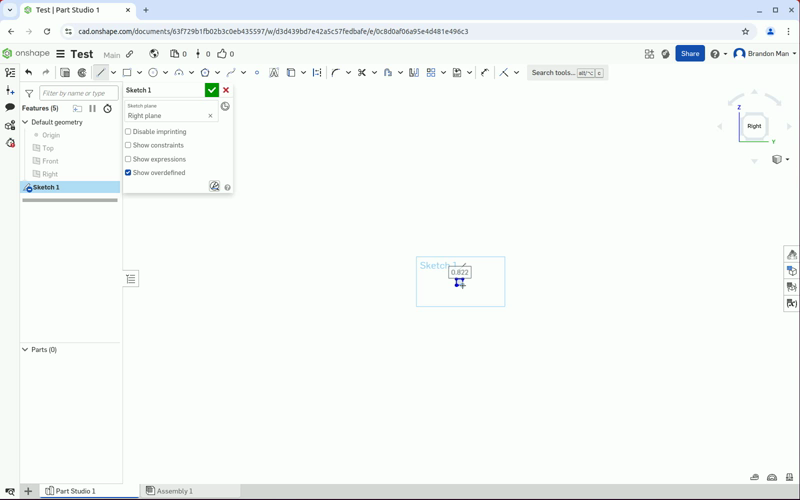
scroll(-6)
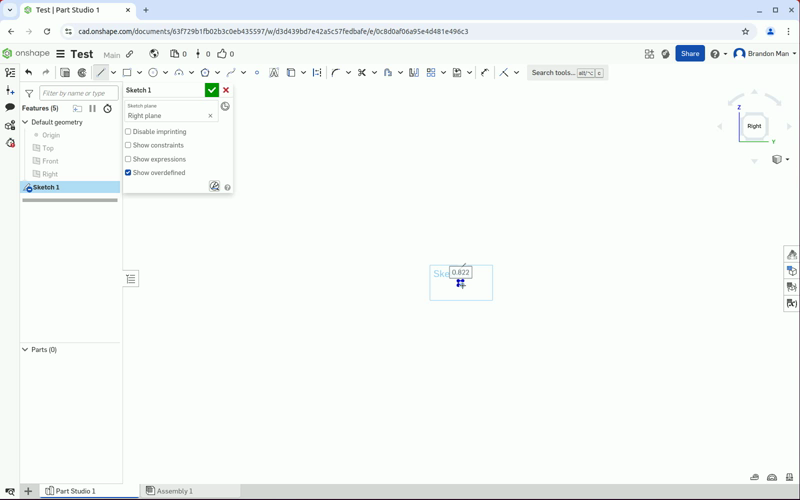
key_up(shift)
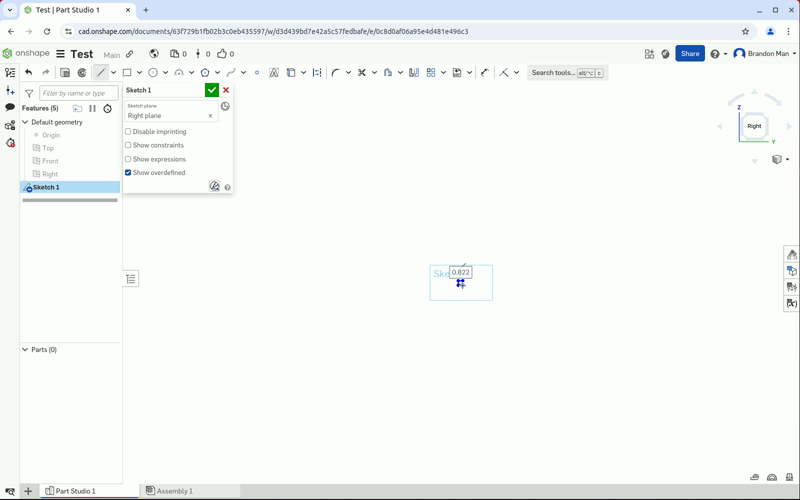
key_down(shift)
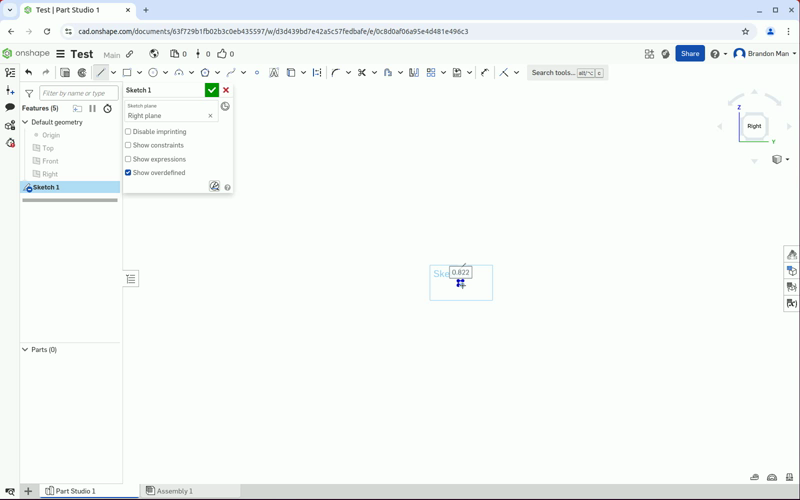
mouse_move(492, 285)
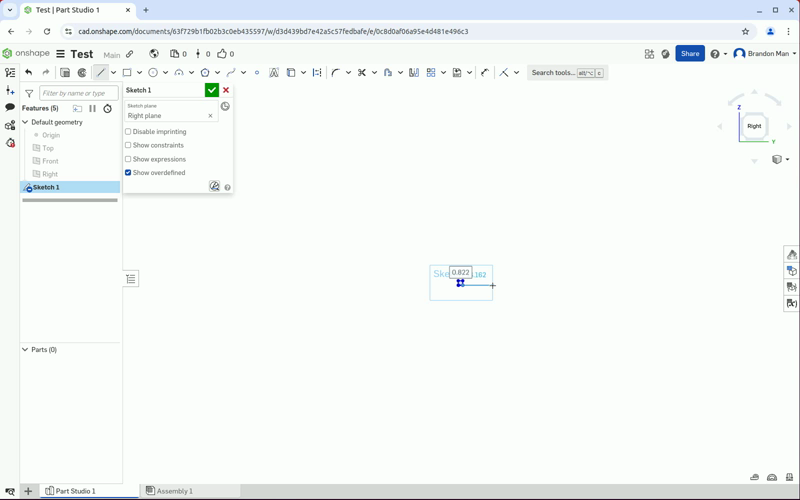
mouse_move(462, 280)
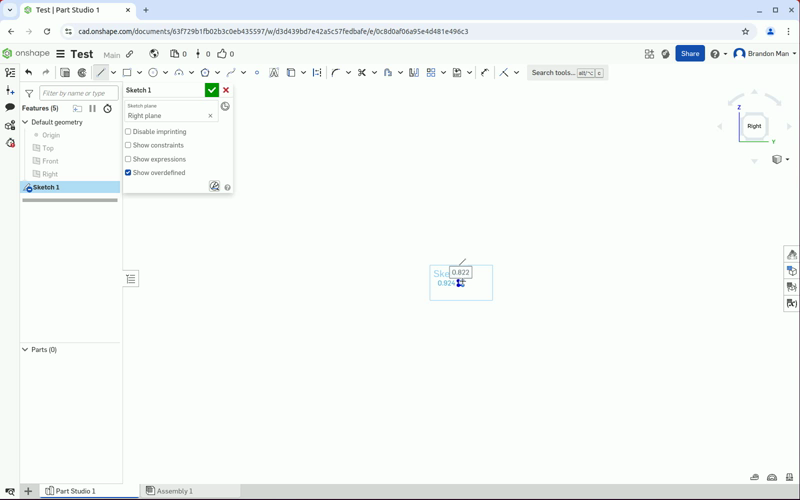
scroll(6)
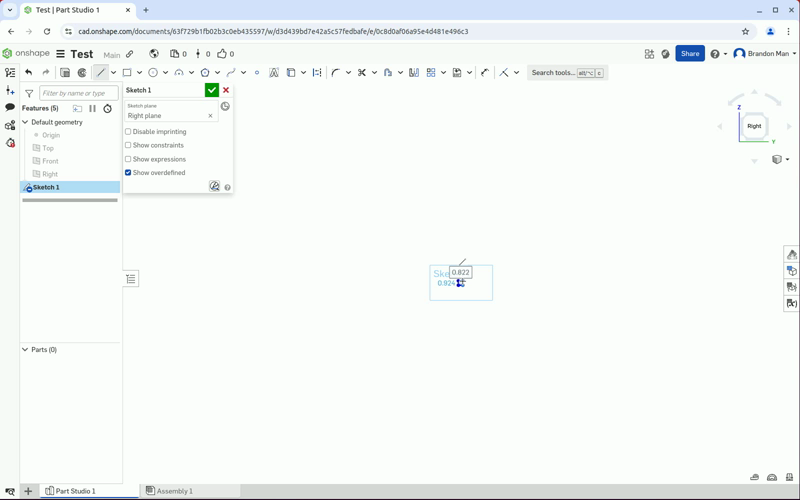
scroll(6)
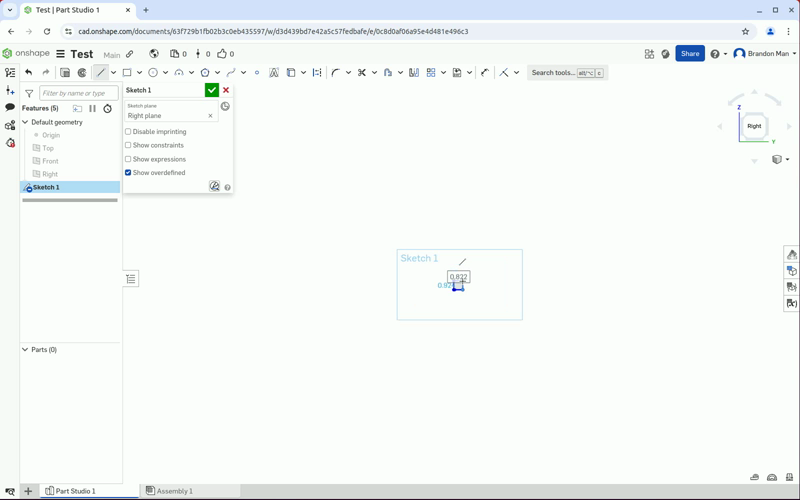
scroll(6)
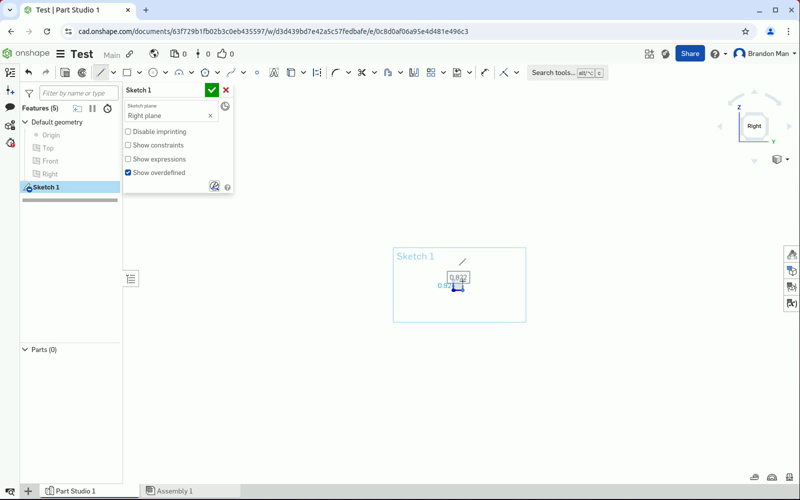
scroll(6)
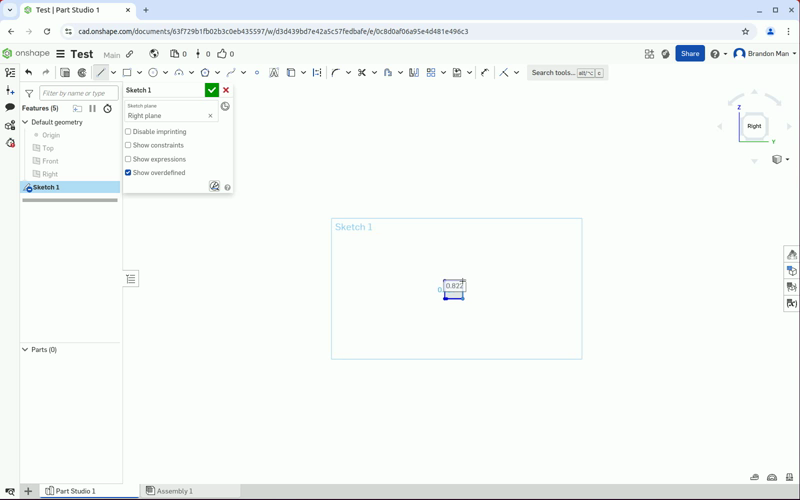
scroll(6)
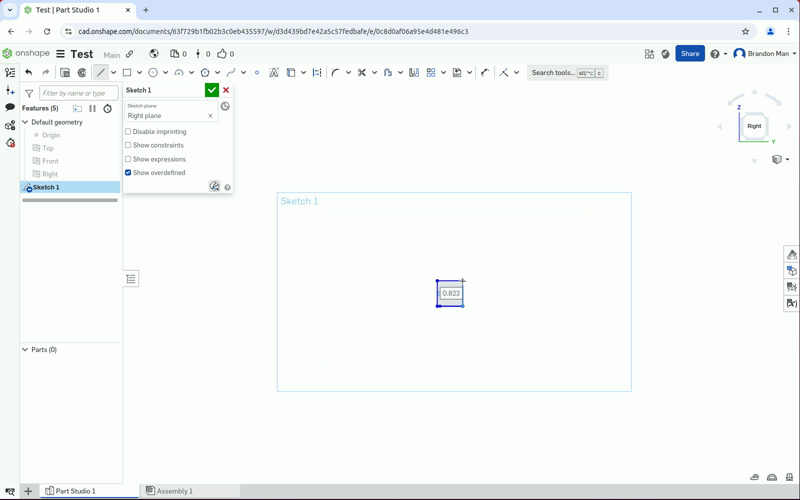
scroll(6)
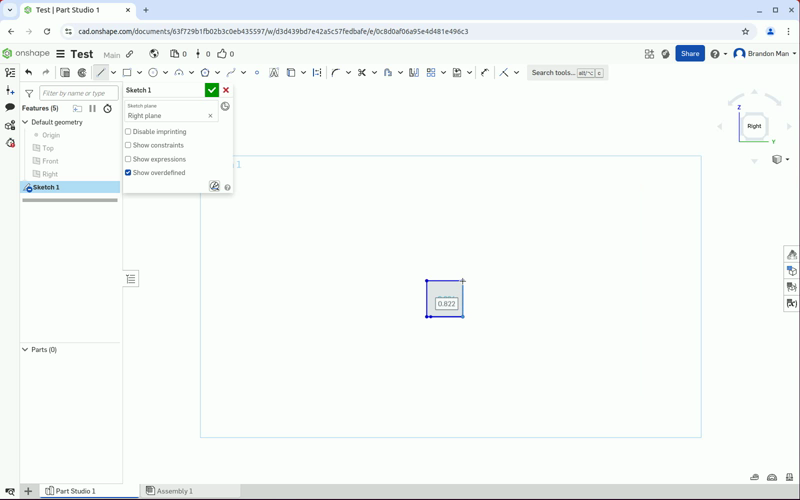
scroll(6)
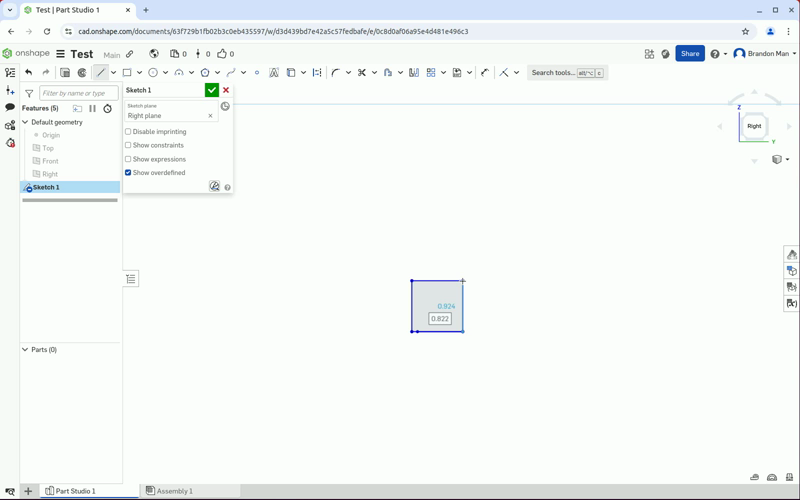
click(462, 280)
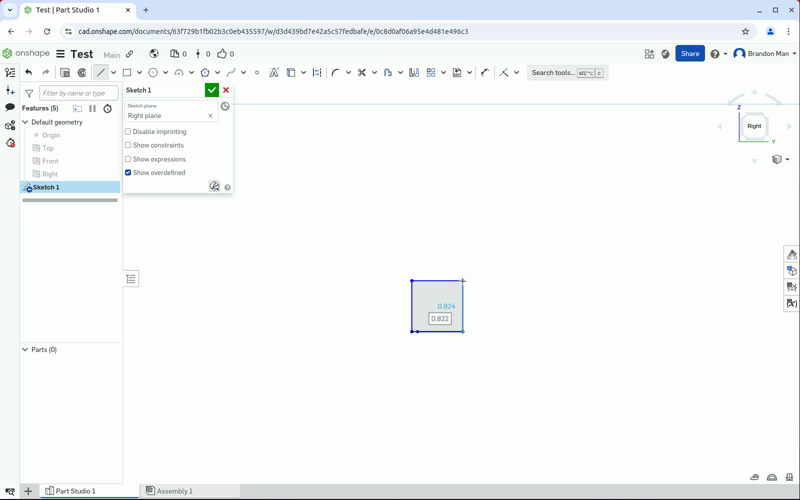
scroll(-6)
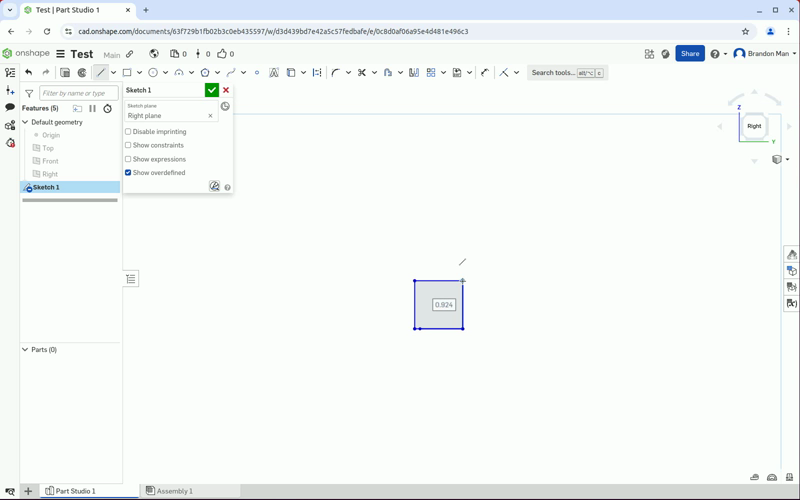
scroll(-6)
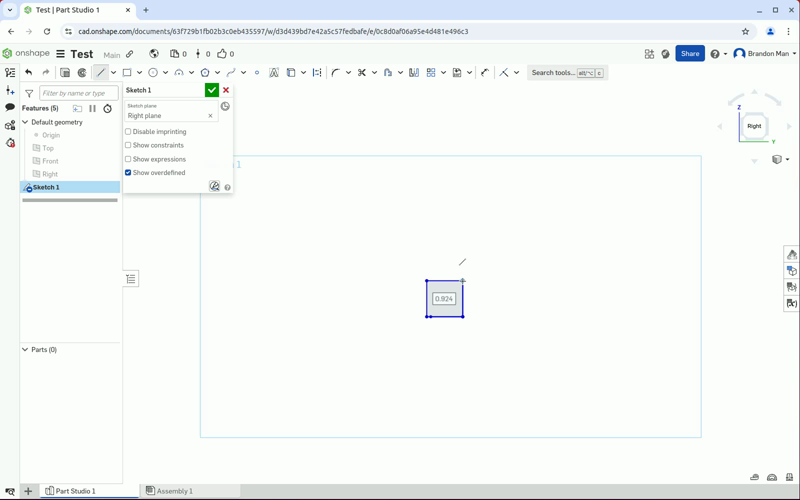
scroll(-6)
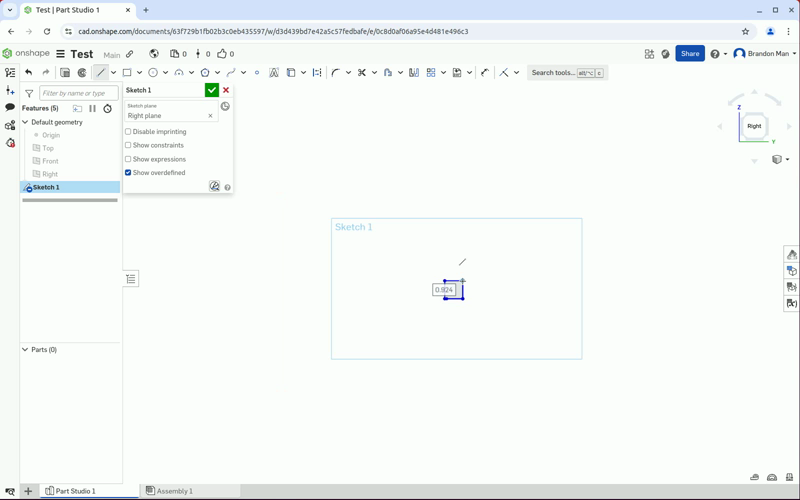
scroll(-6)
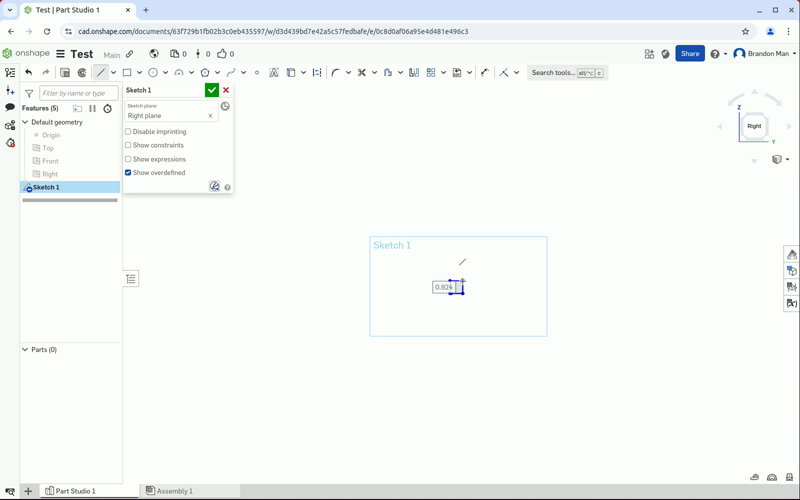
scroll(-6)
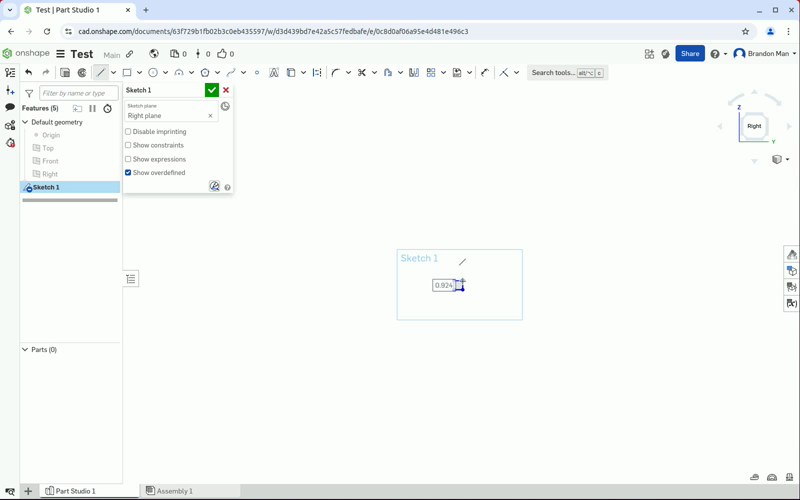
scroll(-6)
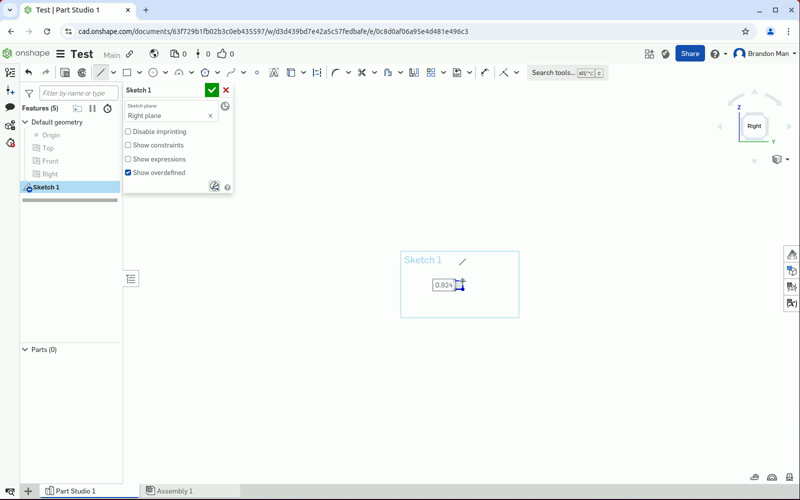
scroll(-6)
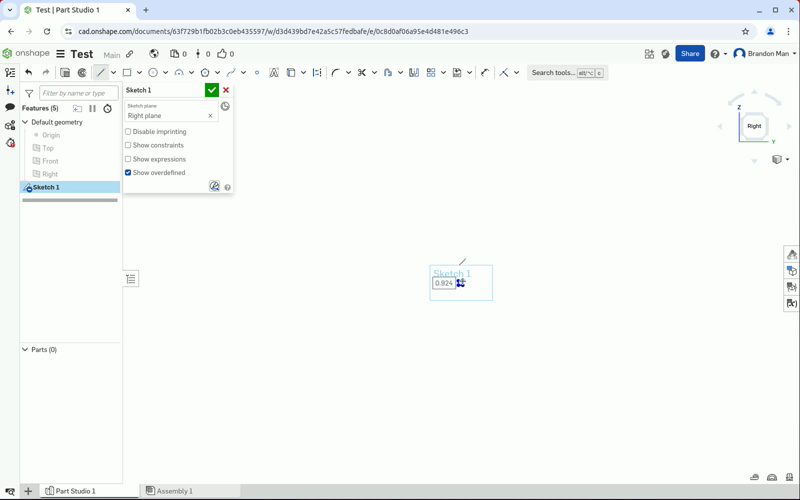
key_up(shift)
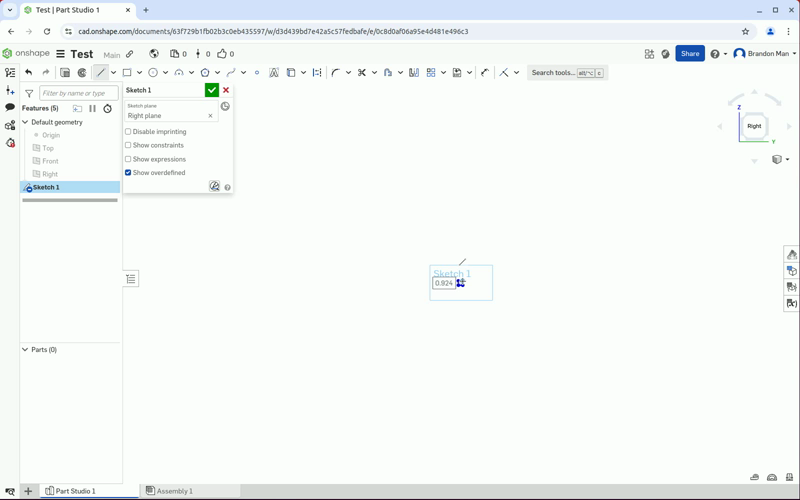
key_down(shift)
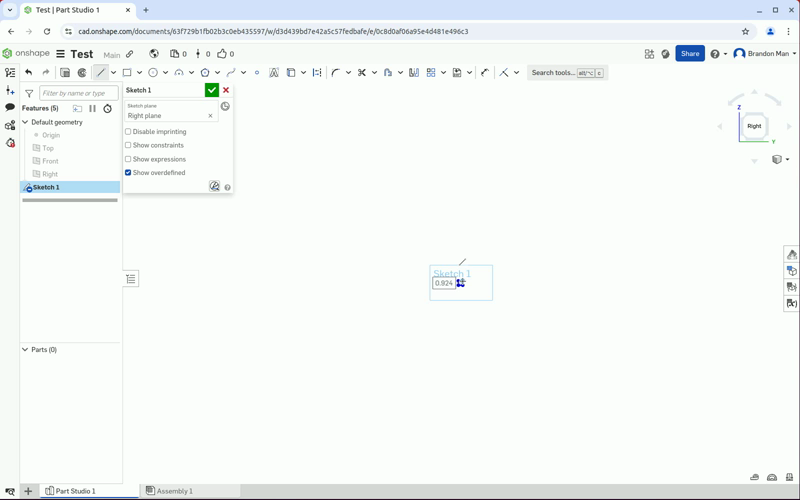
mouse_move(492, 280)
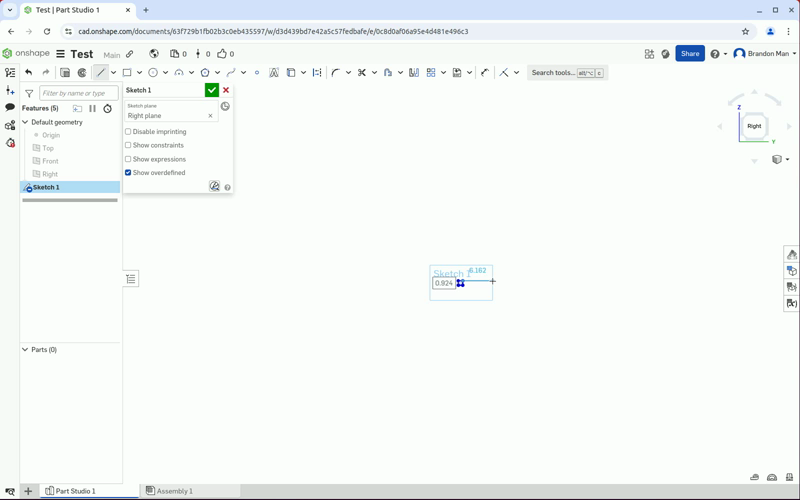
mouse_move(458, 280)
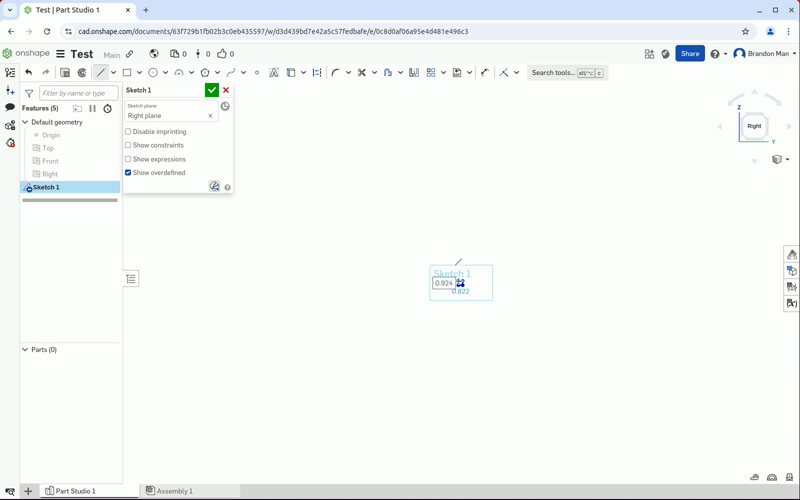
scroll(6)
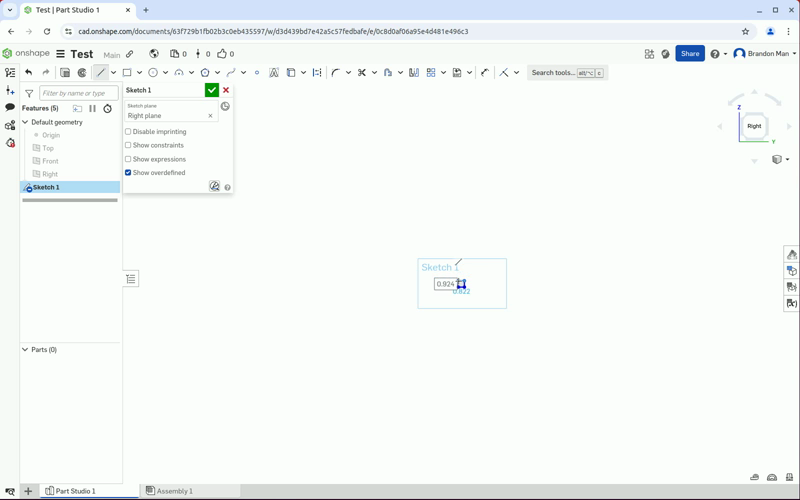
scroll(6)
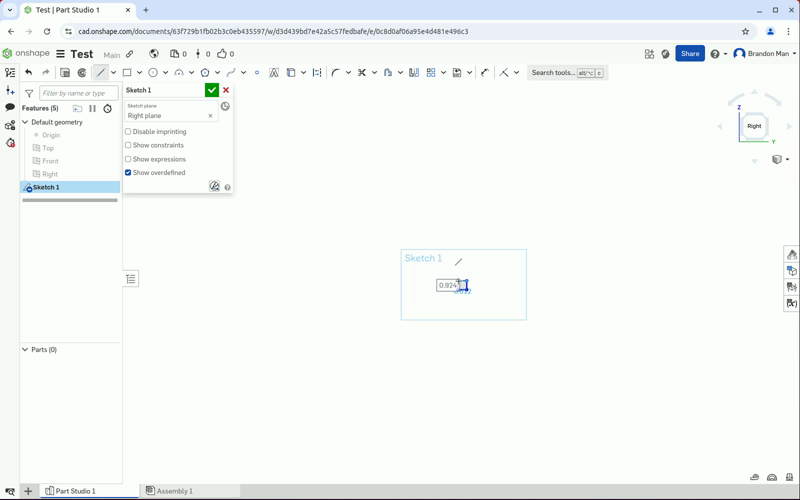
scroll(6)
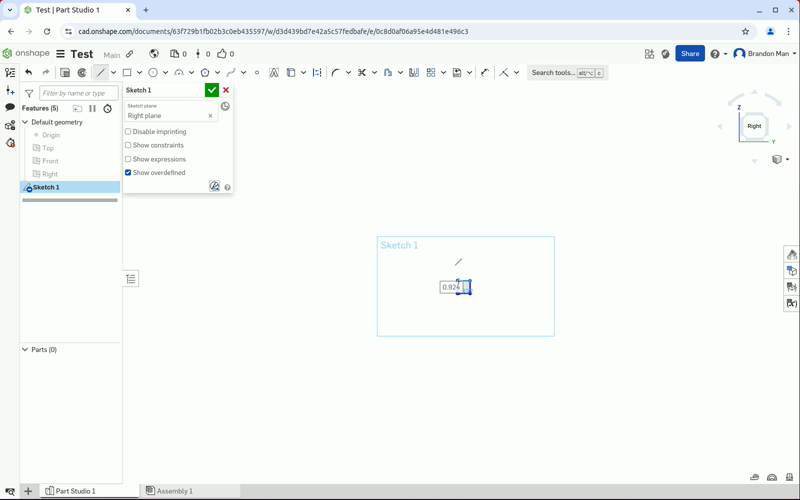
scroll(6)
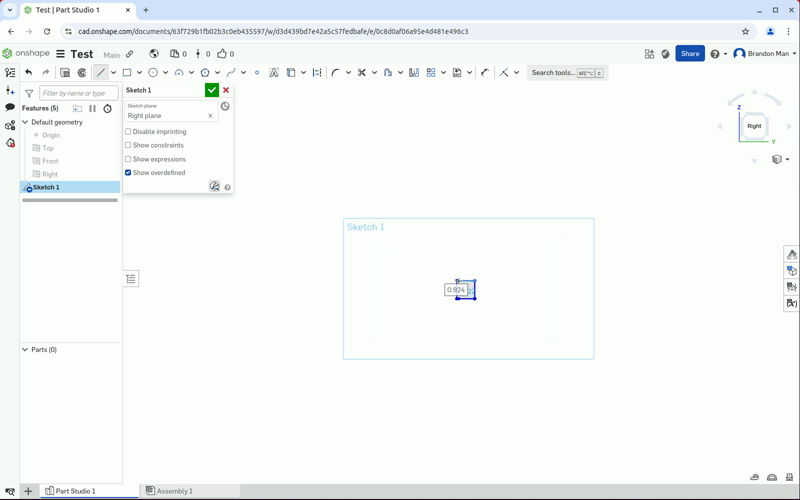
scroll(6)
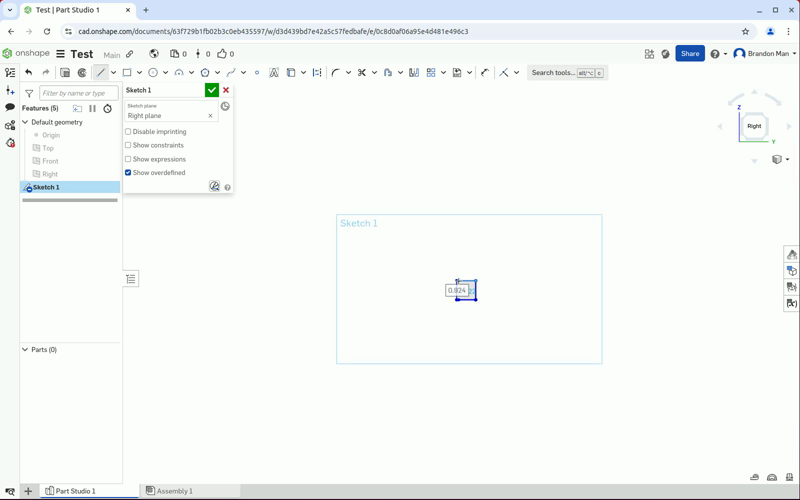
scroll(6)
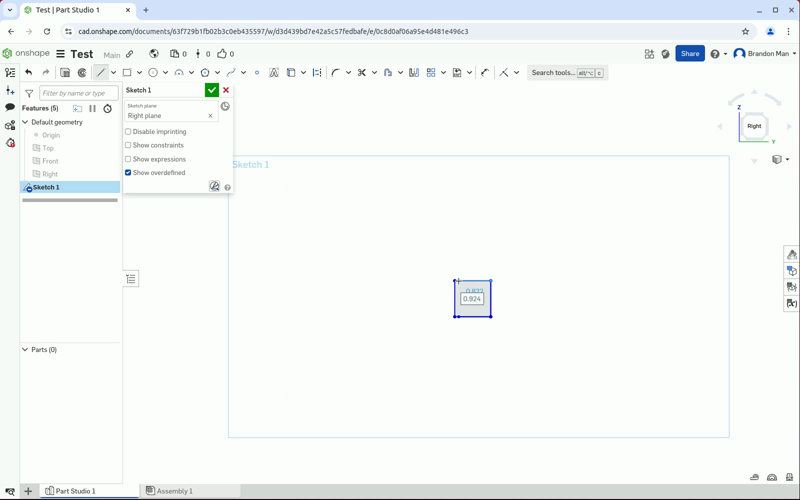
scroll(6)
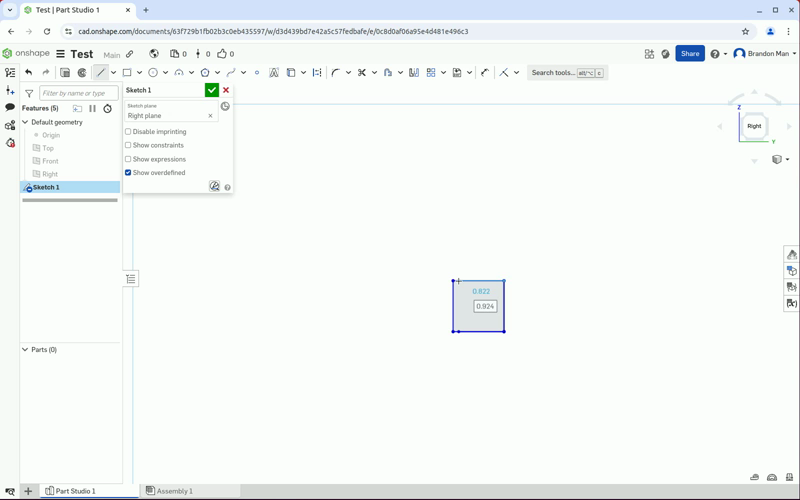
click(458, 280)
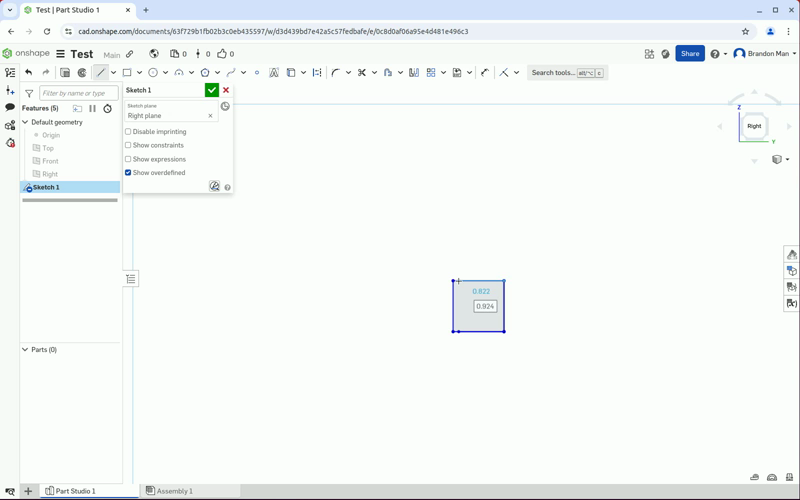
scroll(-6)
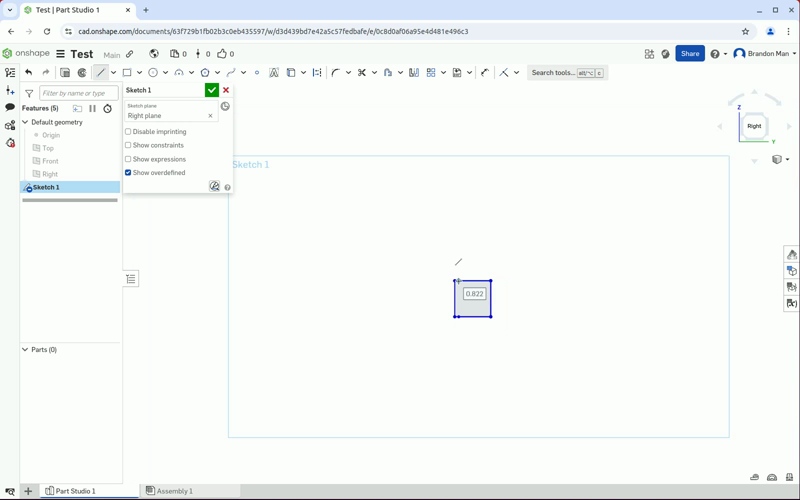
scroll(-6)
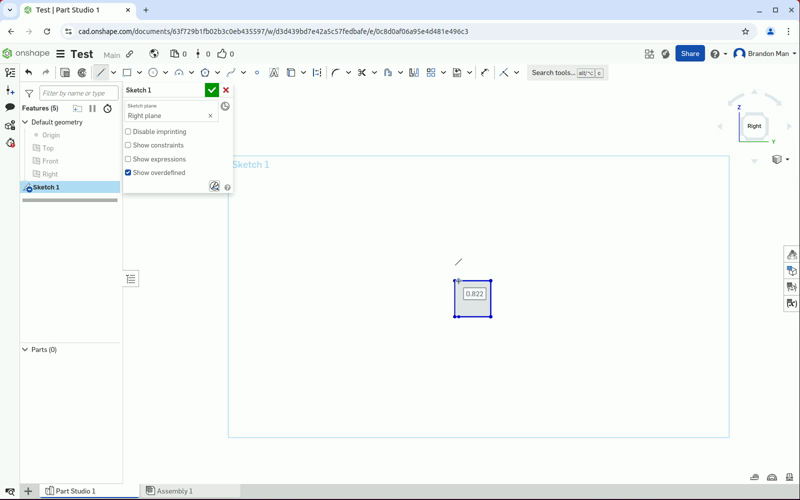
scroll(-6)
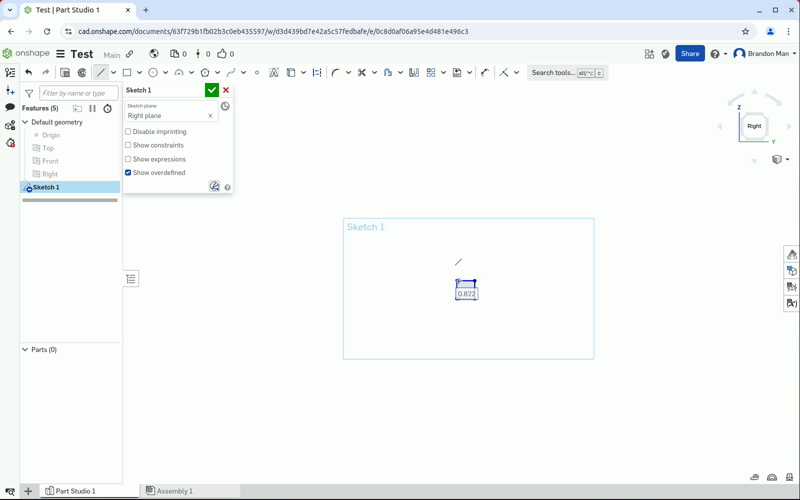
scroll(-6)
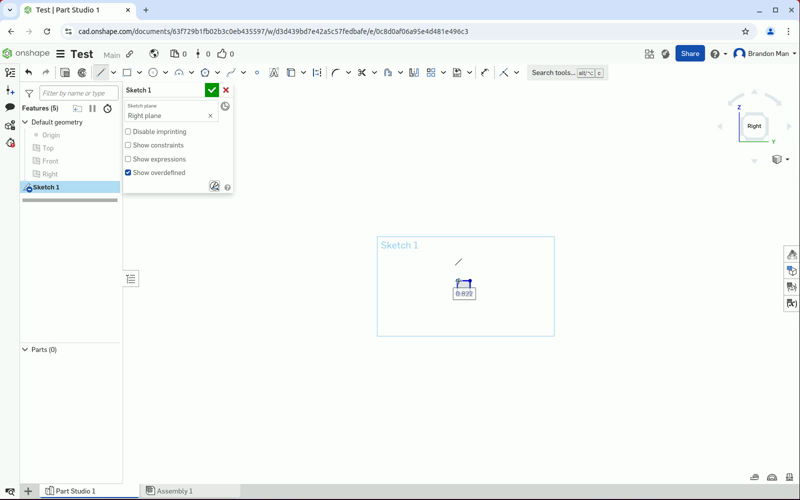
scroll(-6)
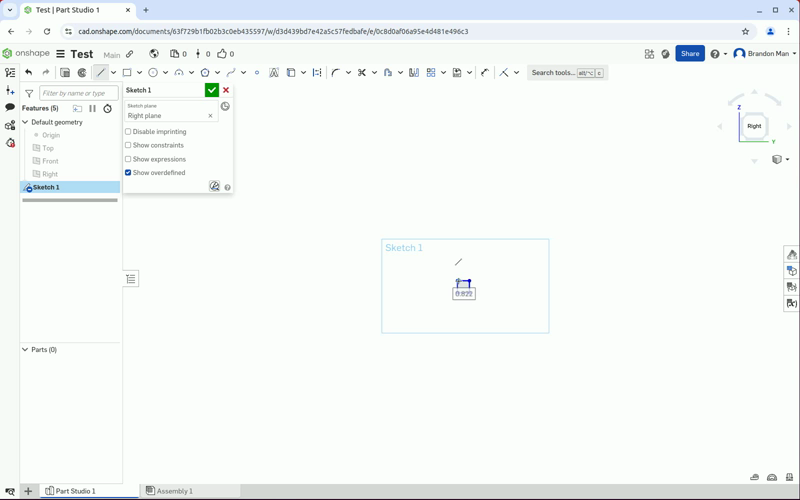
scroll(-6)
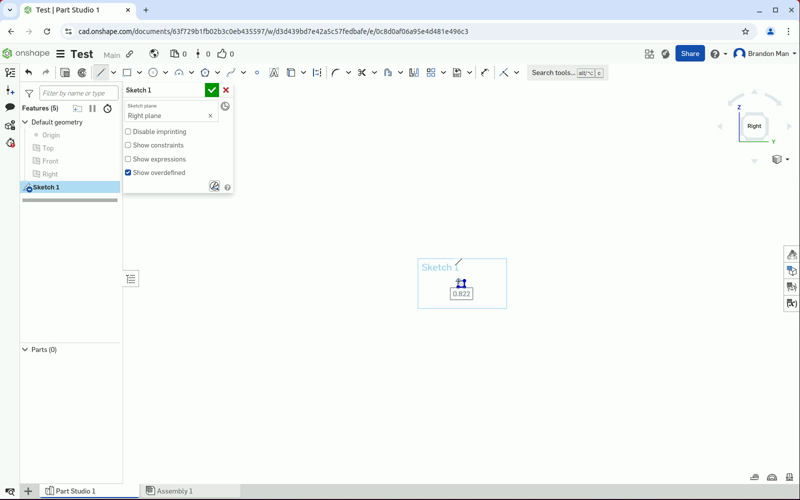
scroll(-6)
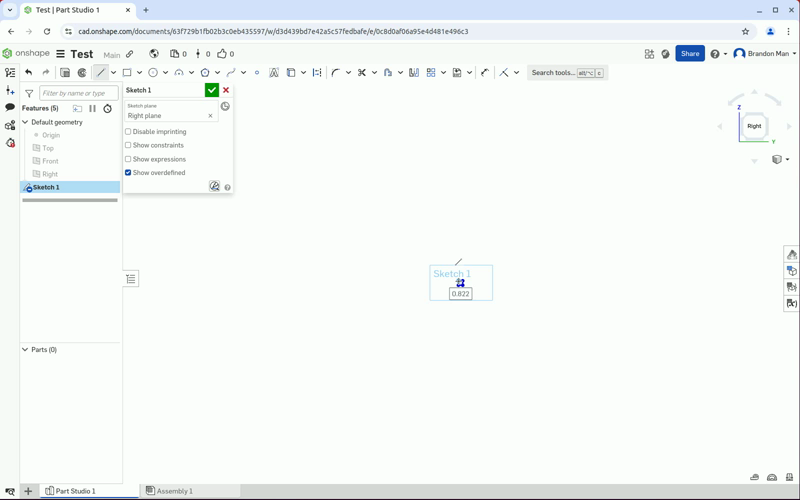
key_up(shift)
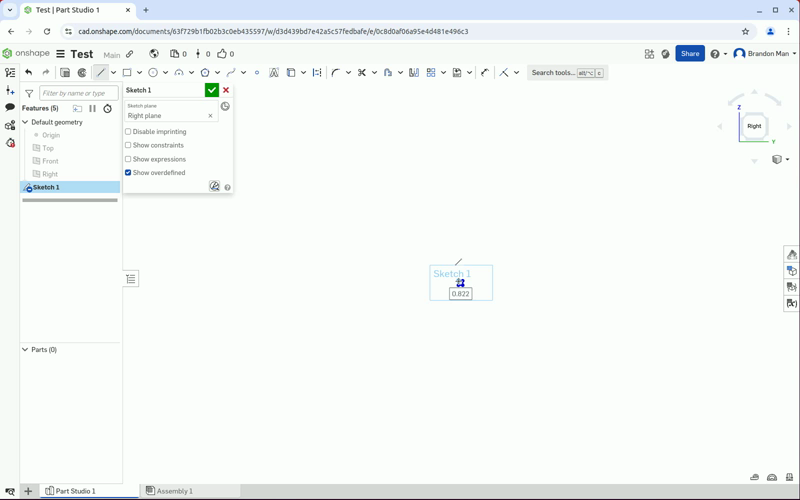
mouse_move(488, 280)
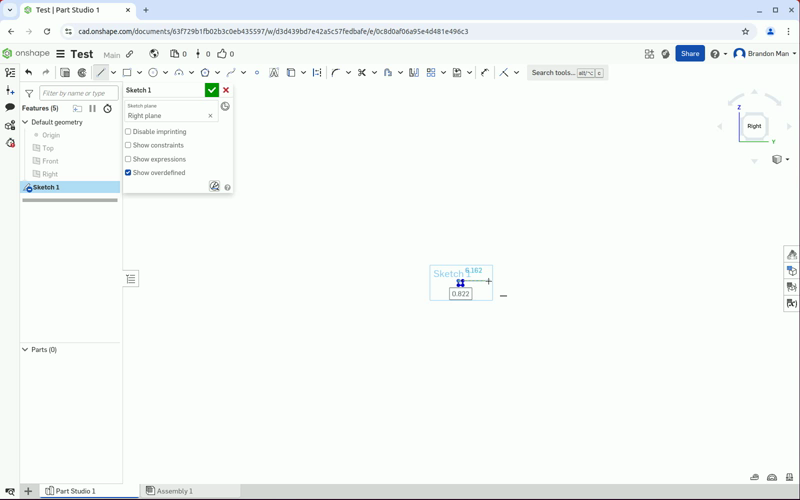
key_down(shift)
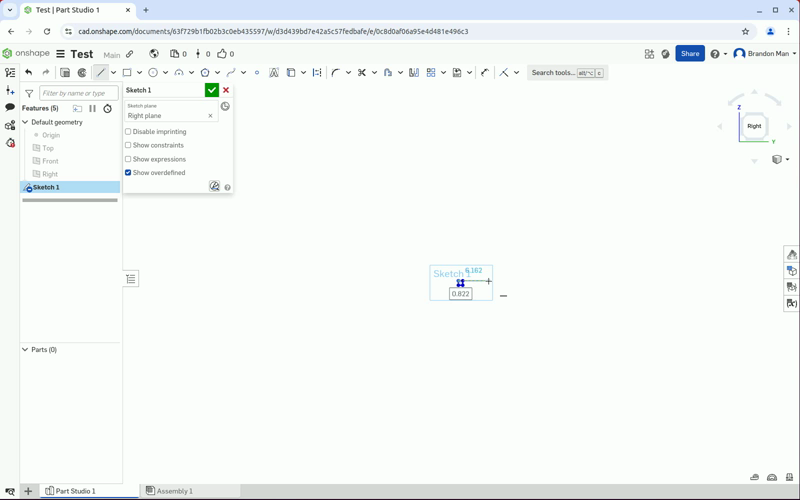
mouse_move(458, 285)
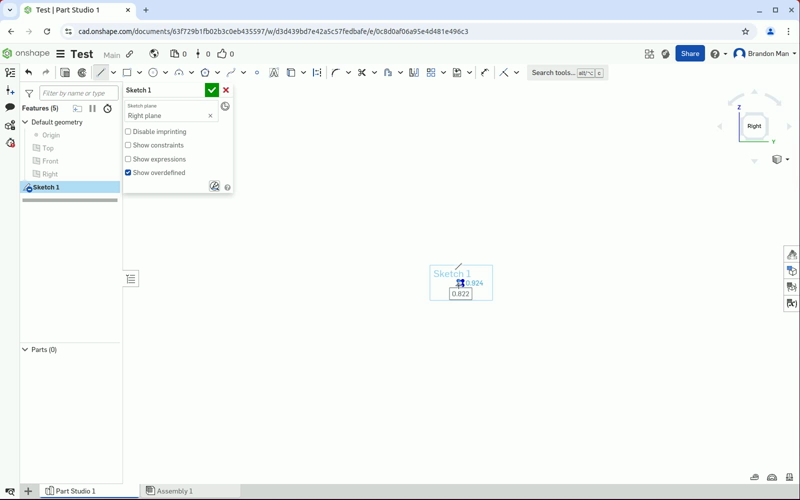
scroll(6)
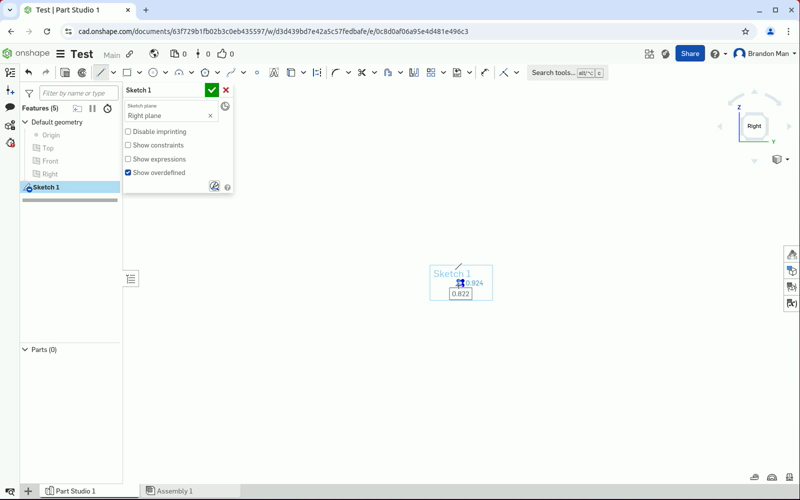
scroll(6)
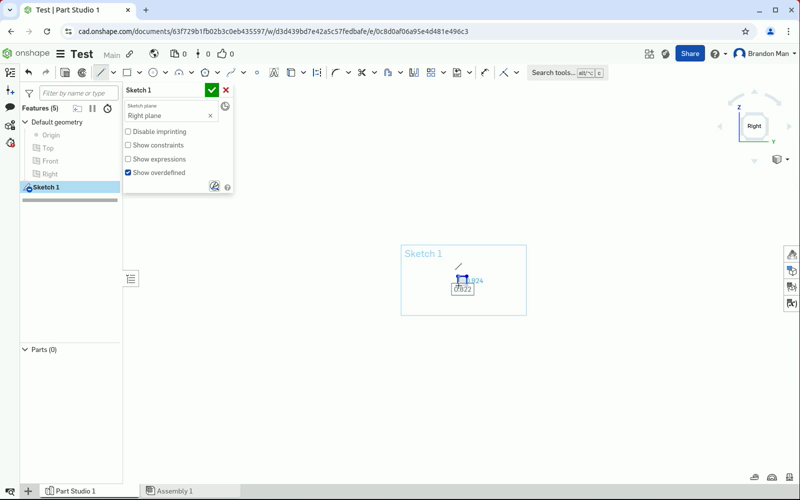
scroll(6)
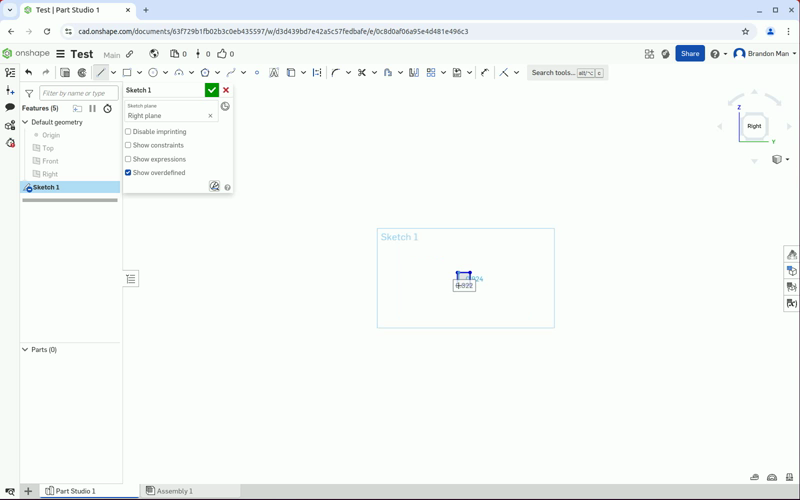
scroll(6)
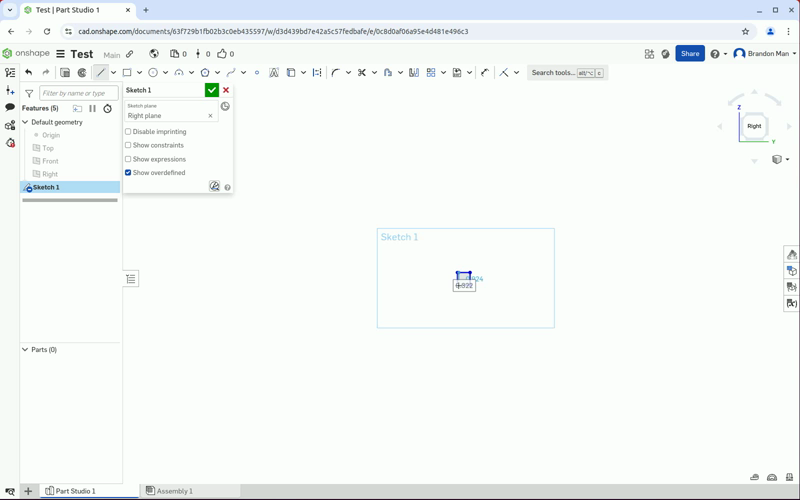
scroll(6)
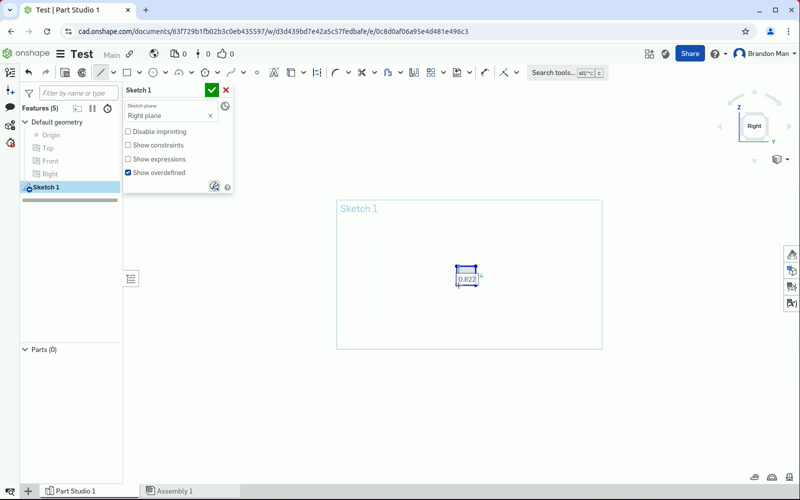
scroll(6)
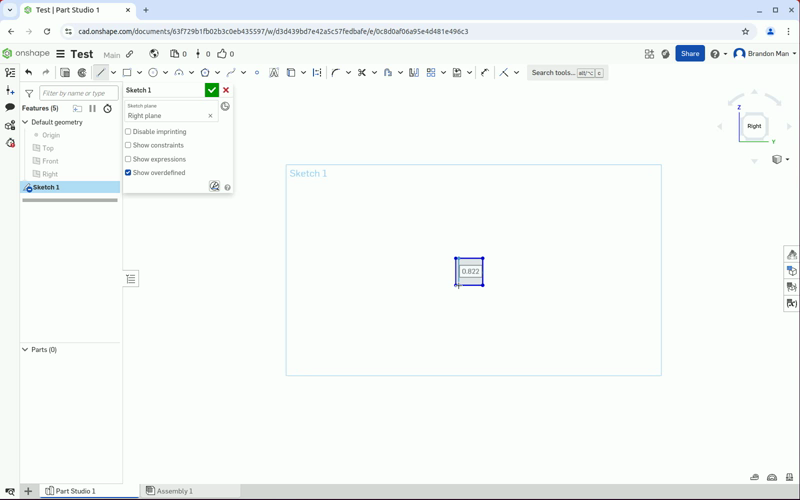
scroll(6)
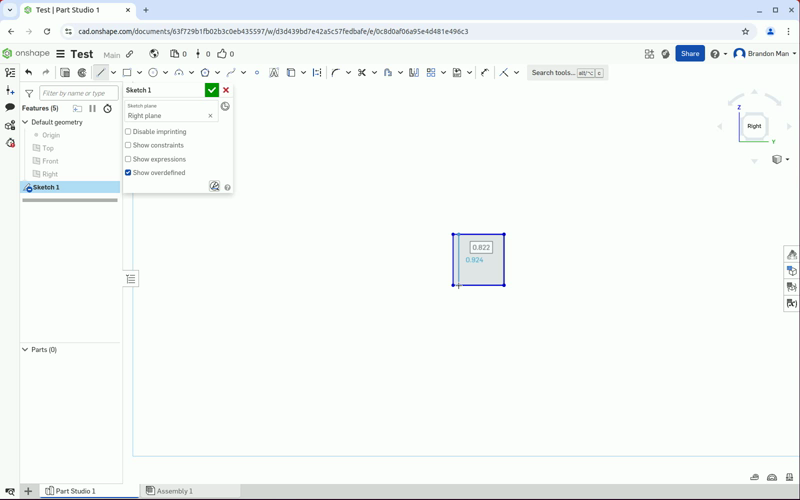
key_up(shift)
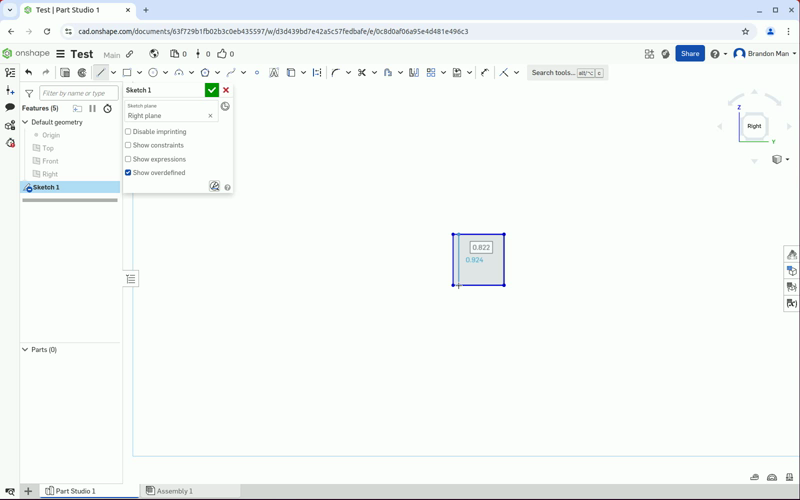
click(458, 285)
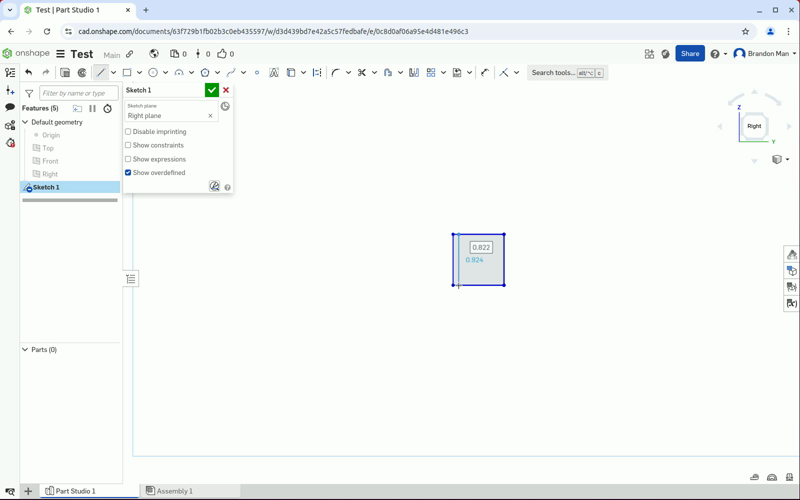
scroll(-6)
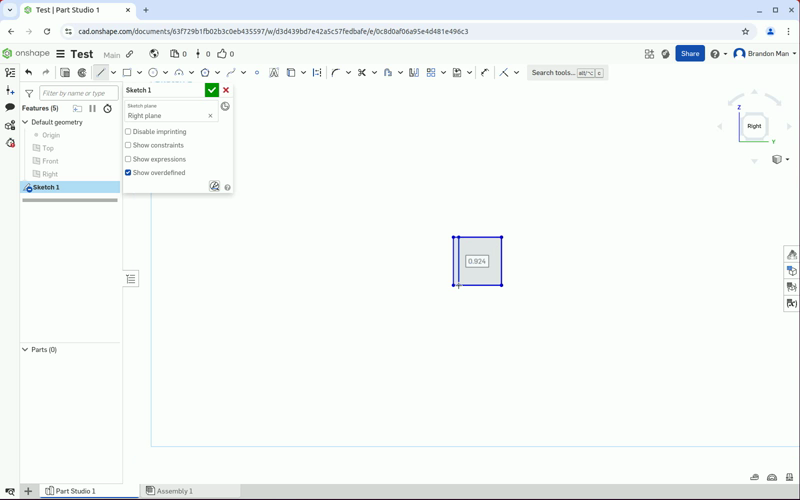
scroll(-6)
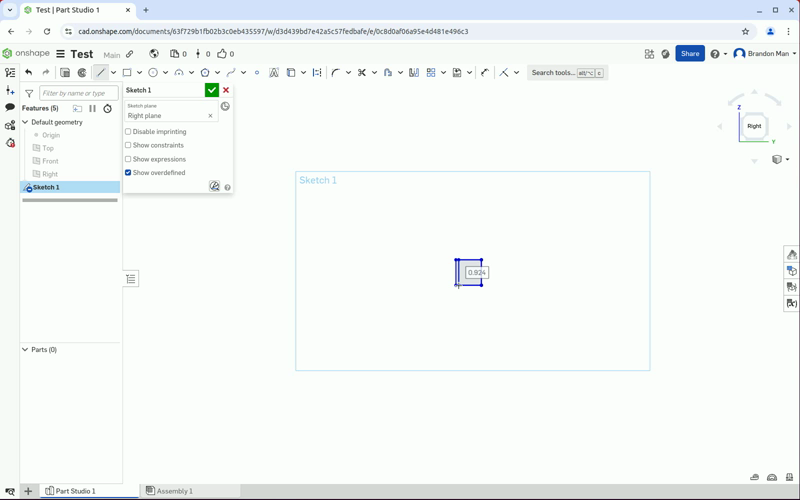
scroll(-6)
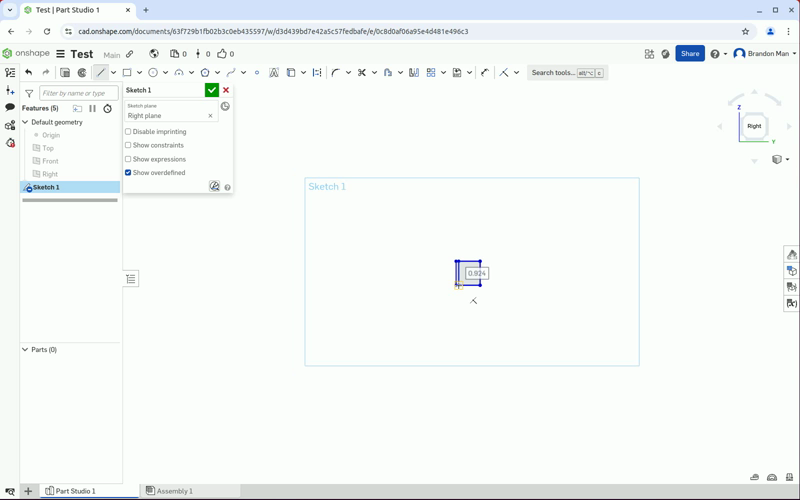
scroll(-6)
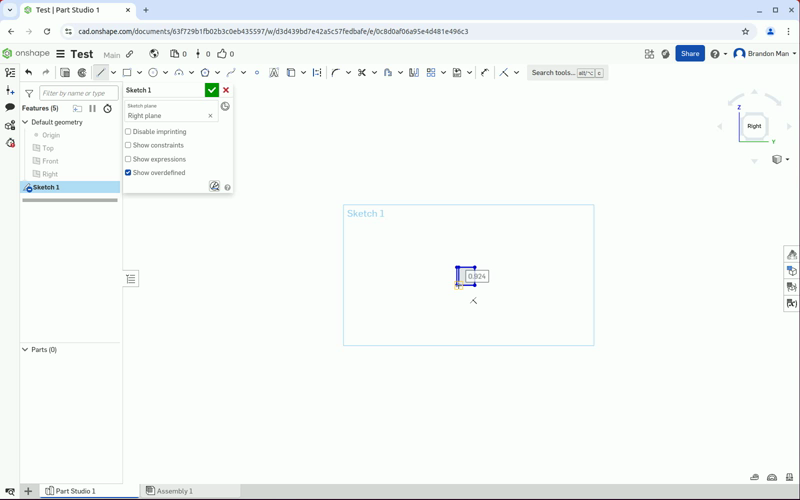
scroll(-6)
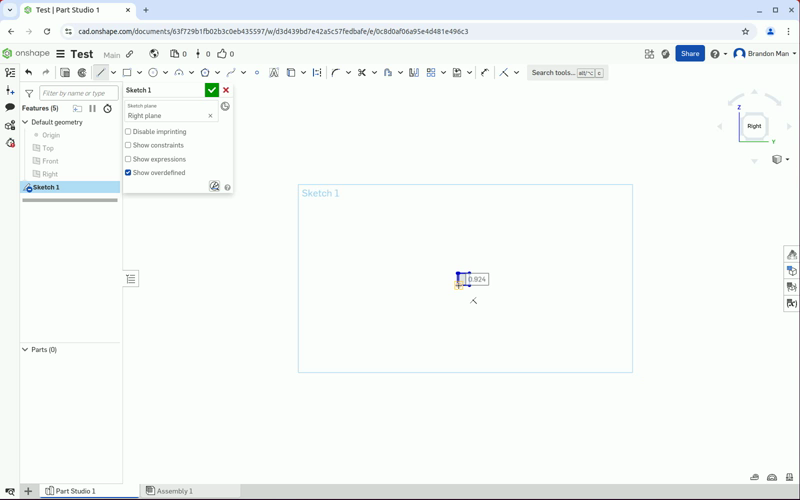
scroll(-6)
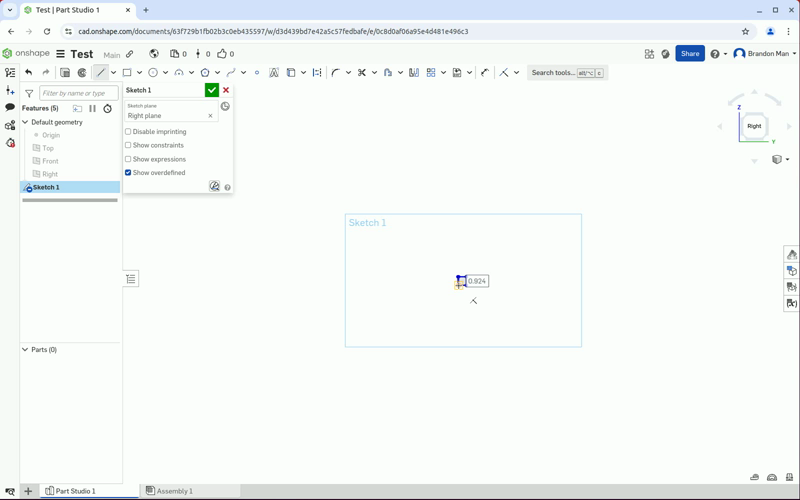
scroll(-6)
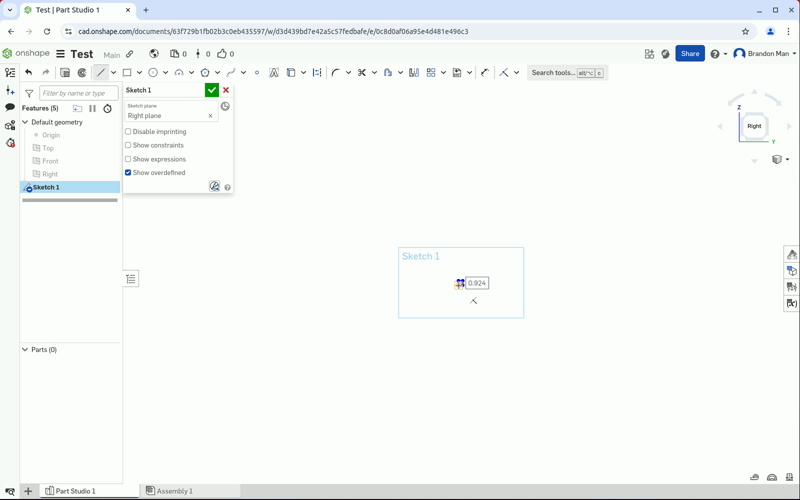
key(esc)
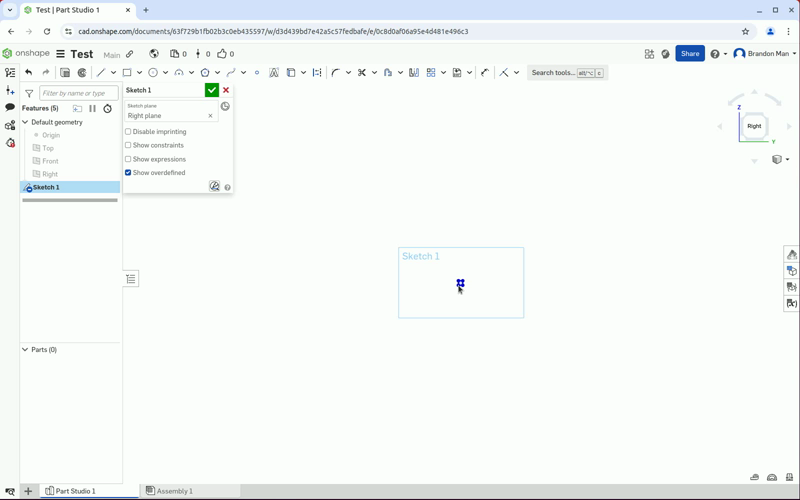
mouse_move(458, 280)
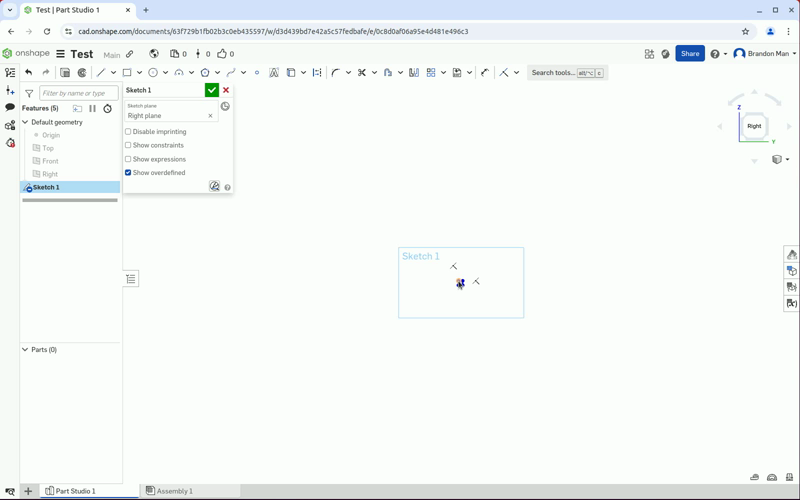
scroll(6)
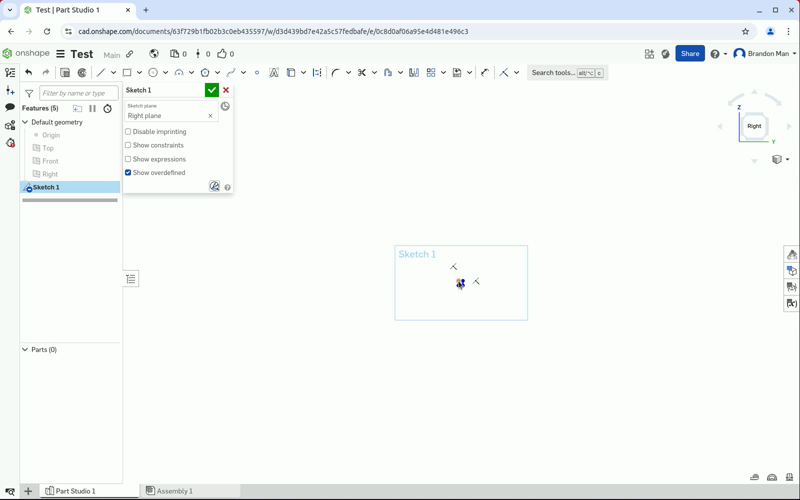
scroll(6)
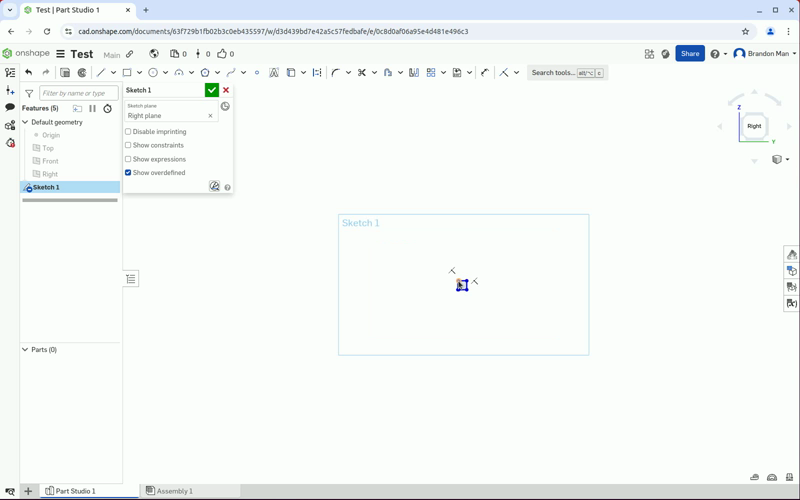
scroll(6)
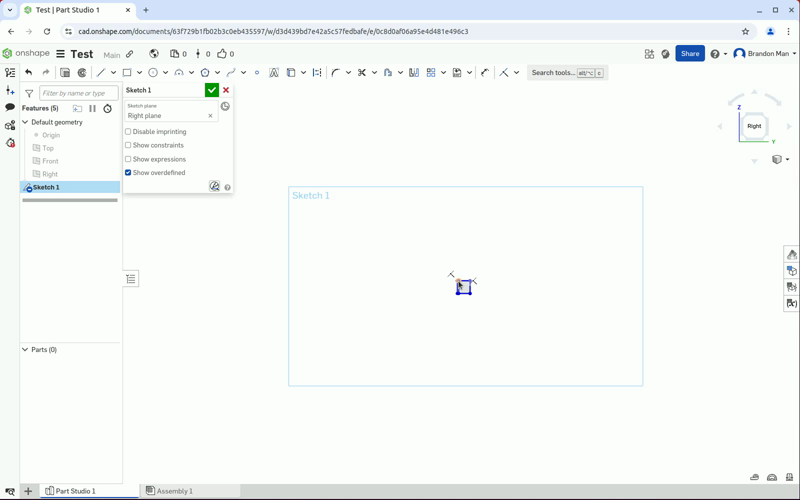
scroll(6)
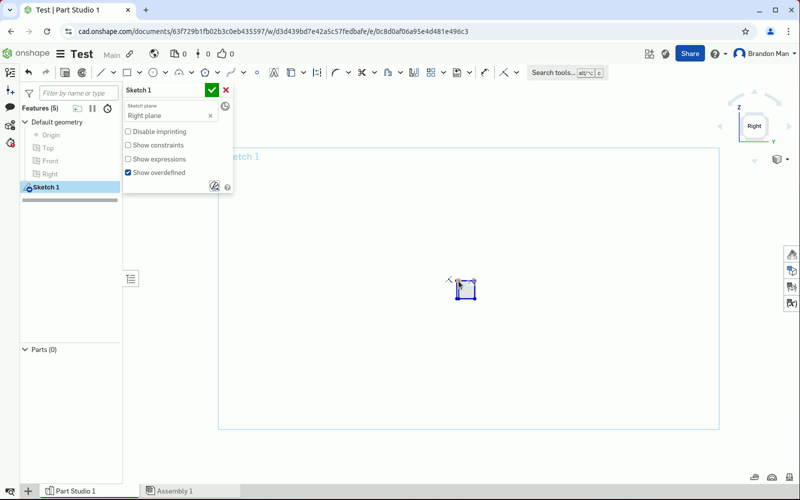
scroll(6)
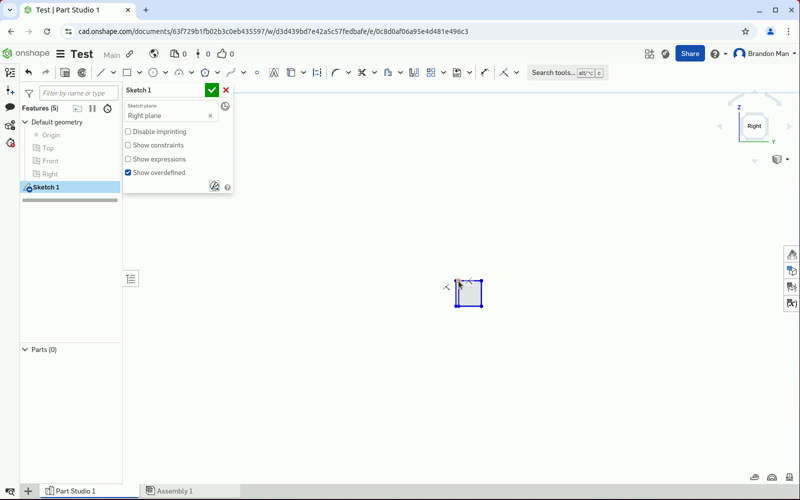
scroll(6)
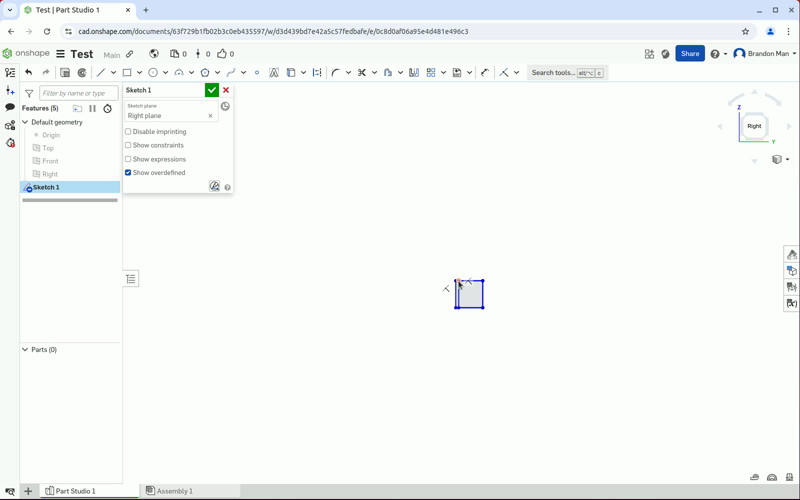
scroll(6)
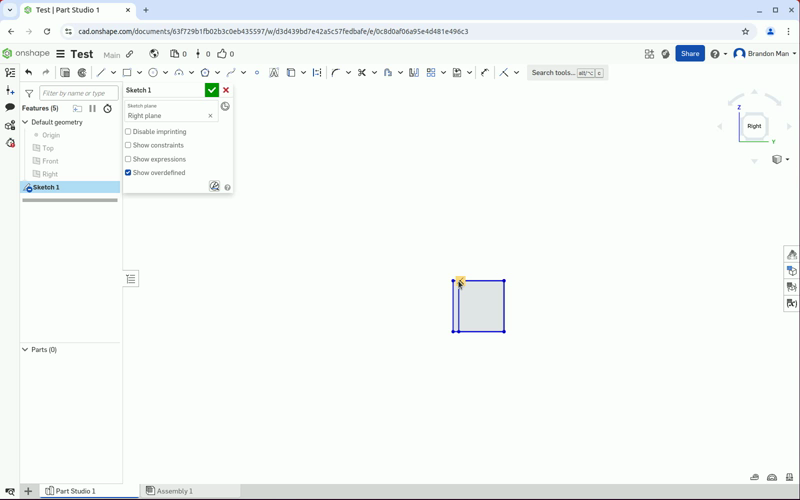
click(458, 280)
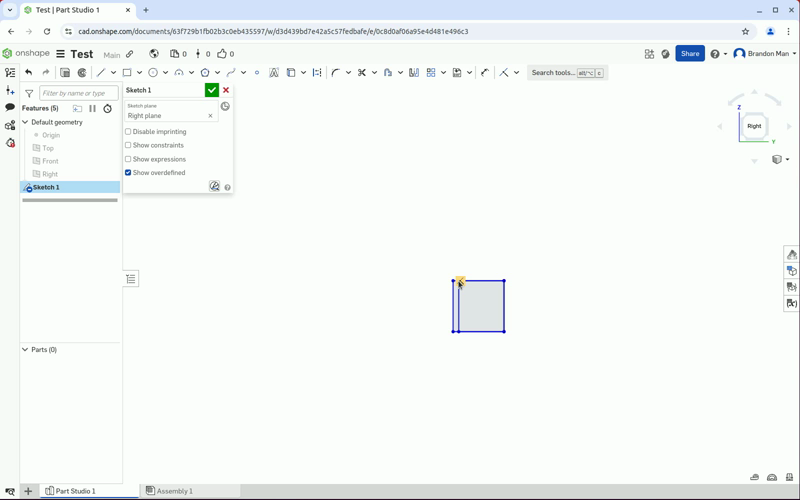
scroll(-6)
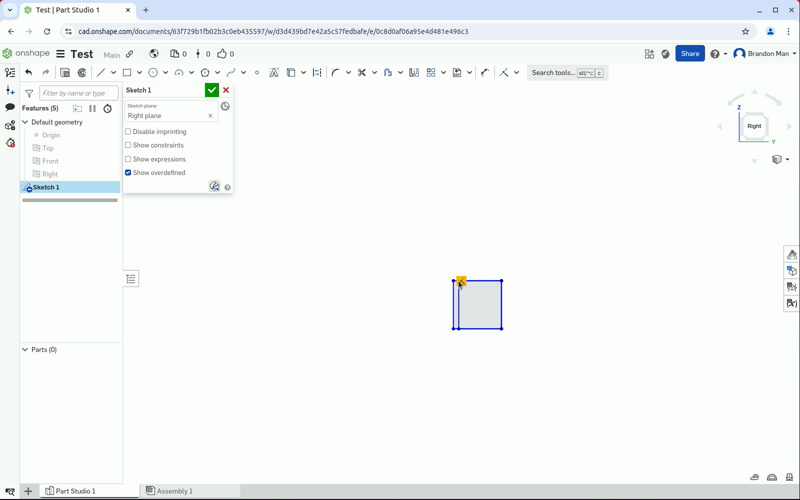
scroll(-6)
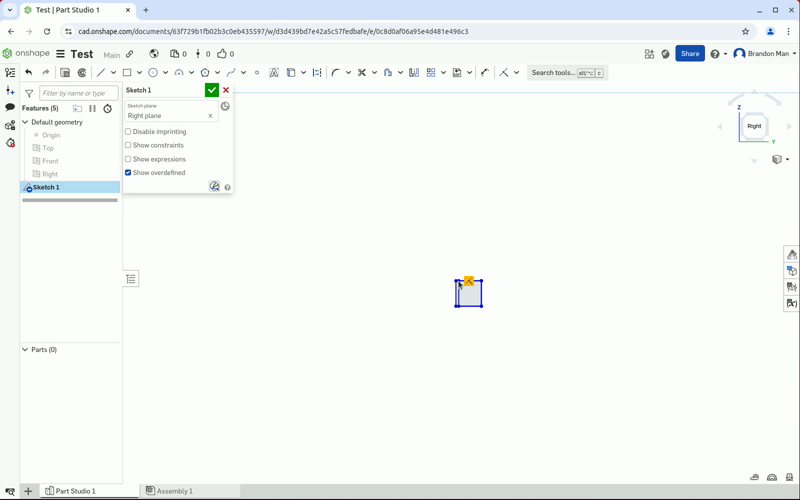
scroll(-6)
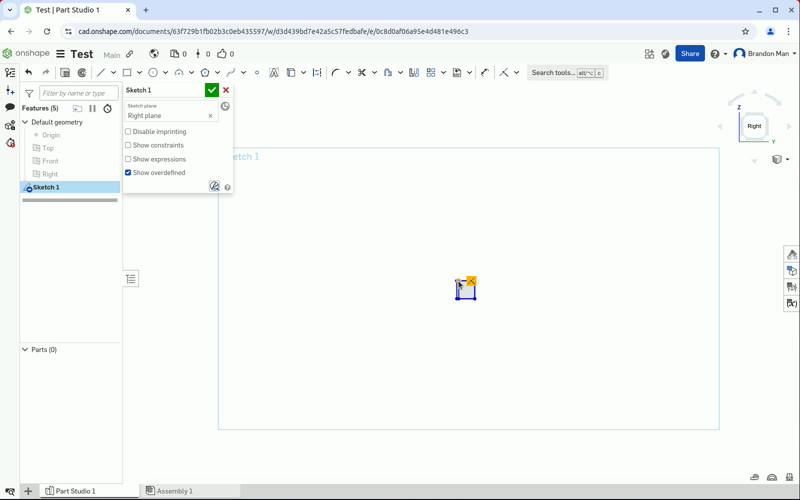
scroll(-6)
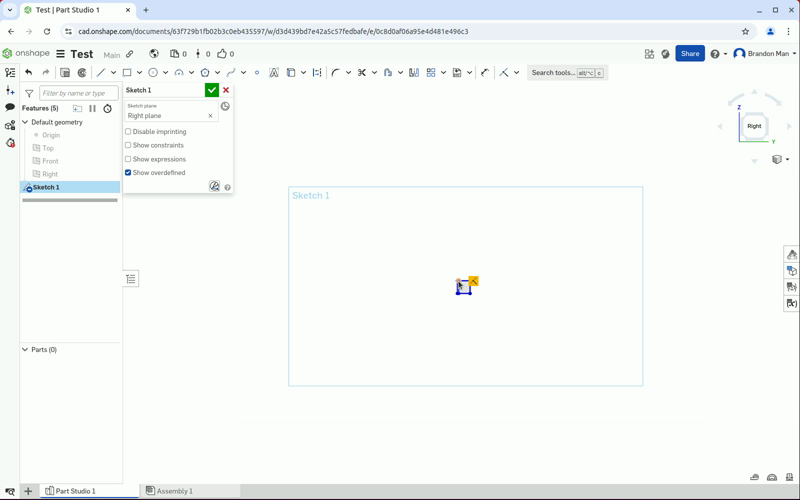
scroll(-6)
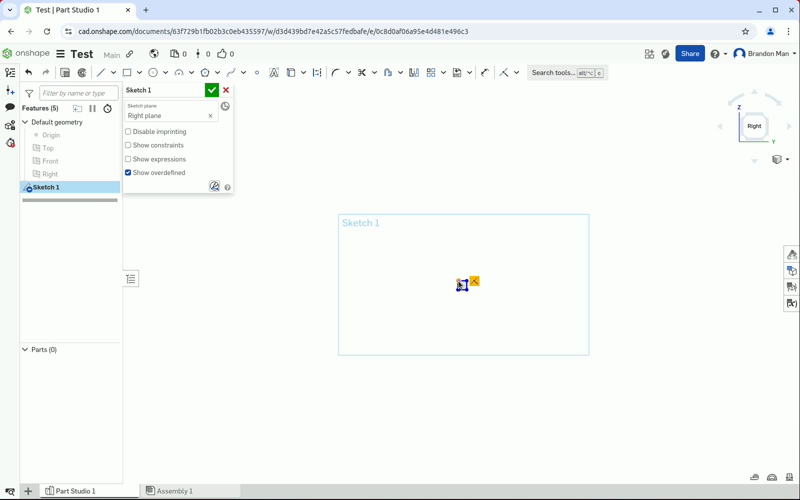
scroll(-6)
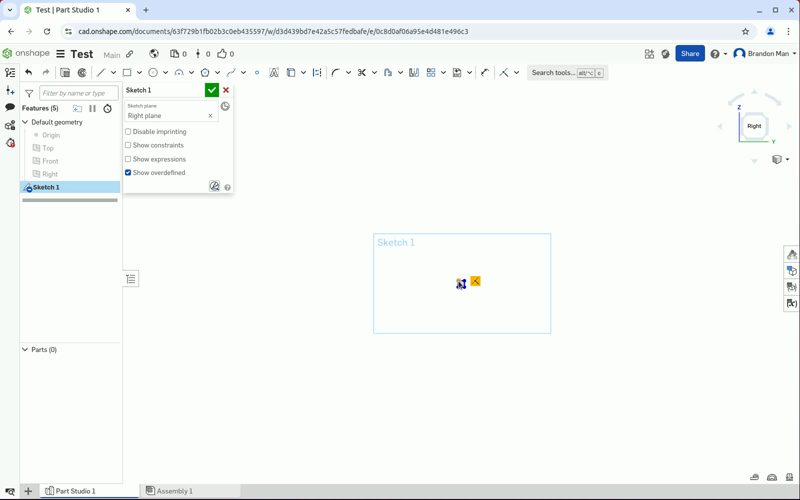
scroll(-6)
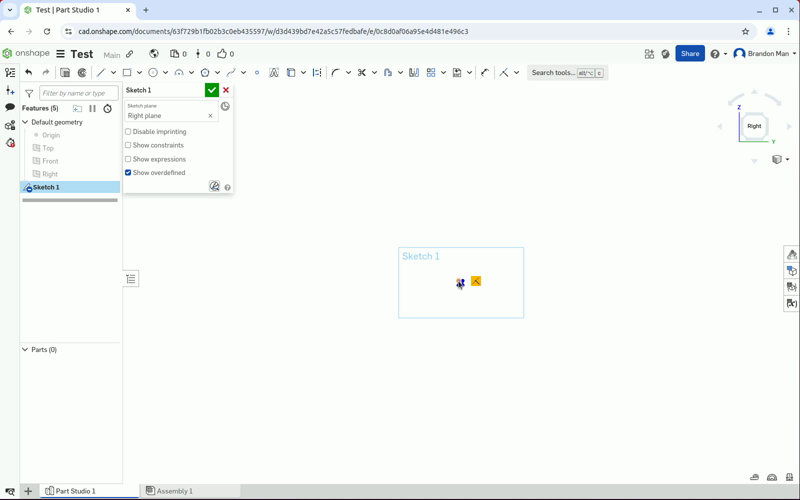
mouse_move(73, 352)
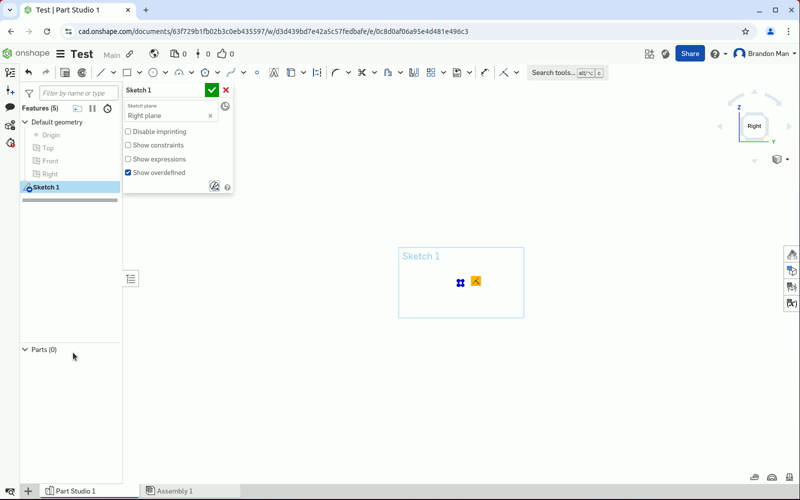
key(shift+y)
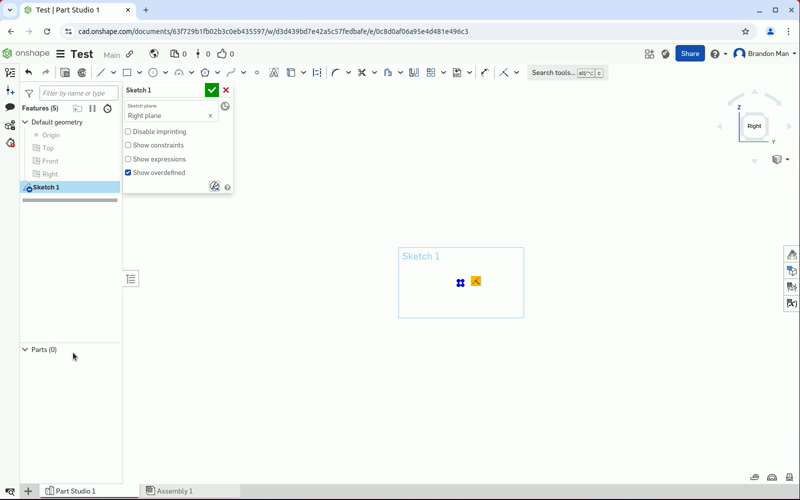
key(shift+e)
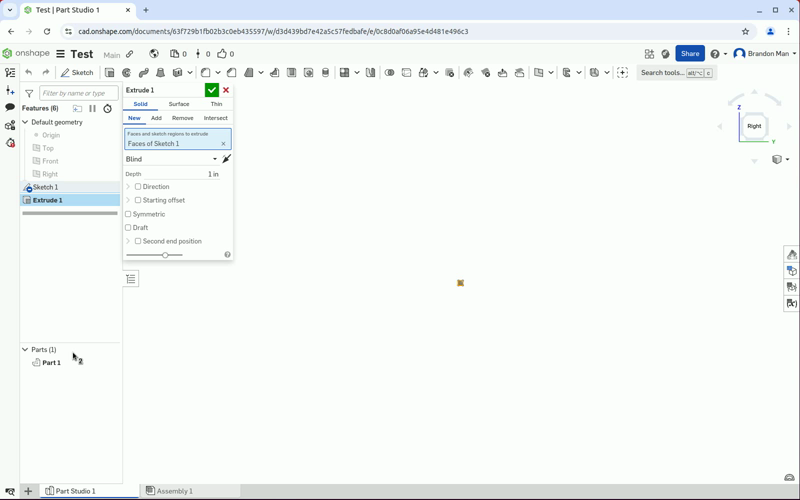
mouse_move(143, 106)
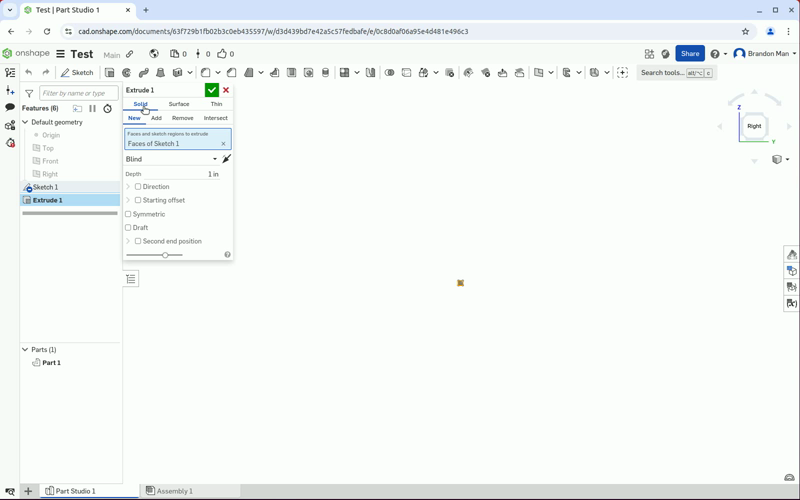
click(143, 106)
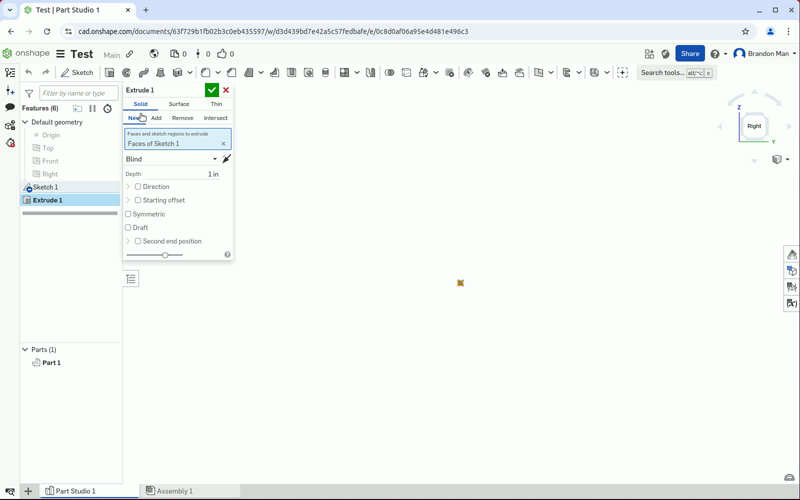
mouse_move(137, 120)
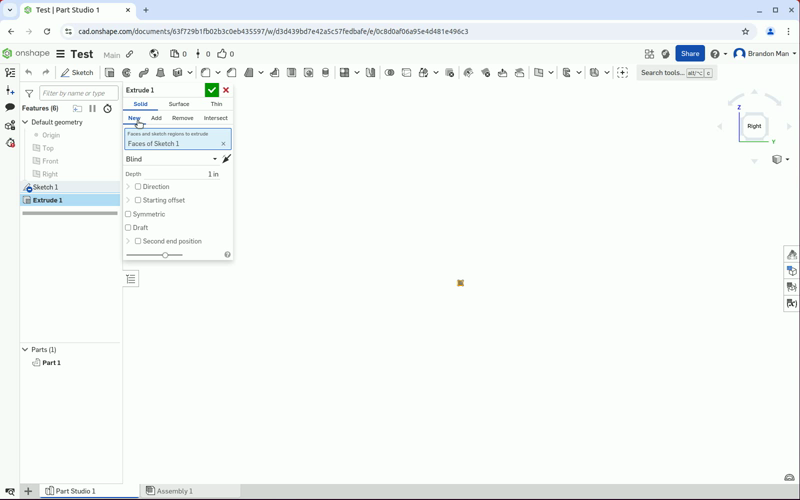
click(137, 120)
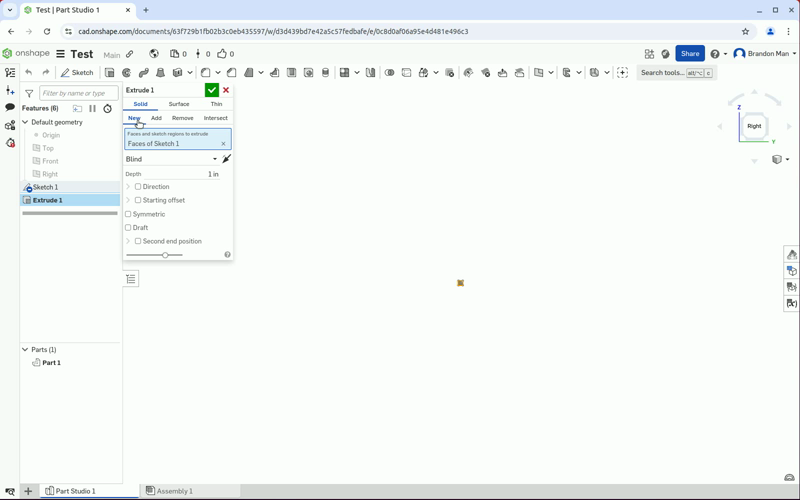
key(tab, 4)
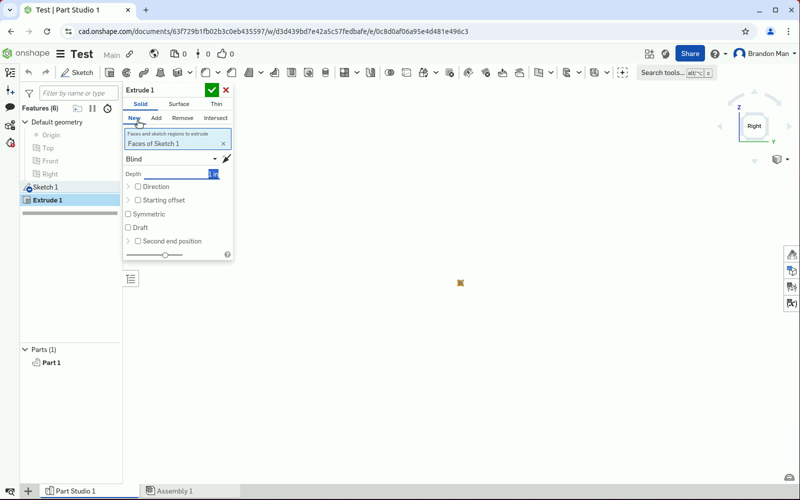
text(22.145)
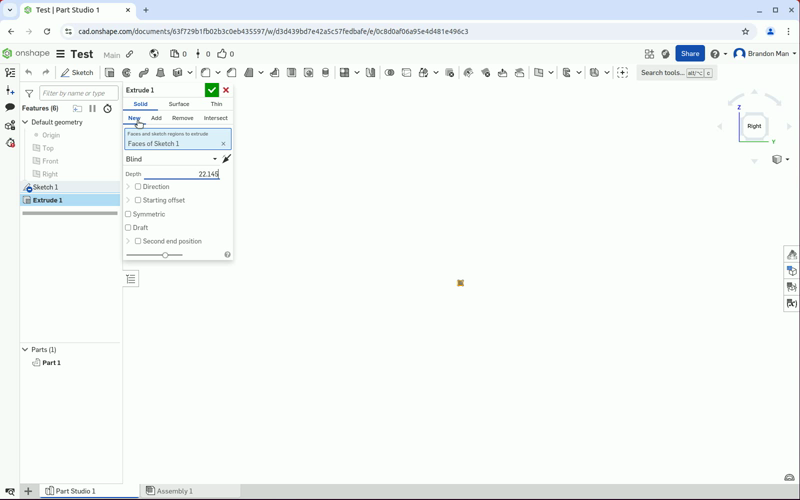
key(enter)
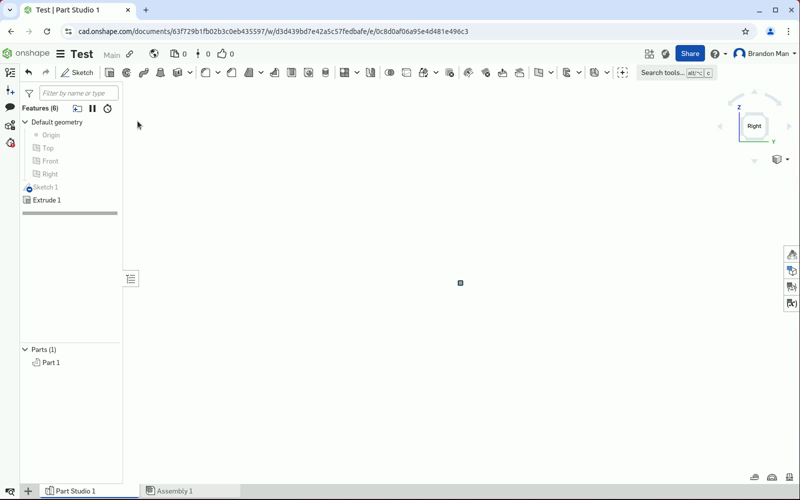
key(shift+h)
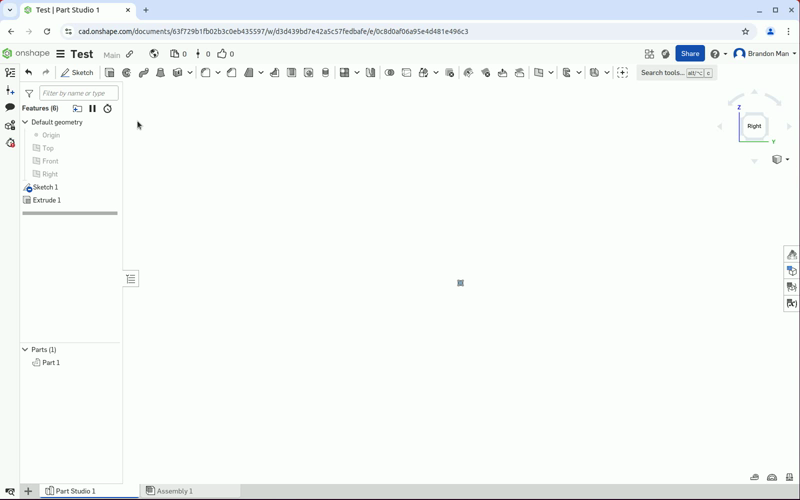
key(shift+h)
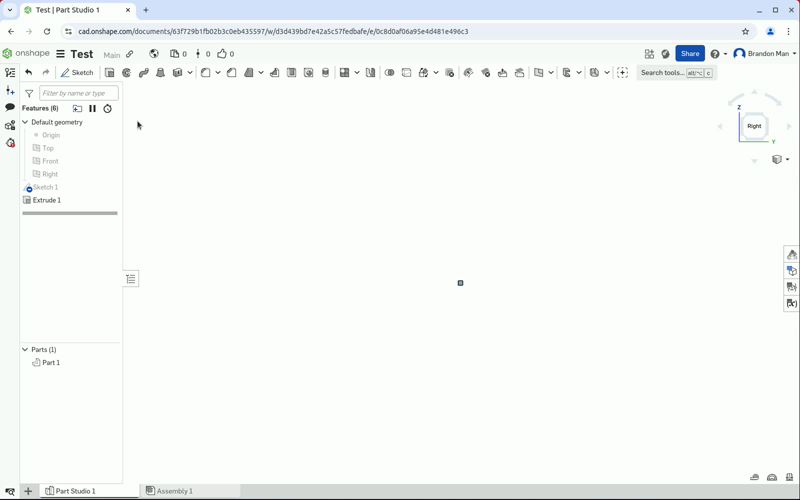
mouse_move(73, 189)
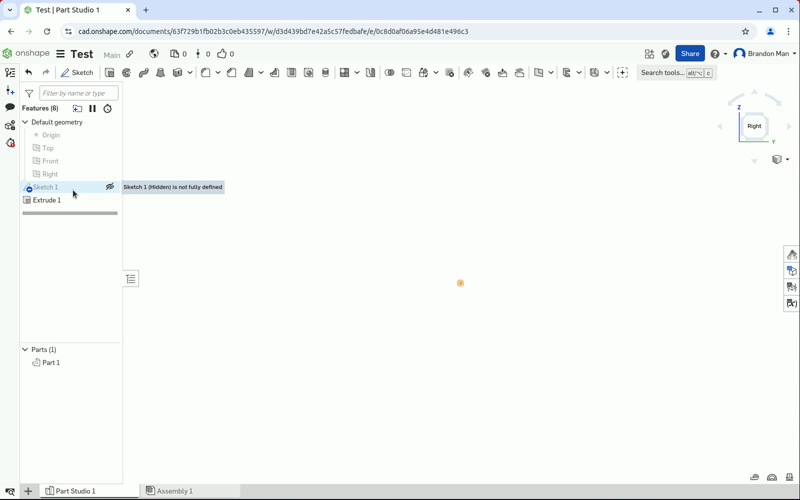
click(73, 189)
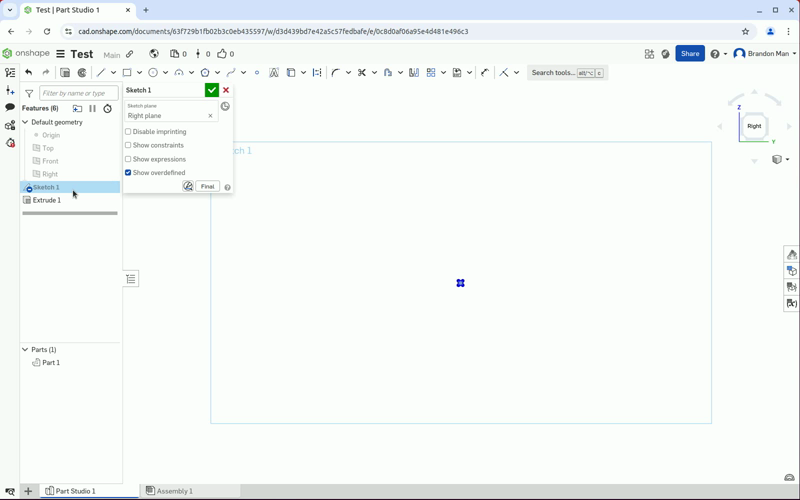
mouse_move(229, 92)
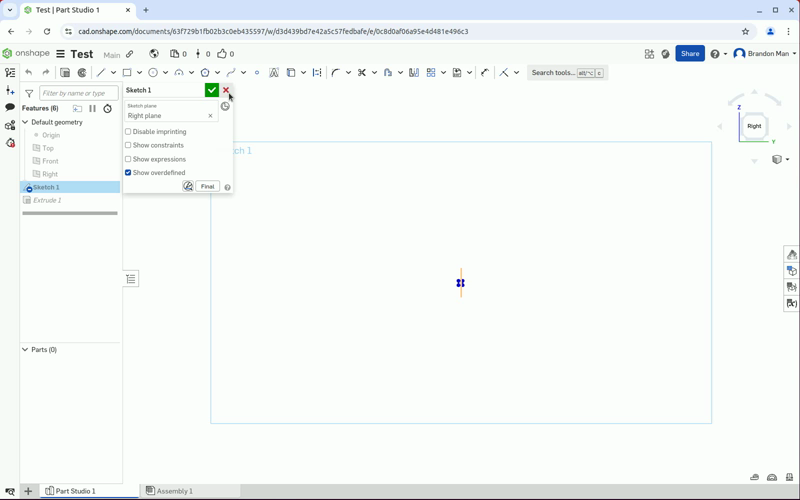
click(229, 92)
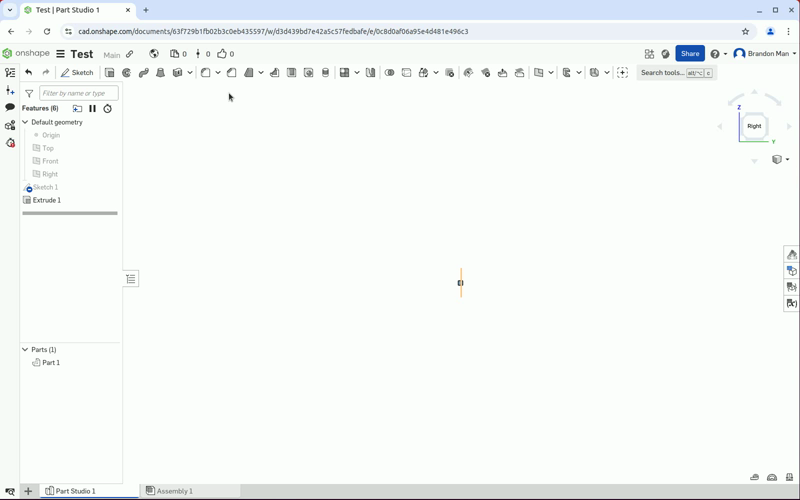
mouse_move(541, 75)
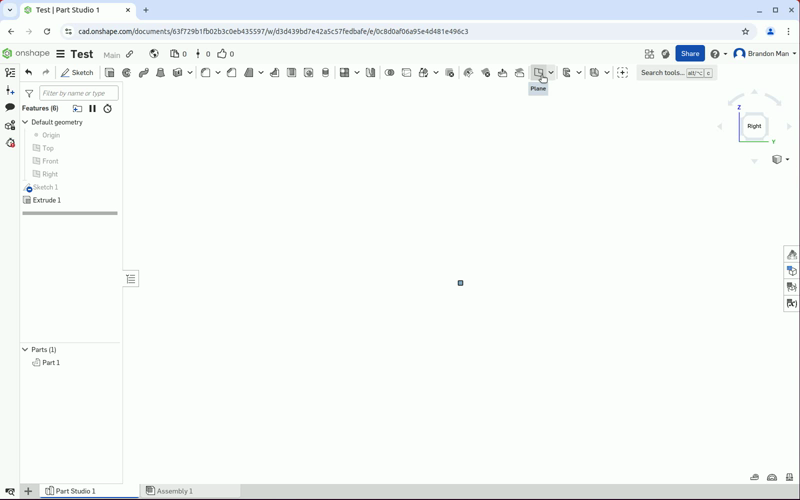
click(541, 75)
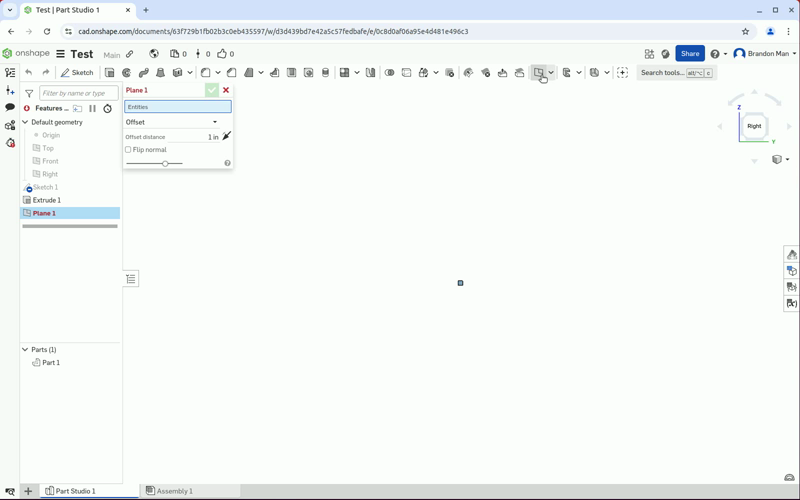
mouse_move(73, 176)
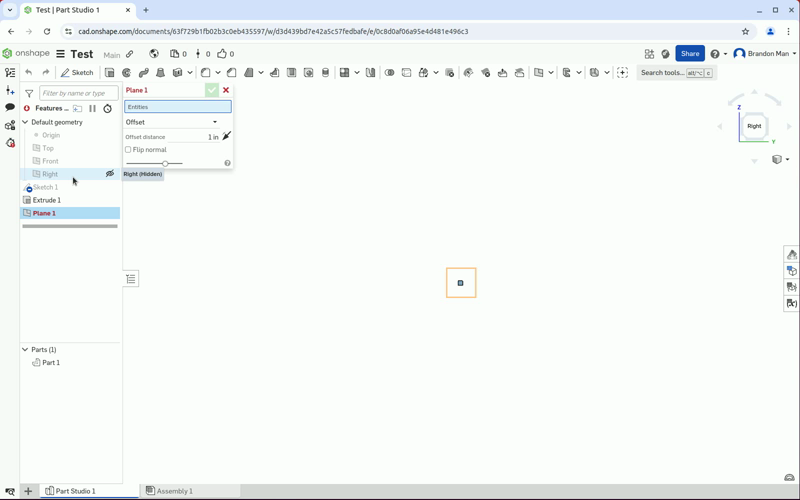
click(73, 176)
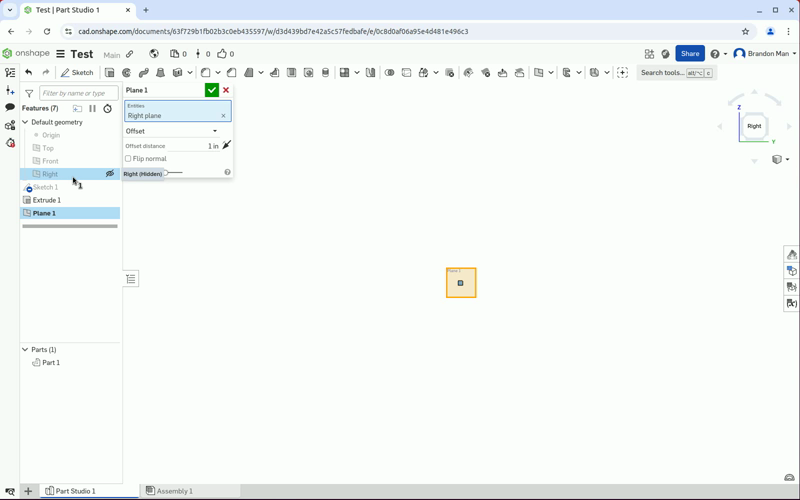
key(tab, 2)
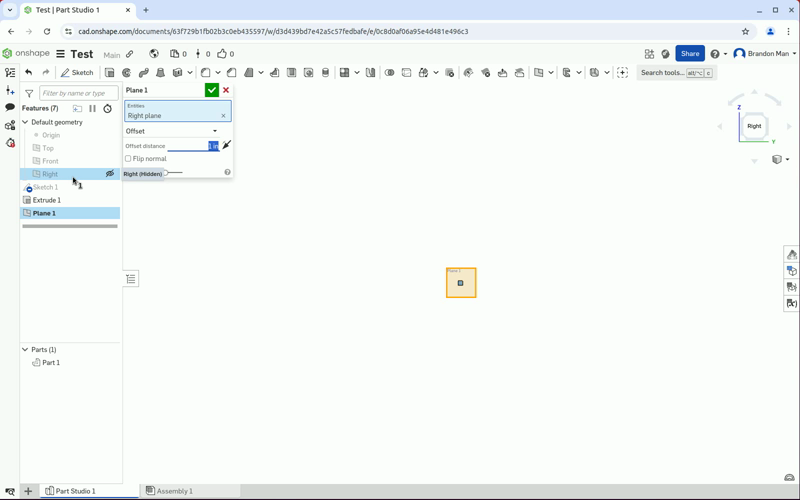
text(22.153)
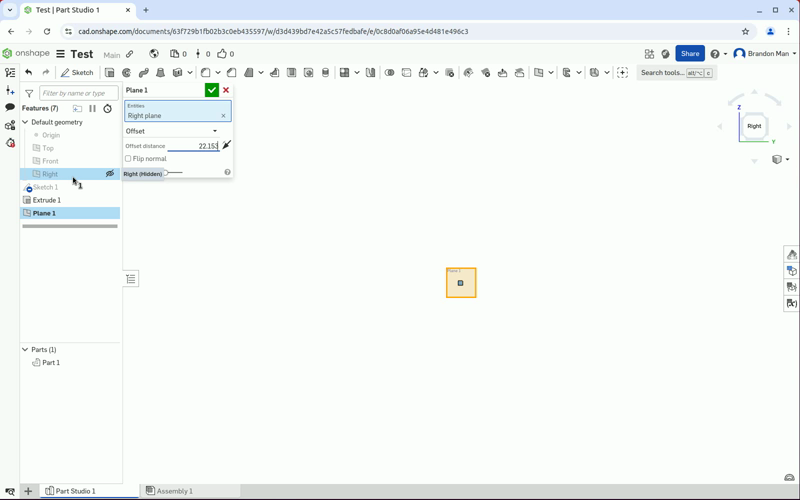
key(enter, 2)
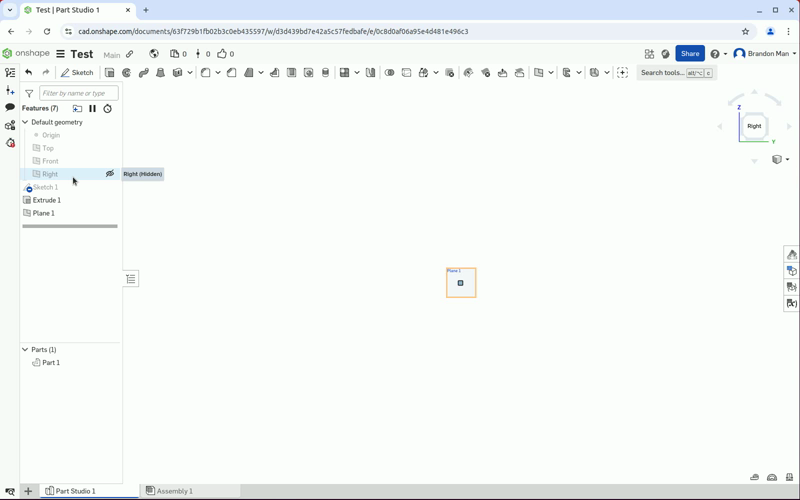
key(shift+s)
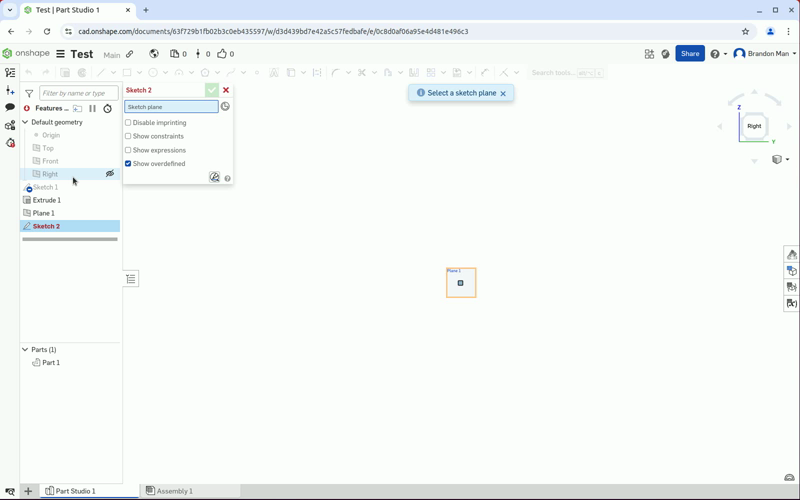
mouse_move(73, 215)
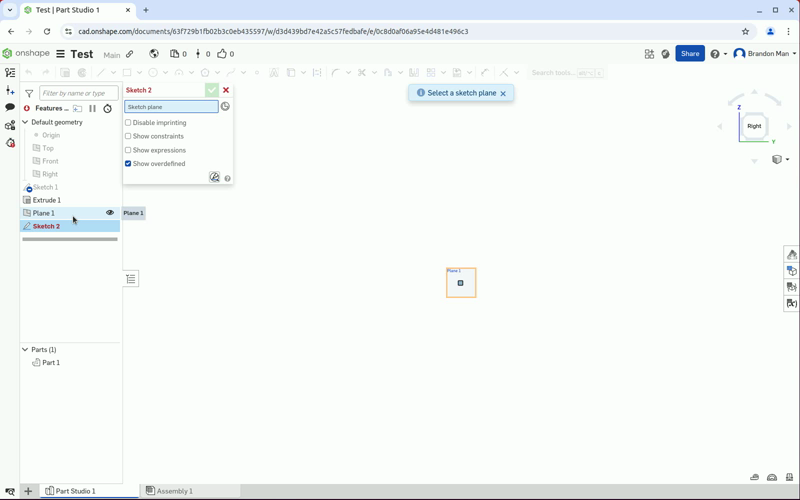
click(73, 215)
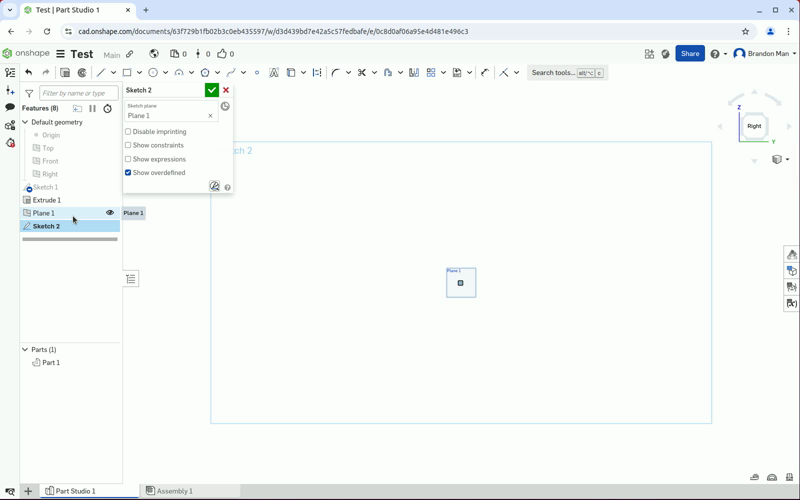
mouse_move(73, 352)
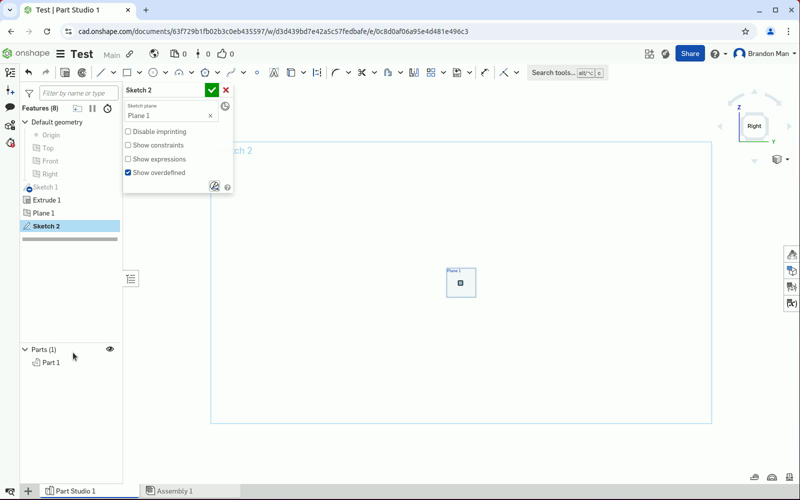
key(y)
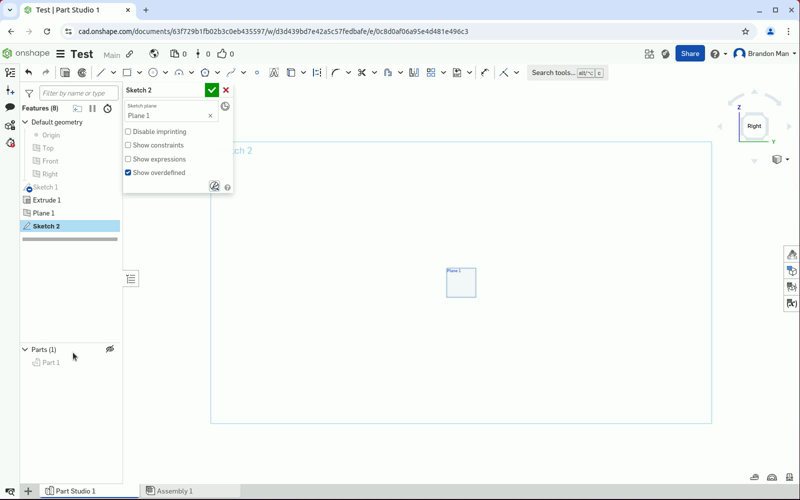
key(l)
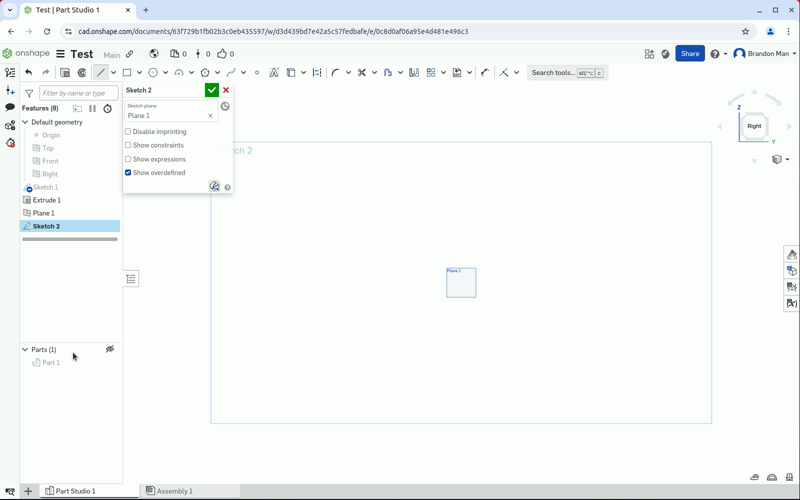
key_down(shift)
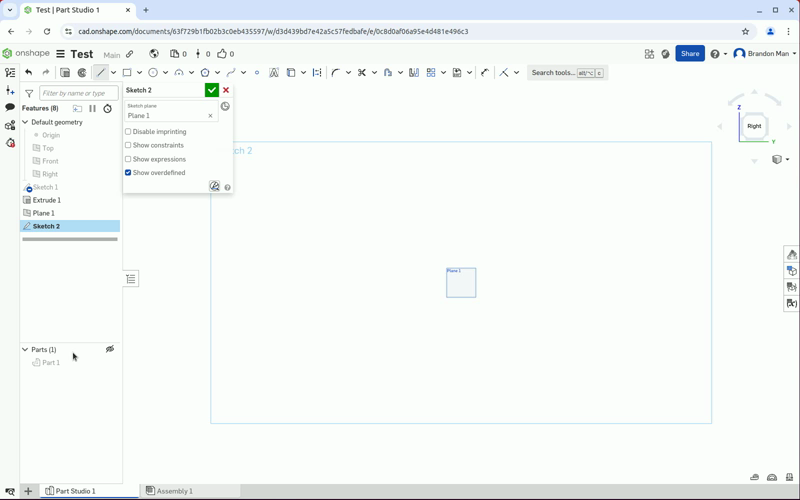
mouse_move(458, 285)
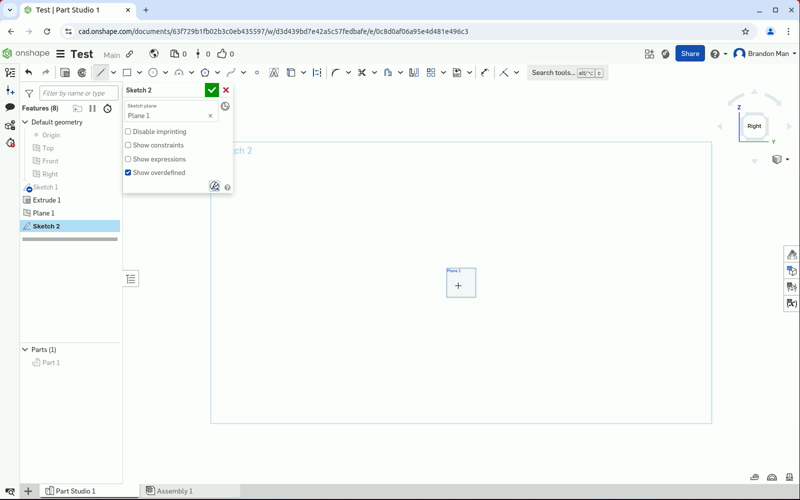
click(458, 285)
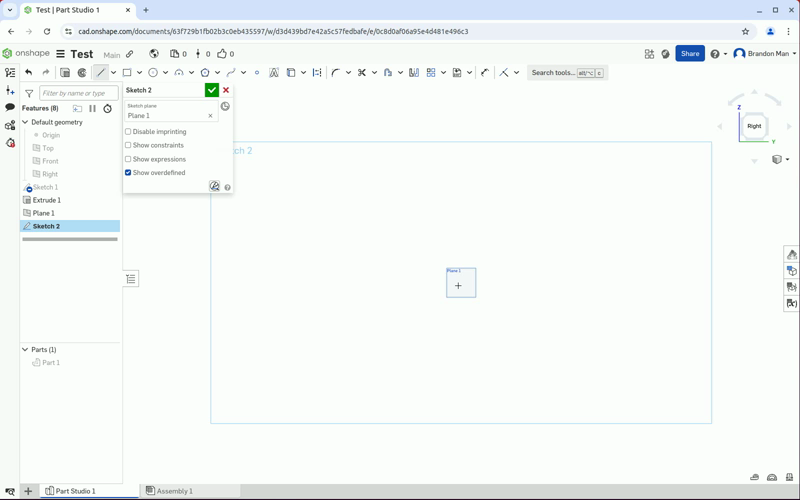
key_up(shift)
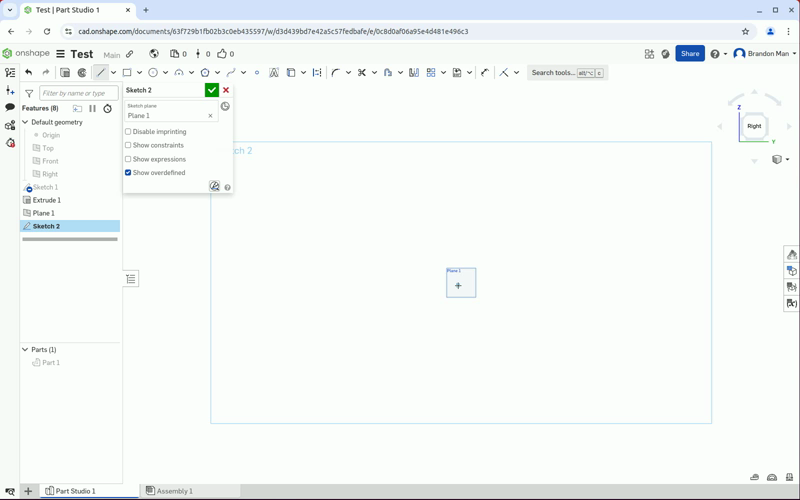
key_down(shift)
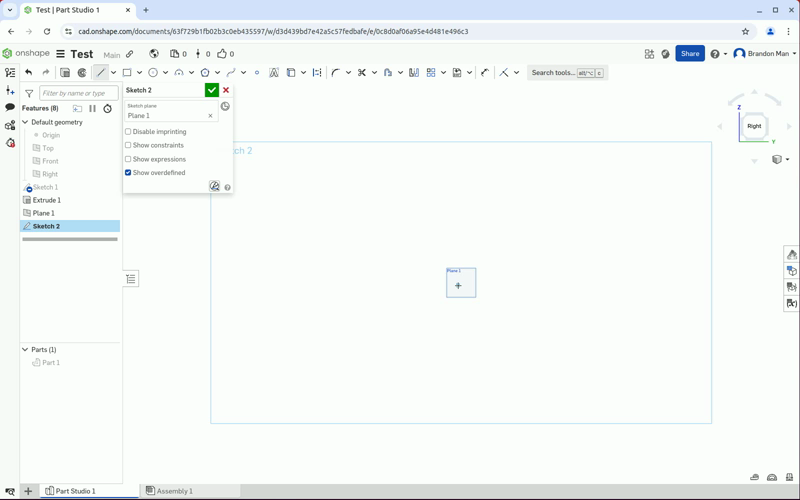
mouse_move(488, 285)
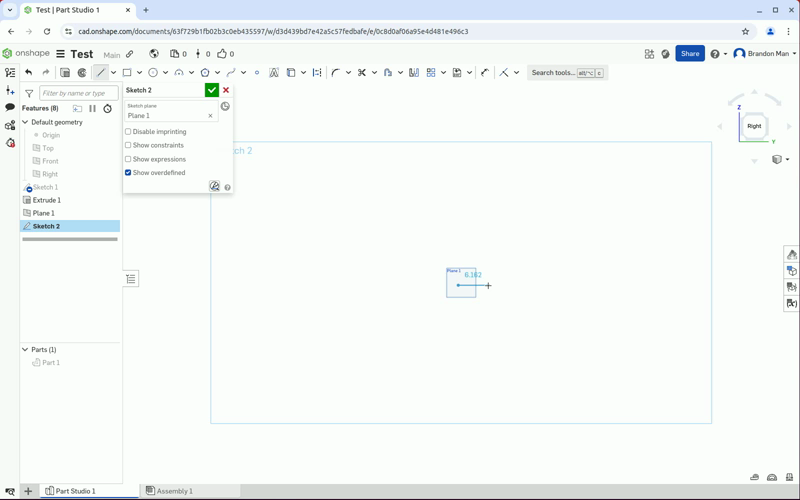
mouse_move(462, 285)
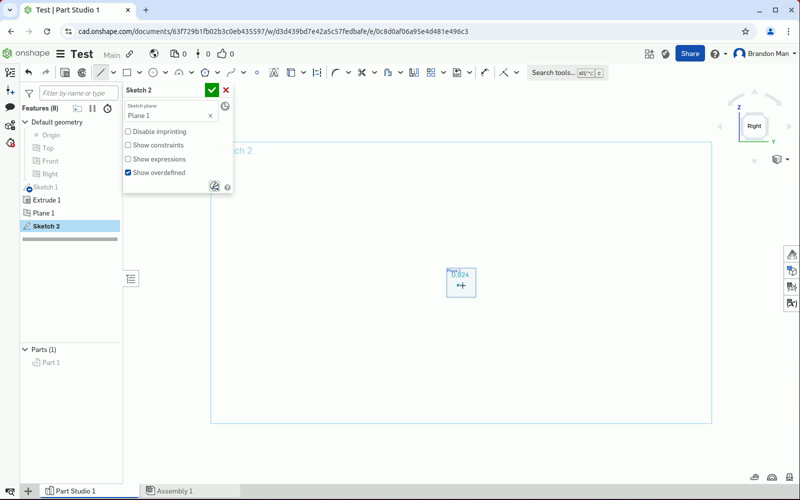
scroll(6)
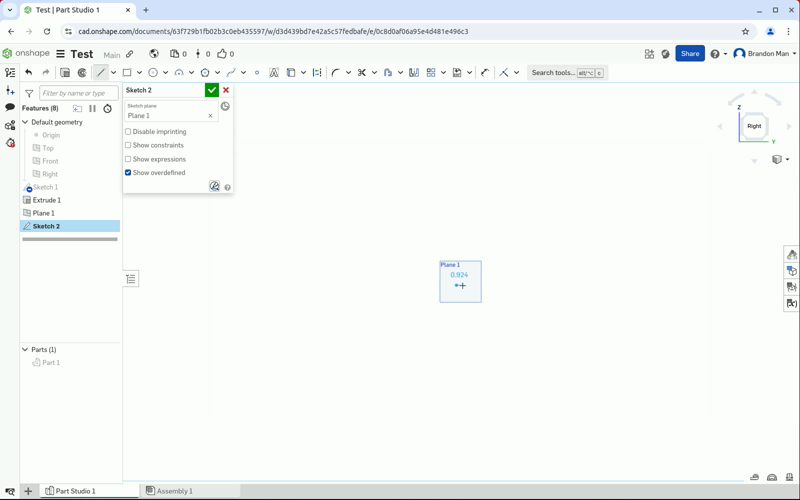
scroll(6)
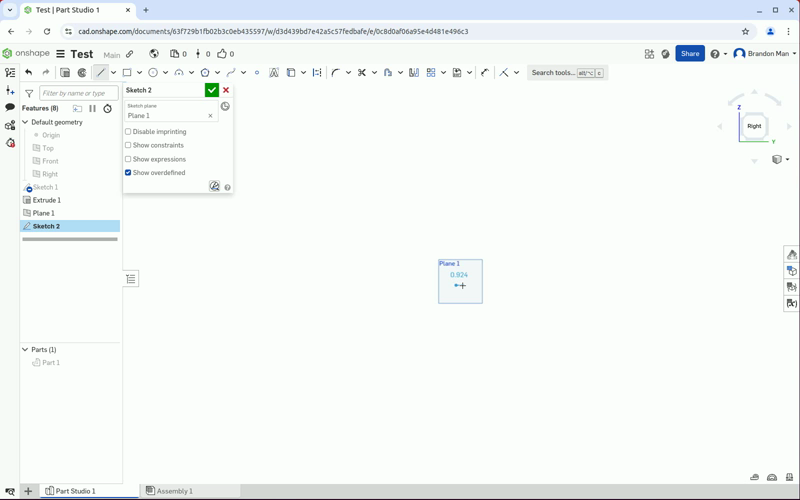
scroll(6)
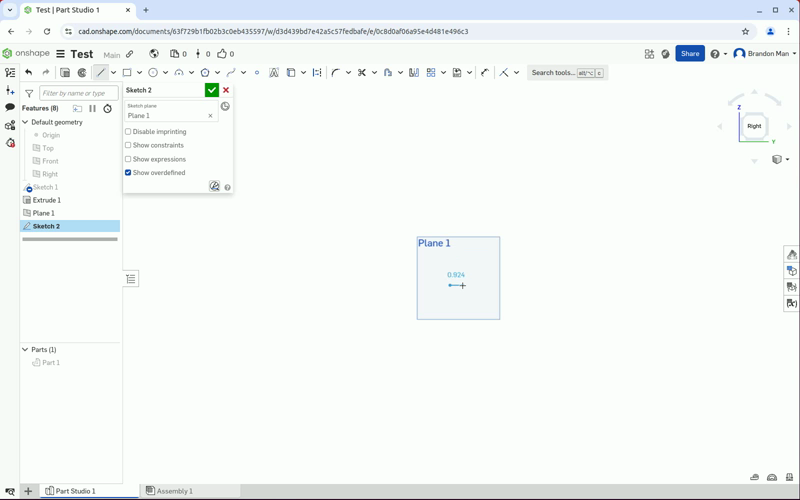
scroll(6)
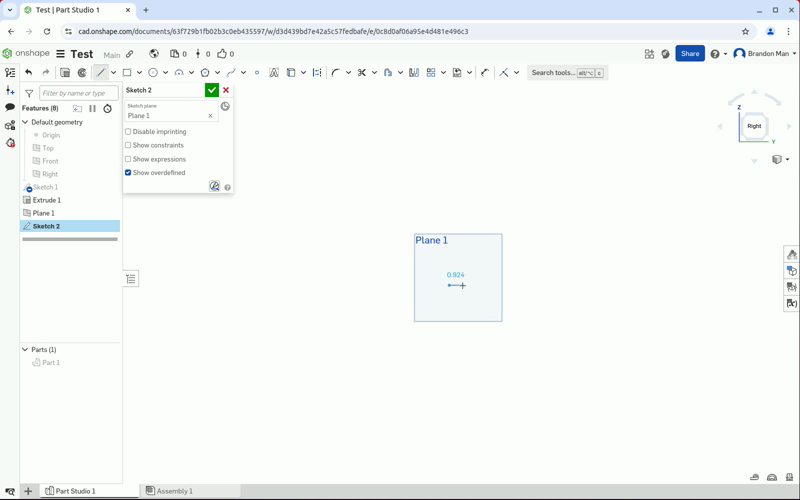
scroll(6)
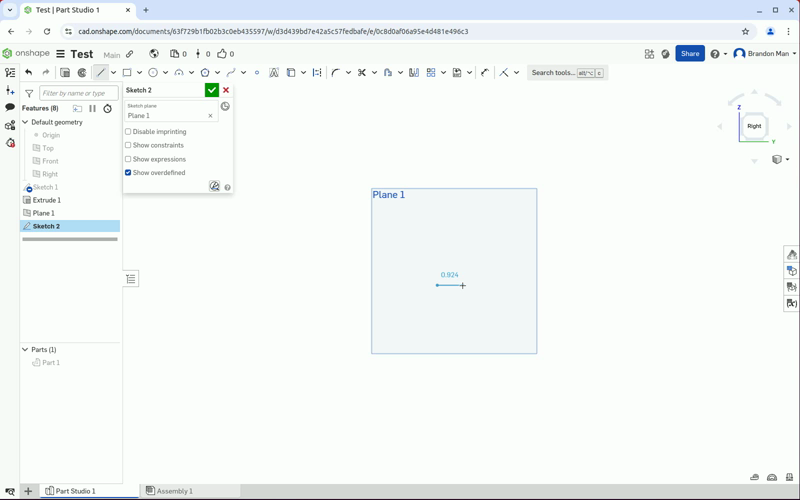
scroll(6)
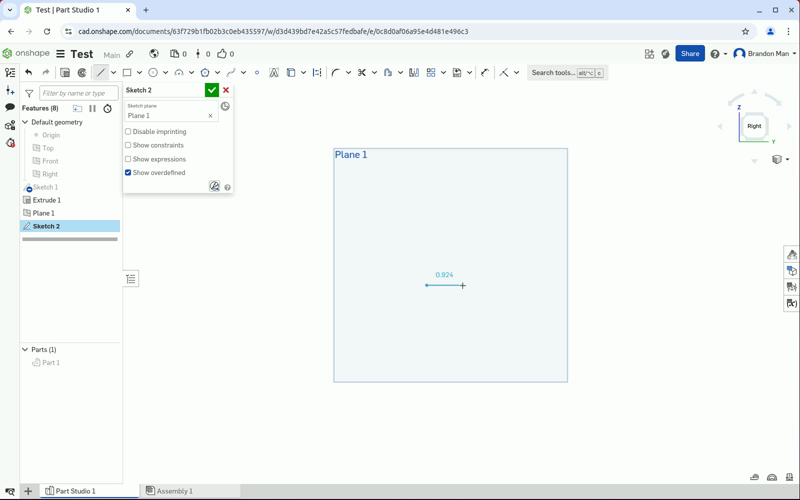
scroll(6)
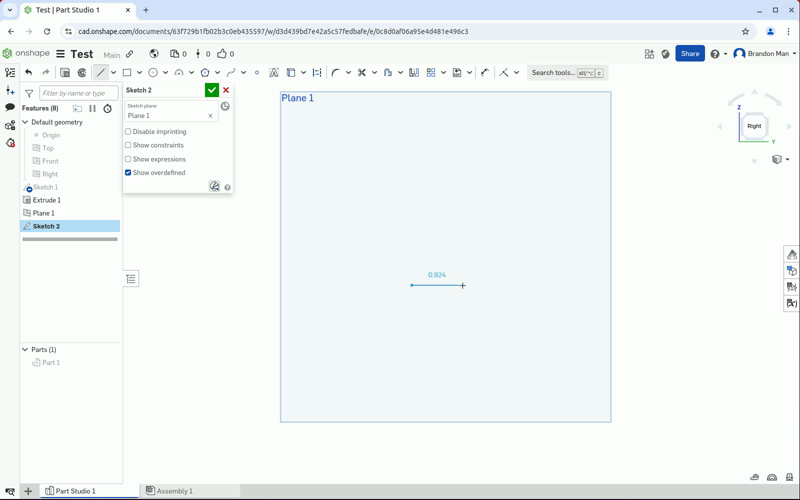
click(462, 285)
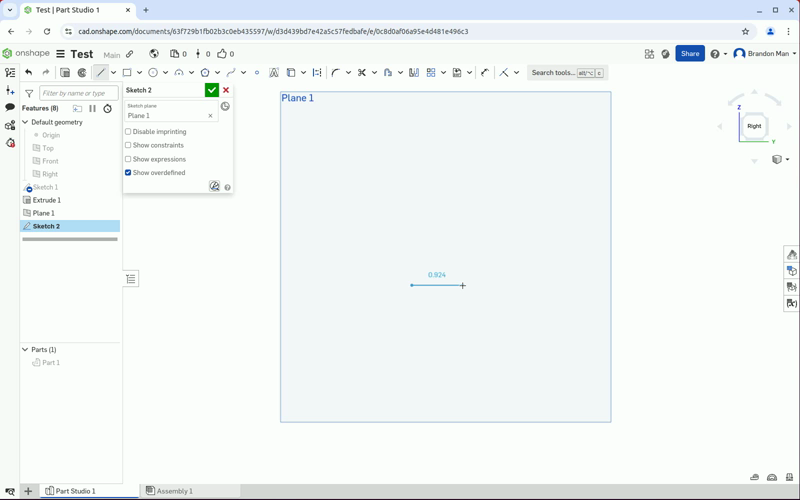
scroll(-6)
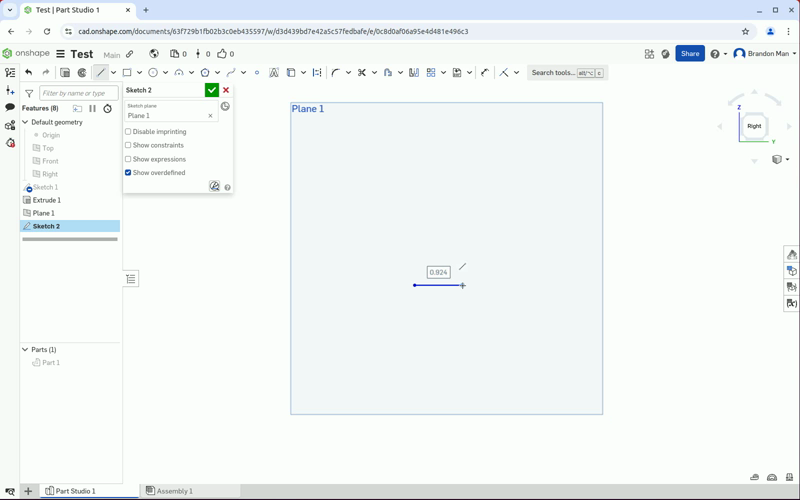
scroll(-6)
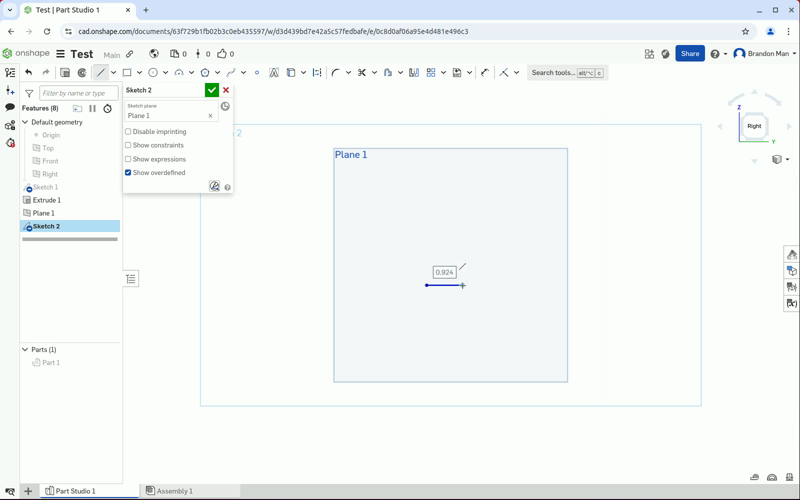
scroll(-6)
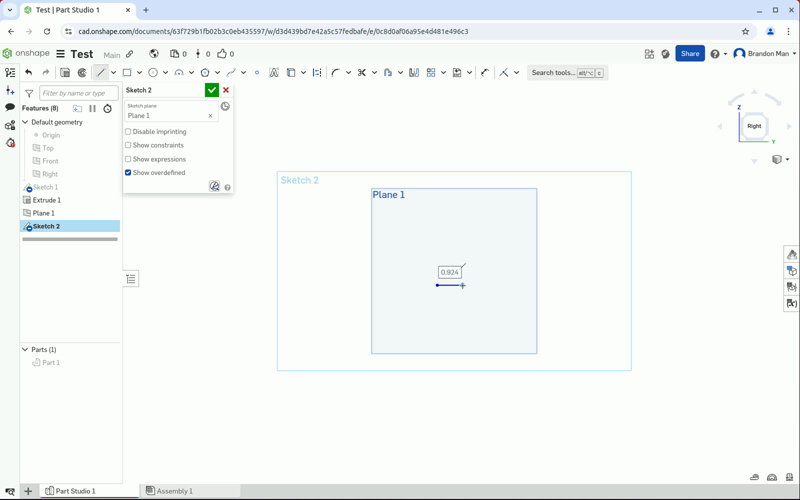
scroll(-6)
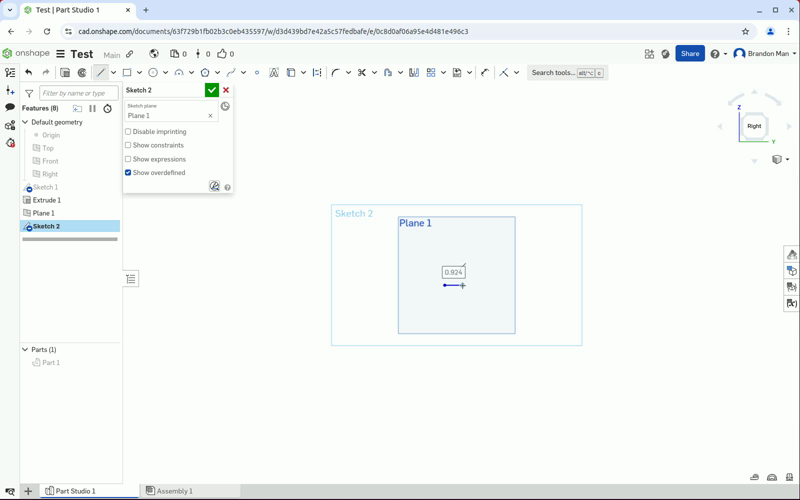
scroll(-6)
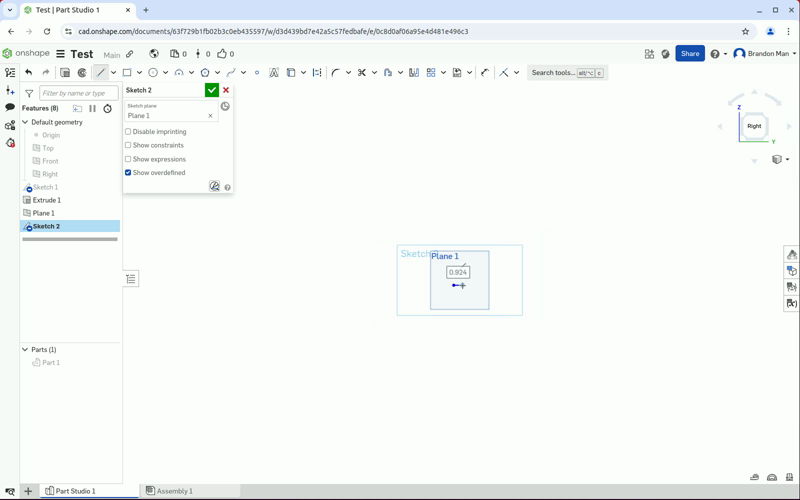
scroll(-6)
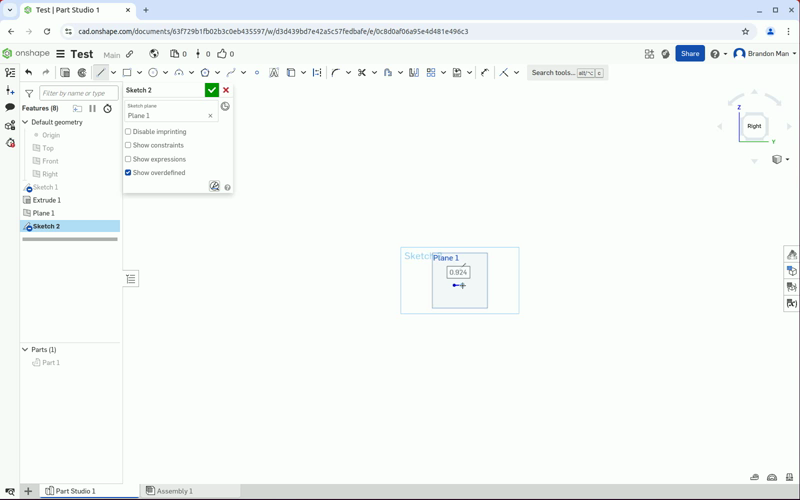
scroll(-6)
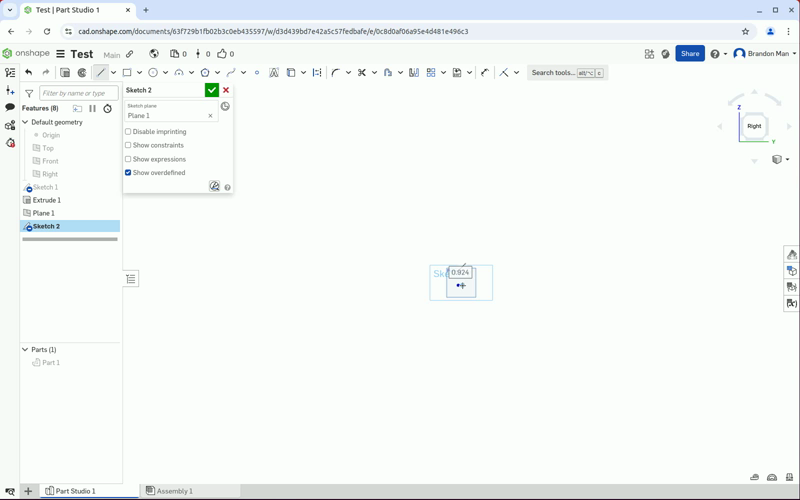
key_up(shift)
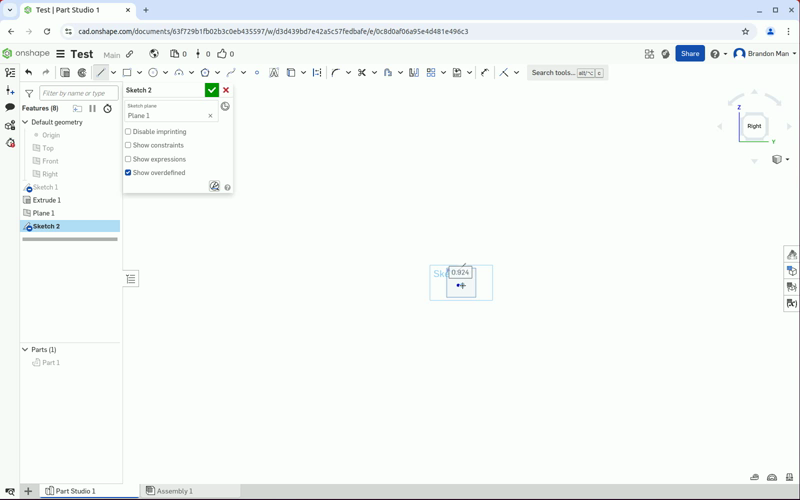
key_down(shift)
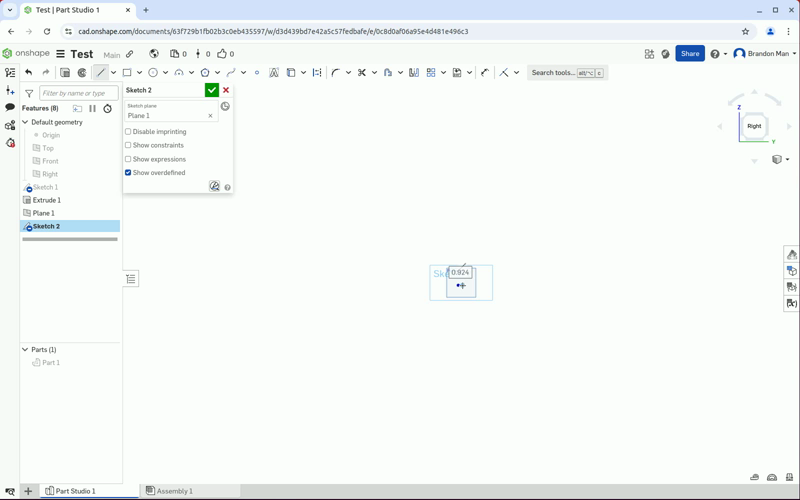
mouse_move(492, 285)
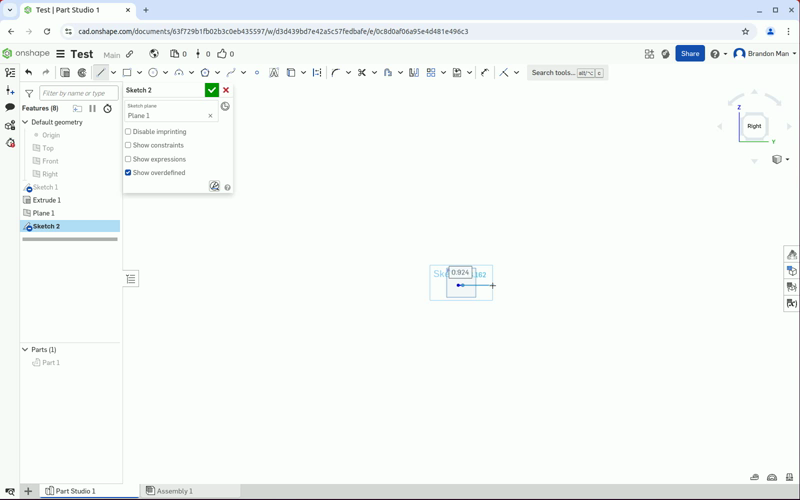
mouse_move(462, 280)
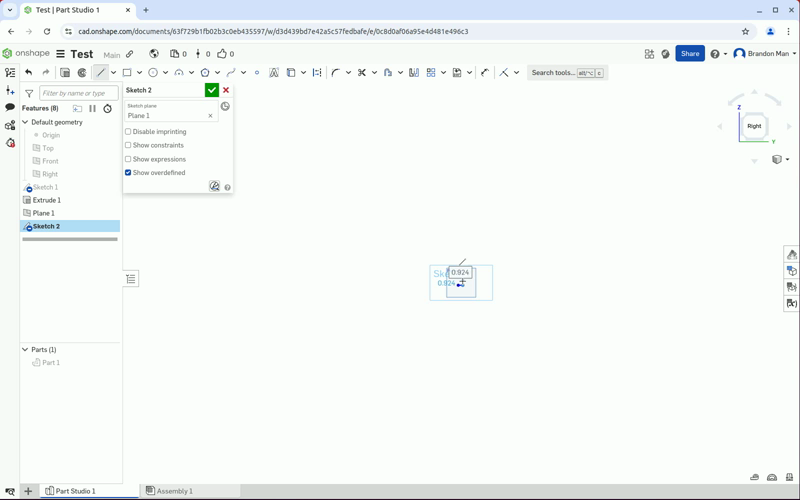
scroll(6)
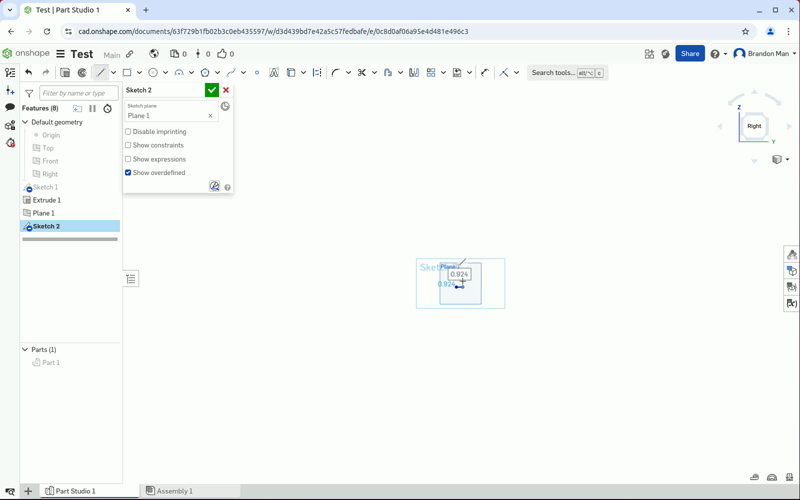
scroll(6)
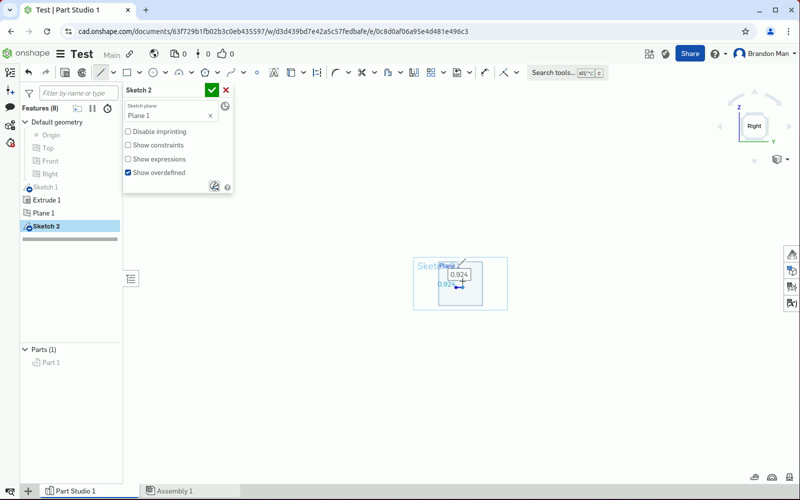
scroll(6)
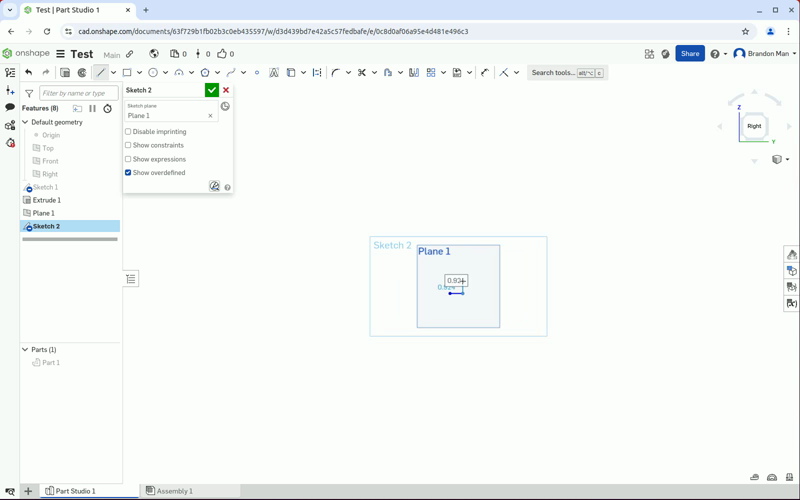
scroll(6)
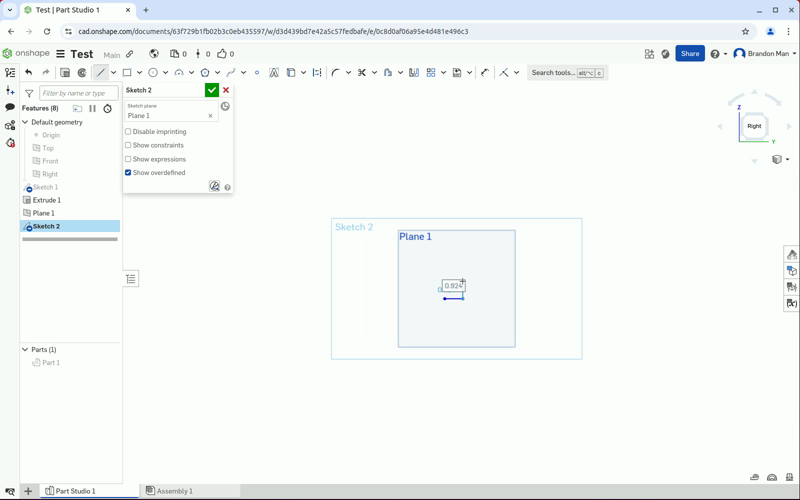
scroll(6)
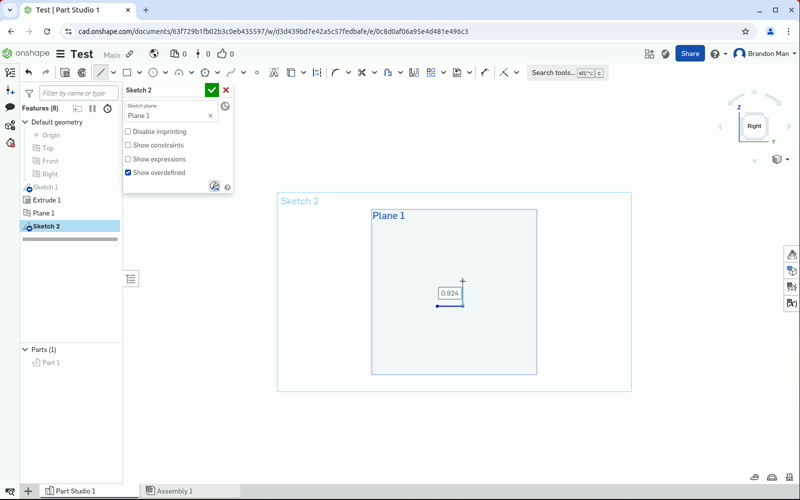
scroll(6)
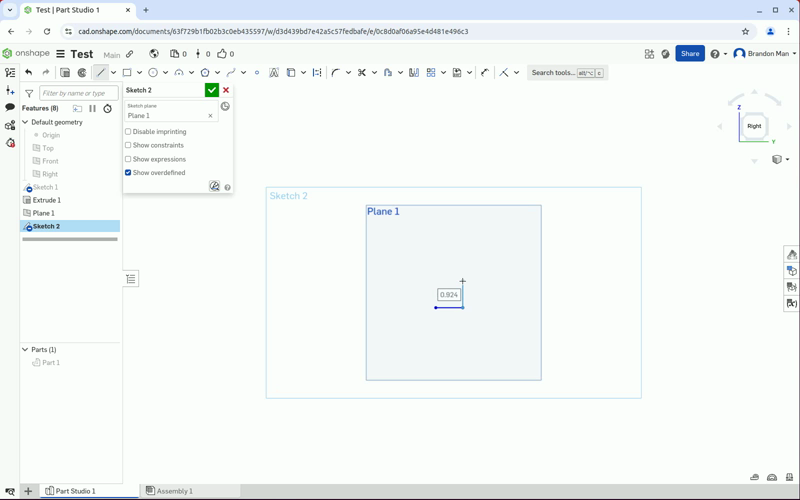
scroll(6)
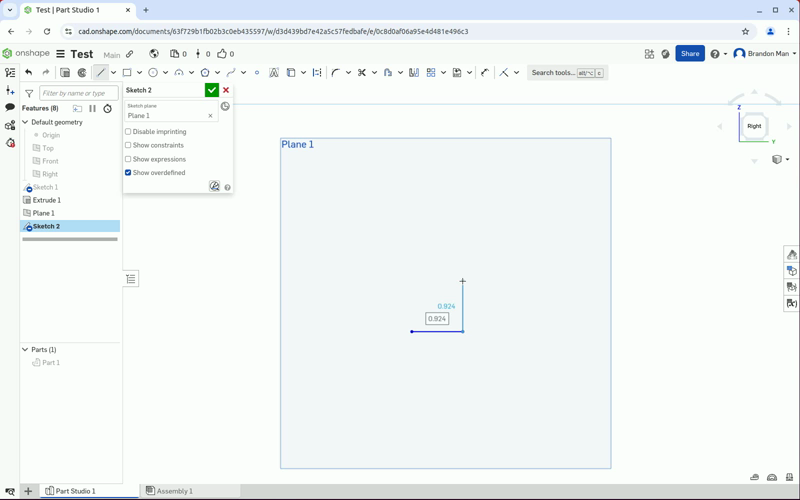
click(462, 280)
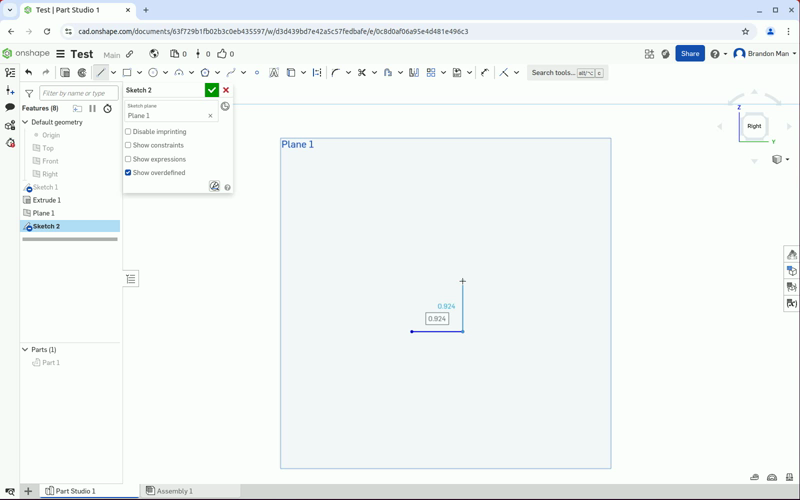
scroll(-6)
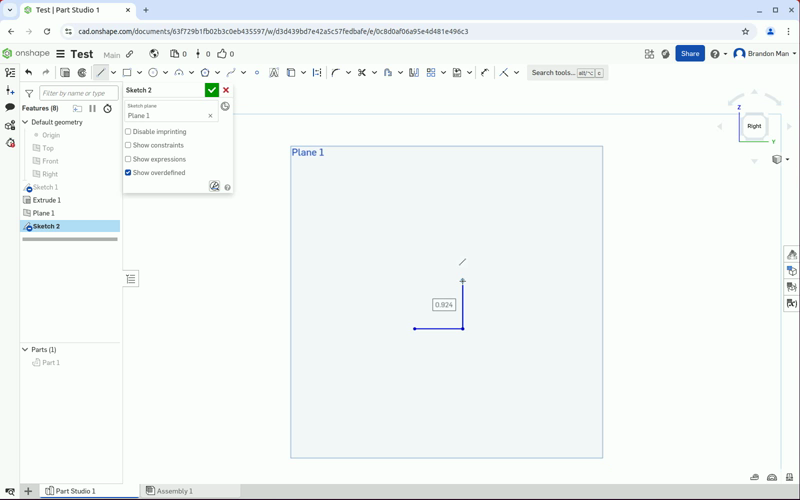
scroll(-6)
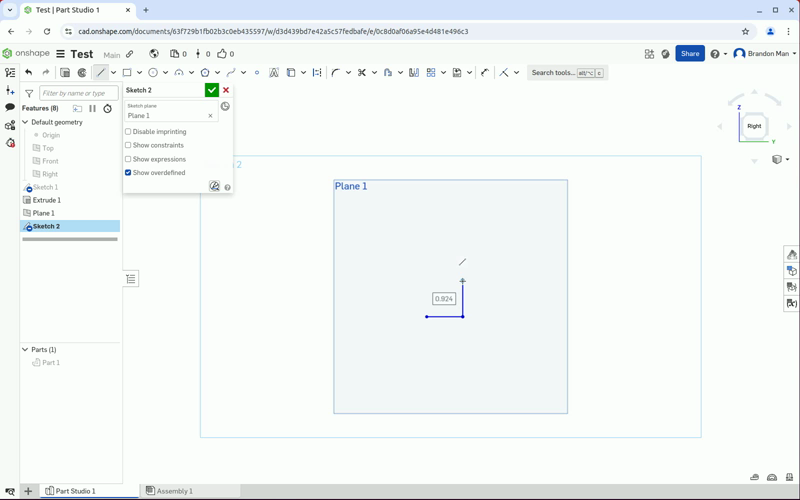
scroll(-6)
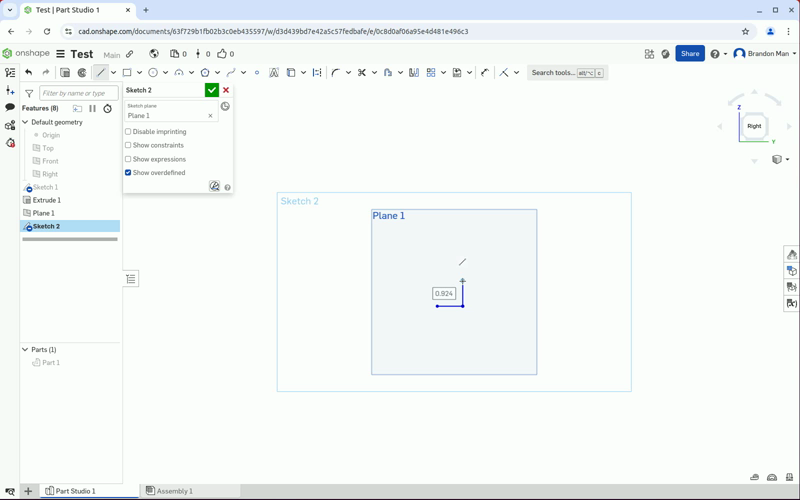
scroll(-6)
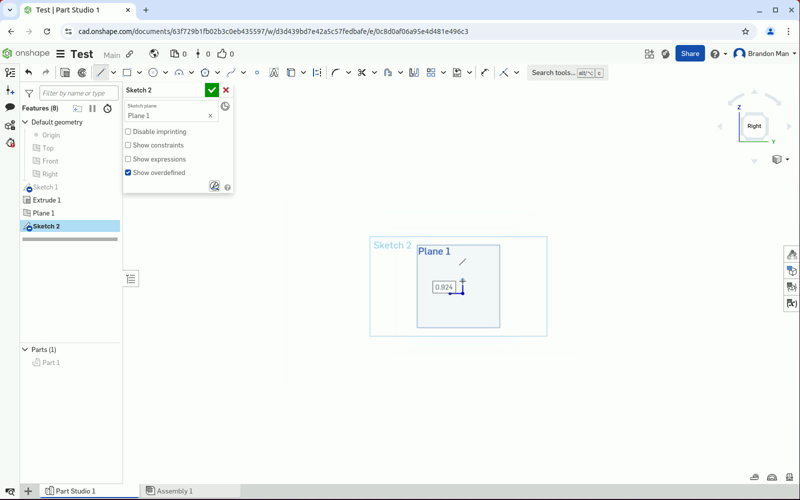
scroll(-6)
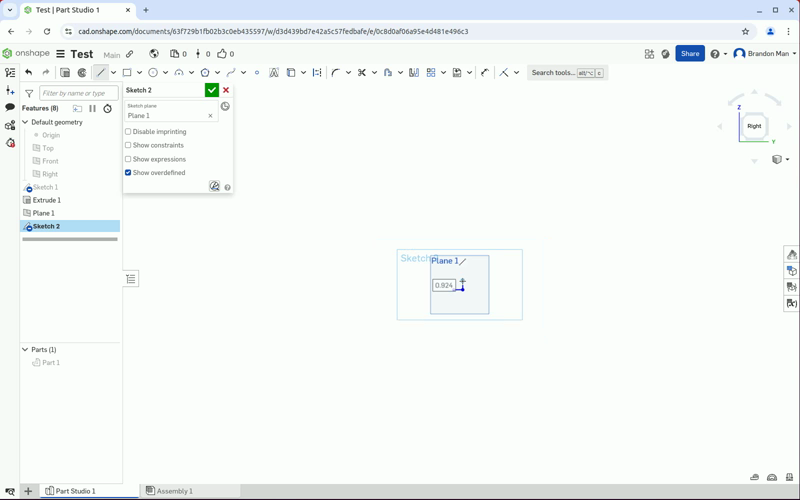
scroll(-6)
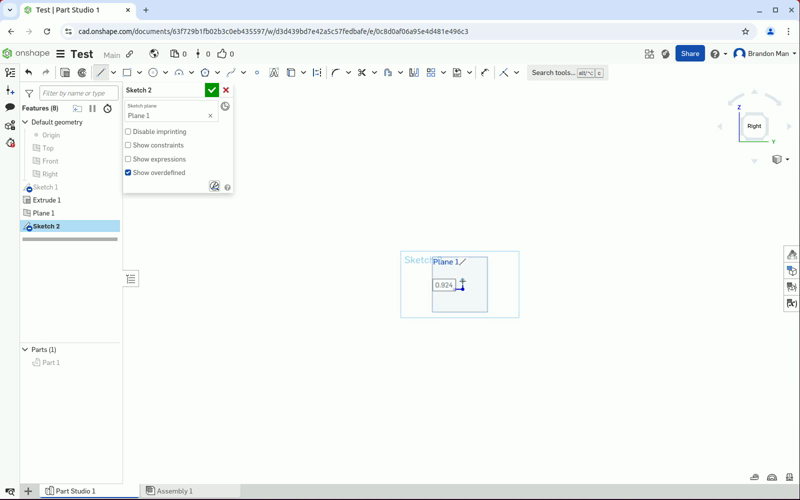
scroll(-6)
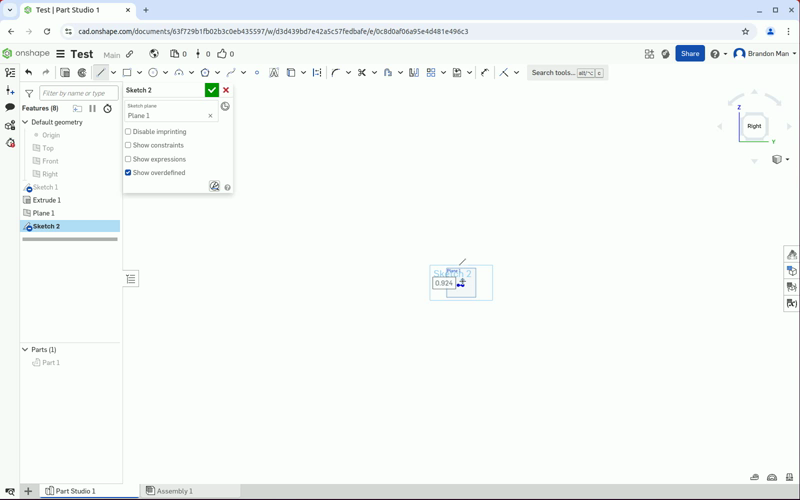
key_up(shift)
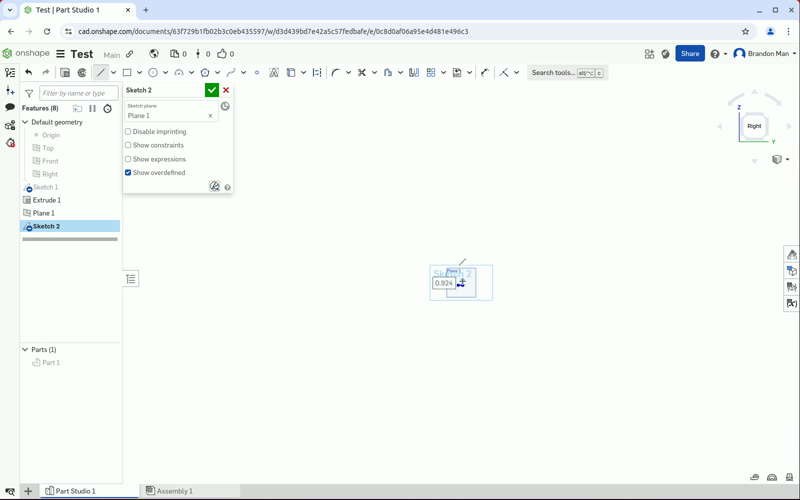
key_down(shift)
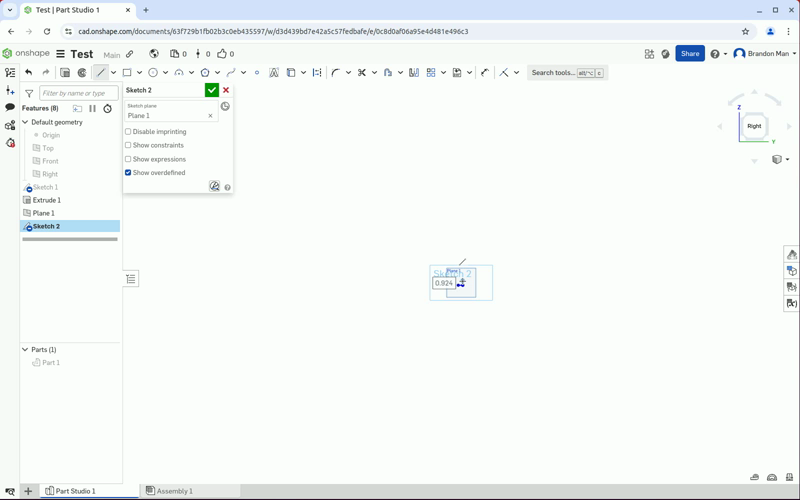
mouse_move(492, 280)
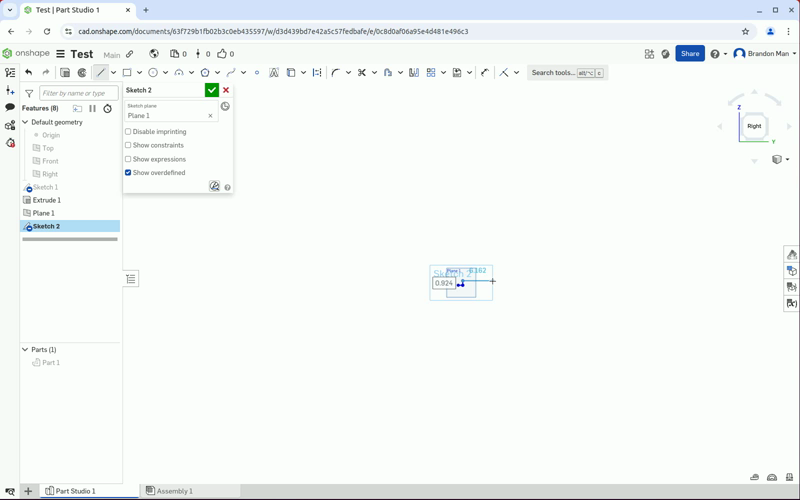
mouse_move(458, 280)
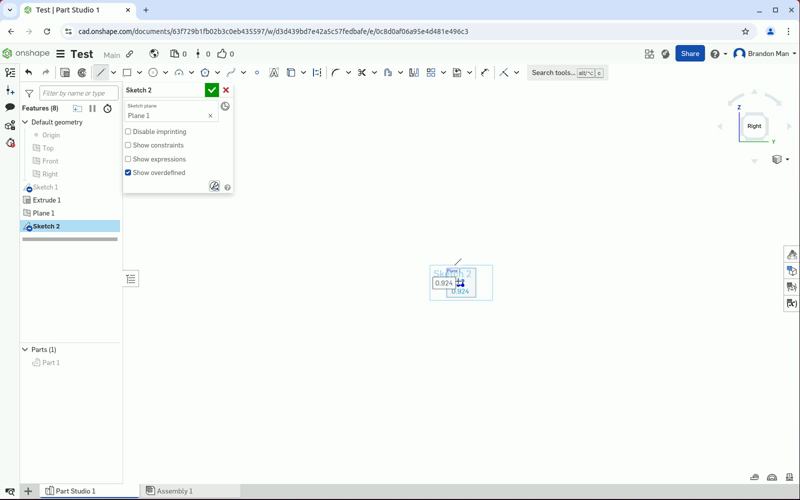
scroll(6)
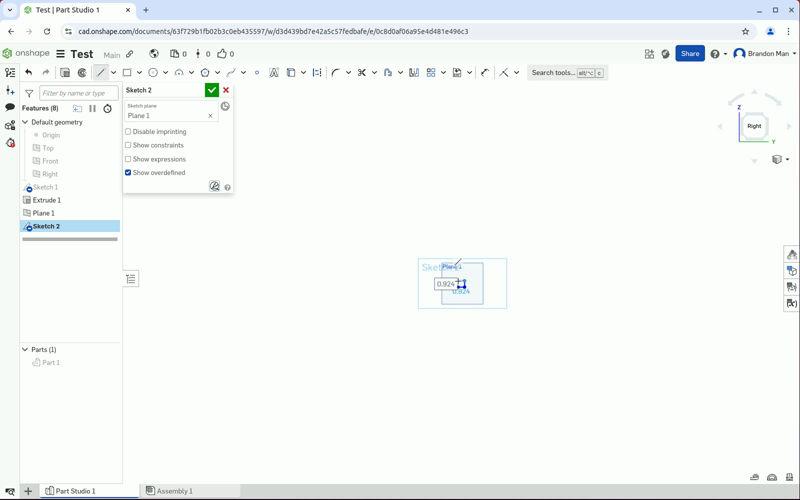
scroll(6)
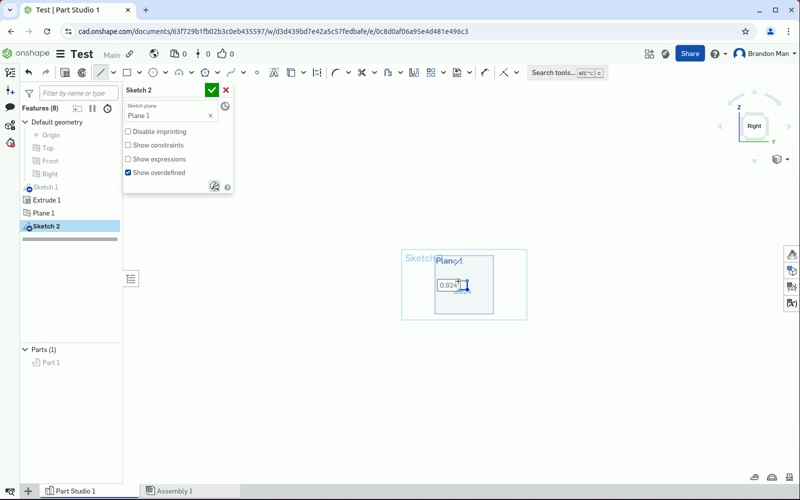
scroll(6)
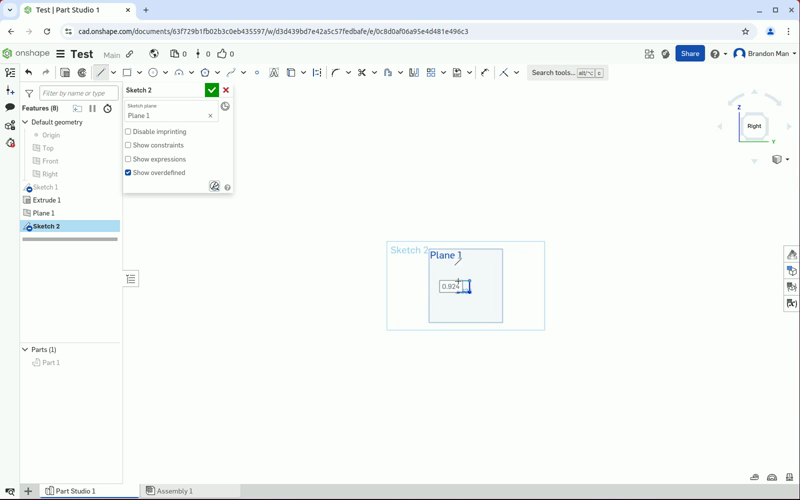
scroll(6)
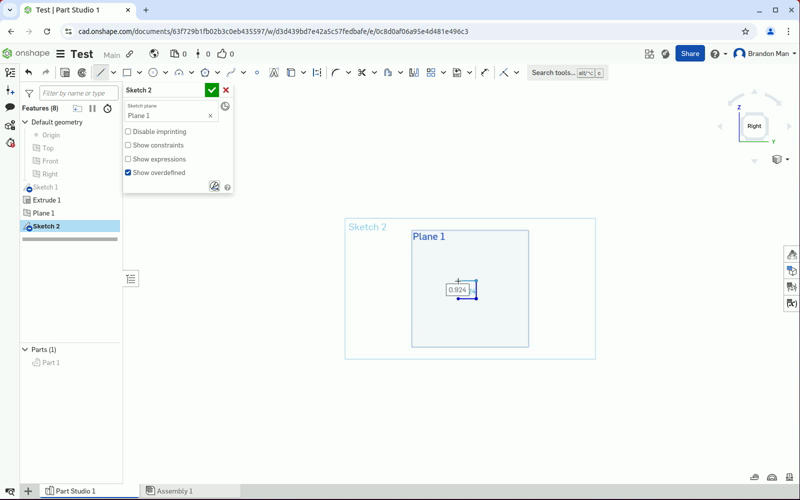
scroll(6)
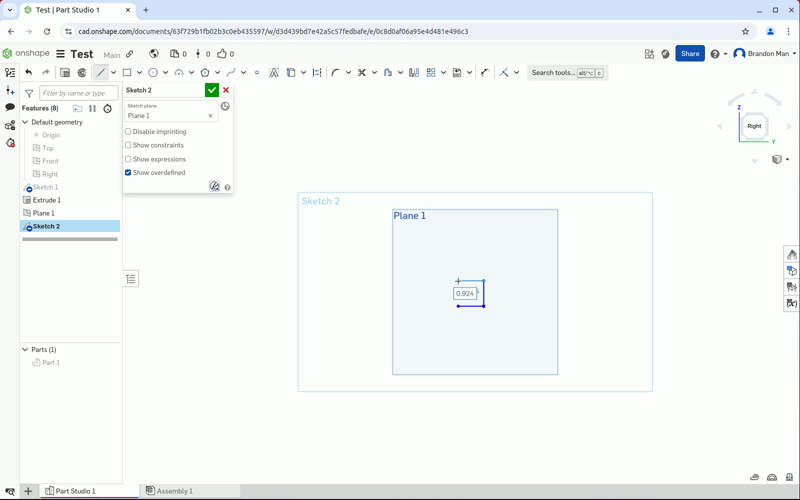
scroll(6)
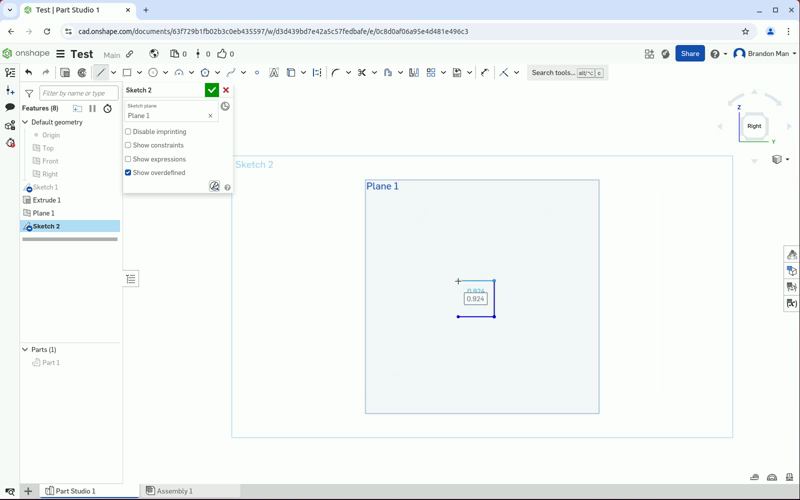
scroll(6)
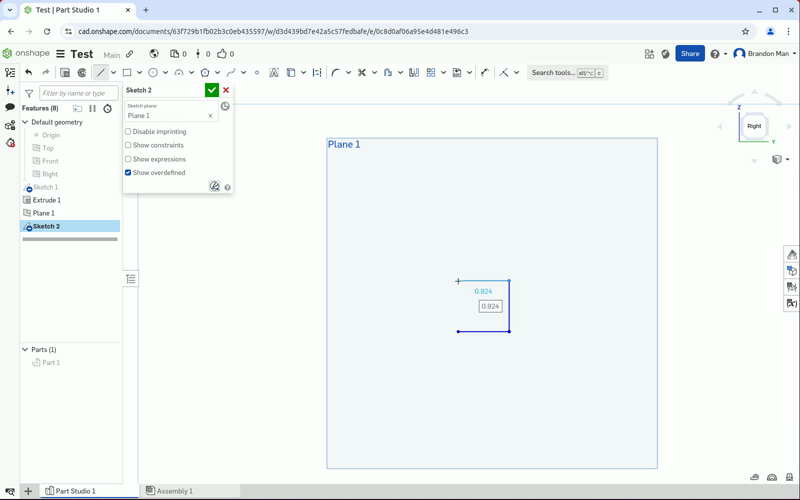
click(458, 280)
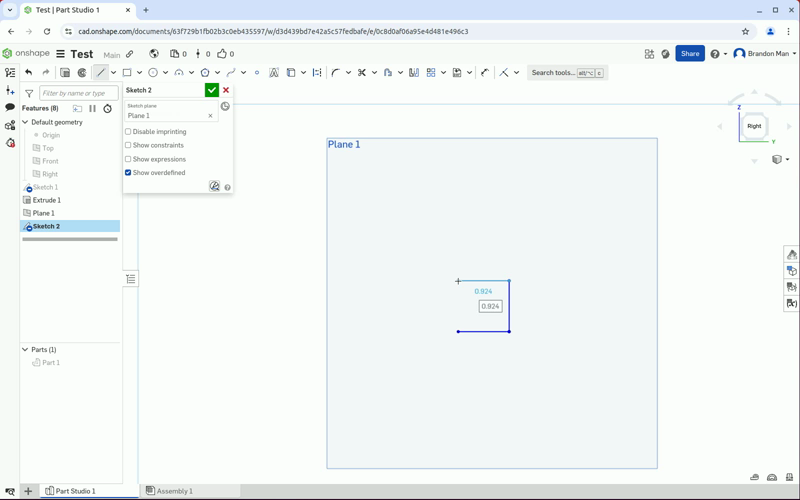
scroll(-6)
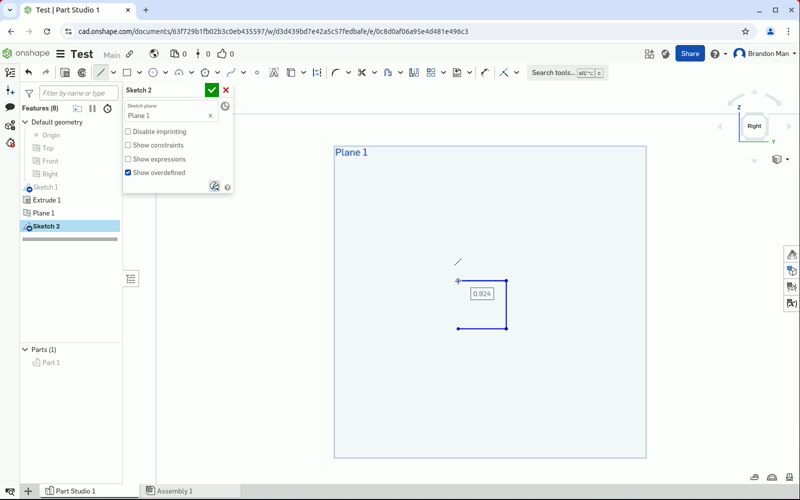
scroll(-6)
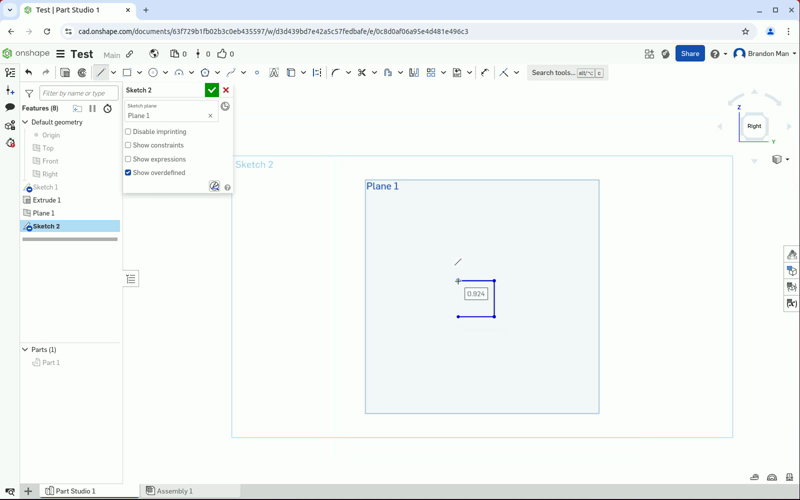
scroll(-6)
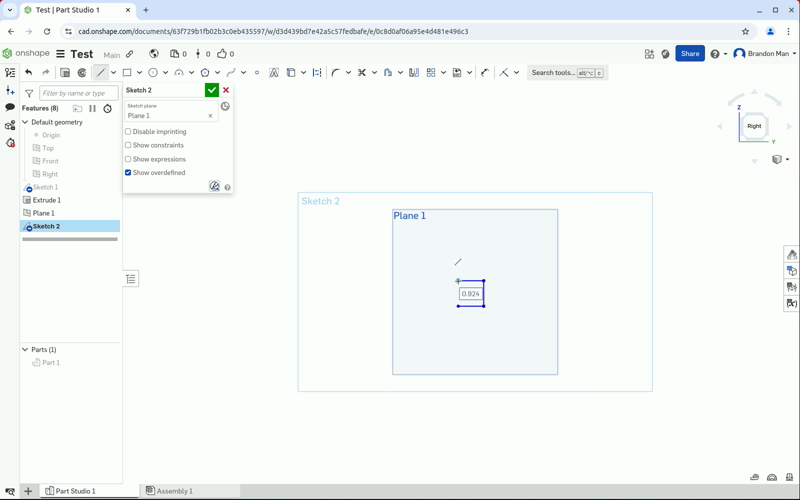
scroll(-6)
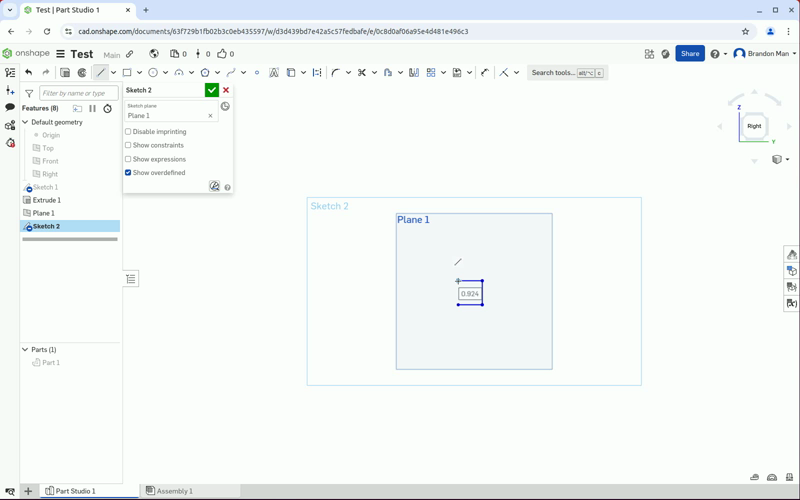
scroll(-6)
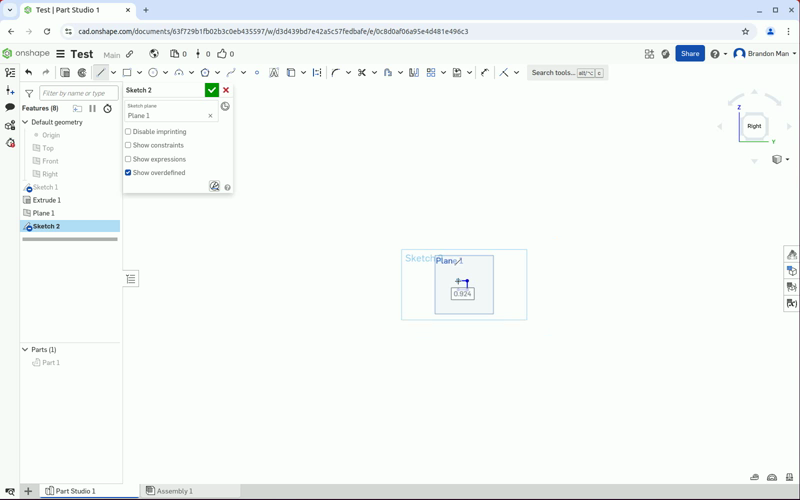
scroll(-6)
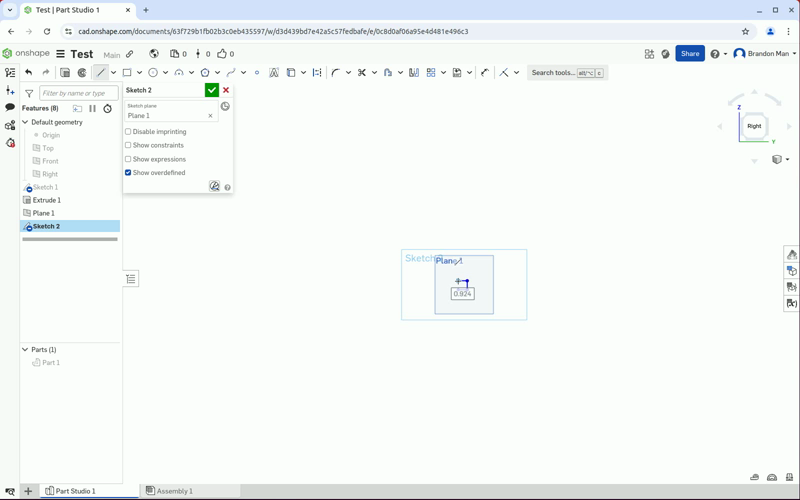
scroll(-6)
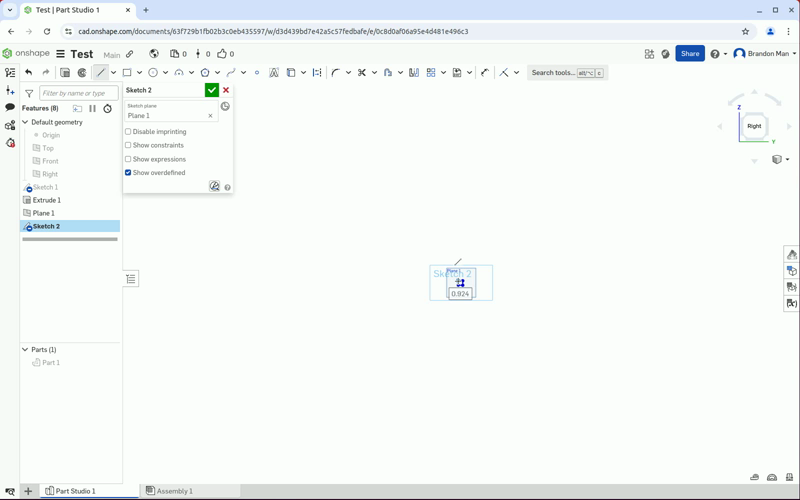
key_up(shift)
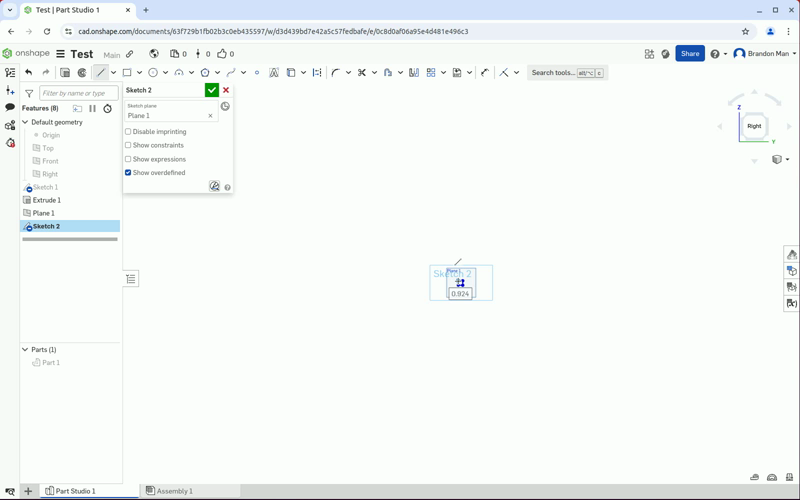
mouse_move(488, 280)
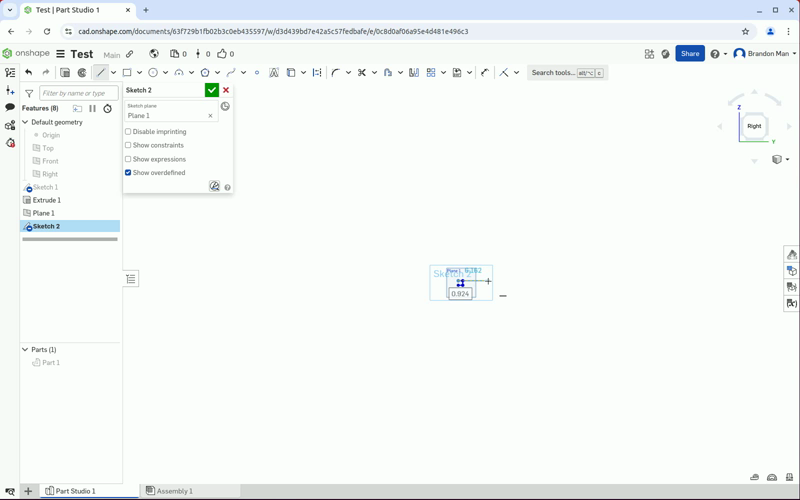
key_down(shift)
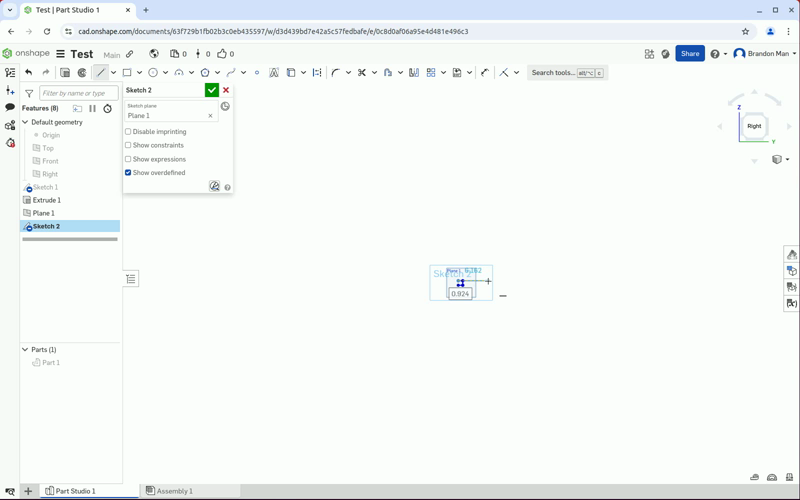
mouse_move(458, 285)
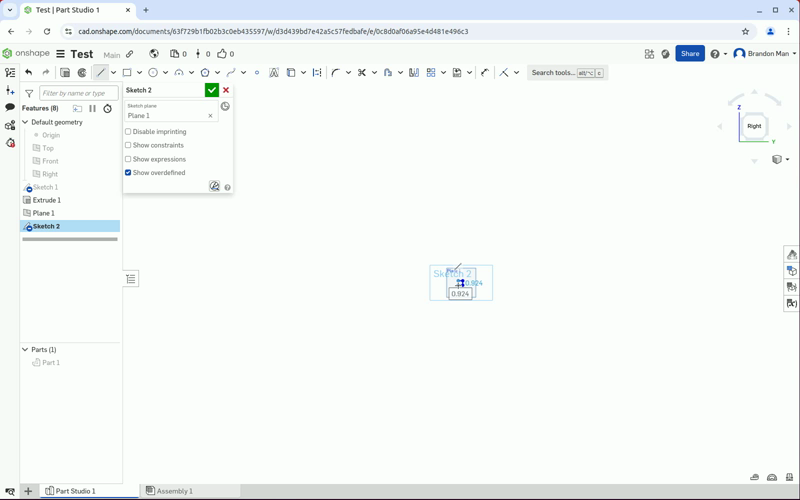
scroll(6)
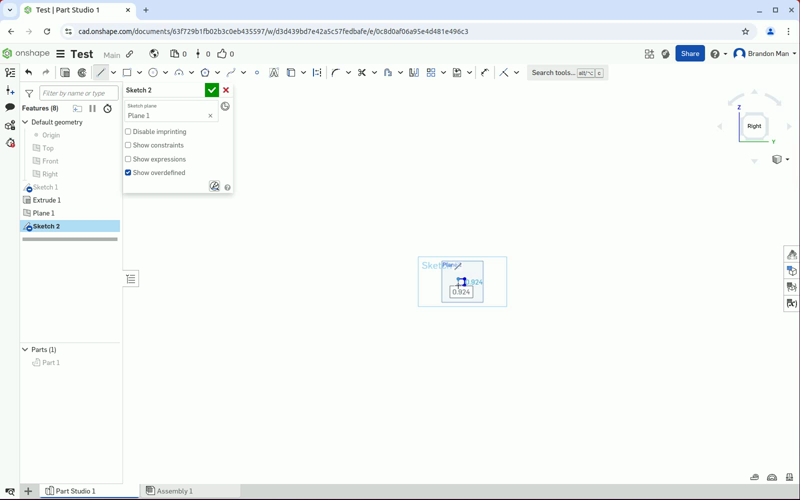
scroll(6)
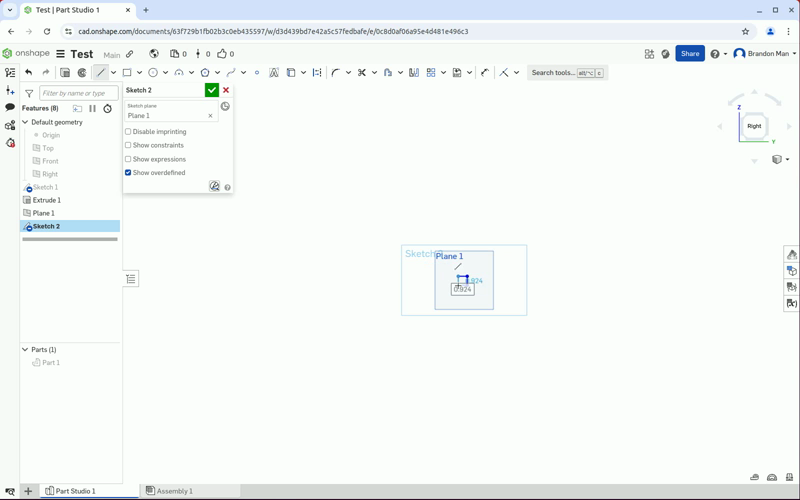
scroll(6)
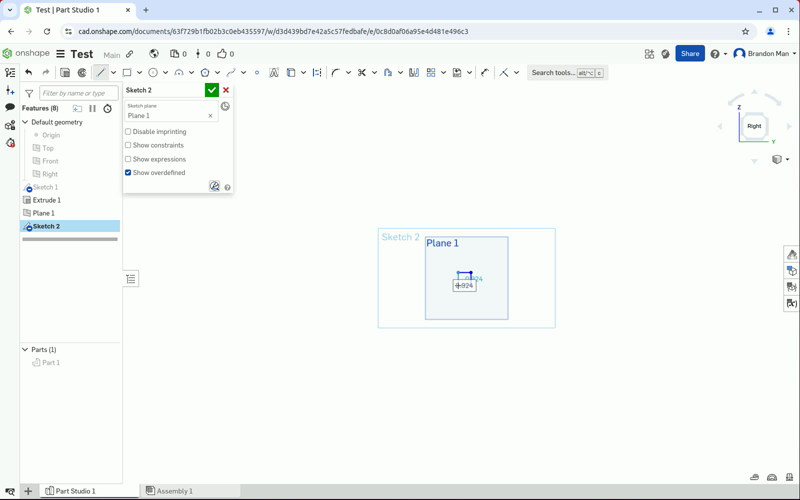
scroll(6)
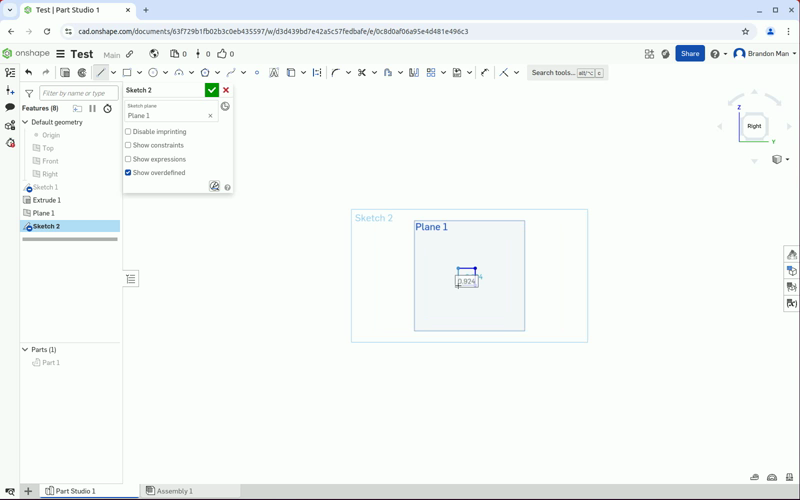
scroll(6)
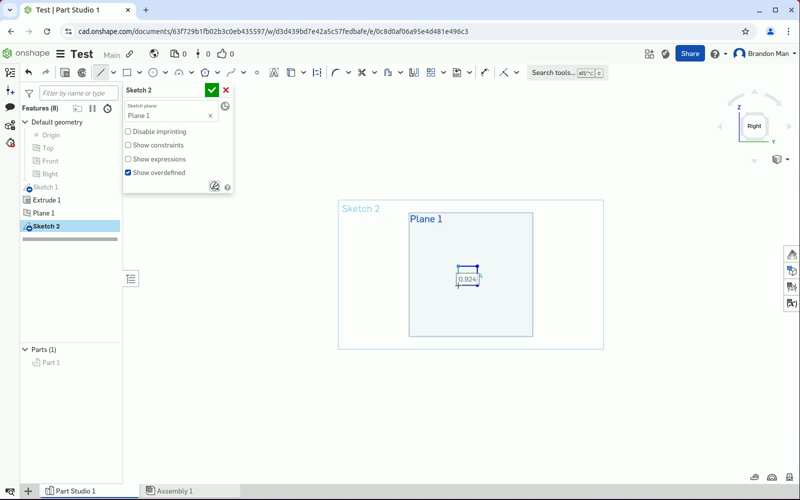
scroll(6)
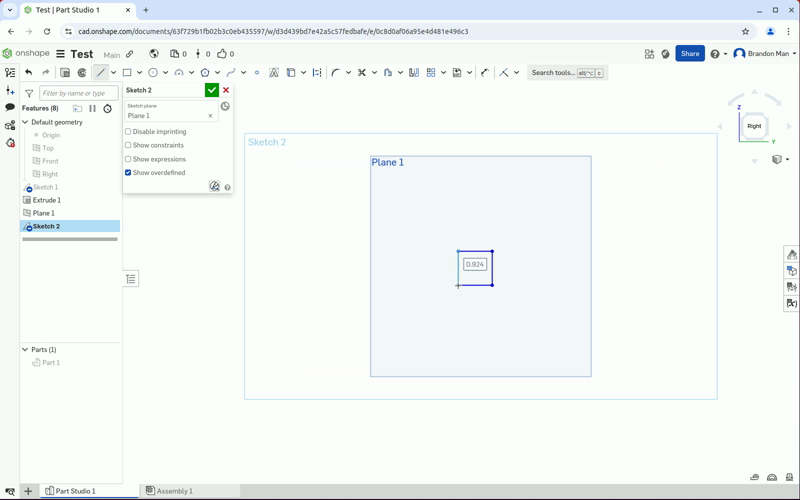
scroll(6)
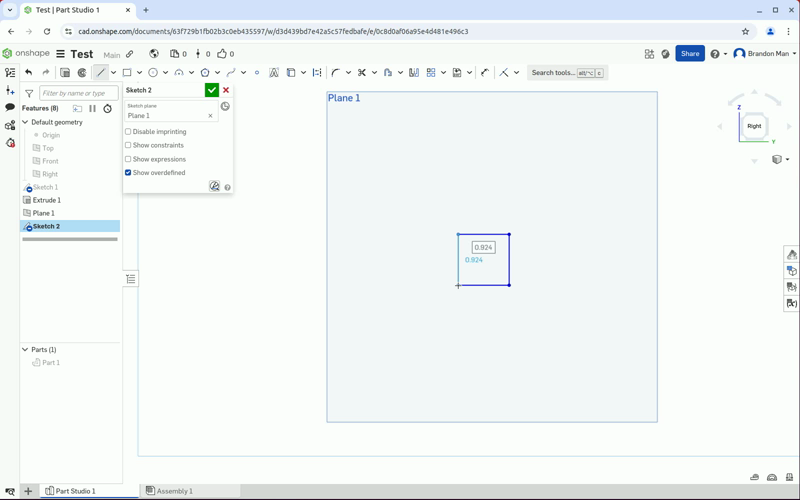
key_up(shift)
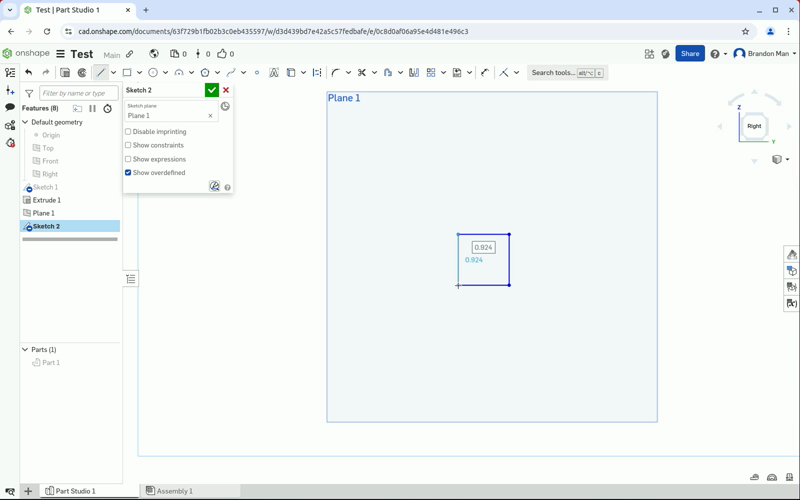
click(458, 285)
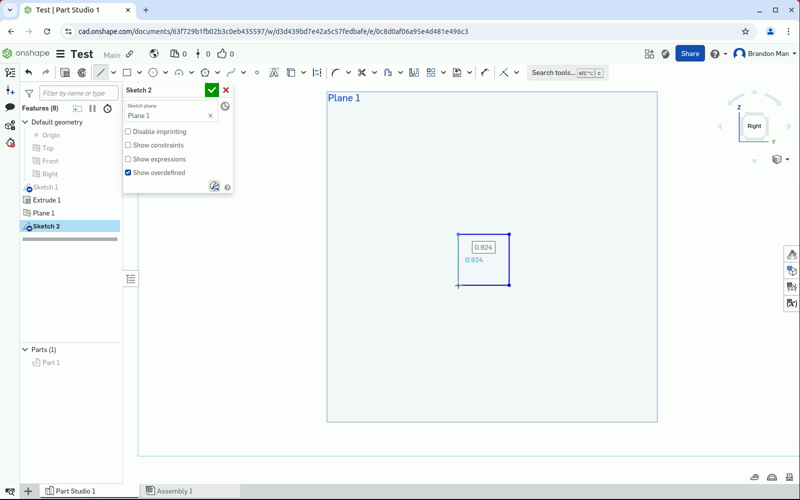
scroll(-6)
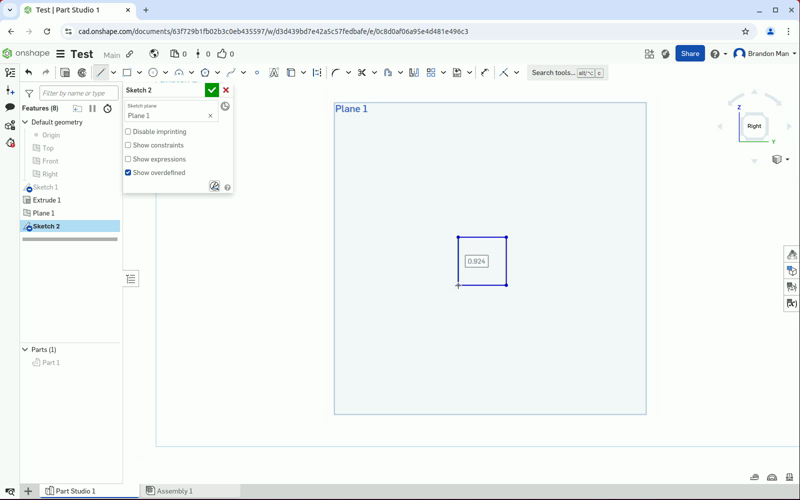
scroll(-6)
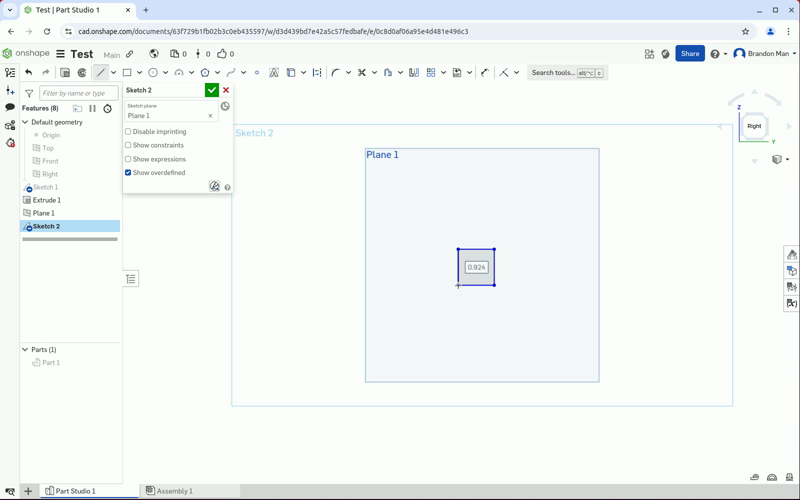
scroll(-6)
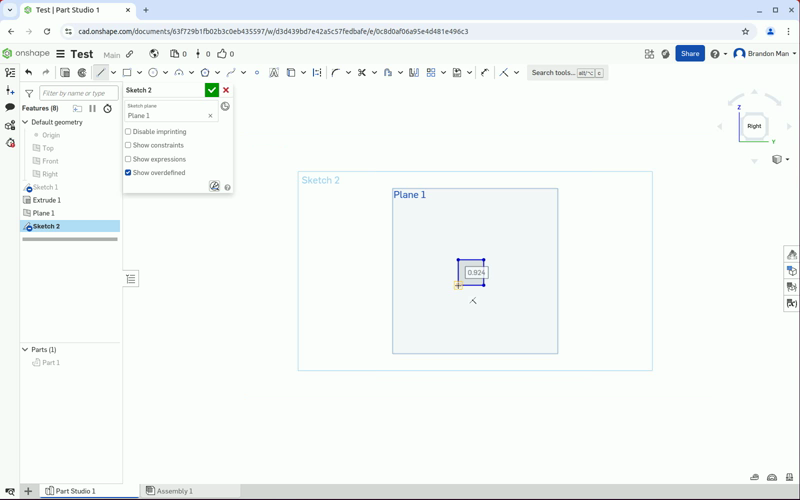
scroll(-6)
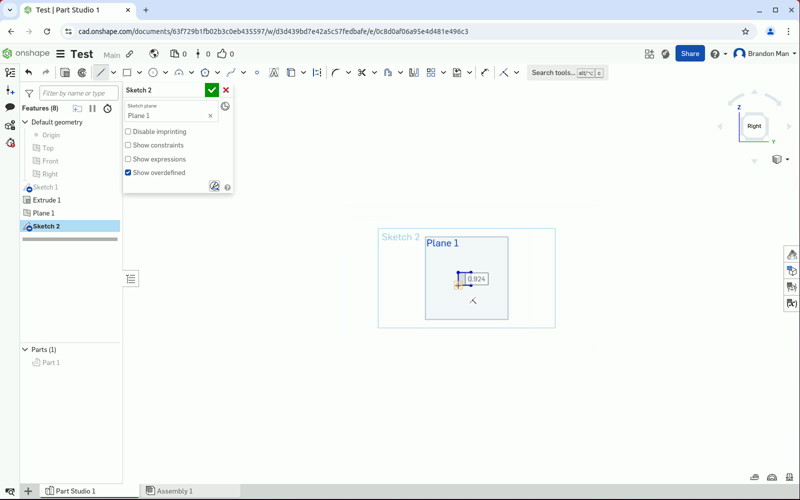
scroll(-6)
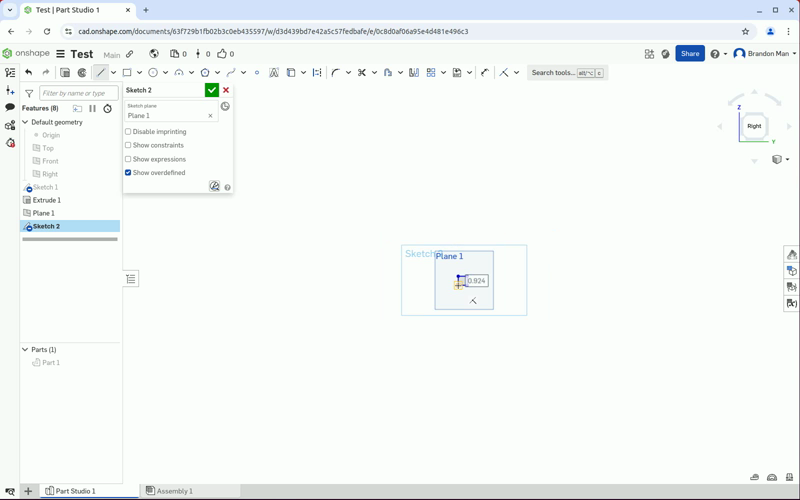
scroll(-6)
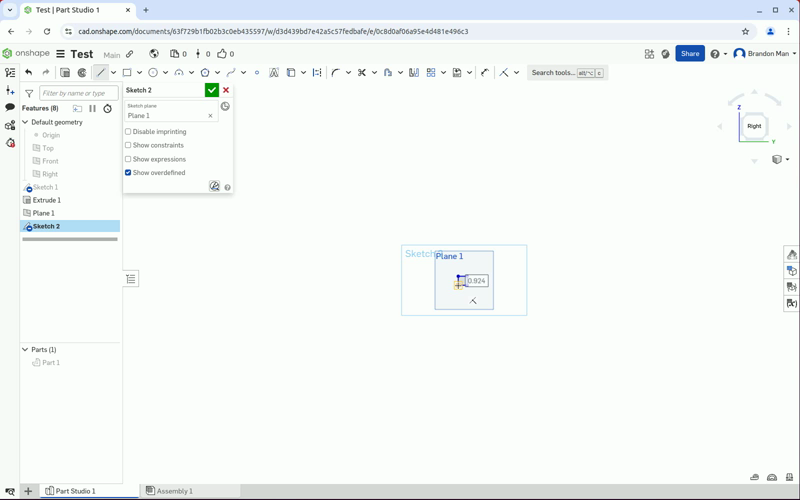
scroll(-6)
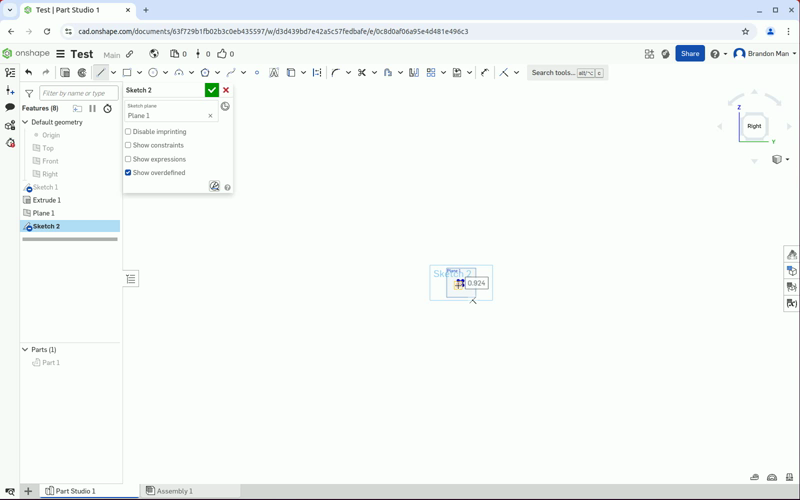
key(esc)
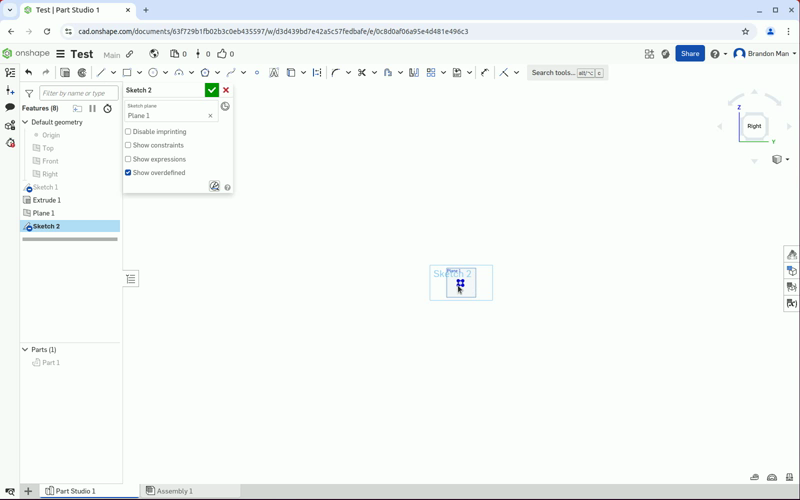
key(l)
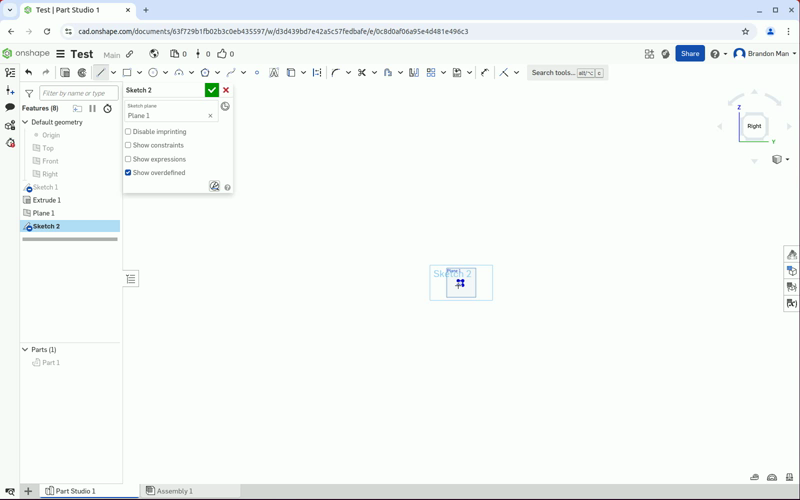
key_down(shift)
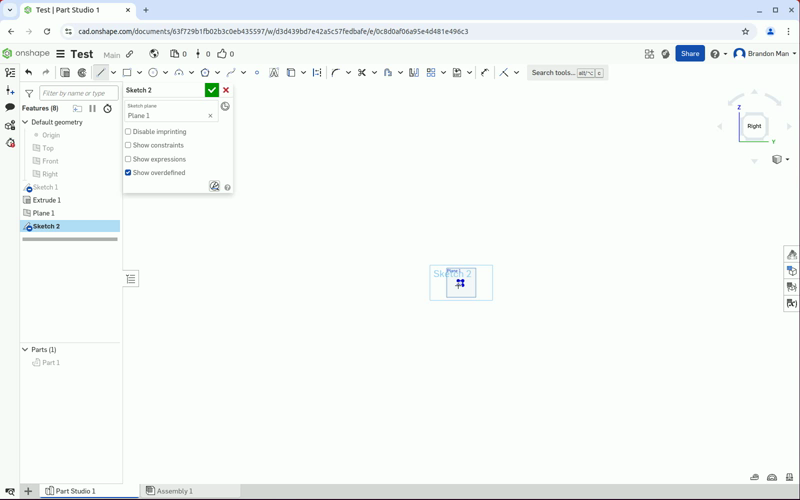
mouse_move(458, 285)
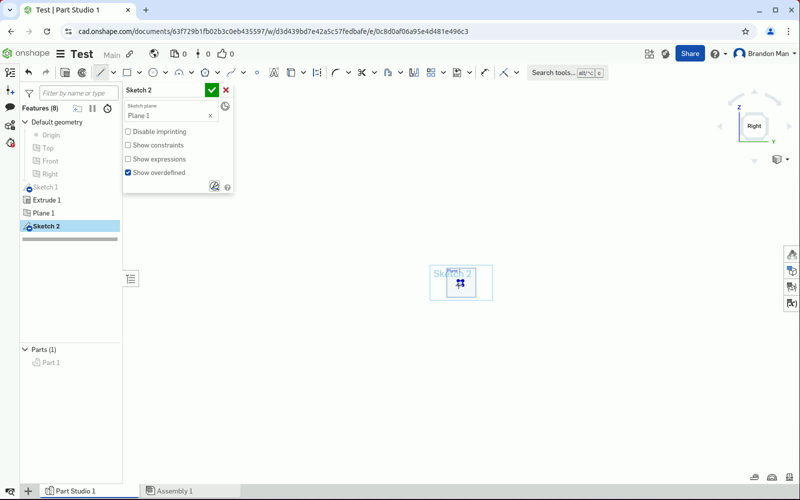
scroll(6)
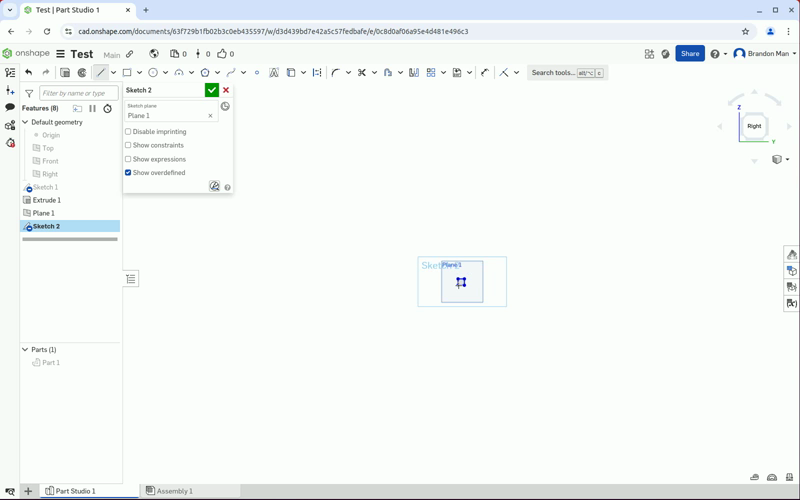
scroll(6)
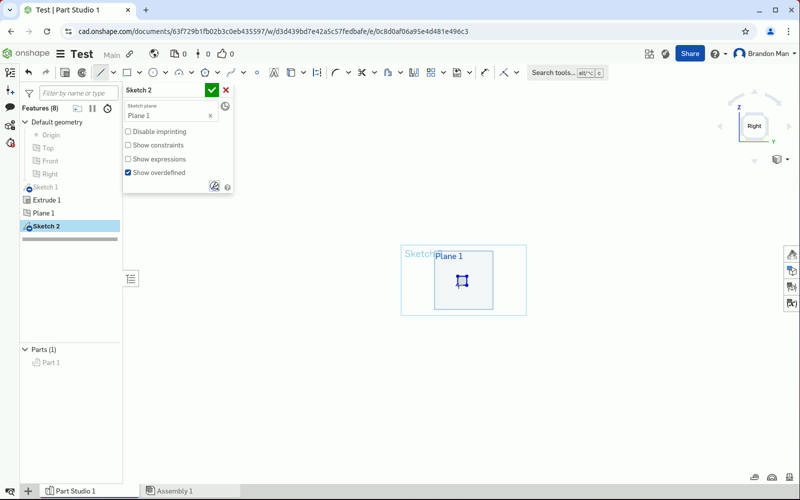
scroll(6)
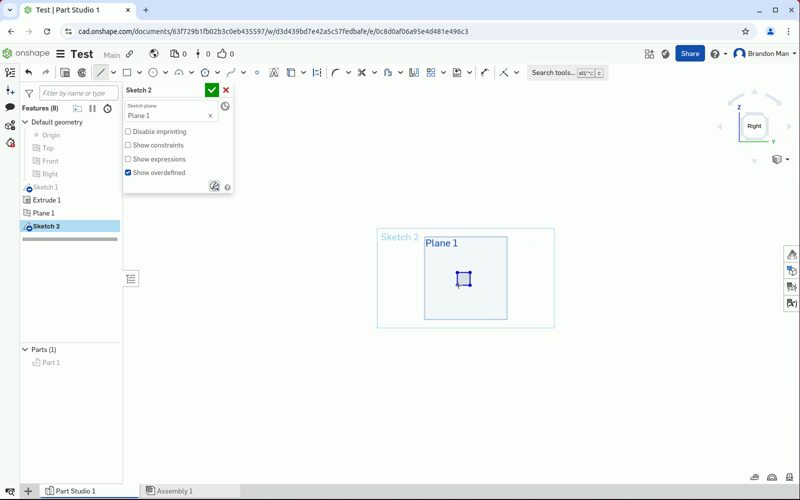
scroll(6)
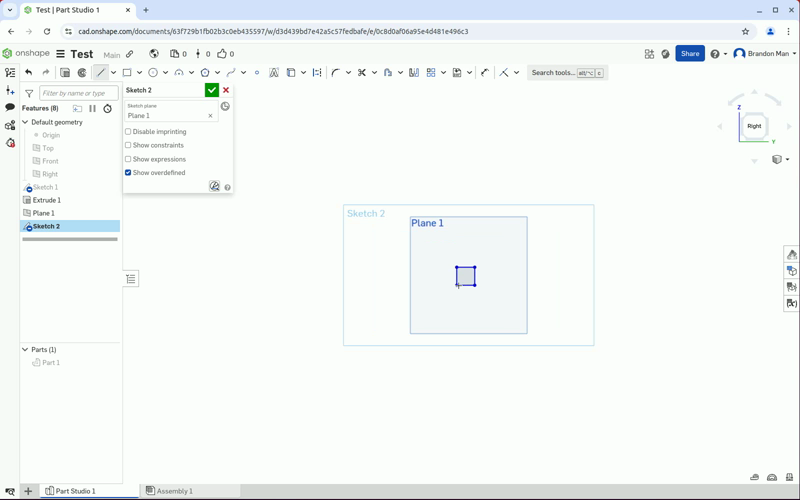
scroll(6)
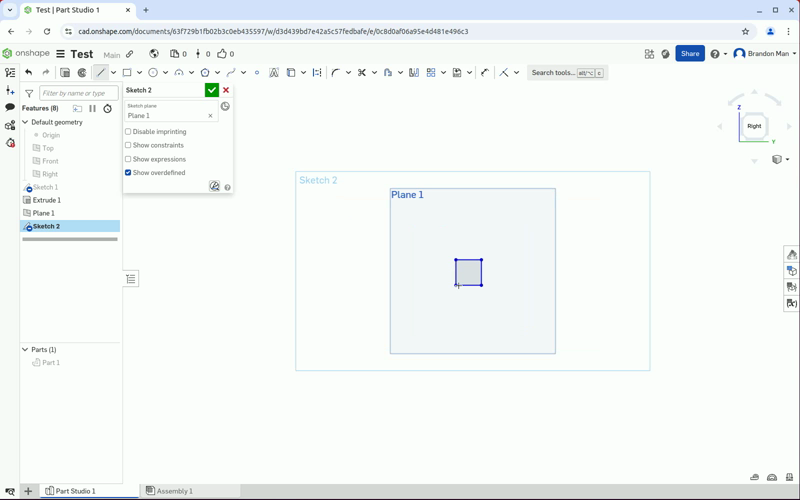
scroll(6)
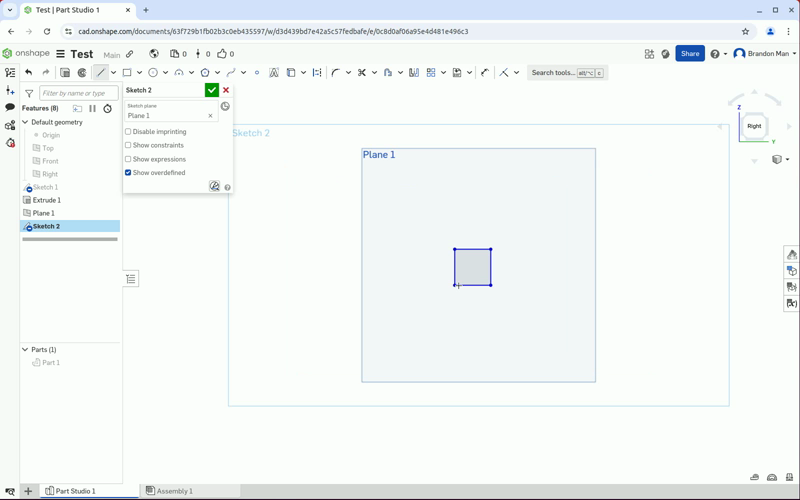
scroll(6)
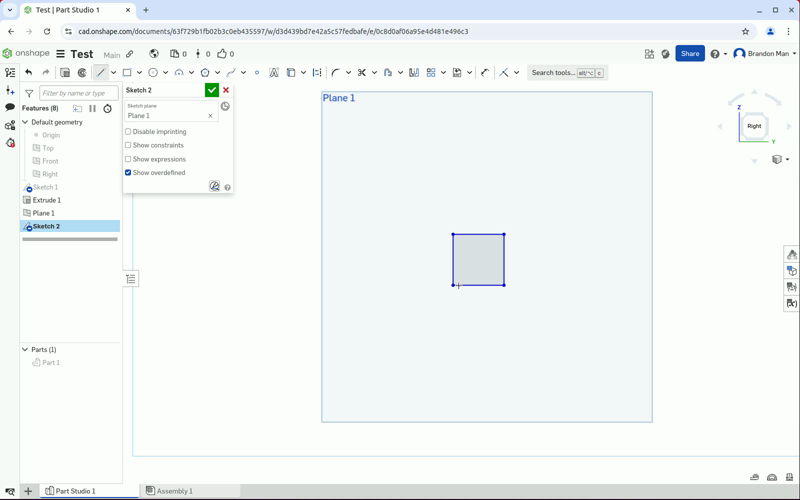
click(458, 285)
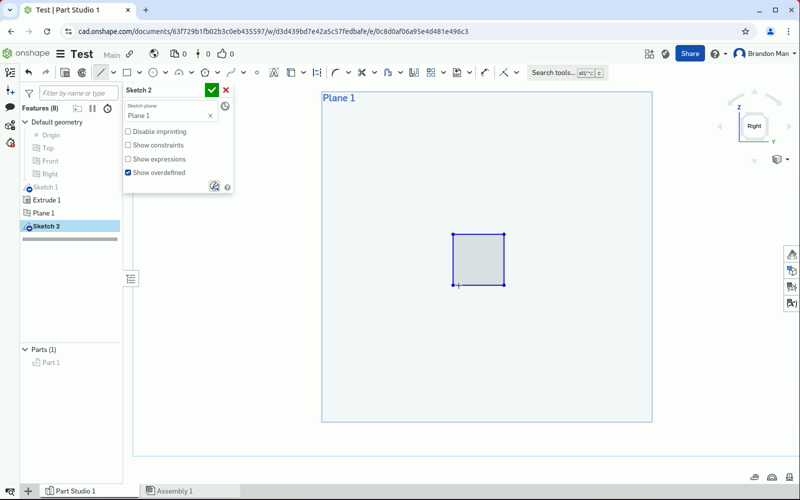
scroll(-6)
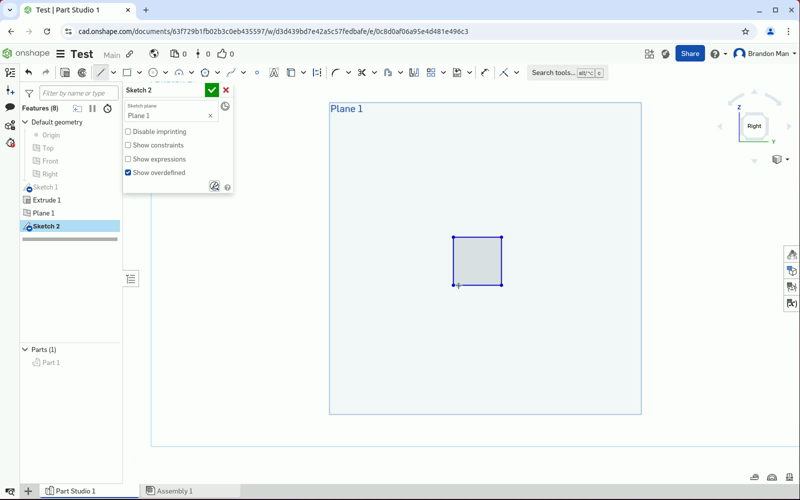
scroll(-6)
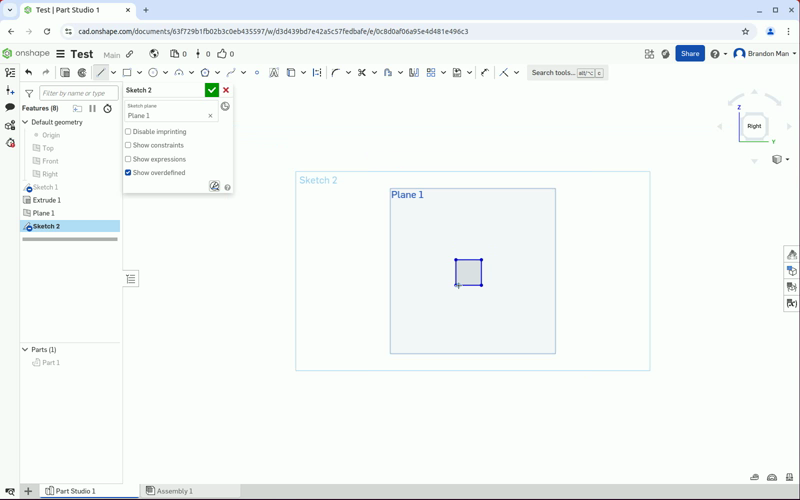
scroll(-6)
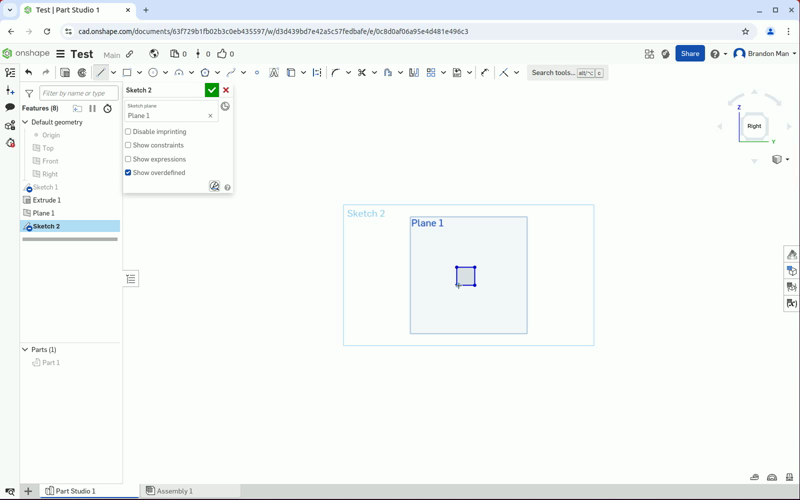
scroll(-6)
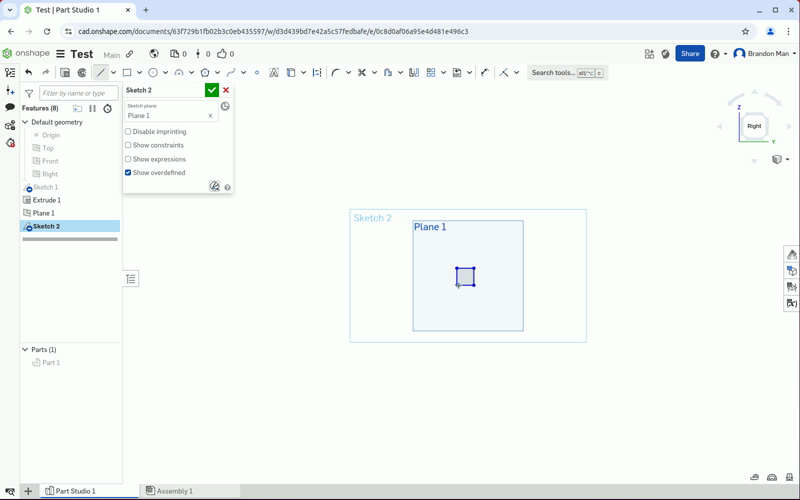
scroll(-6)
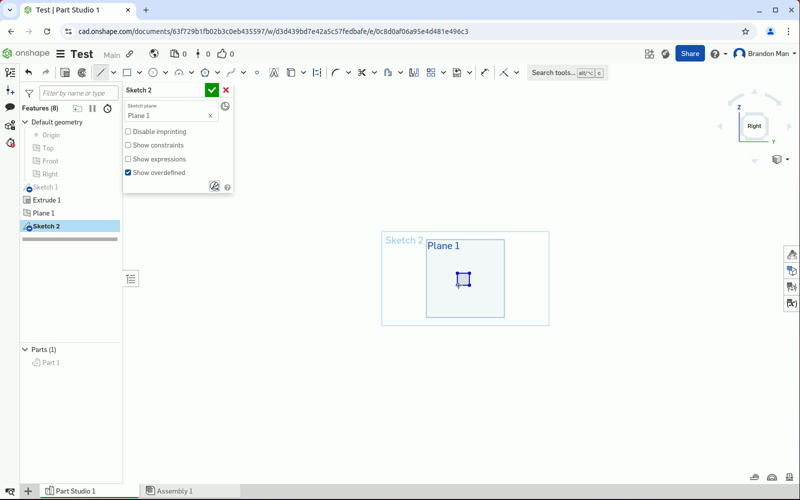
scroll(-6)
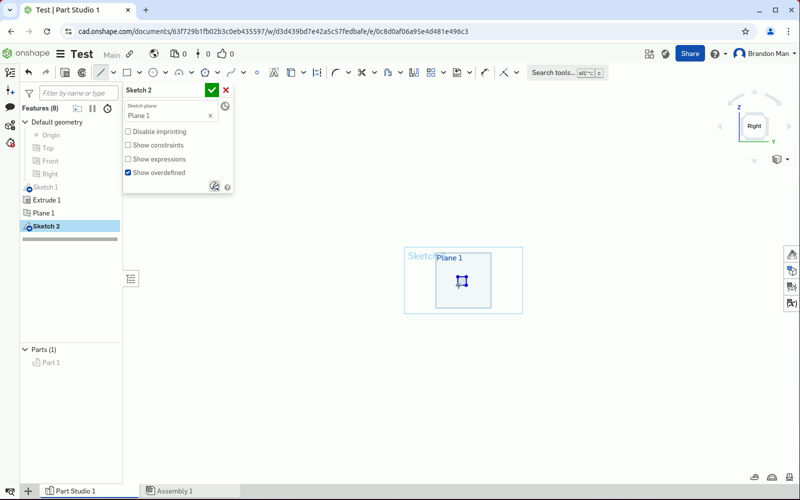
scroll(-6)
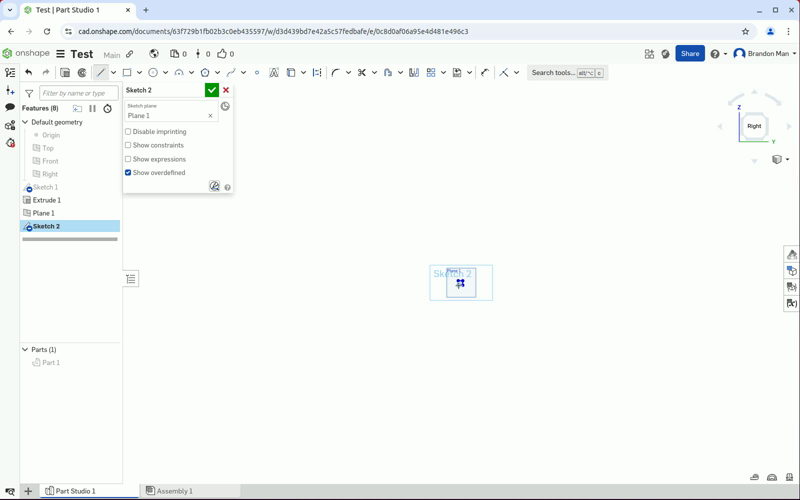
key_up(shift)
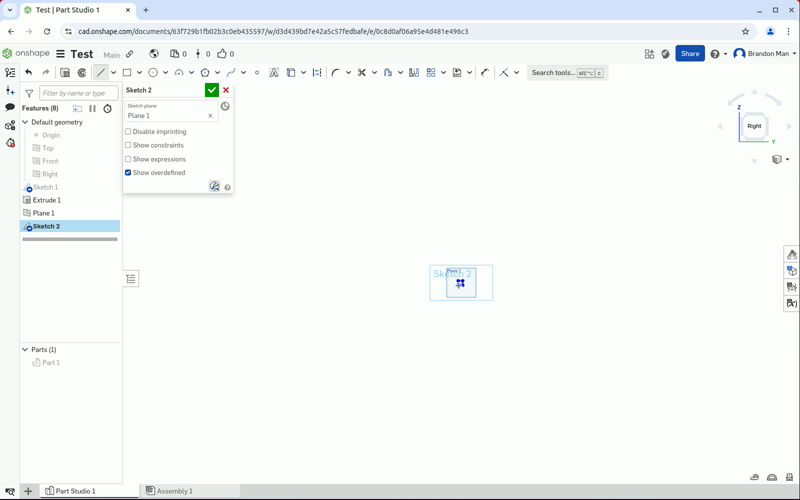
key_down(shift)
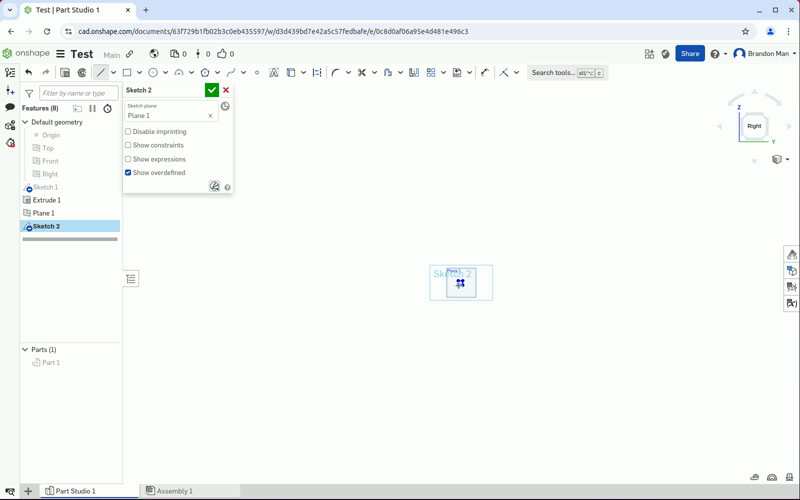
mouse_move(488, 285)
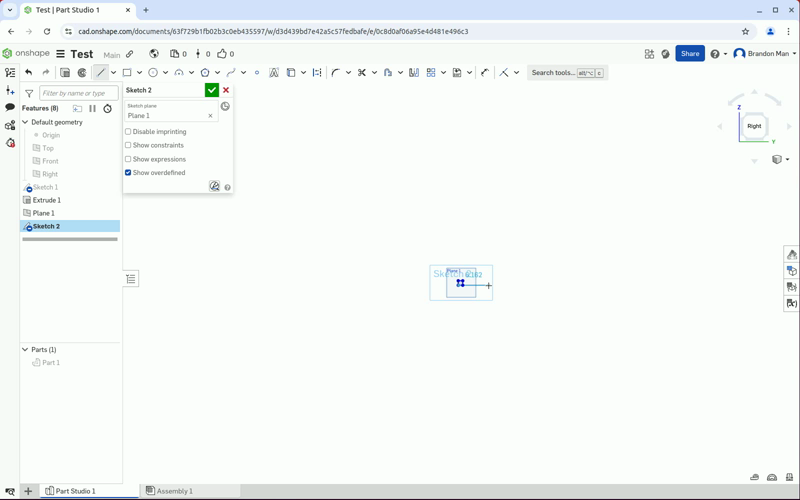
mouse_move(462, 285)
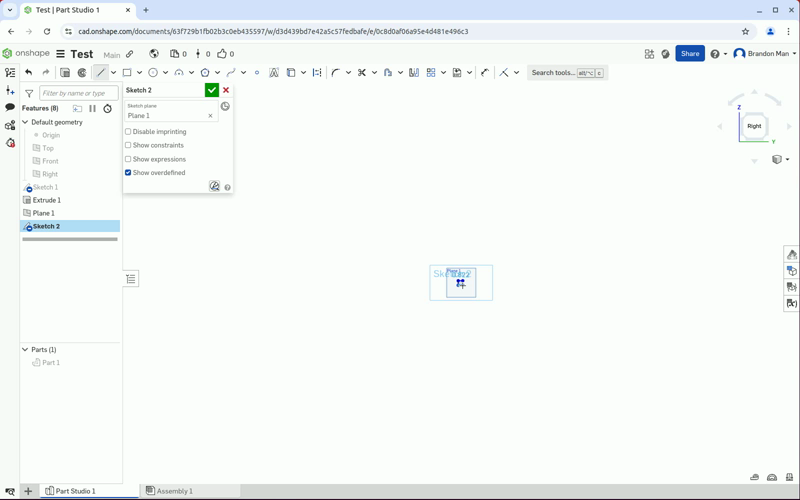
scroll(6)
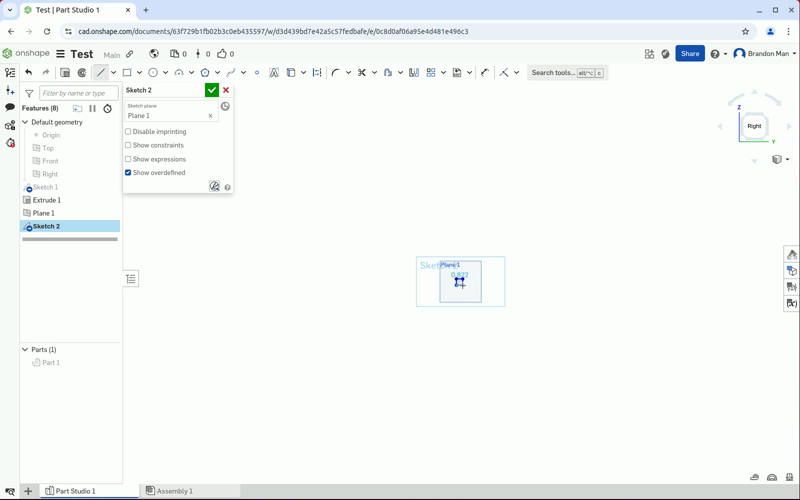
scroll(6)
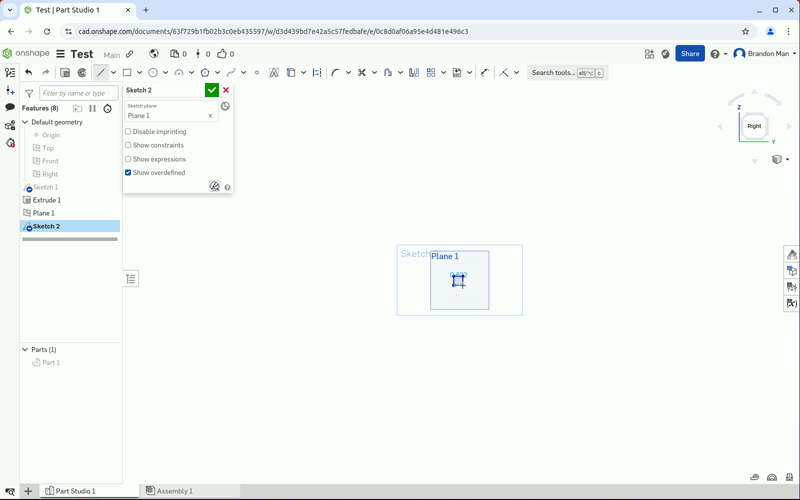
scroll(6)
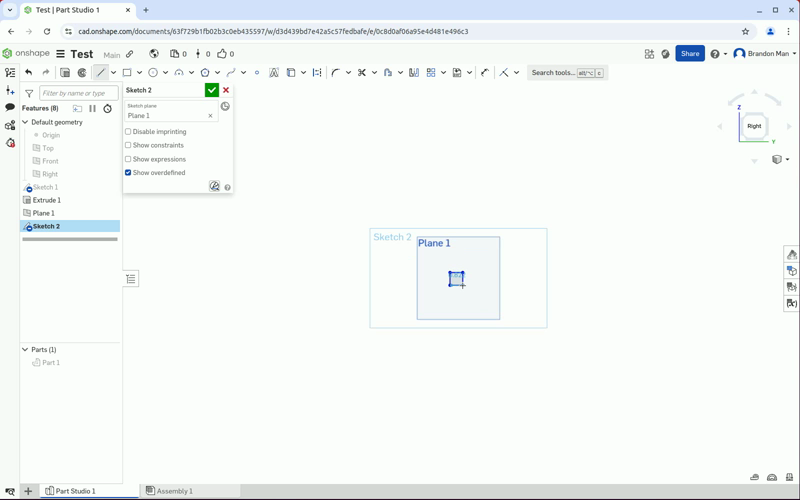
scroll(6)
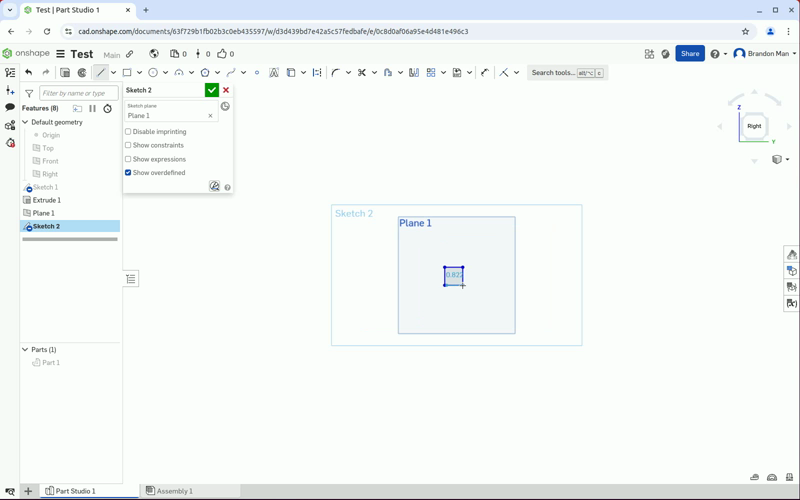
scroll(6)
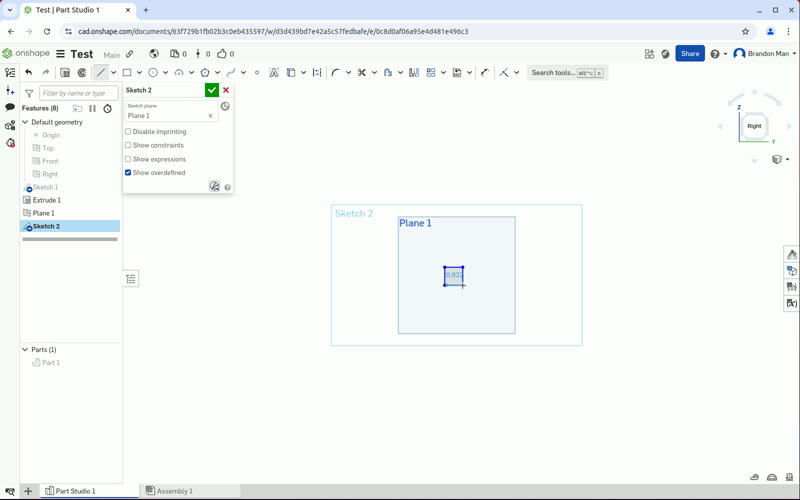
scroll(6)
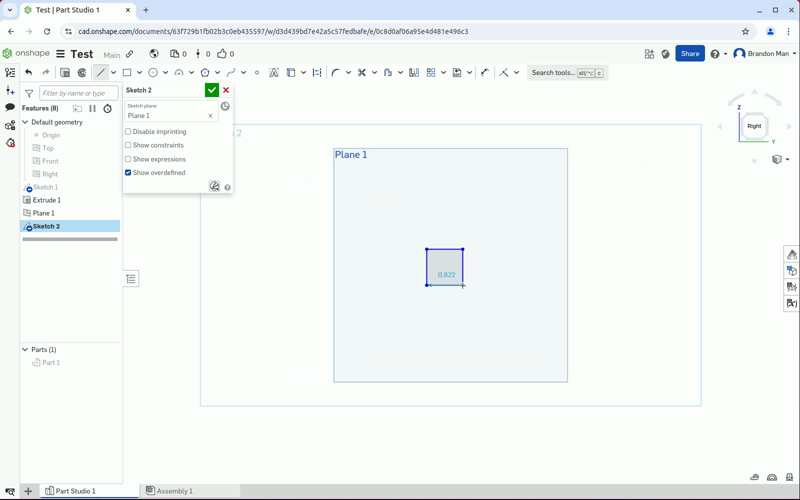
scroll(6)
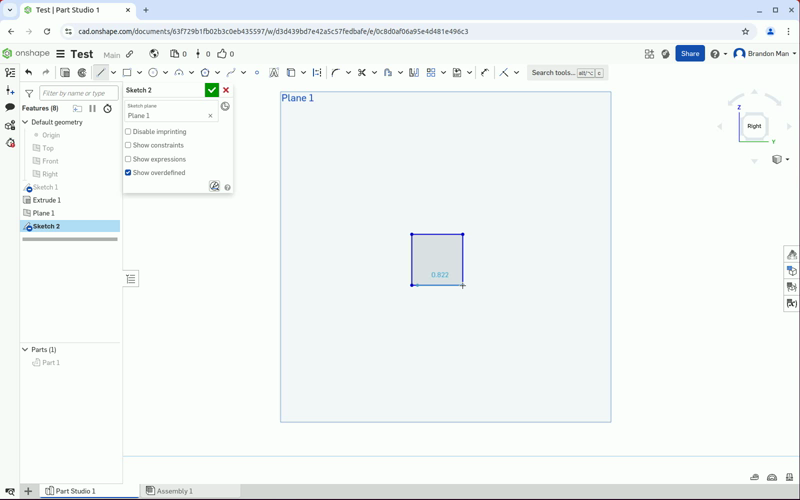
click(462, 285)
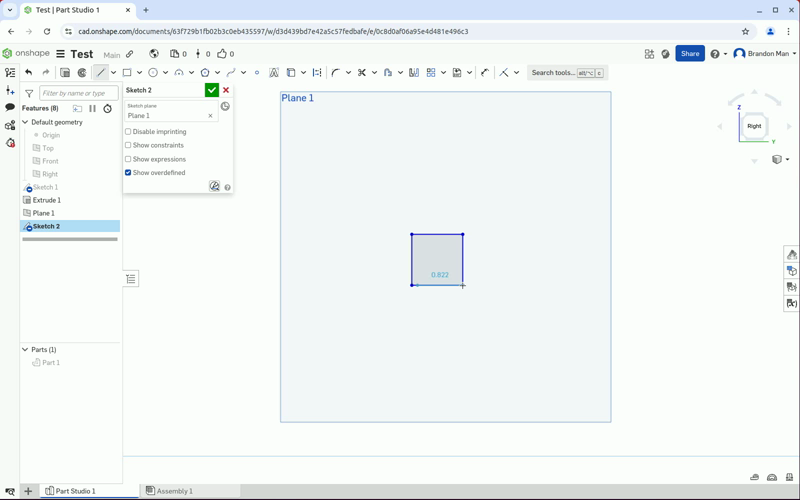
scroll(-6)
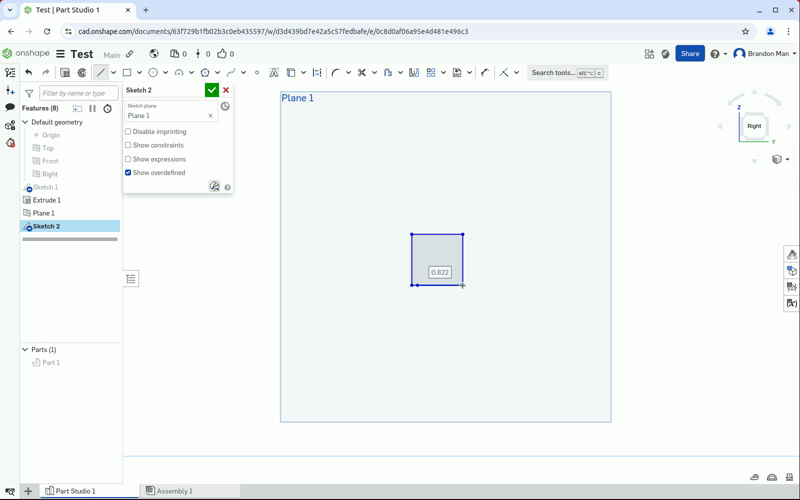
scroll(-6)
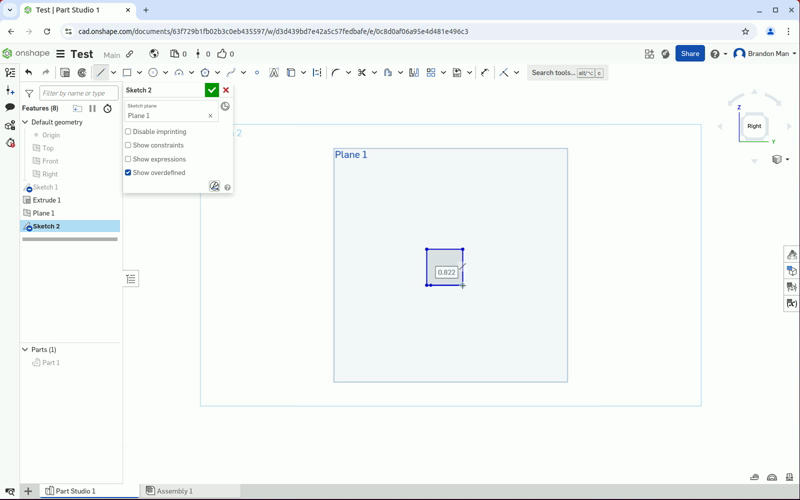
scroll(-6)
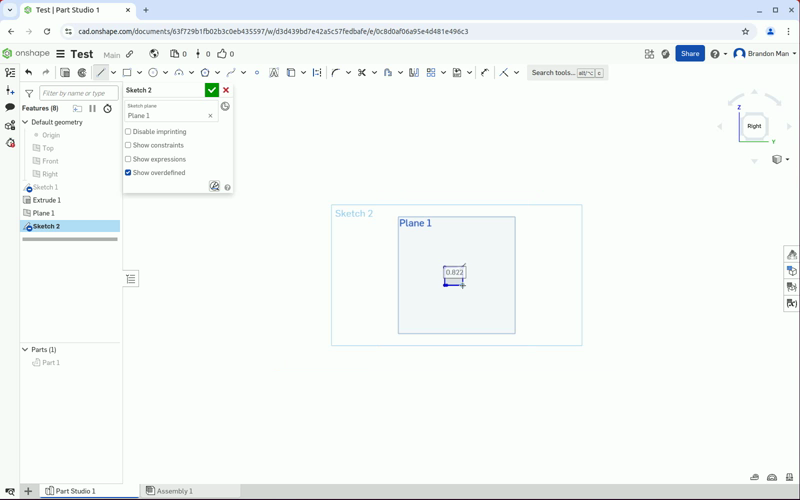
scroll(-6)
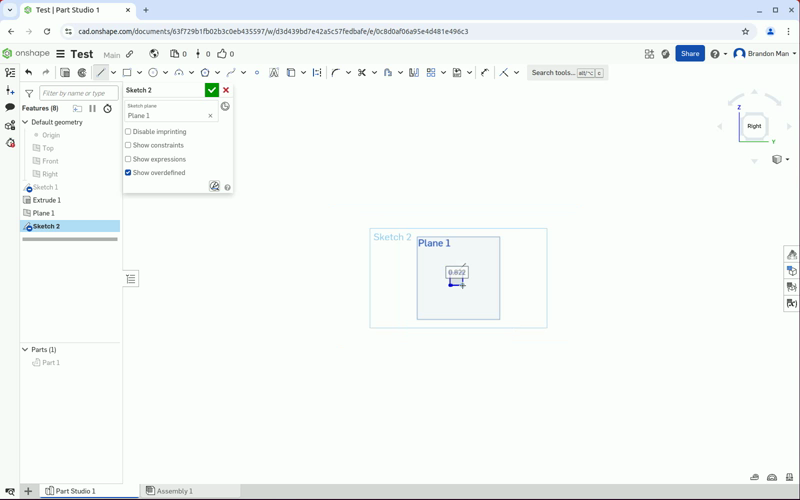
scroll(-6)
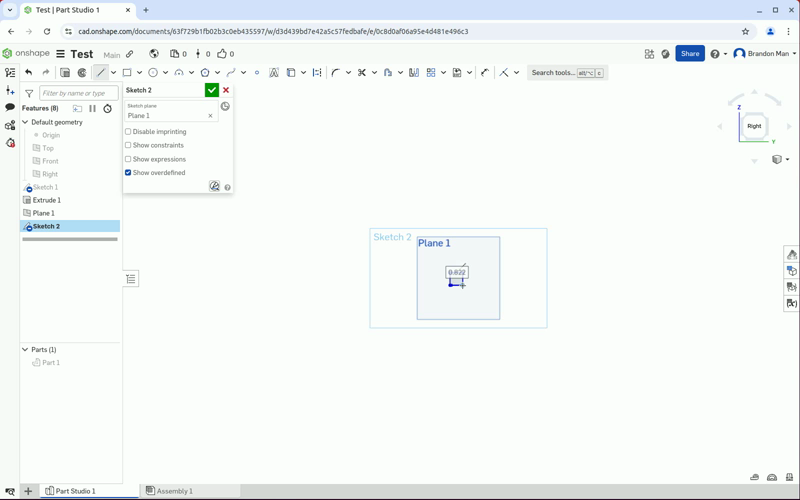
scroll(-6)
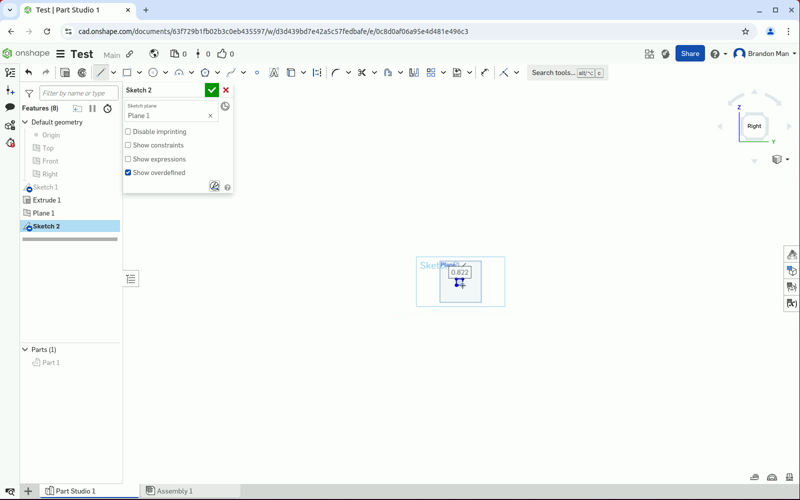
scroll(-6)
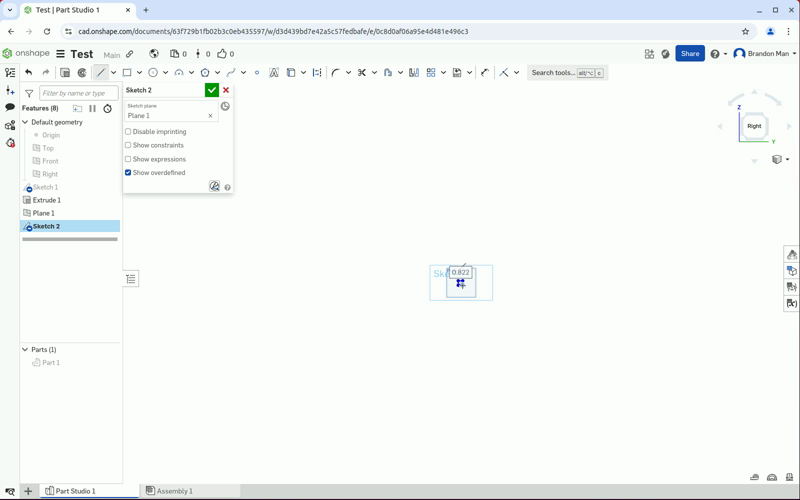
key_up(shift)
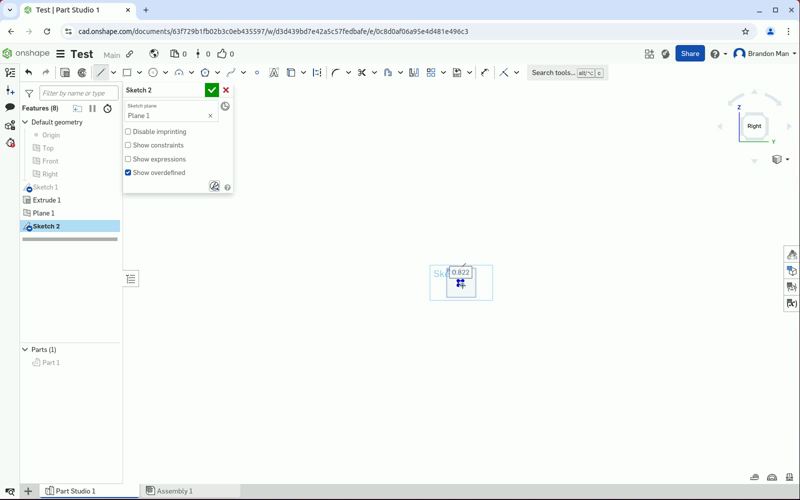
key_down(shift)
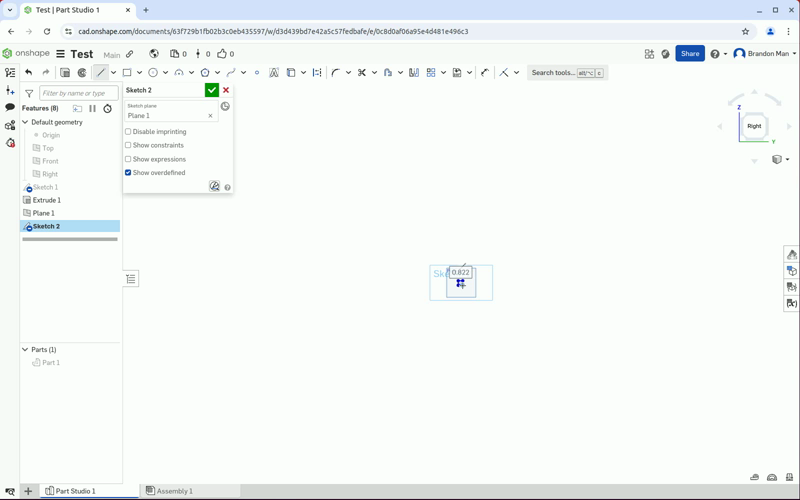
mouse_move(492, 285)
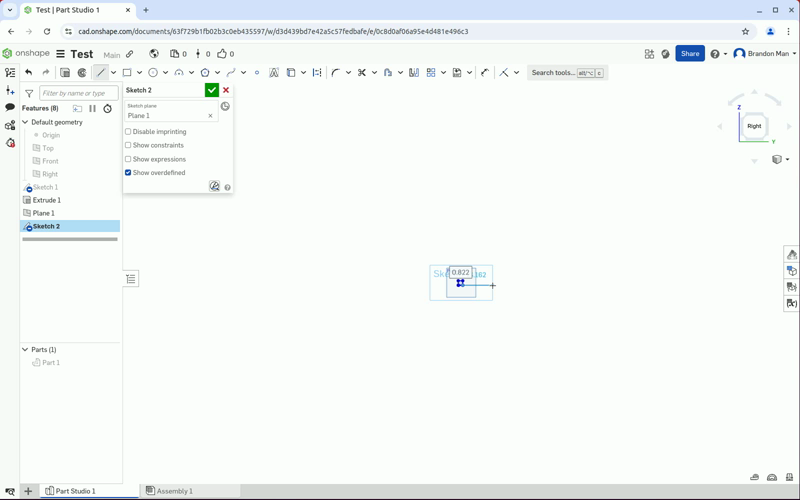
mouse_move(462, 280)
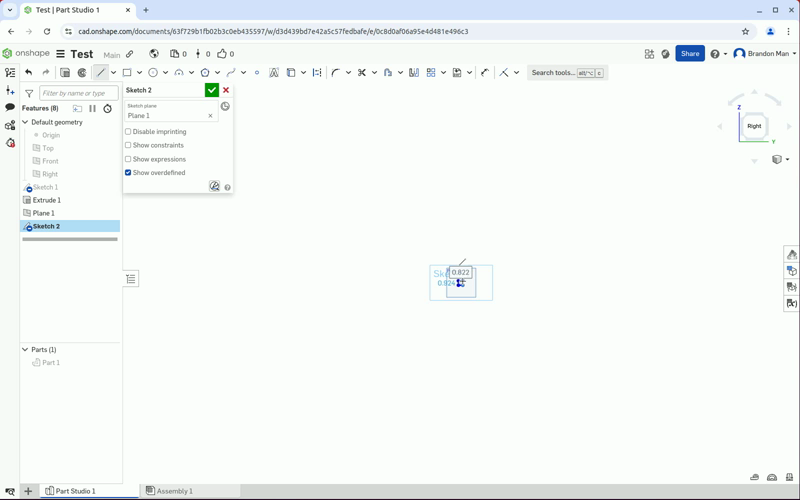
scroll(6)
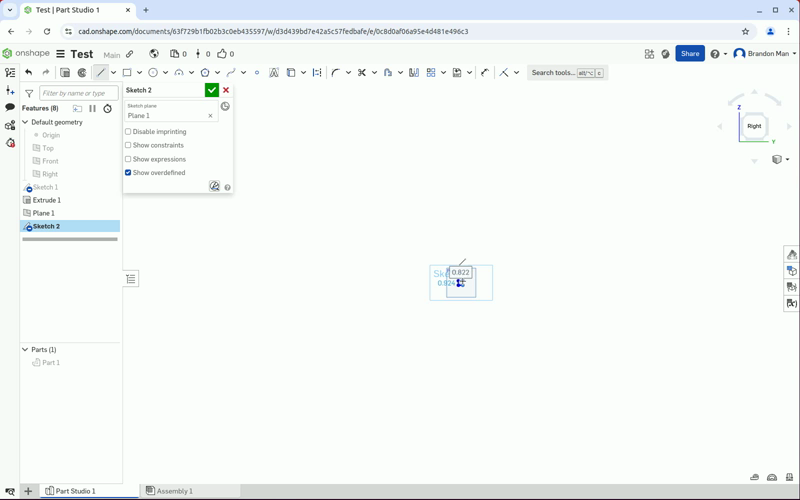
scroll(6)
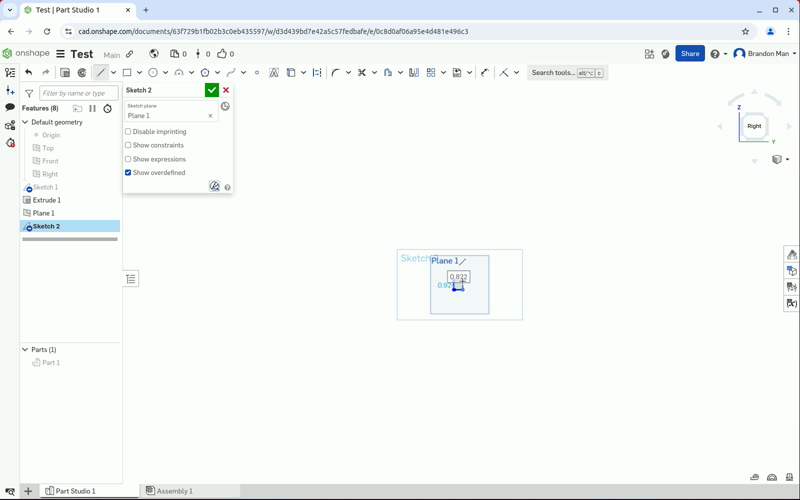
scroll(6)
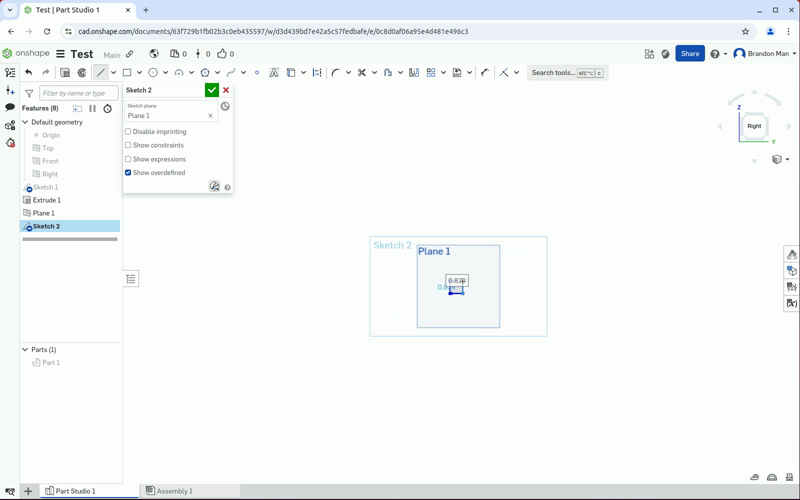
scroll(6)
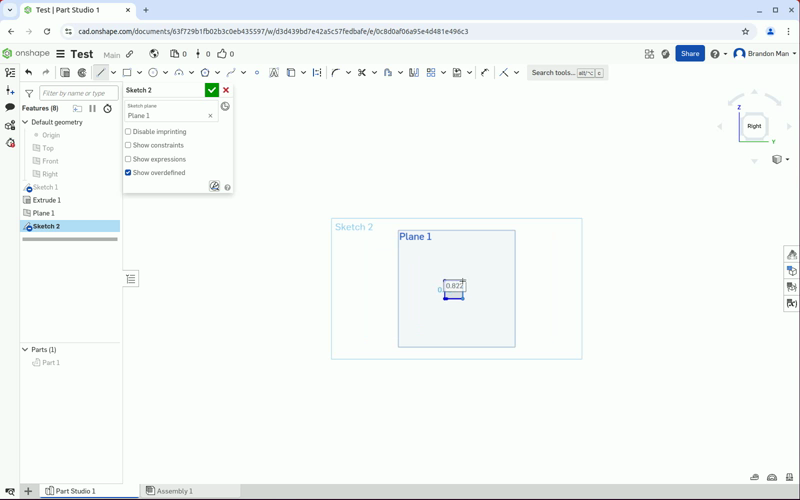
scroll(6)
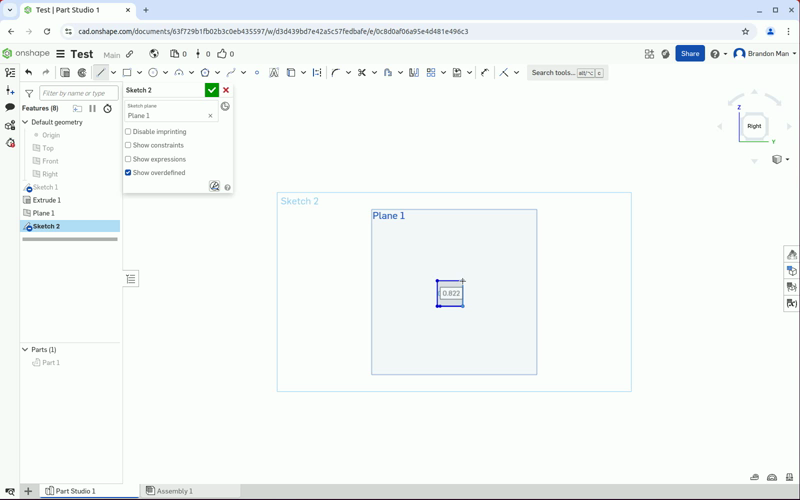
scroll(6)
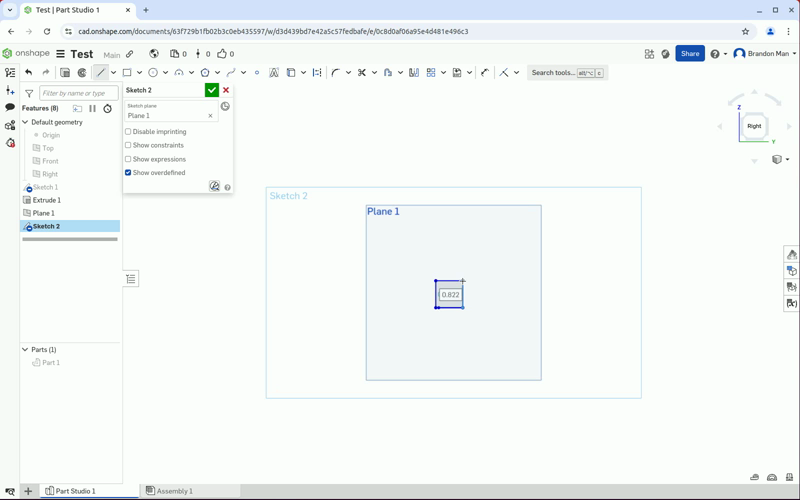
scroll(6)
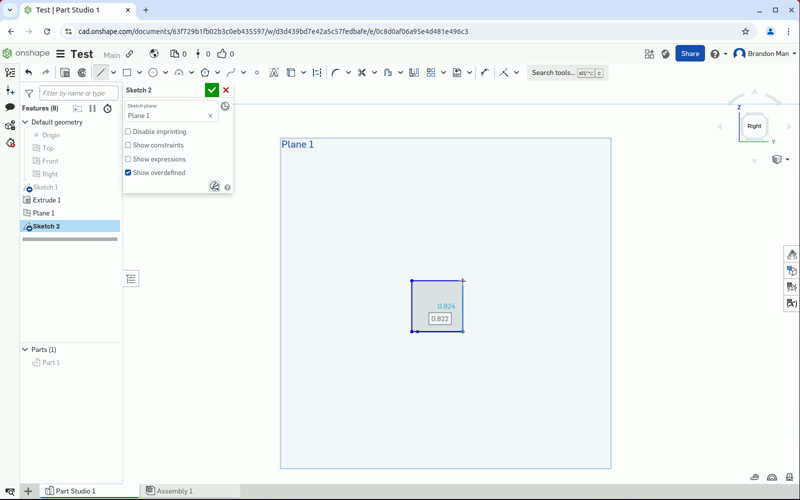
click(462, 280)
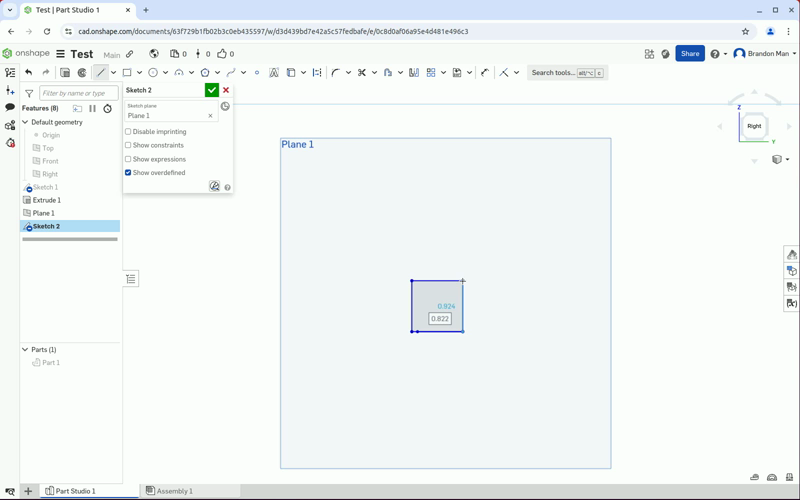
scroll(-6)
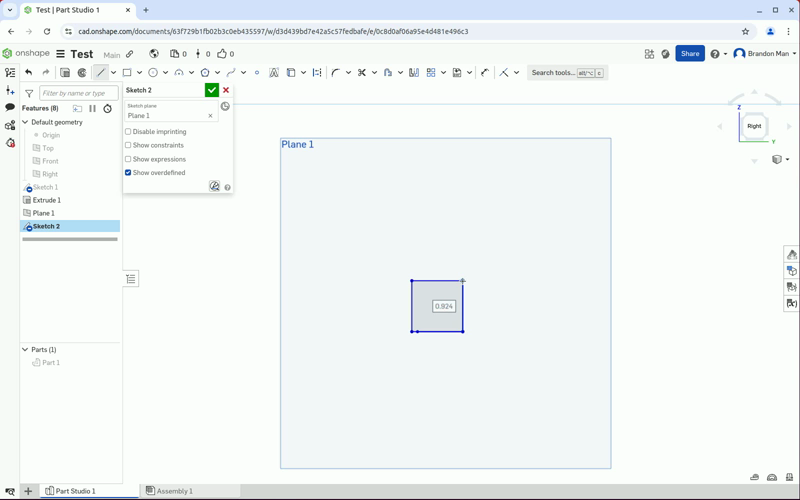
scroll(-6)
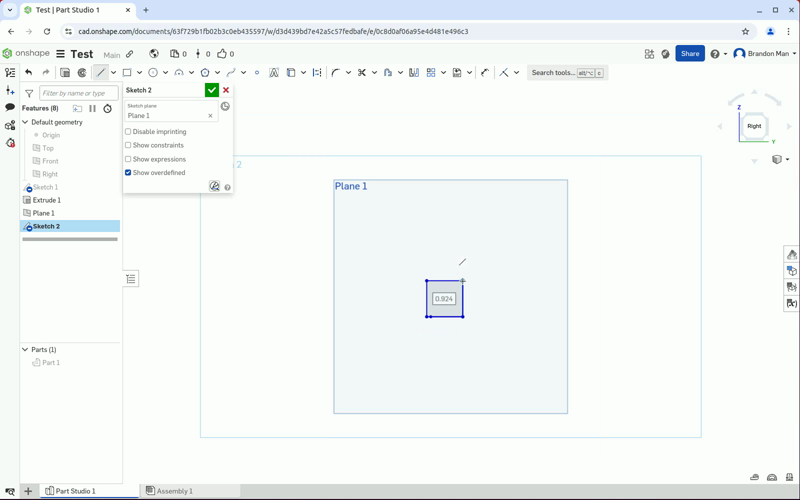
scroll(-6)
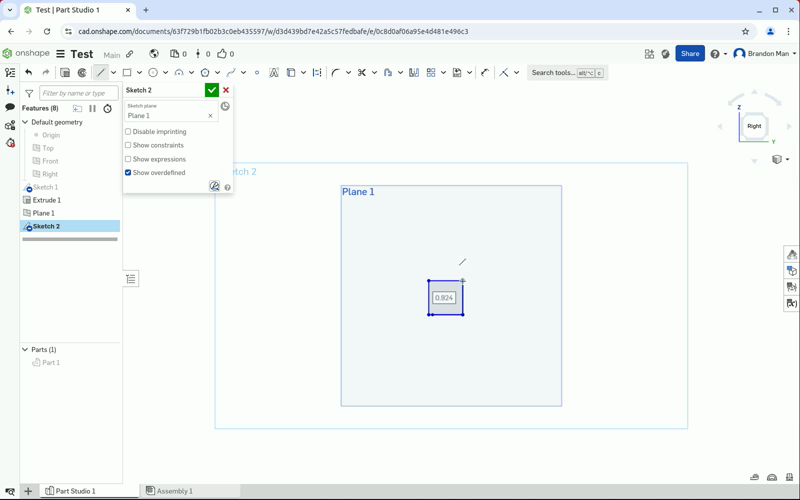
scroll(-6)
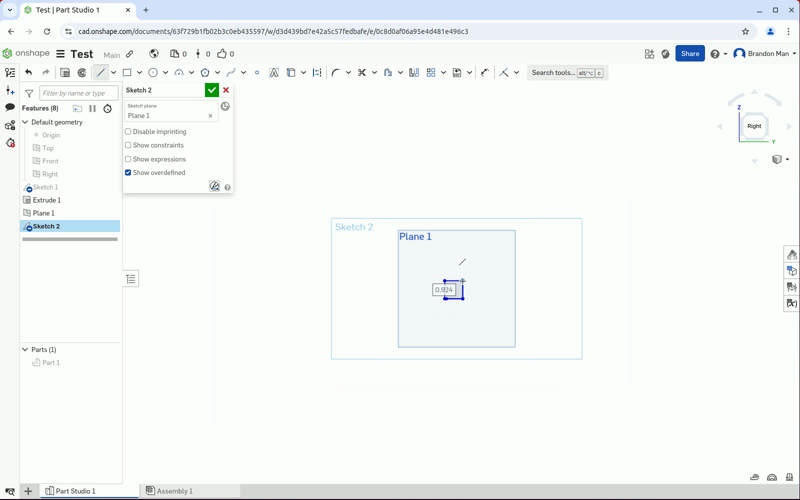
scroll(-6)
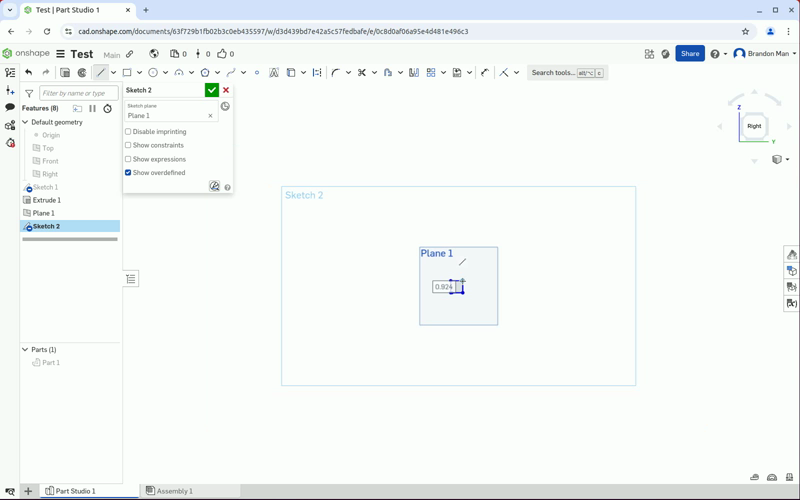
scroll(-6)
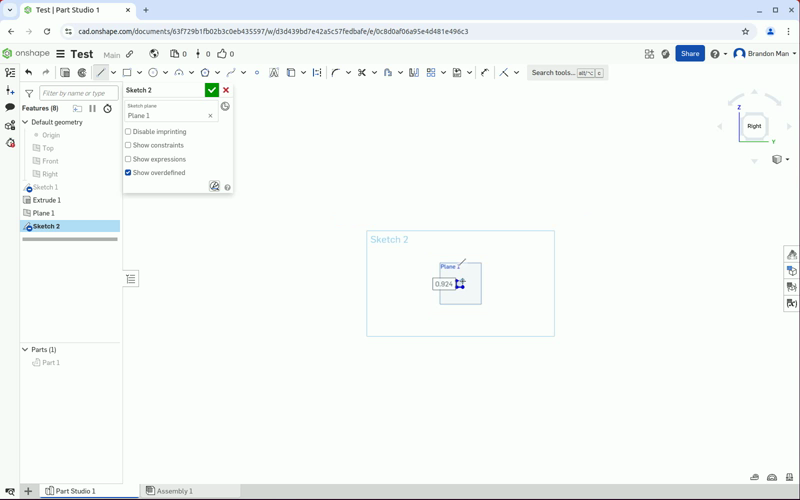
scroll(-6)
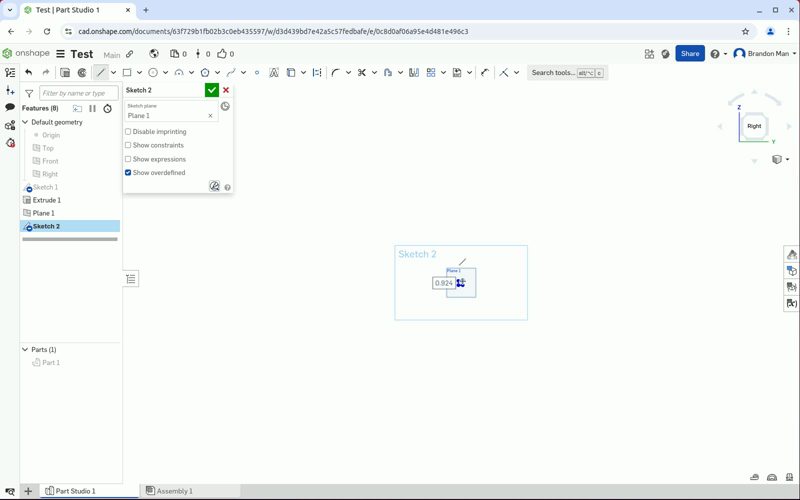
key_up(shift)
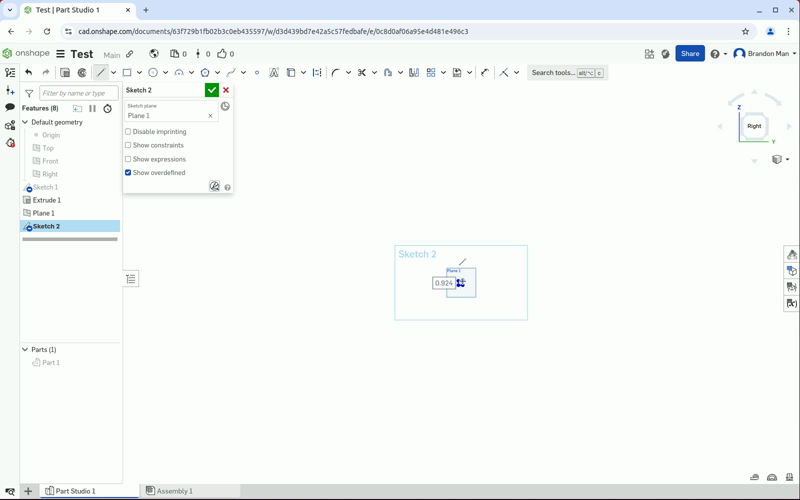
key_down(shift)
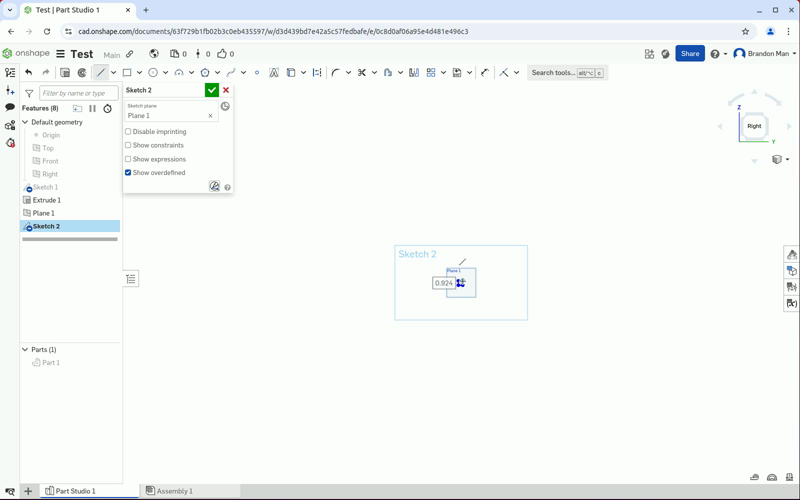
mouse_move(492, 280)
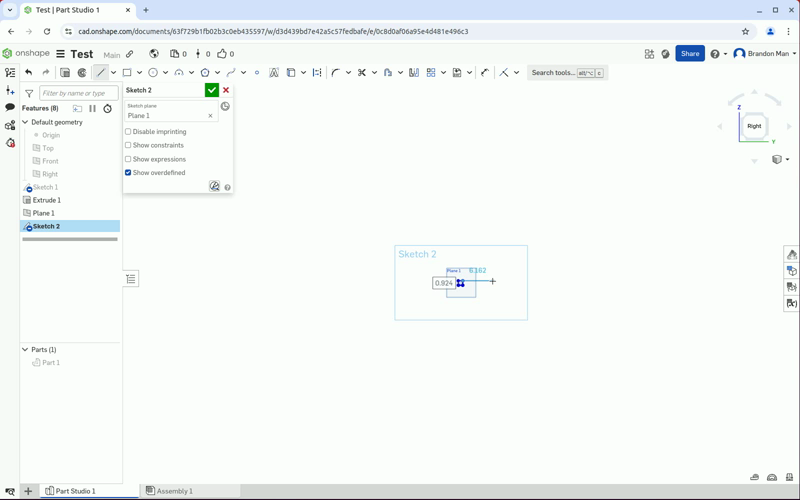
mouse_move(458, 280)
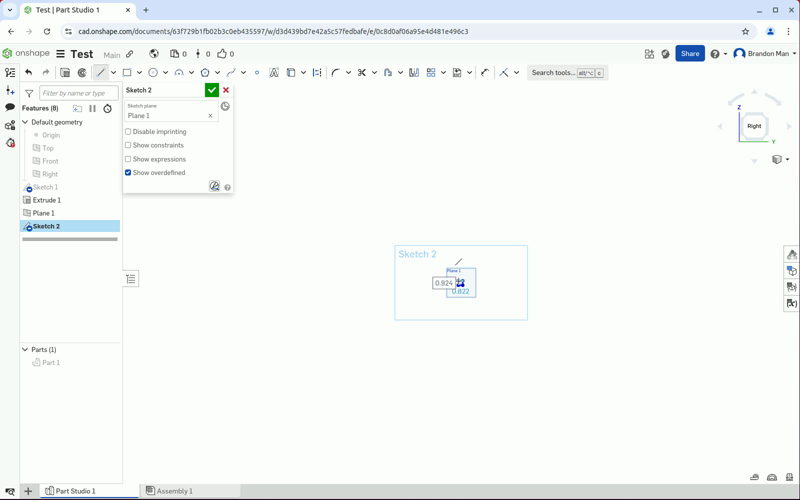
scroll(6)
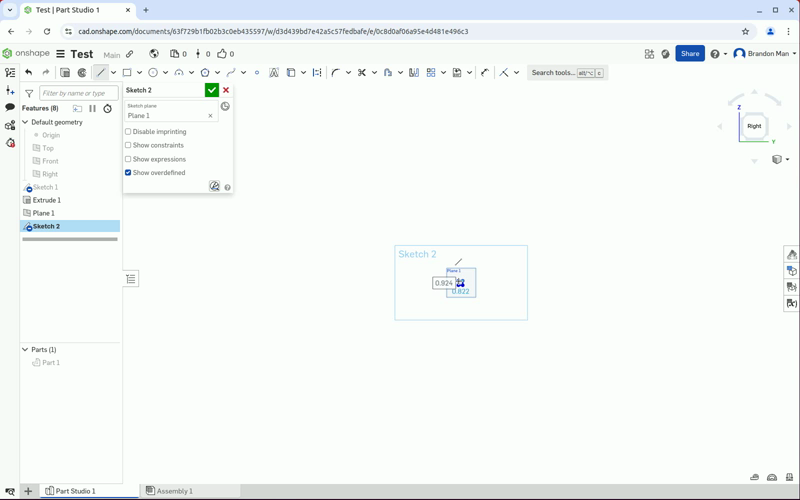
scroll(6)
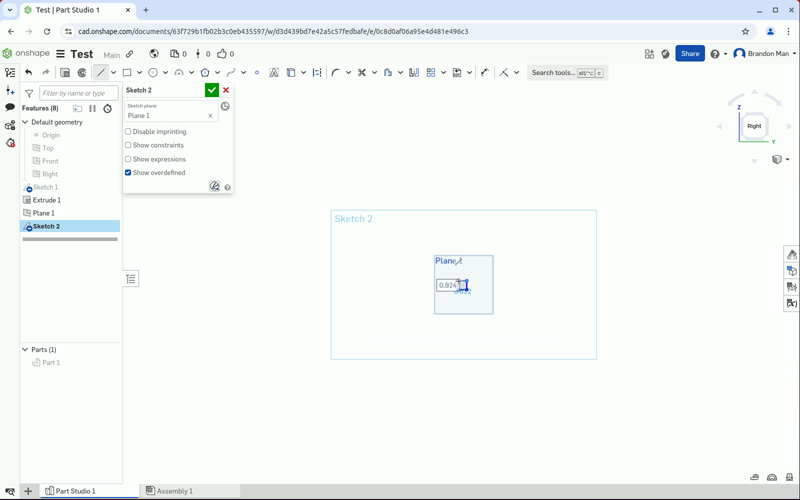
scroll(6)
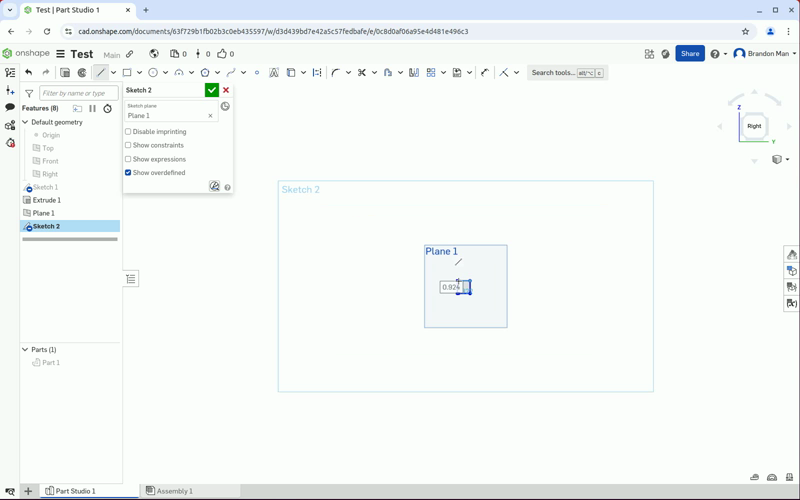
scroll(6)
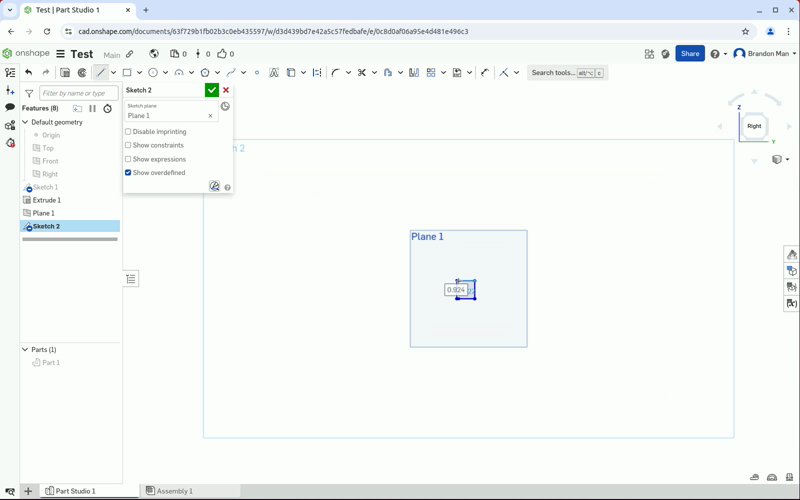
scroll(6)
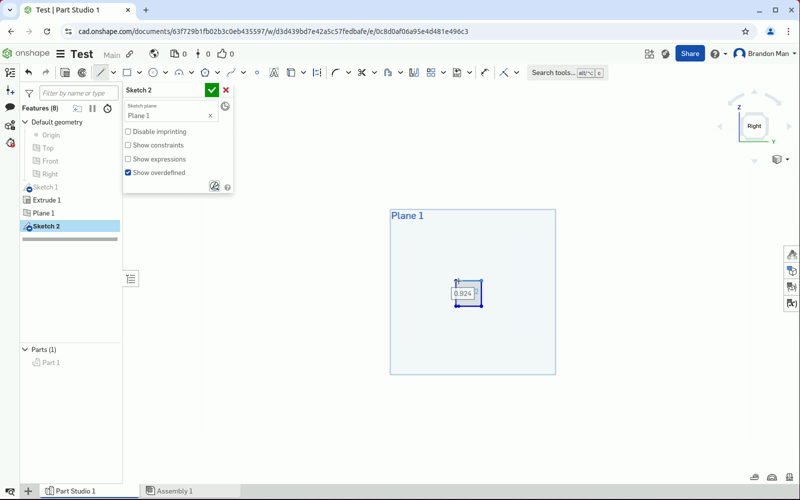
scroll(6)
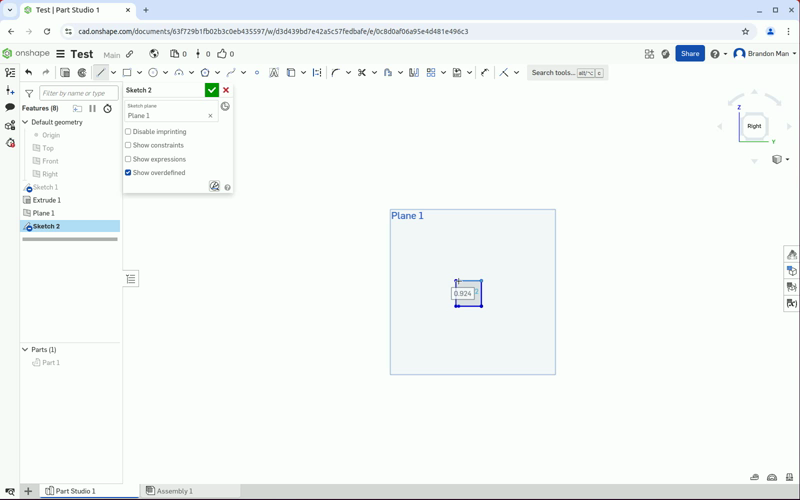
scroll(6)
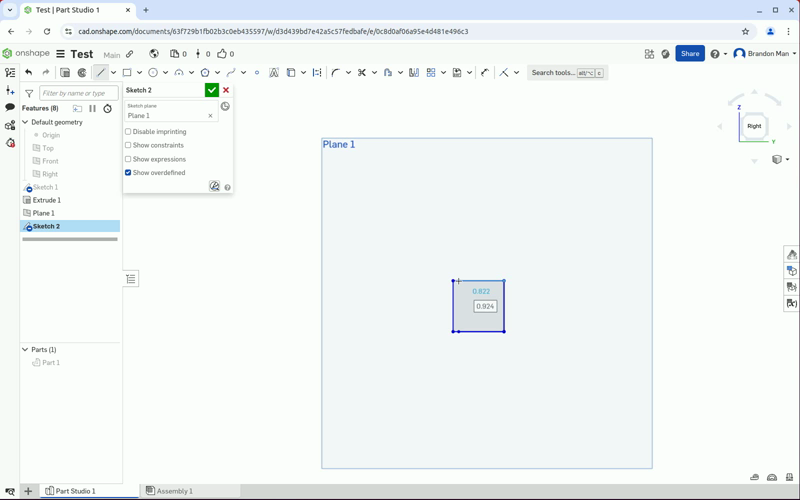
click(458, 280)
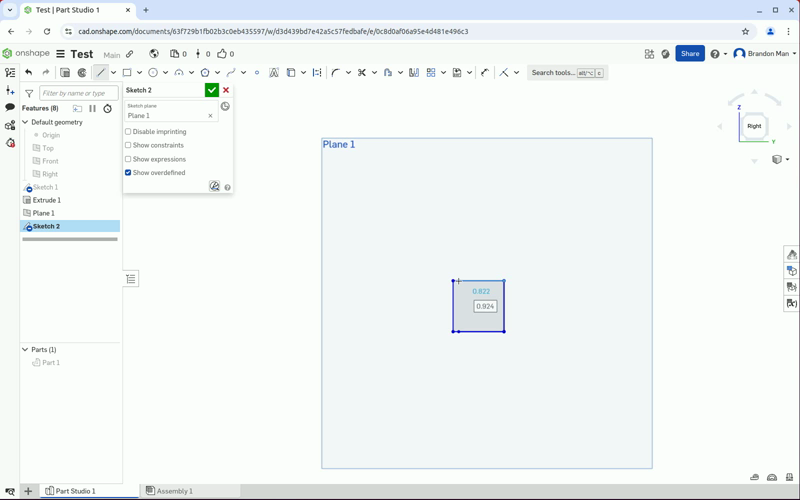
scroll(-6)
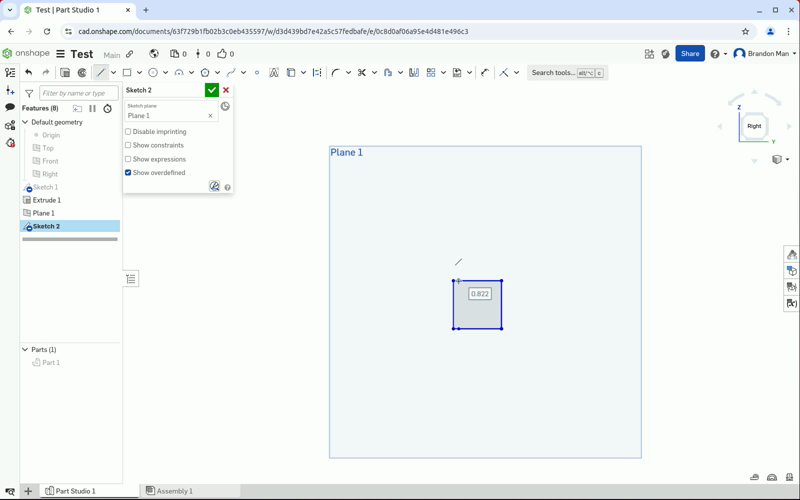
scroll(-6)
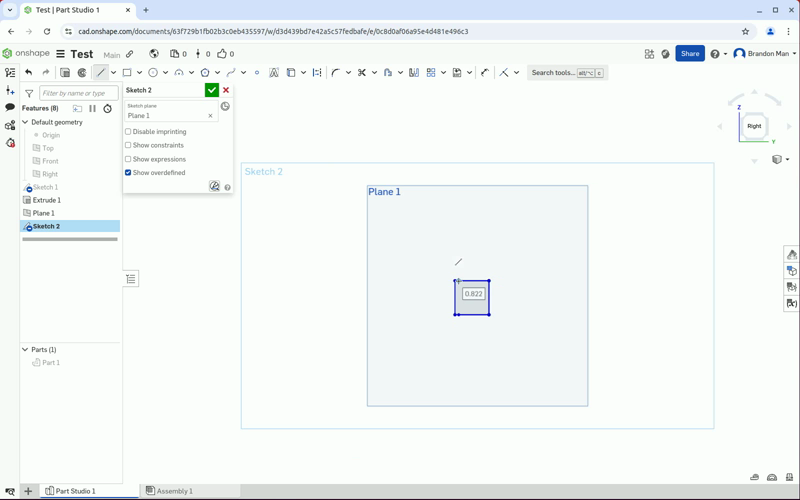
scroll(-6)
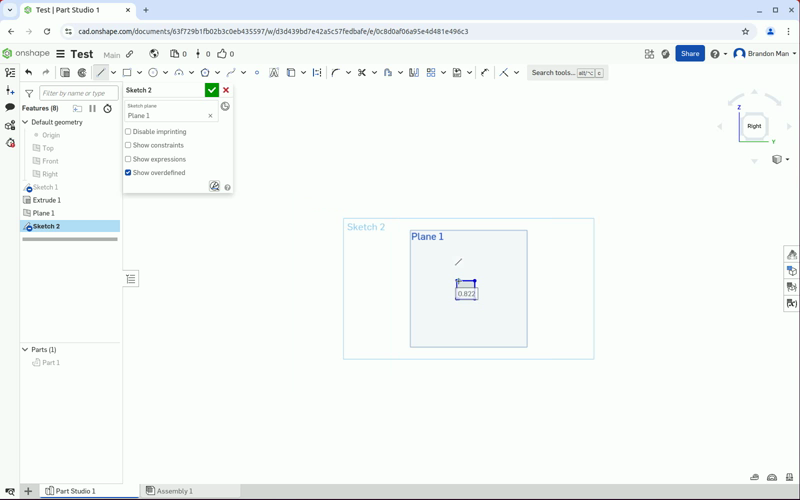
scroll(-6)
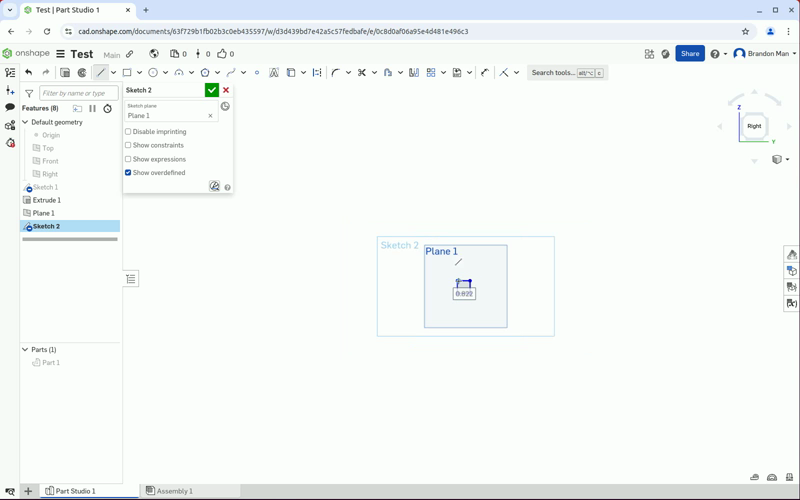
scroll(-6)
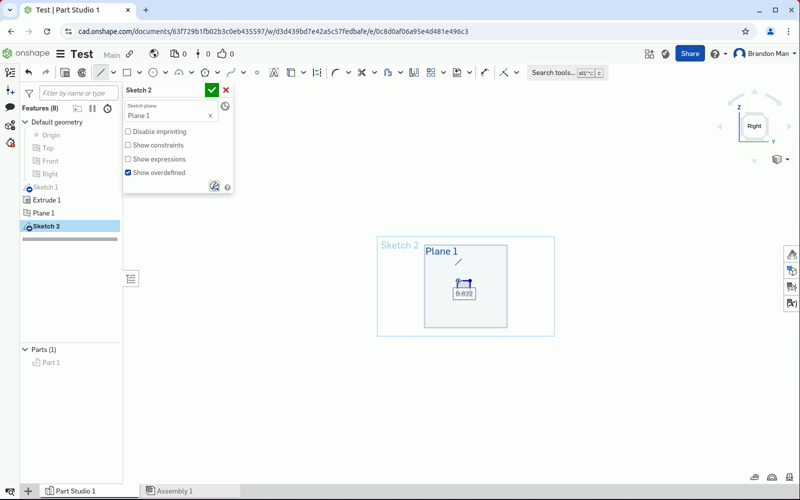
scroll(-6)
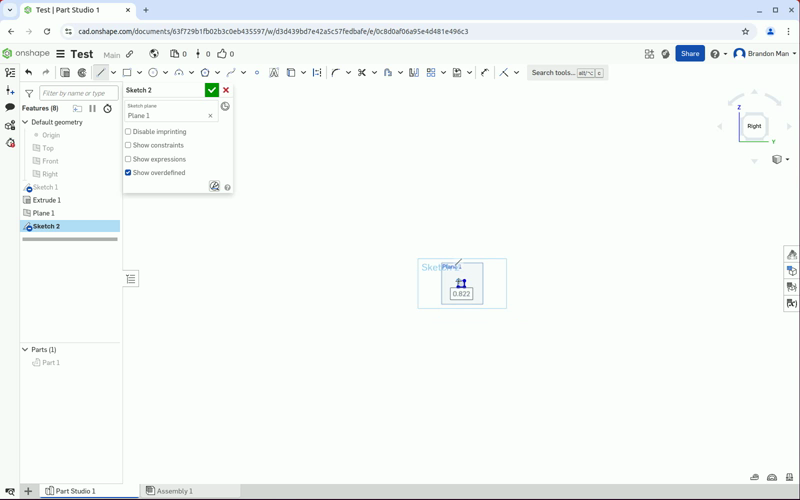
scroll(-6)
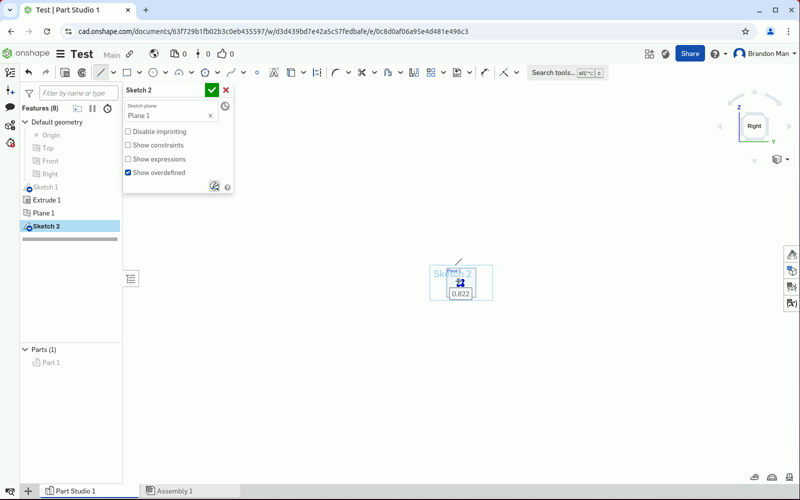
key_up(shift)
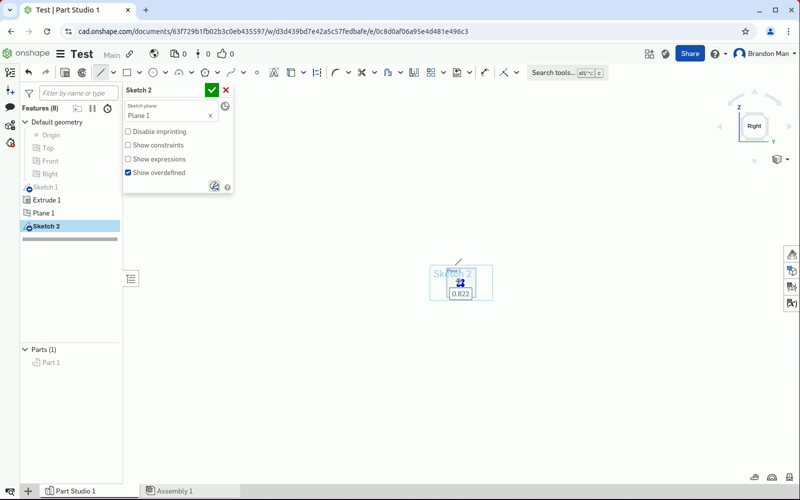
mouse_move(488, 280)
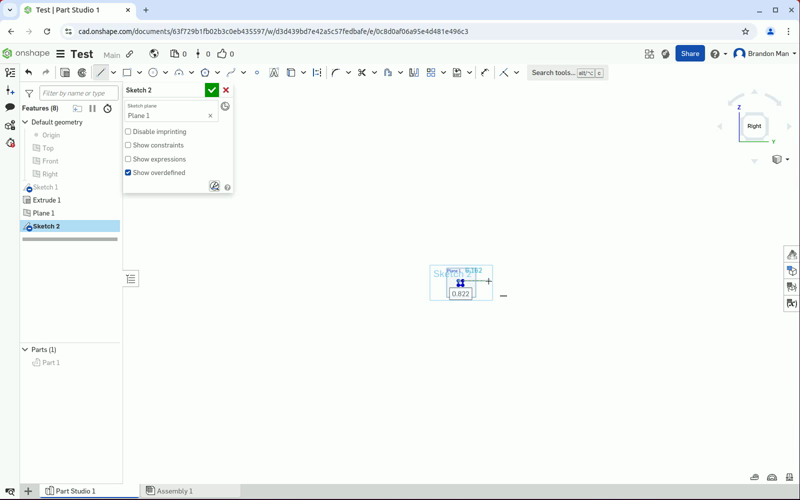
key_down(shift)
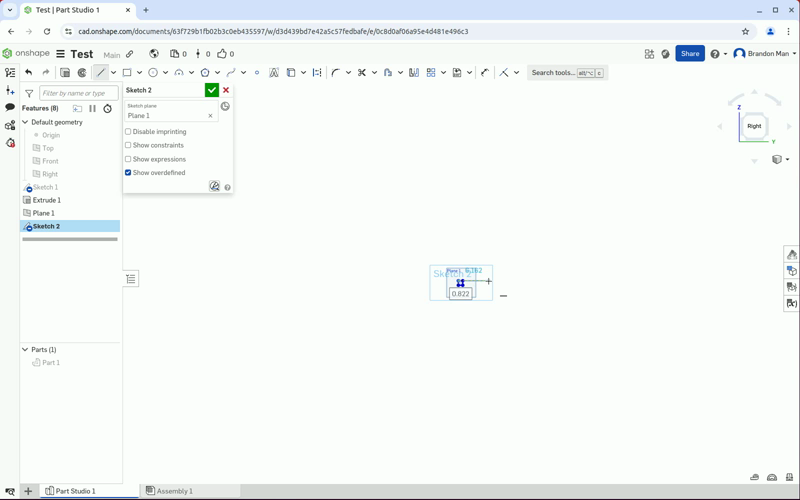
mouse_move(458, 285)
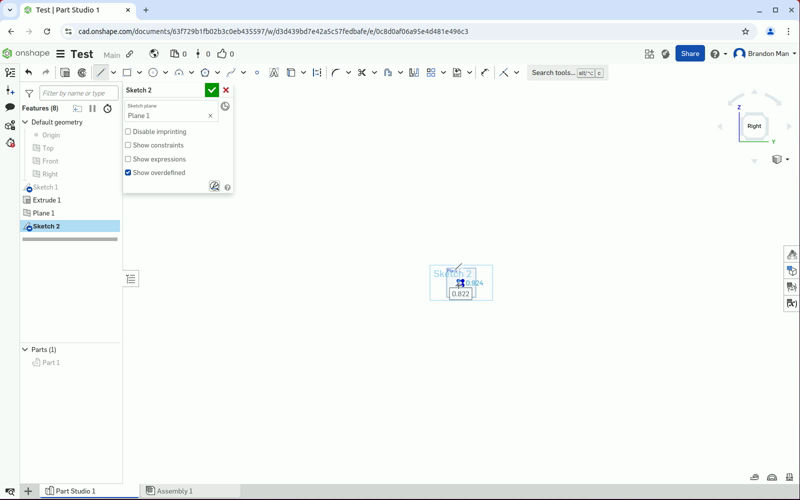
scroll(6)
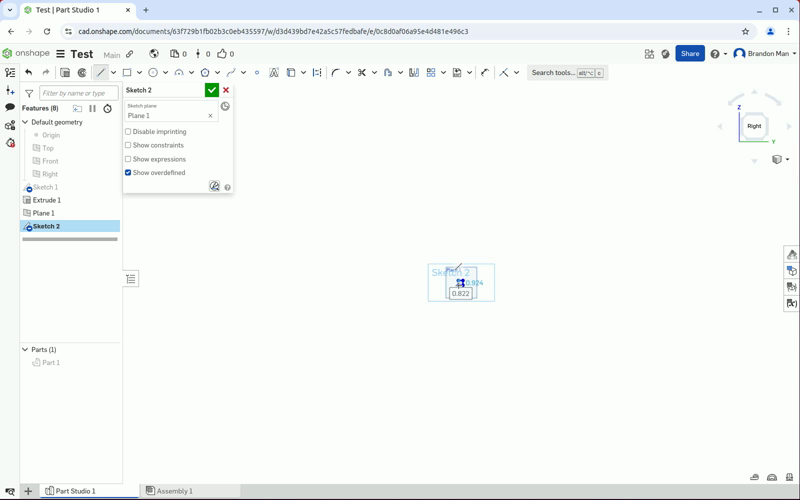
scroll(6)
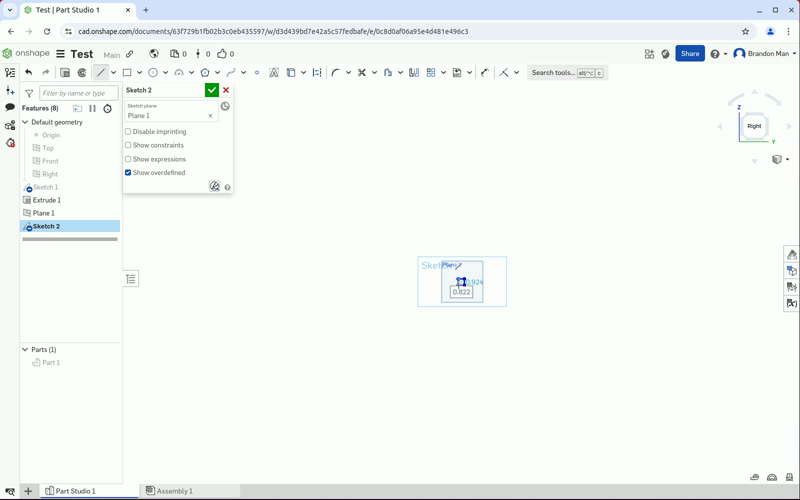
scroll(6)
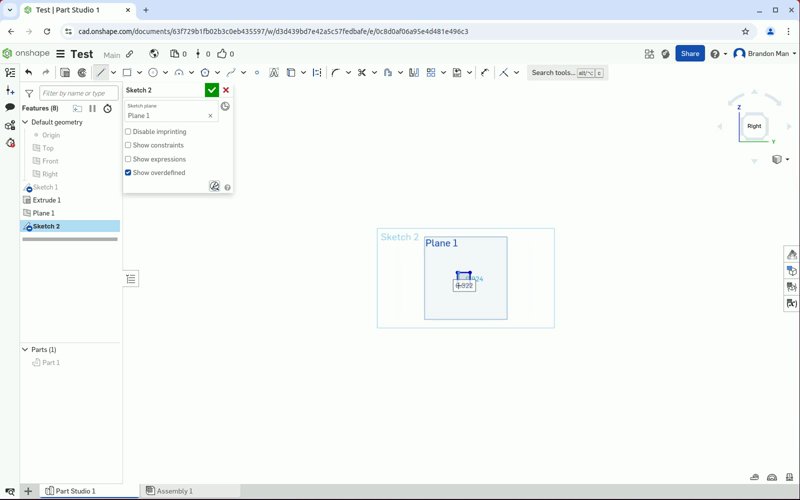
scroll(6)
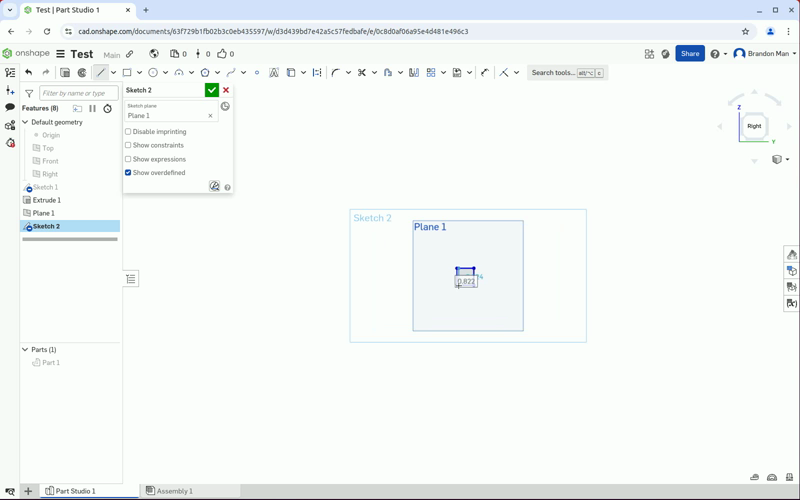
scroll(6)
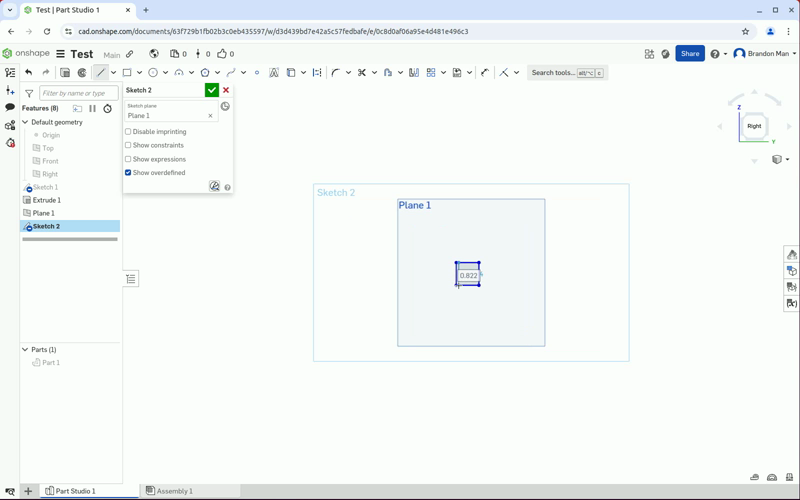
scroll(6)
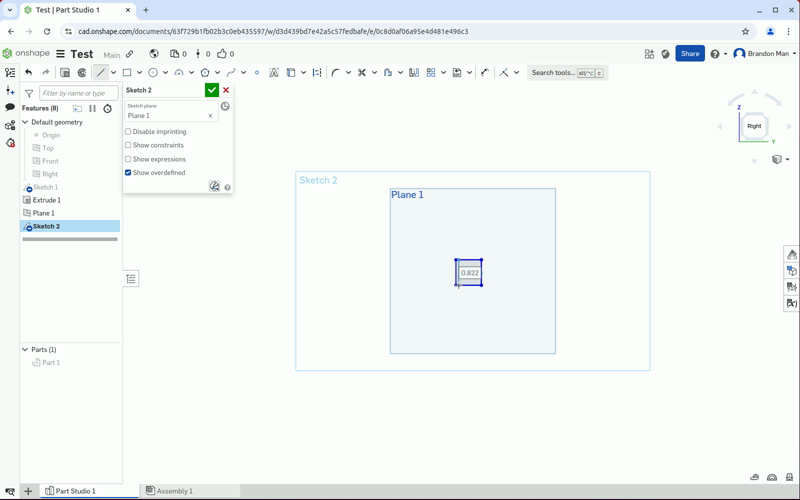
scroll(6)
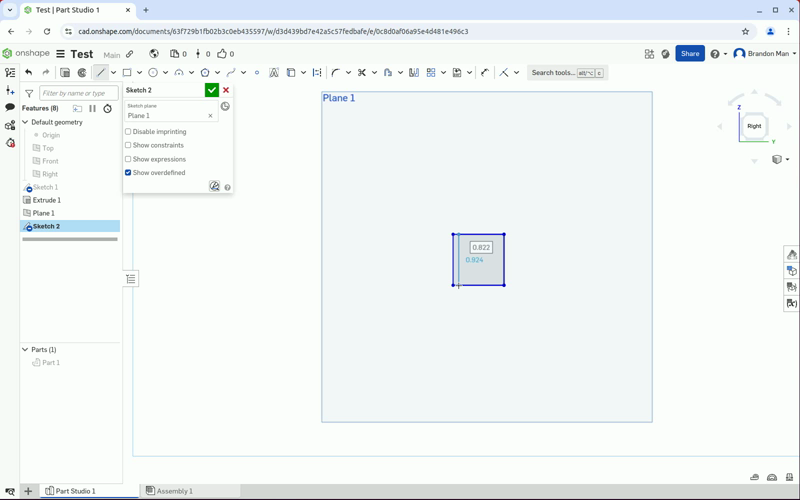
key_up(shift)
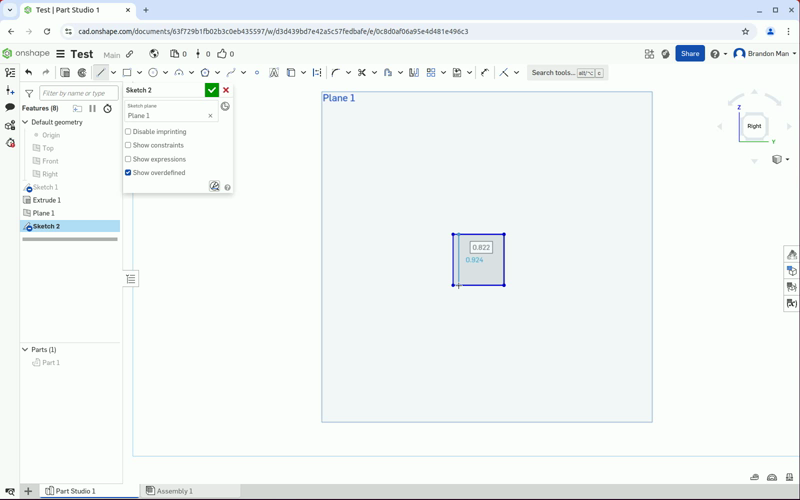
click(458, 285)
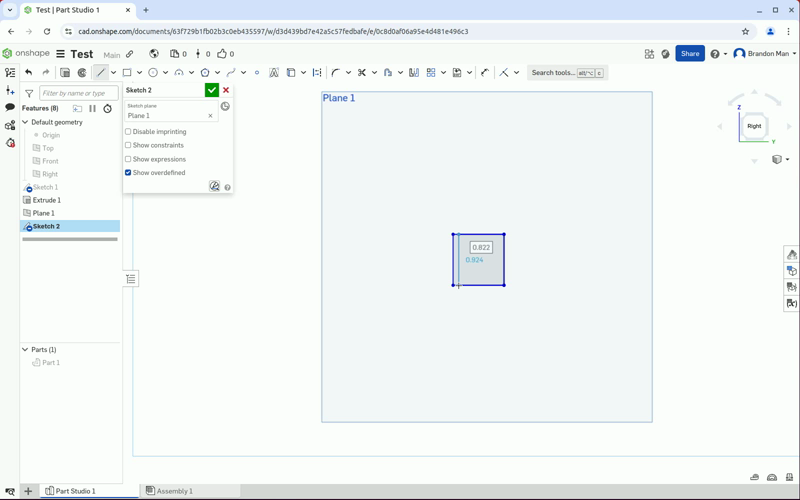
scroll(-6)
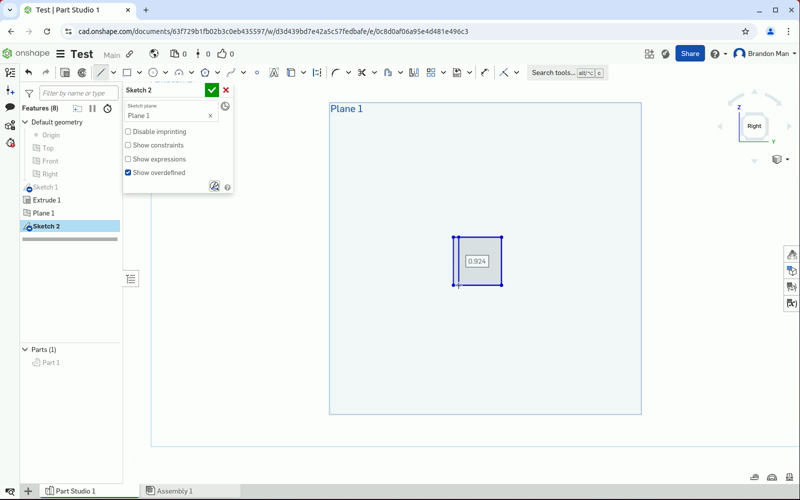
scroll(-6)
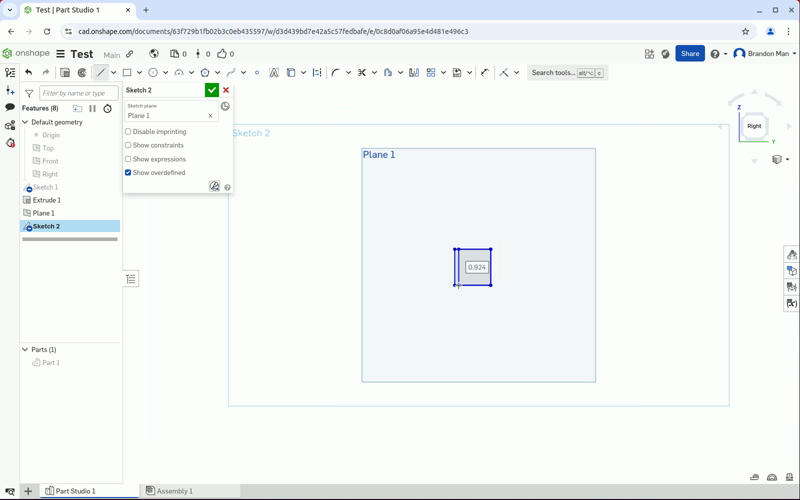
scroll(-6)
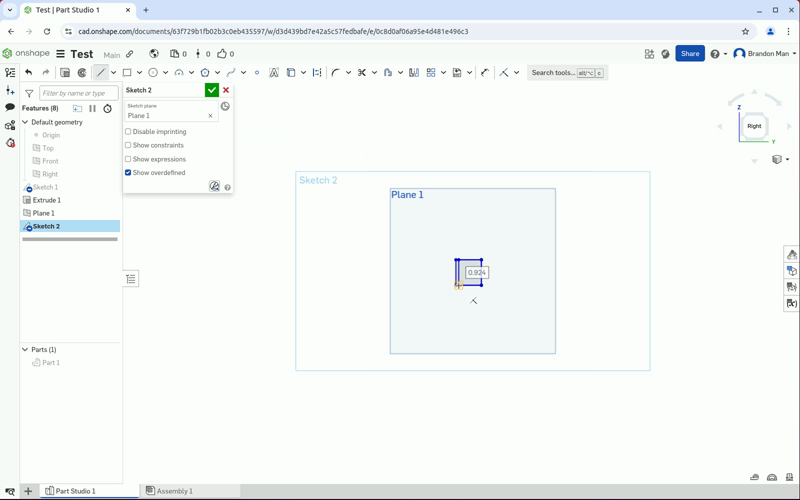
scroll(-6)
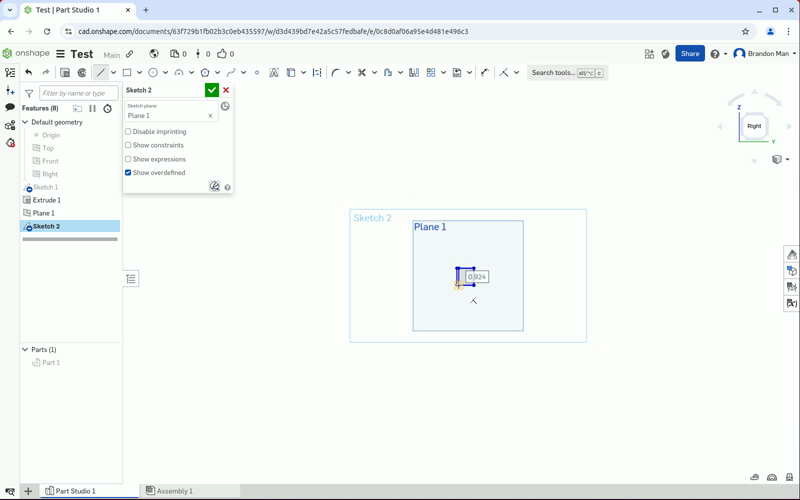
scroll(-6)
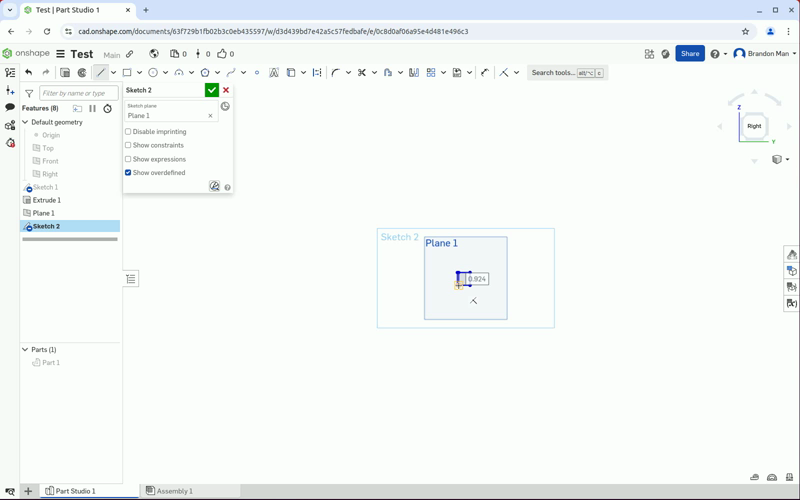
scroll(-6)
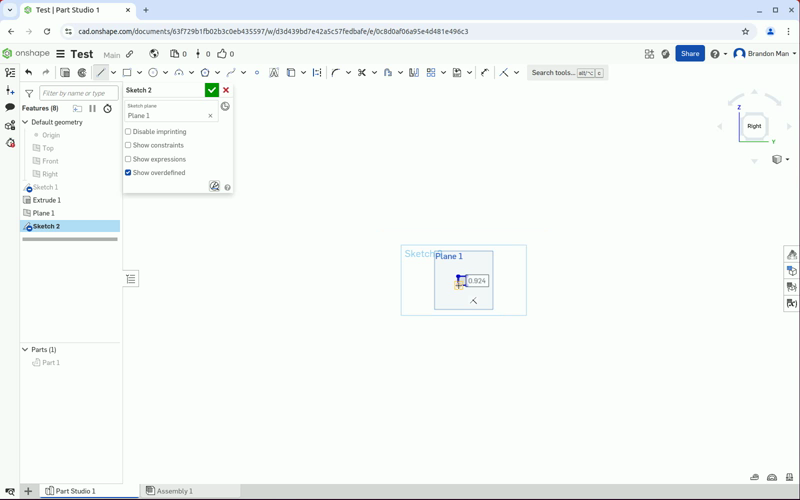
scroll(-6)
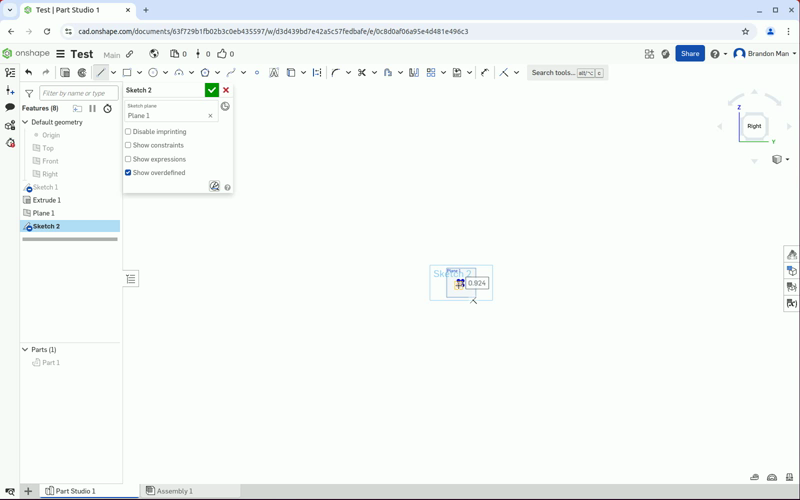
key(esc)
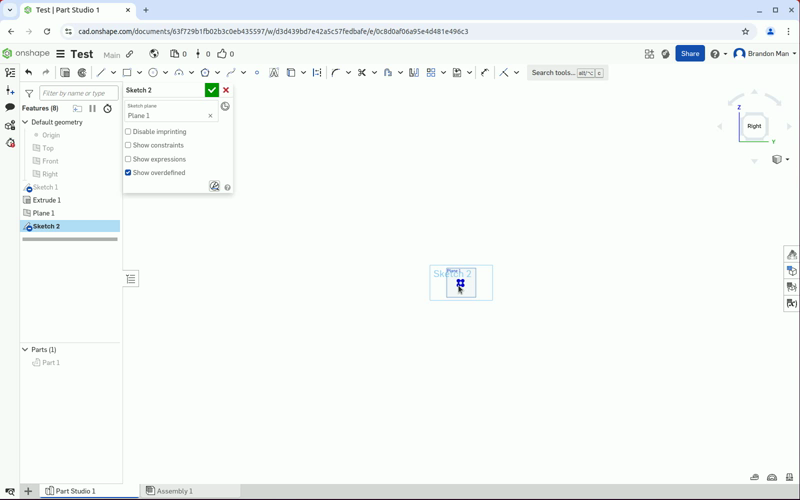
mouse_move(458, 282)
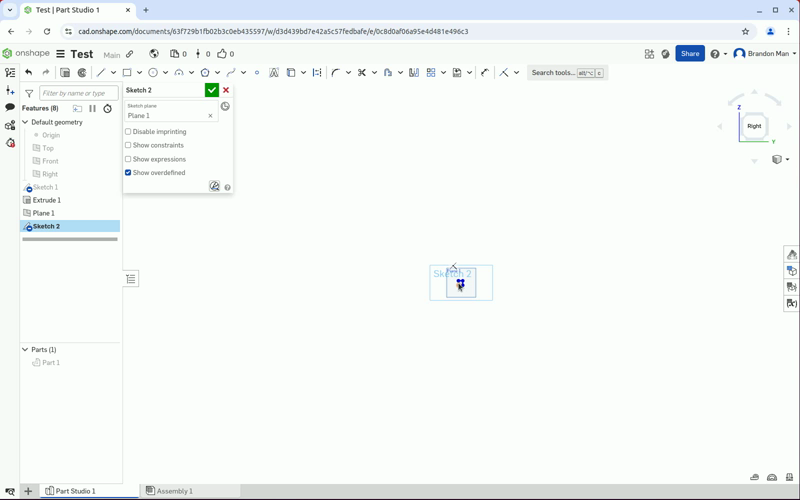
scroll(6)
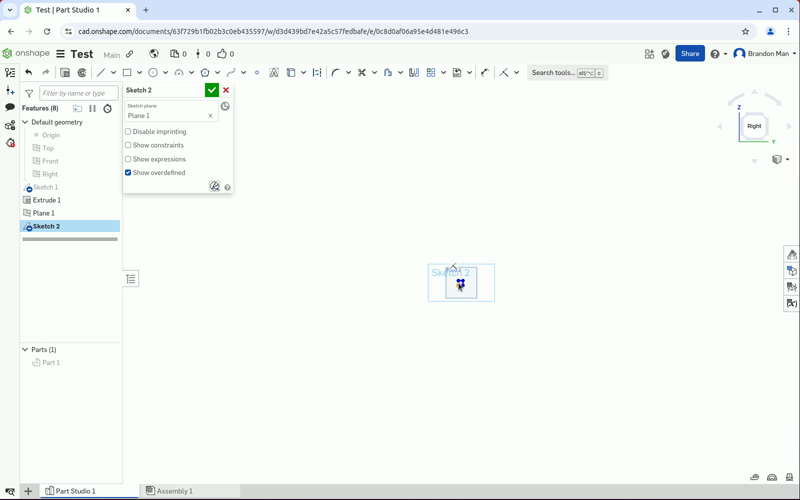
scroll(6)
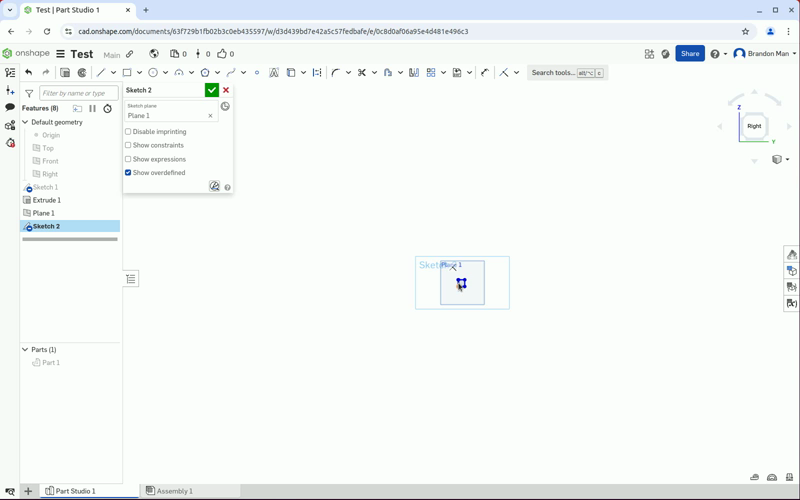
scroll(6)
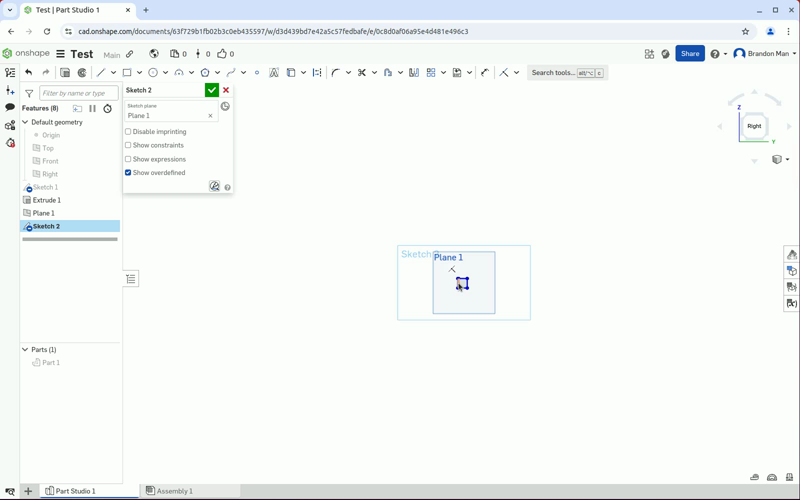
scroll(6)
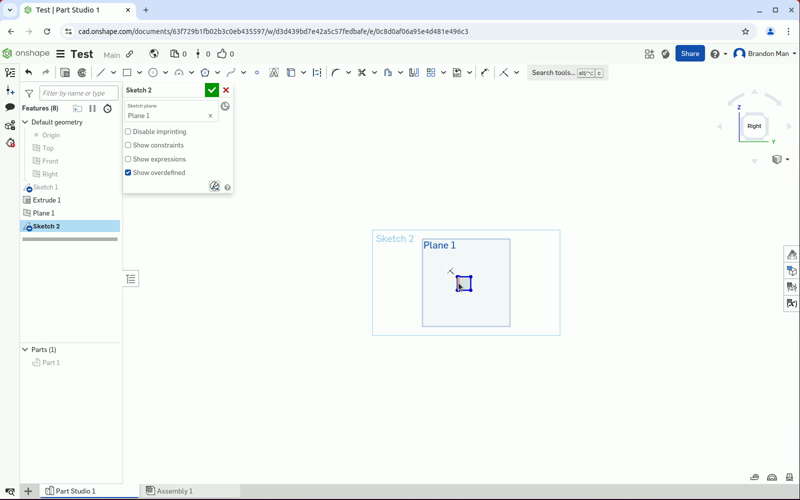
scroll(6)
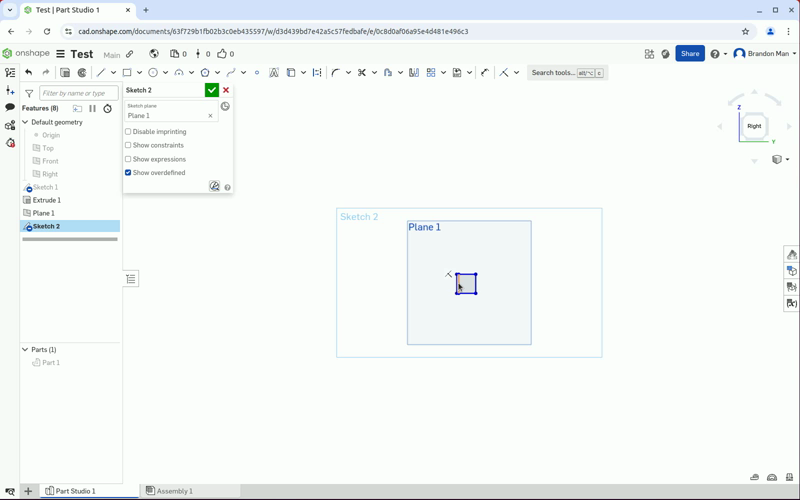
scroll(6)
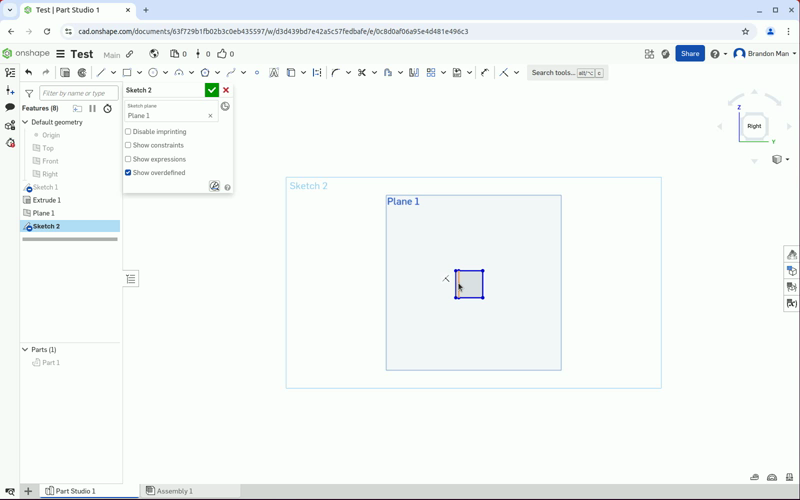
scroll(6)
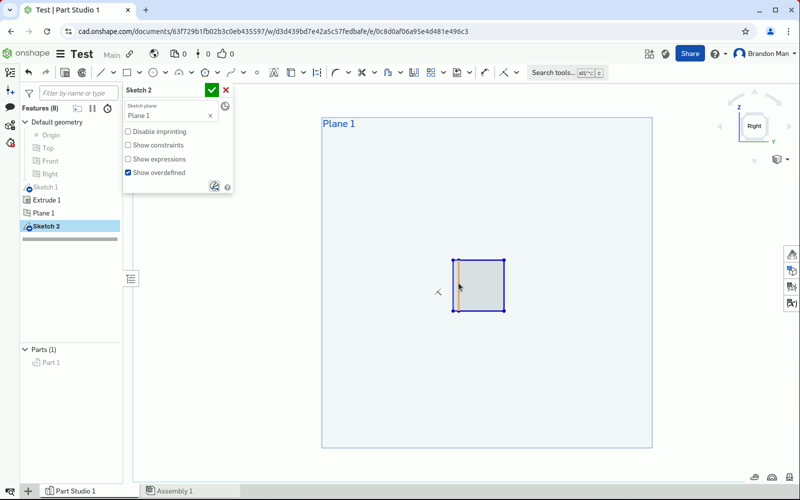
click(458, 282)
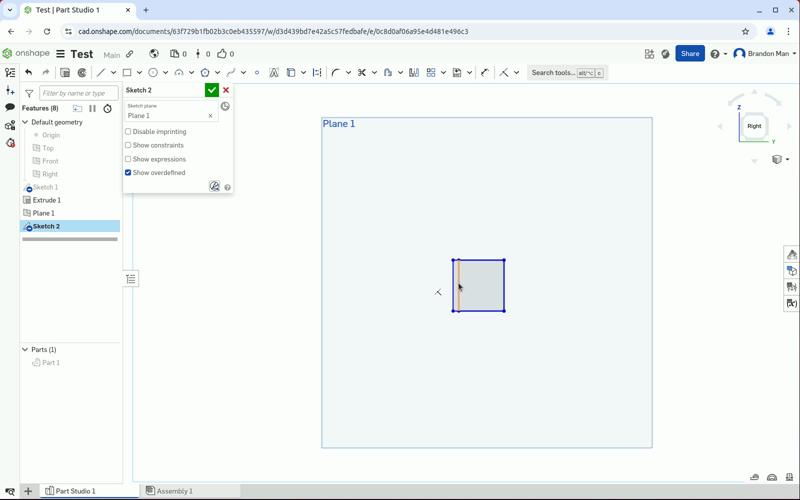
scroll(-6)
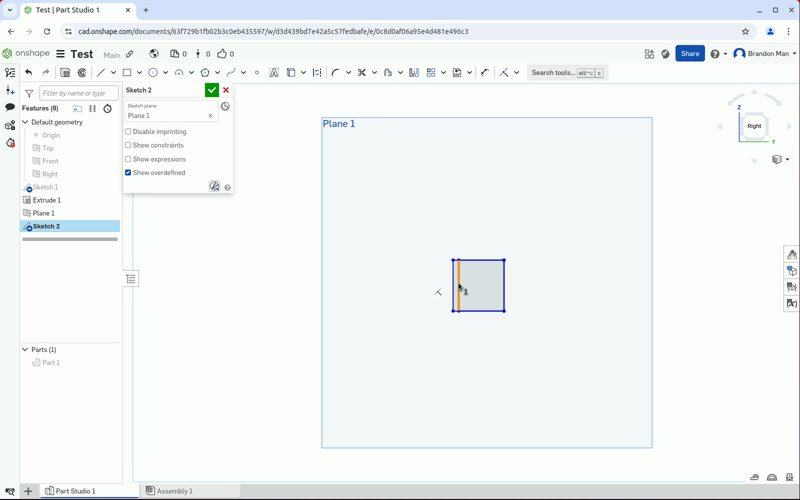
scroll(-6)
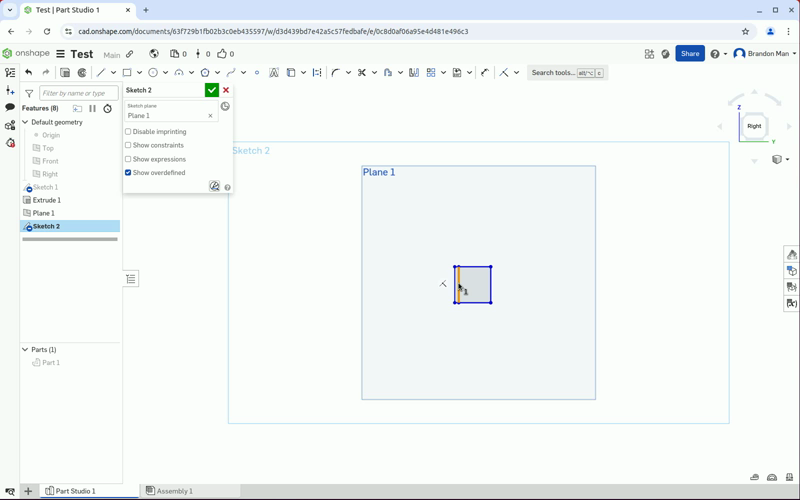
scroll(-6)
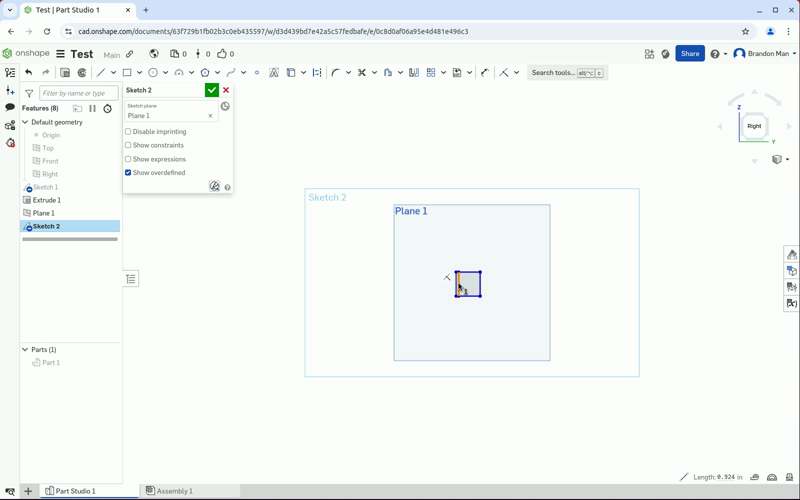
scroll(-6)
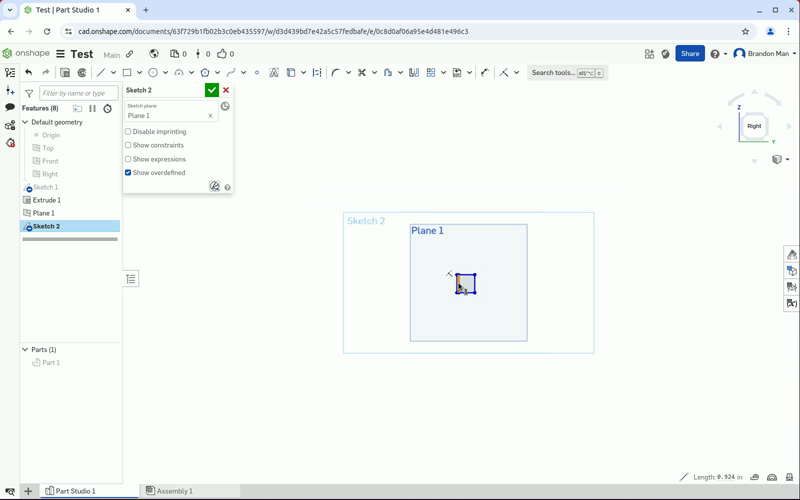
scroll(-6)
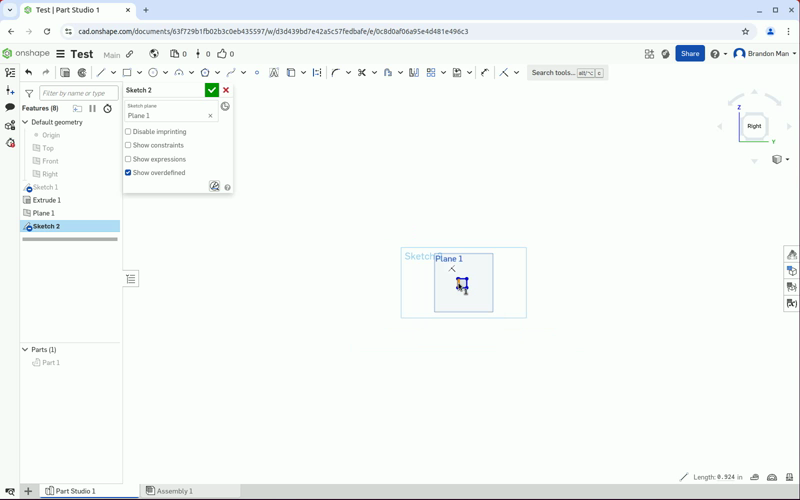
scroll(-6)
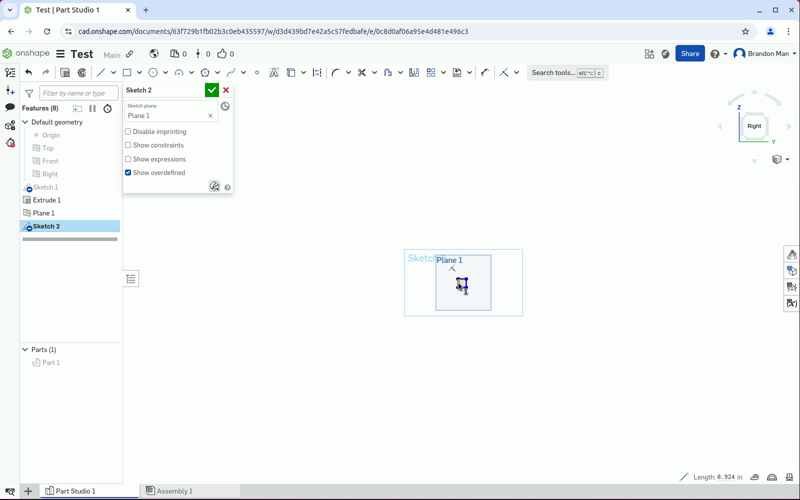
scroll(-6)
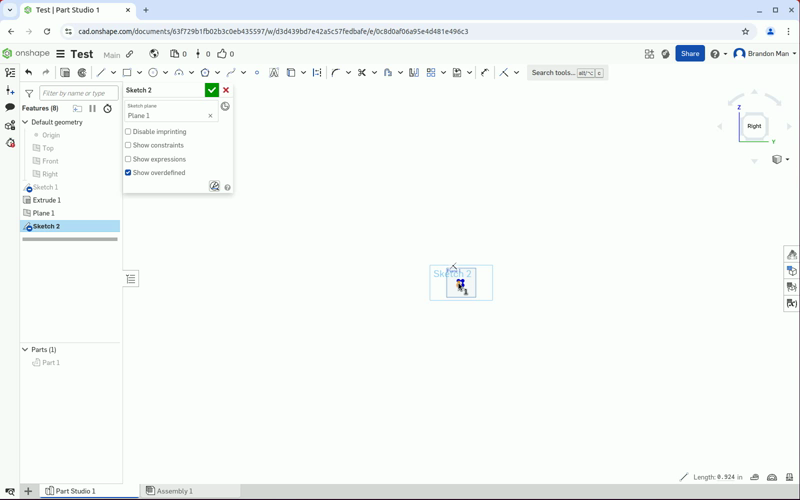
mouse_move(73, 352)
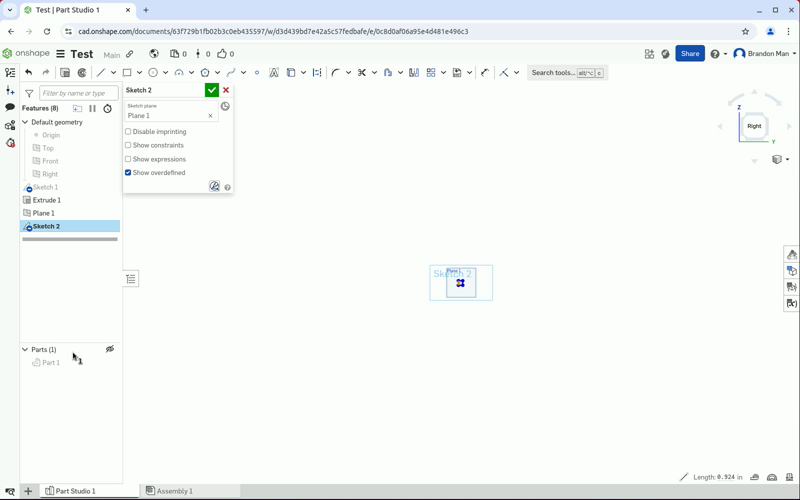
key(shift+y)
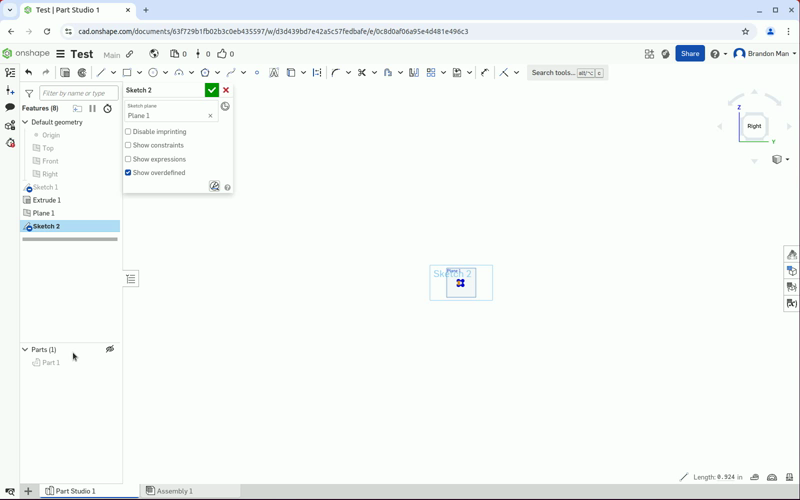
key(shift+e)
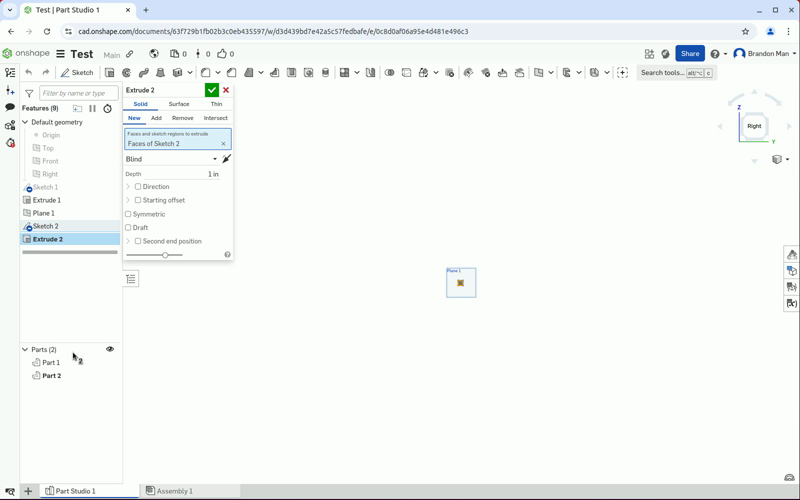
mouse_move(143, 106)
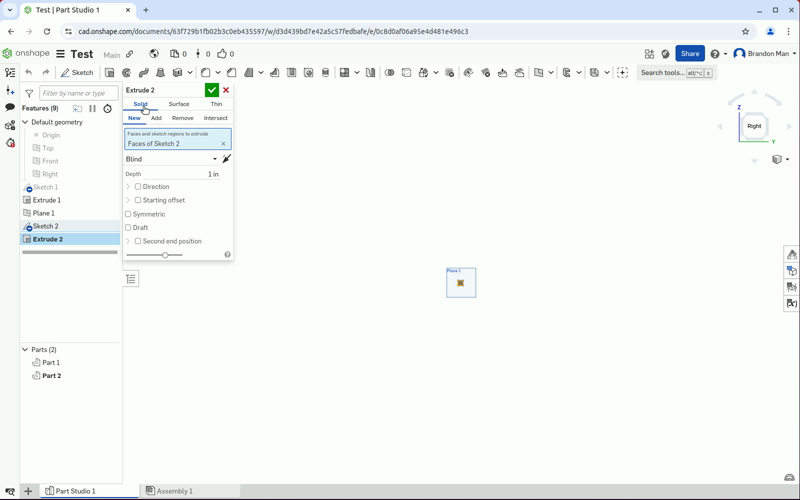
click(143, 106)
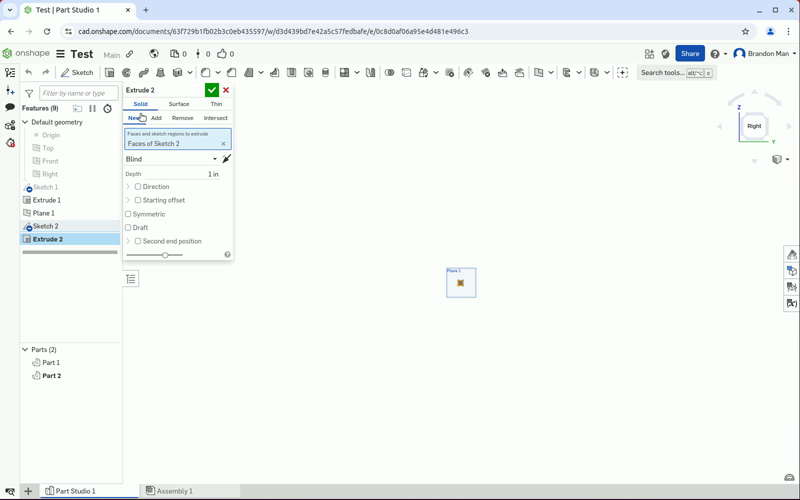
mouse_move(137, 120)
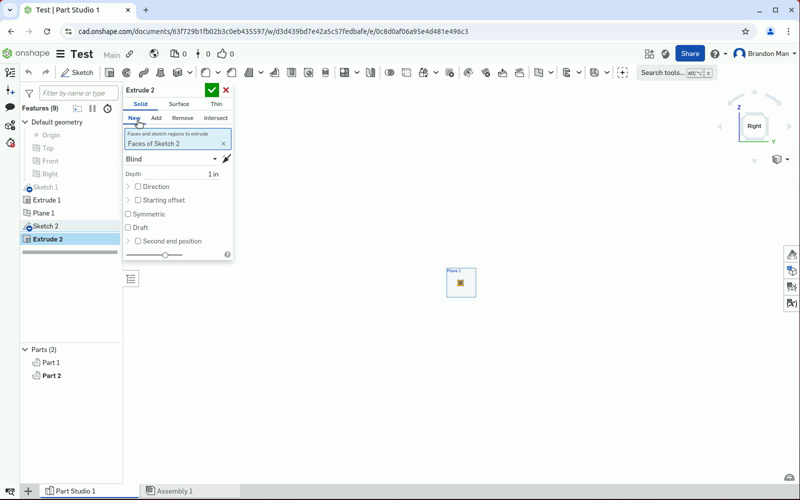
click(137, 120)
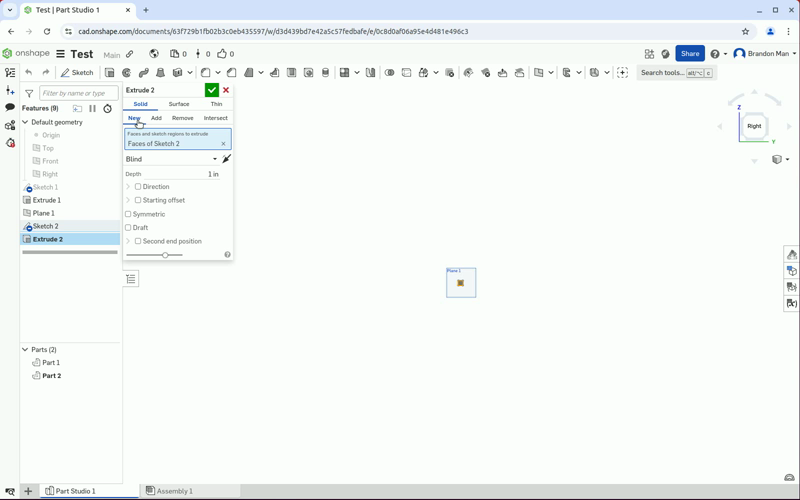
key(tab, 4)
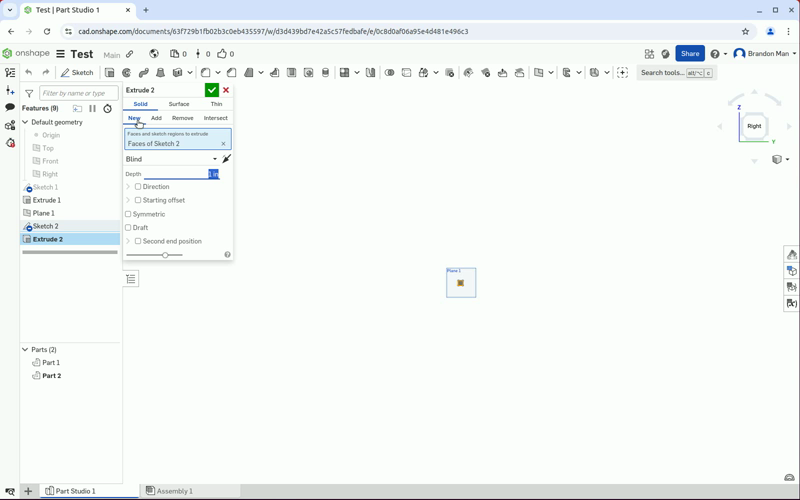
text(-0.241)
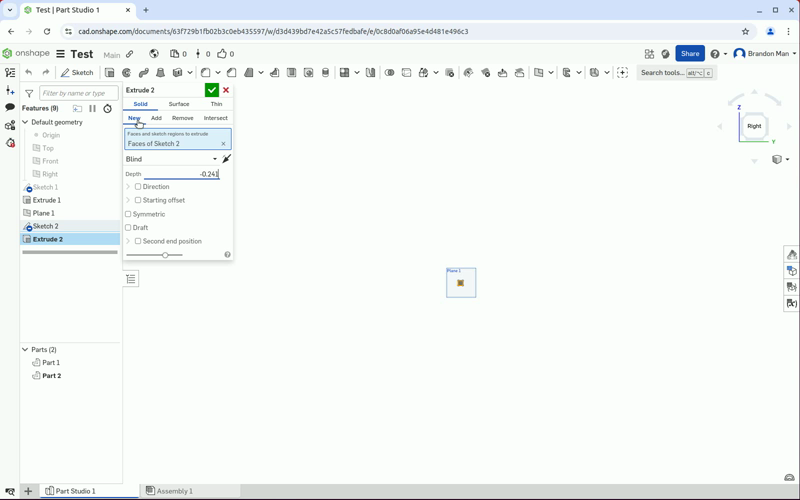
key(enter)
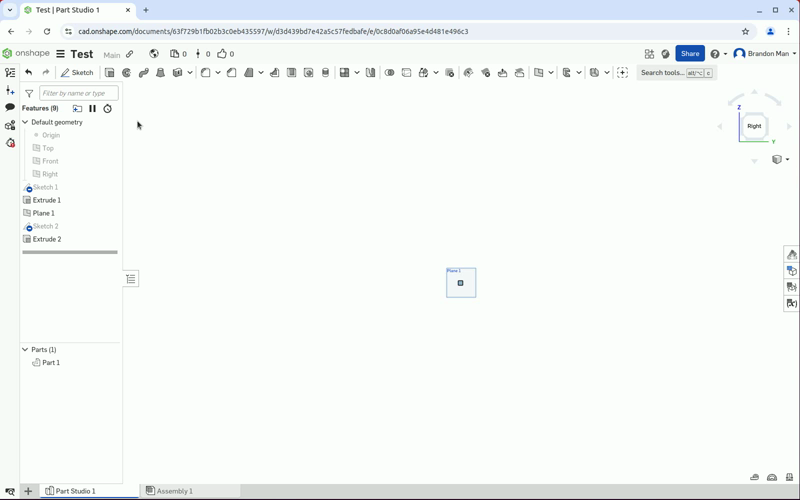
key(shift+h)
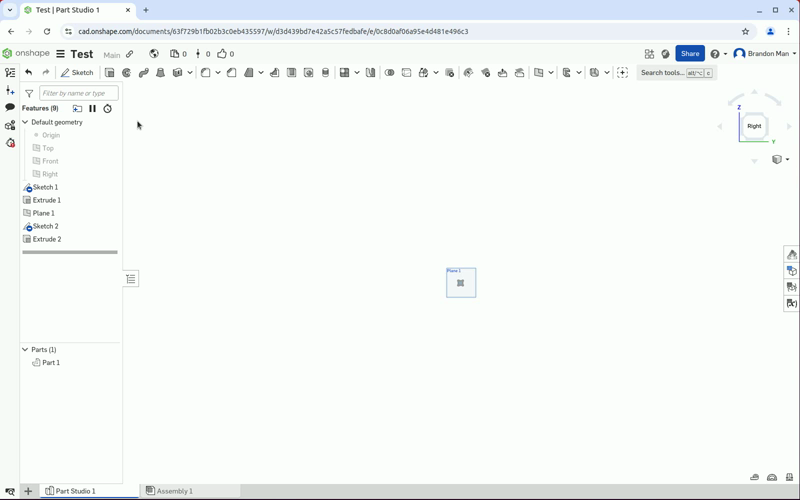
key(shift+h)
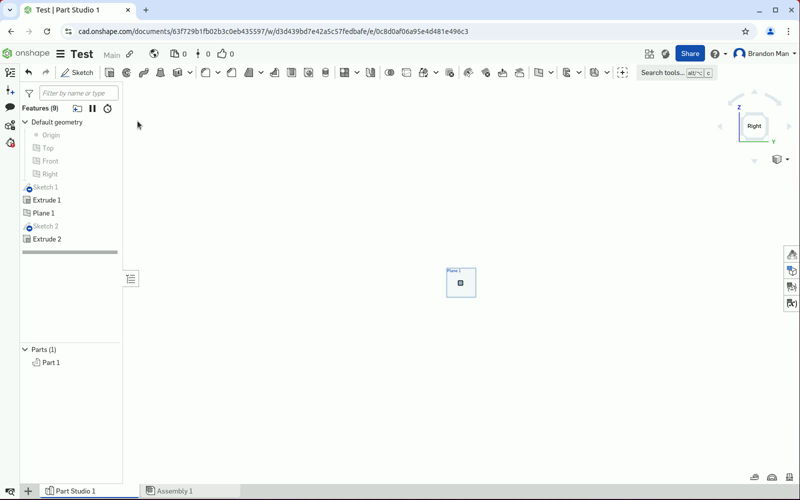
mouse_move(73, 189)
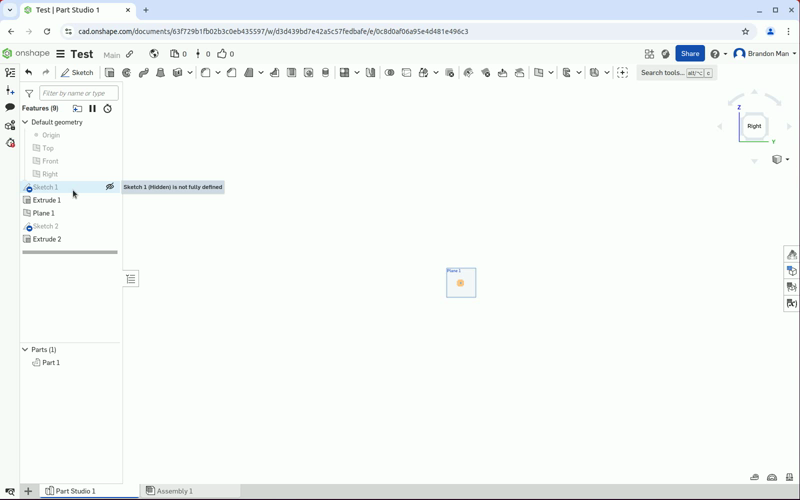
click(73, 189)
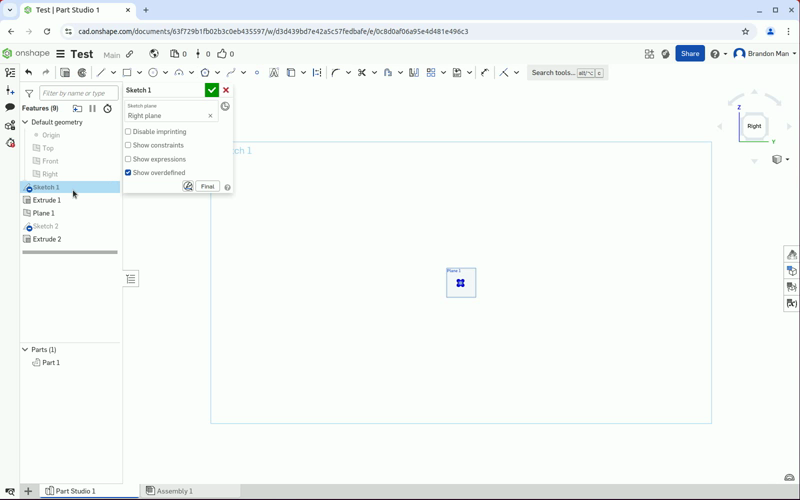
mouse_move(229, 92)
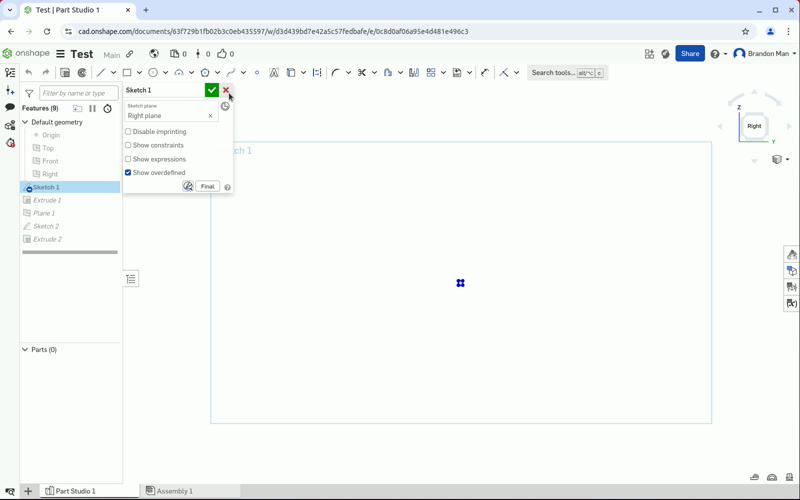
click(229, 92)
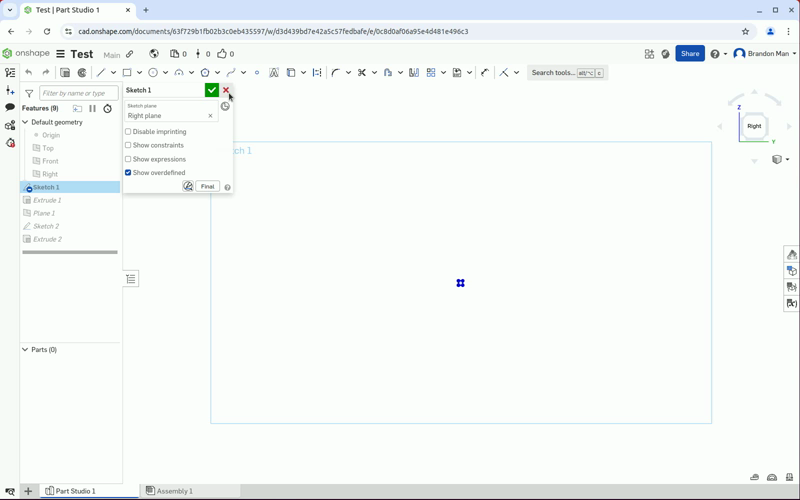
key(shift+s)
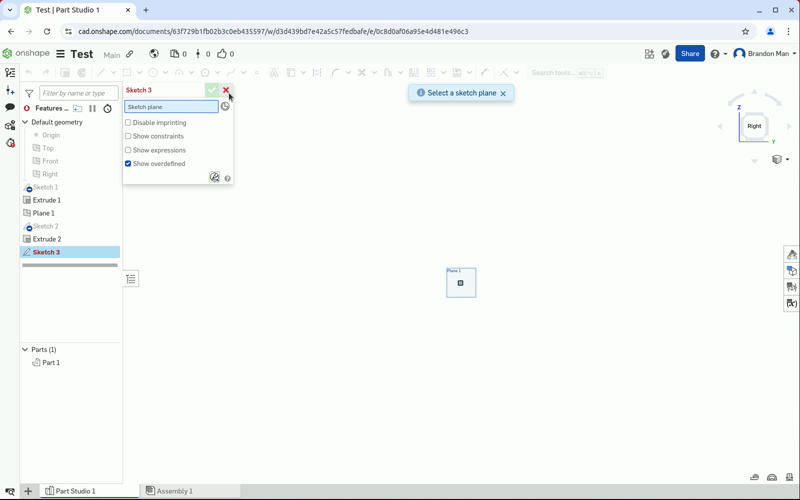
mouse_move(73, 215)
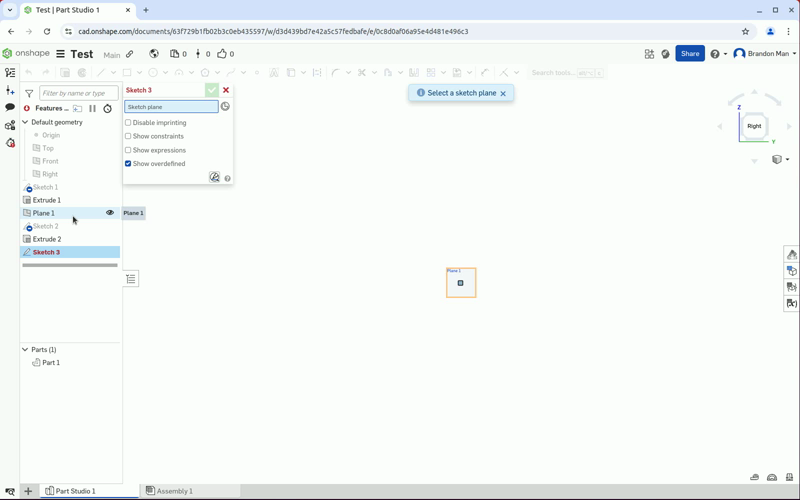
click(73, 215)
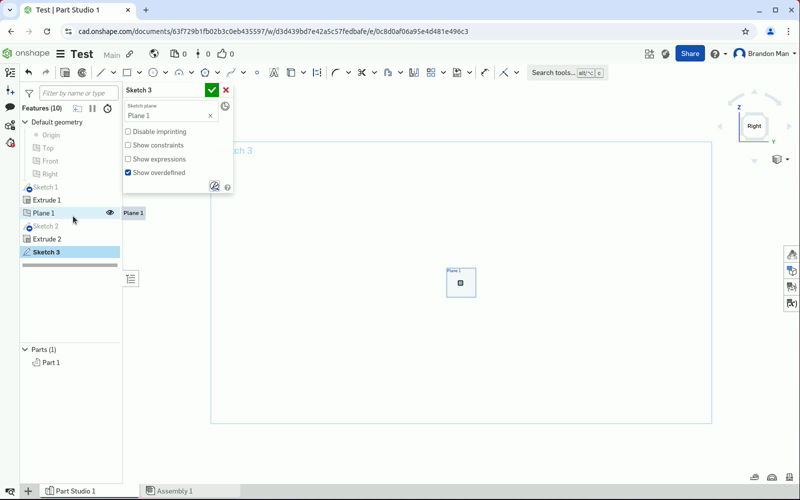
mouse_move(73, 352)
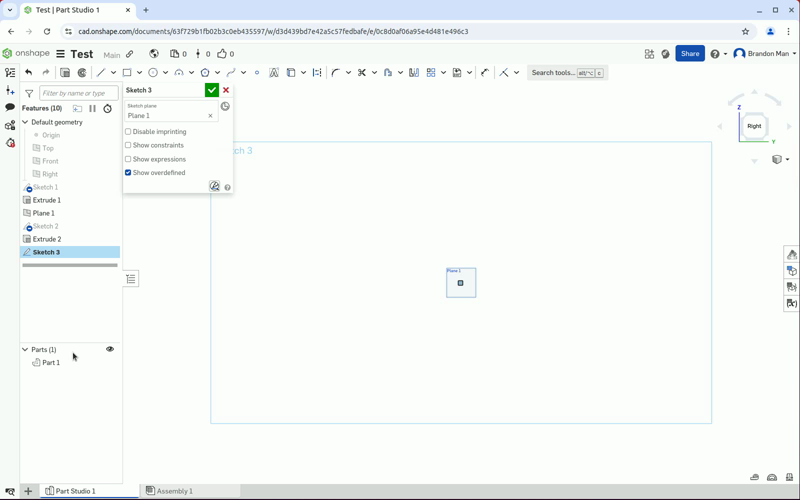
key(y)
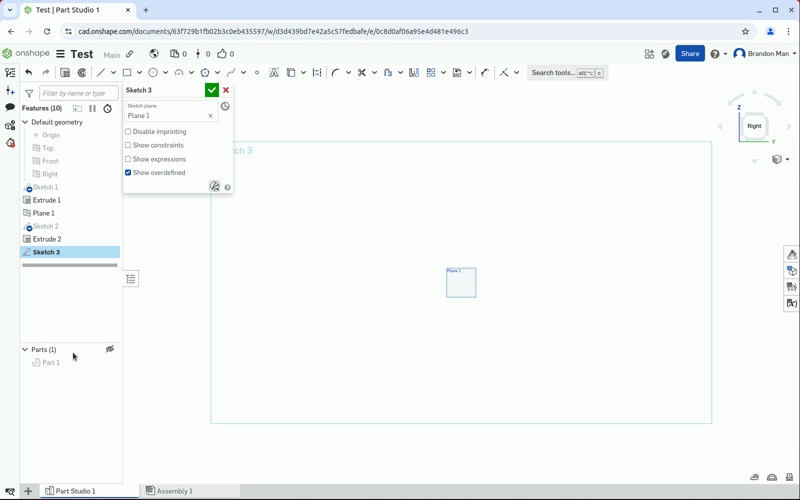
key(l)
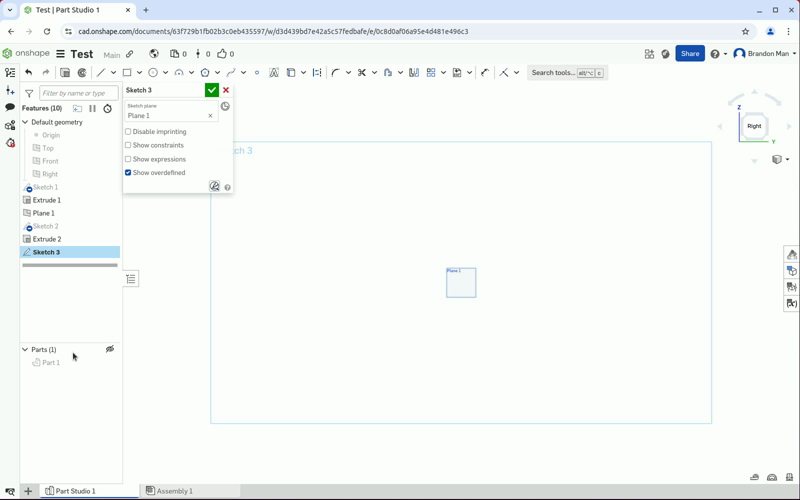
key_down(shift)
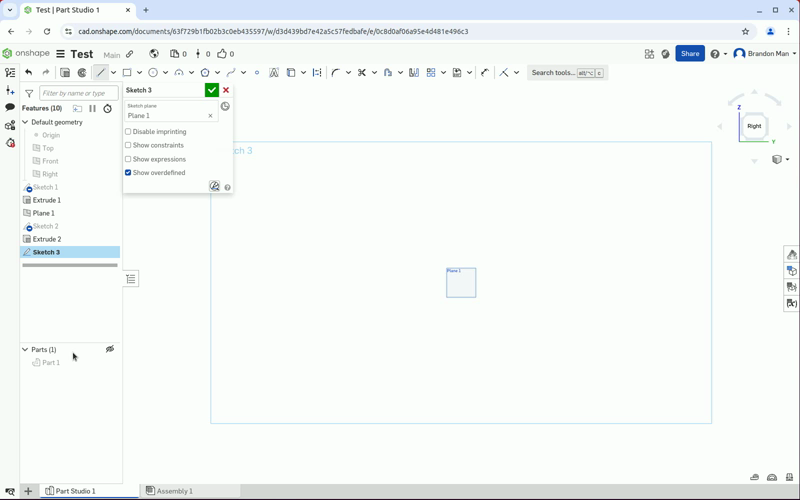
mouse_move(459, 284)
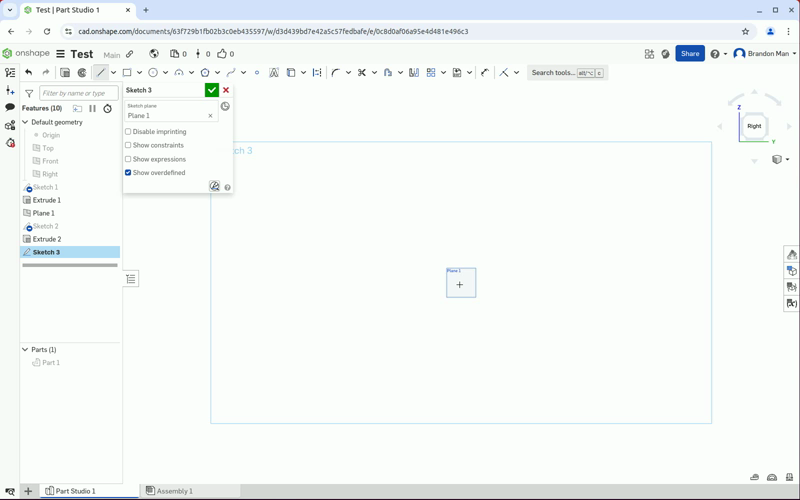
click(459, 284)
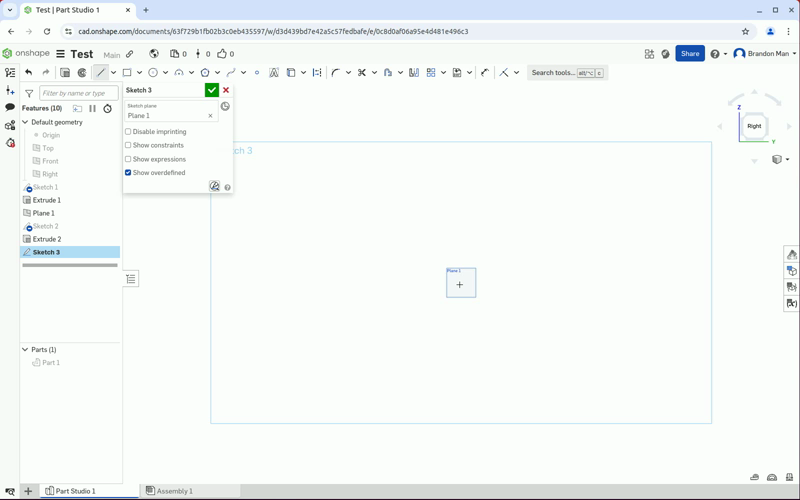
key_up(shift)
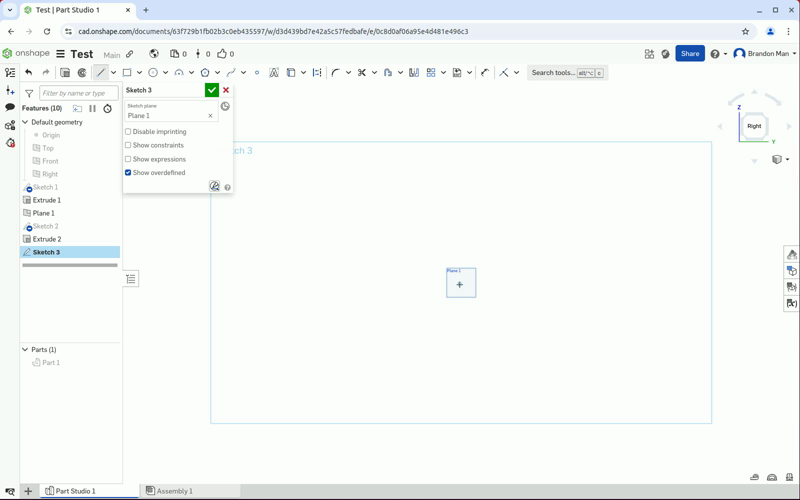
key_down(shift)
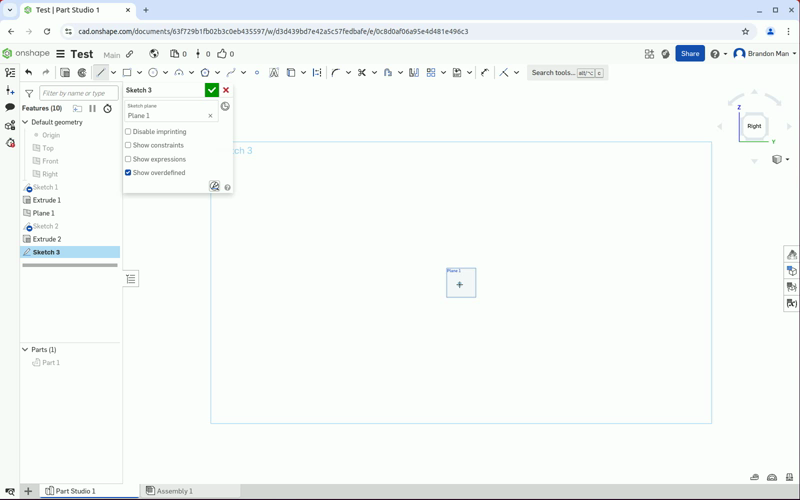
mouse_move(489, 284)
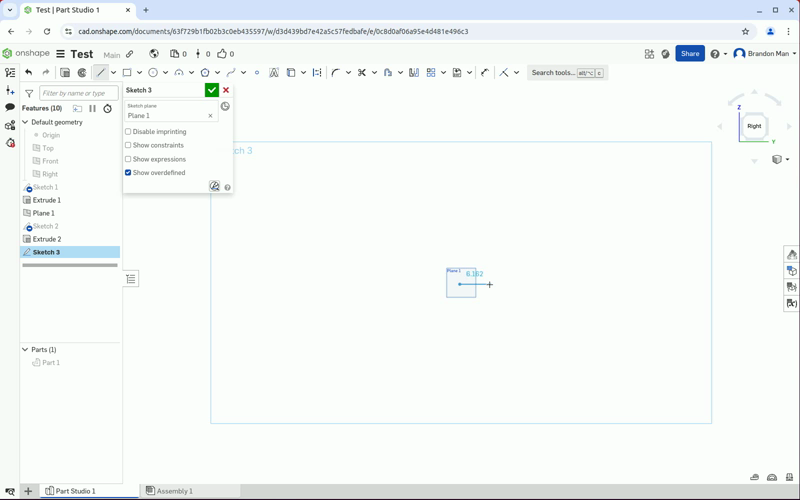
mouse_move(464, 284)
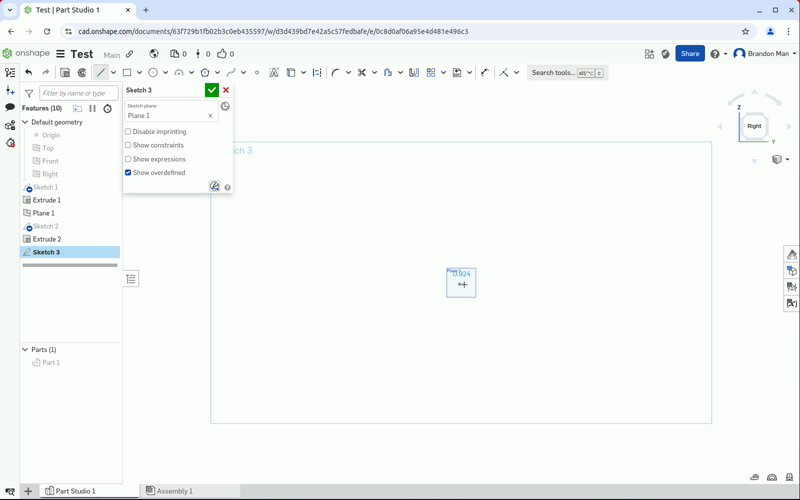
scroll(6)
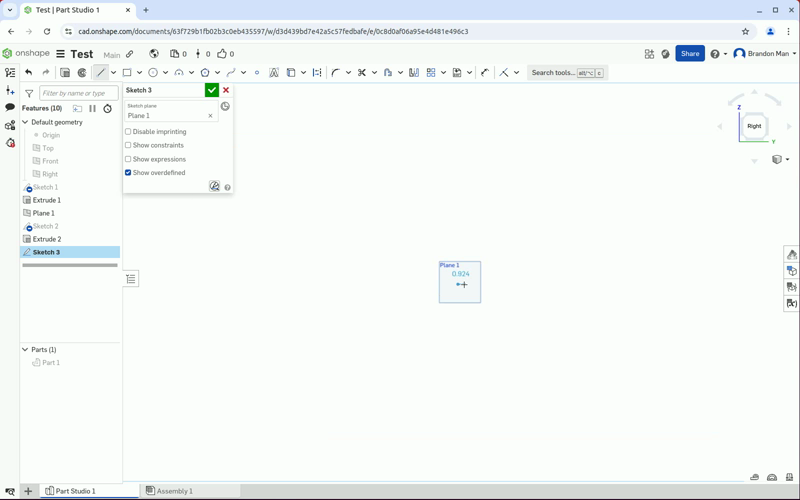
scroll(6)
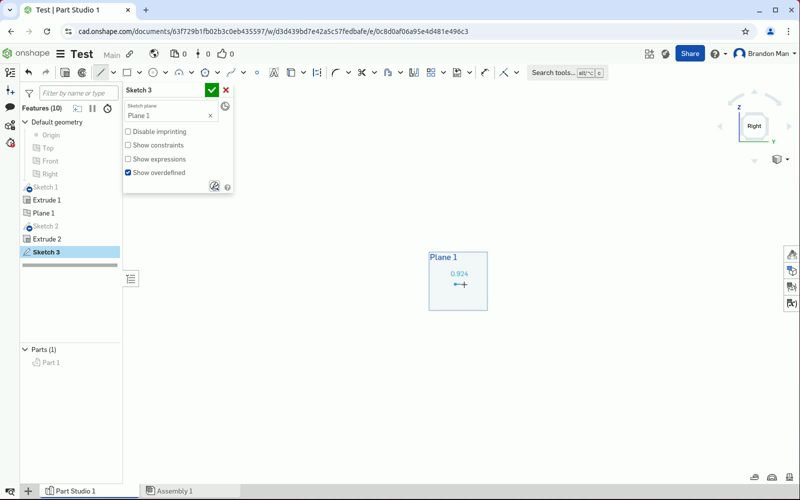
scroll(6)
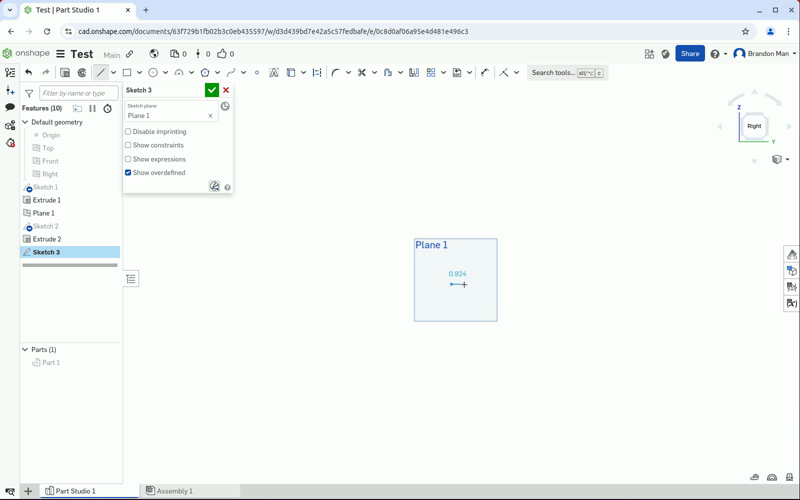
scroll(6)
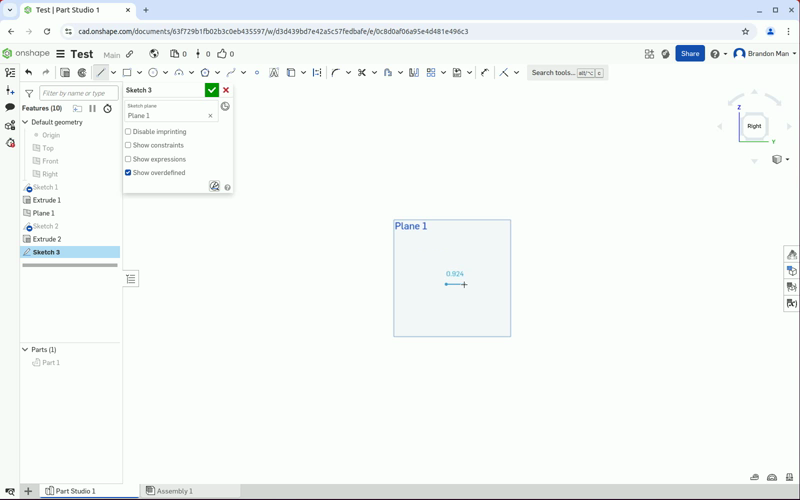
scroll(6)
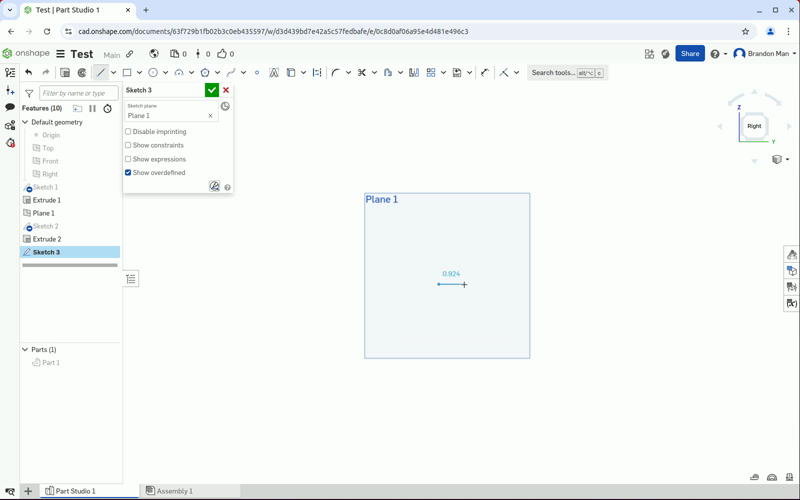
scroll(6)
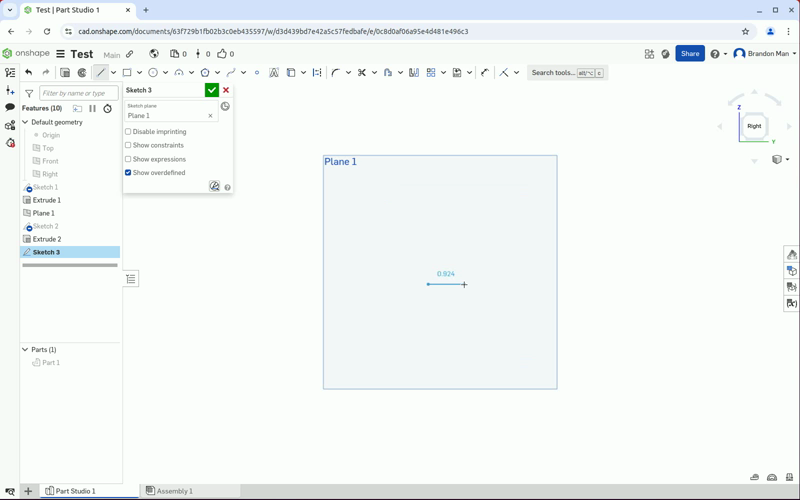
scroll(6)
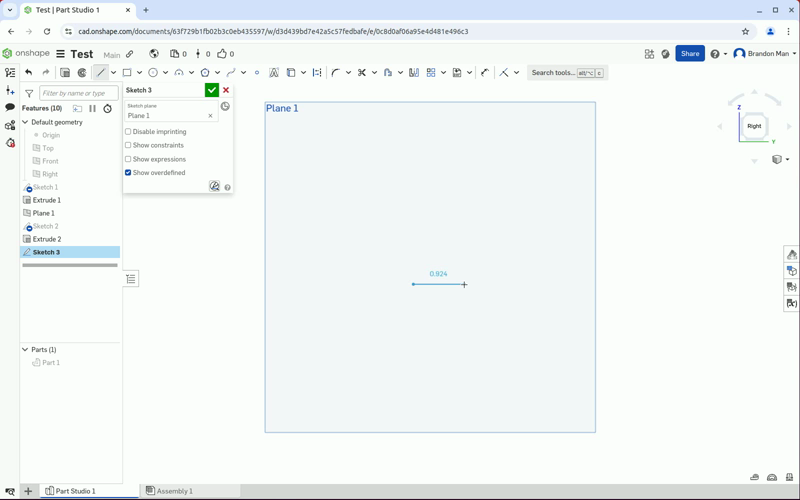
click(464, 284)
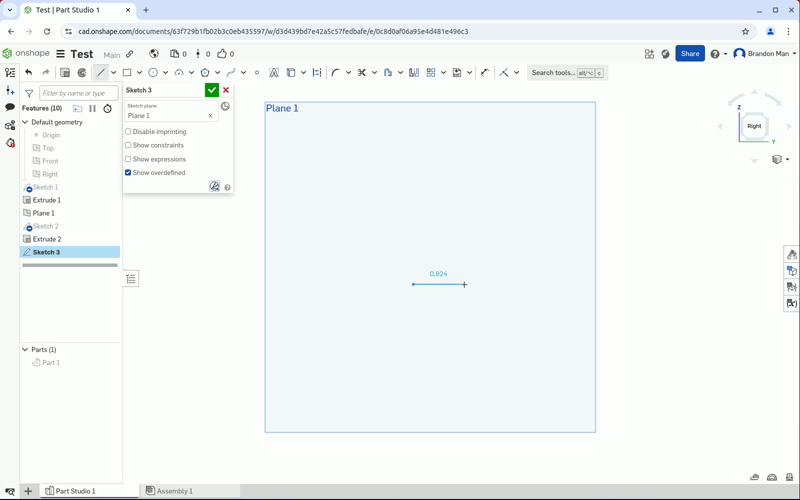
scroll(-6)
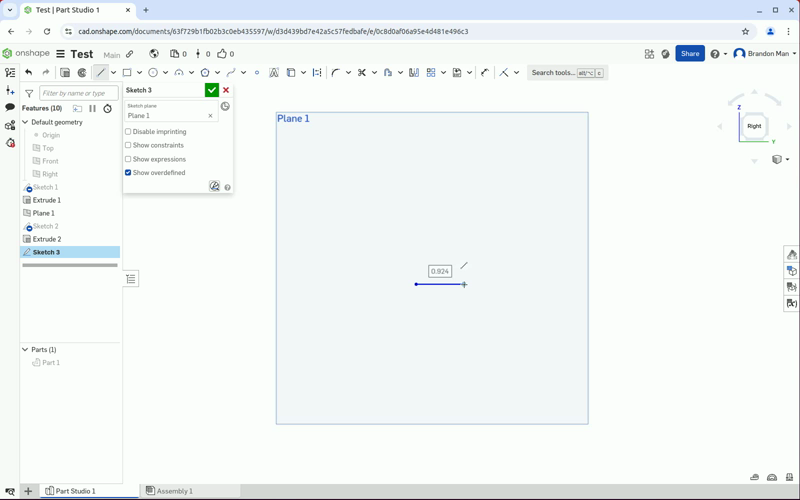
scroll(-6)
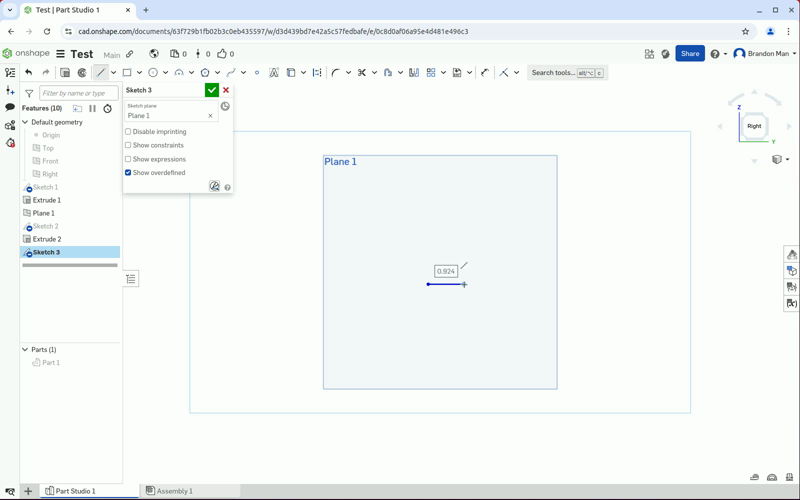
scroll(-6)
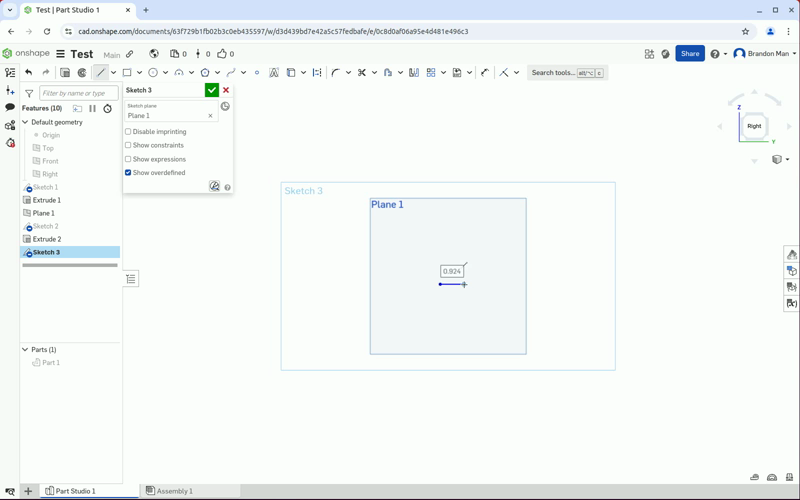
scroll(-6)
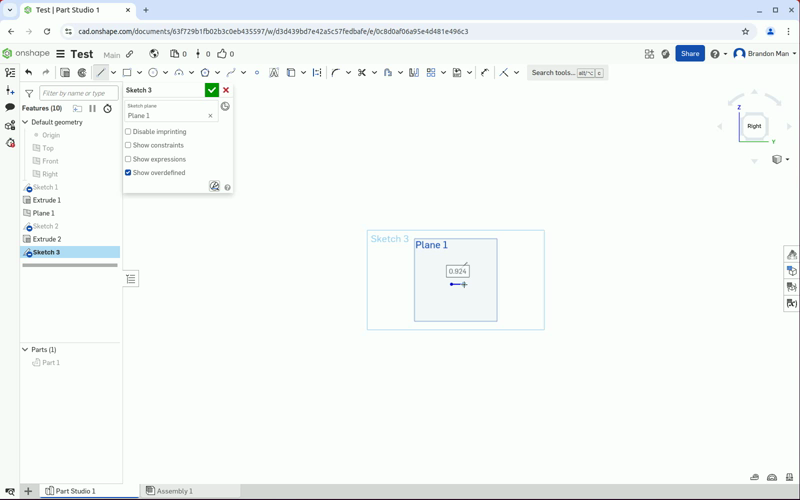
scroll(-6)
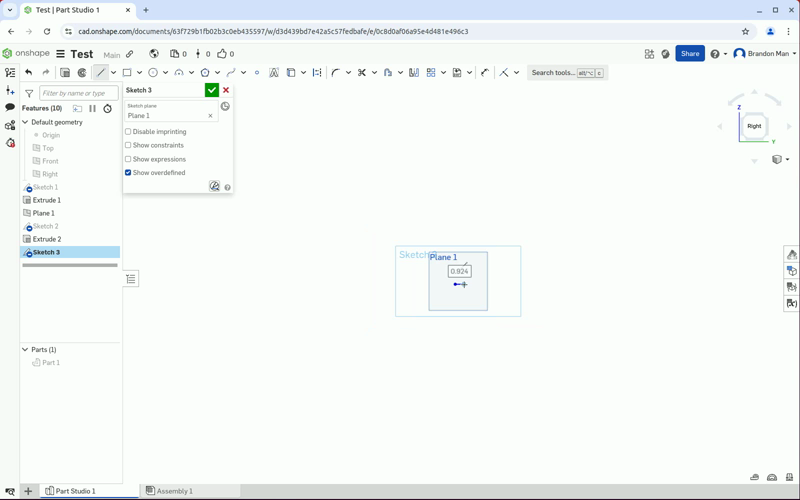
scroll(-6)
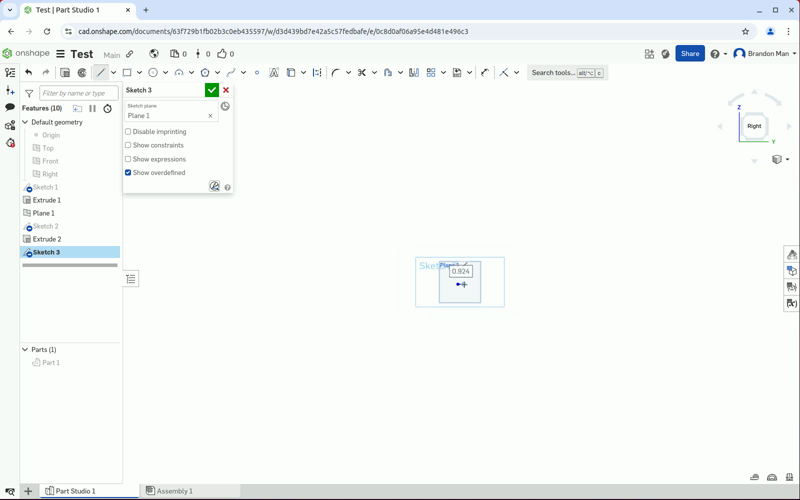
scroll(-6)
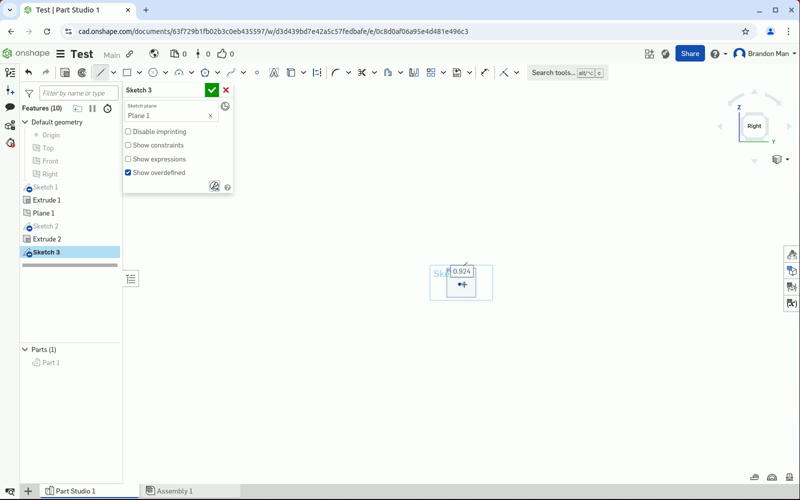
key_up(shift)
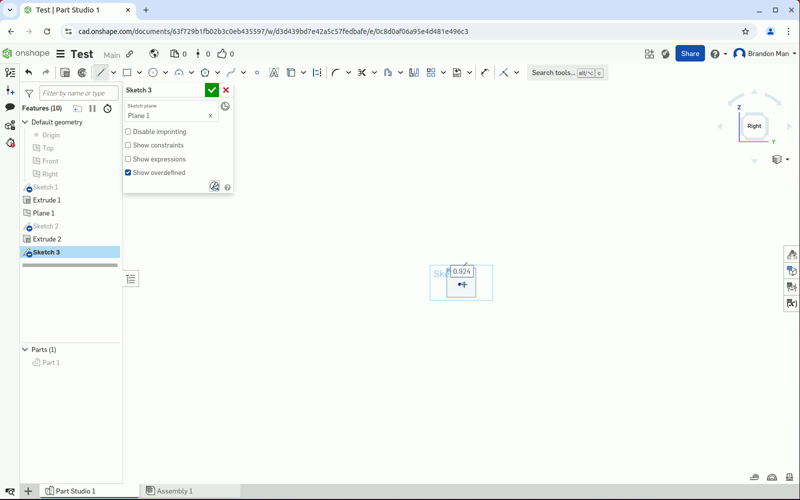
key_down(shift)
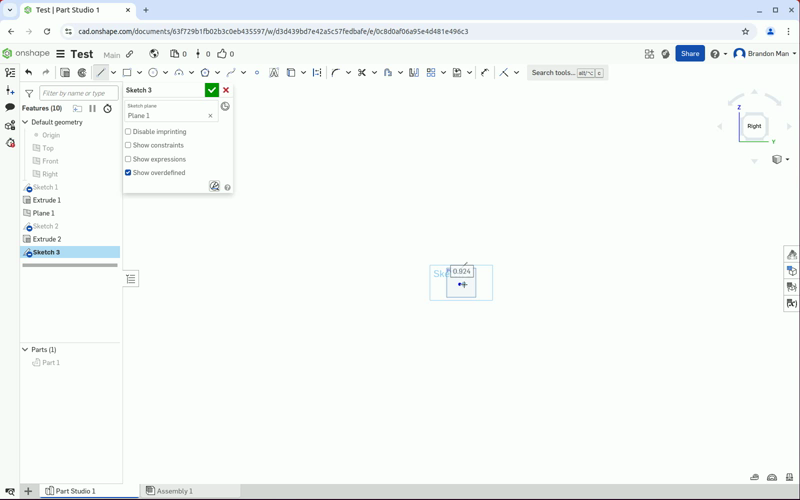
mouse_move(494, 284)
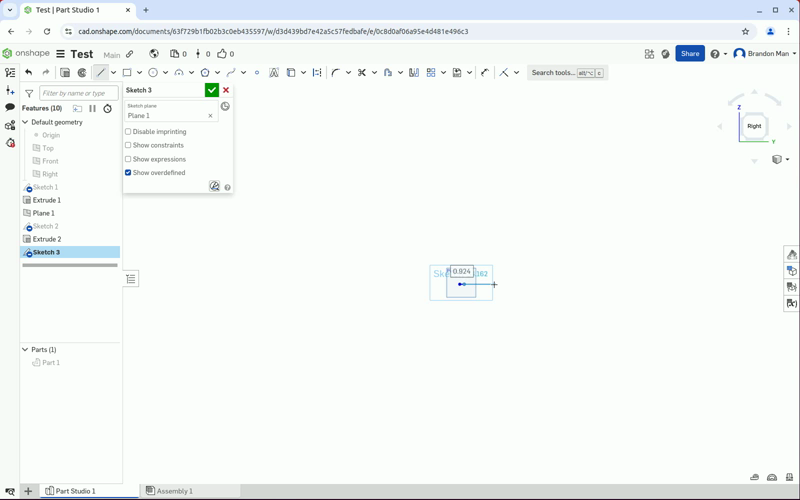
mouse_move(464, 279)
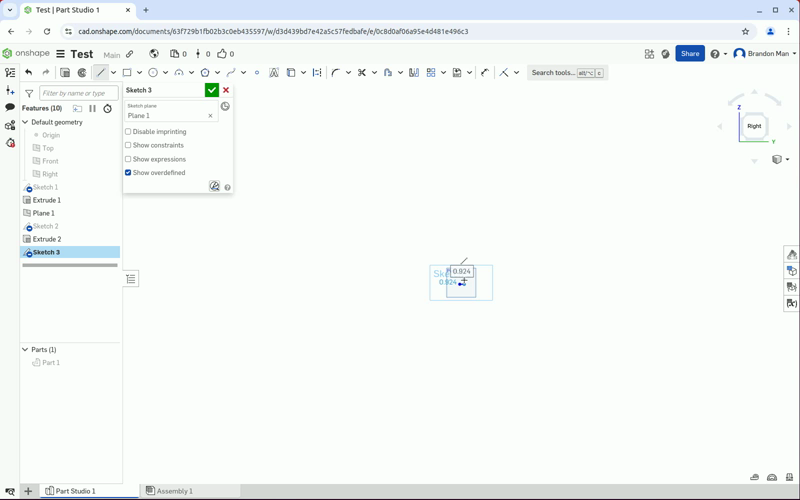
scroll(6)
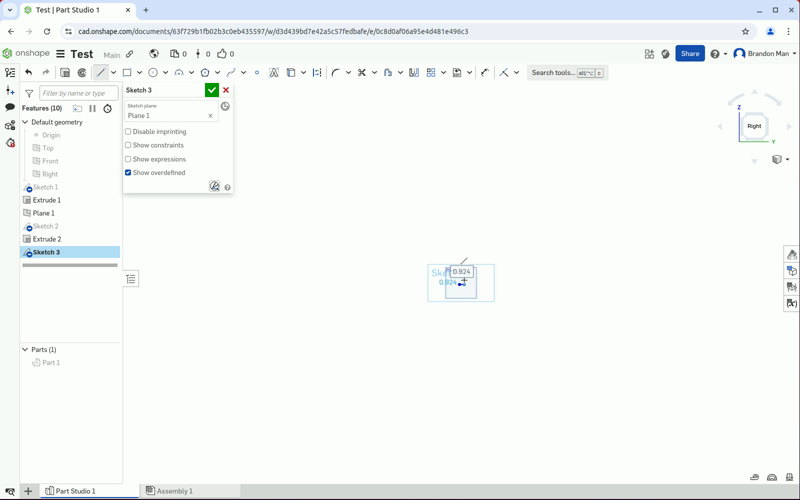
scroll(6)
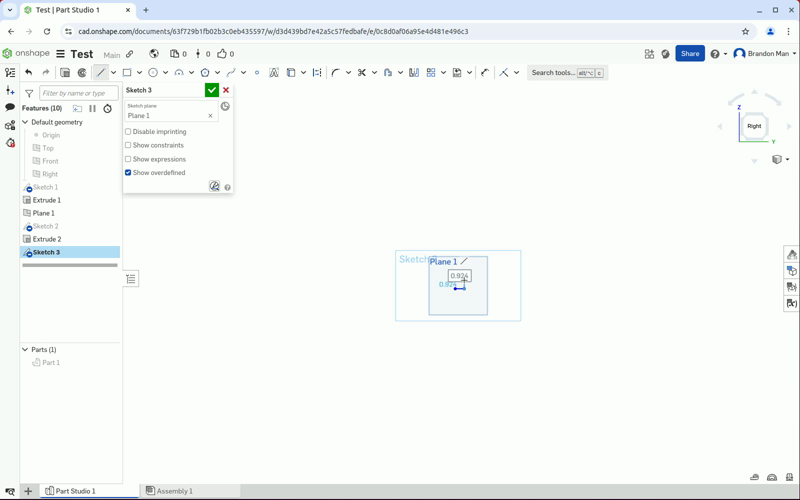
scroll(6)
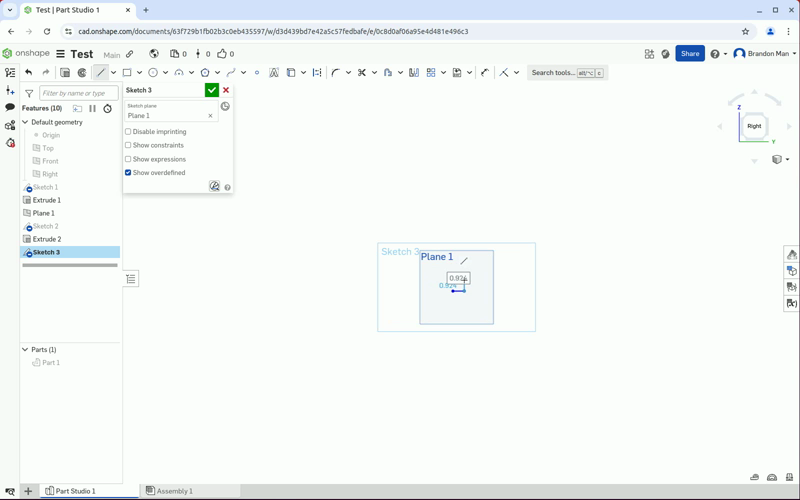
scroll(6)
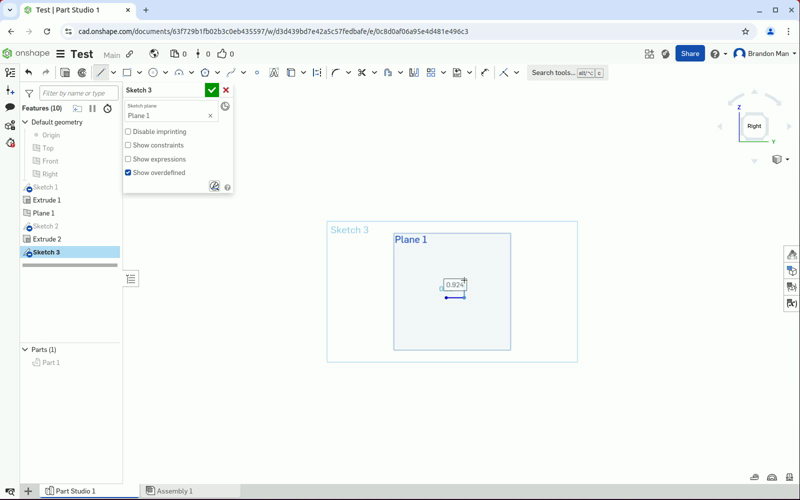
scroll(6)
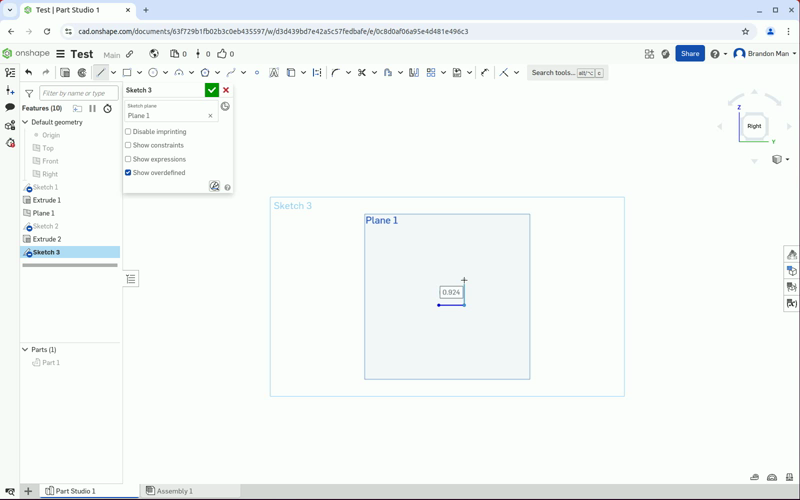
scroll(6)
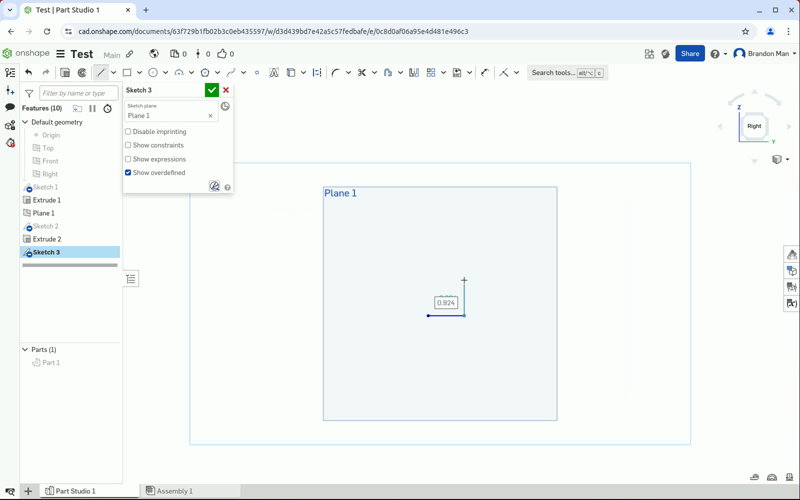
scroll(6)
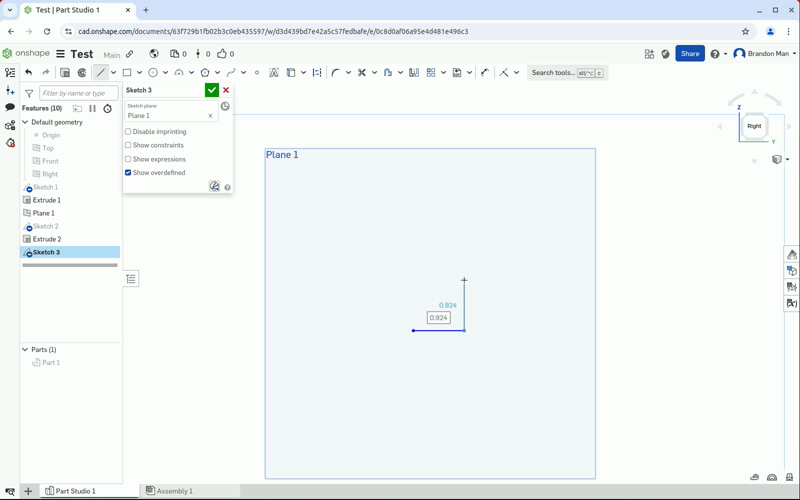
click(464, 279)
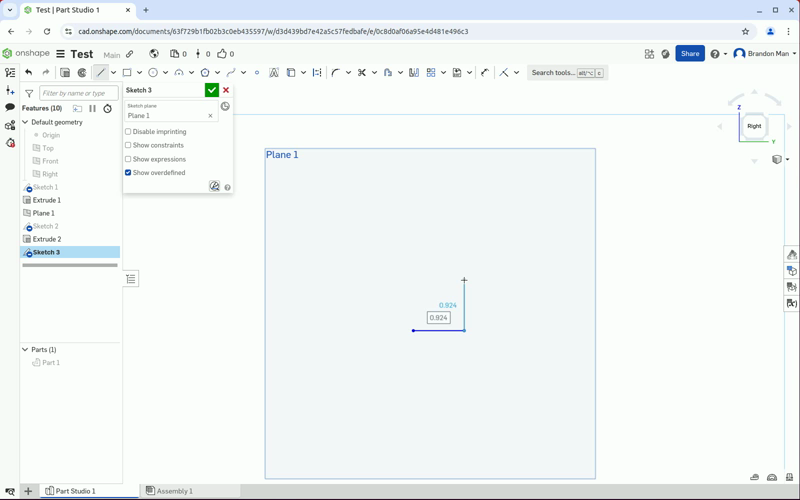
scroll(-6)
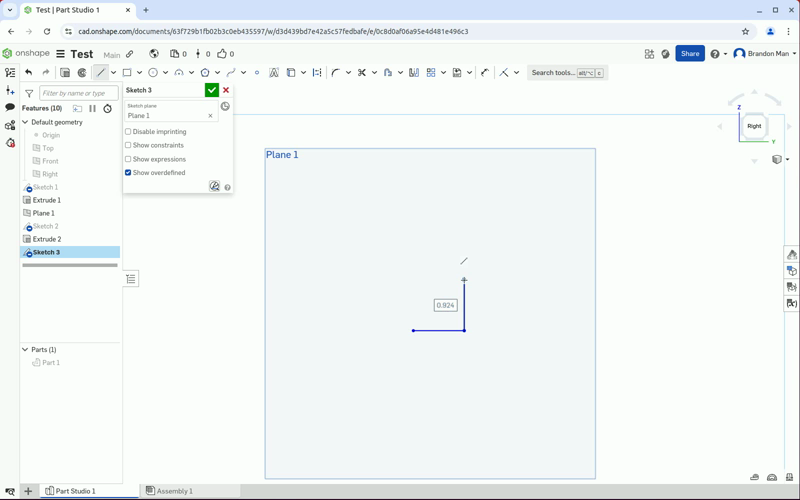
scroll(-6)
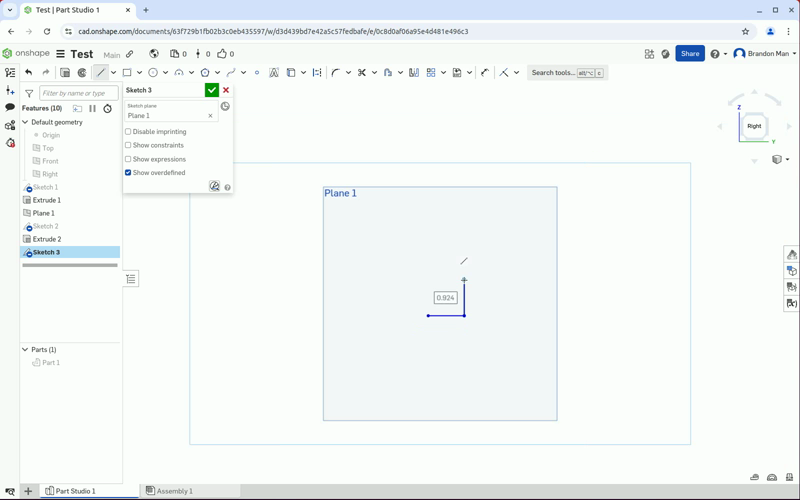
scroll(-6)
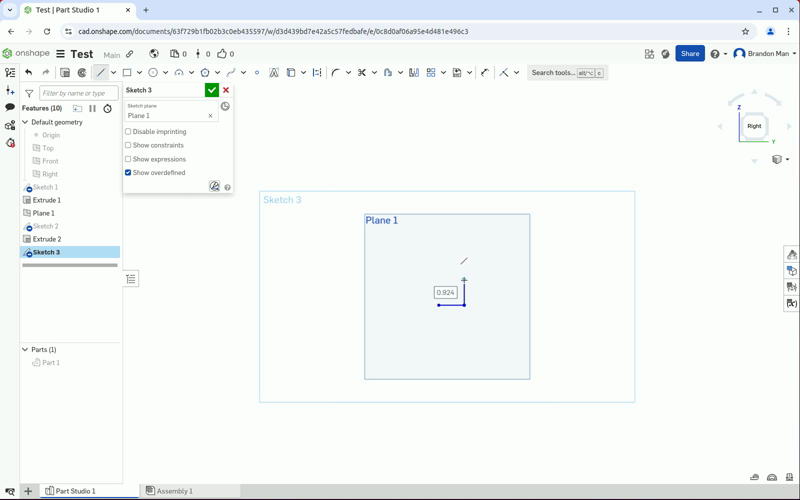
scroll(-6)
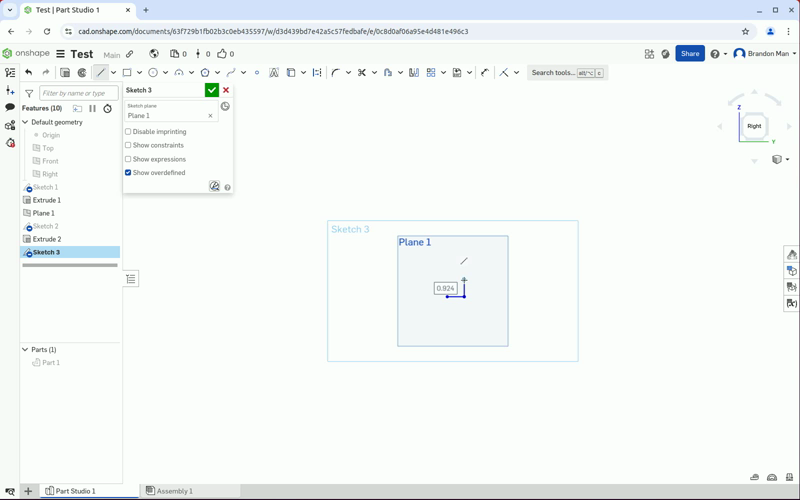
scroll(-6)
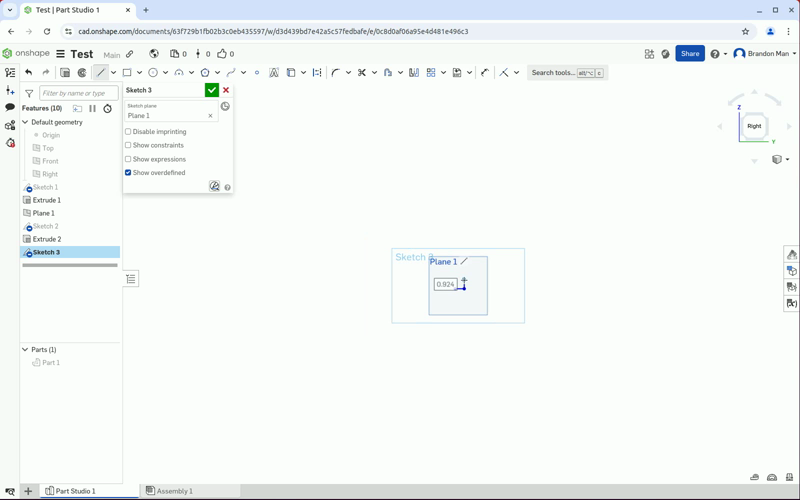
scroll(-6)
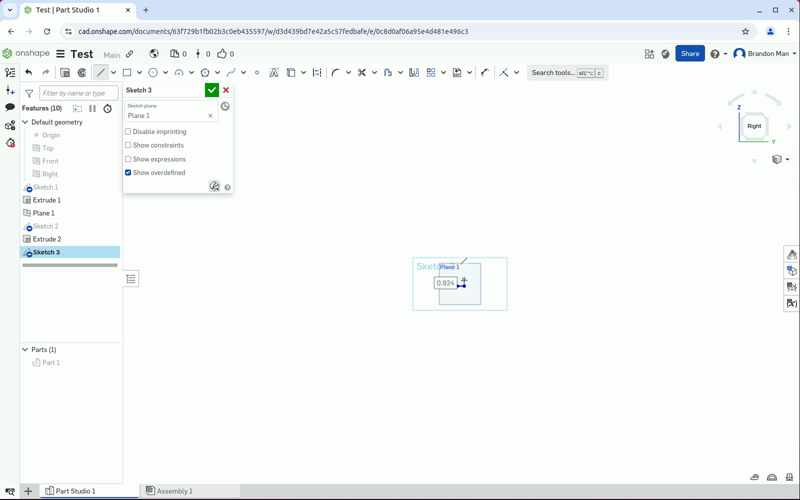
scroll(-6)
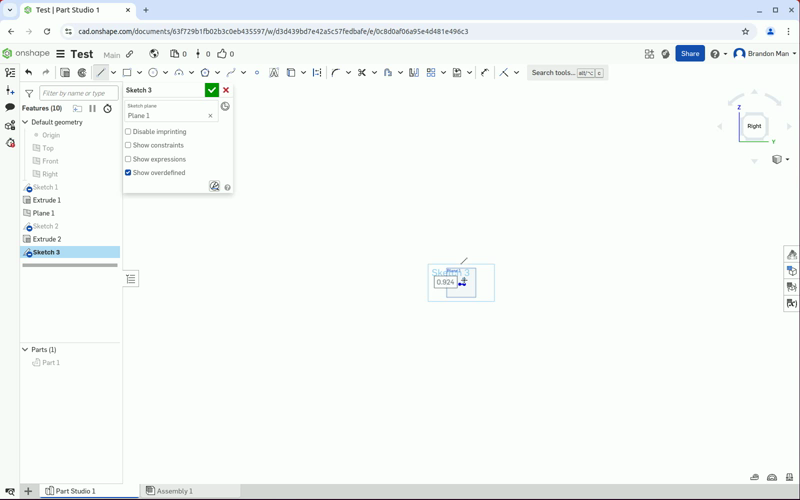
key_up(shift)
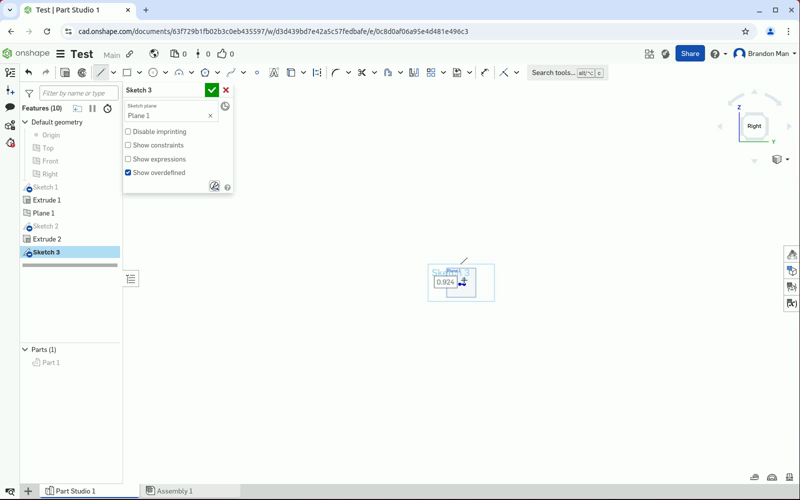
key_down(shift)
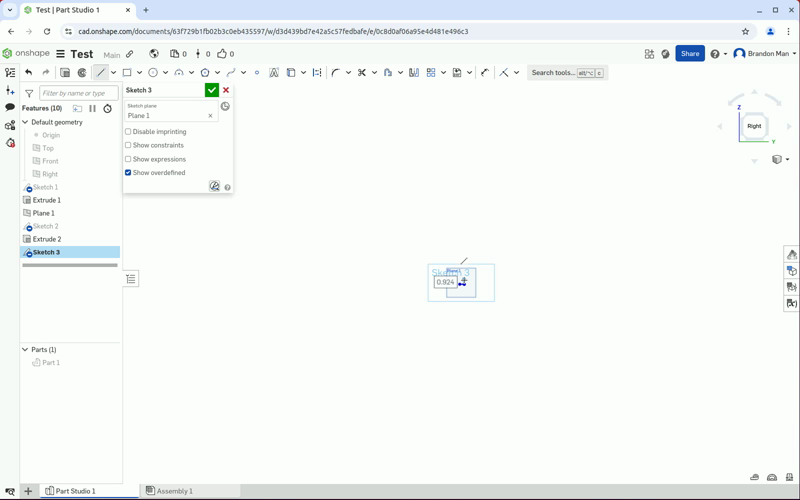
mouse_move(494, 279)
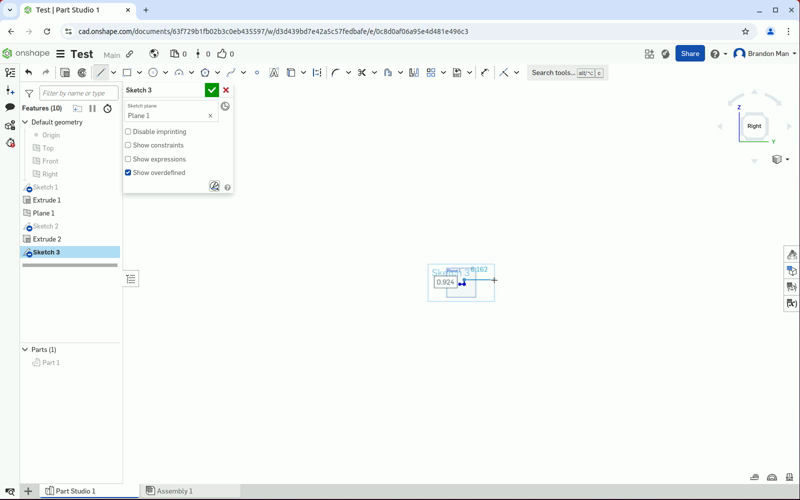
mouse_move(459, 279)
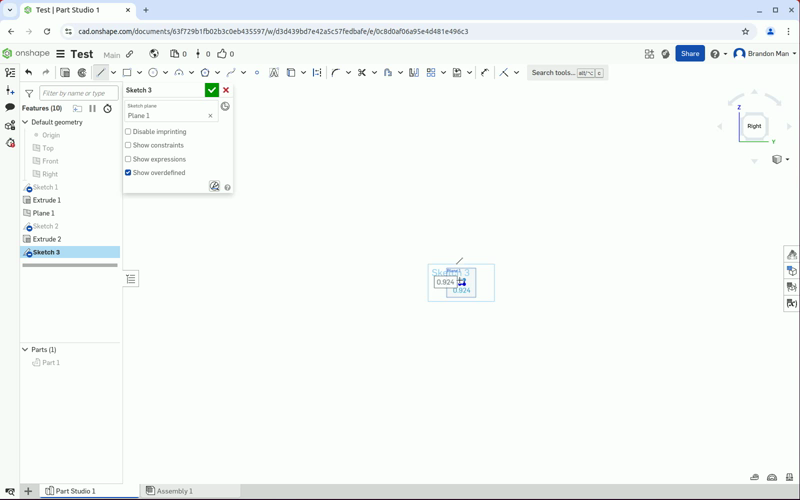
scroll(6)
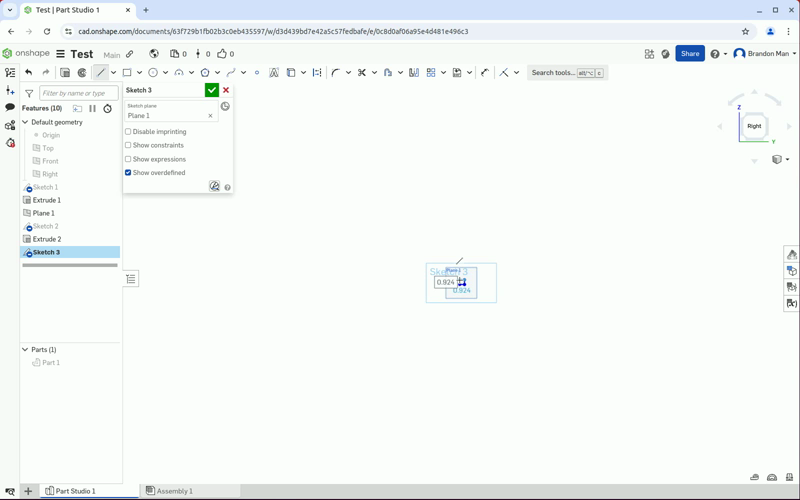
scroll(6)
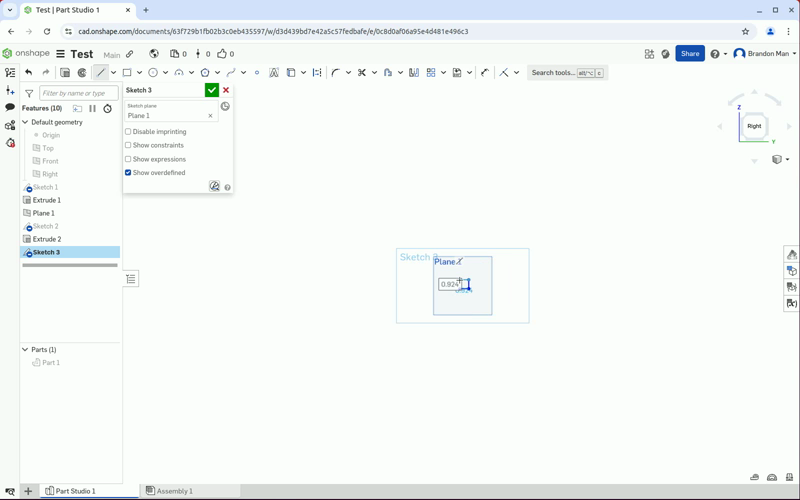
scroll(6)
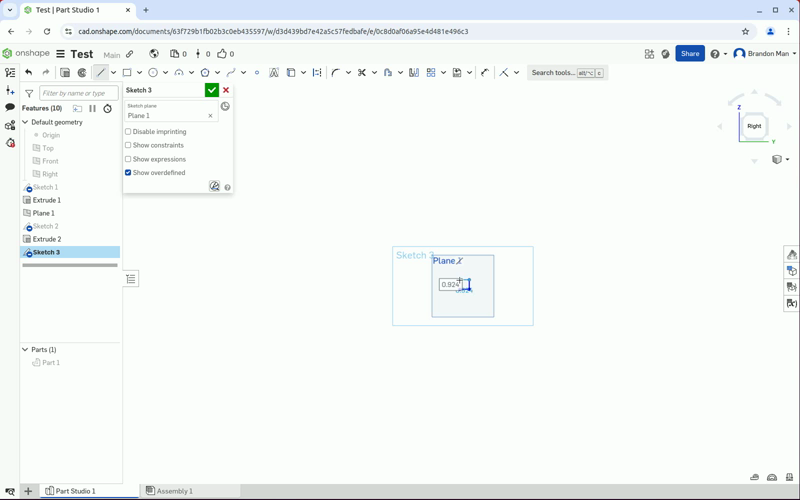
scroll(6)
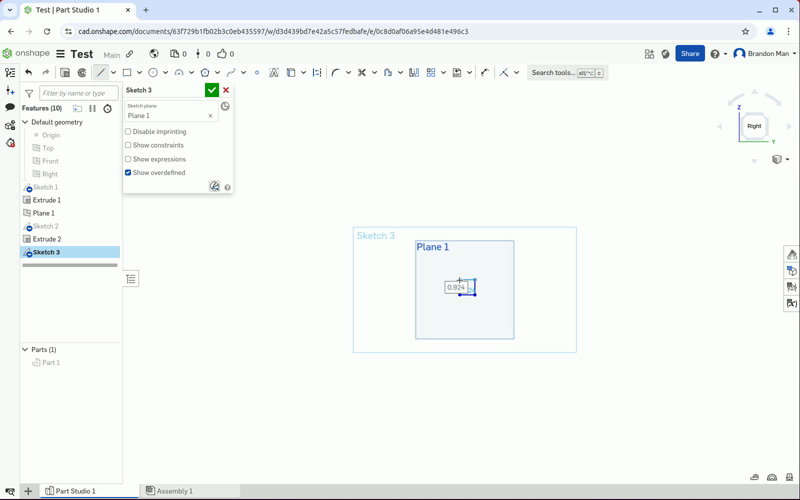
scroll(6)
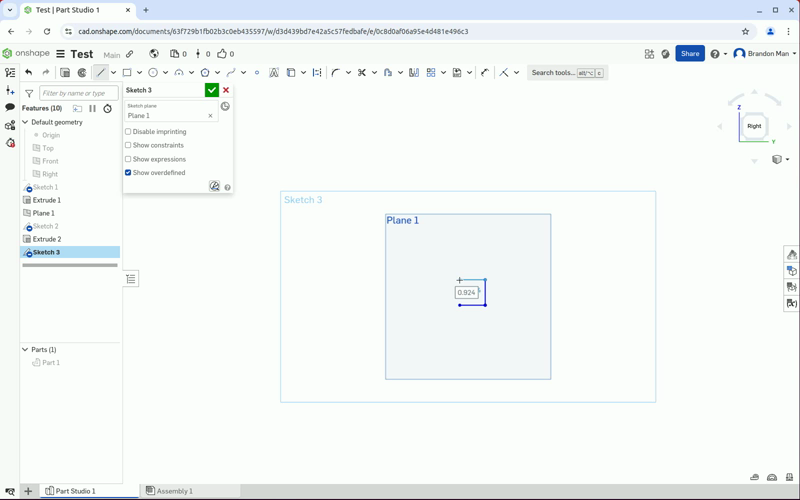
scroll(6)
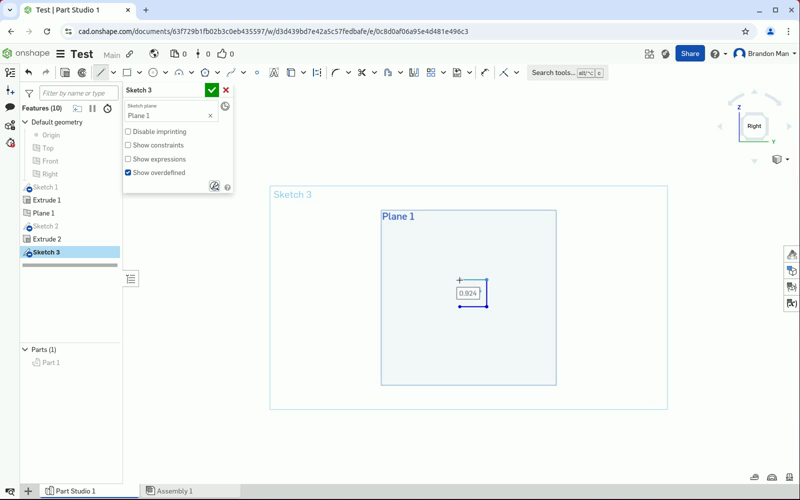
scroll(6)
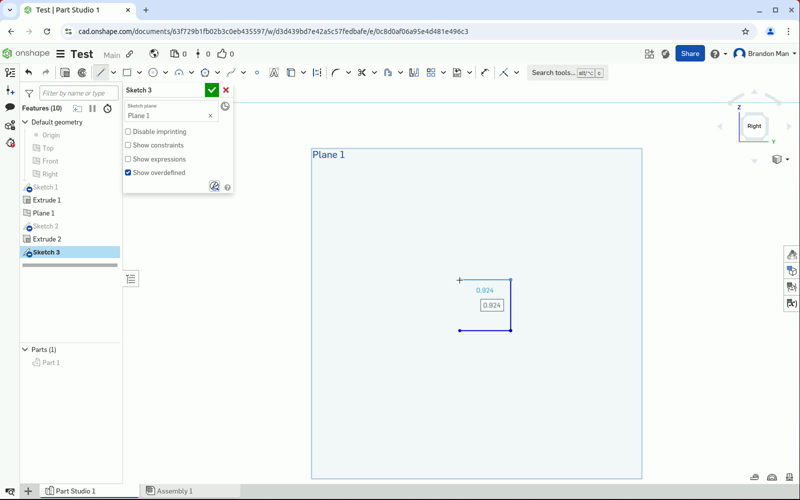
click(459, 279)
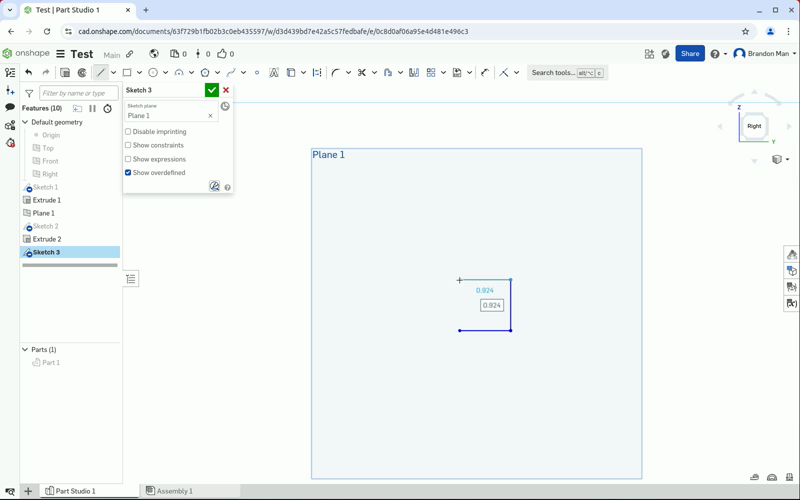
scroll(-6)
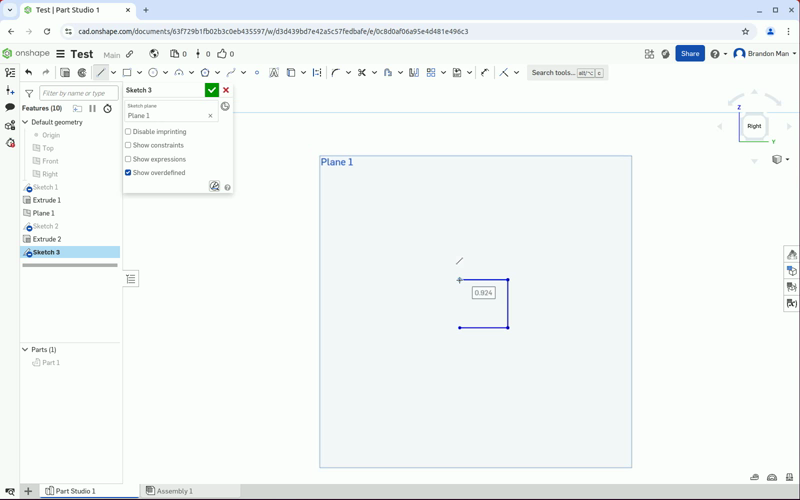
scroll(-6)
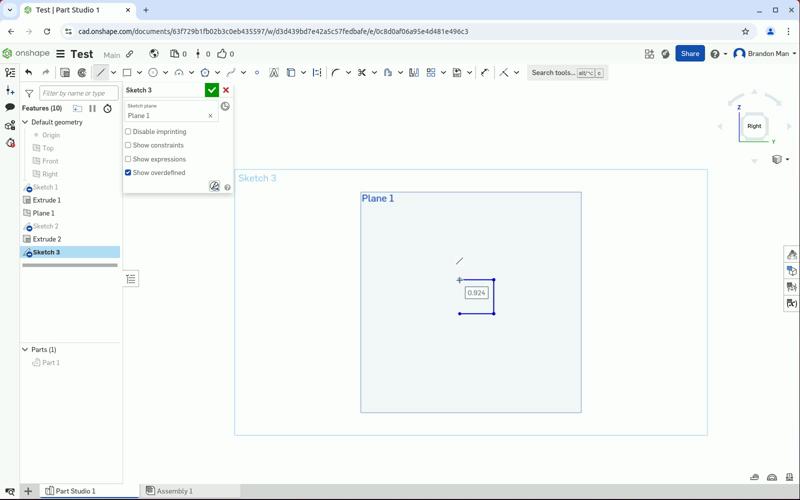
scroll(-6)
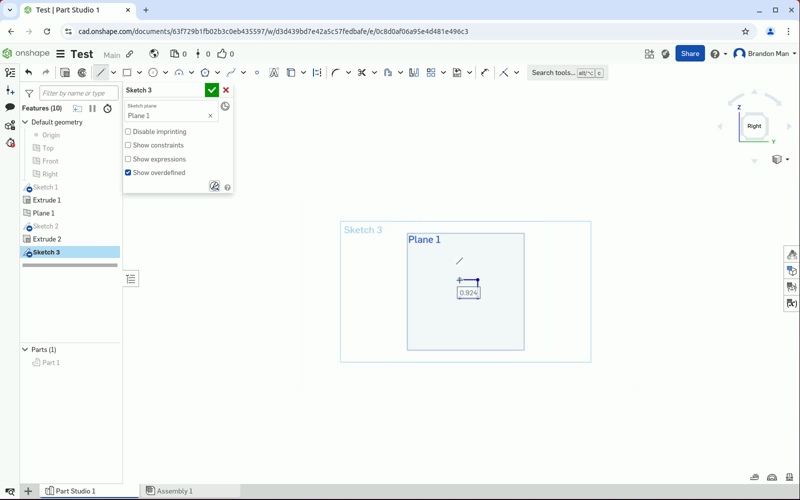
scroll(-6)
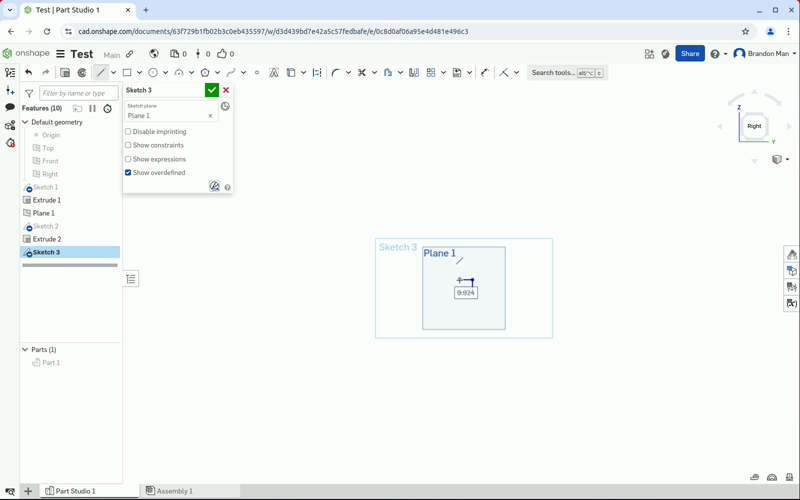
scroll(-6)
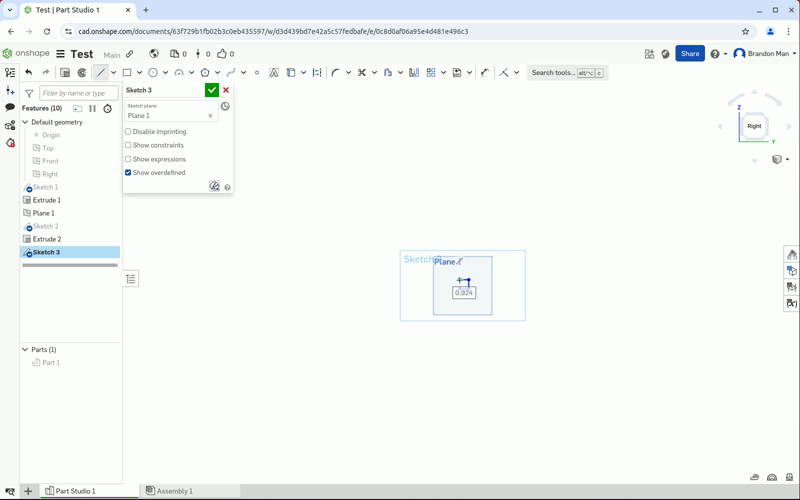
scroll(-6)
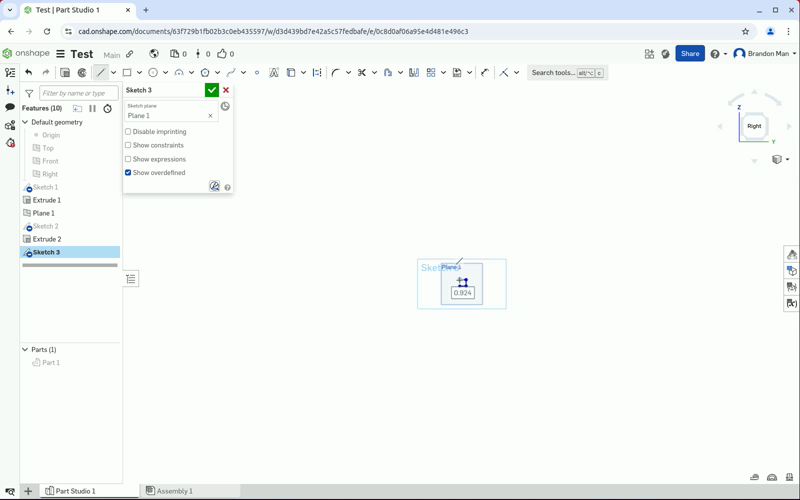
scroll(-6)
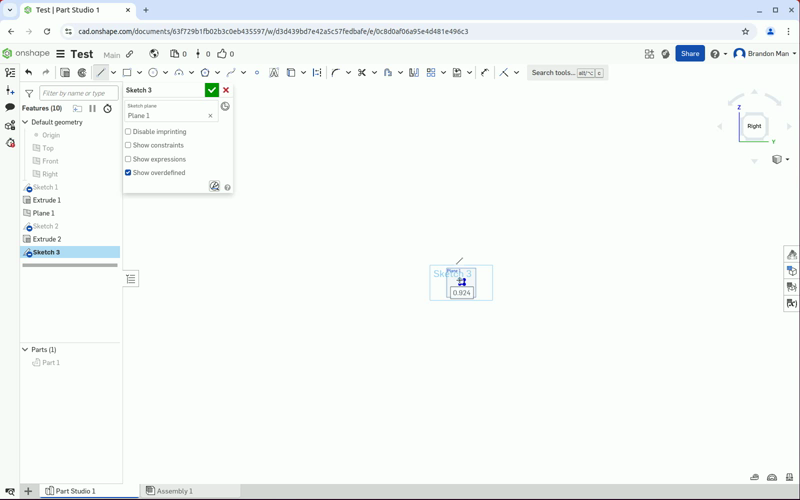
key_up(shift)
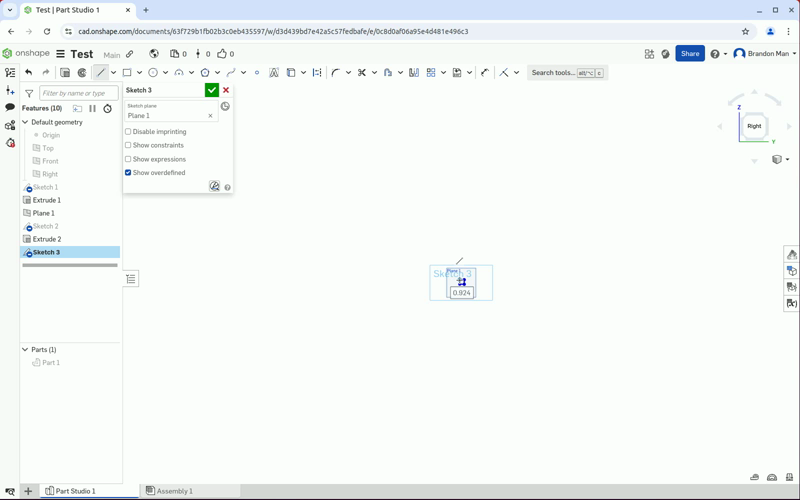
mouse_move(489, 279)
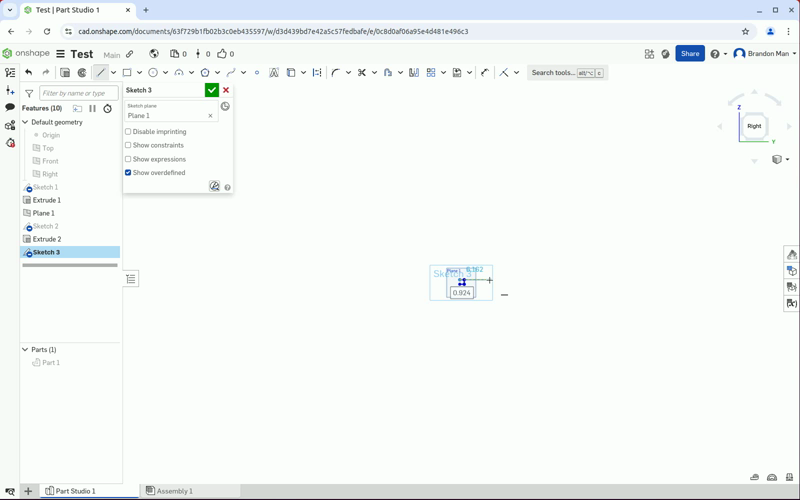
key_down(shift)
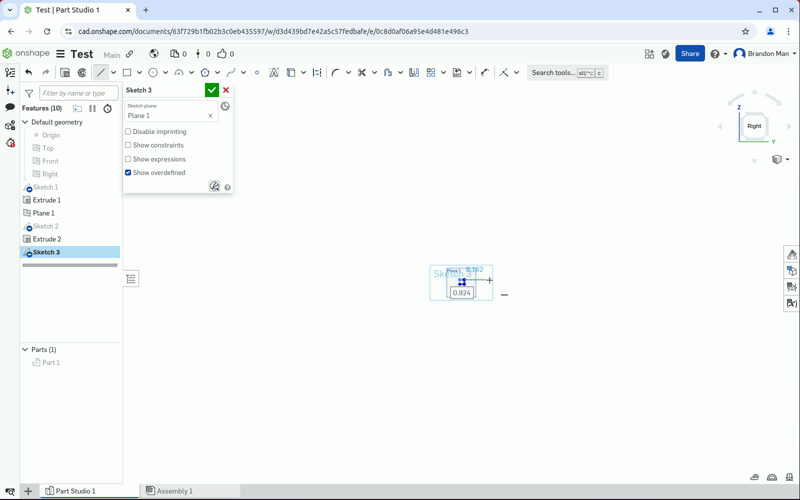
mouse_move(459, 284)
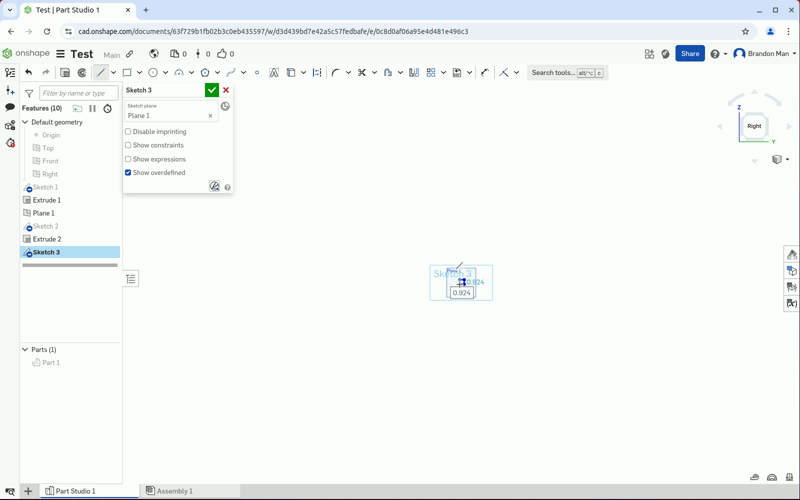
scroll(6)
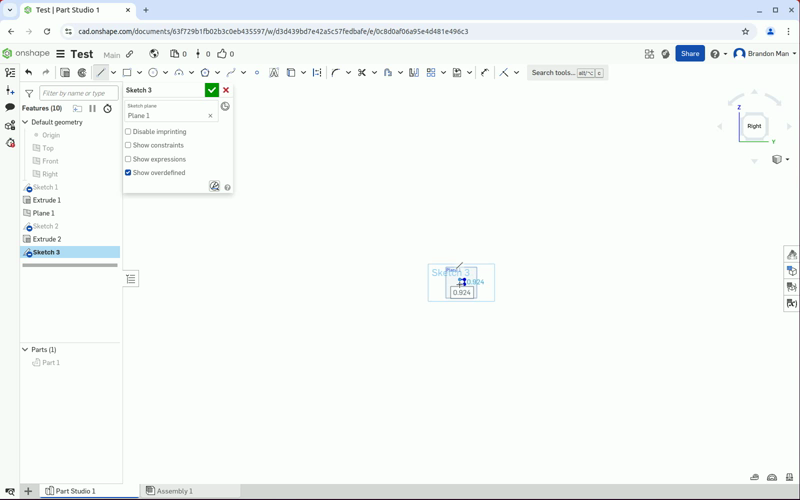
scroll(6)
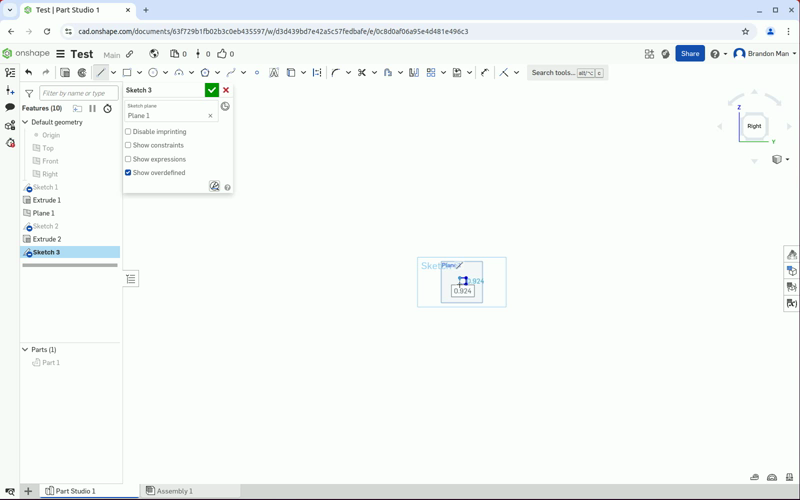
scroll(6)
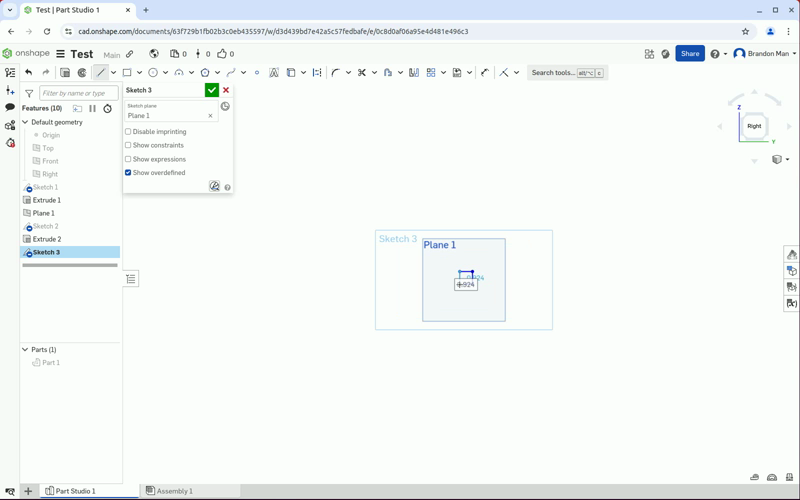
scroll(6)
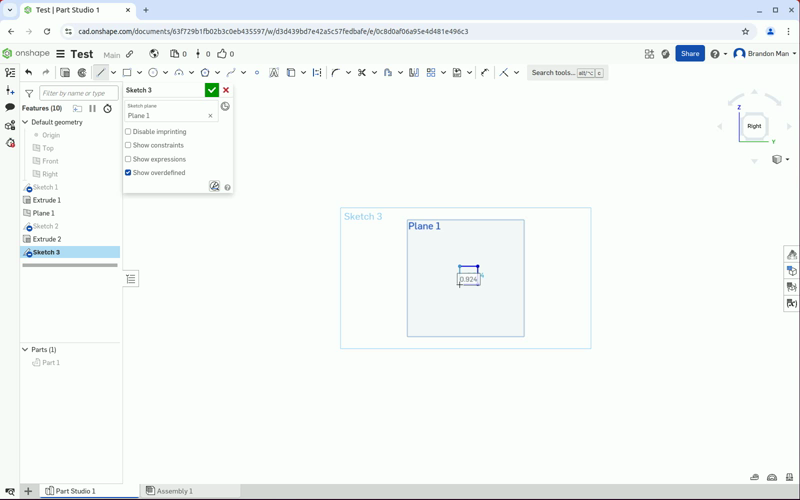
scroll(6)
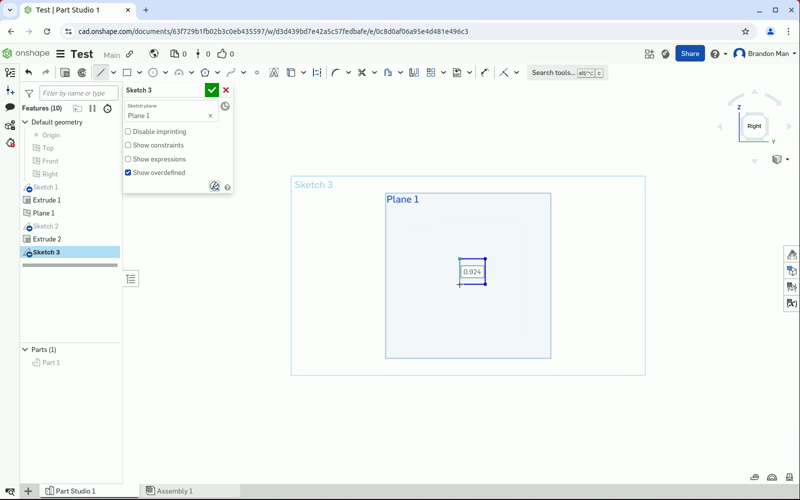
scroll(6)
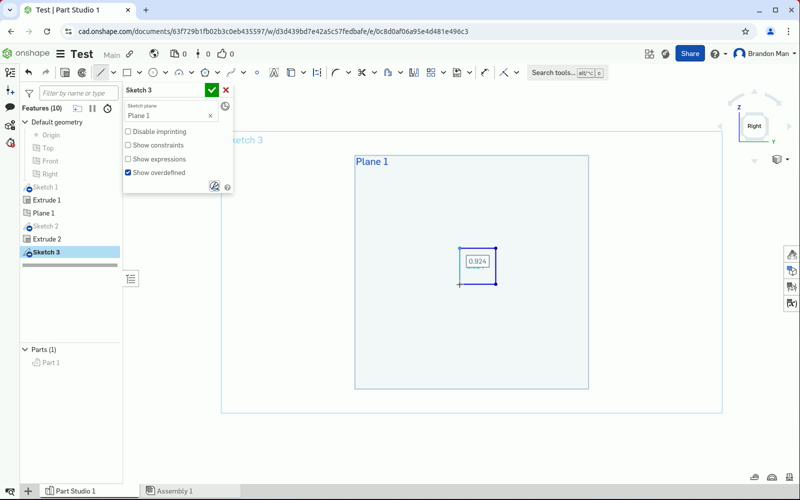
scroll(6)
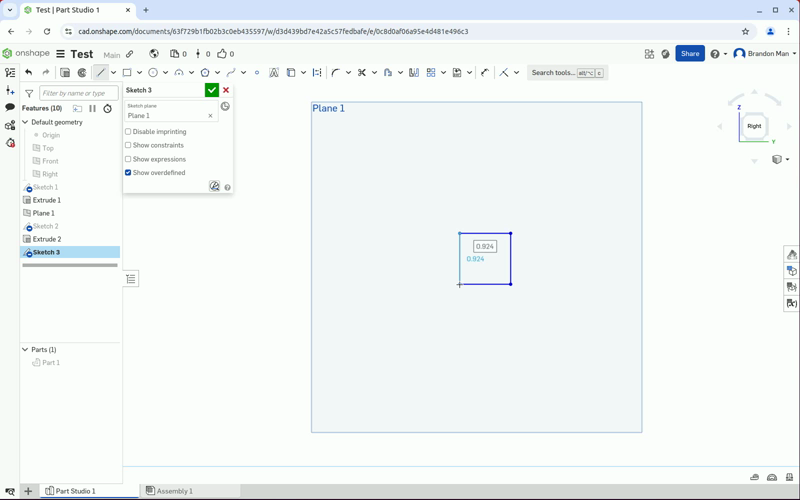
key_up(shift)
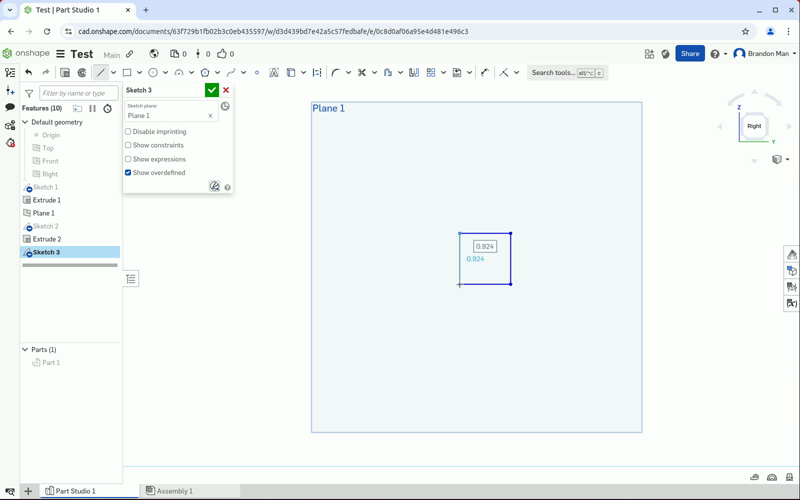
click(459, 284)
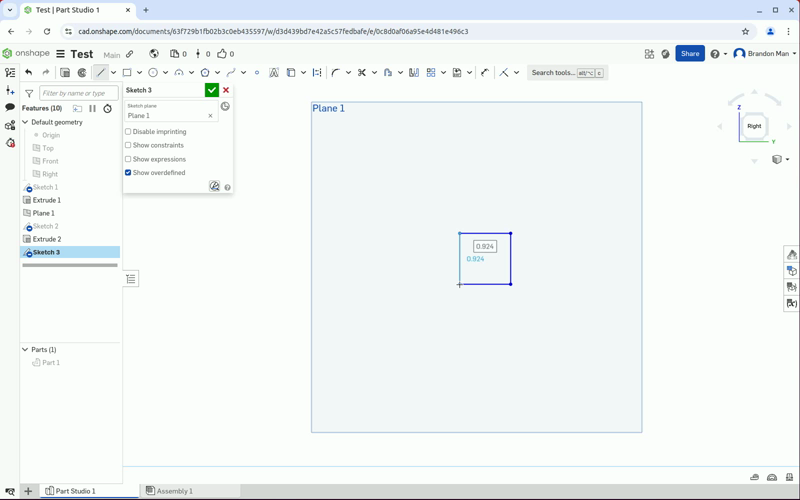
scroll(-6)
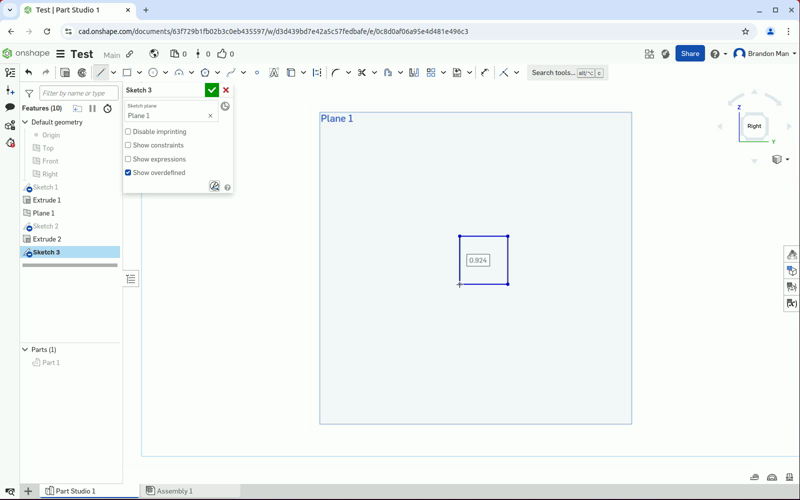
scroll(-6)
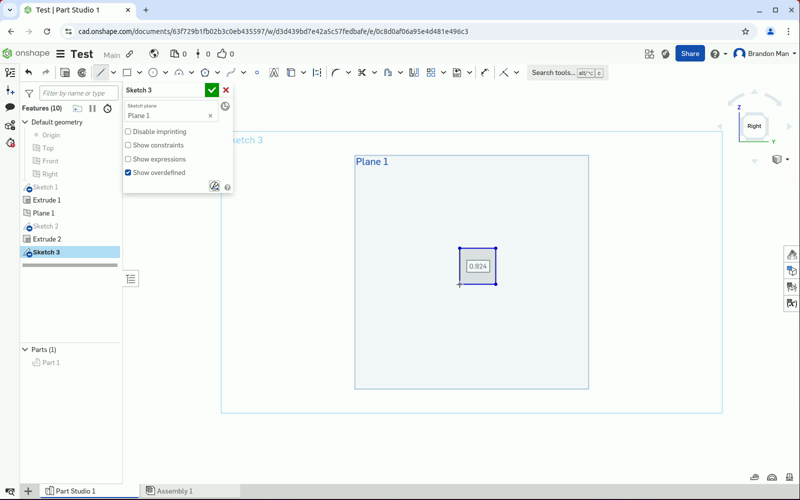
scroll(-6)
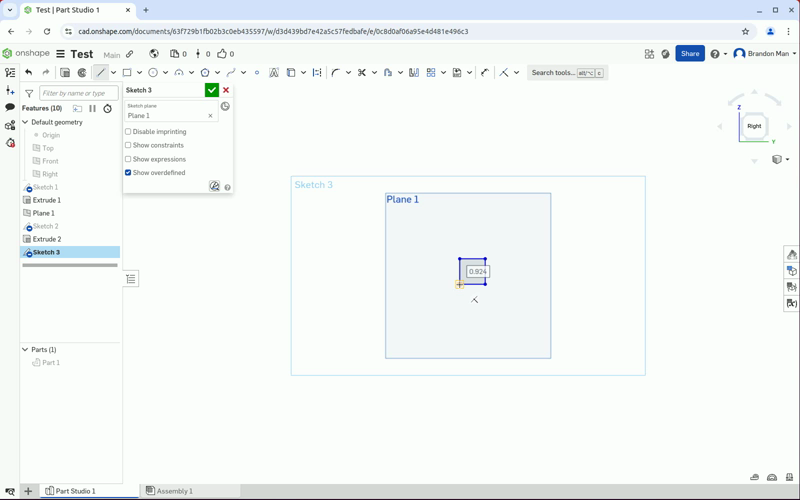
scroll(-6)
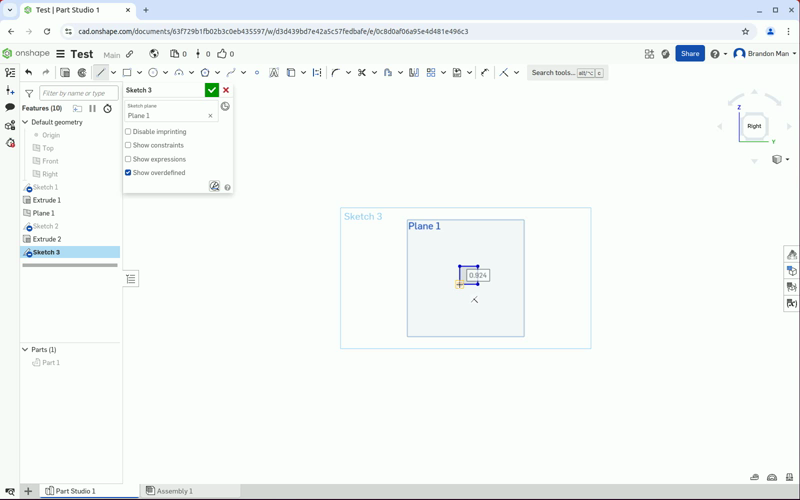
scroll(-6)
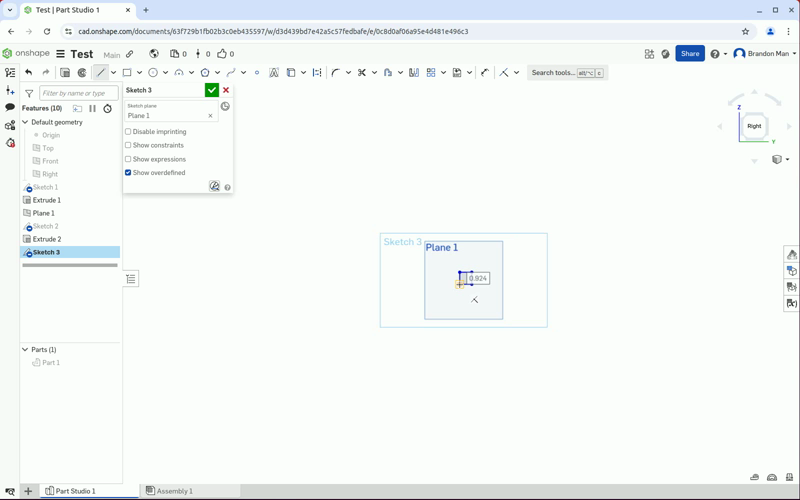
scroll(-6)
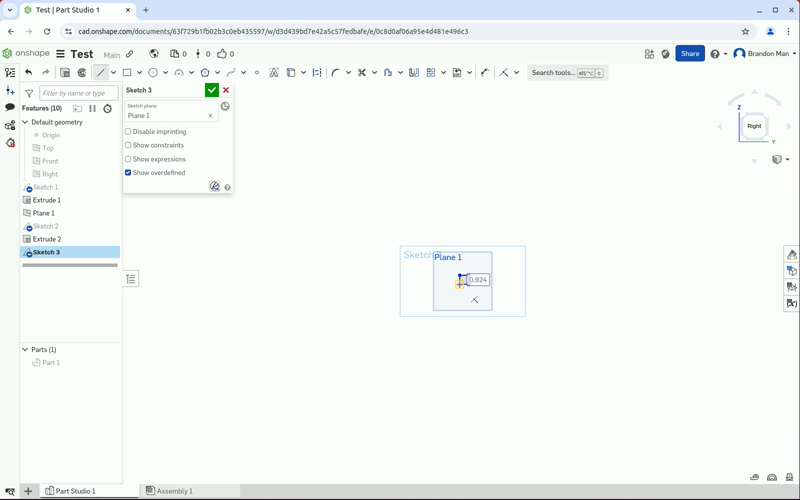
scroll(-6)
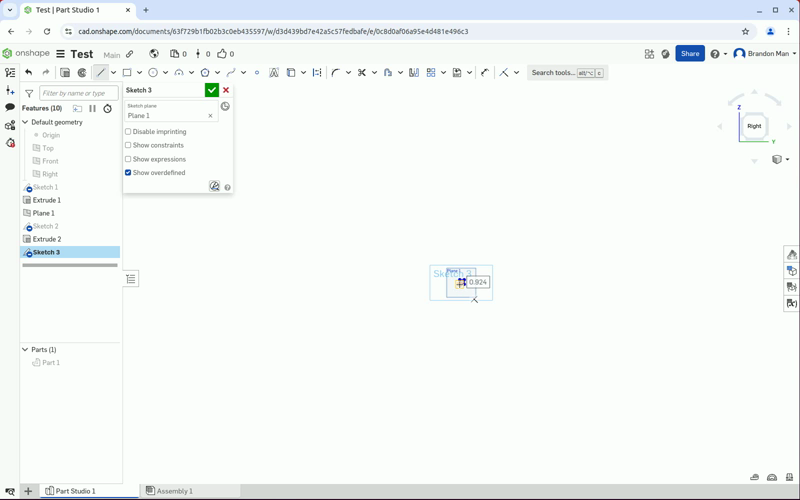
key(esc)
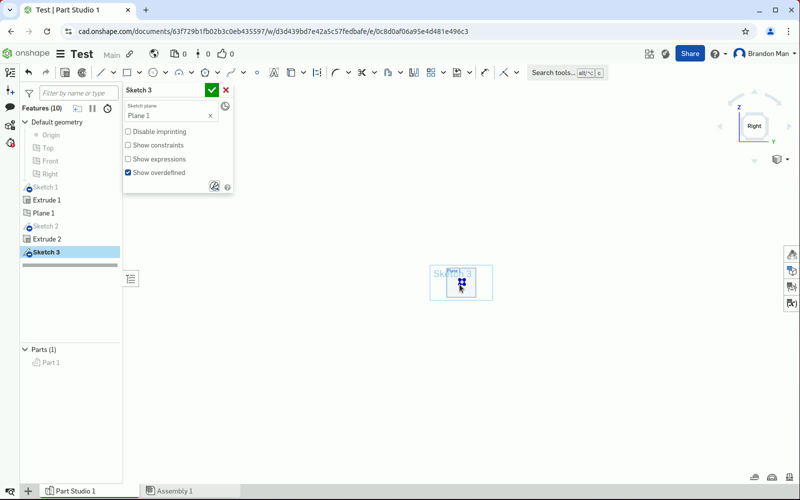
mouse_move(463, 281)
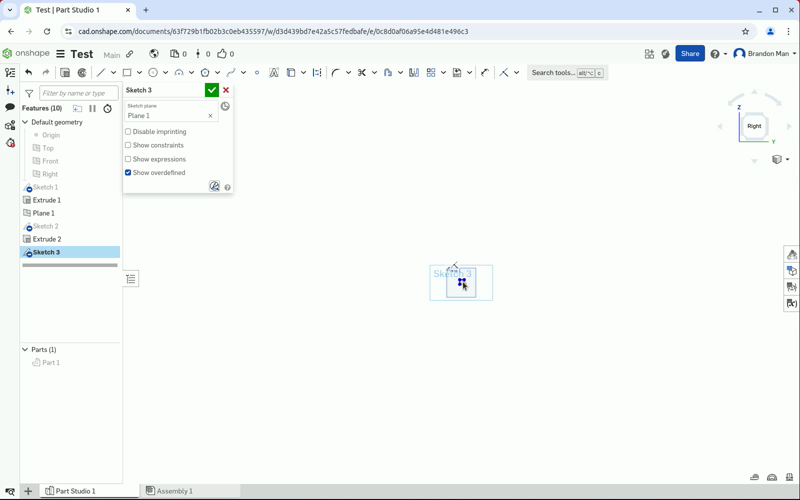
scroll(6)
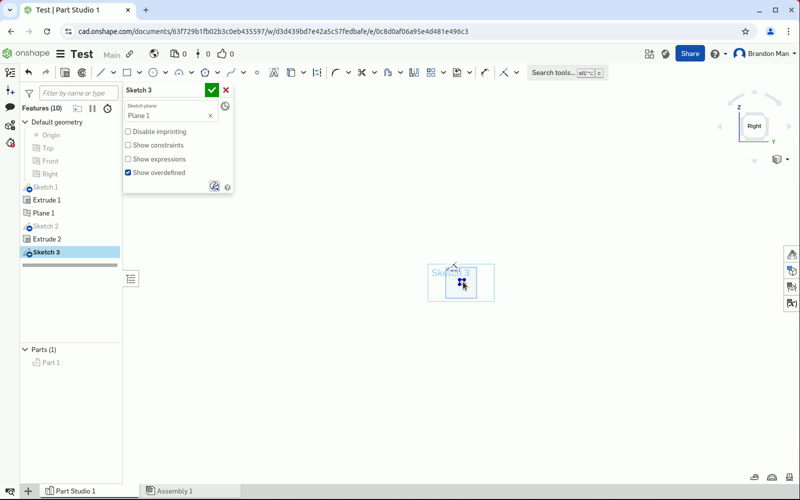
scroll(6)
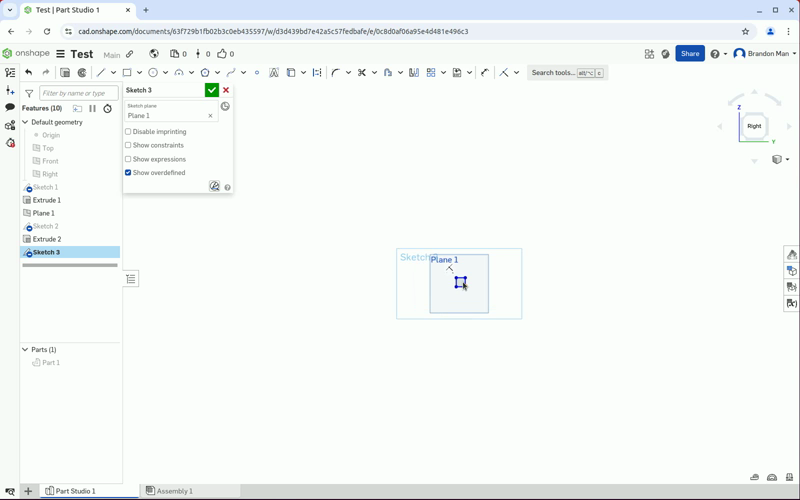
scroll(6)
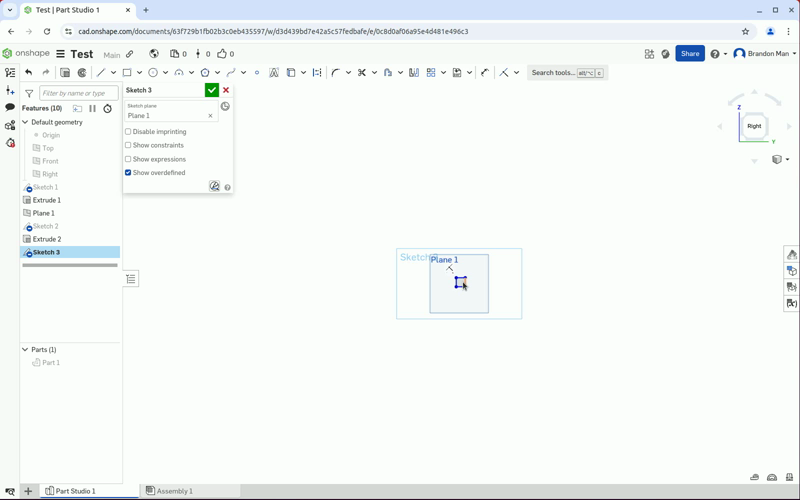
scroll(6)
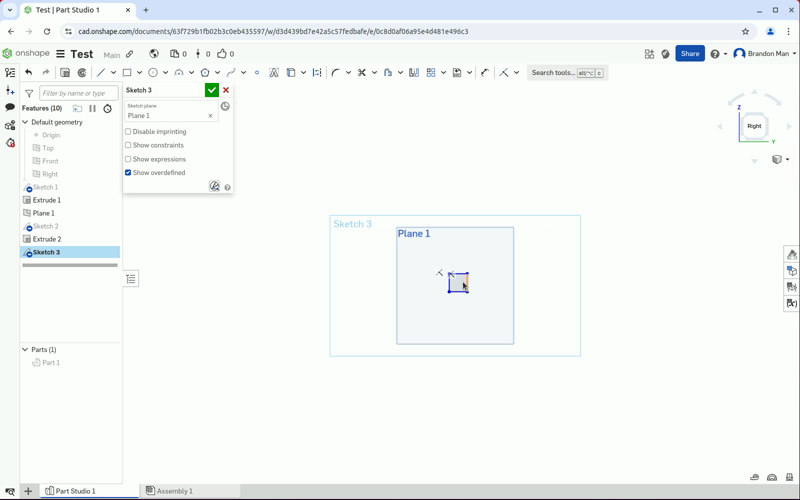
scroll(6)
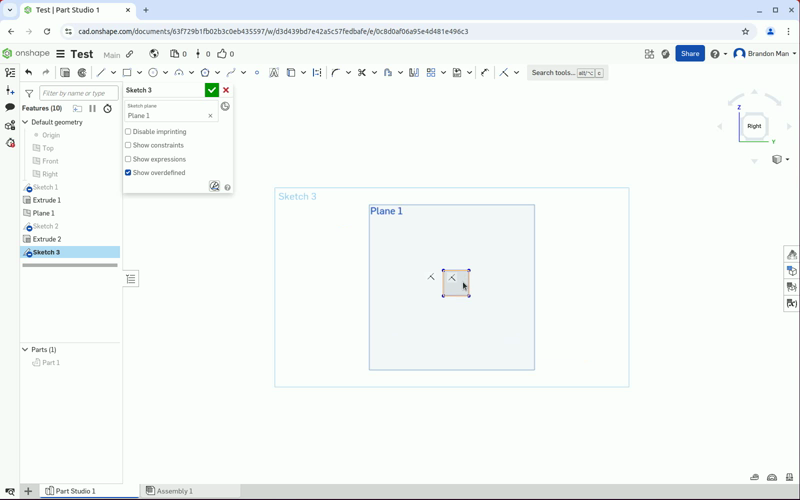
scroll(6)
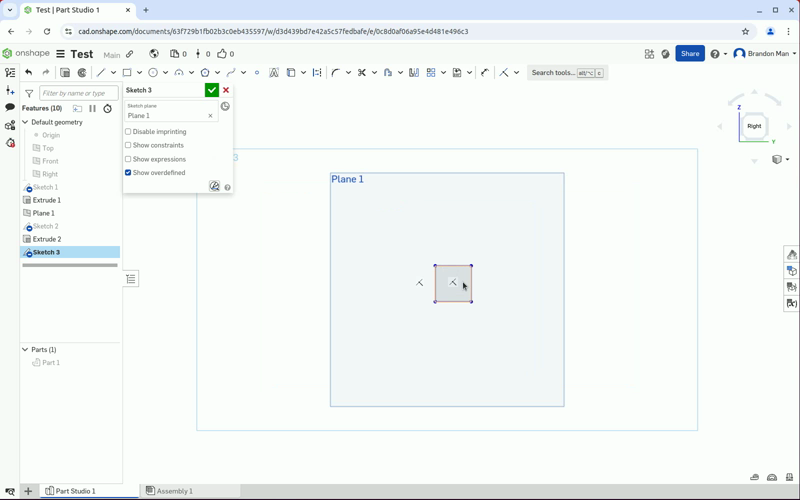
scroll(6)
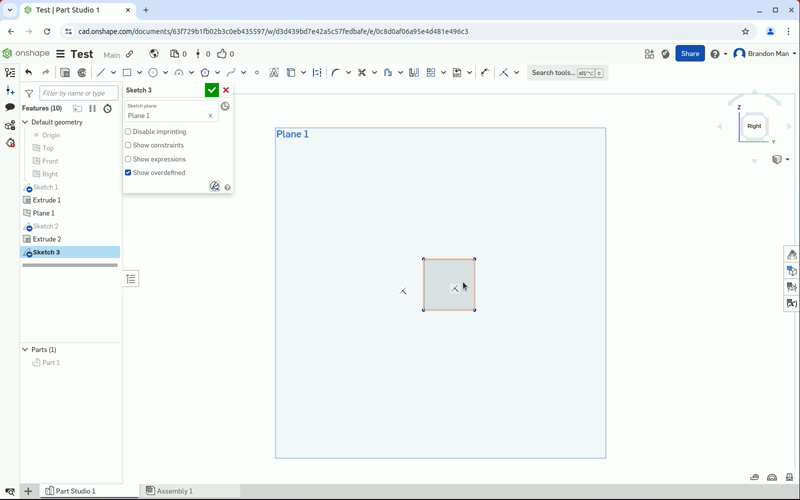
click(463, 281)
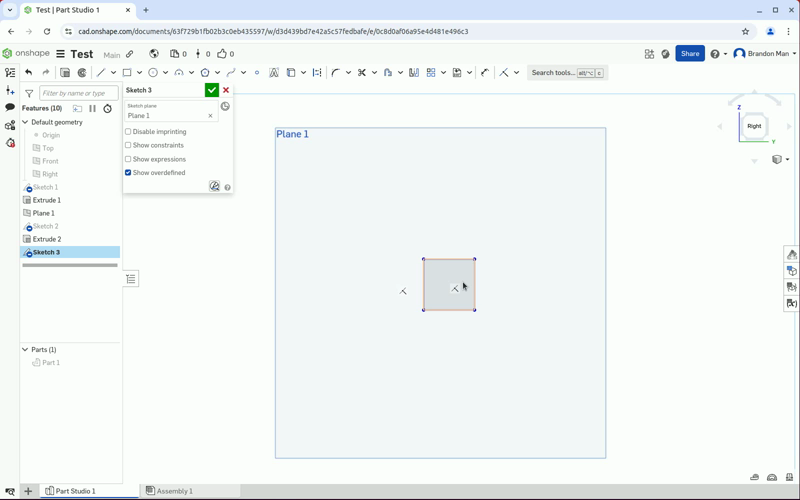
scroll(-6)
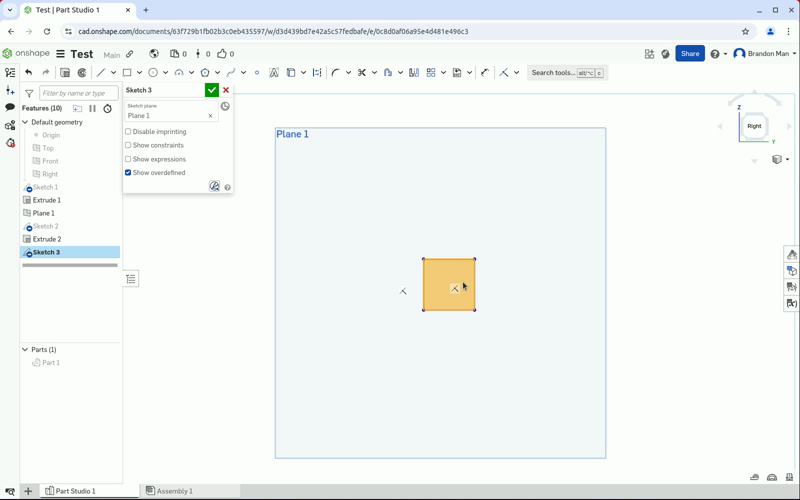
scroll(-6)
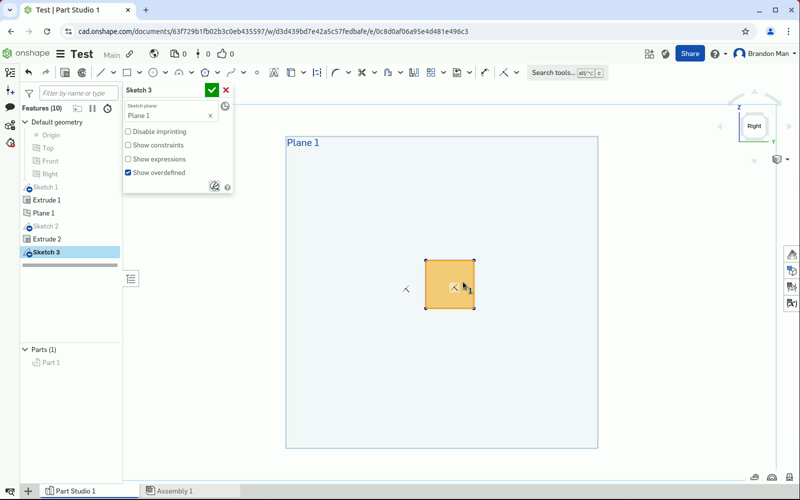
scroll(-6)
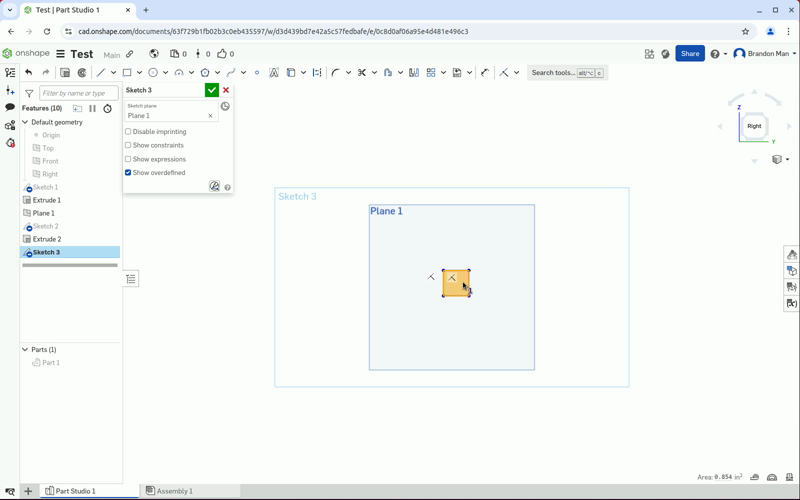
scroll(-6)
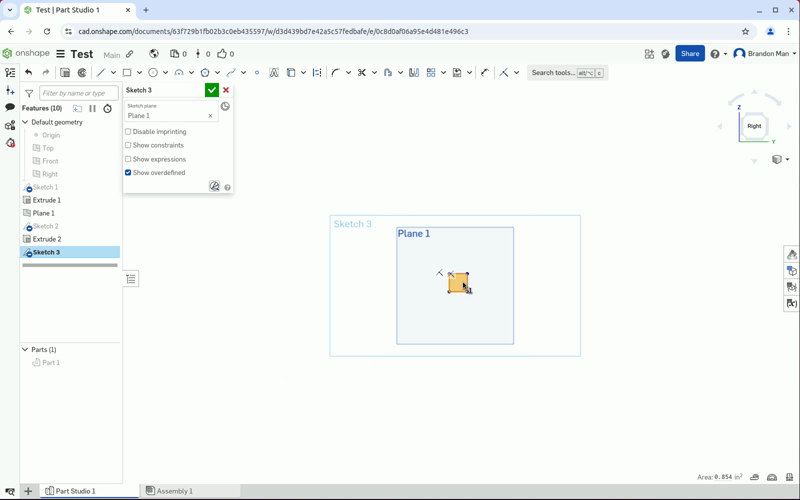
scroll(-6)
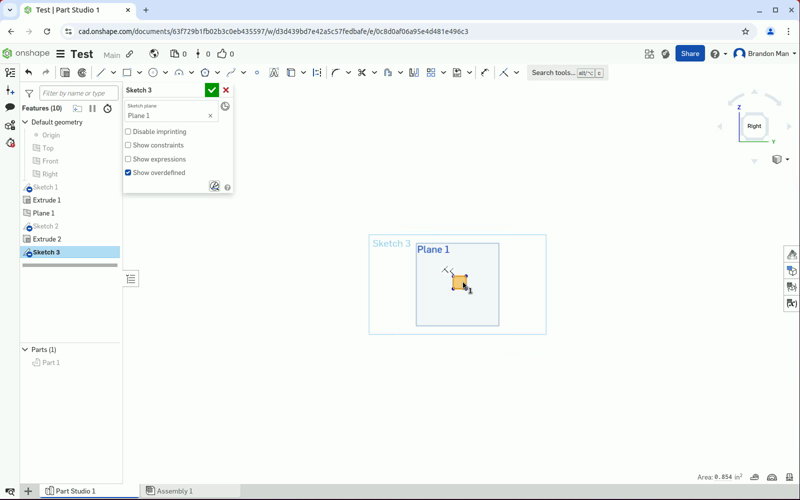
scroll(-6)
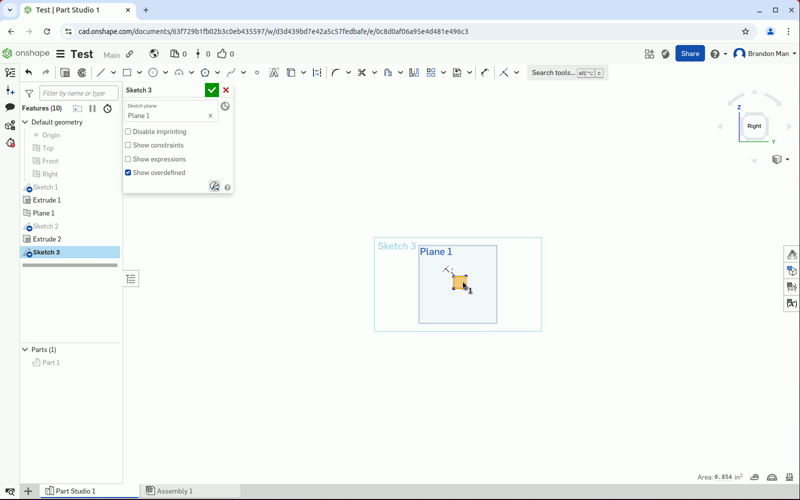
scroll(-6)
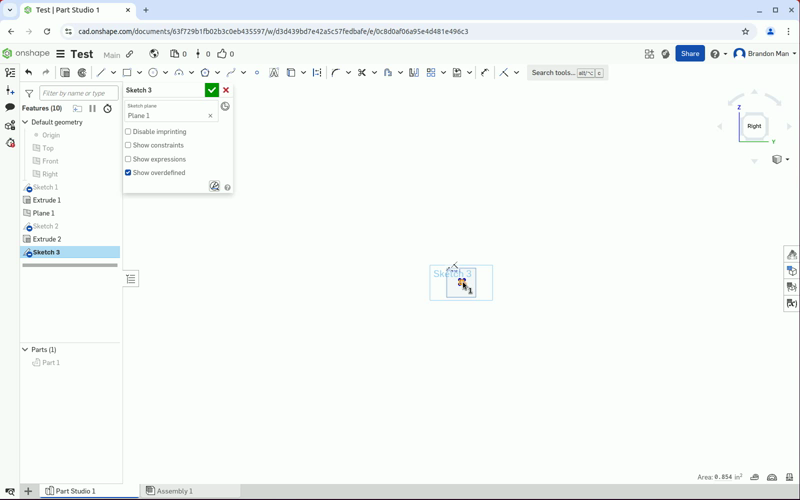
mouse_move(73, 352)
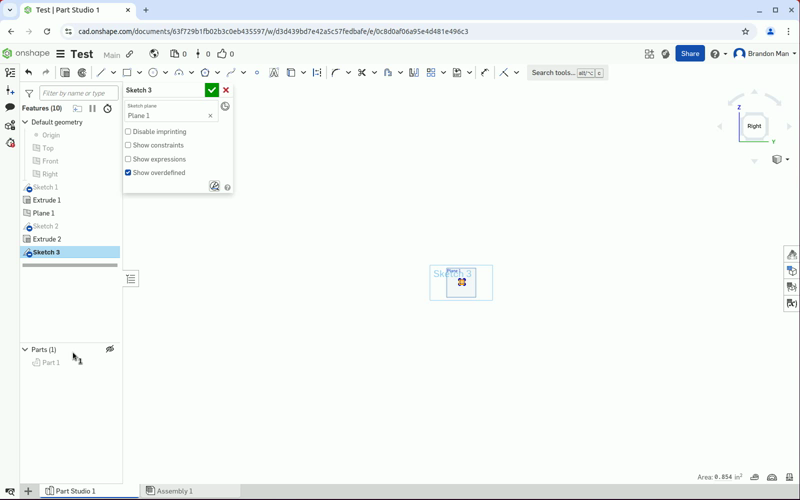
key(shift+y)
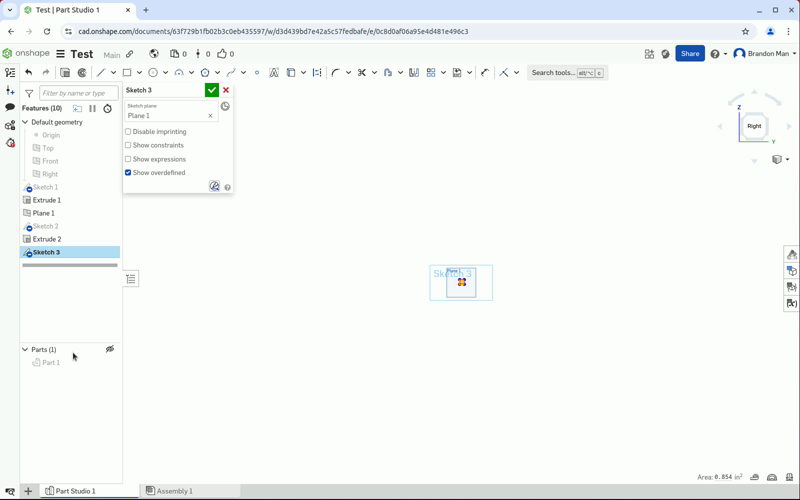
key(shift+e)
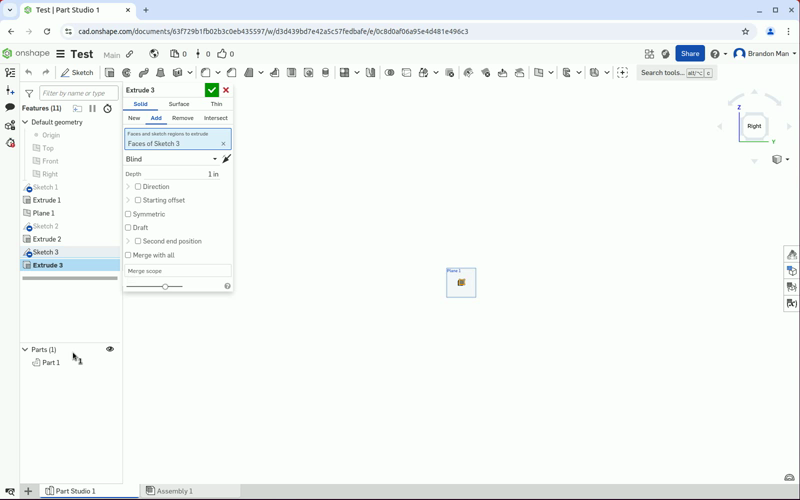
mouse_move(143, 106)
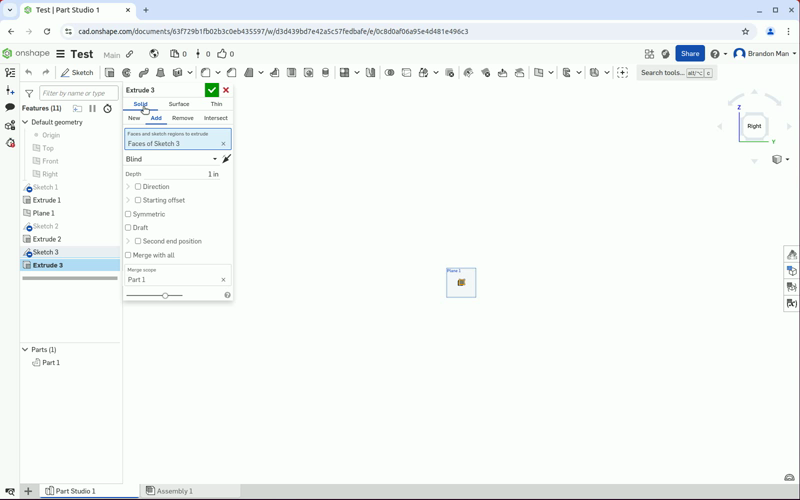
click(143, 106)
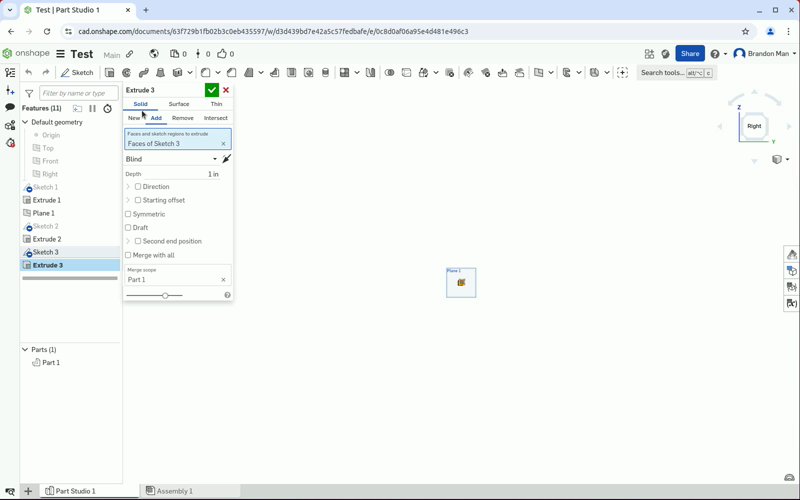
mouse_move(137, 120)
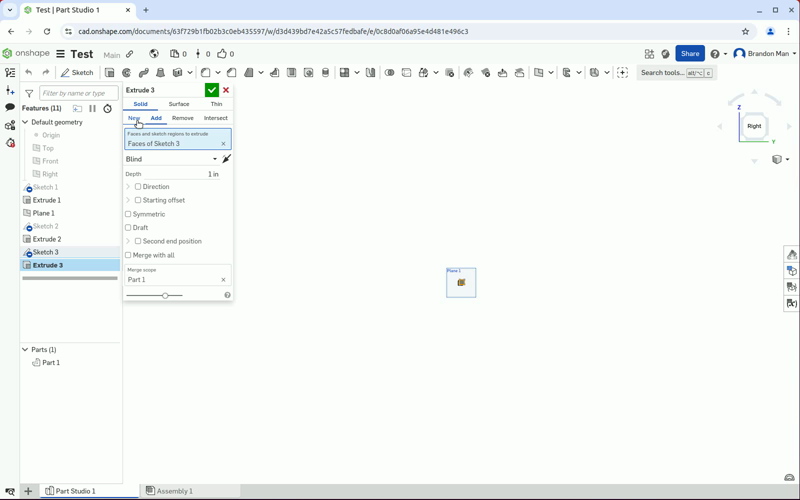
click(137, 120)
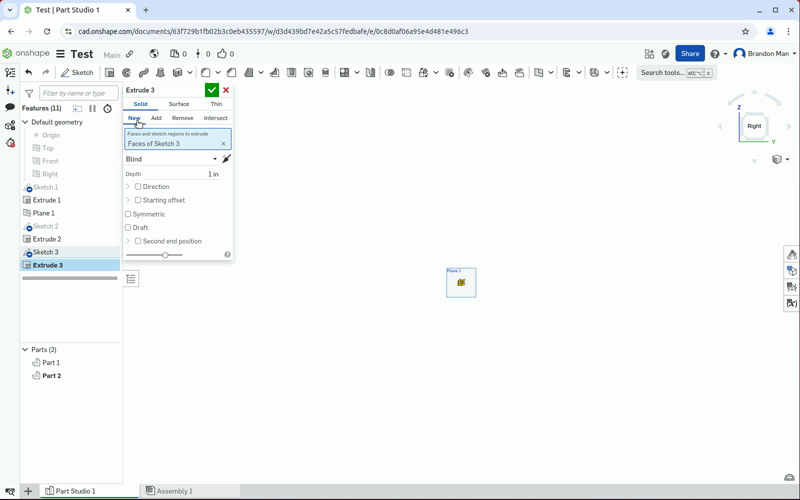
key(tab, 4)
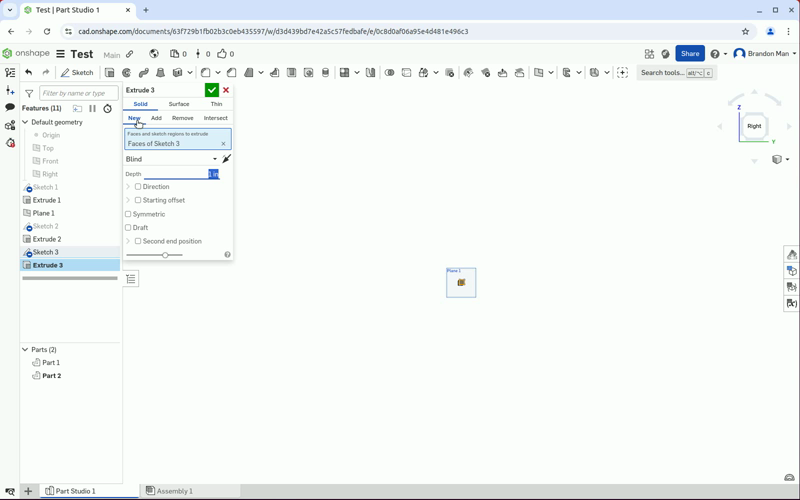
text(-0.241)
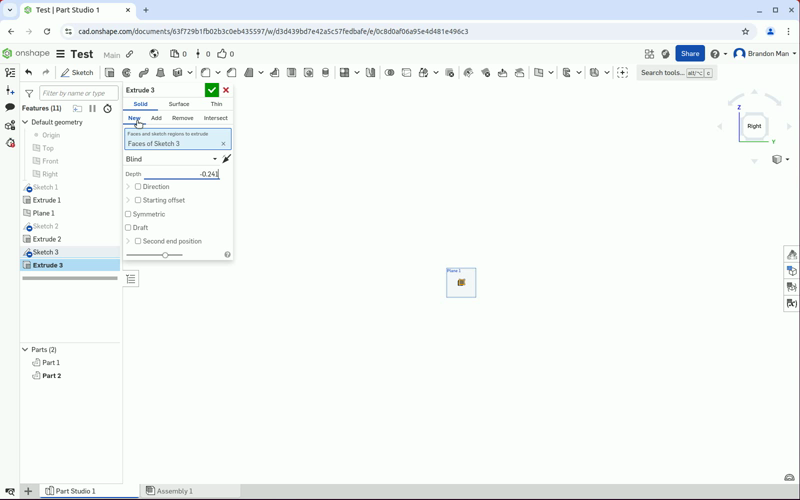
key(enter)
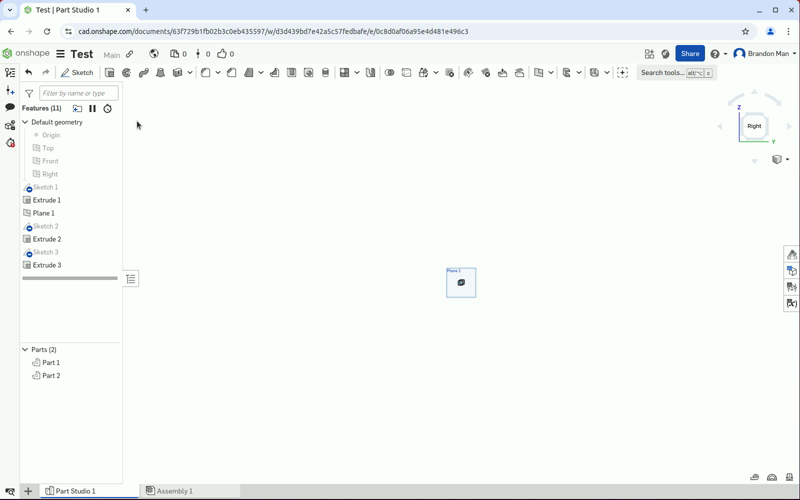
key(shift+h)
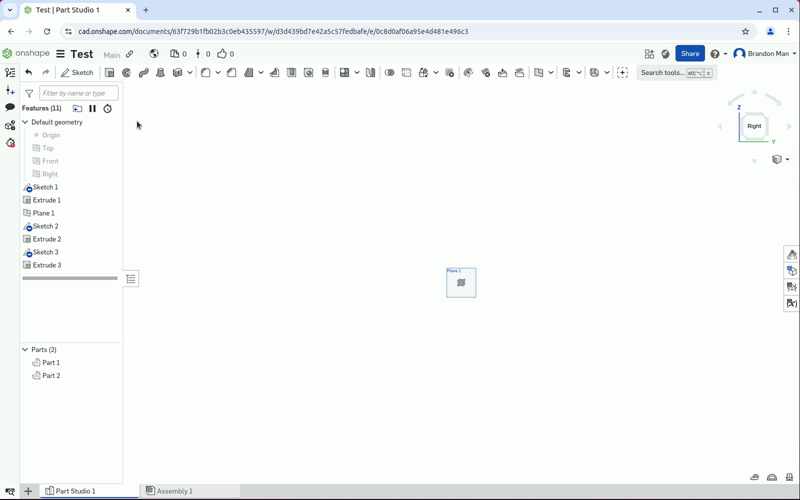
key(shift+h)
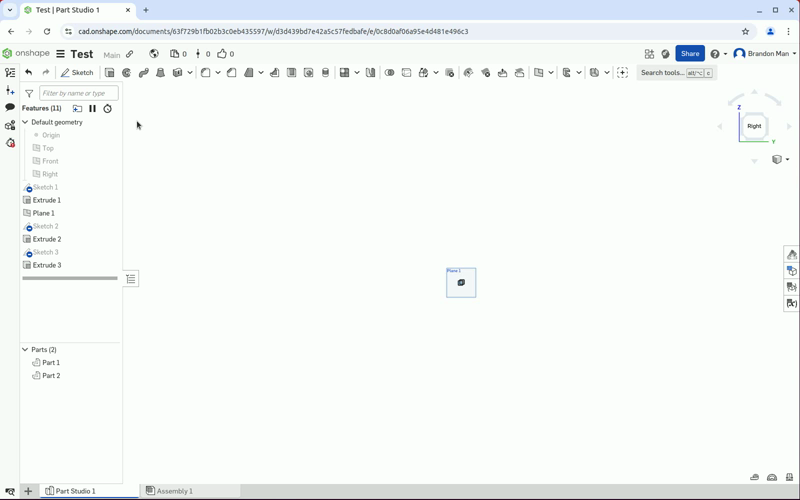
mouse_move(73, 189)
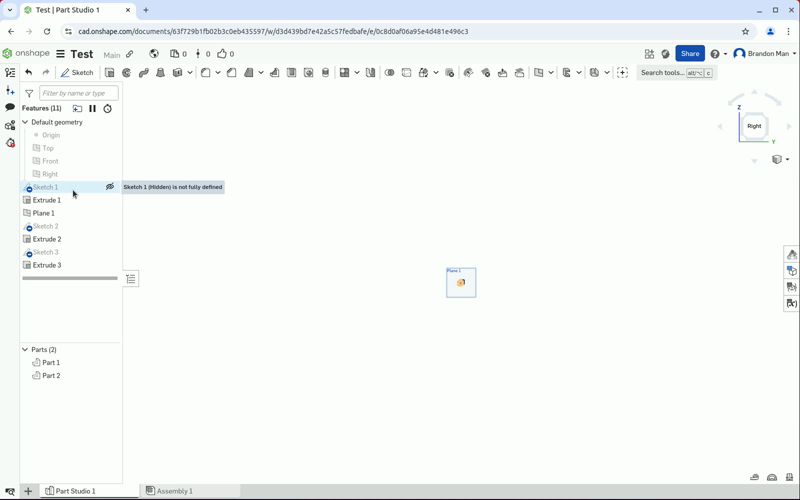
click(73, 189)
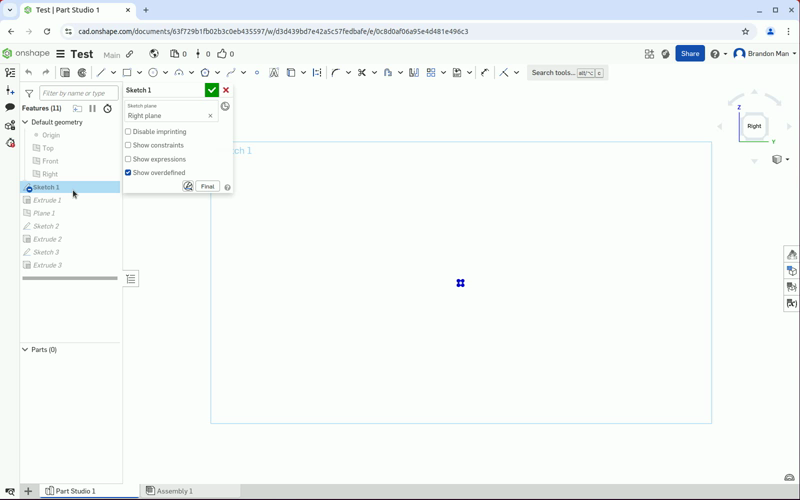
mouse_move(229, 92)
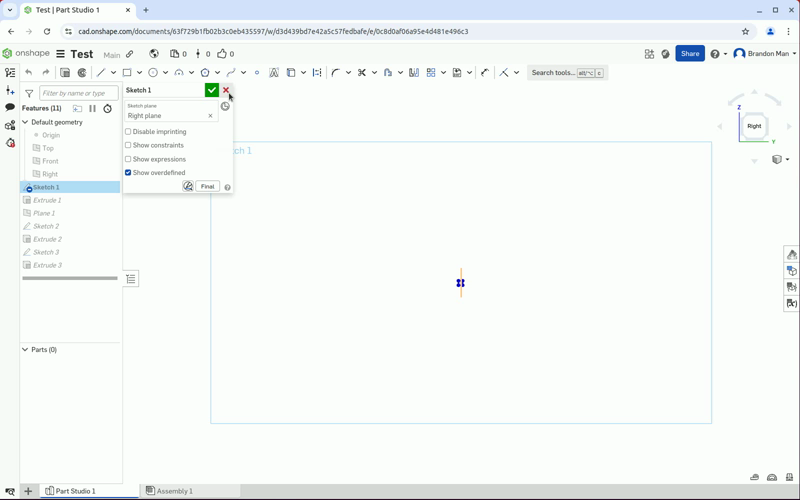
click(229, 92)
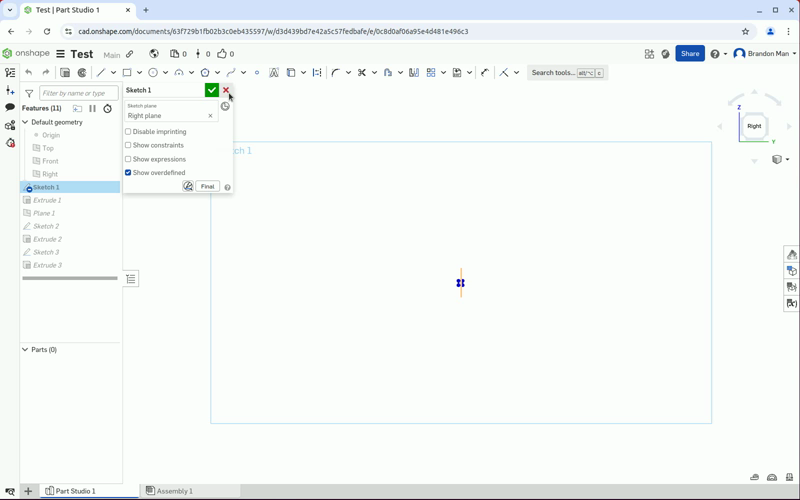
key(shift+s)
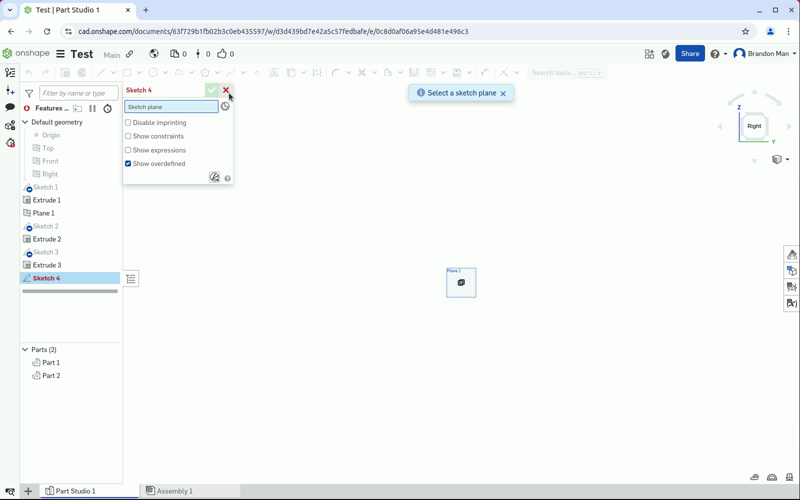
mouse_move(73, 176)
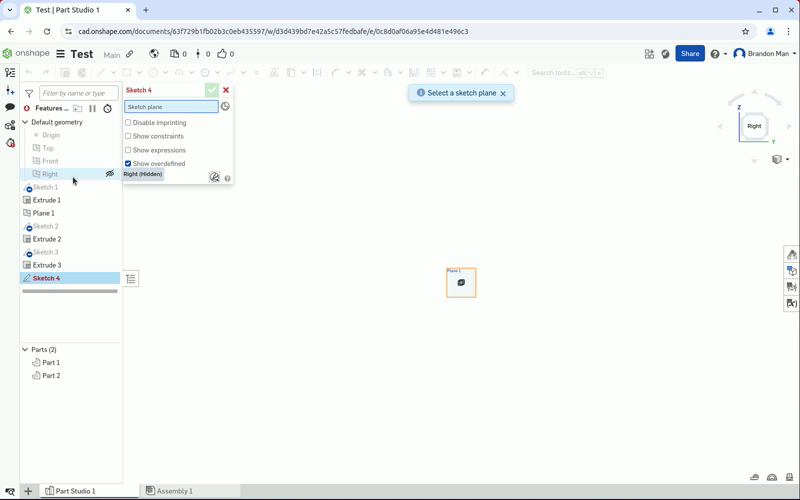
click(73, 176)
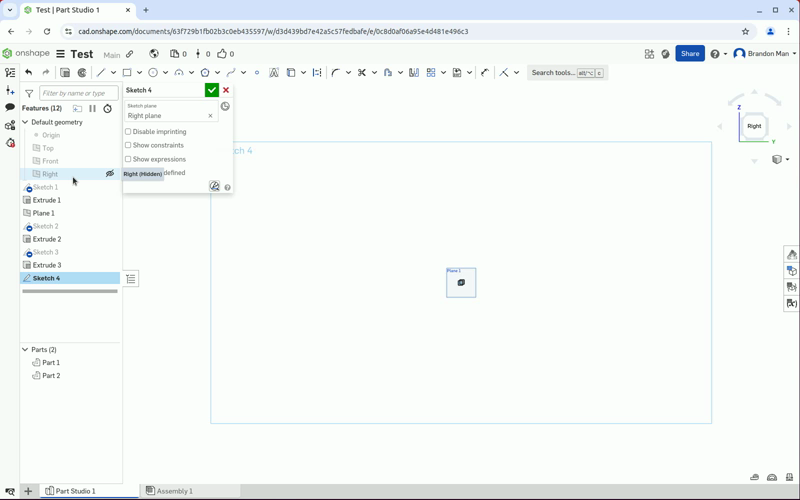
mouse_move(73, 352)
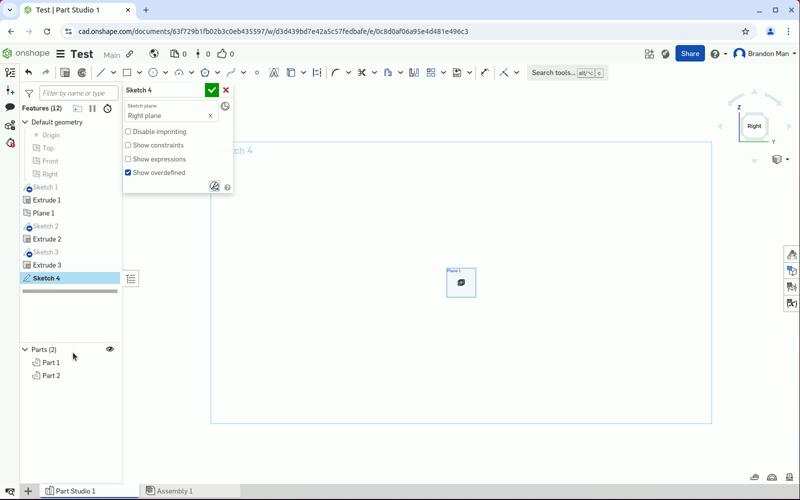
key(y)
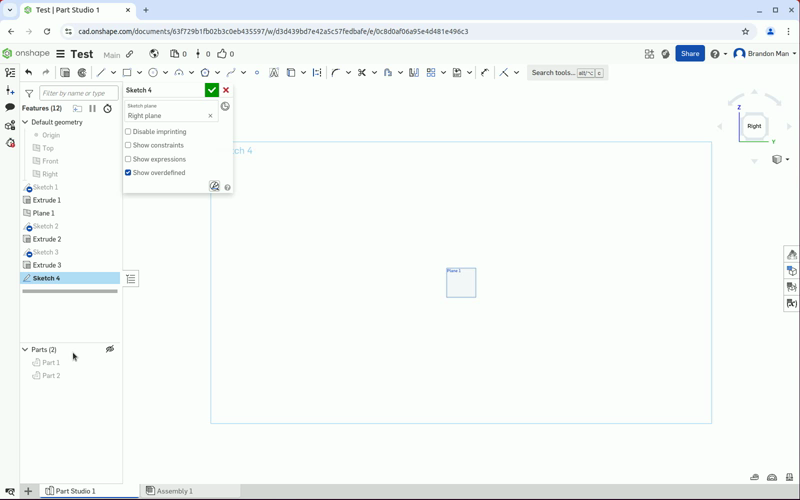
key(l)
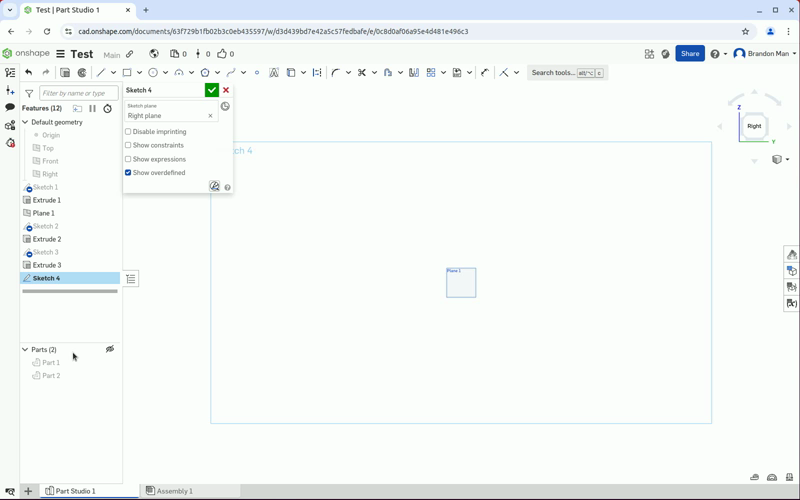
key_down(shift)
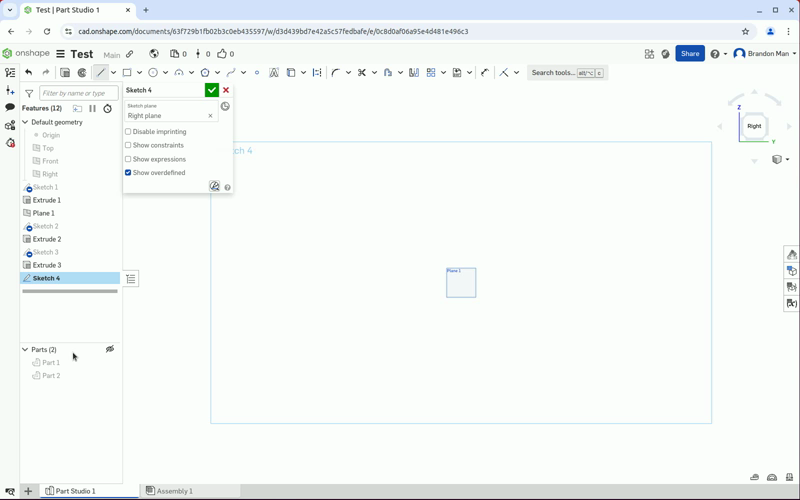
mouse_move(458, 285)
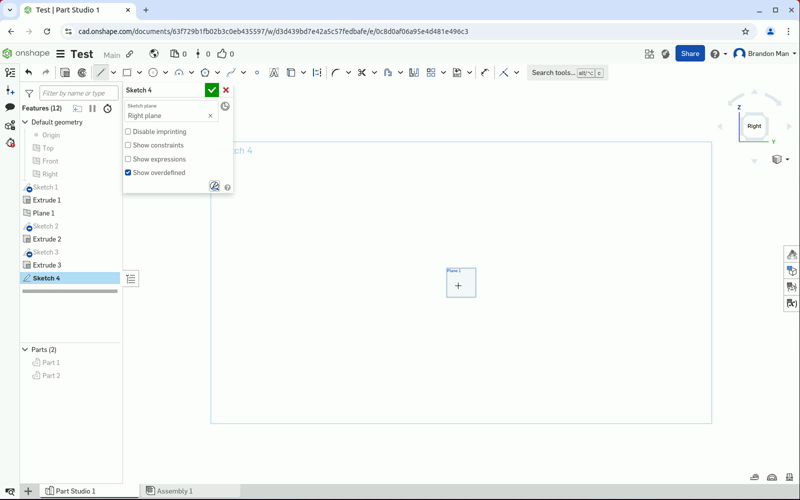
click(458, 285)
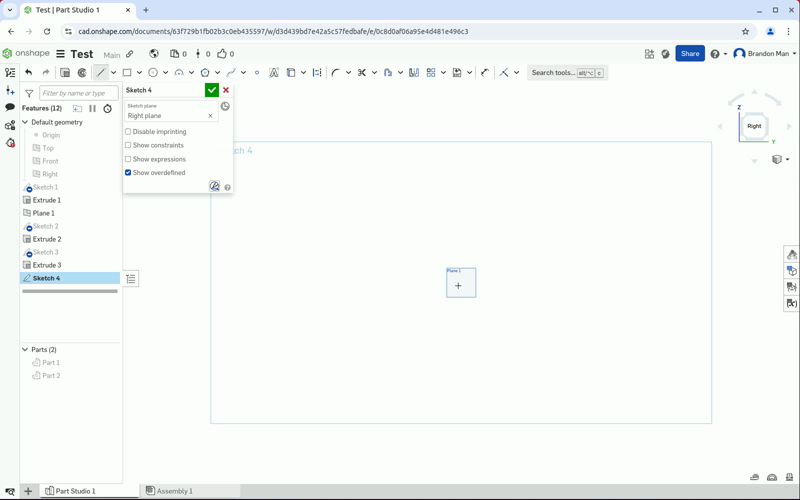
key_up(shift)
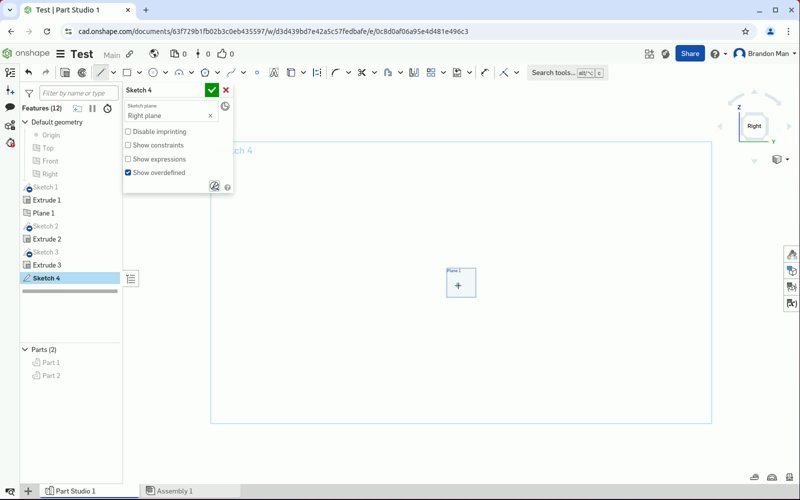
key_down(shift)
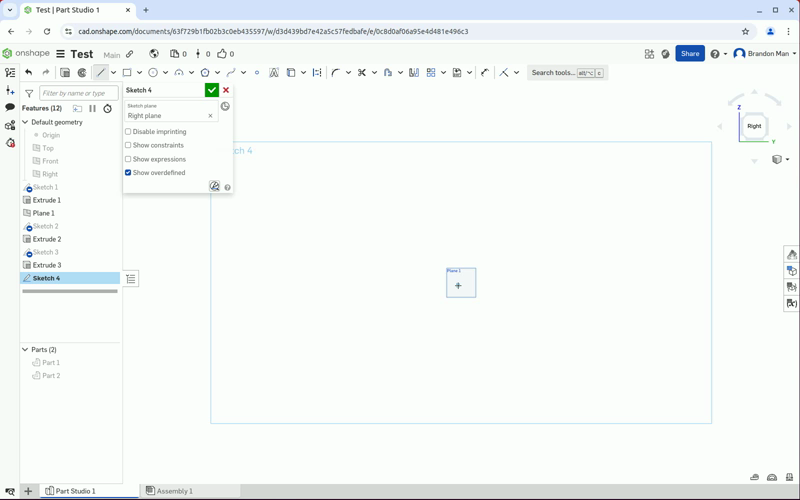
mouse_move(488, 285)
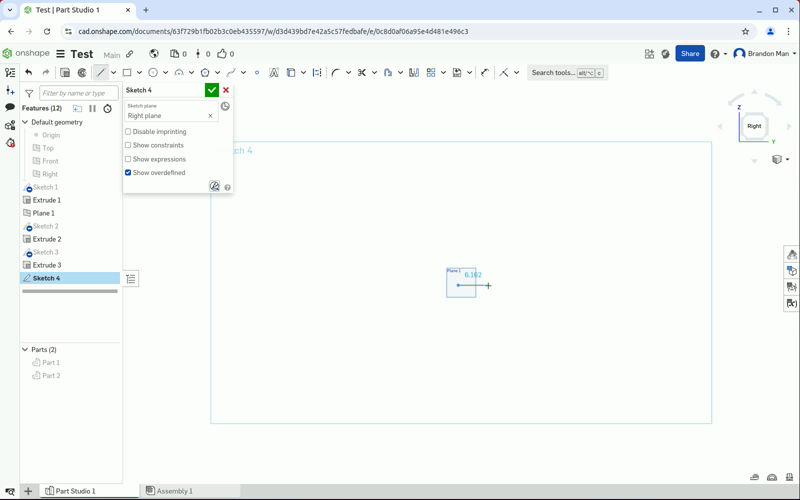
mouse_move(462, 285)
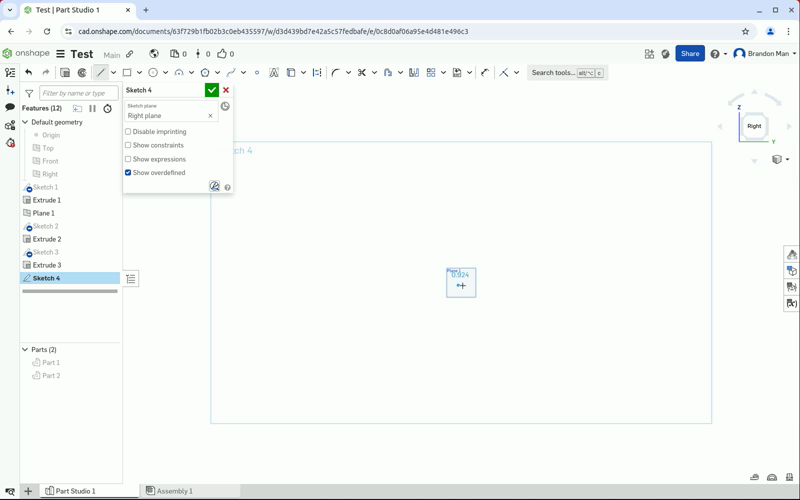
scroll(6)
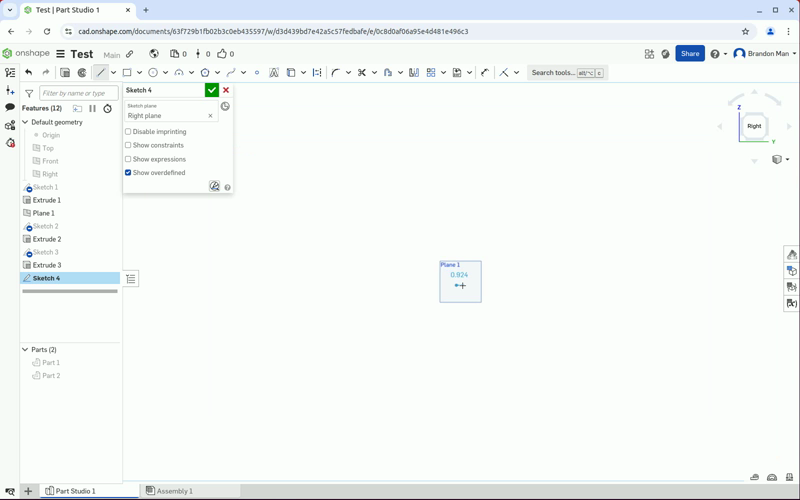
scroll(6)
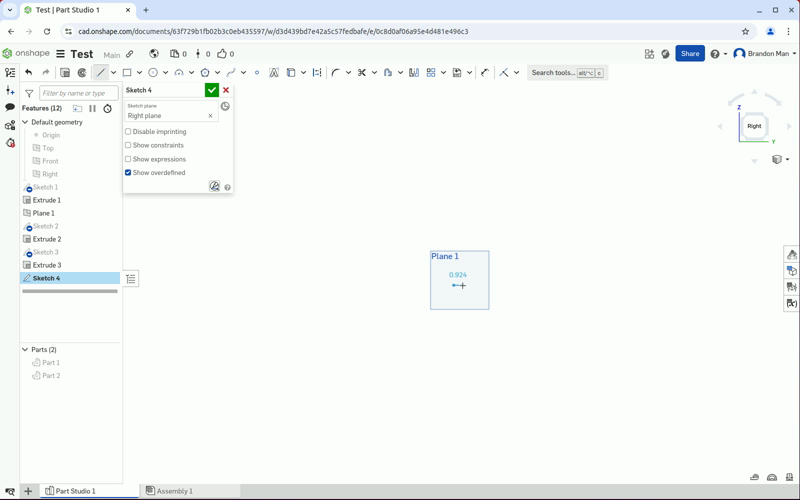
scroll(6)
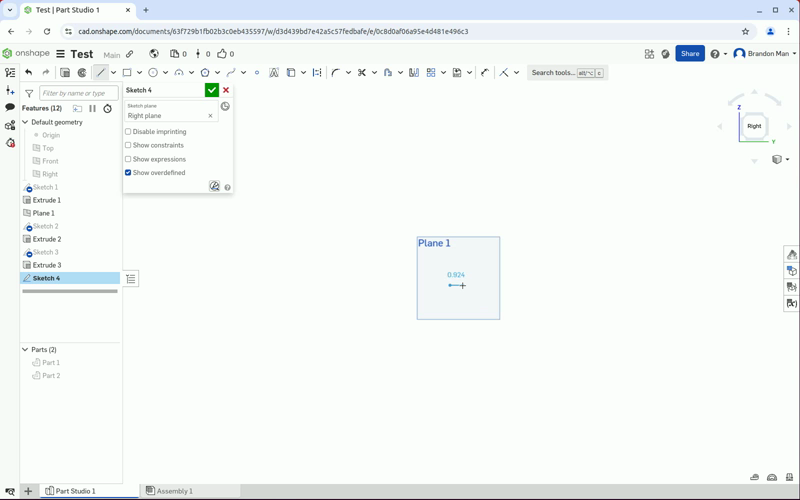
scroll(6)
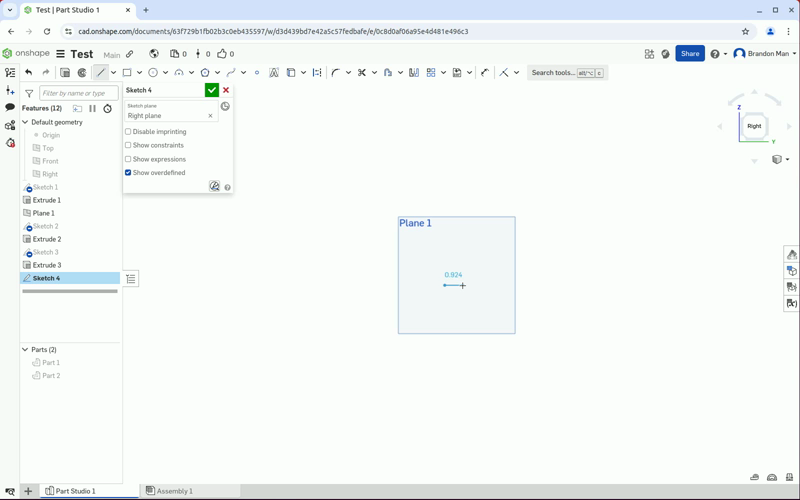
scroll(6)
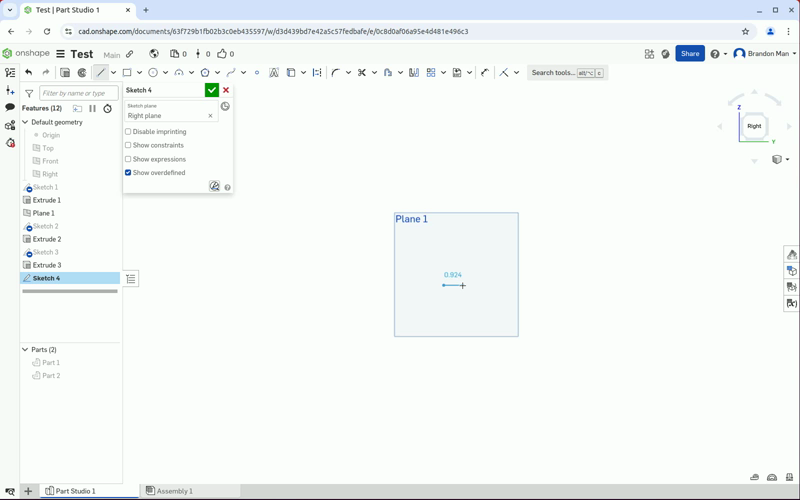
scroll(6)
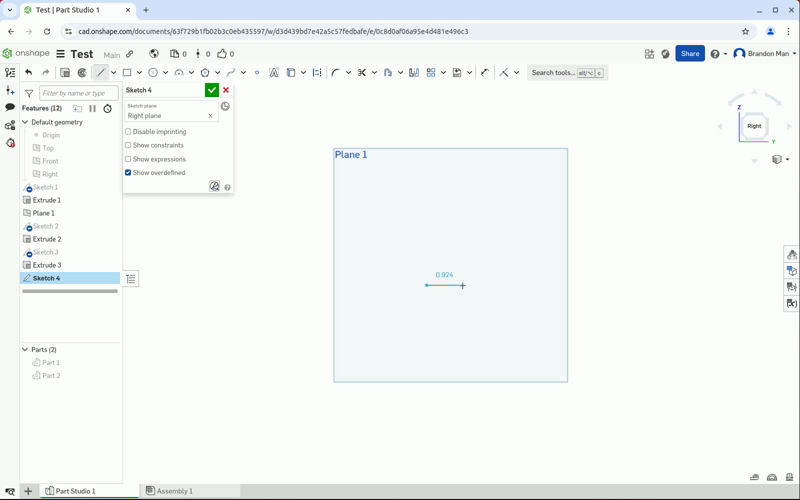
scroll(6)
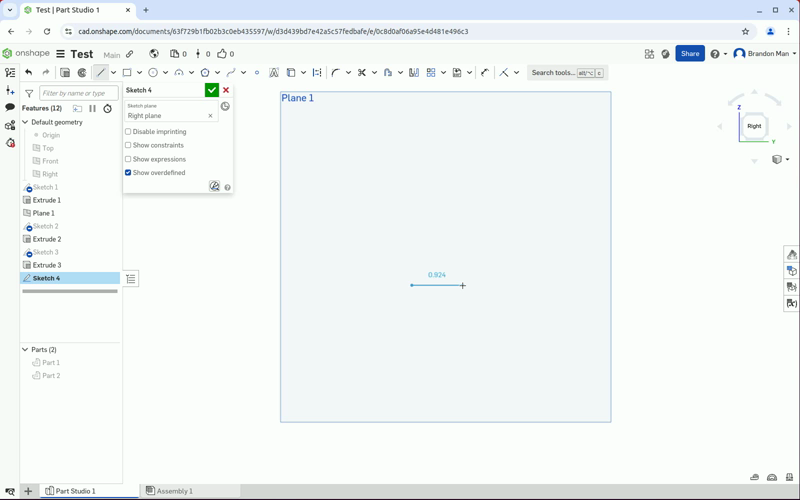
click(462, 285)
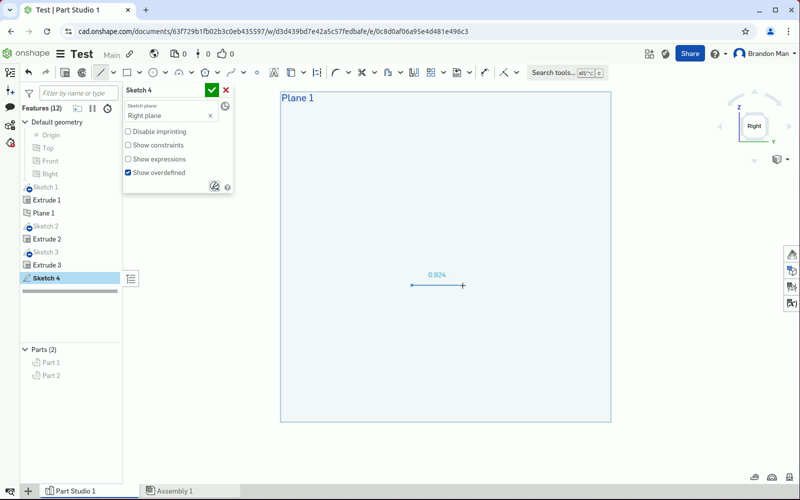
scroll(-6)
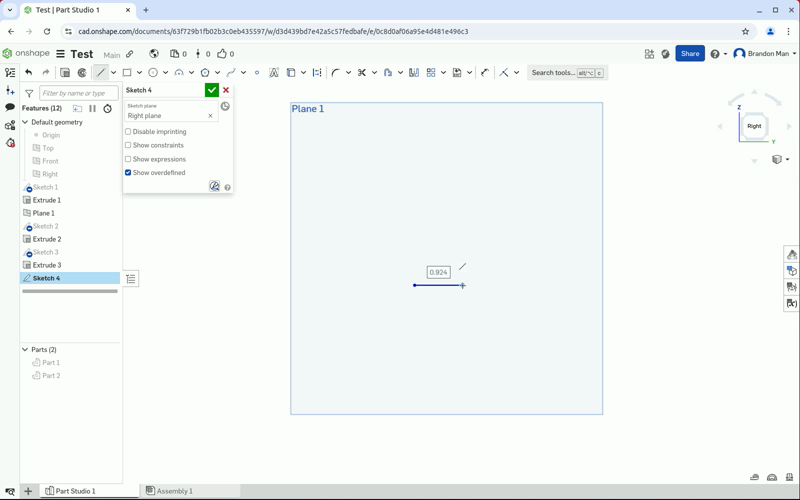
scroll(-6)
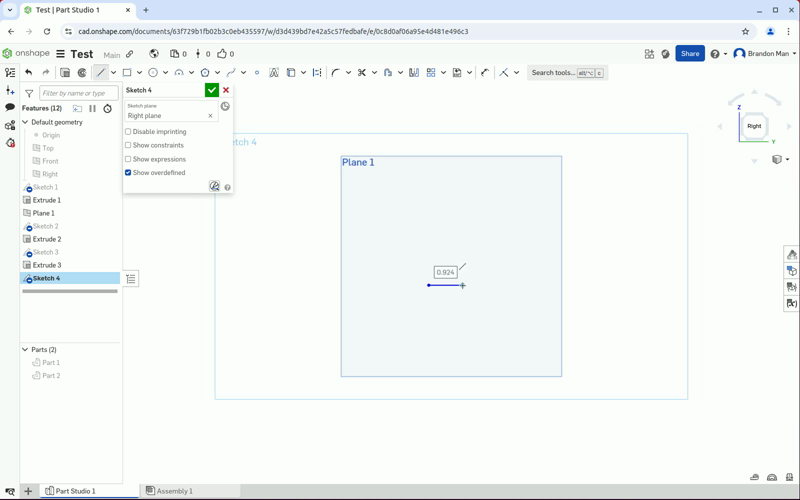
scroll(-6)
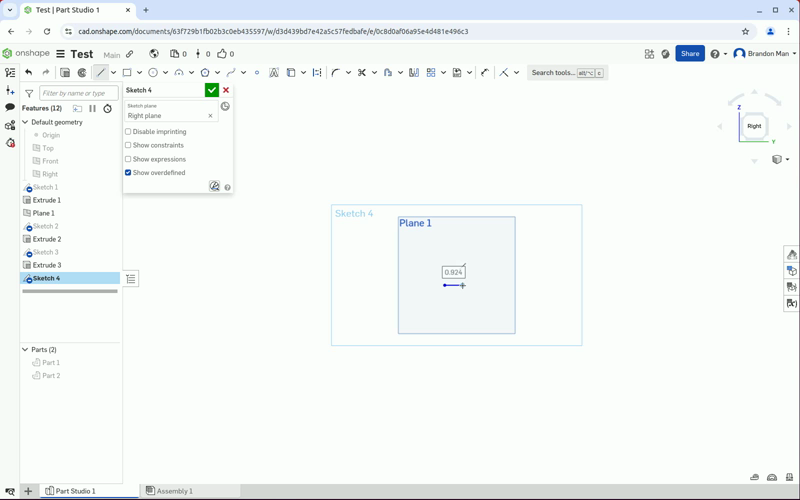
scroll(-6)
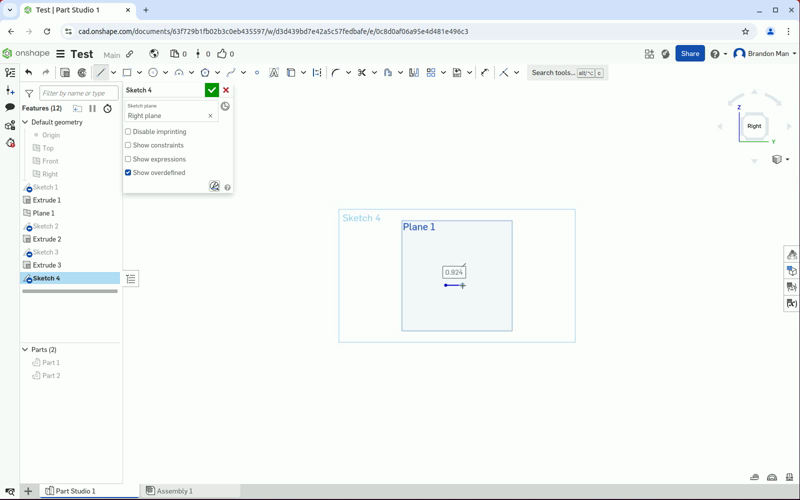
scroll(-6)
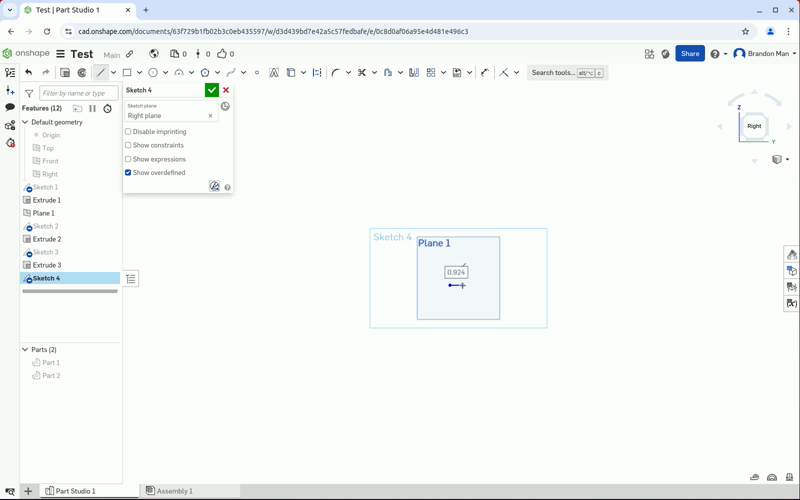
scroll(-6)
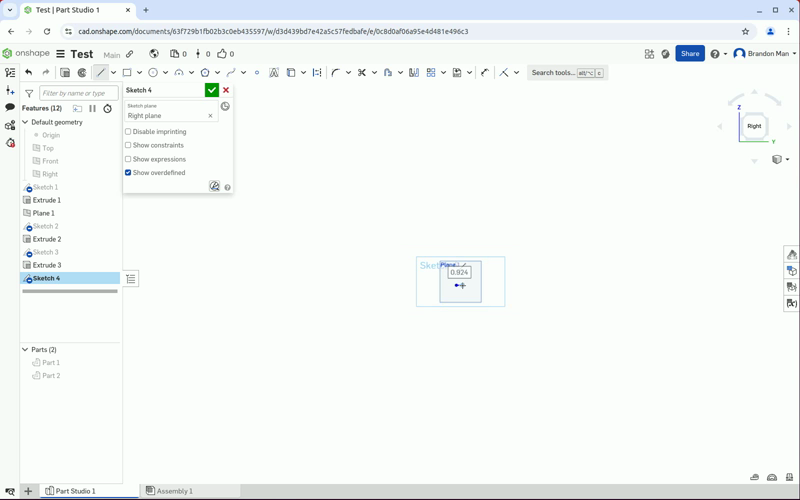
scroll(-6)
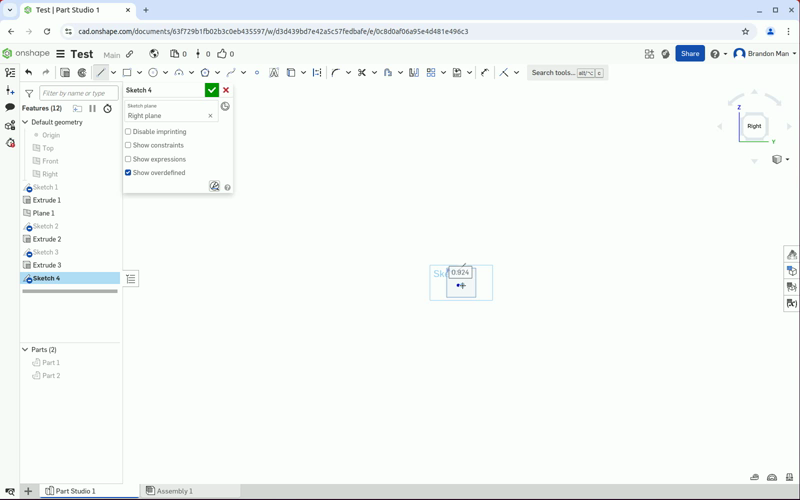
key_up(shift)
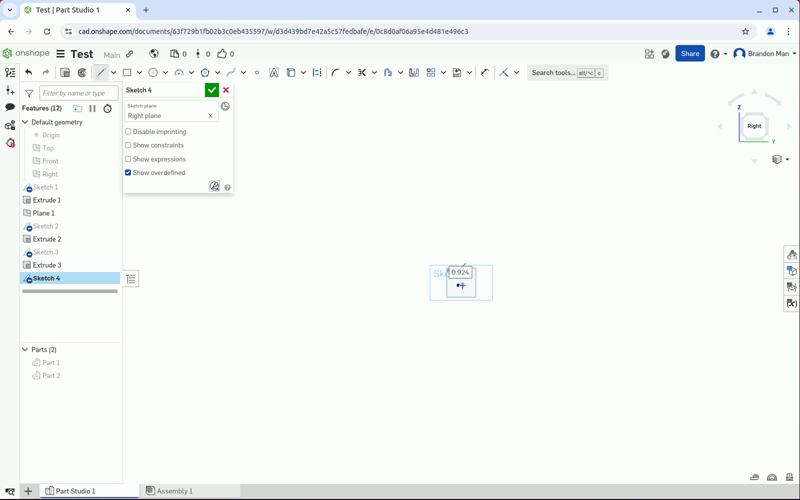
key_down(shift)
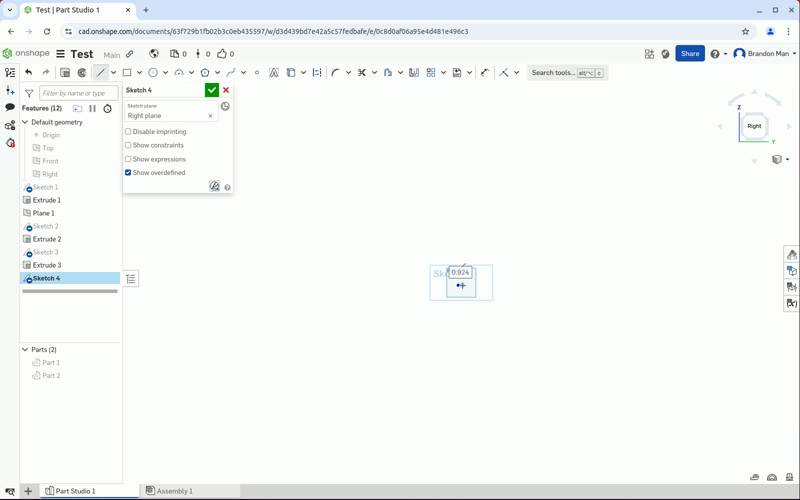
mouse_move(492, 285)
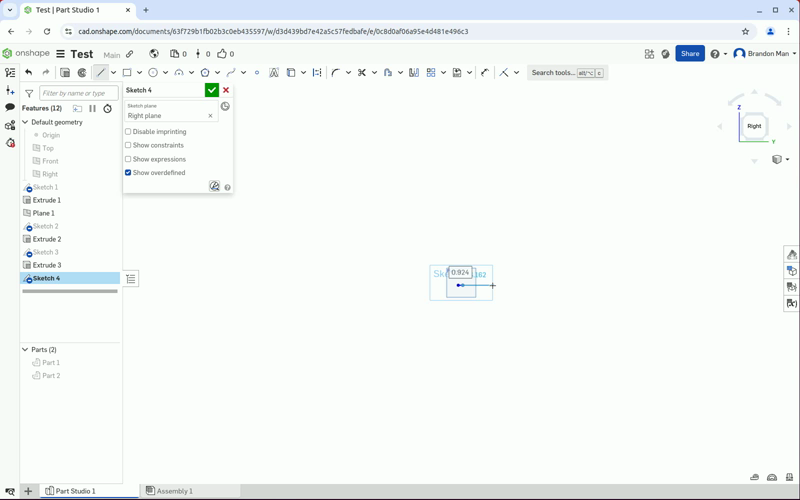
mouse_move(462, 280)
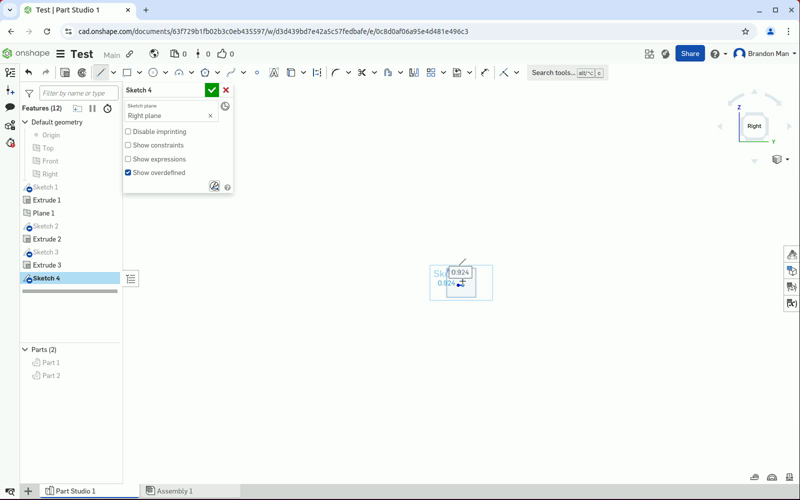
scroll(6)
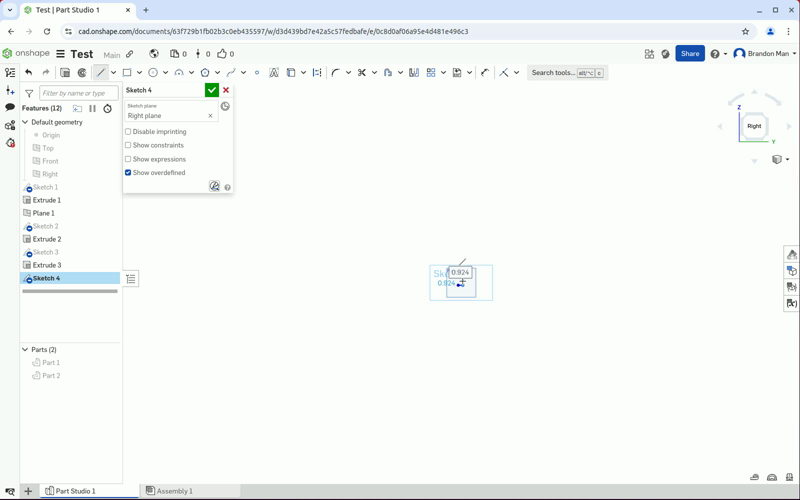
scroll(6)
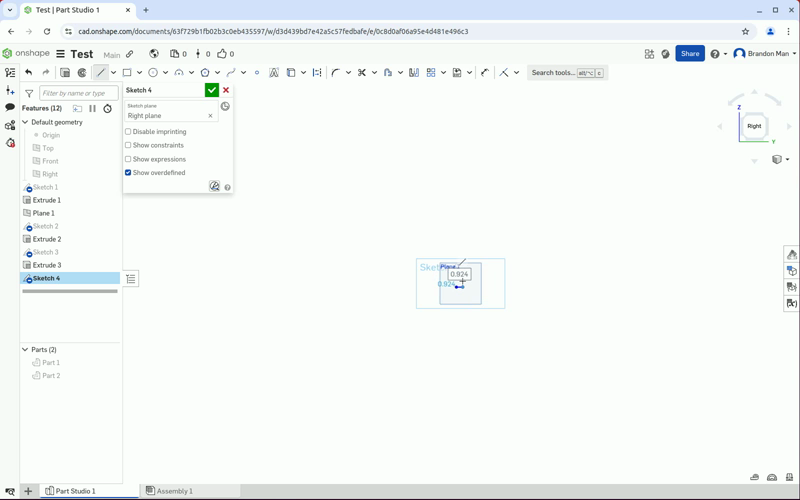
scroll(6)
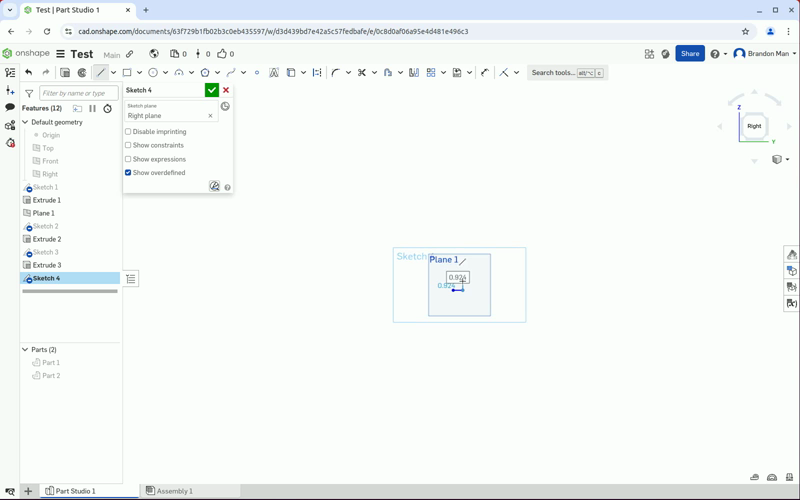
scroll(6)
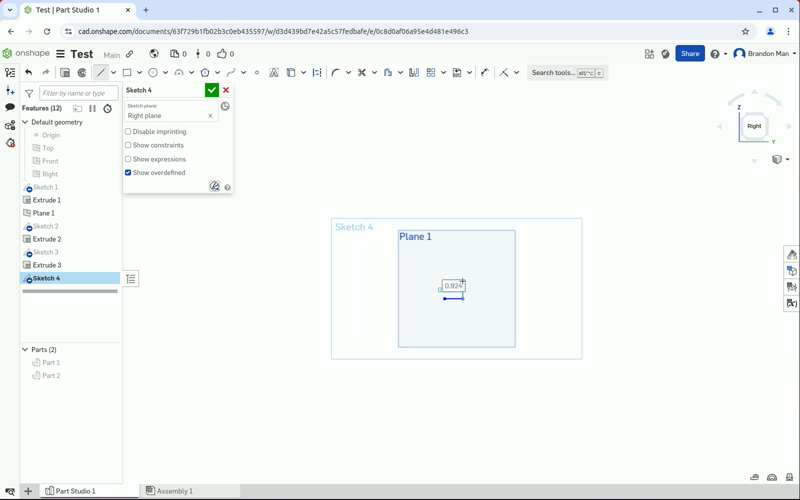
scroll(6)
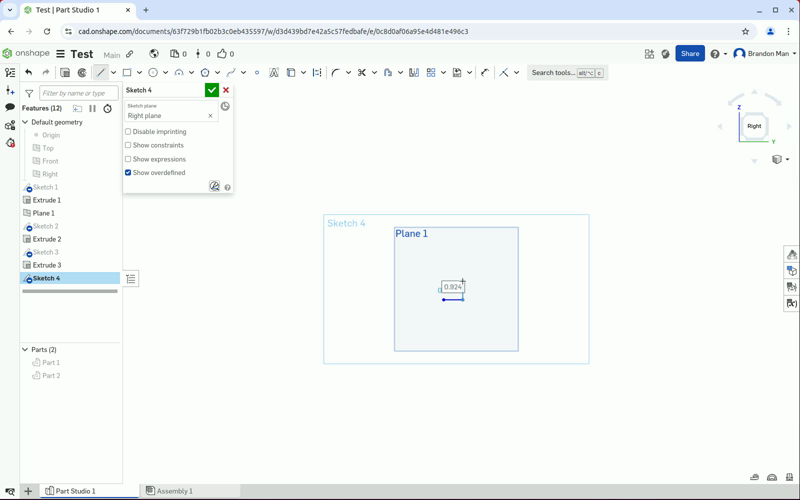
scroll(6)
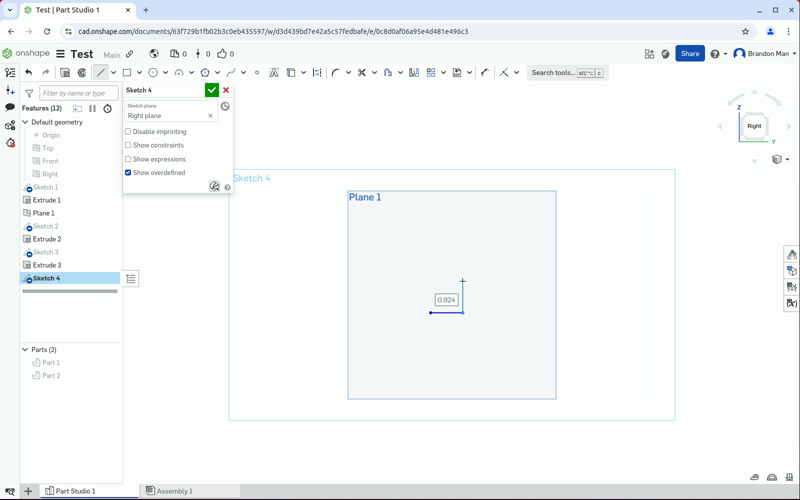
scroll(6)
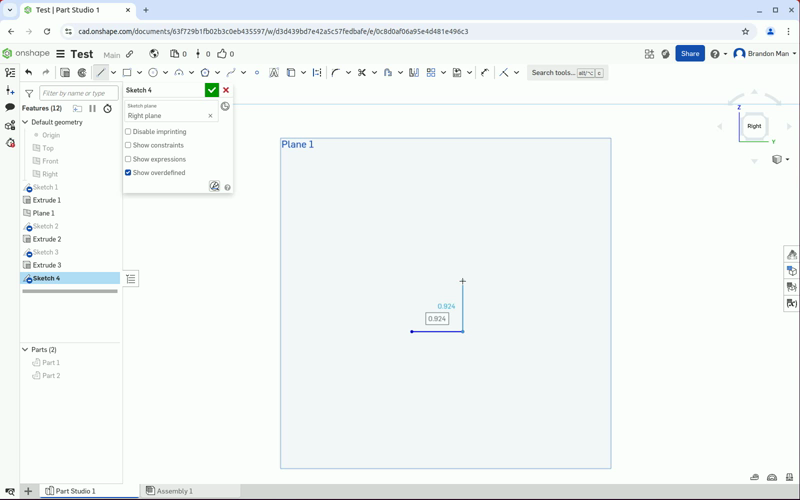
click(462, 280)
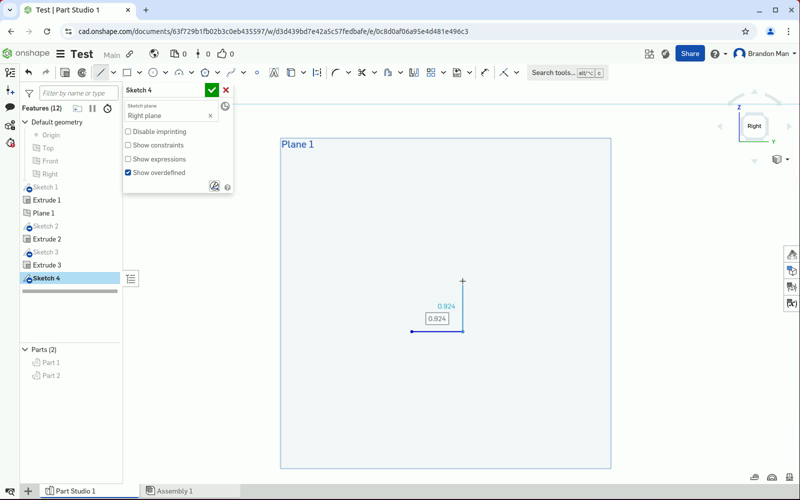
scroll(-6)
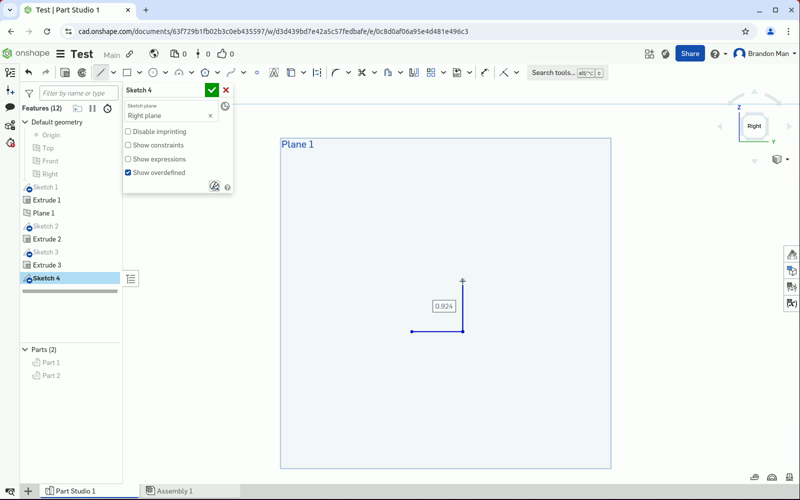
scroll(-6)
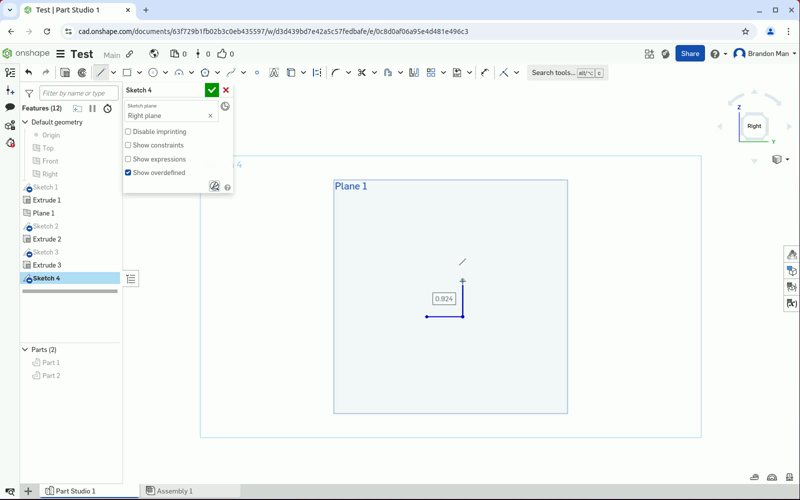
scroll(-6)
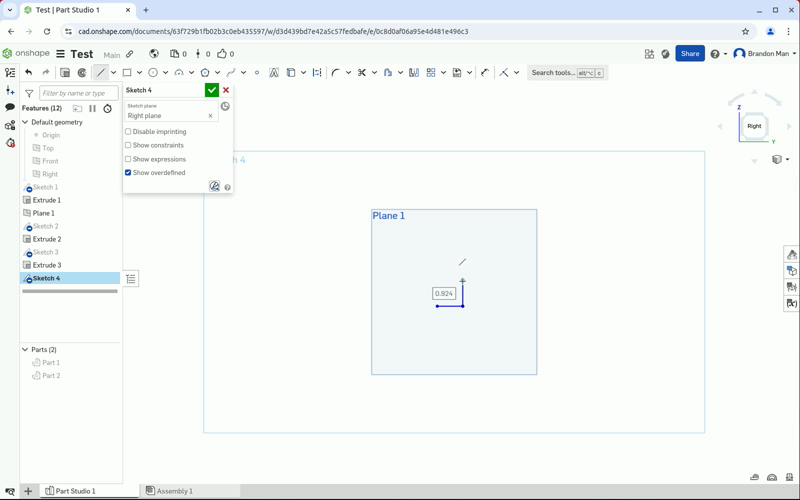
scroll(-6)
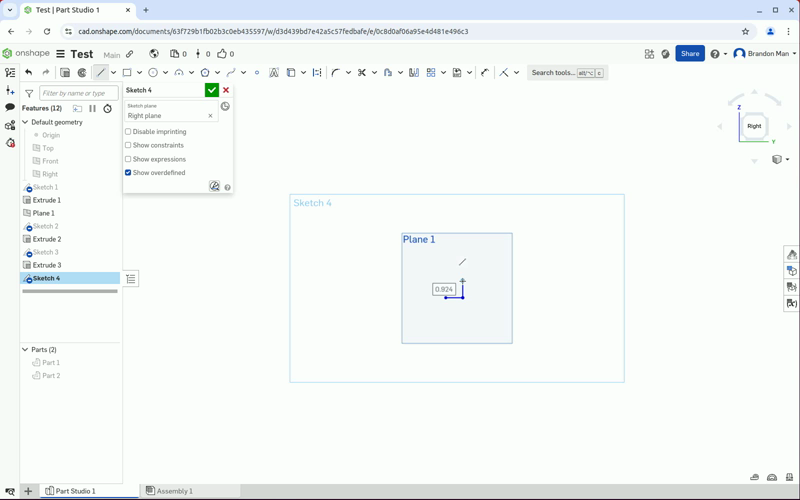
scroll(-6)
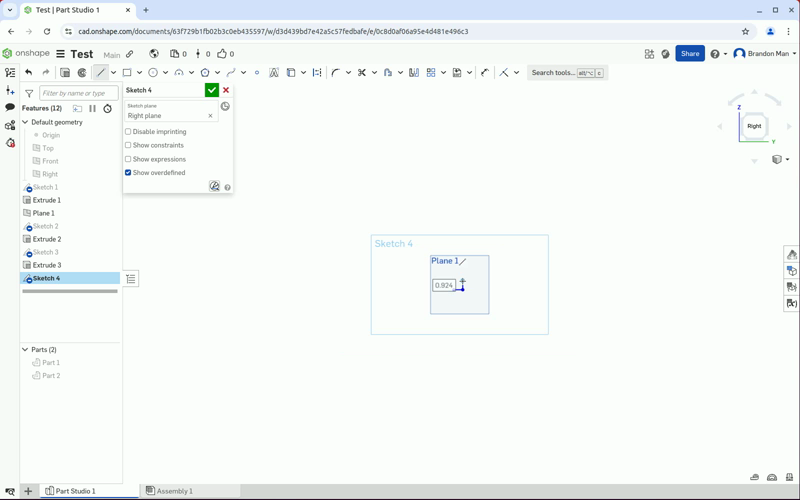
scroll(-6)
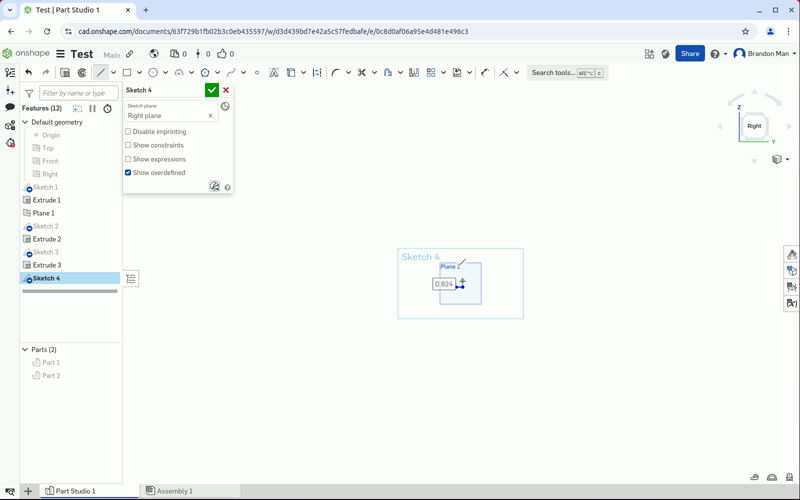
scroll(-6)
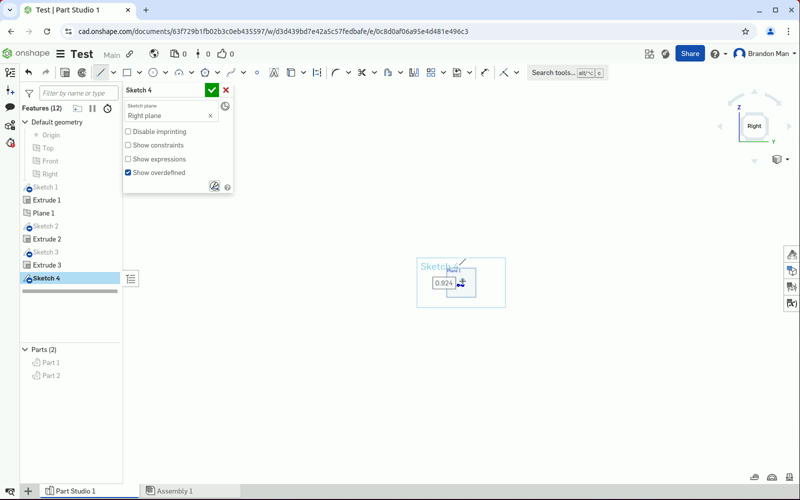
key_up(shift)
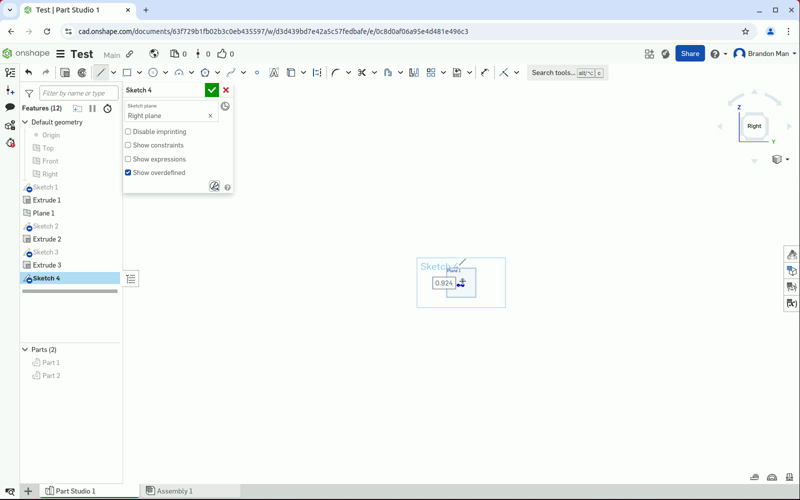
key_down(shift)
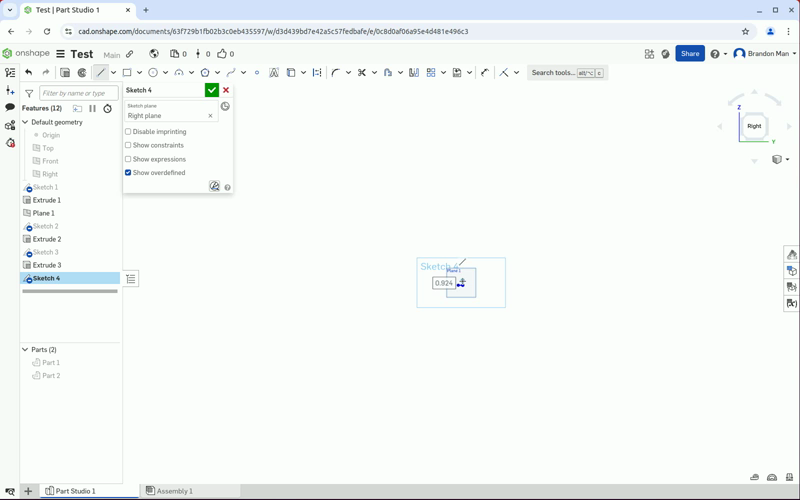
mouse_move(492, 280)
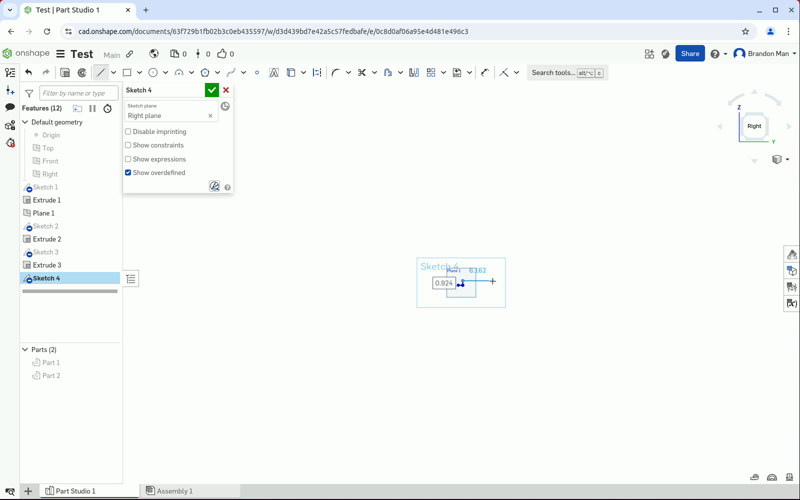
mouse_move(458, 280)
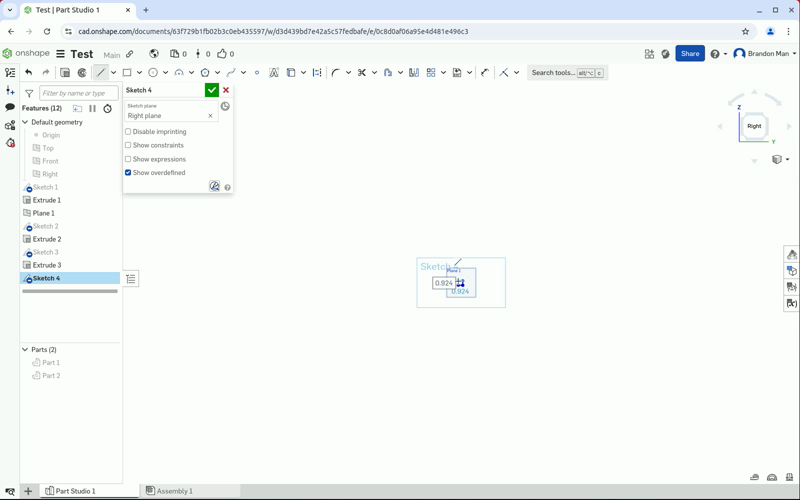
scroll(6)
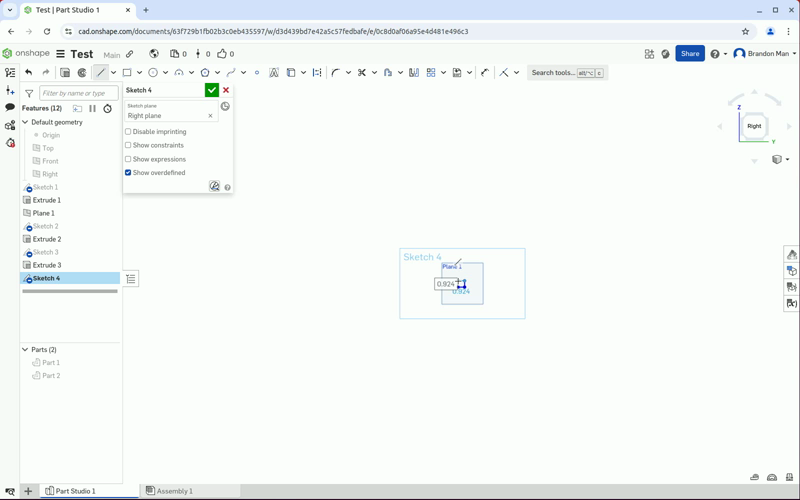
scroll(6)
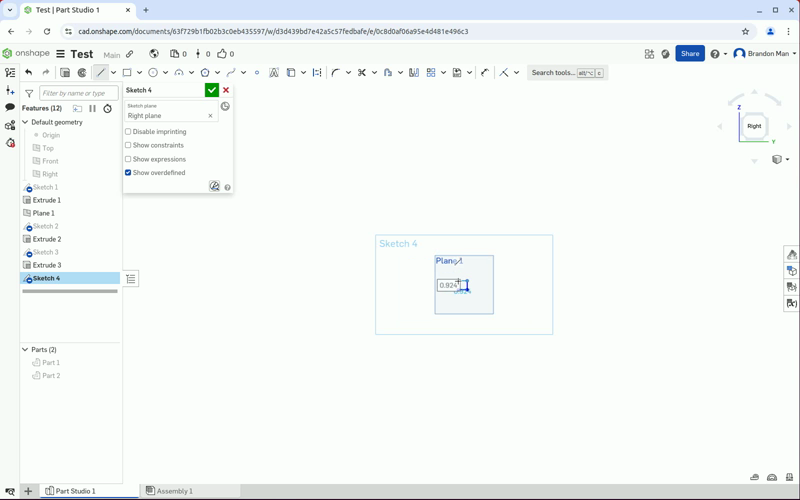
scroll(6)
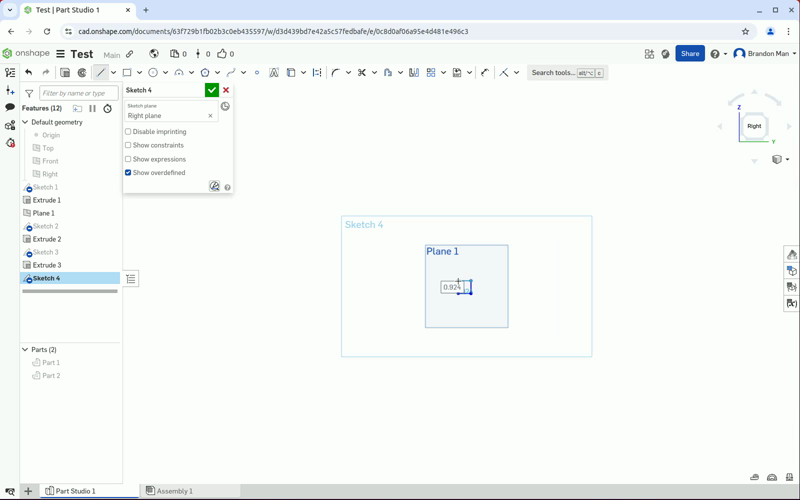
scroll(6)
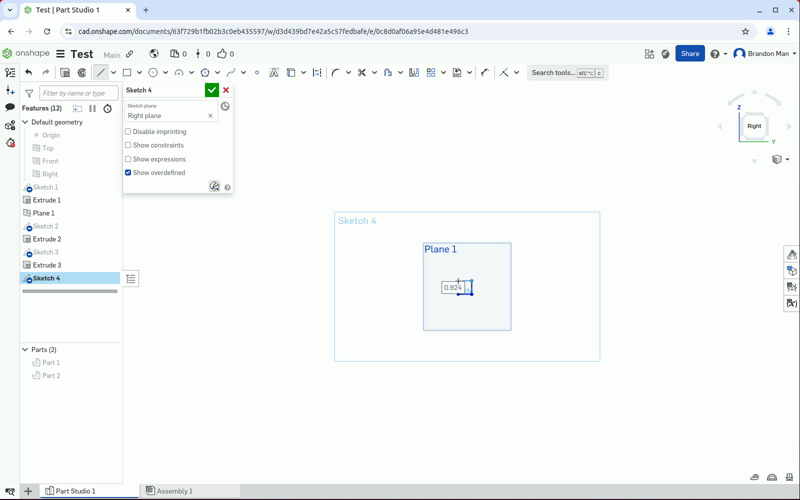
scroll(6)
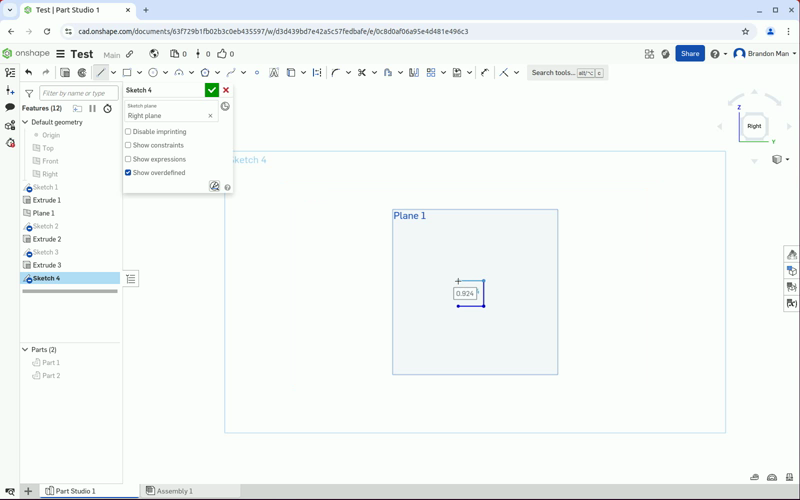
scroll(6)
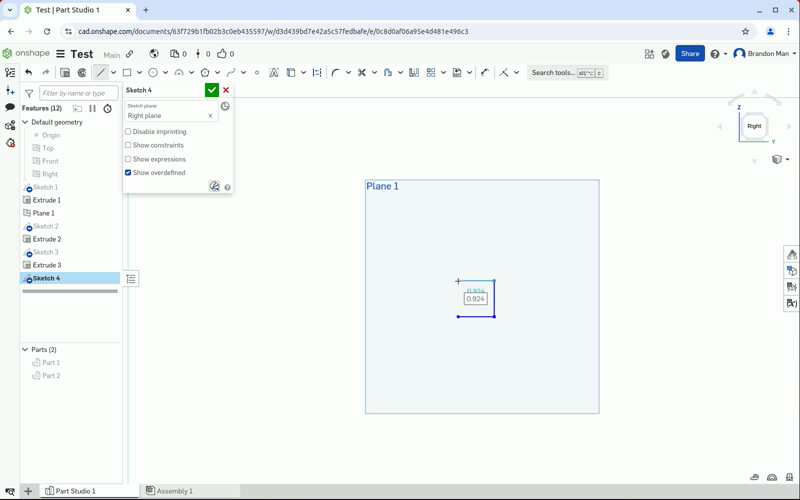
scroll(6)
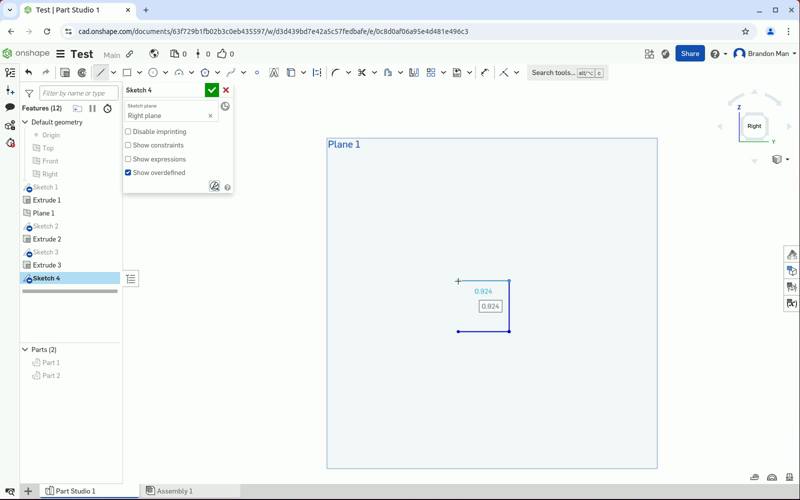
click(458, 280)
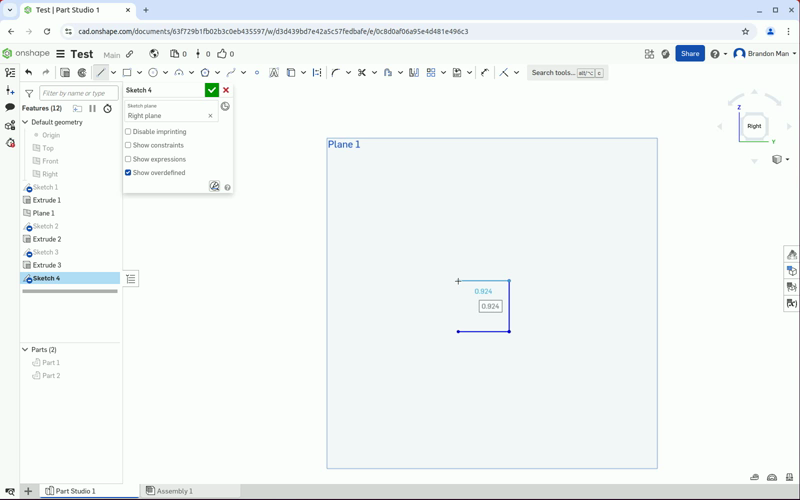
scroll(-6)
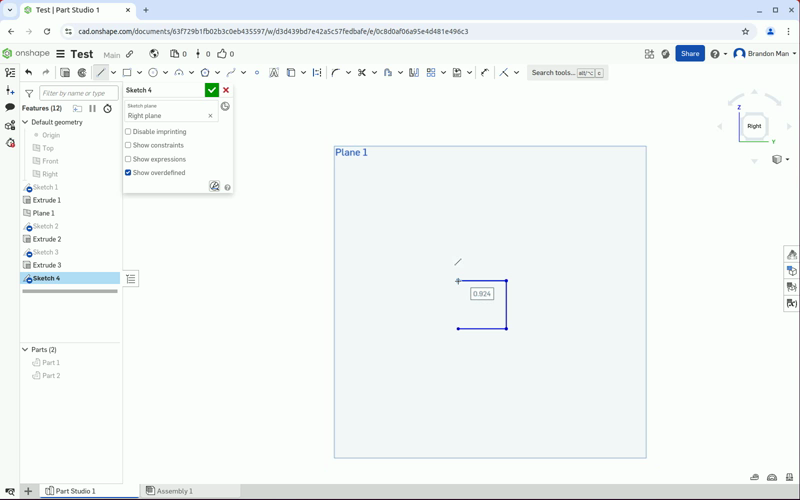
scroll(-6)
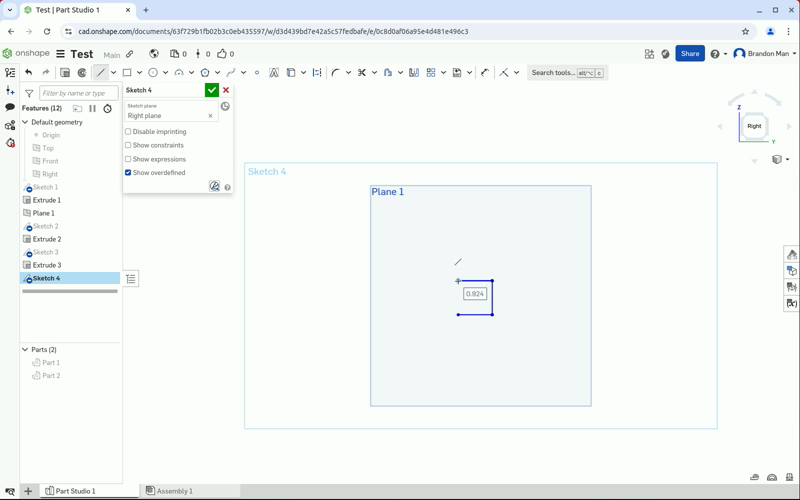
scroll(-6)
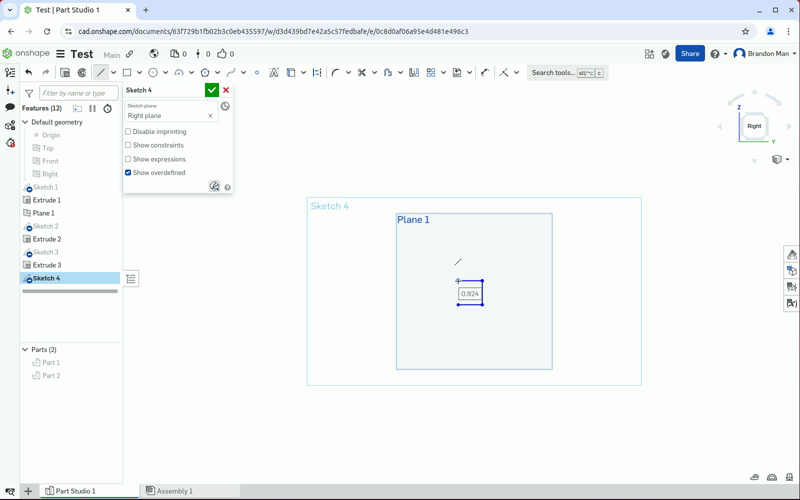
scroll(-6)
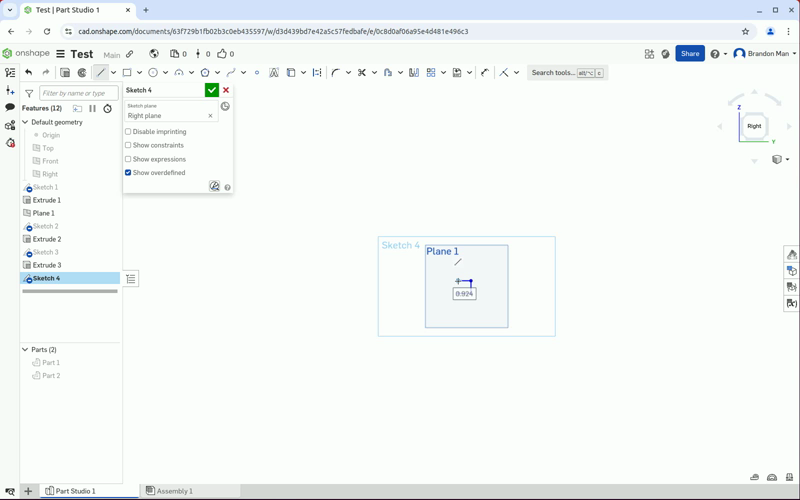
scroll(-6)
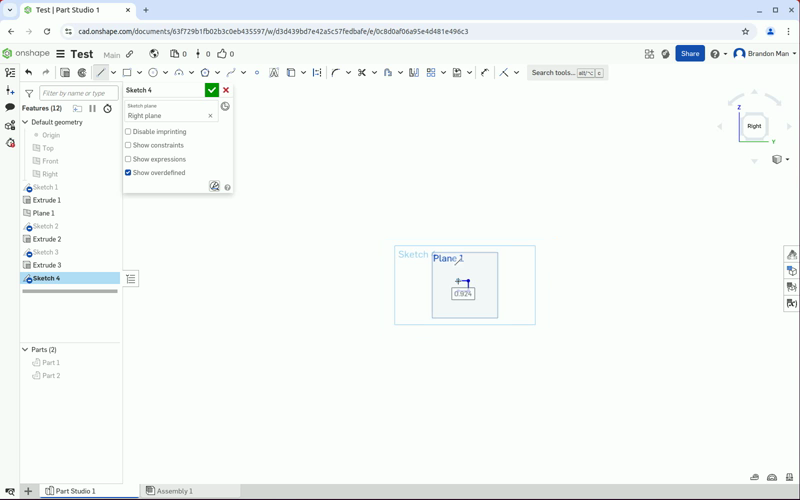
scroll(-6)
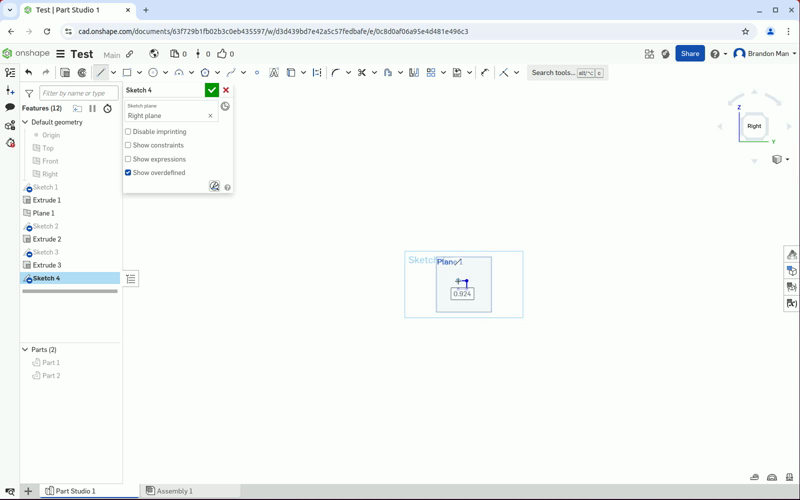
scroll(-6)
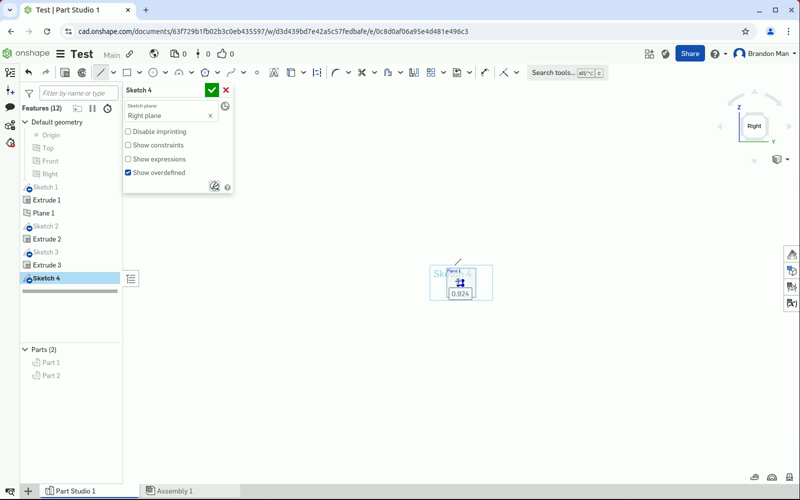
key_up(shift)
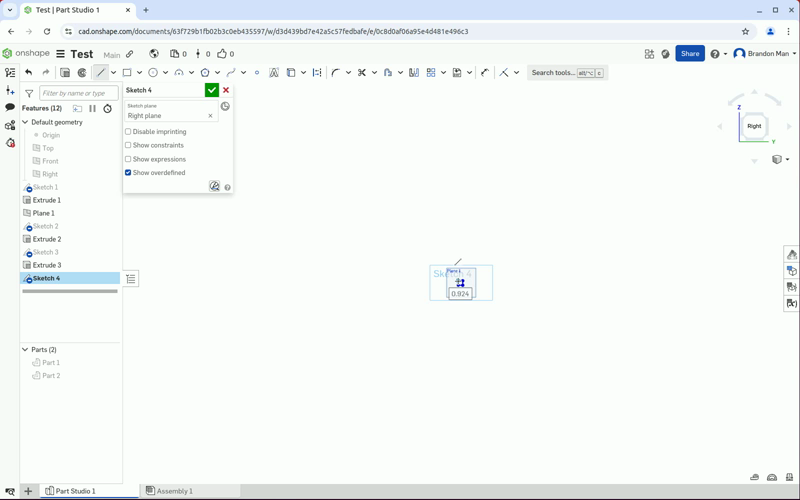
mouse_move(488, 280)
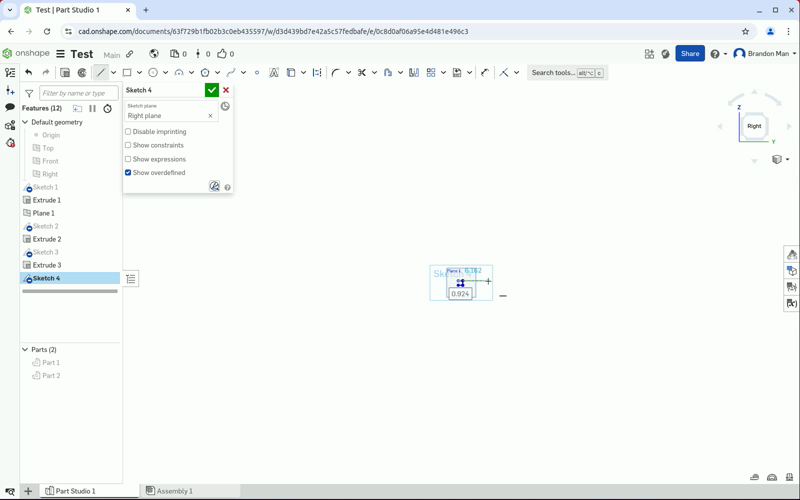
key_down(shift)
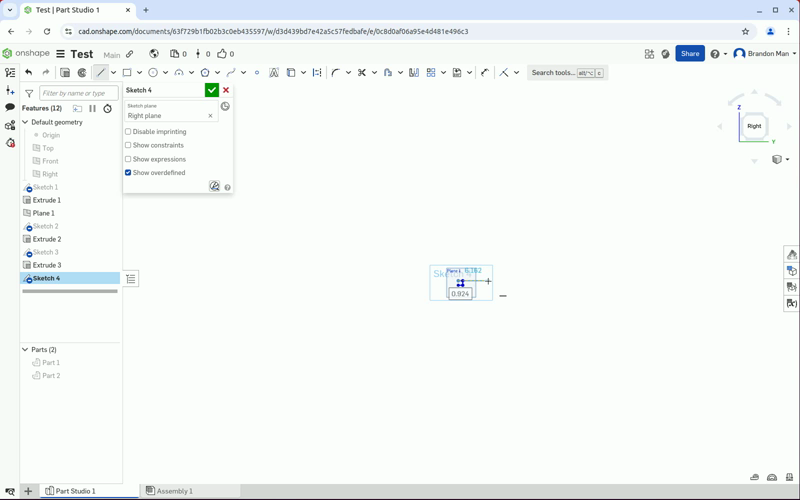
mouse_move(458, 285)
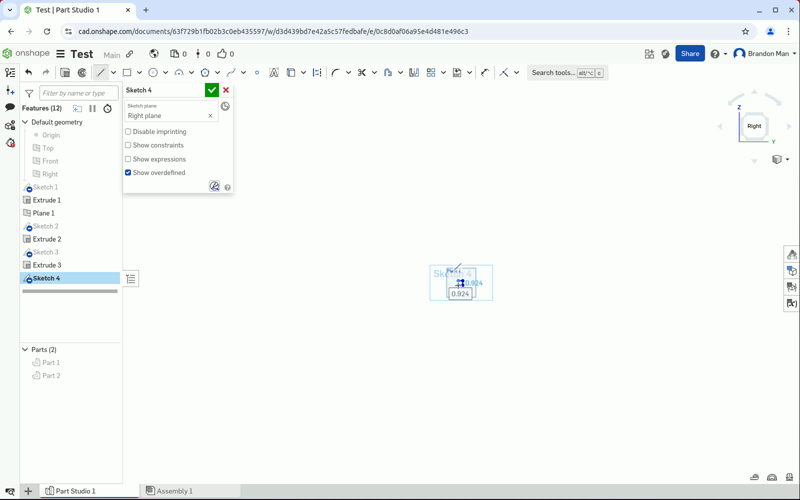
scroll(6)
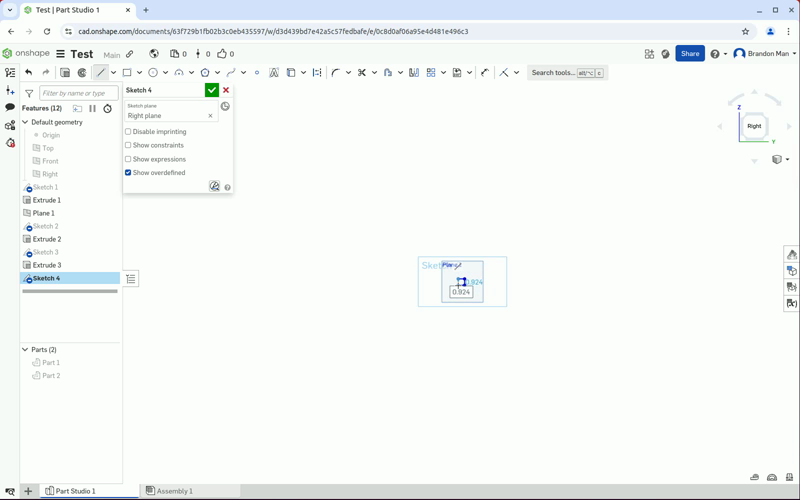
scroll(6)
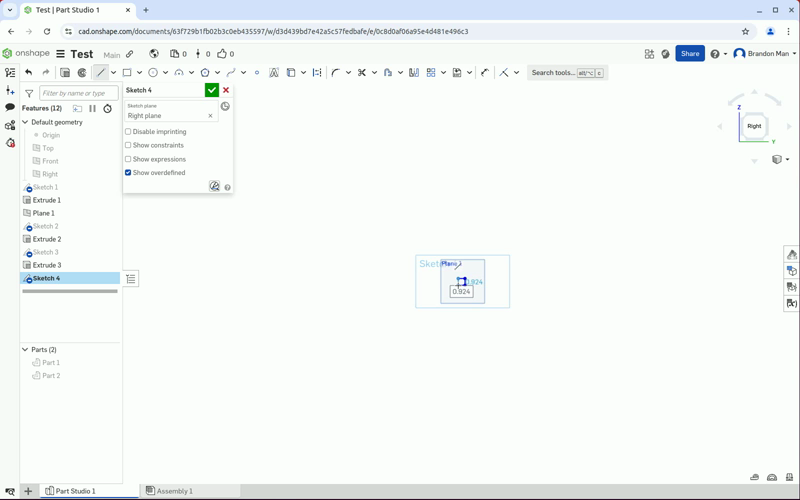
scroll(6)
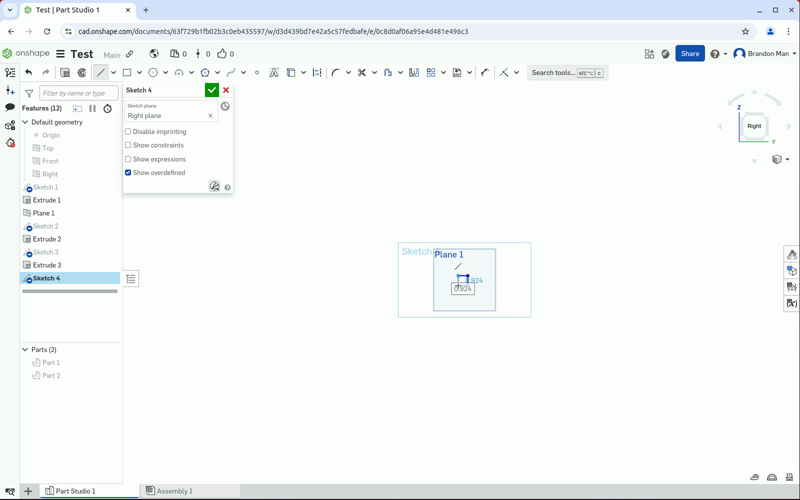
scroll(6)
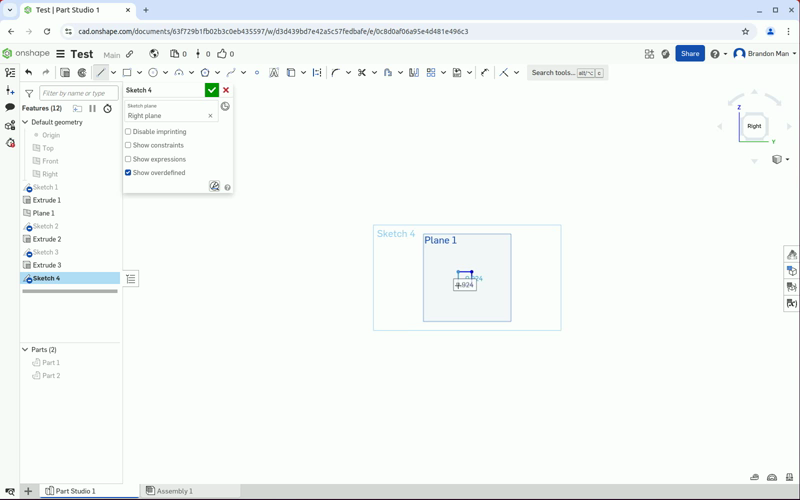
scroll(6)
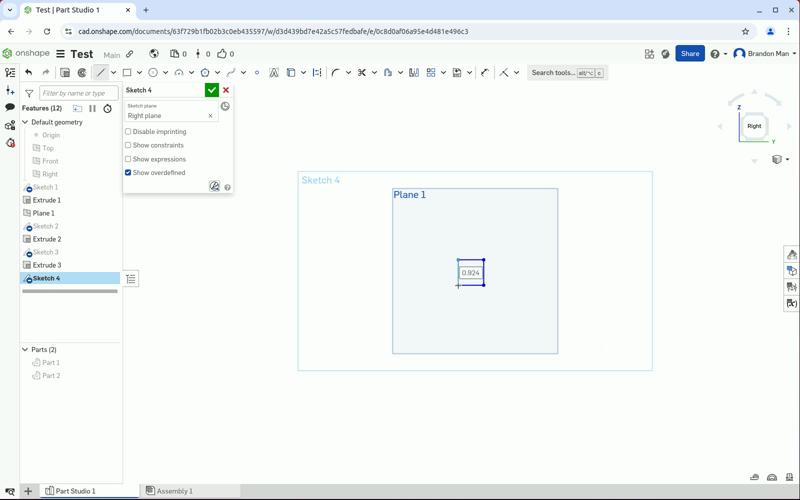
scroll(6)
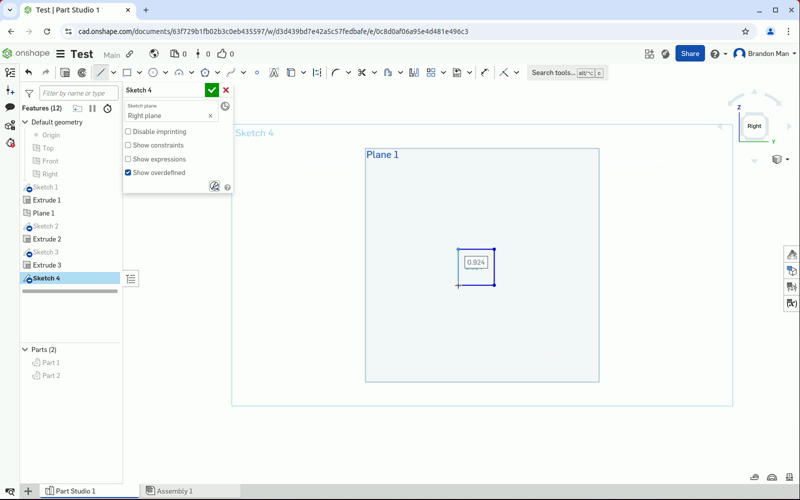
scroll(6)
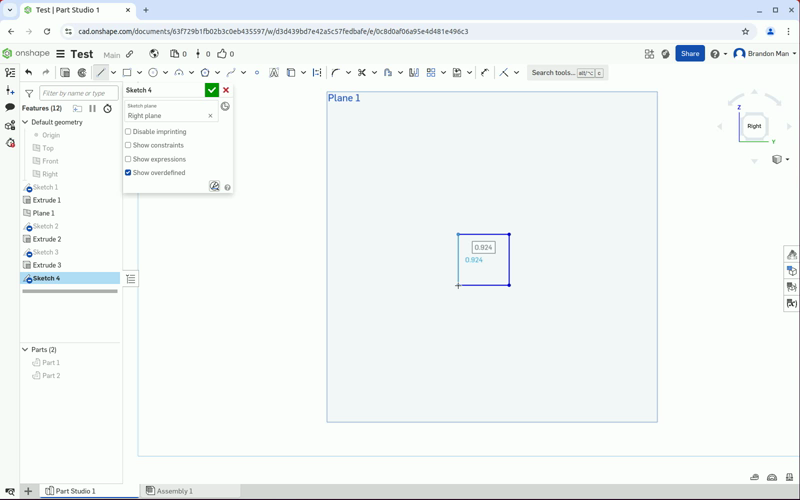
key_up(shift)
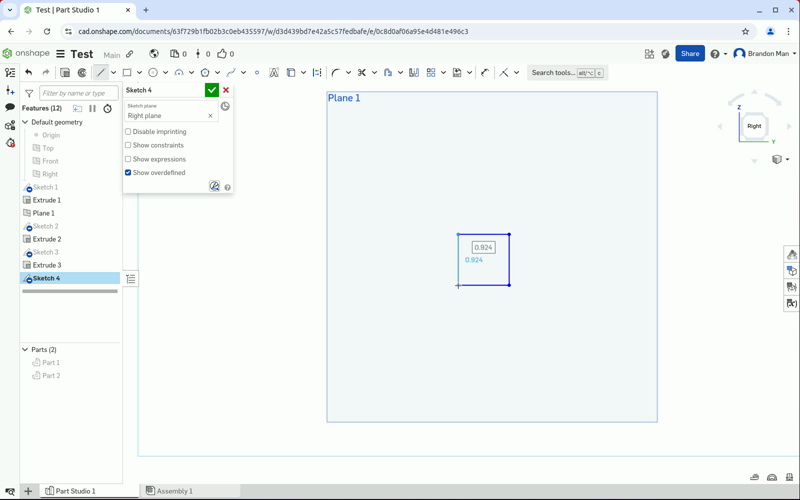
click(458, 285)
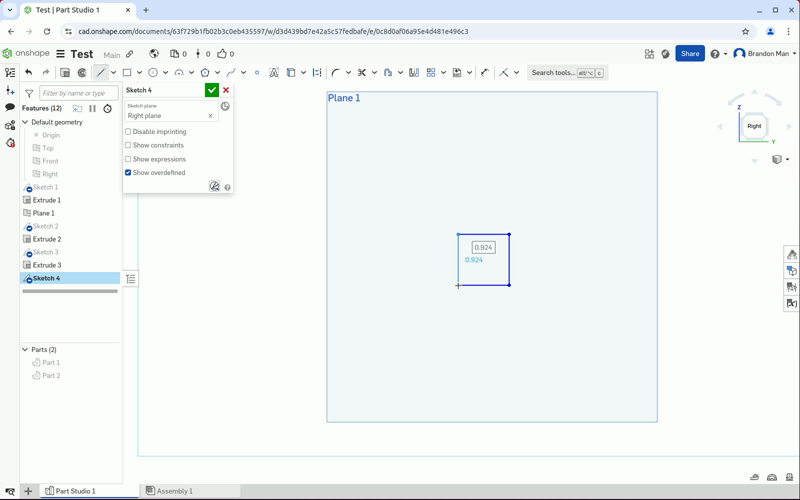
scroll(-6)
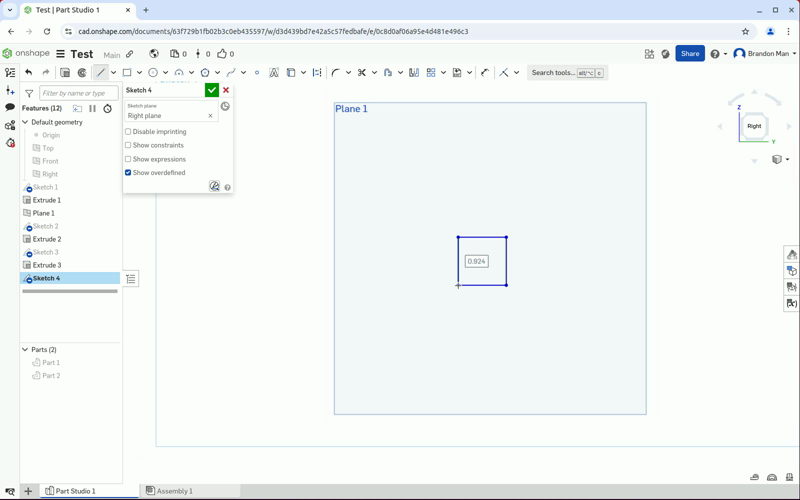
scroll(-6)
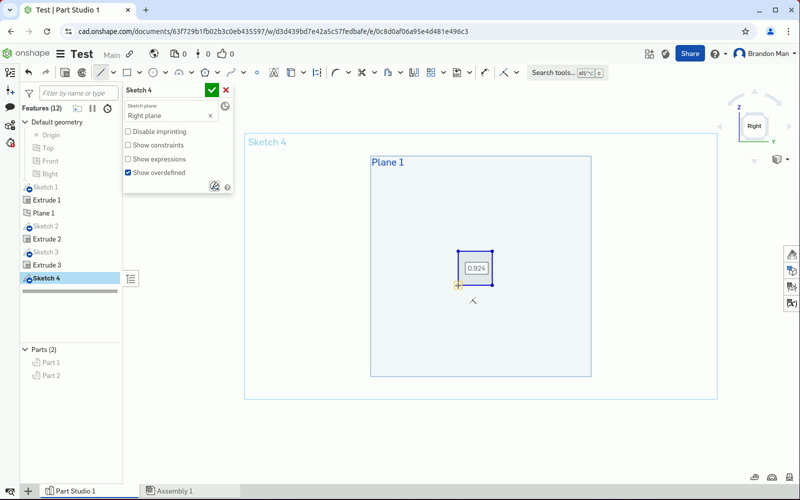
scroll(-6)
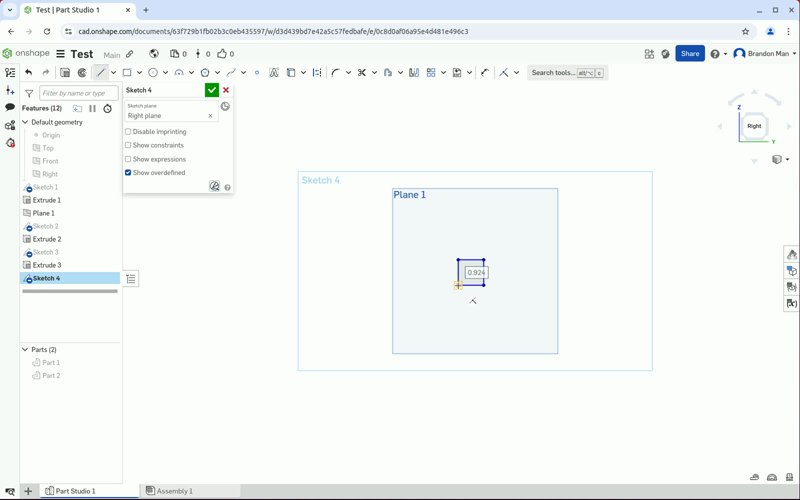
scroll(-6)
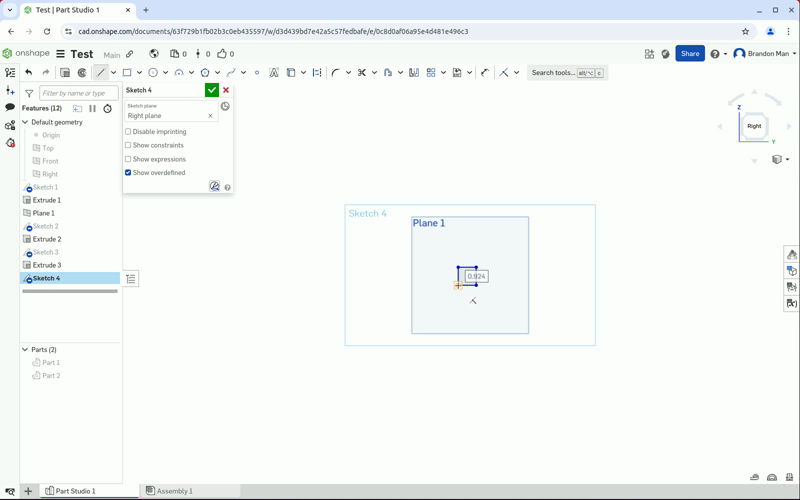
scroll(-6)
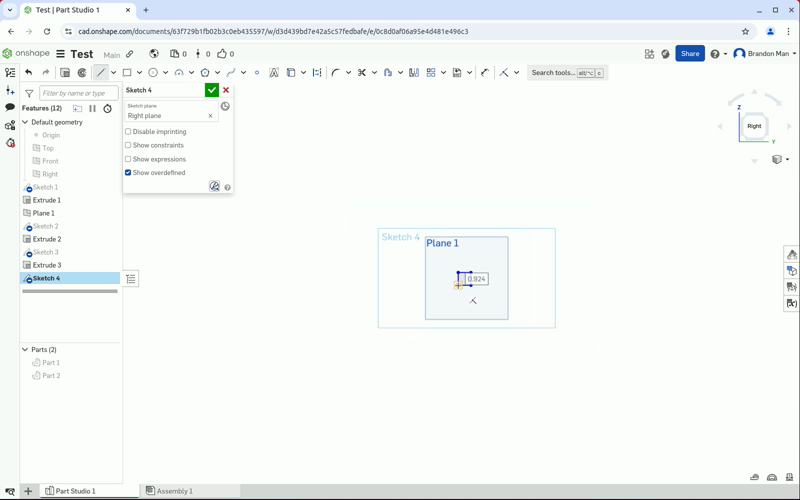
scroll(-6)
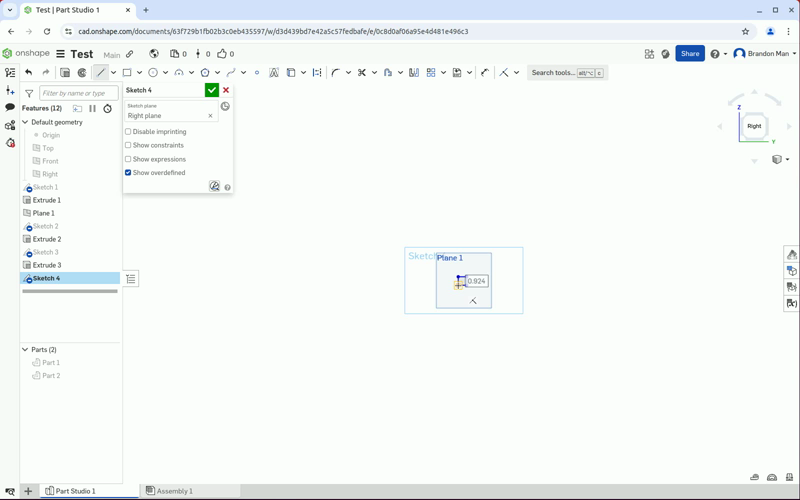
scroll(-6)
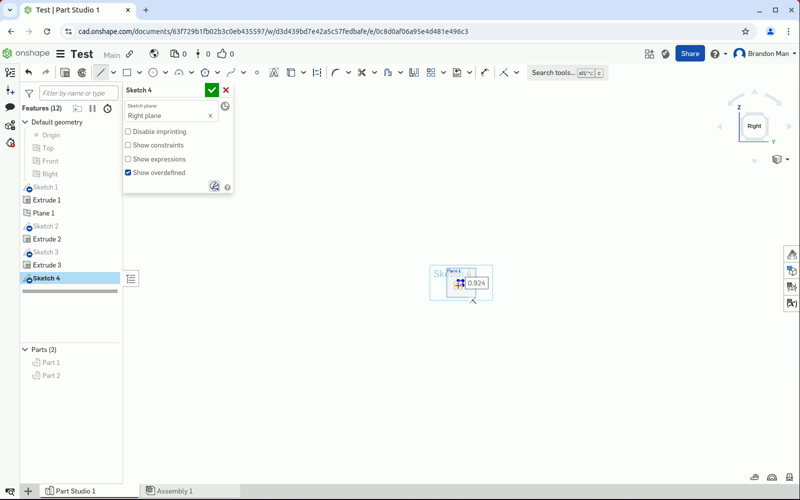
key(esc)
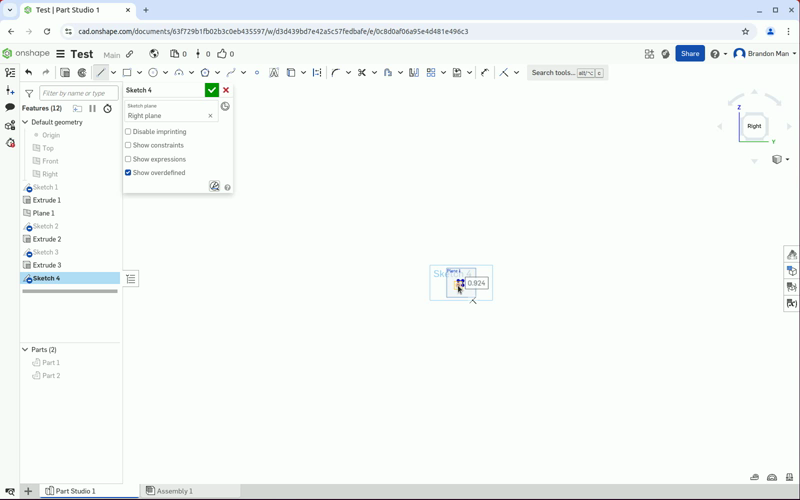
key(l)
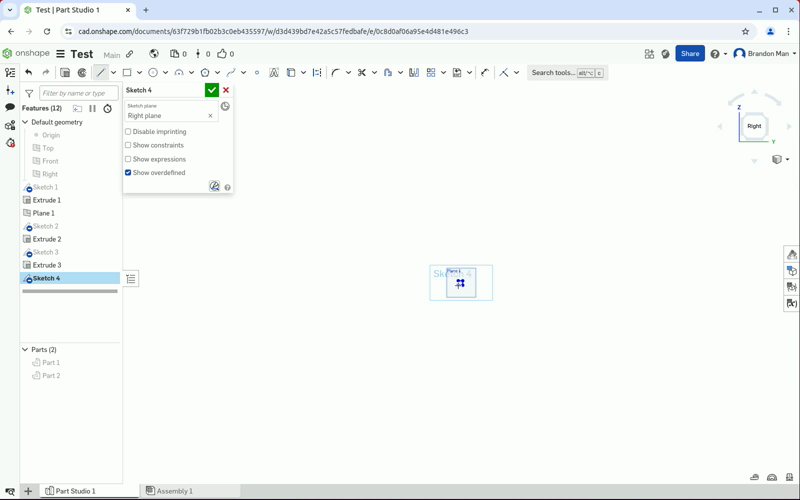
key_down(shift)
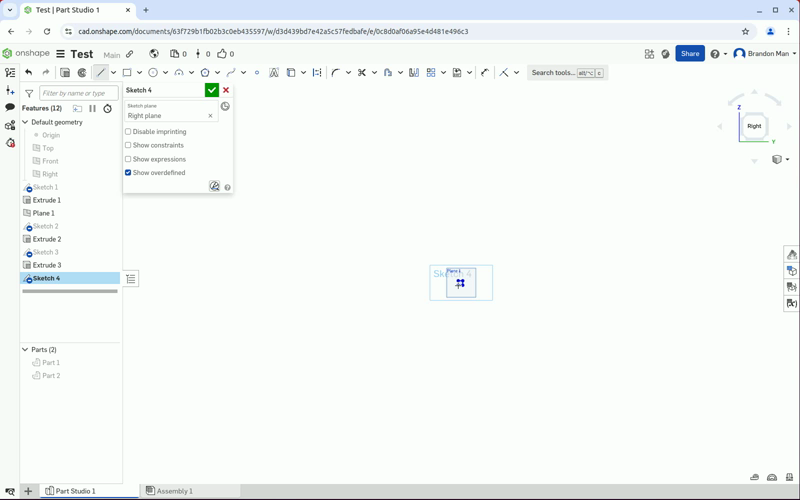
mouse_move(458, 285)
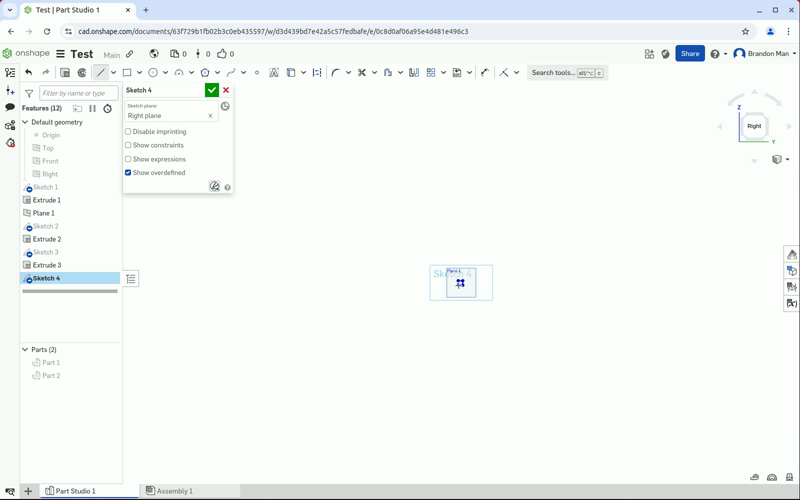
scroll(6)
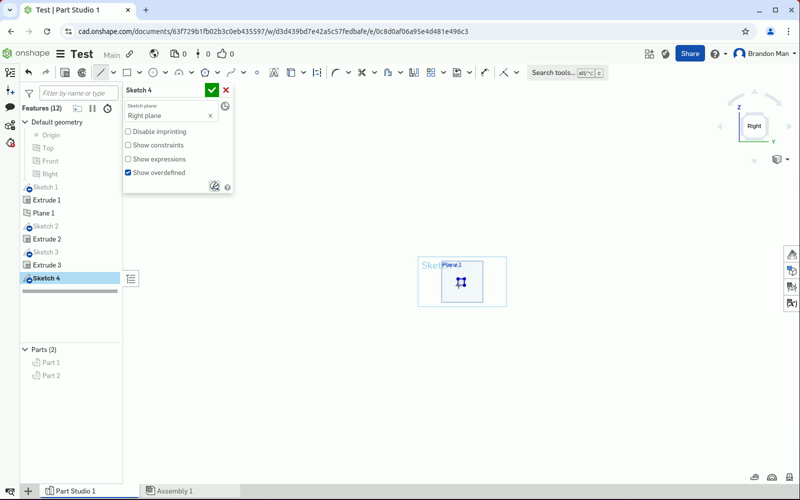
scroll(6)
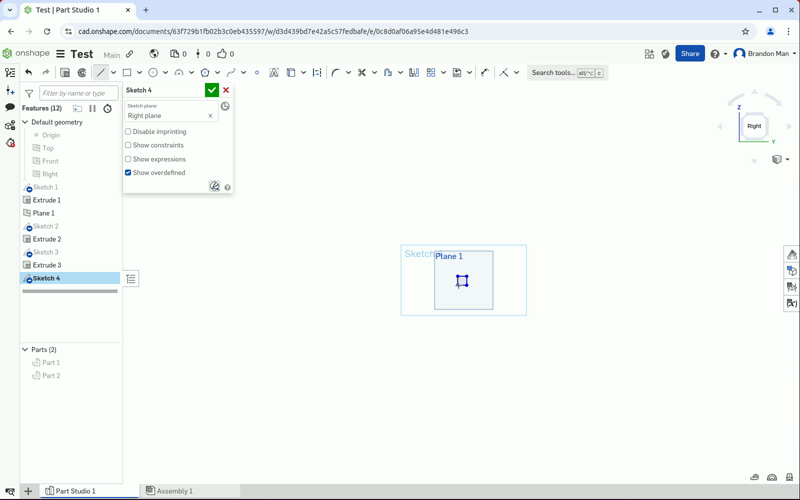
scroll(6)
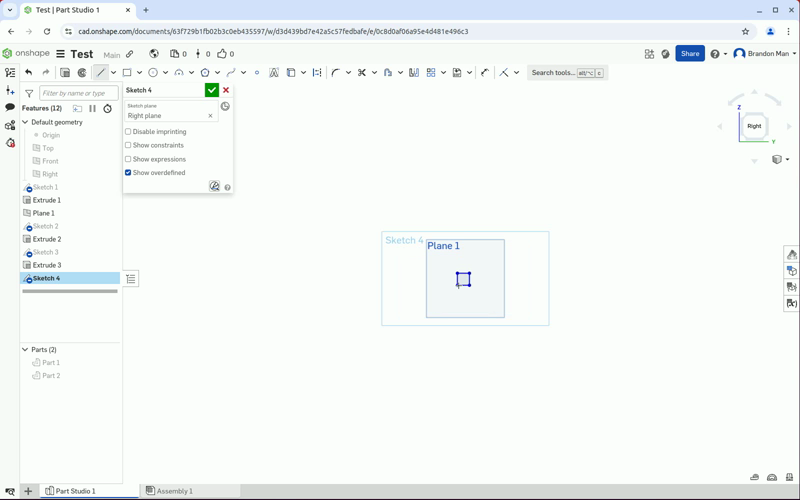
scroll(6)
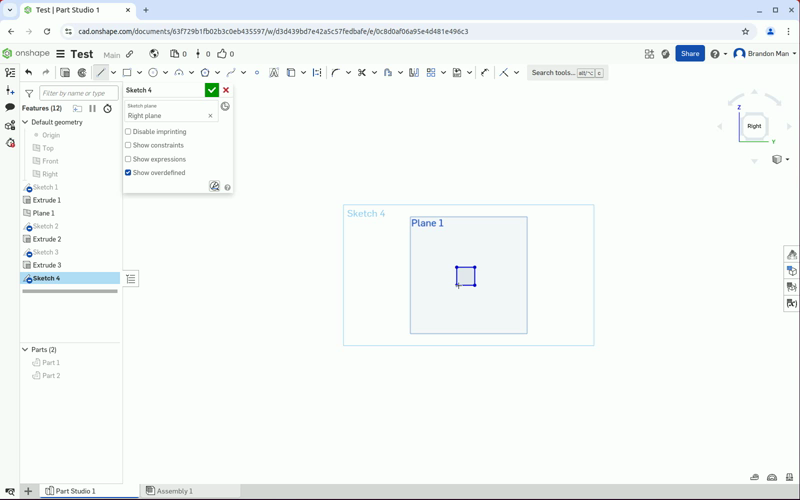
scroll(6)
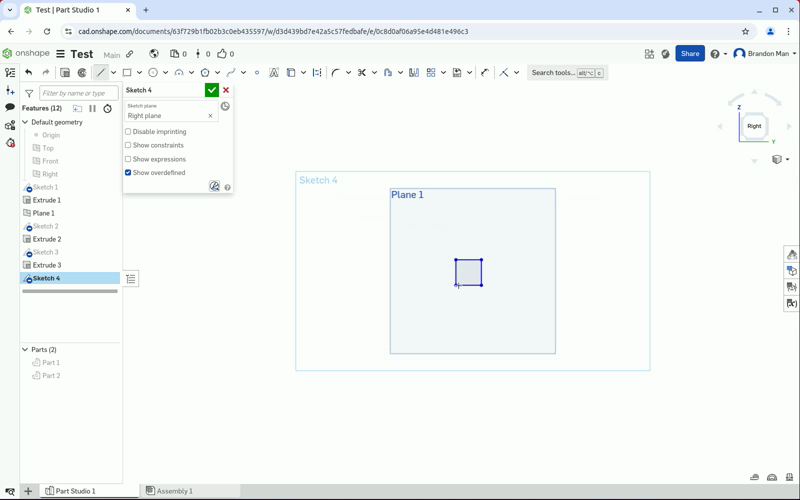
scroll(6)
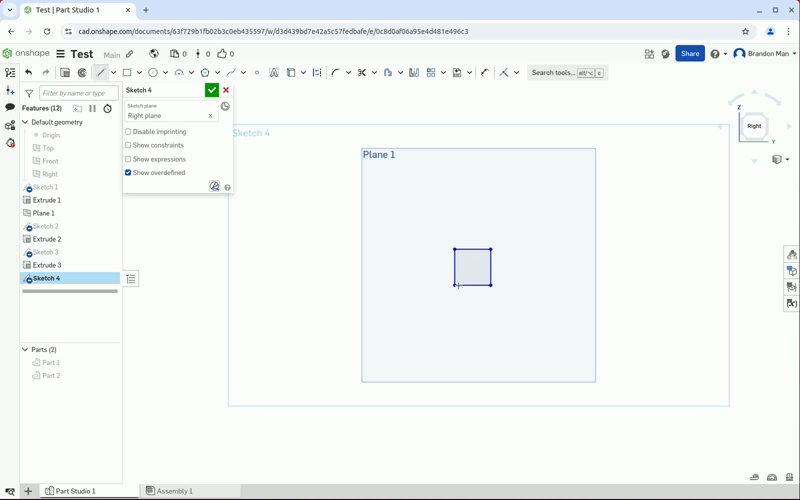
scroll(6)
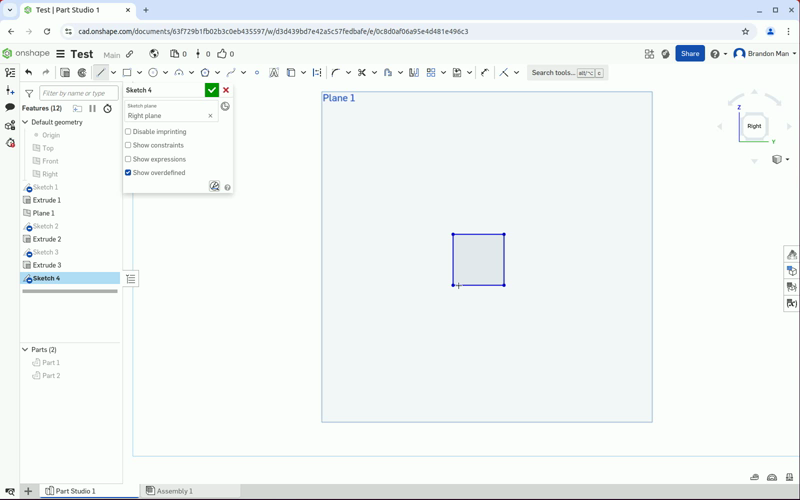
click(458, 285)
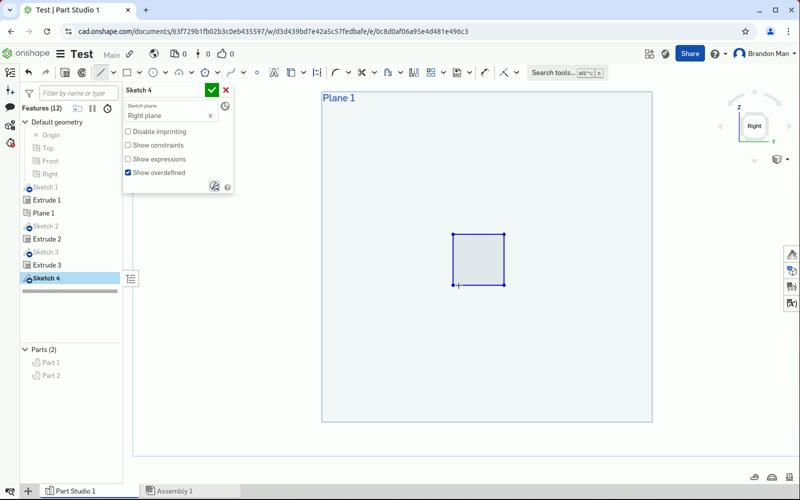
scroll(-6)
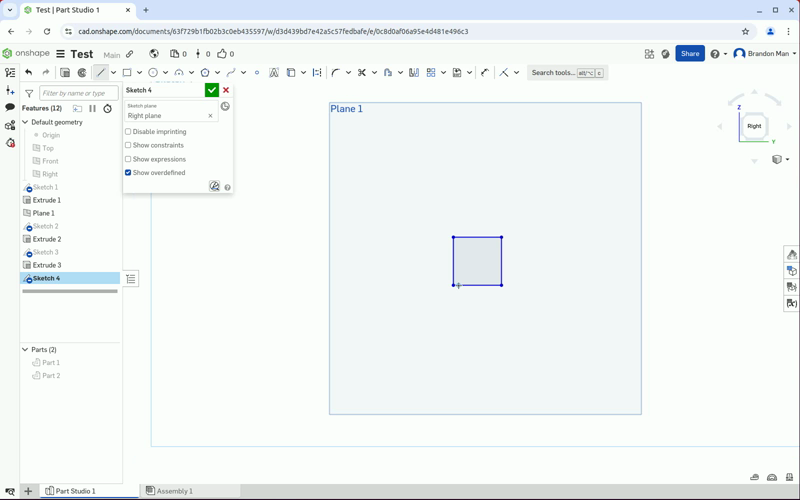
scroll(-6)
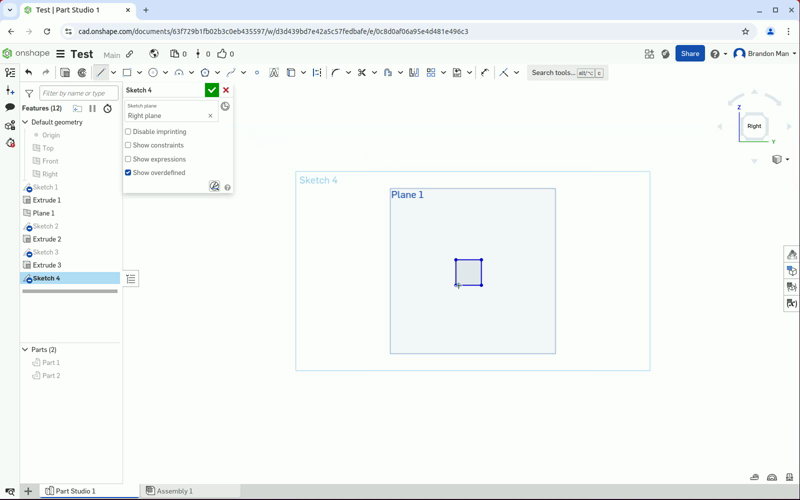
scroll(-6)
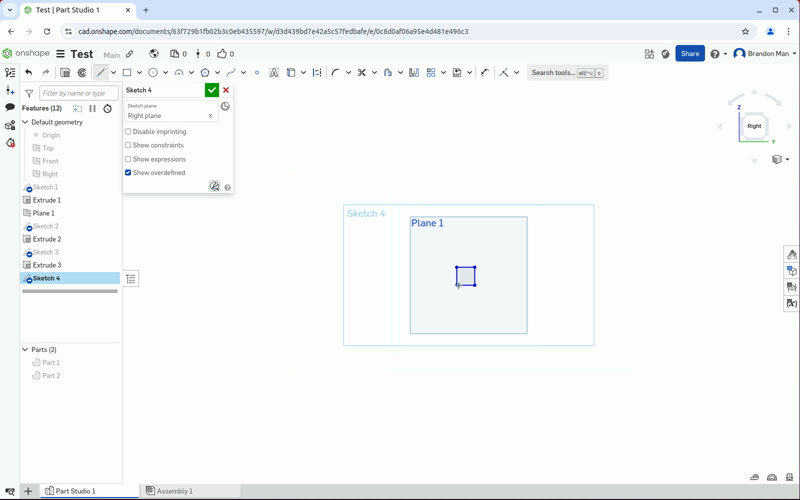
scroll(-6)
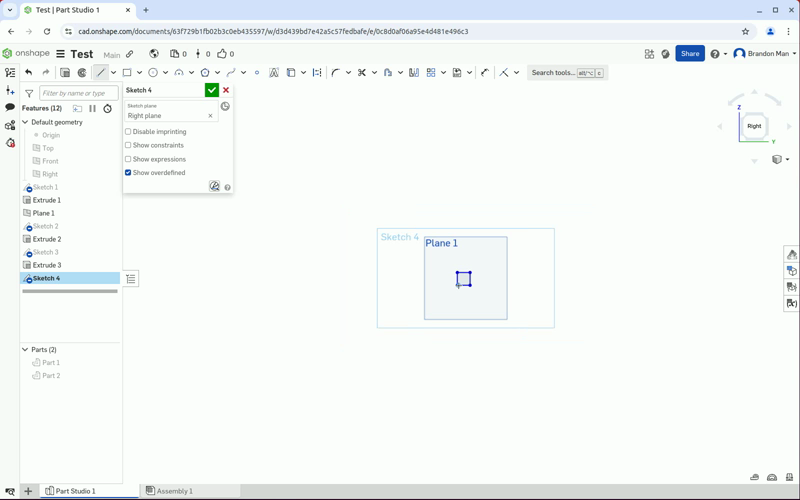
scroll(-6)
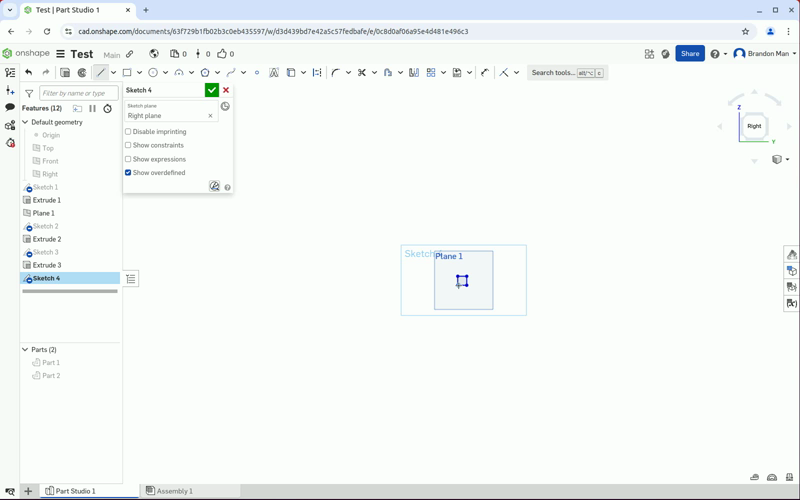
scroll(-6)
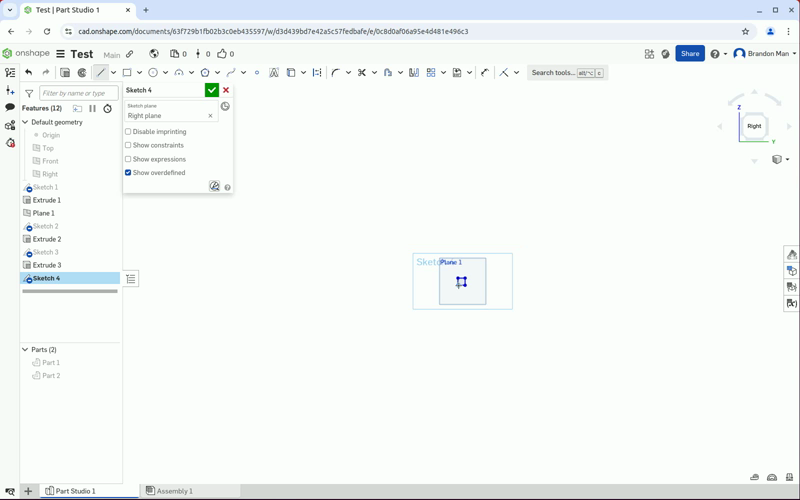
scroll(-6)
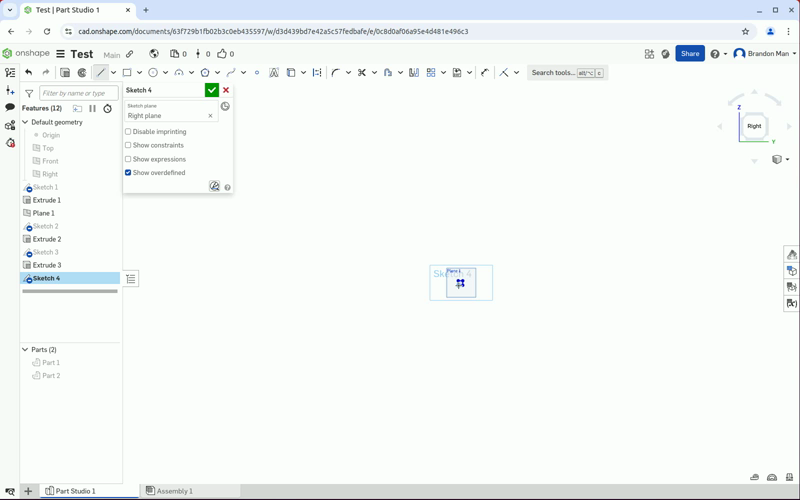
key_up(shift)
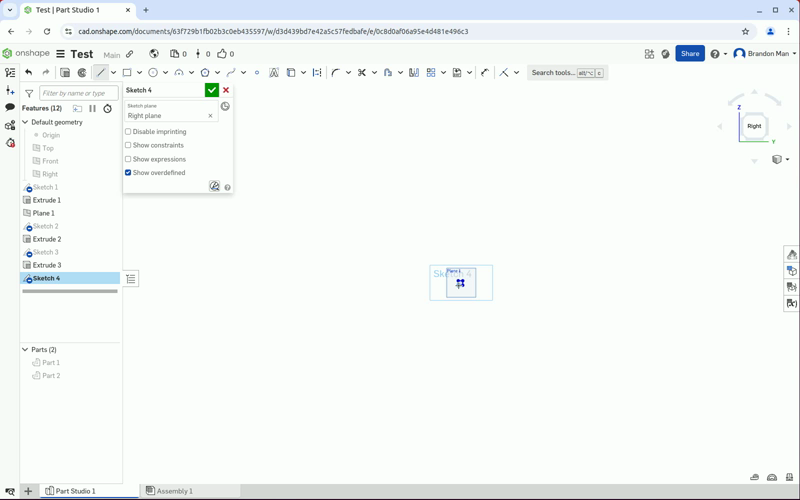
key_down(shift)
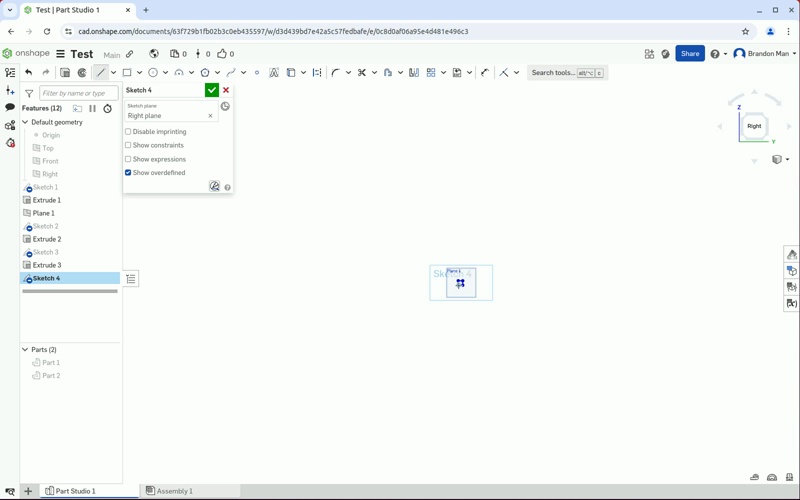
mouse_move(488, 285)
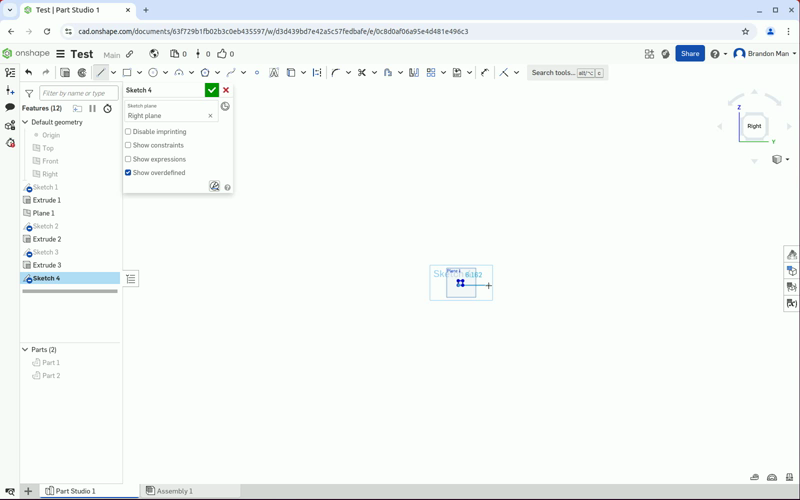
mouse_move(462, 285)
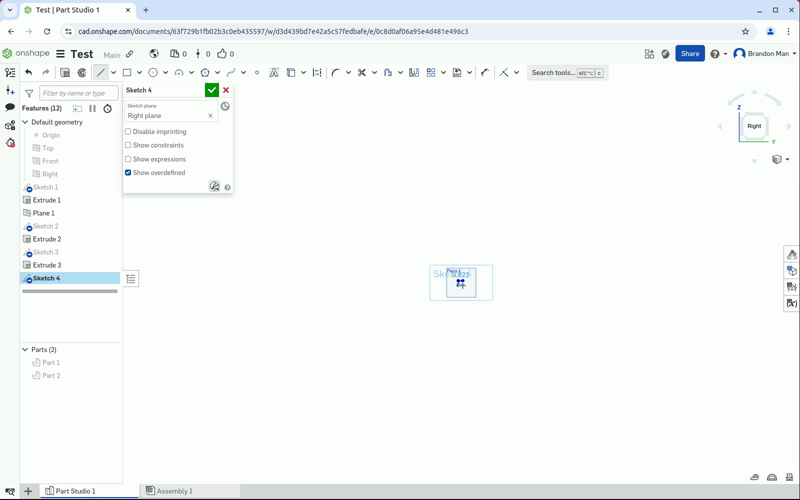
scroll(6)
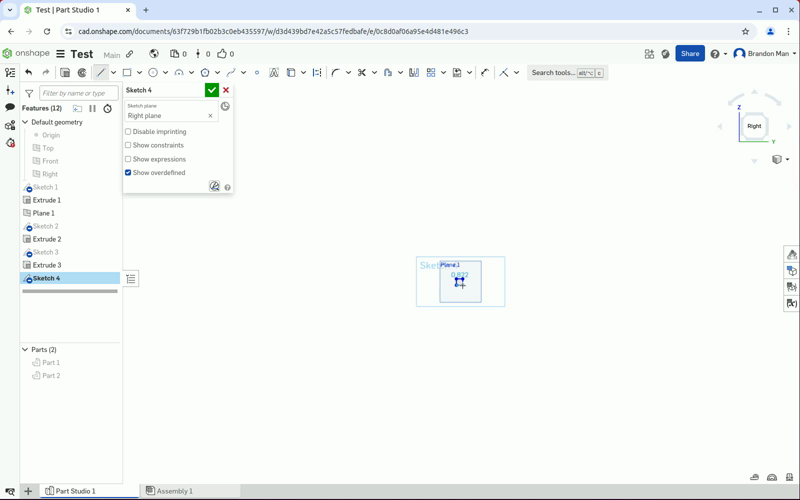
scroll(6)
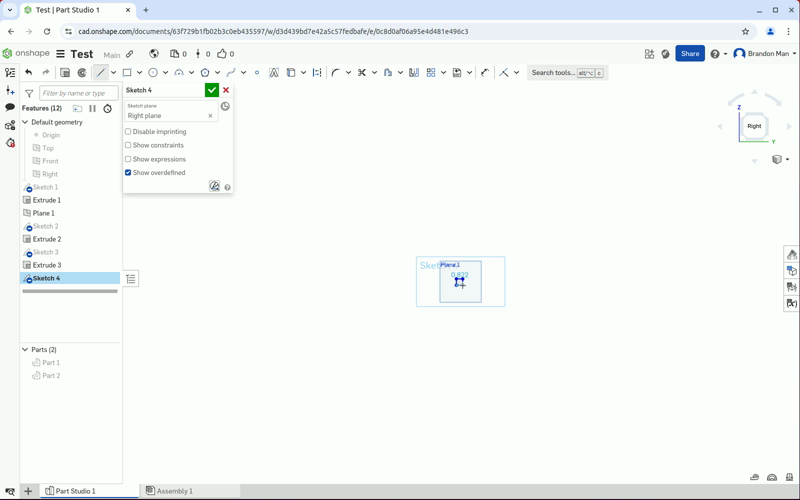
scroll(6)
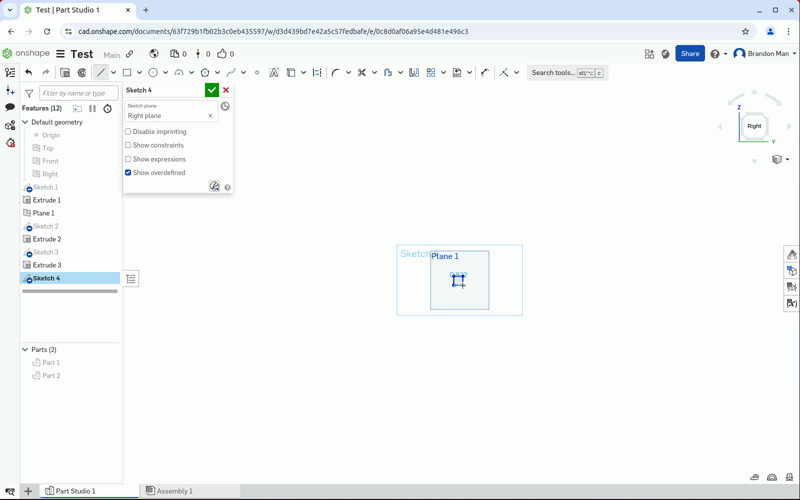
scroll(6)
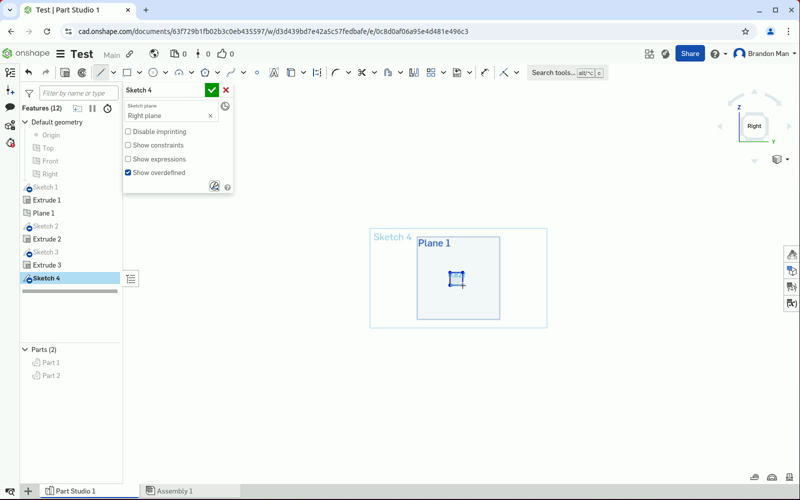
scroll(6)
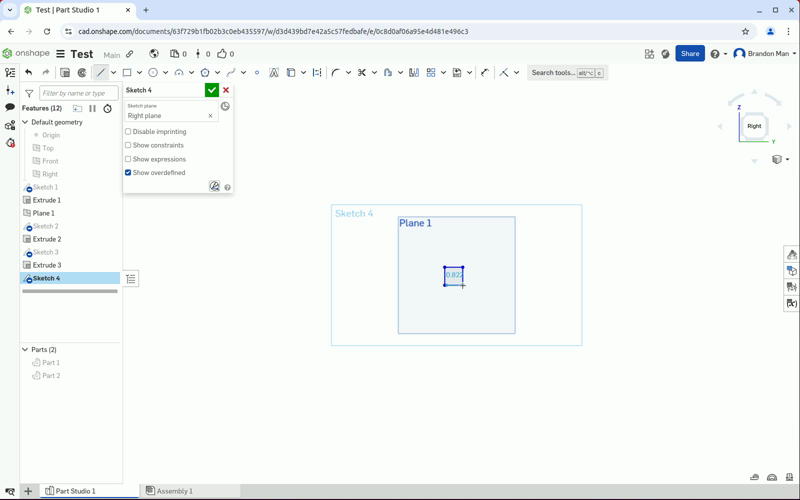
scroll(6)
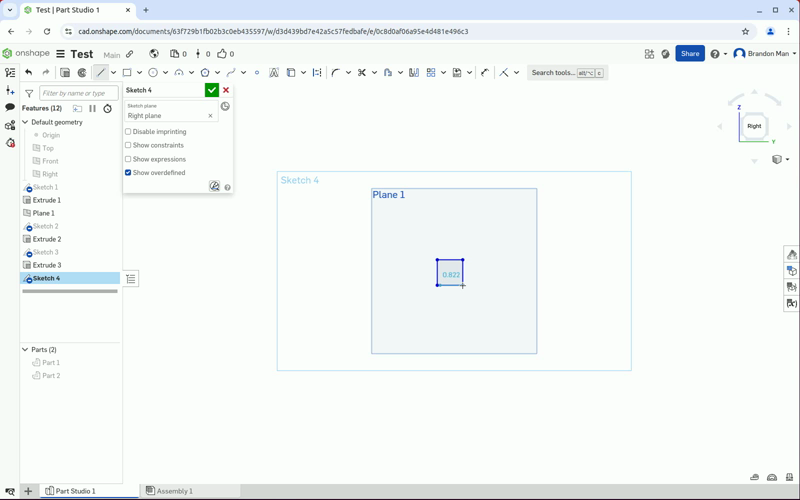
scroll(6)
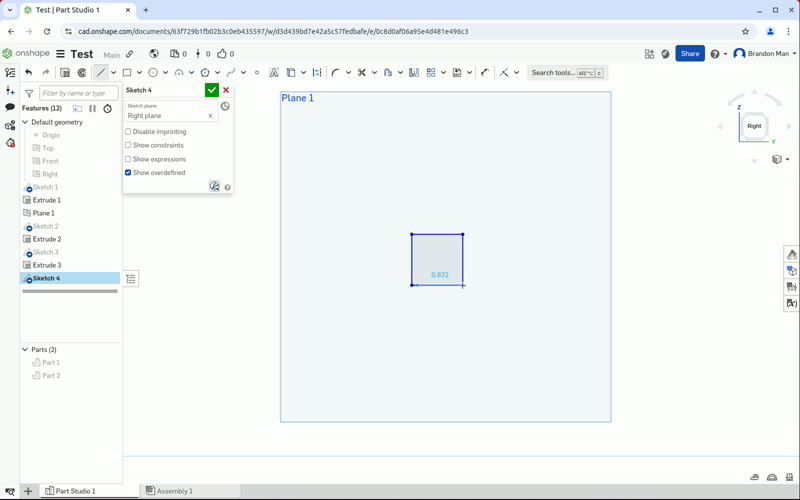
click(462, 285)
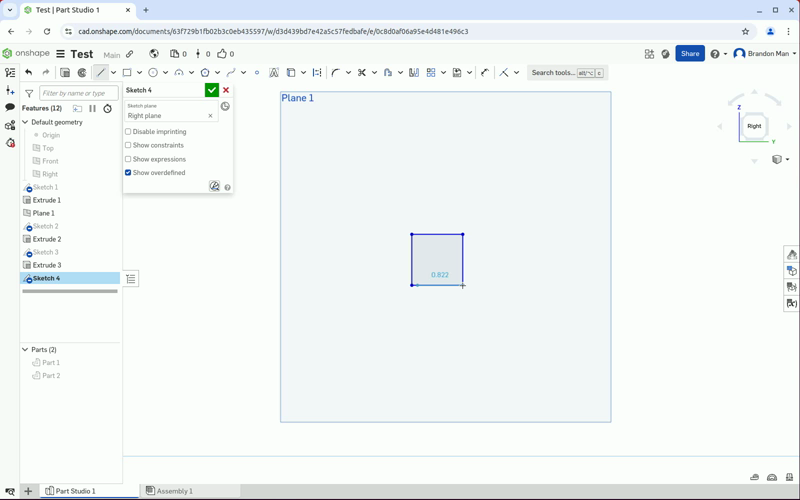
scroll(-6)
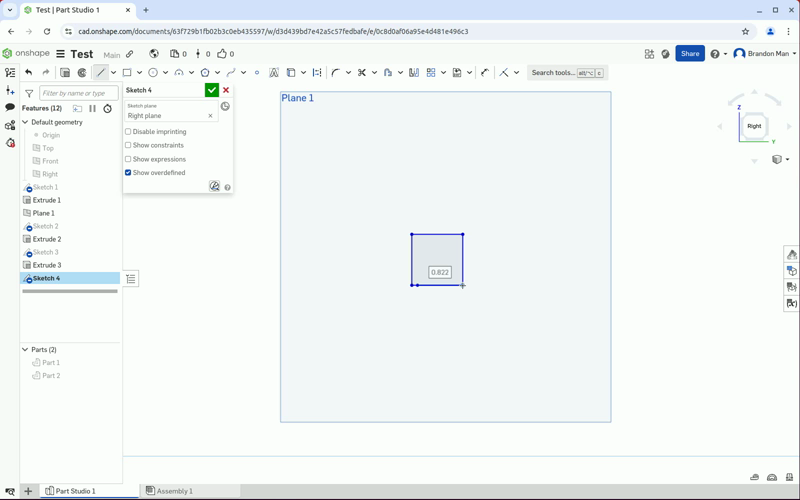
scroll(-6)
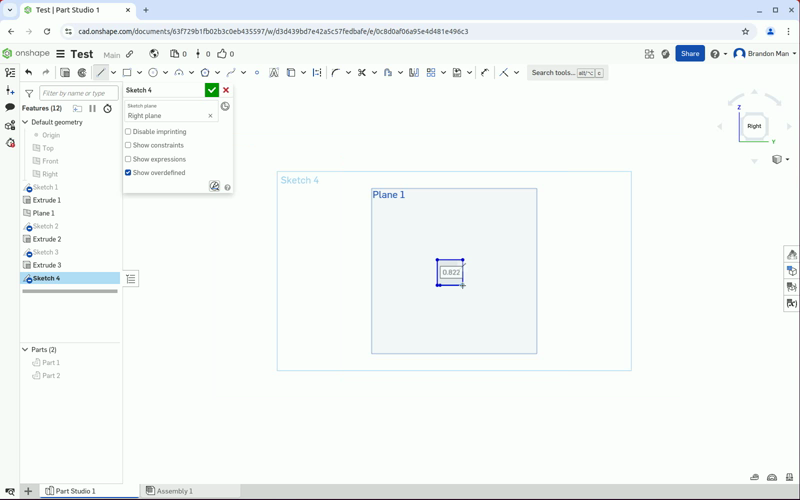
scroll(-6)
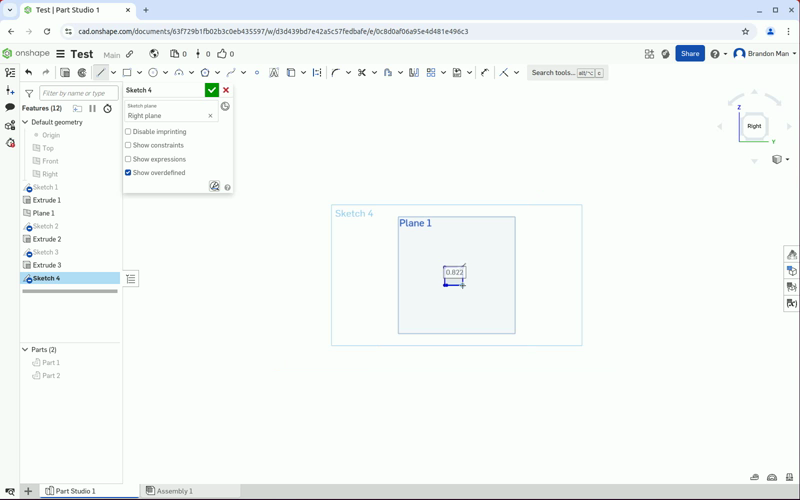
scroll(-6)
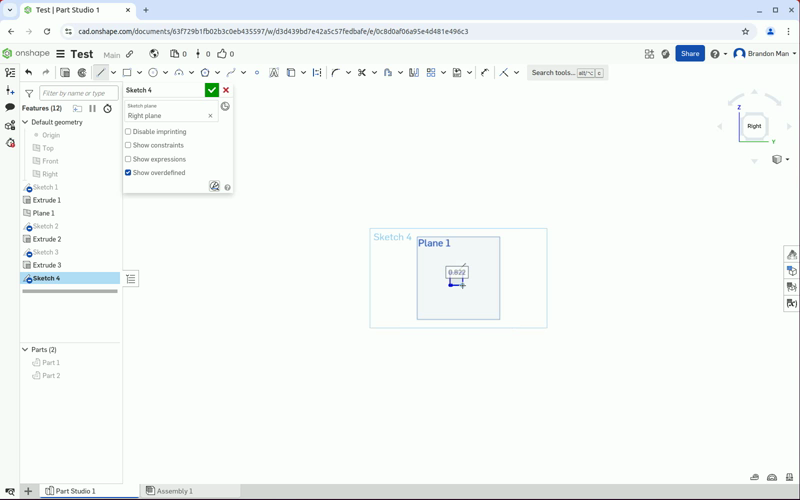
scroll(-6)
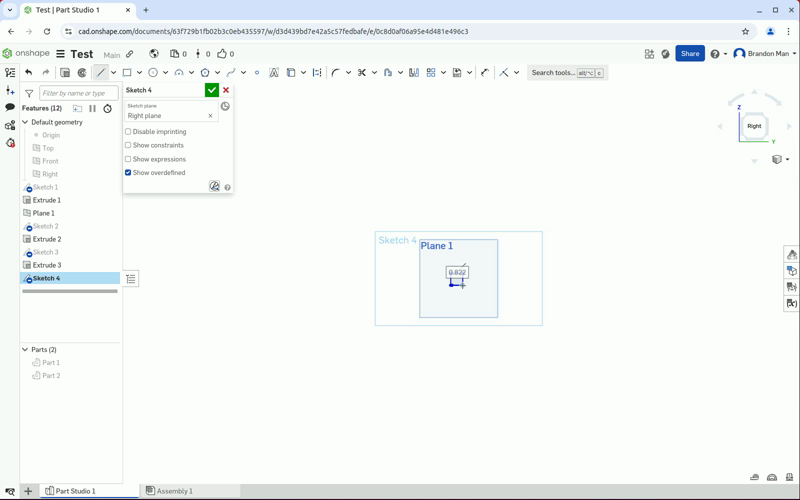
scroll(-6)
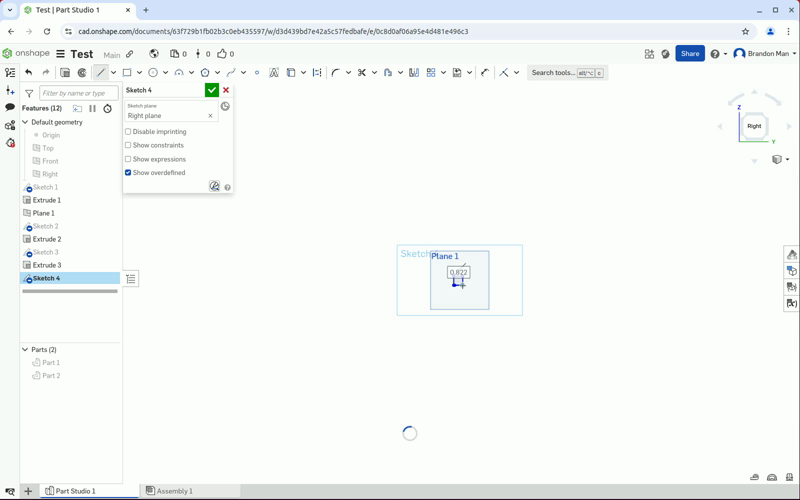
scroll(-6)
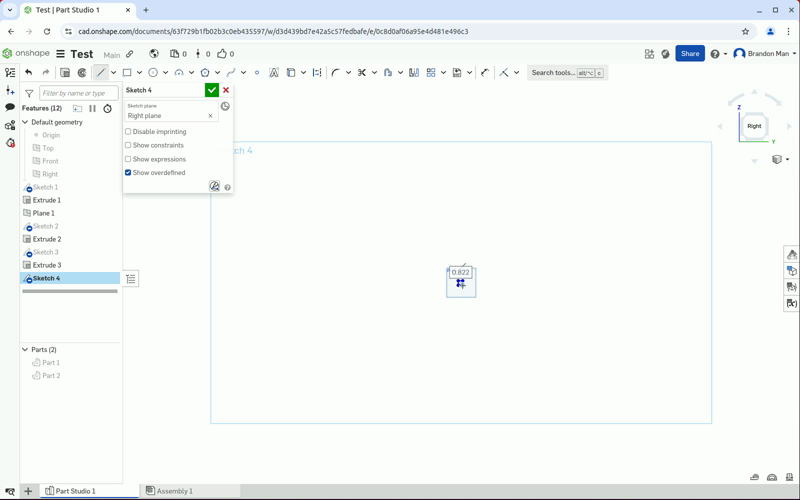
key_up(shift)
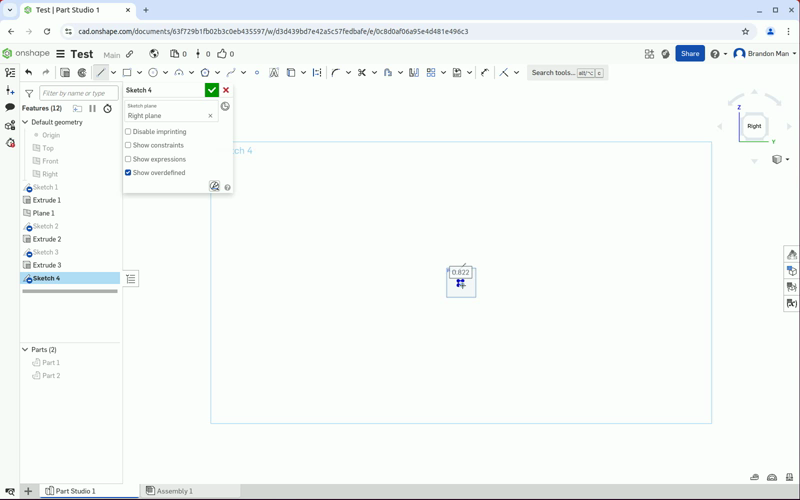
key_down(shift)
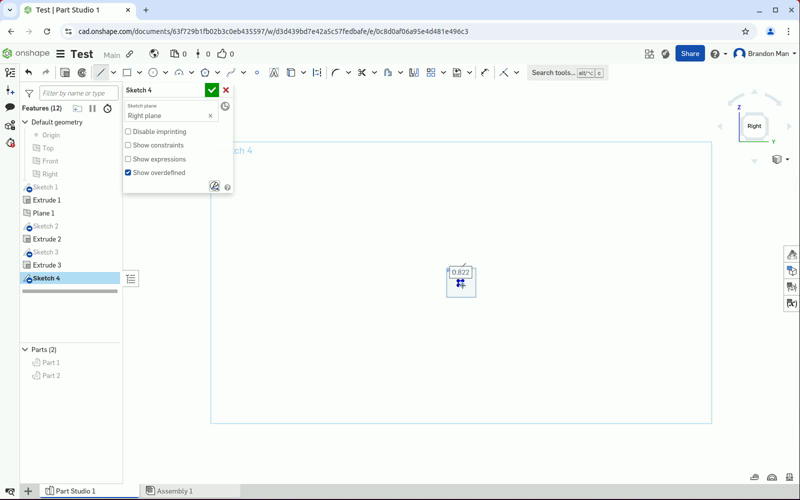
mouse_move(492, 285)
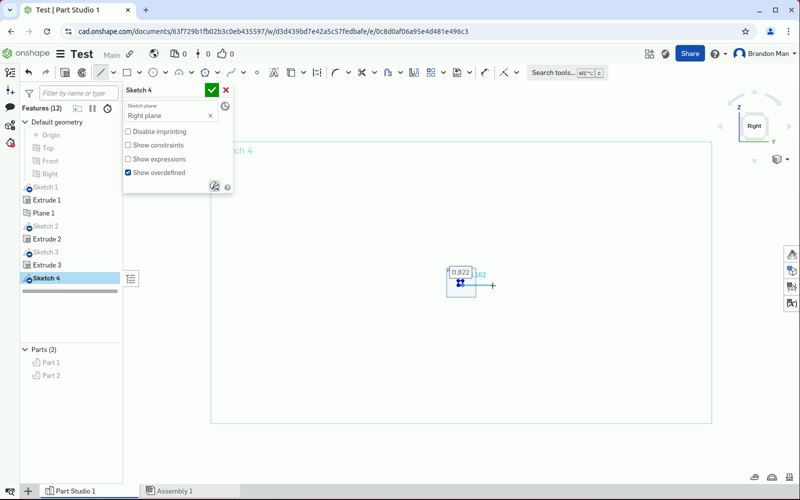
mouse_move(462, 280)
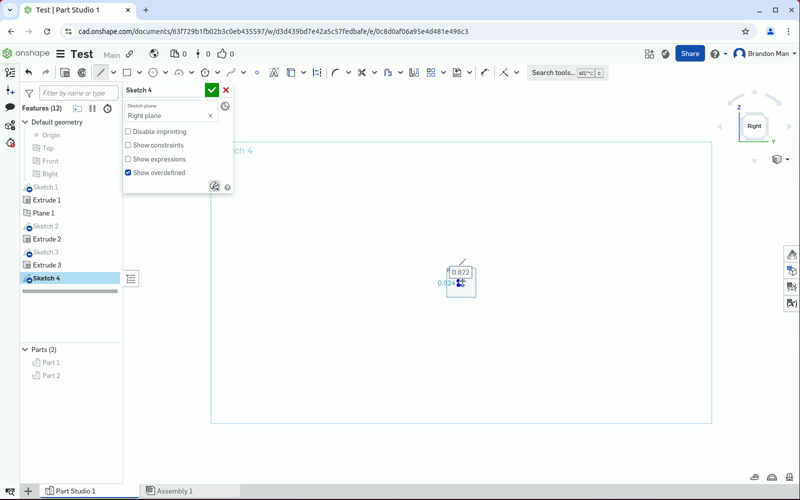
scroll(6)
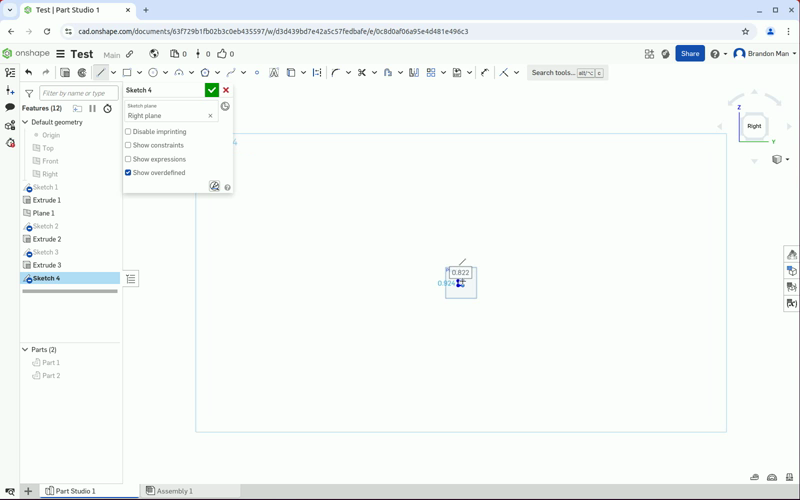
scroll(6)
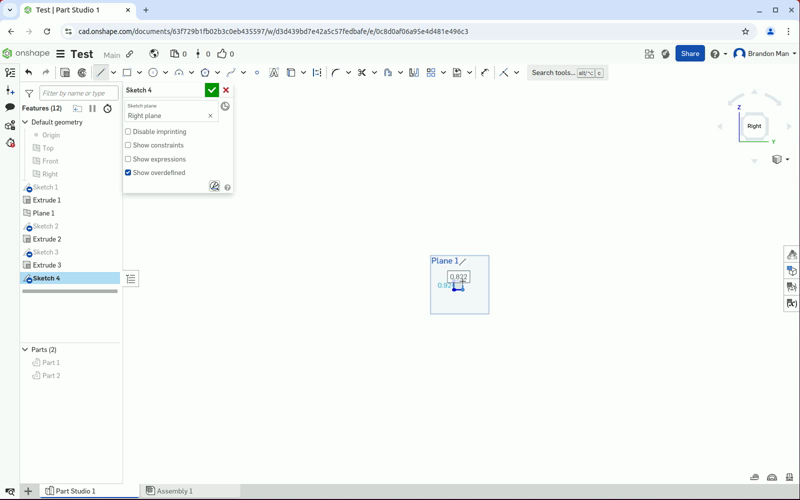
scroll(6)
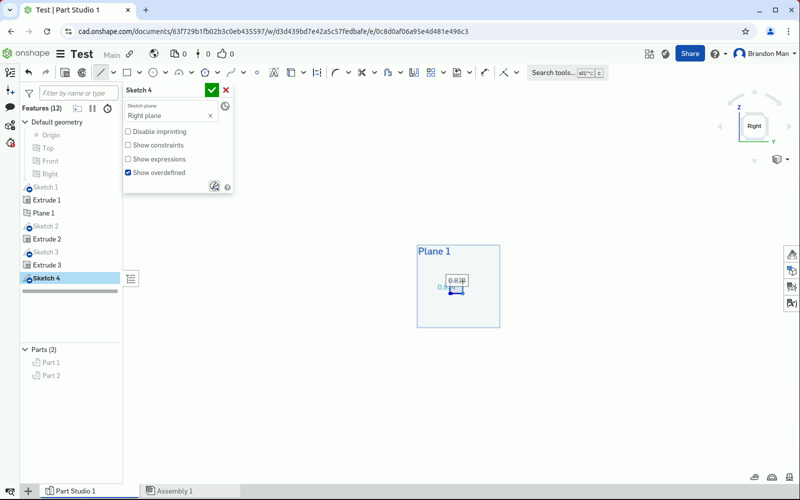
scroll(6)
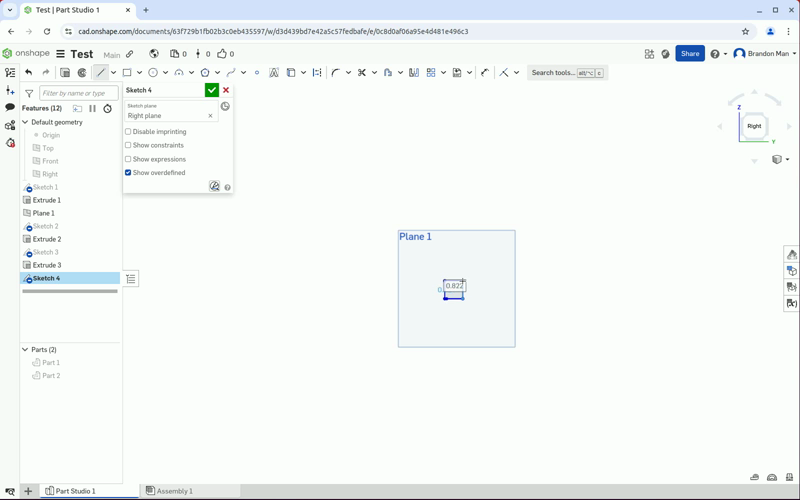
scroll(6)
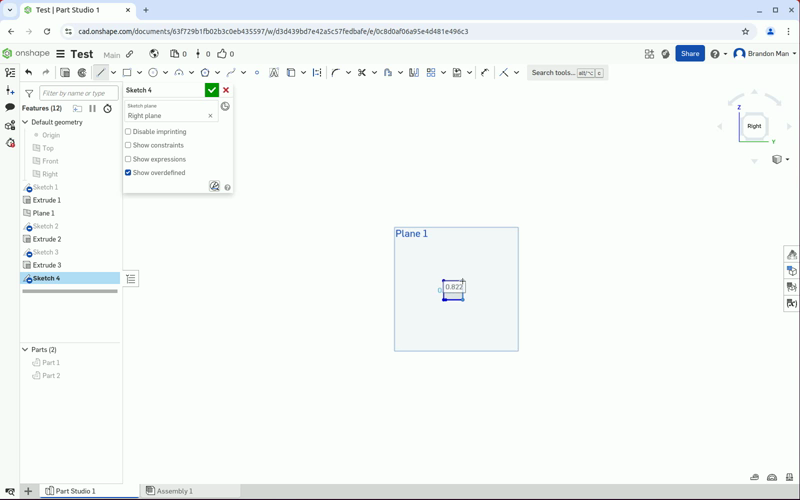
scroll(6)
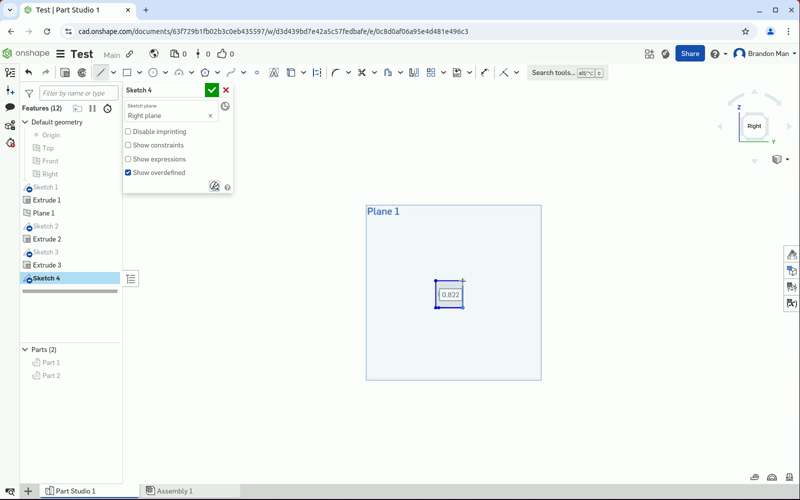
scroll(6)
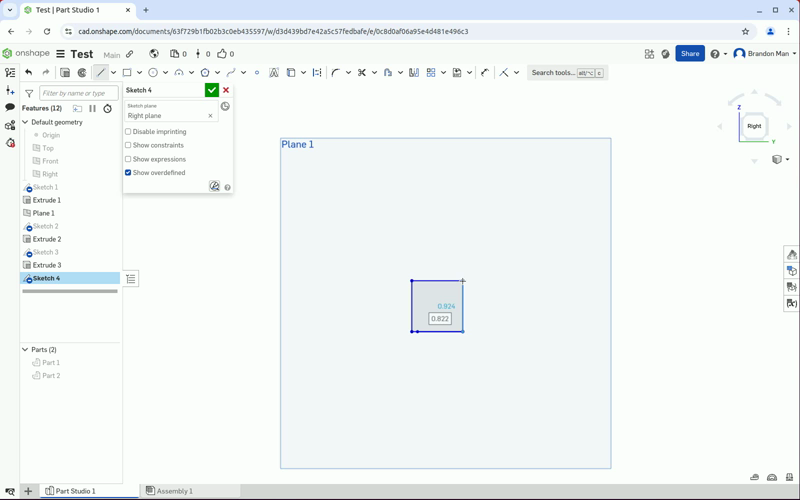
click(462, 280)
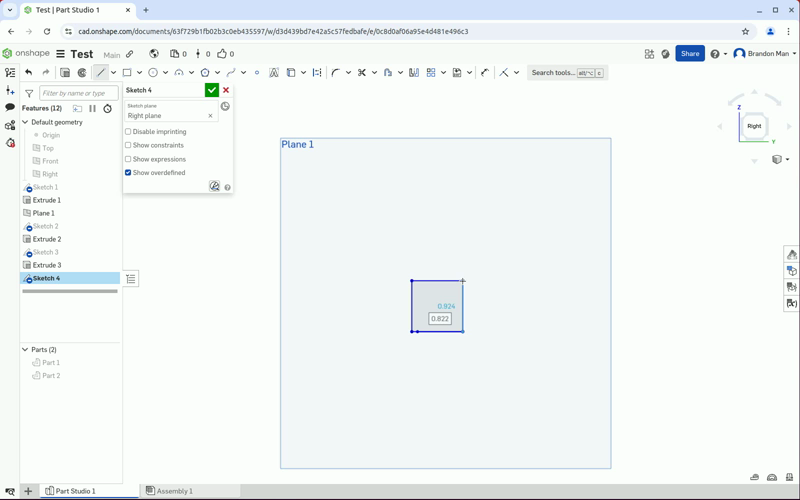
scroll(-6)
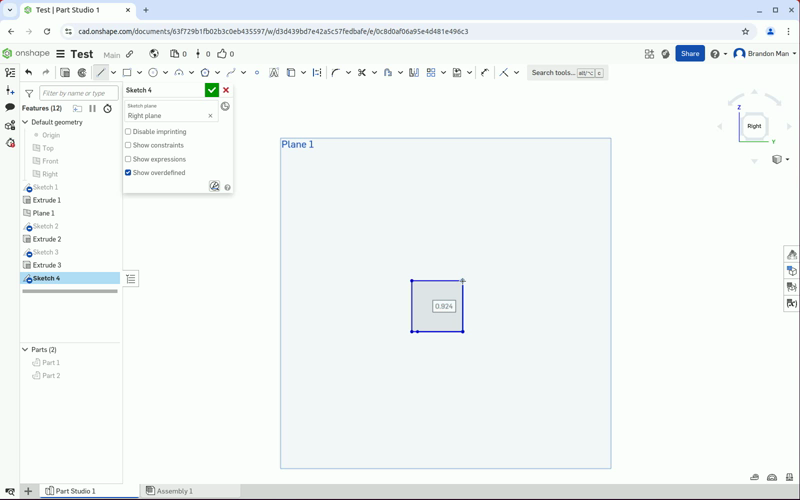
scroll(-6)
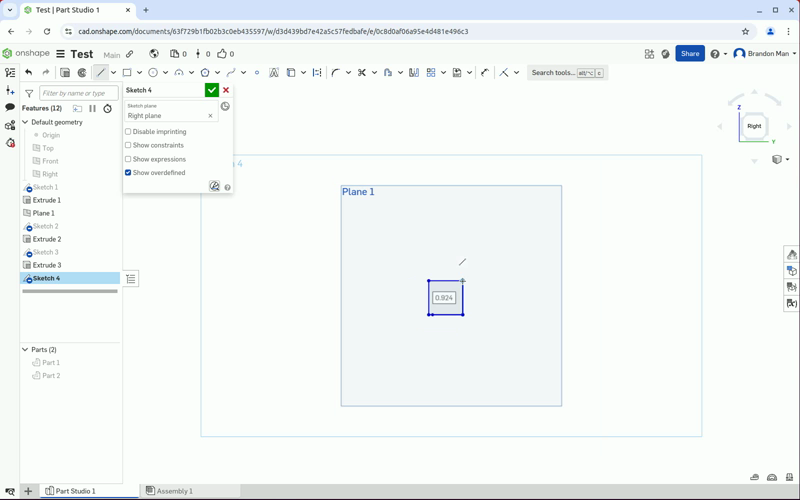
scroll(-6)
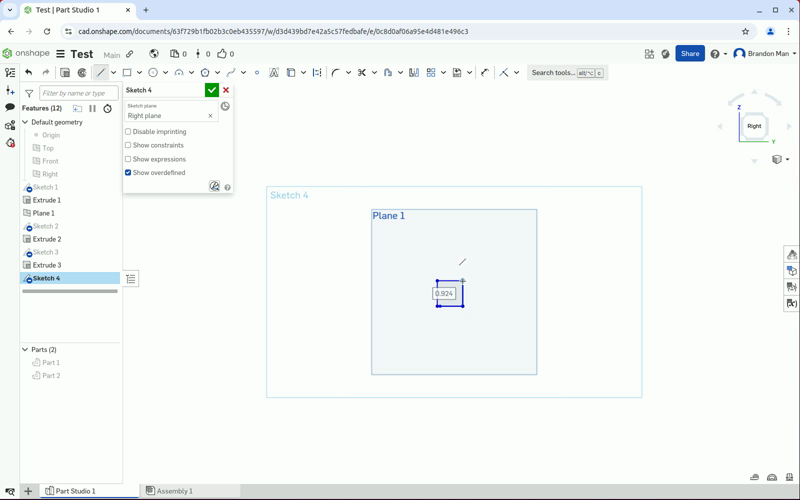
scroll(-6)
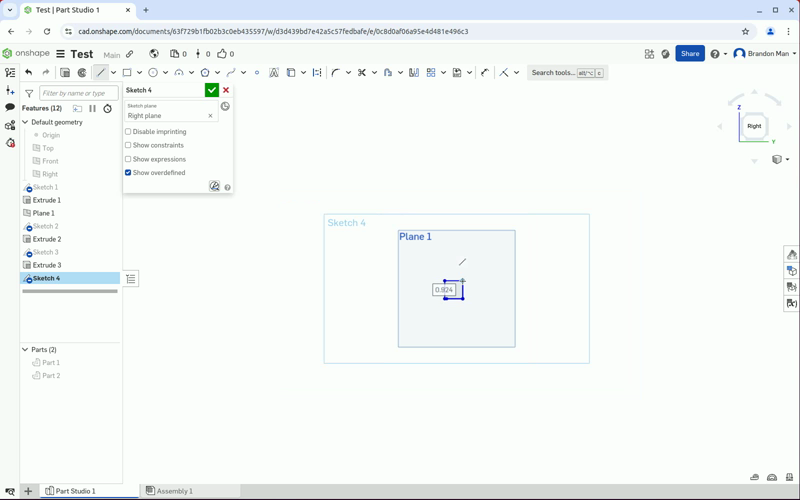
scroll(-6)
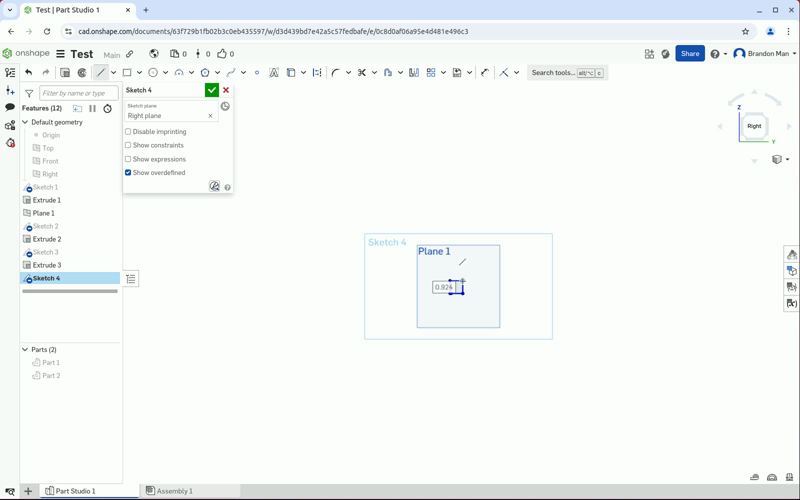
scroll(-6)
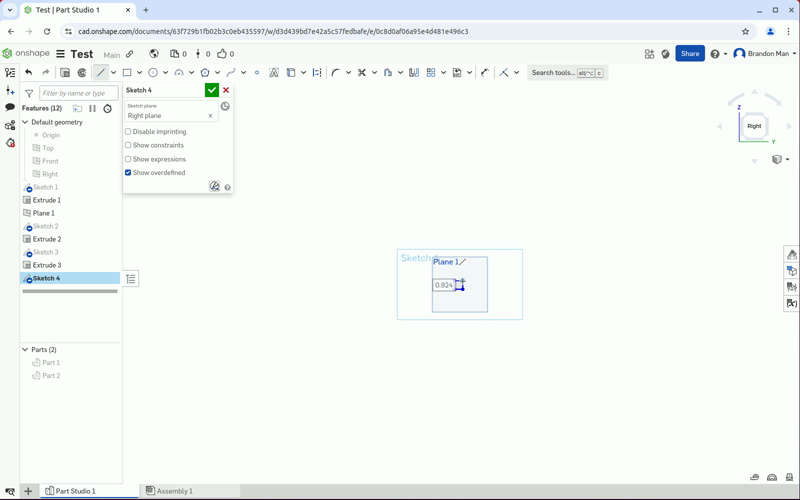
scroll(-6)
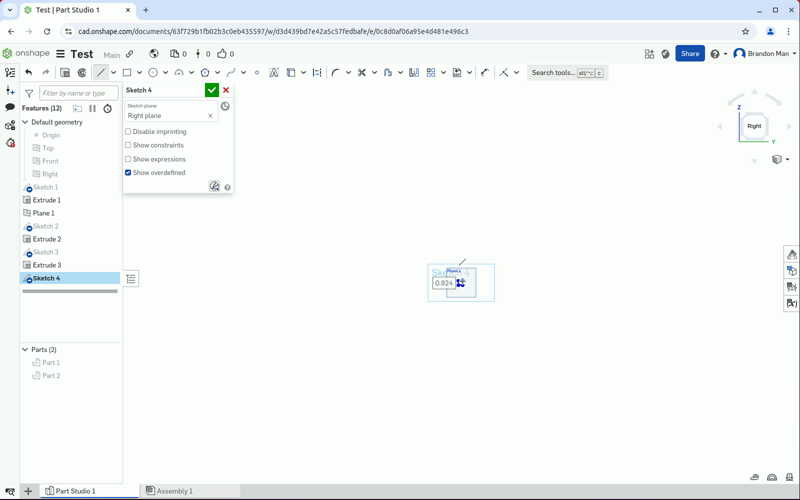
key_up(shift)
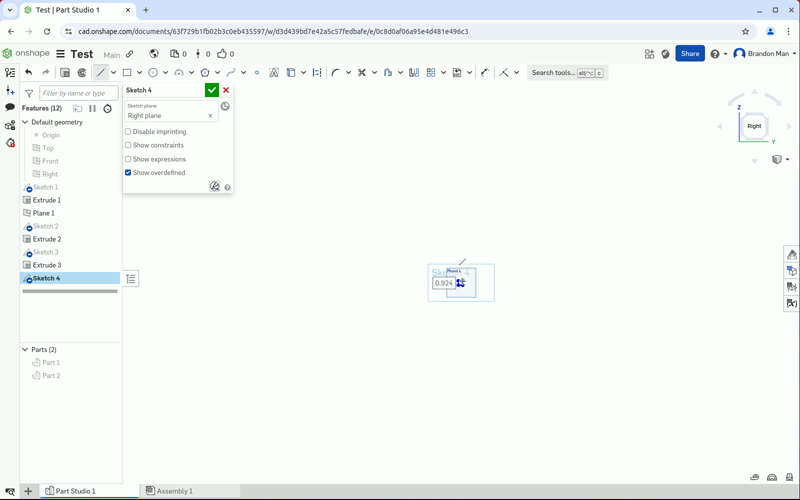
key_down(shift)
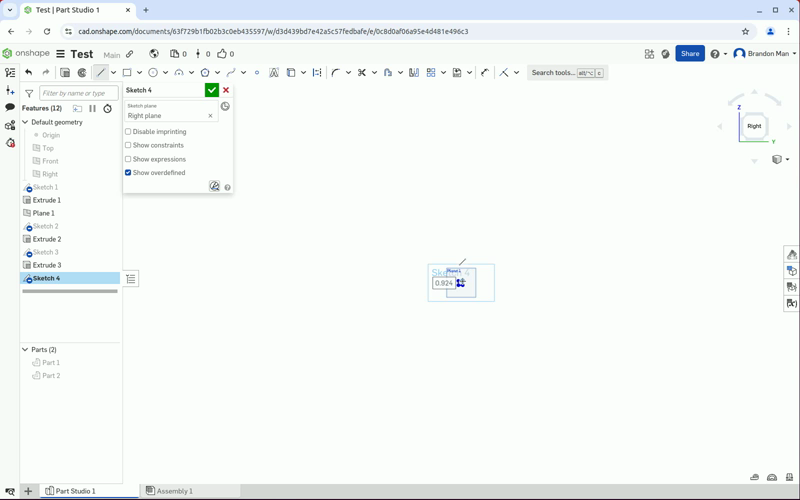
mouse_move(492, 280)
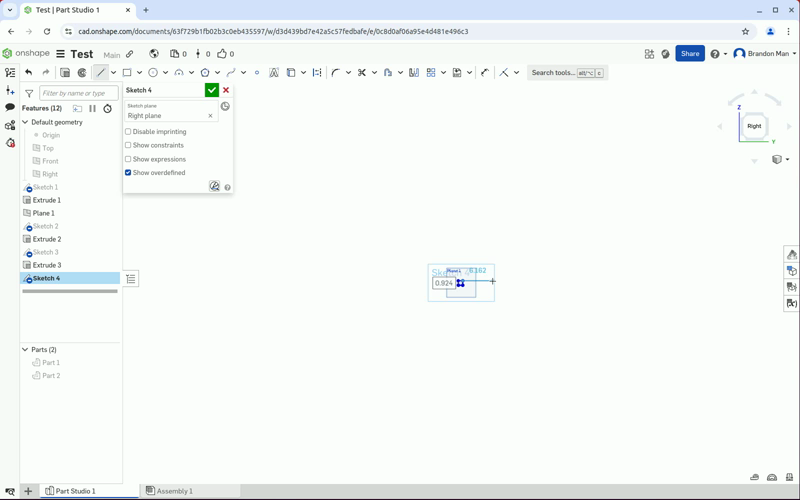
mouse_move(458, 280)
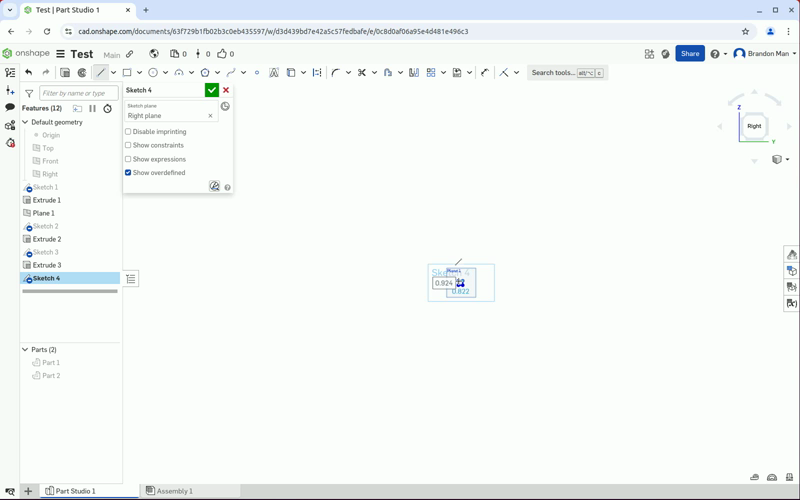
scroll(6)
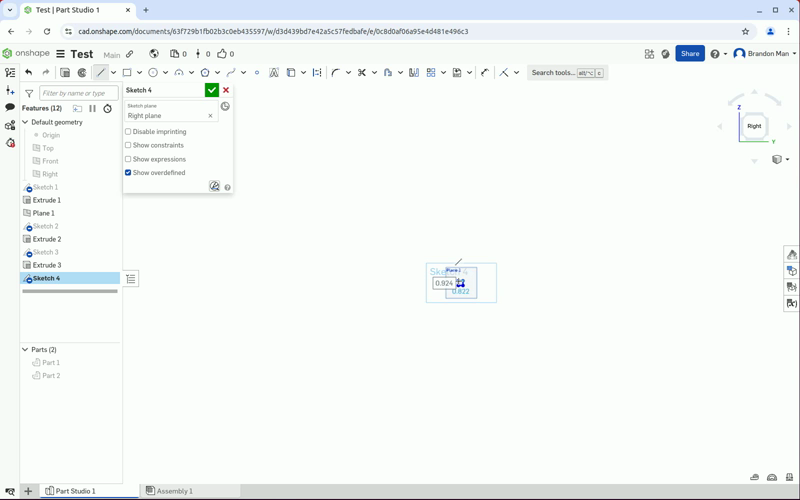
scroll(6)
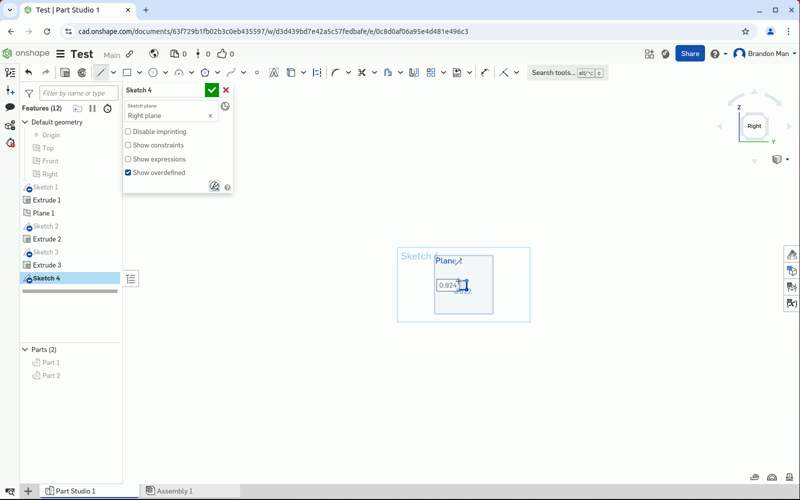
scroll(6)
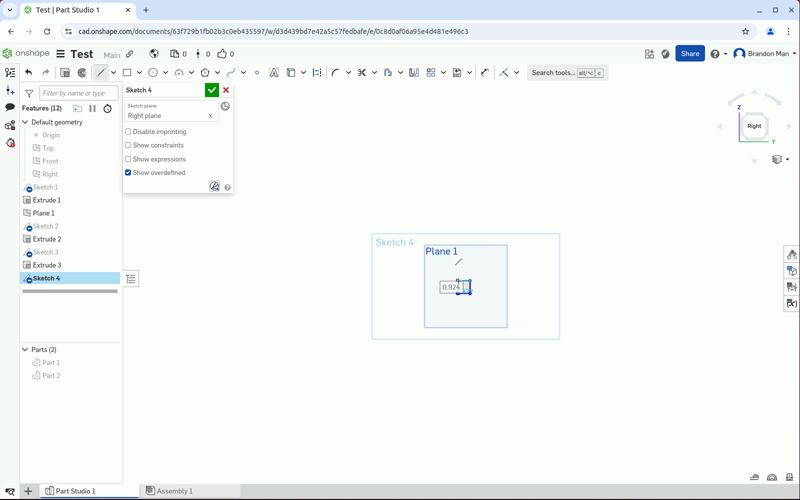
scroll(6)
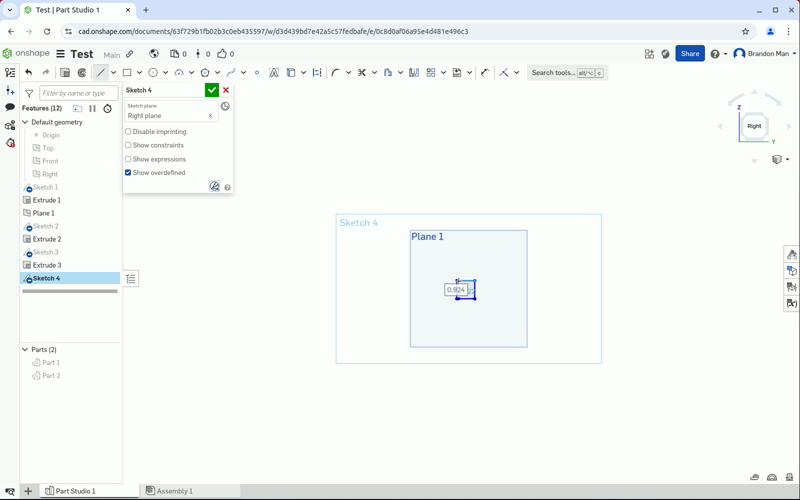
scroll(6)
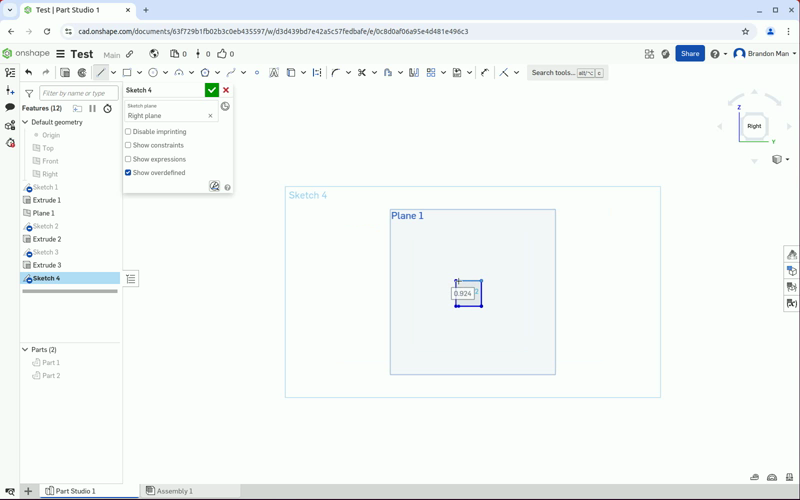
scroll(6)
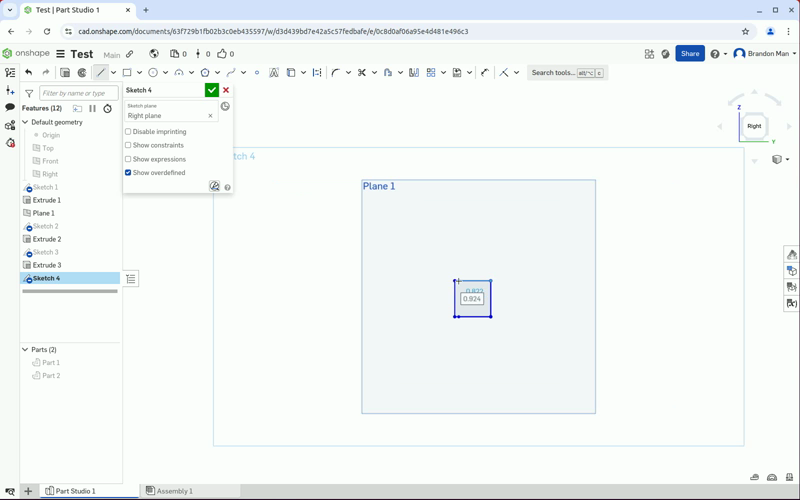
scroll(6)
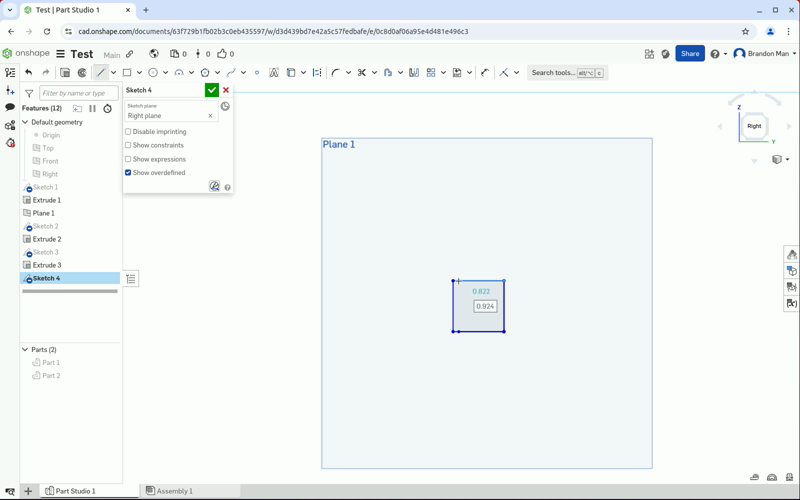
click(458, 280)
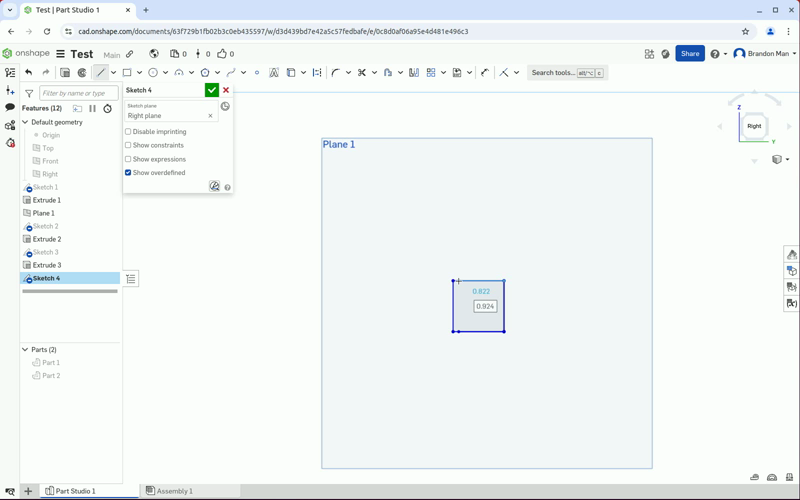
scroll(-6)
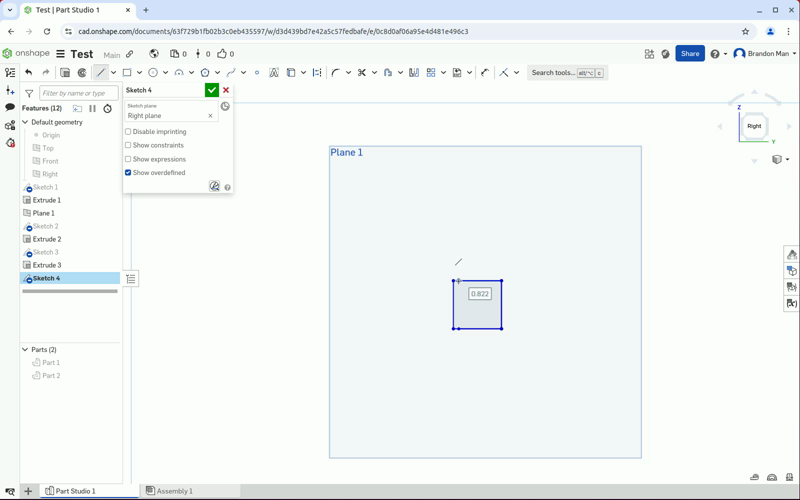
scroll(-6)
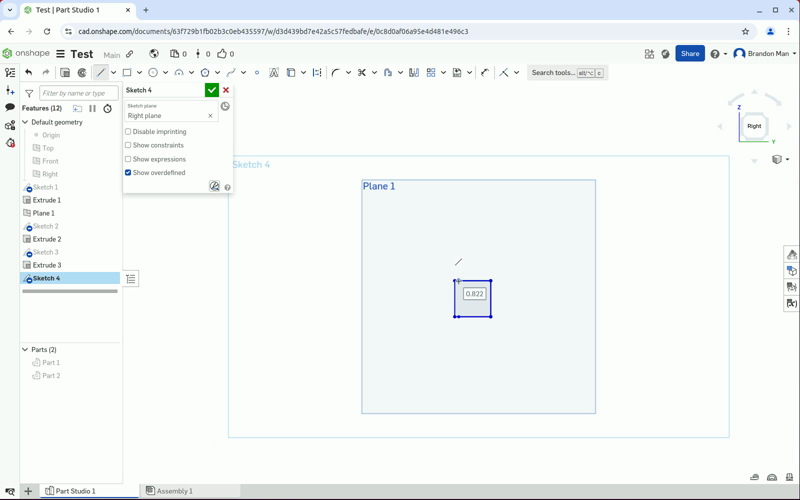
scroll(-6)
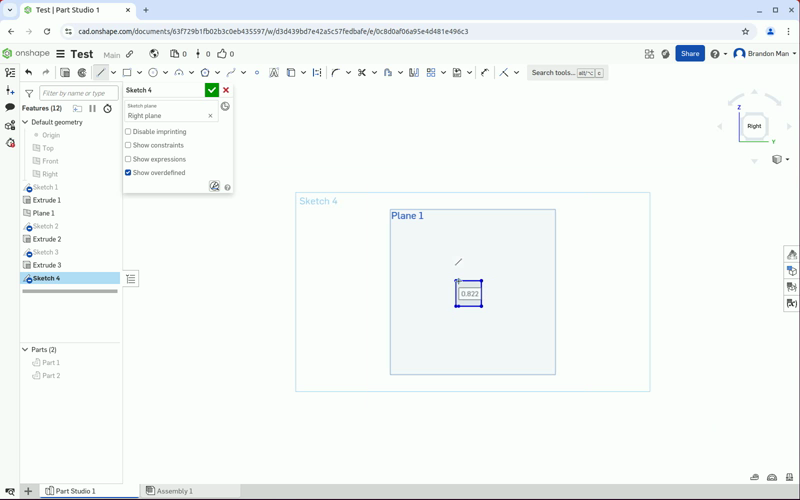
scroll(-6)
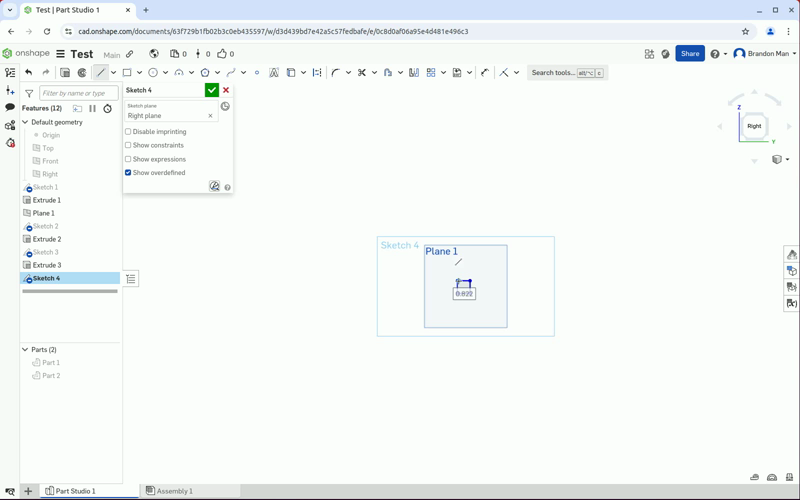
scroll(-6)
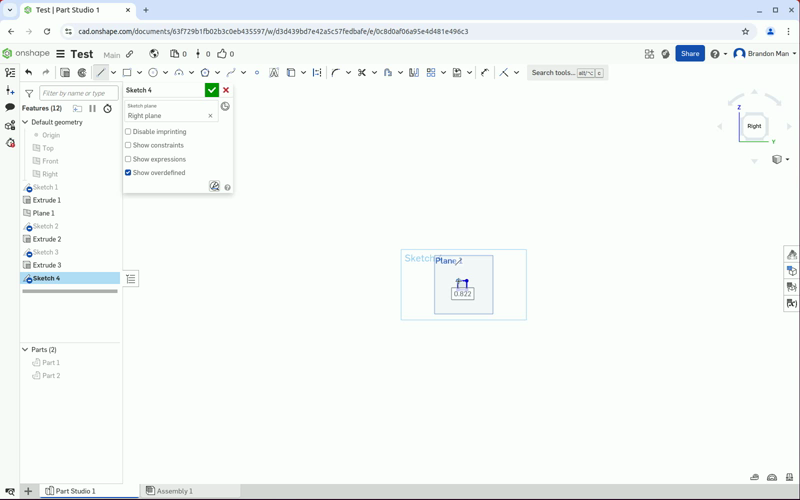
scroll(-6)
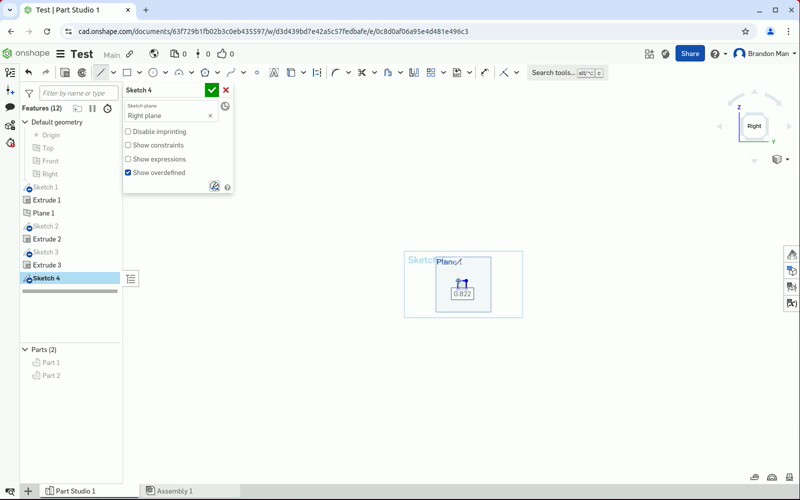
scroll(-6)
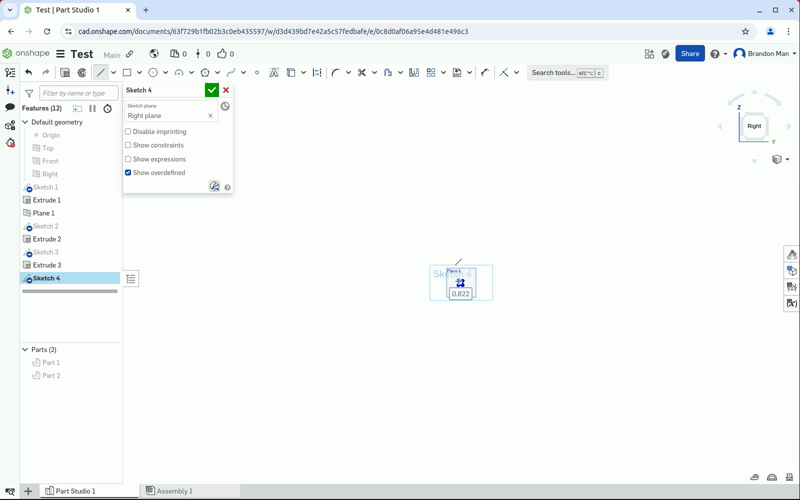
key_up(shift)
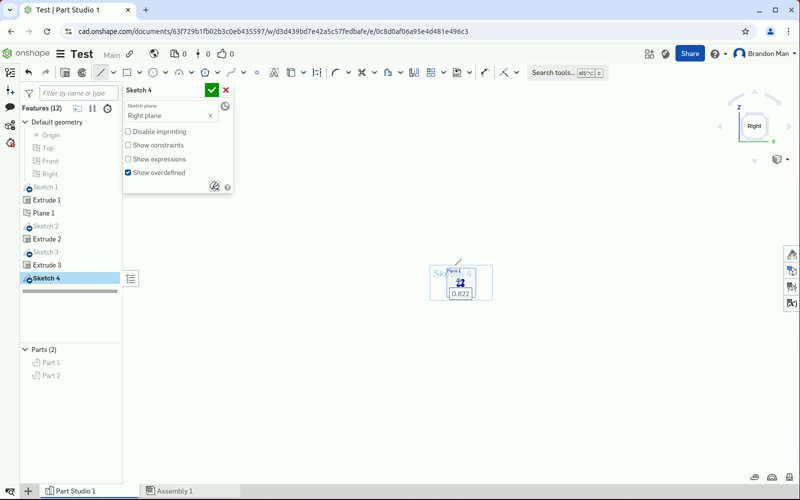
mouse_move(488, 280)
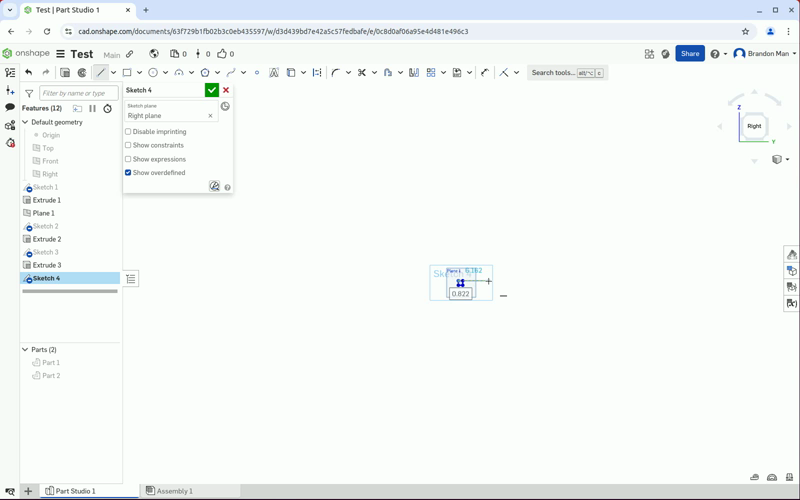
key_down(shift)
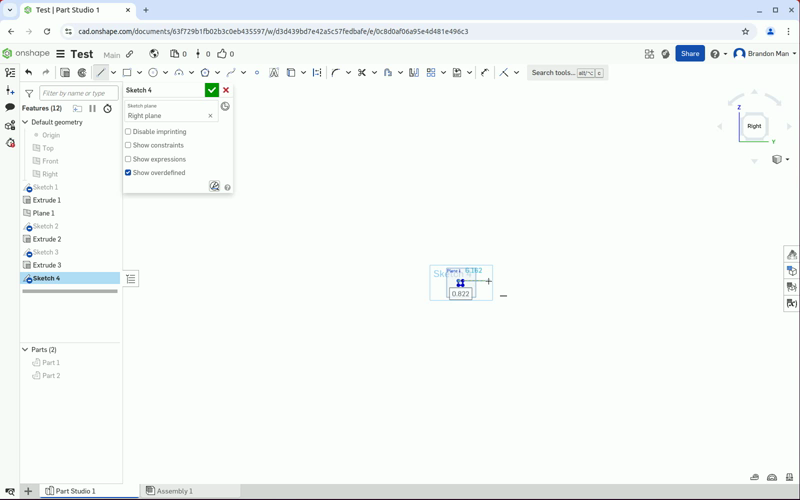
mouse_move(458, 285)
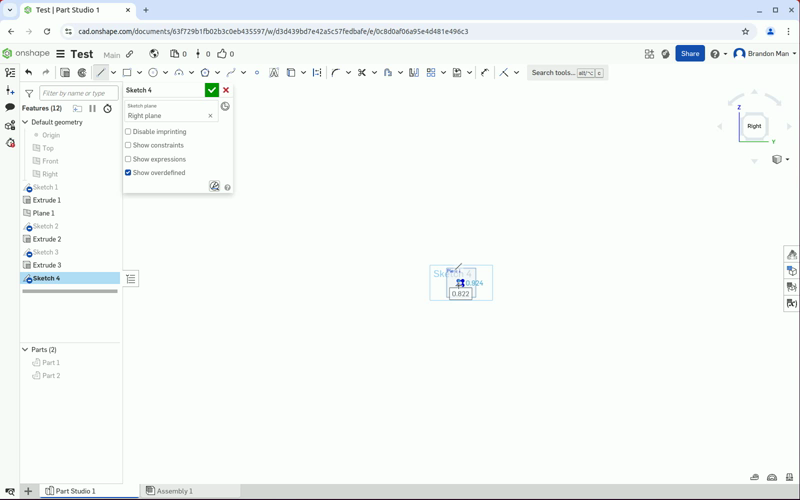
scroll(6)
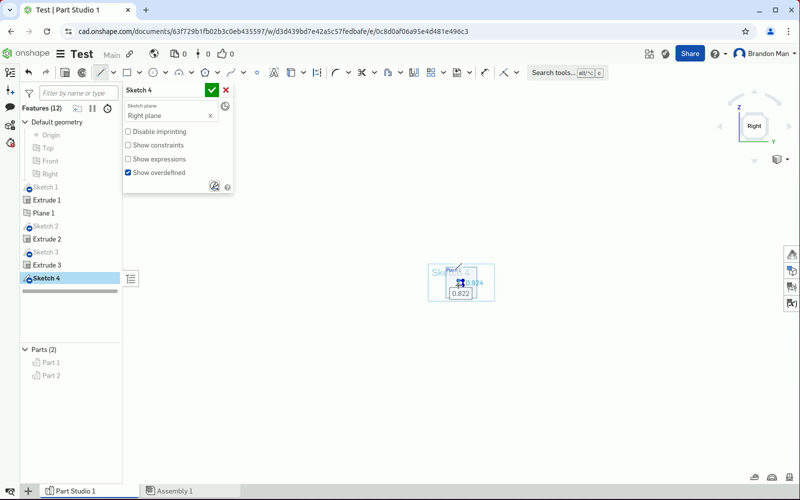
scroll(6)
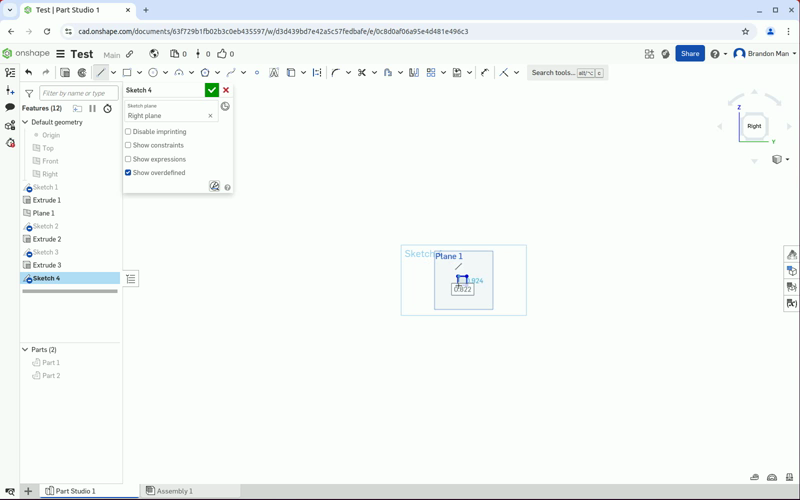
scroll(6)
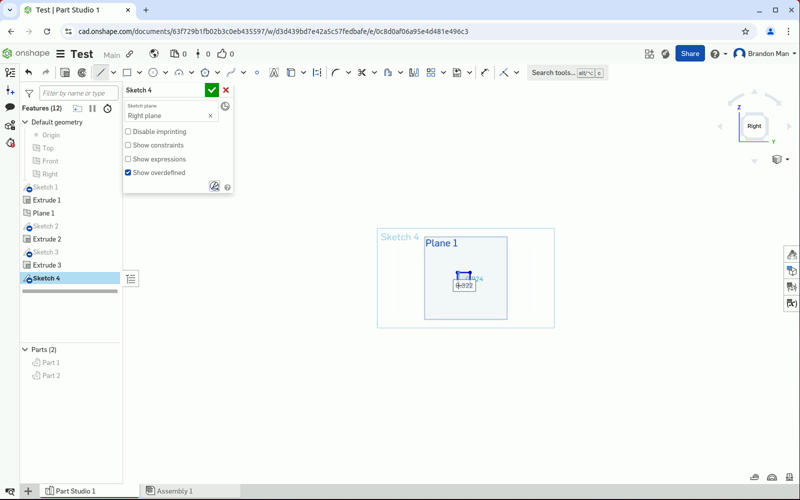
scroll(6)
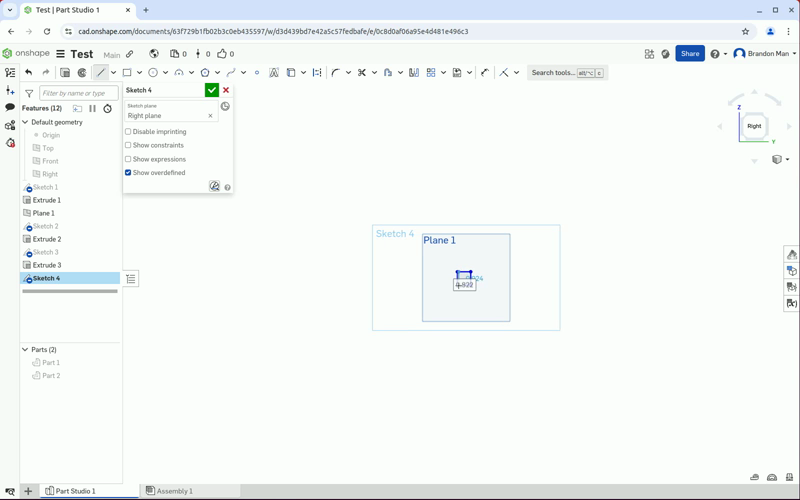
scroll(6)
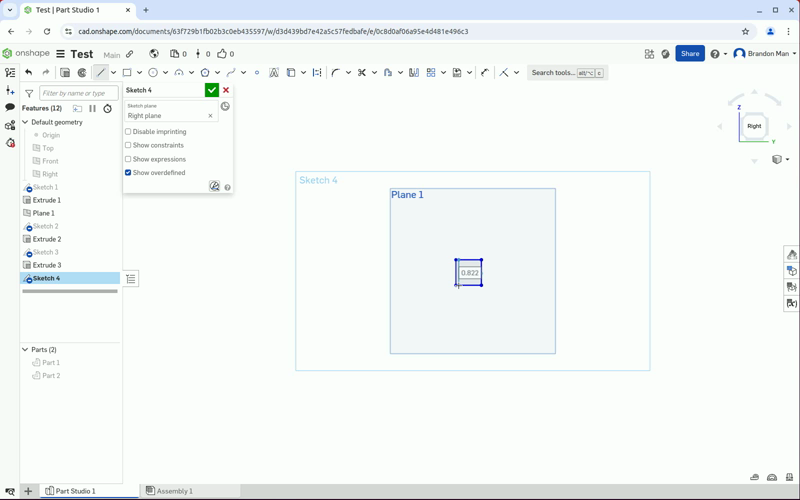
scroll(6)
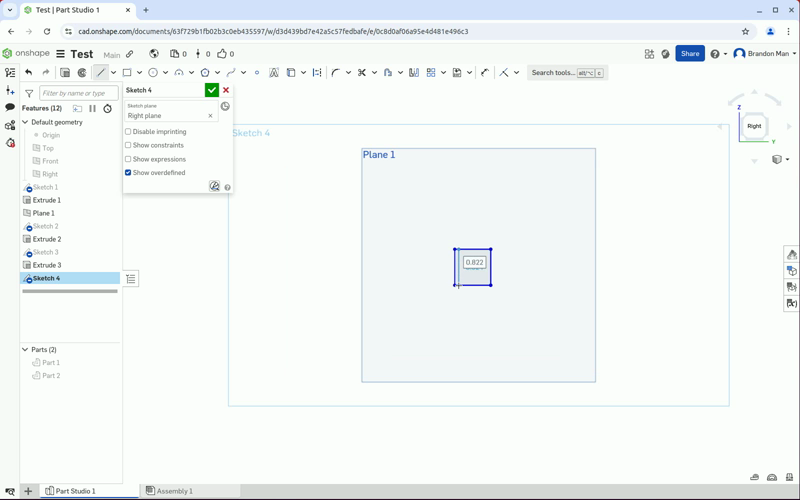
scroll(6)
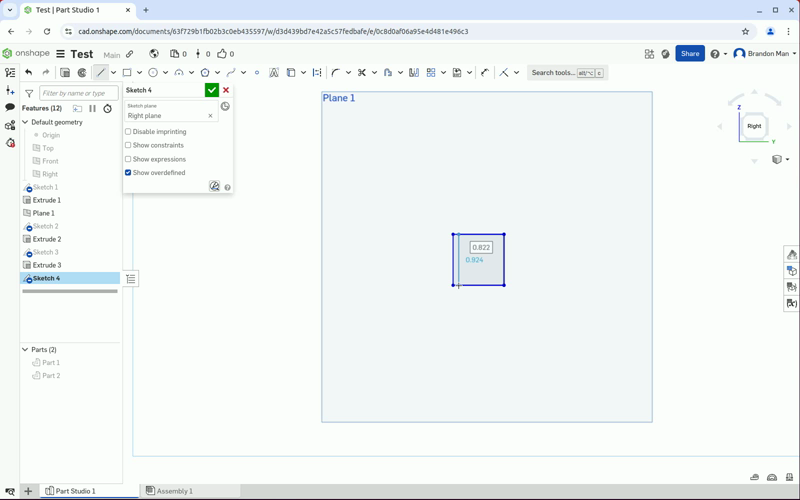
key_up(shift)
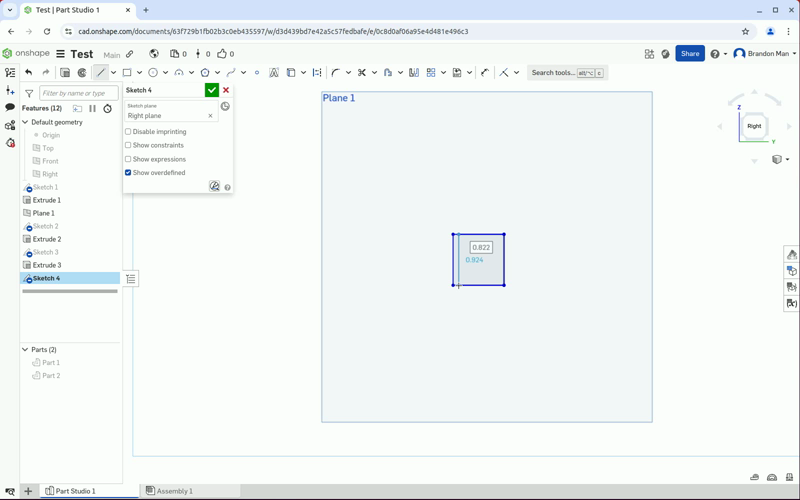
click(458, 285)
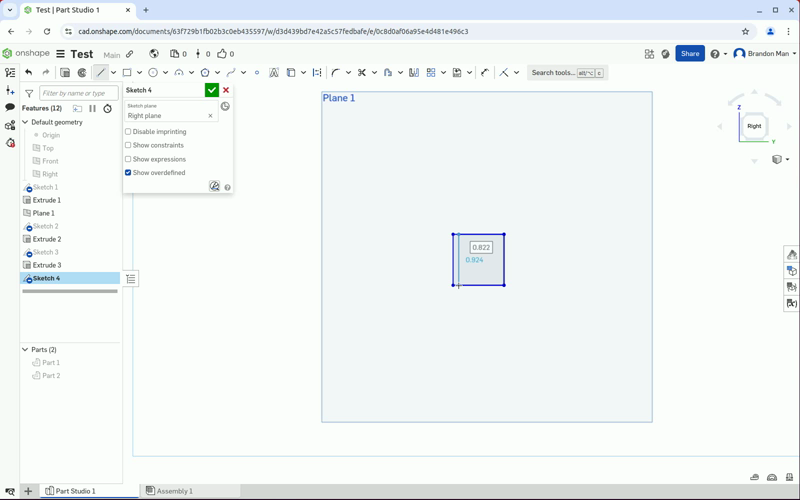
scroll(-6)
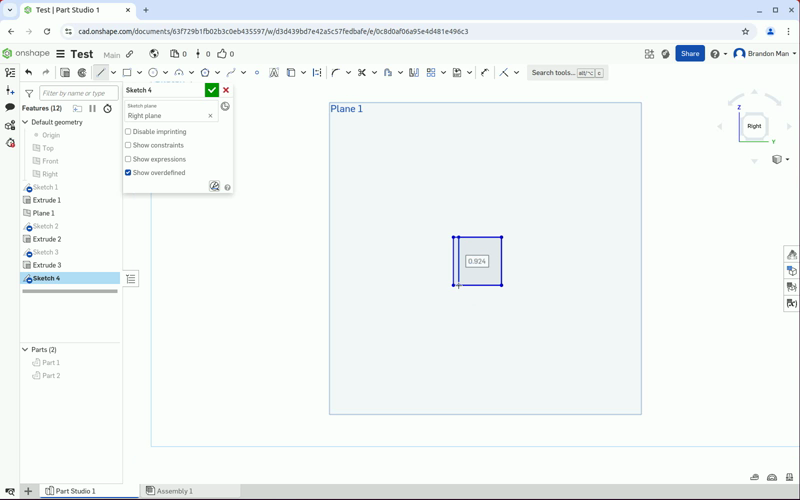
scroll(-6)
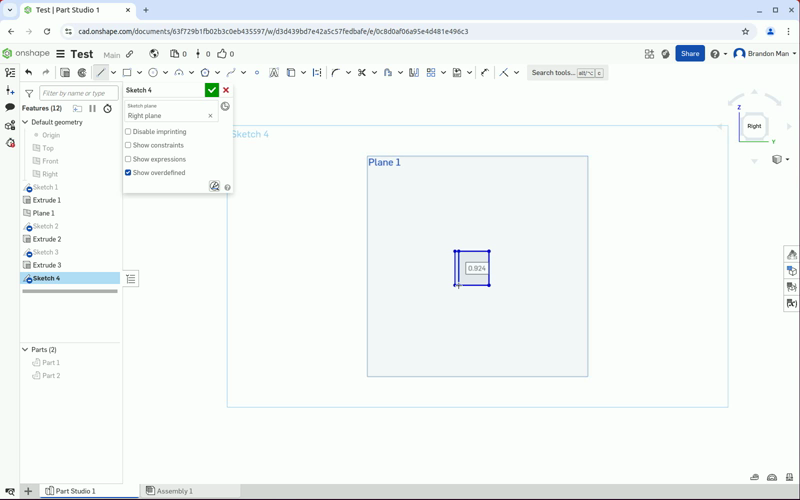
scroll(-6)
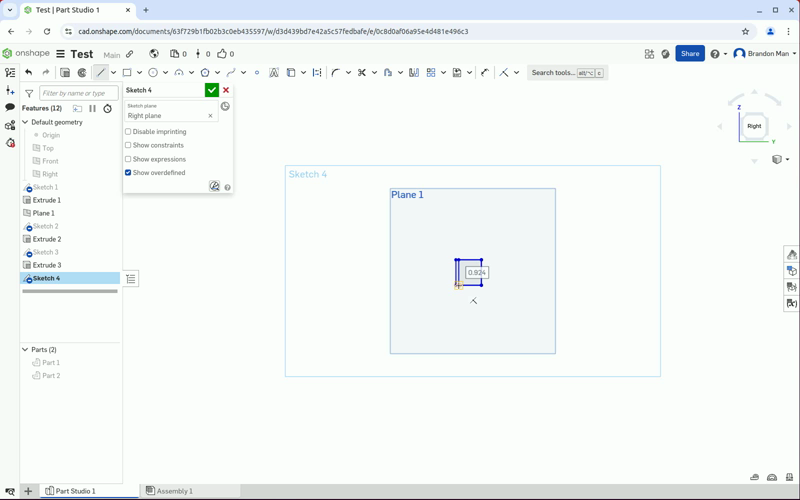
scroll(-6)
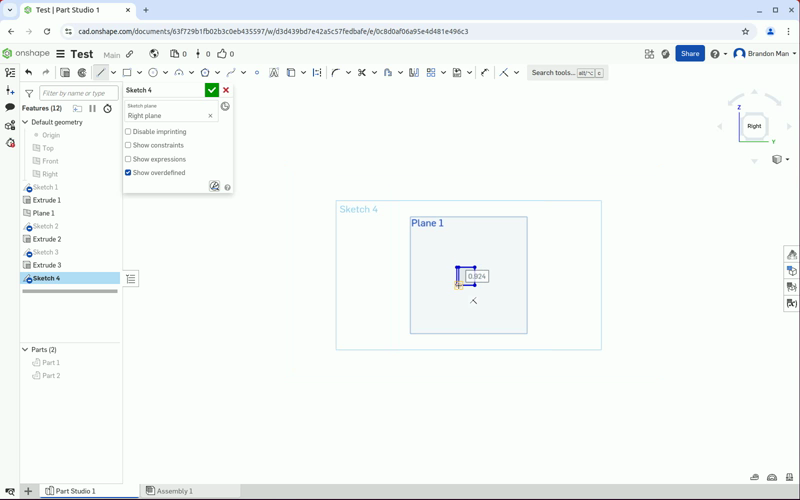
scroll(-6)
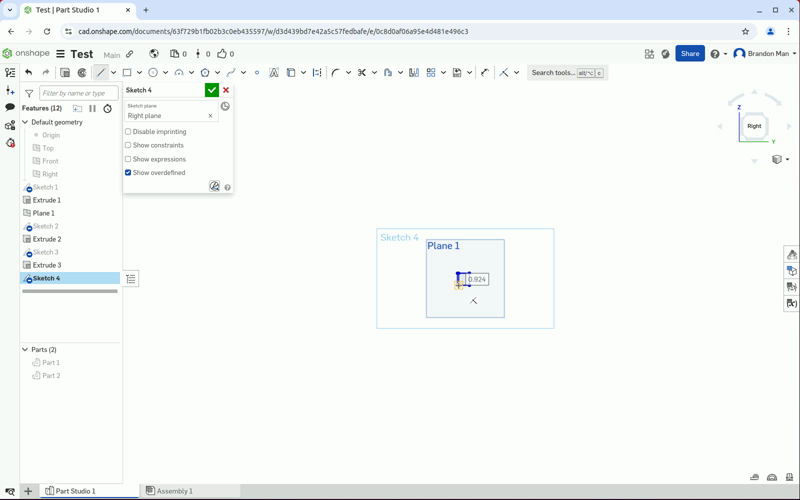
scroll(-6)
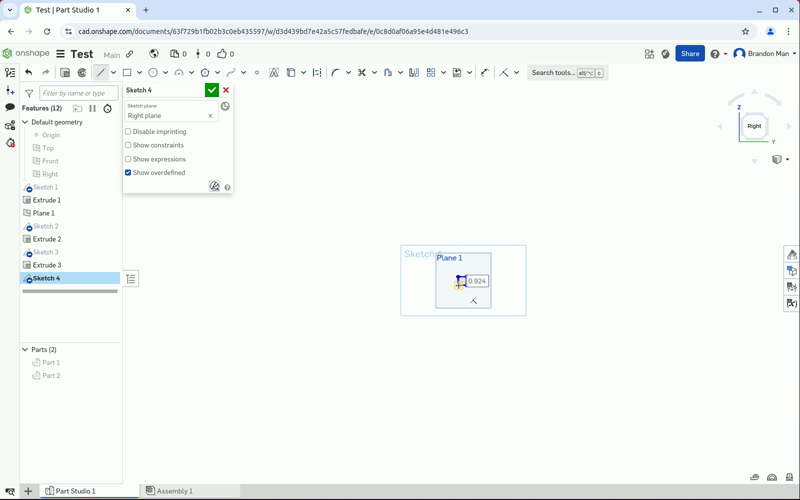
scroll(-6)
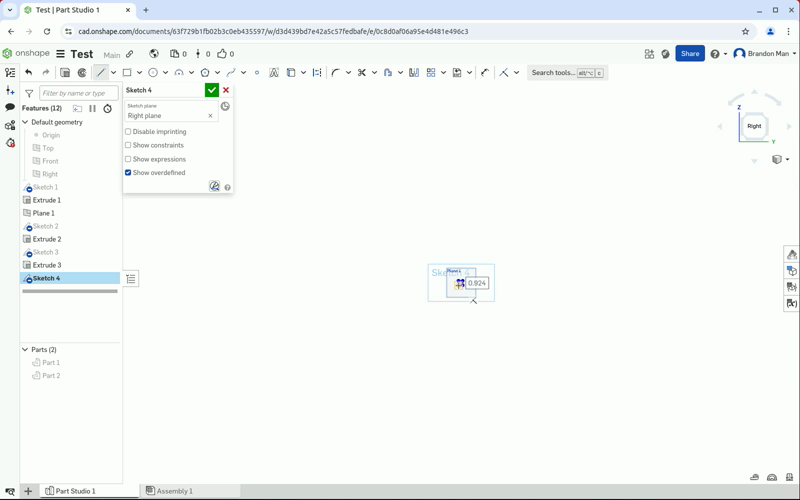
key(esc)
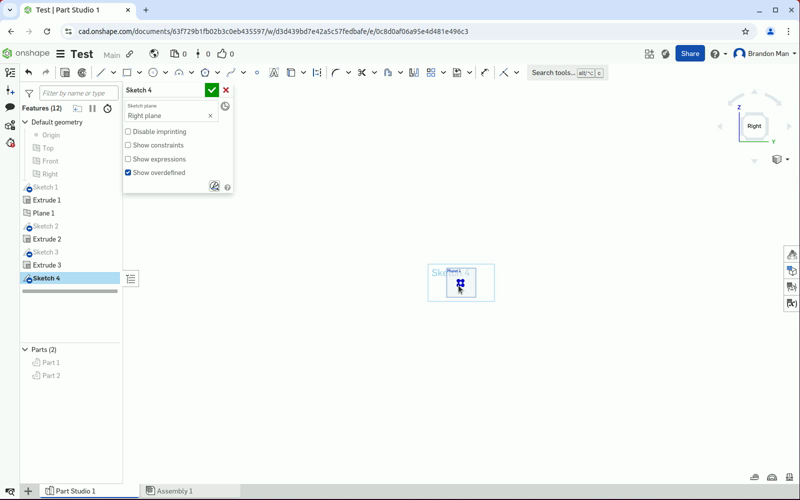
mouse_move(458, 281)
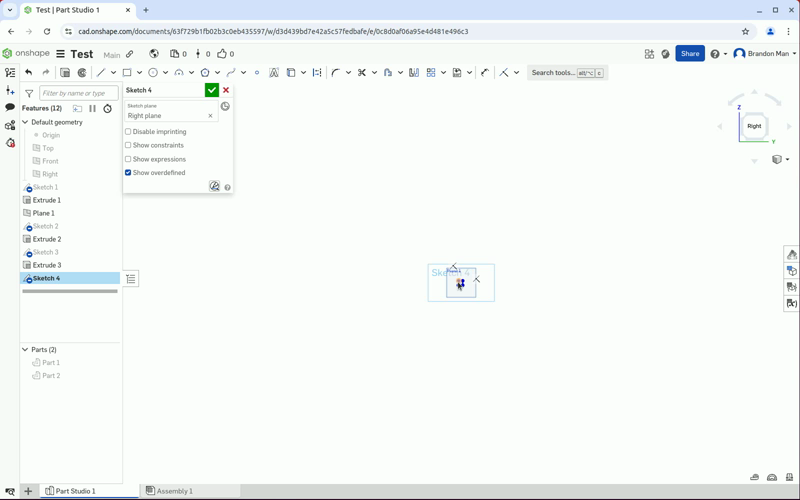
scroll(6)
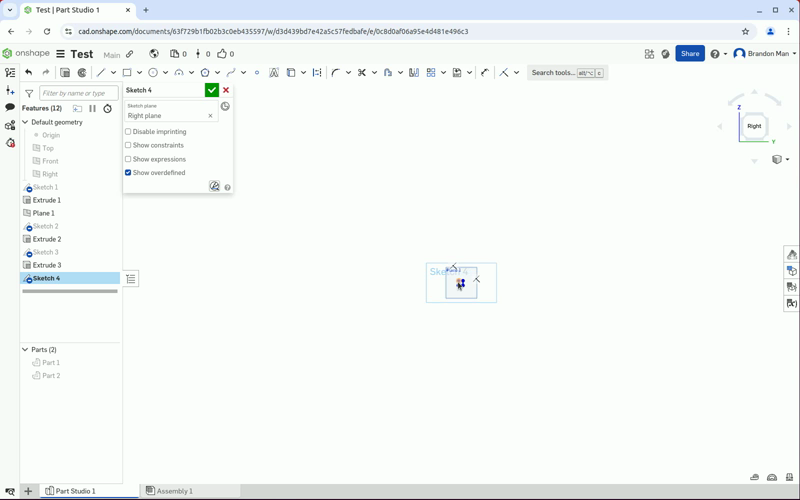
scroll(6)
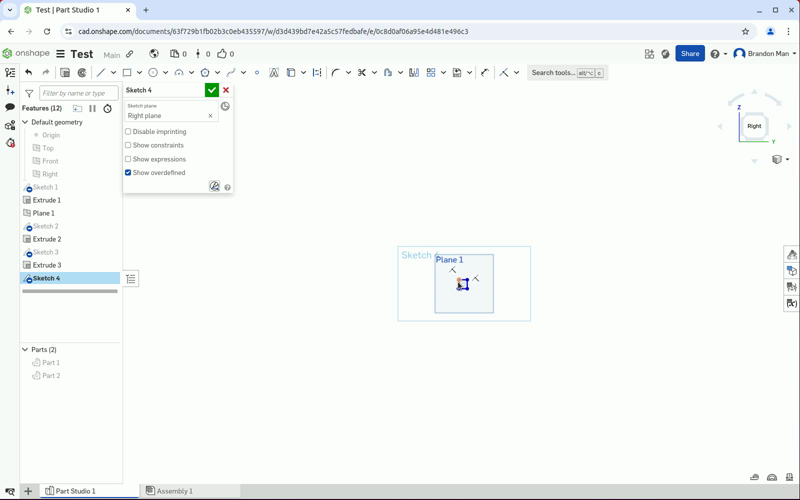
scroll(6)
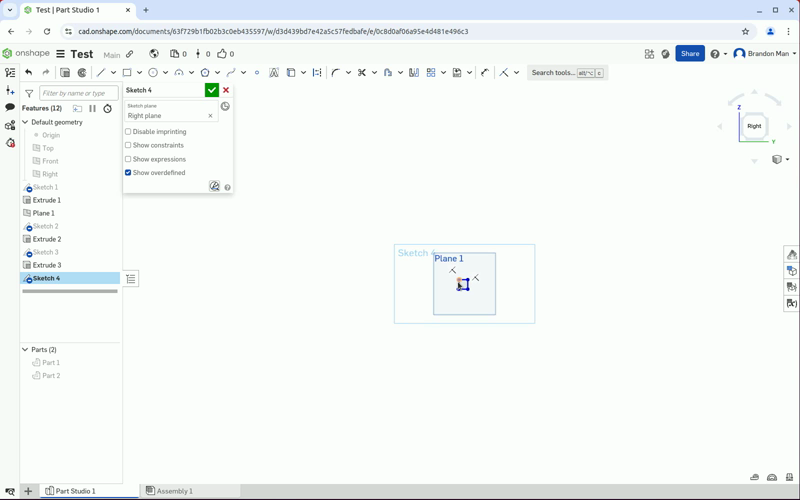
scroll(6)
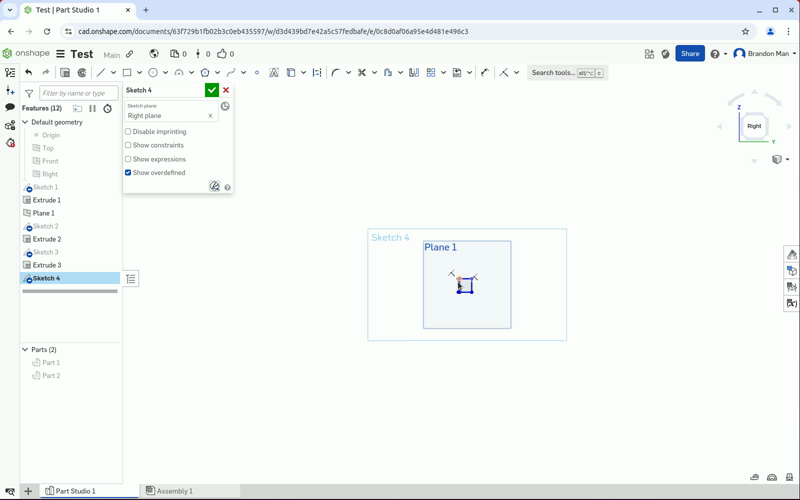
scroll(6)
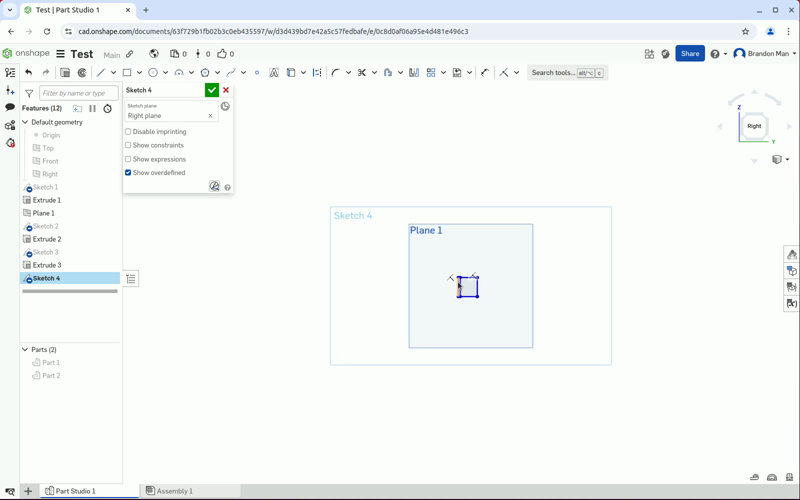
scroll(6)
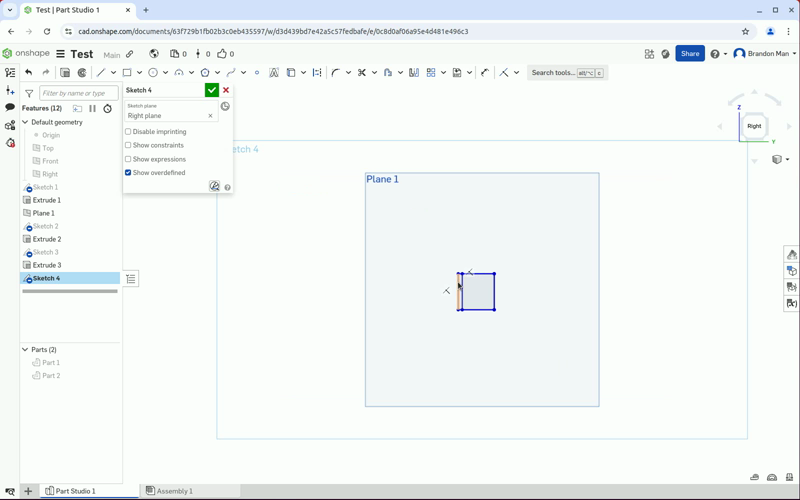
scroll(6)
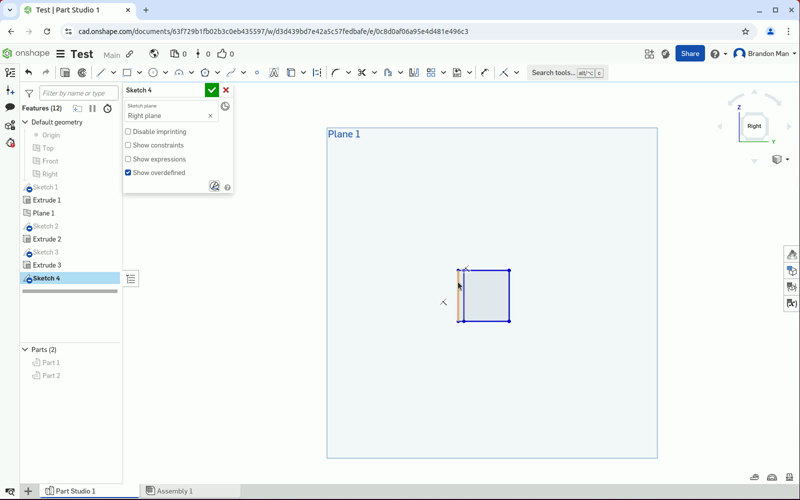
click(458, 281)
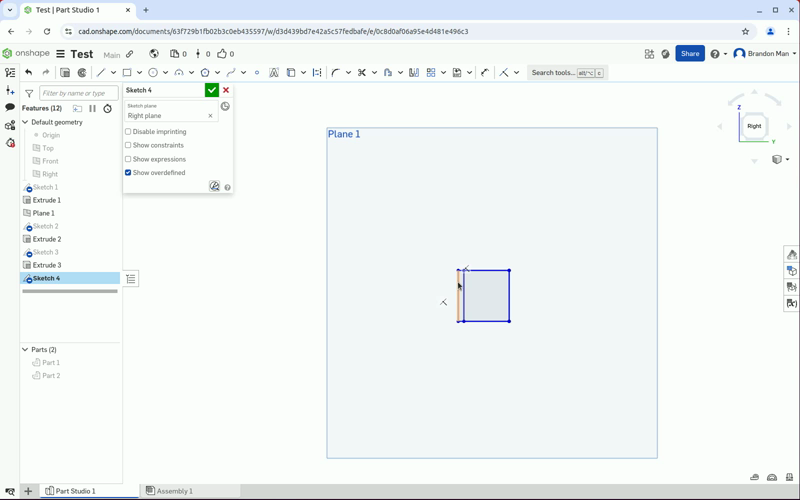
scroll(-6)
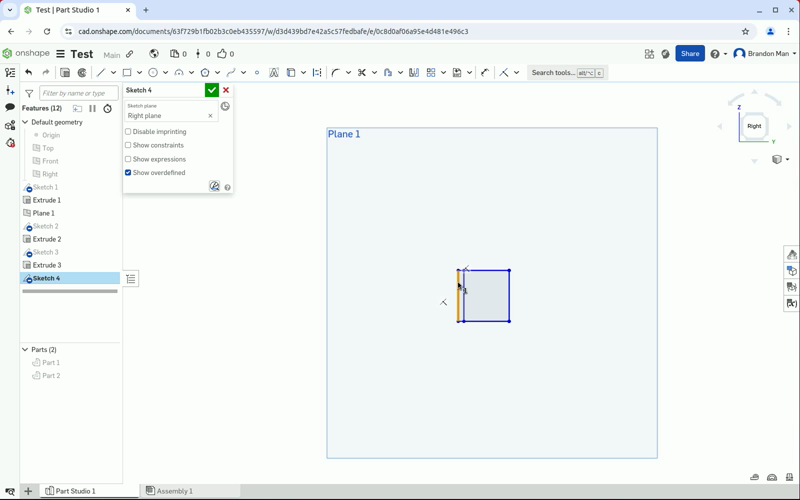
scroll(-6)
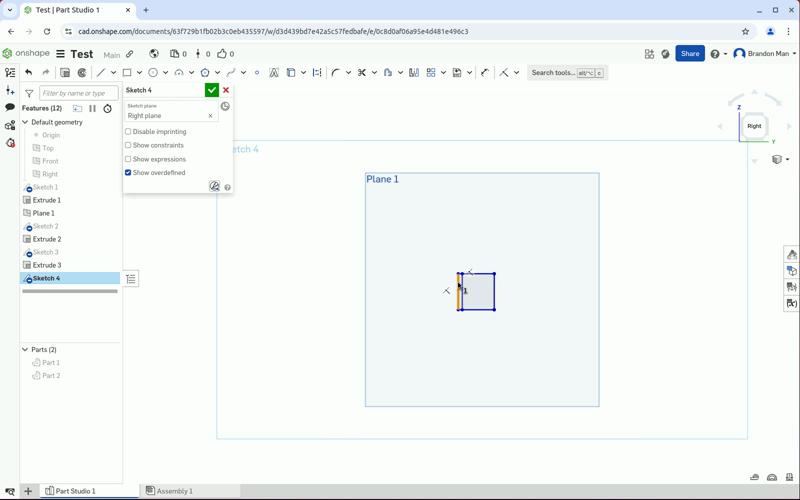
scroll(-6)
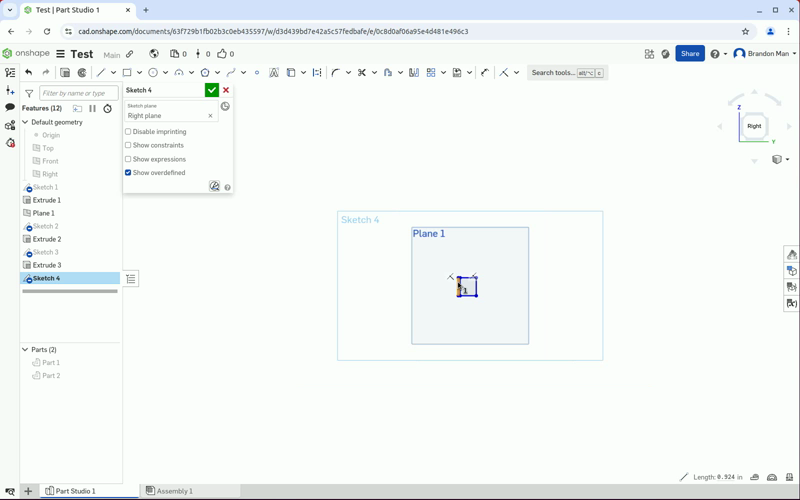
scroll(-6)
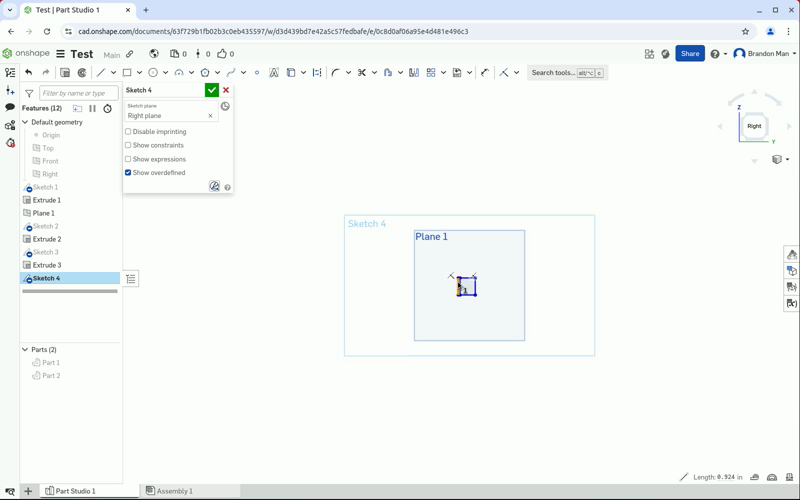
scroll(-6)
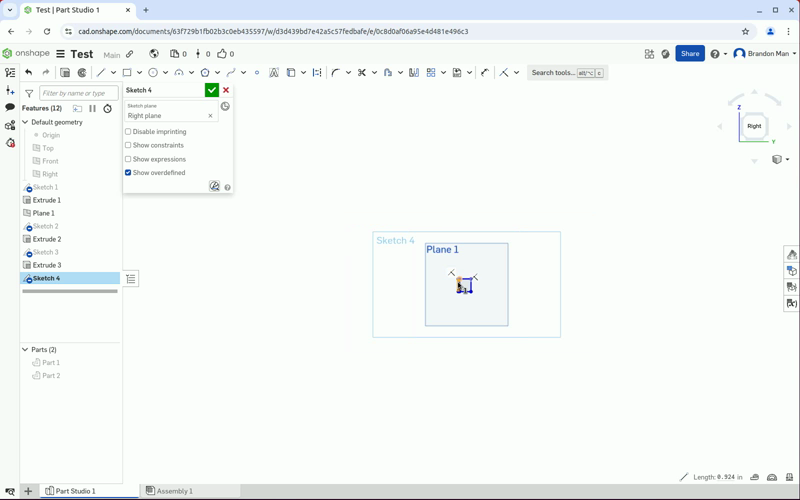
scroll(-6)
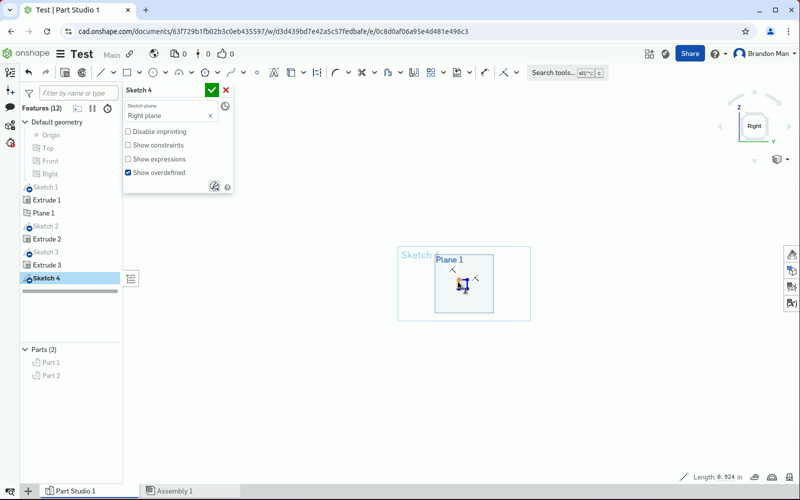
scroll(-6)
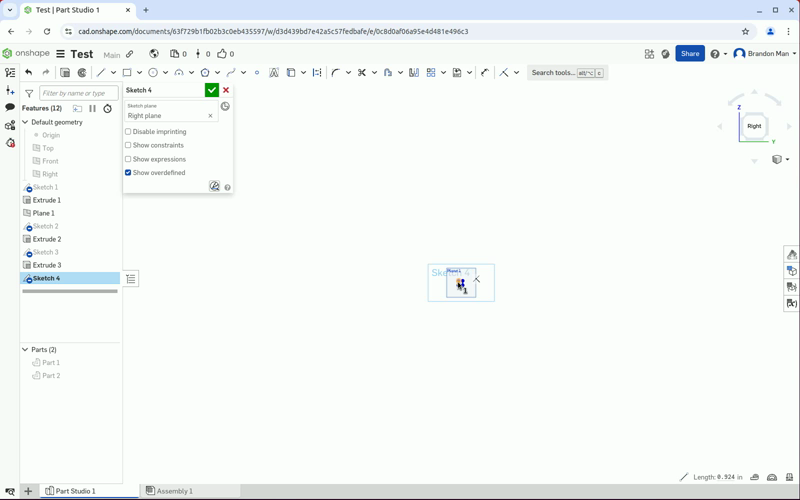
mouse_move(73, 352)
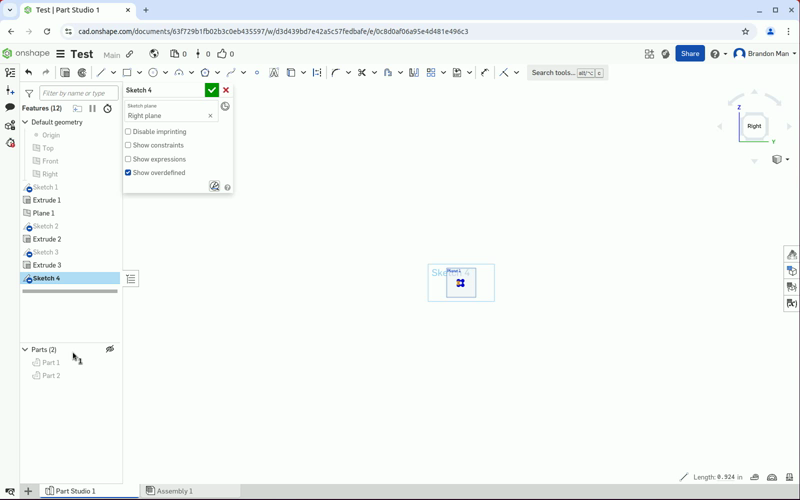
key(shift+y)
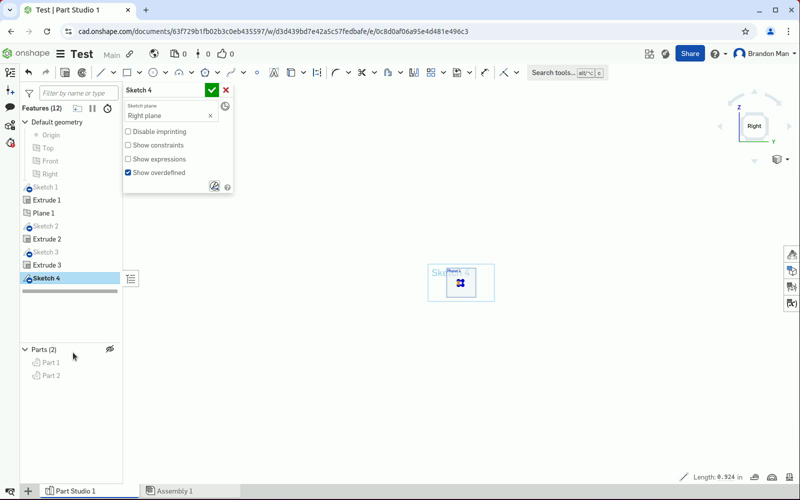
key(shift+e)
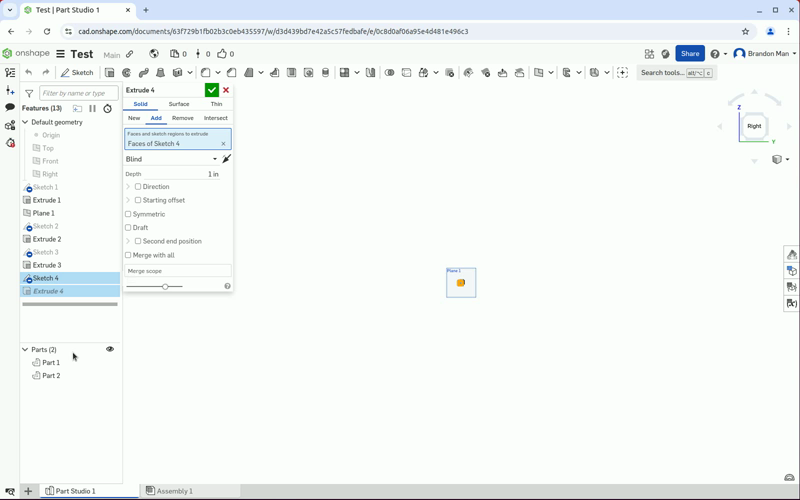
mouse_move(143, 106)
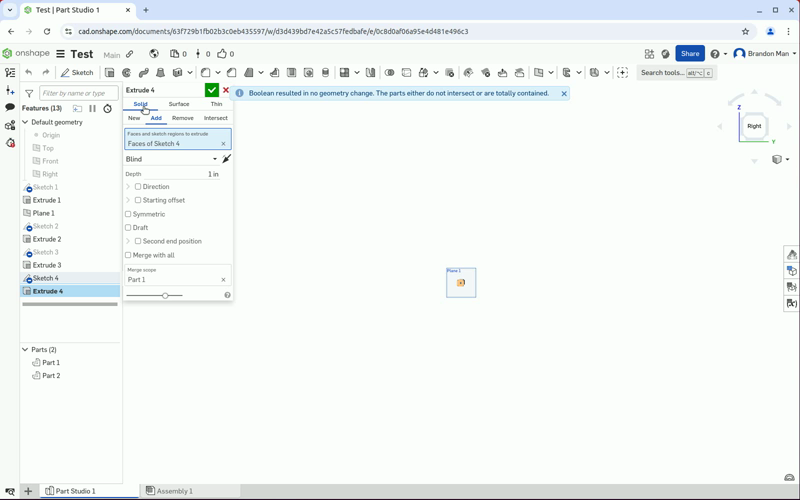
click(143, 106)
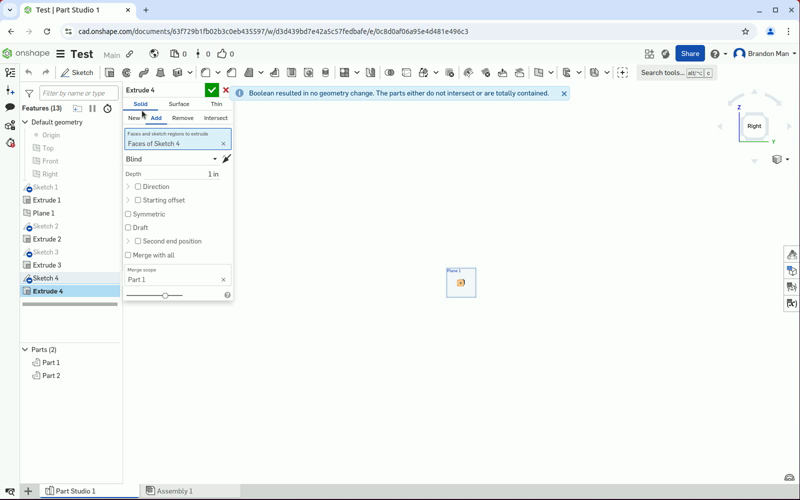
mouse_move(137, 120)
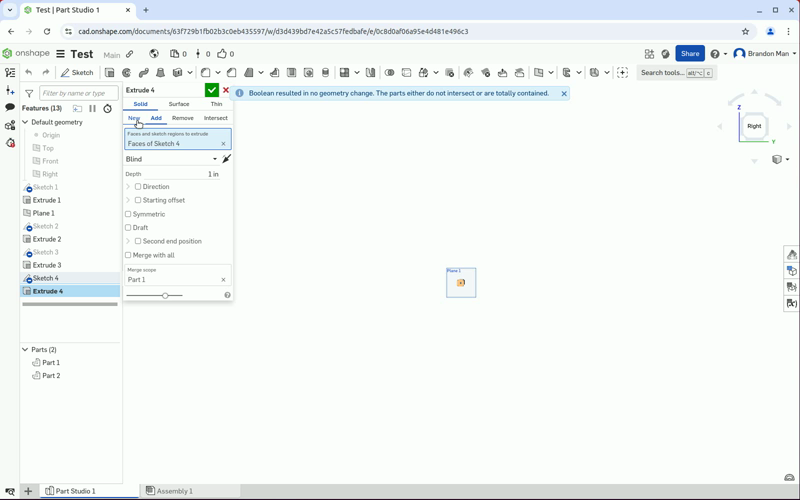
click(137, 120)
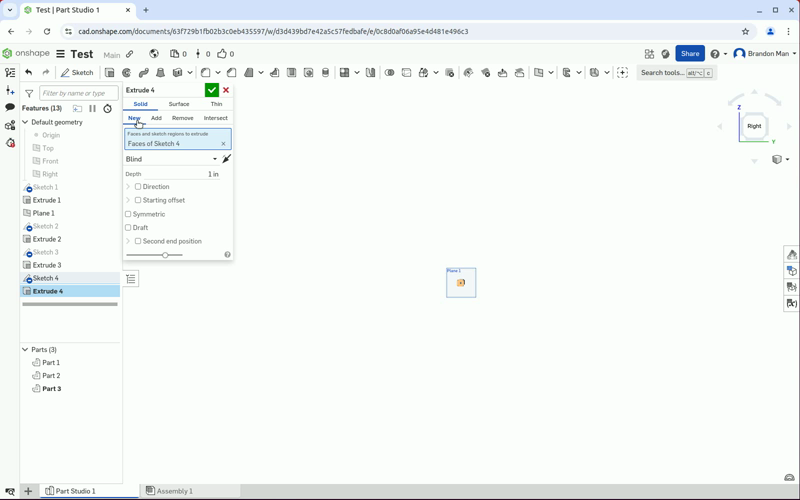
key(tab, 4)
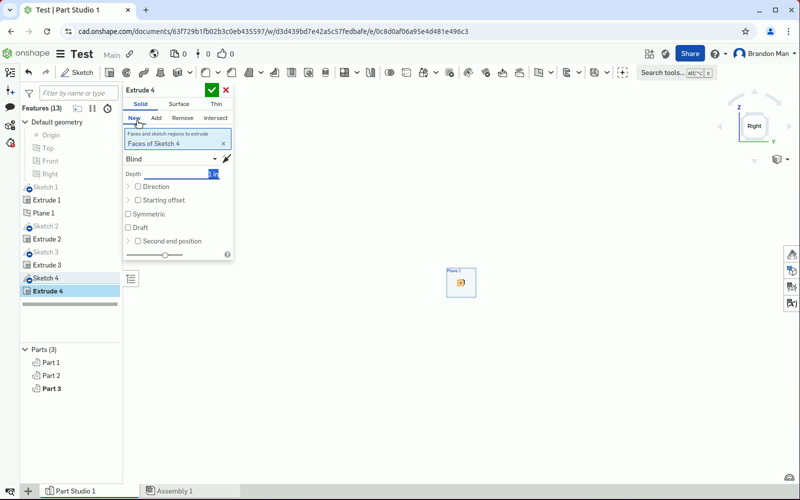
text(-0.241)
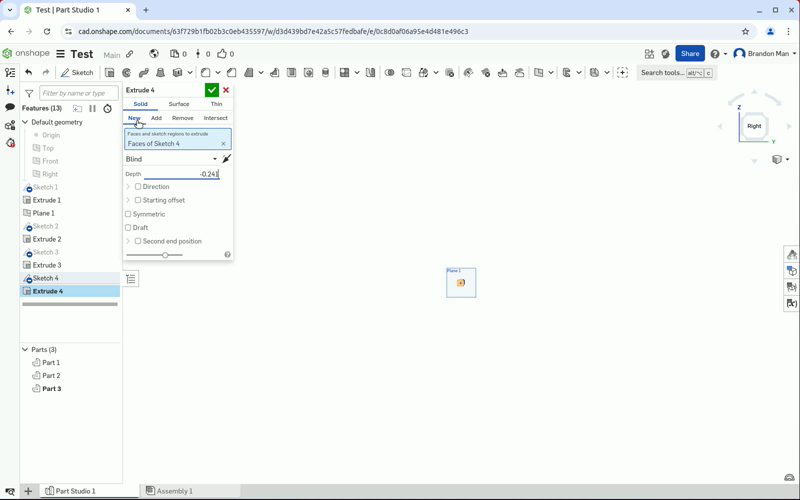
key(enter)
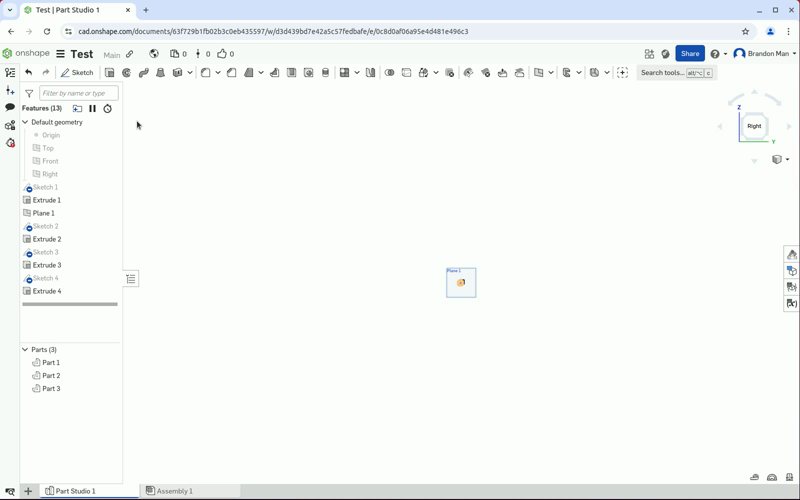
key(shift+h)
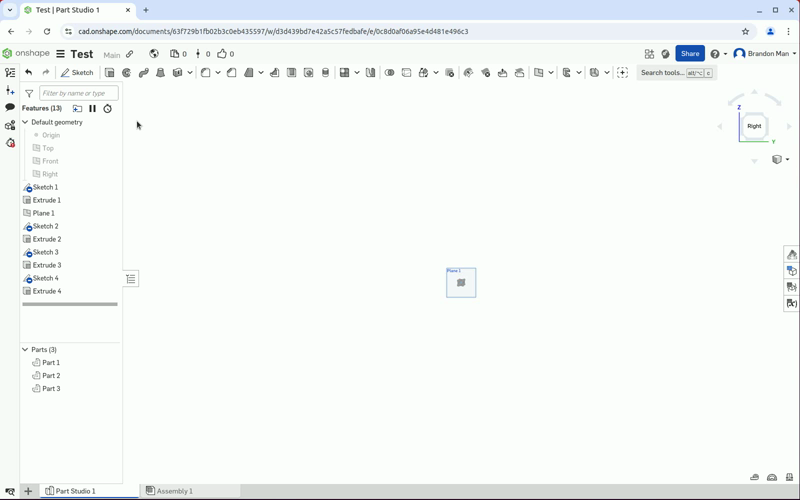
key(shift+h)
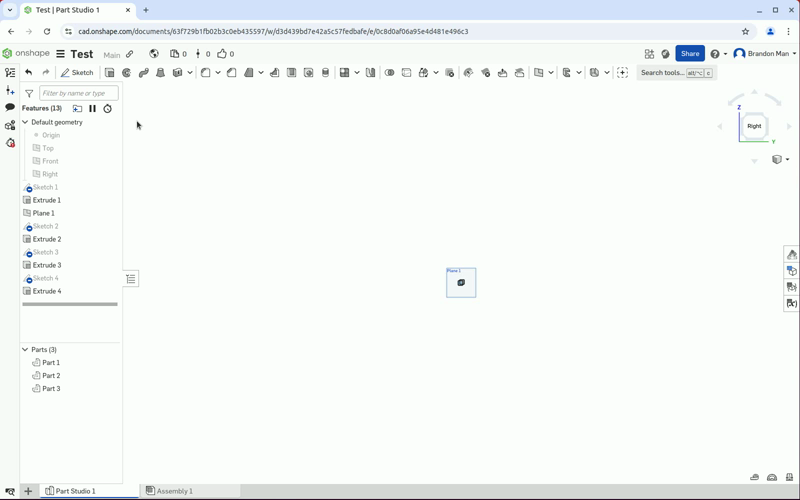
mouse_move(73, 189)
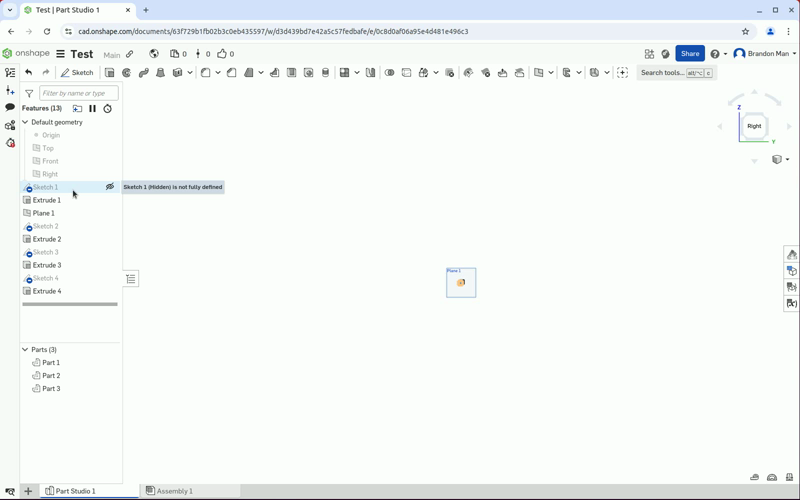
click(73, 189)
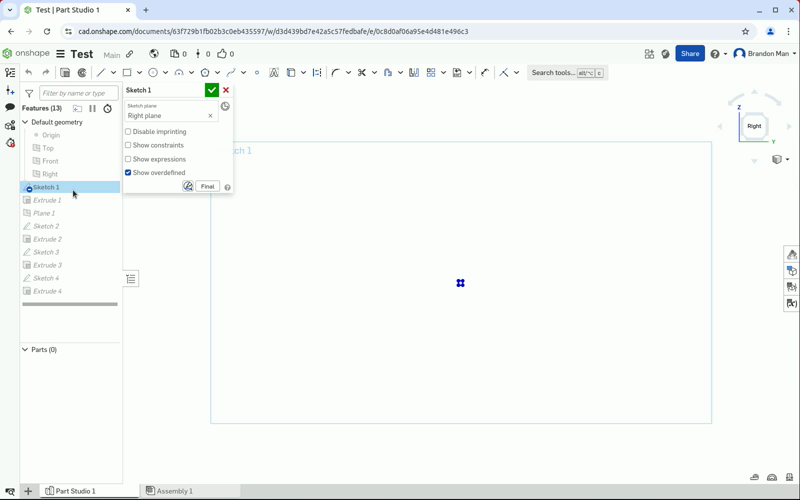
mouse_move(229, 92)
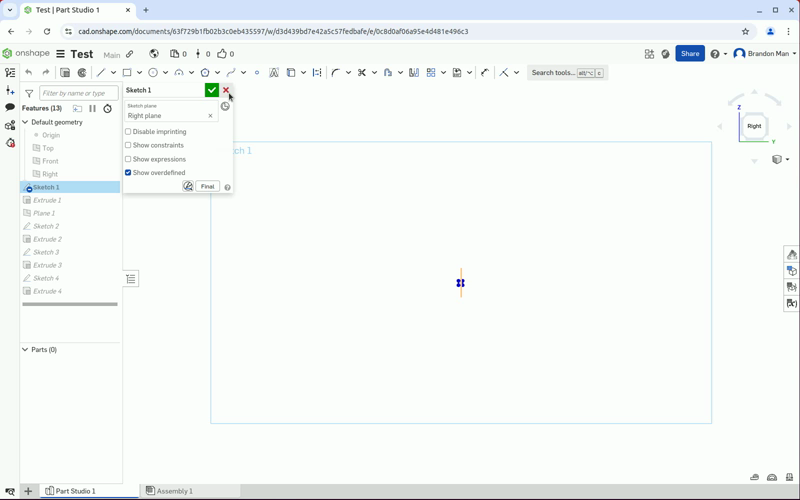
click(229, 92)
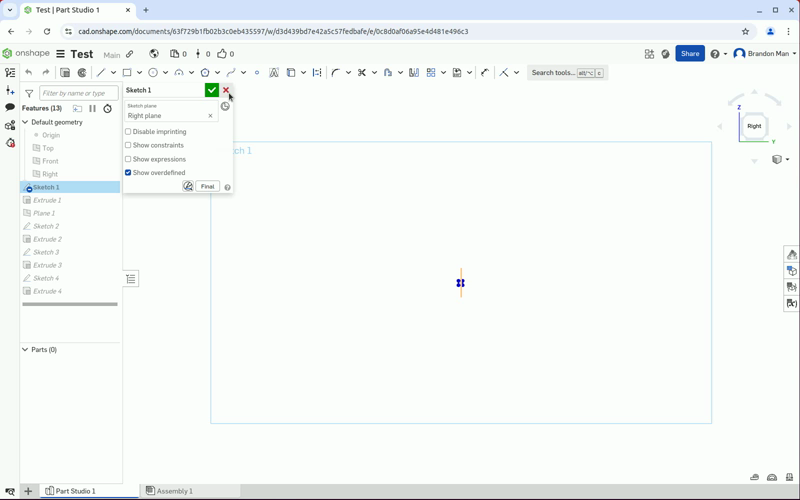
key(shift+s)
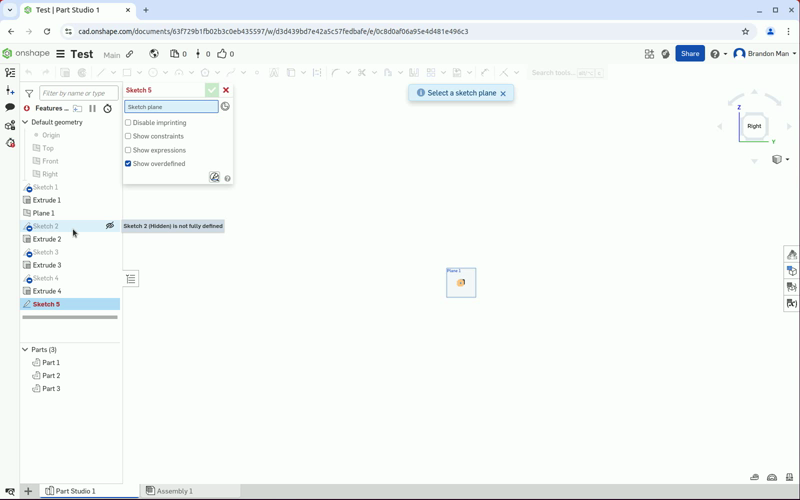
scroll(3)
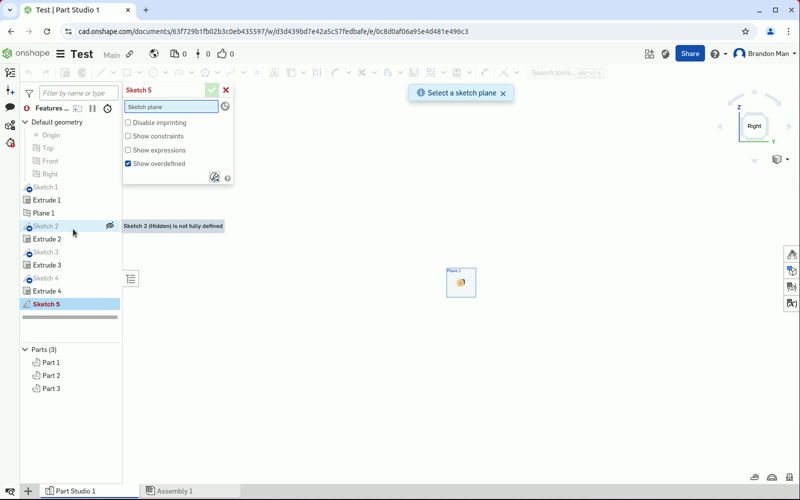
mouse_move(73, 176)
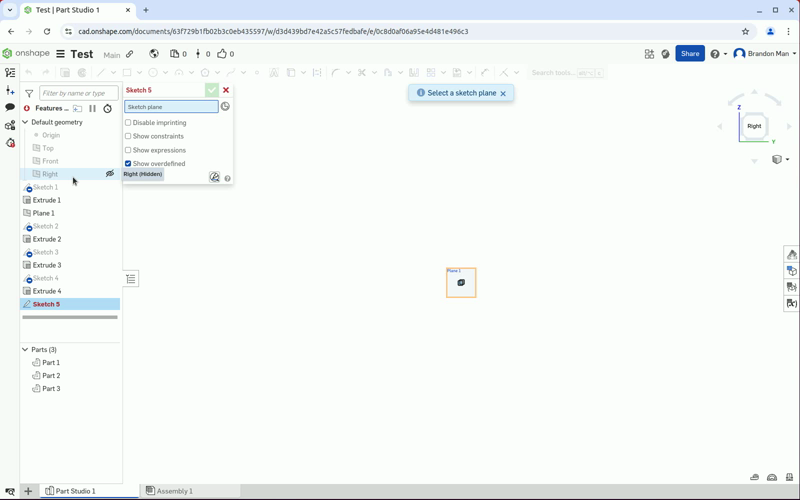
click(73, 176)
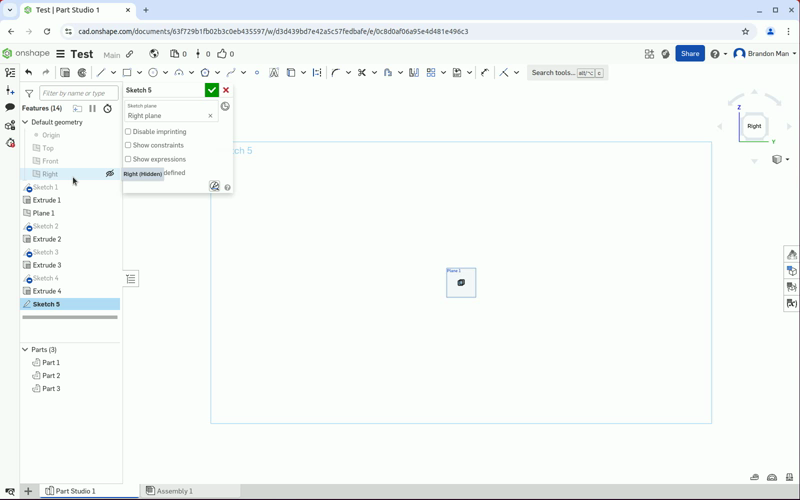
mouse_move(73, 352)
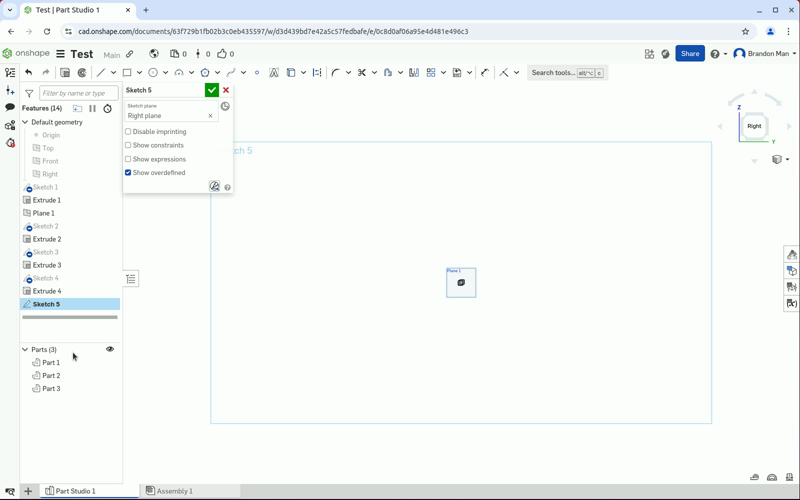
key(y)
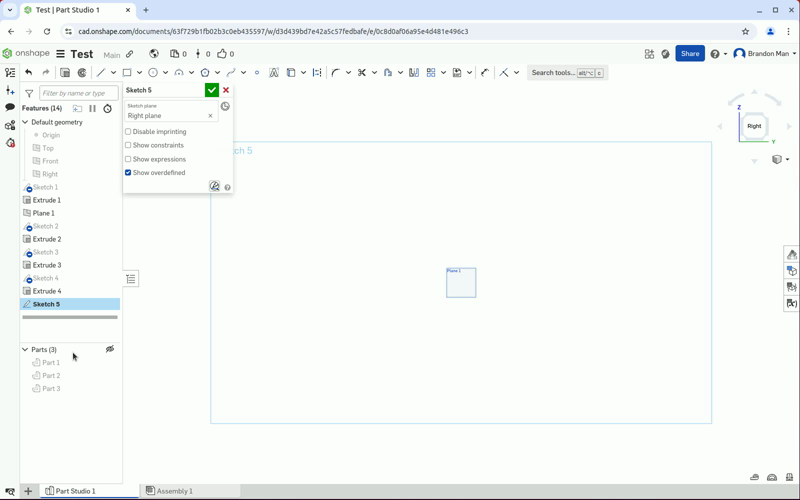
key(l)
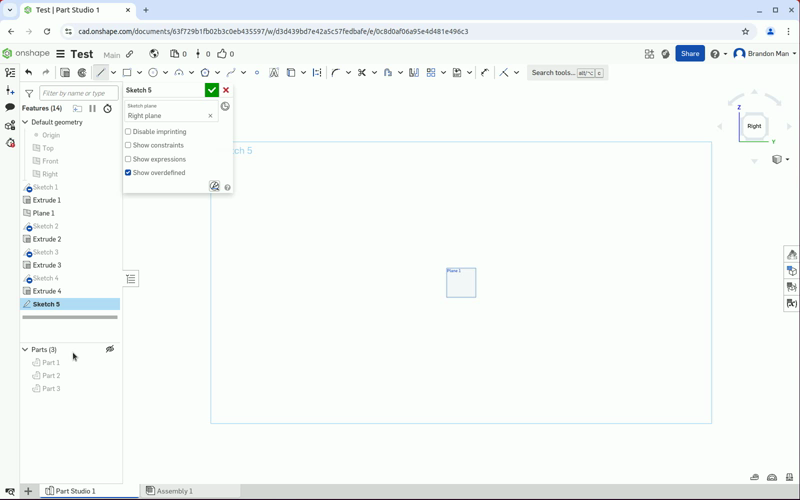
key_down(shift)
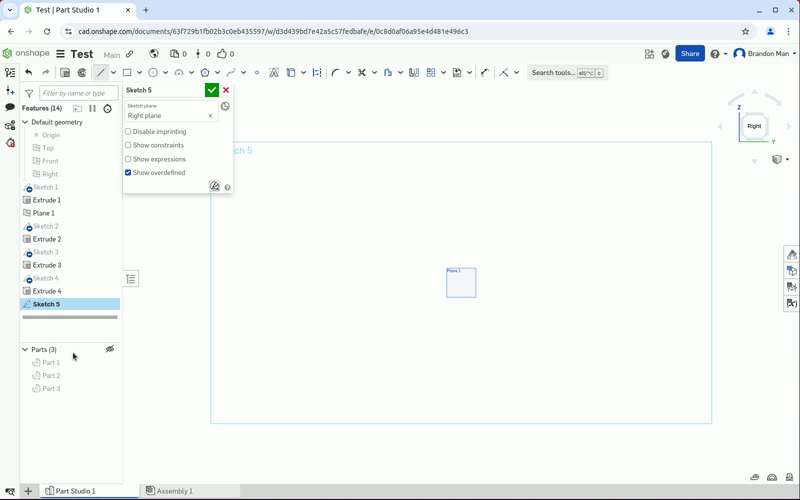
mouse_move(459, 284)
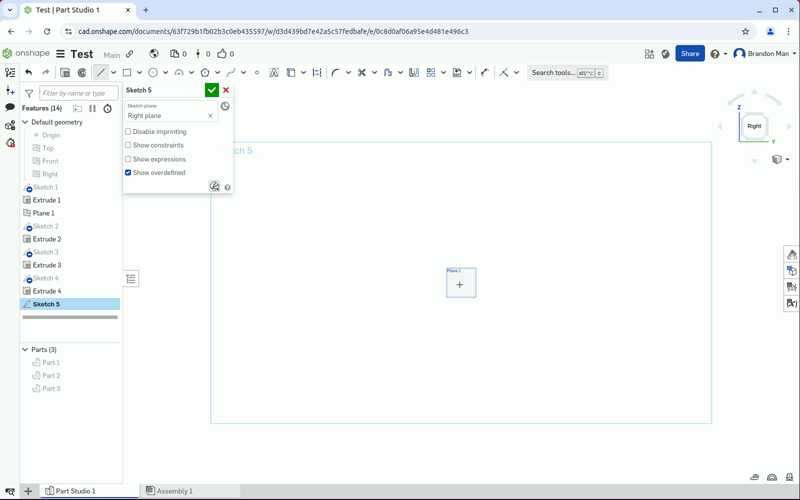
click(459, 284)
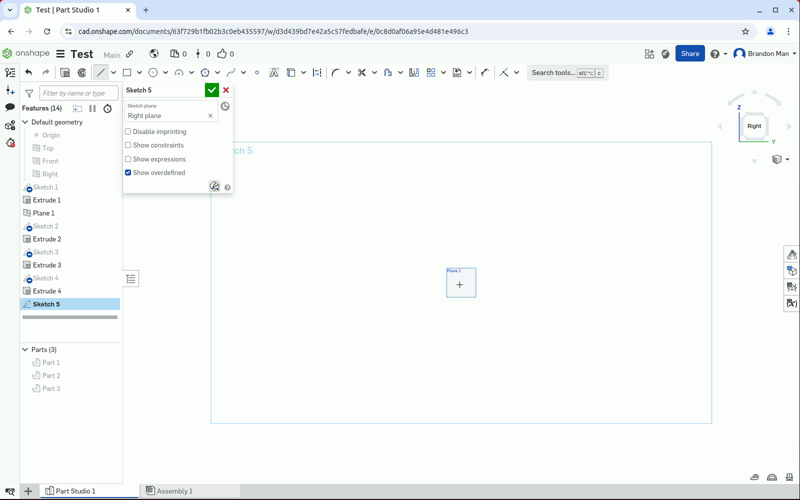
key_up(shift)
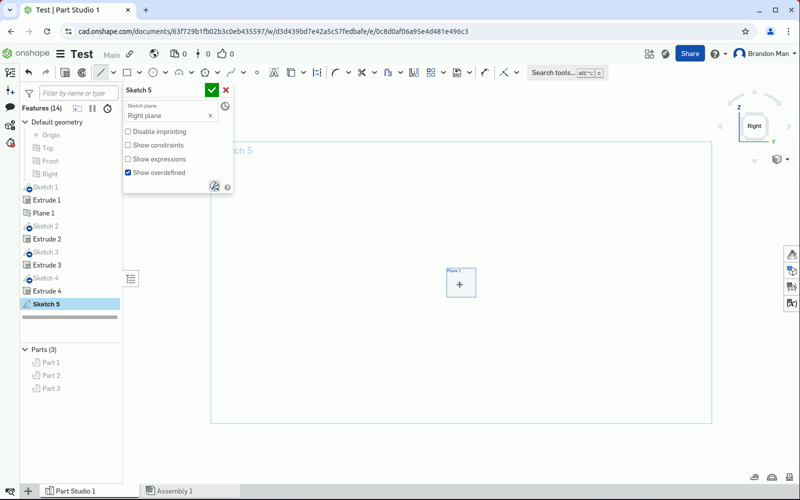
key_down(shift)
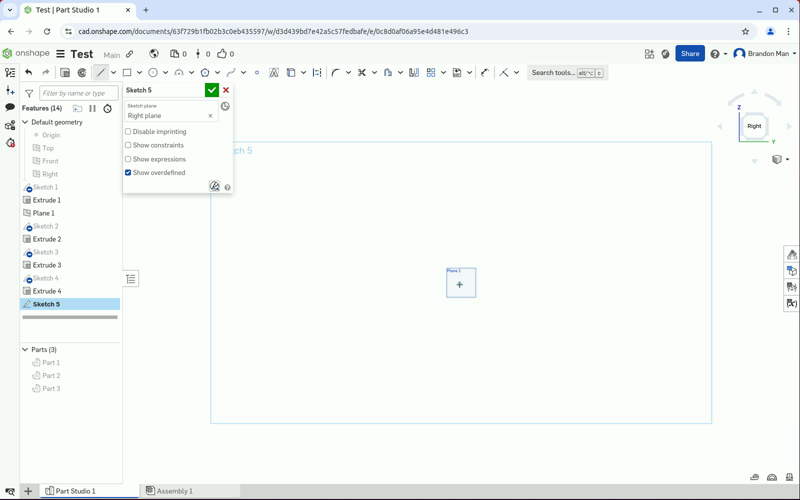
mouse_move(489, 284)
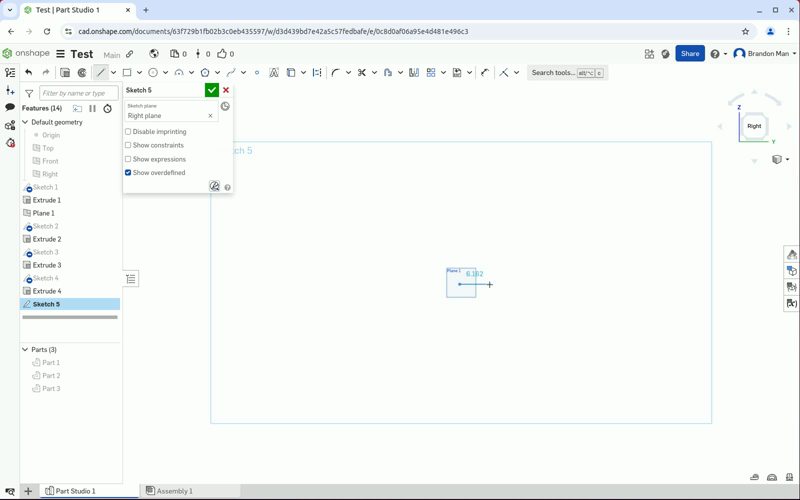
mouse_move(464, 284)
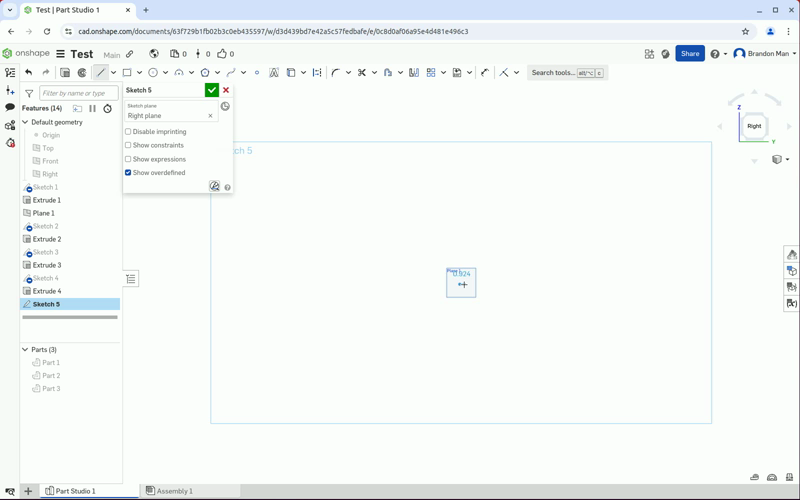
scroll(6)
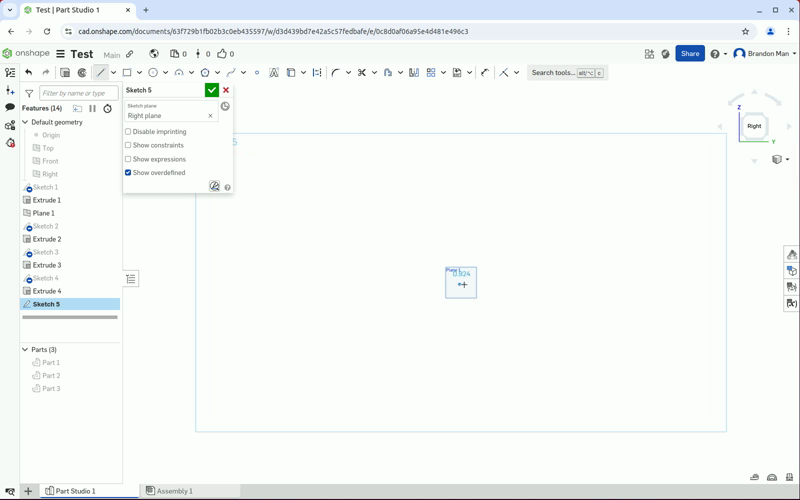
scroll(6)
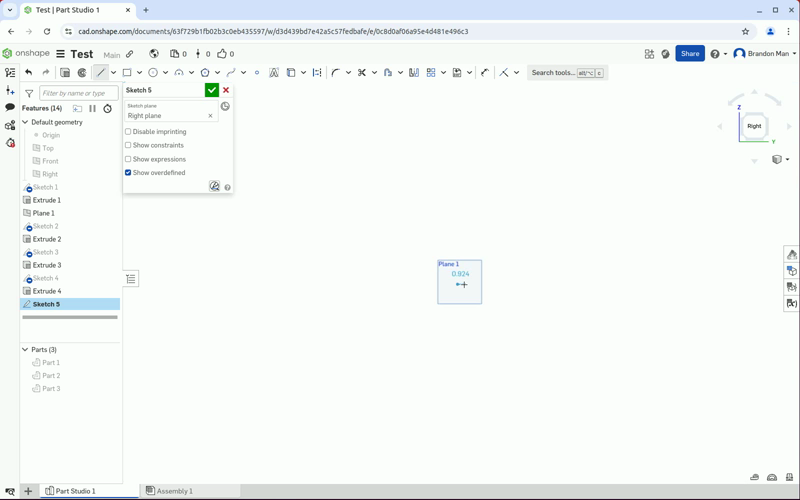
scroll(6)
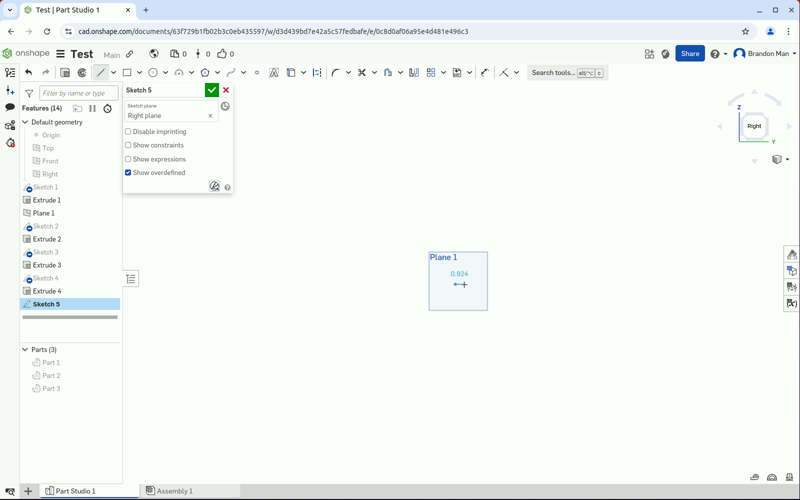
scroll(6)
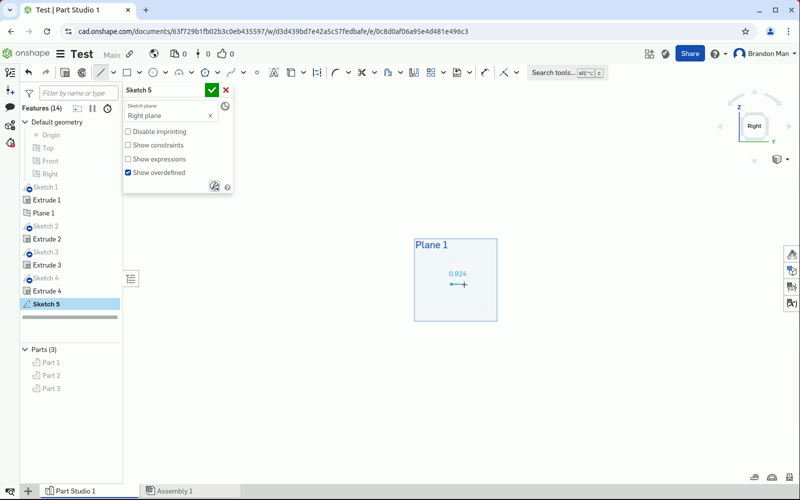
scroll(6)
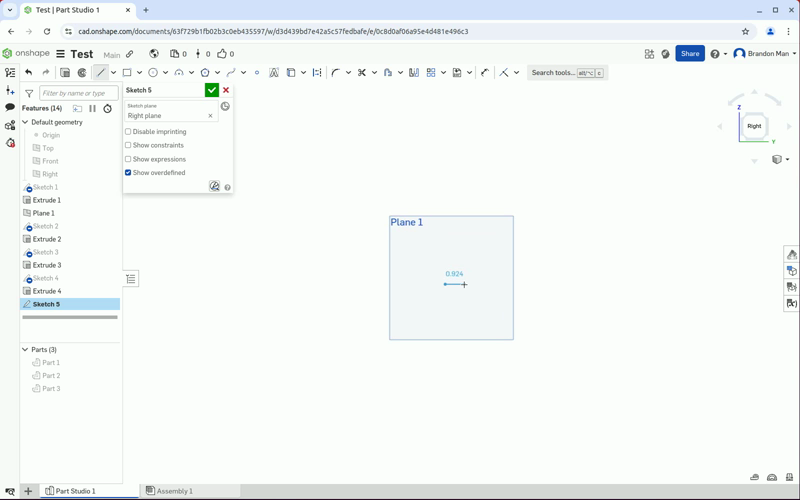
scroll(6)
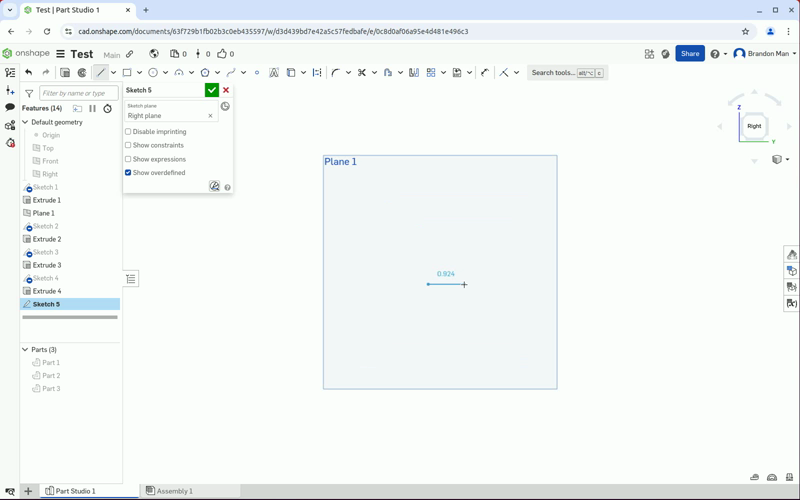
scroll(6)
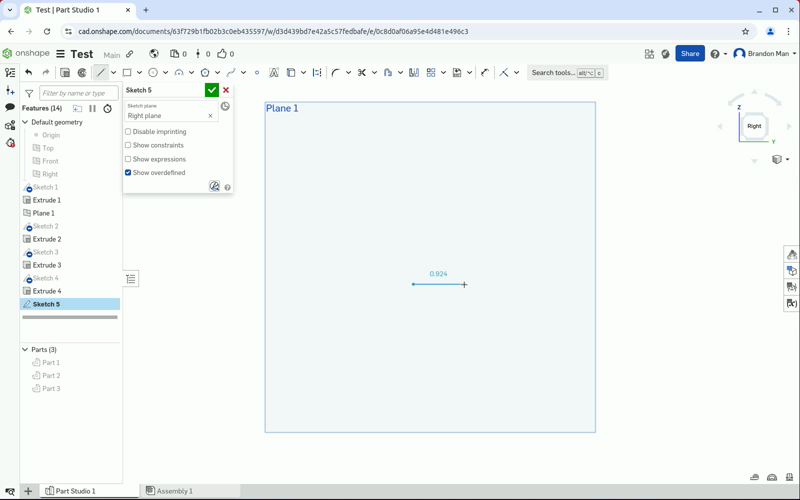
click(464, 284)
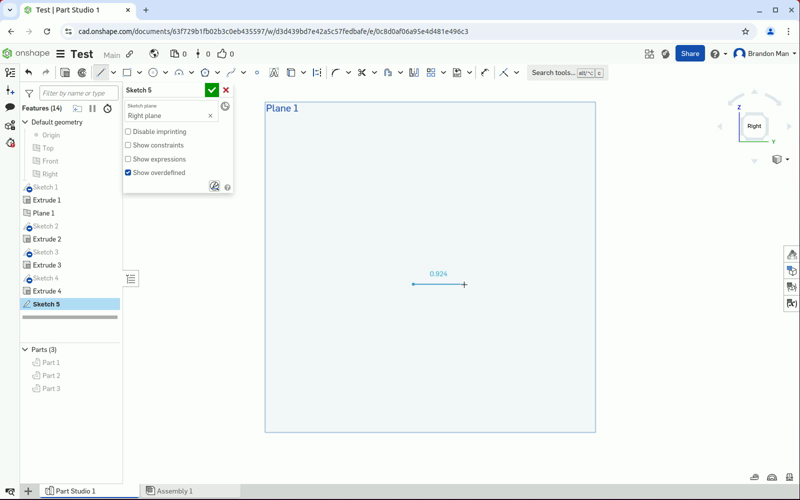
scroll(-6)
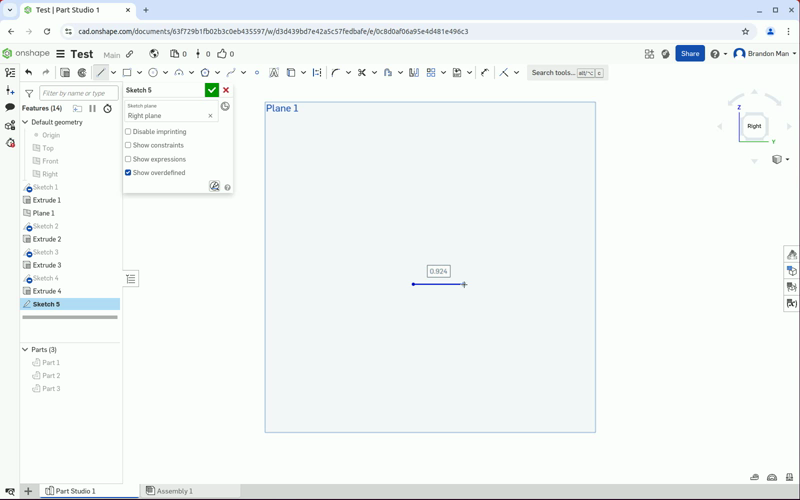
scroll(-6)
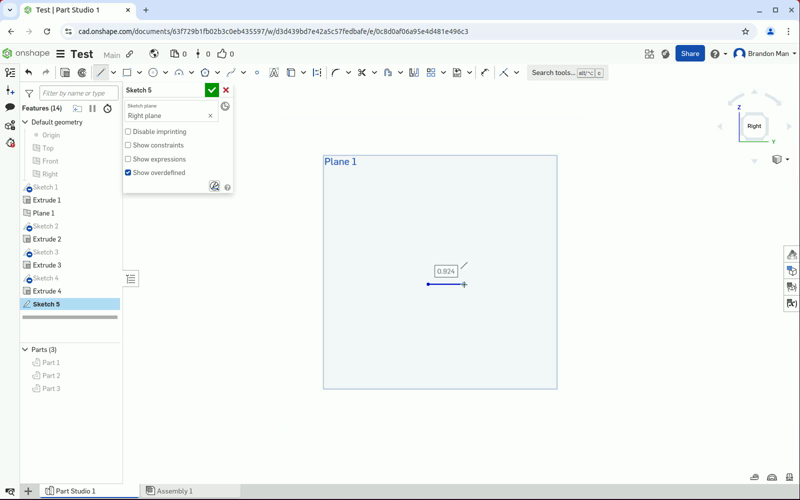
scroll(-6)
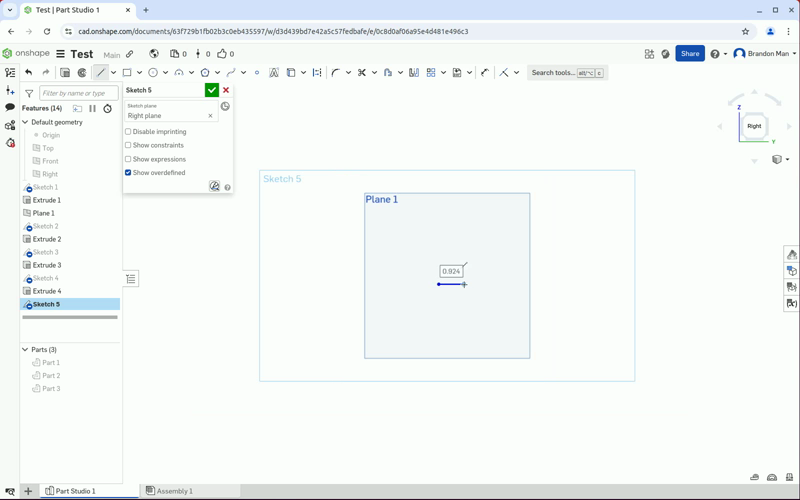
scroll(-6)
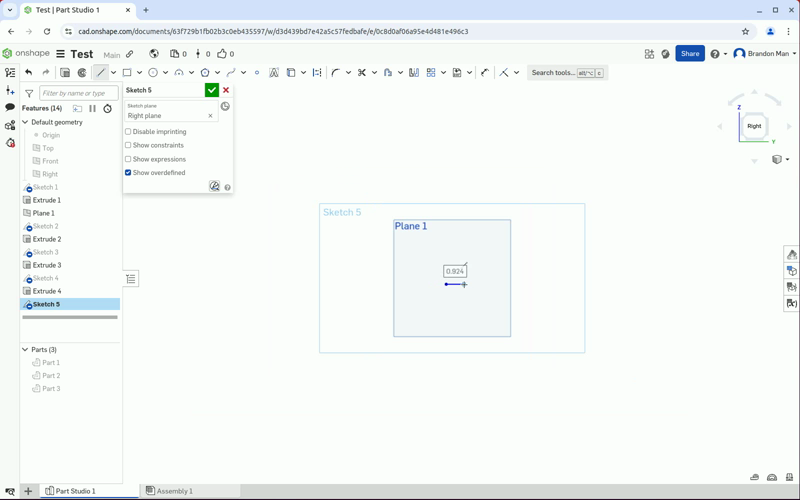
scroll(-6)
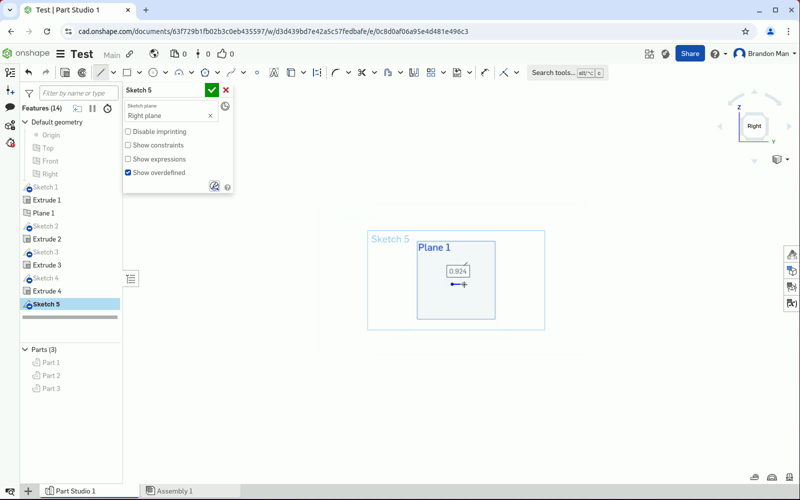
scroll(-6)
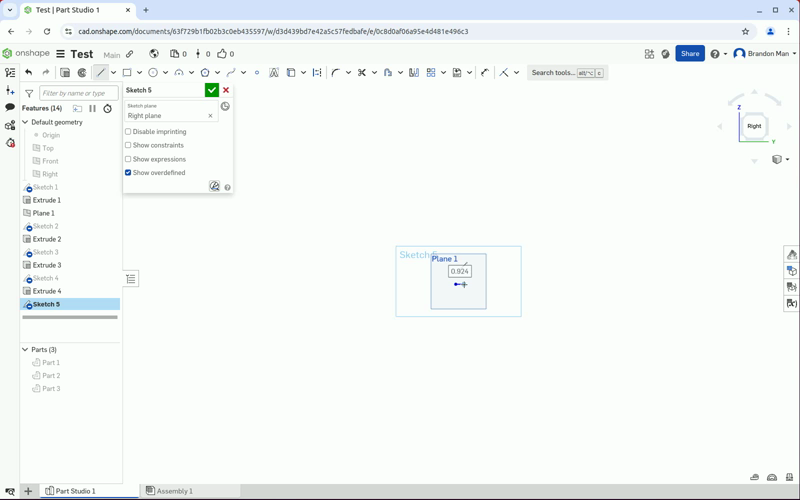
scroll(-6)
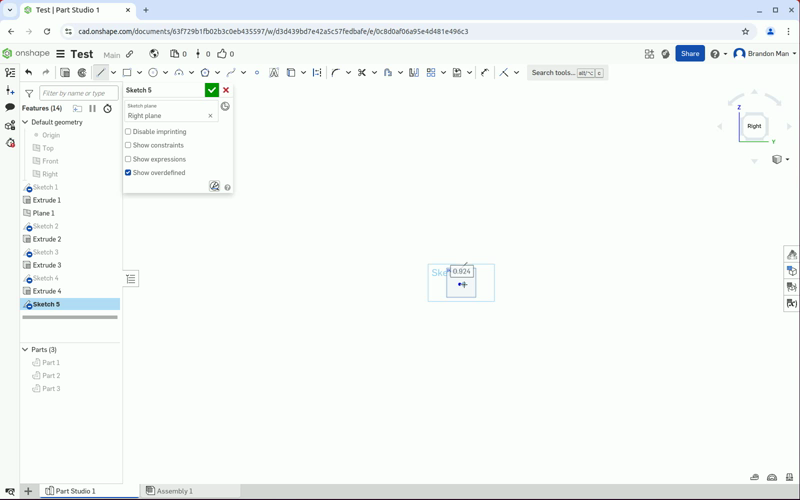
key_up(shift)
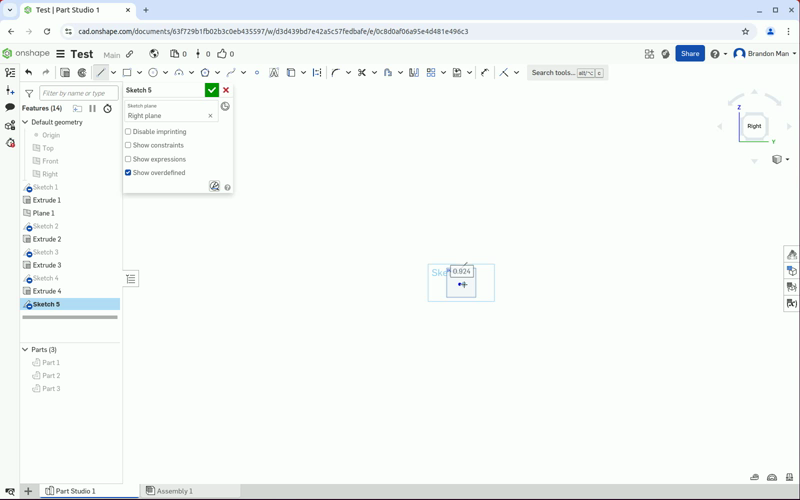
key_down(shift)
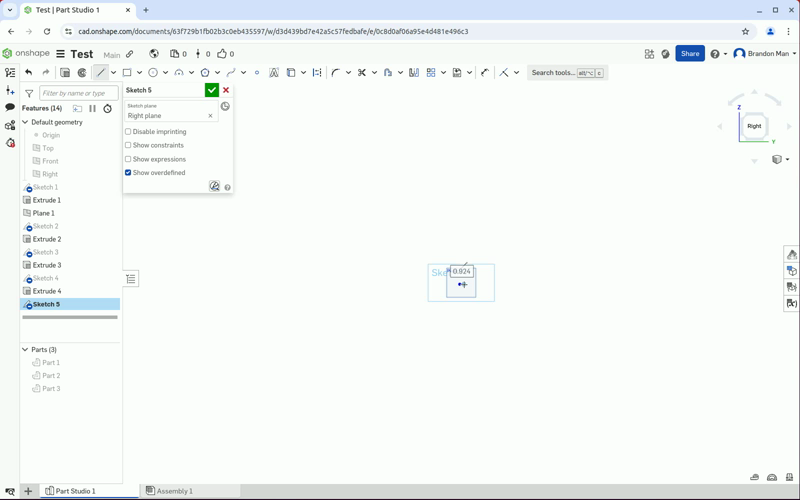
mouse_move(494, 284)
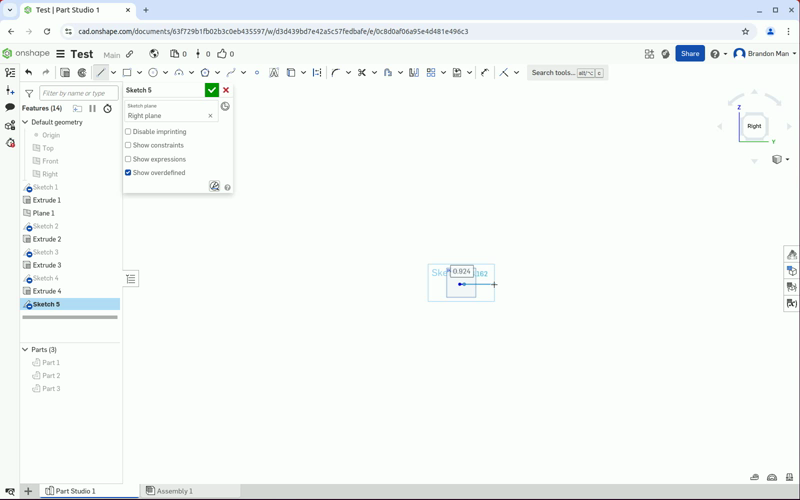
mouse_move(464, 279)
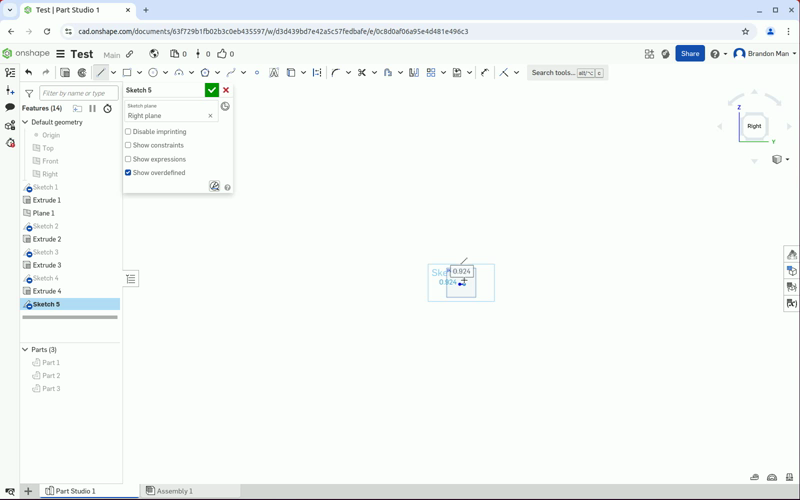
scroll(6)
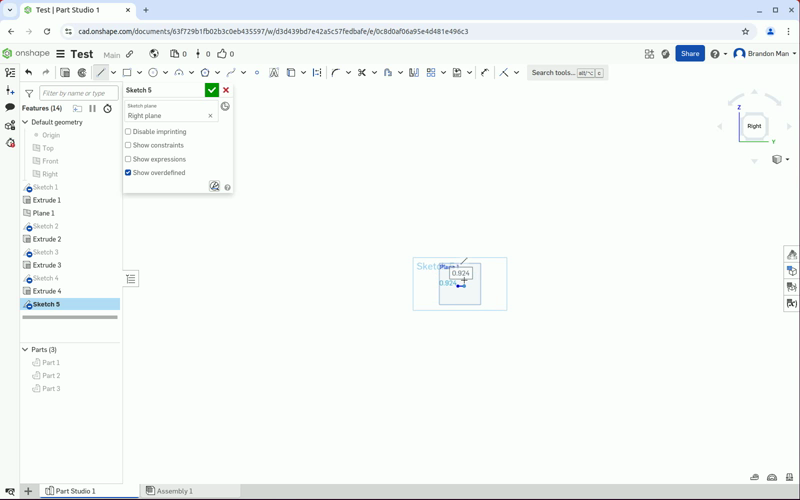
scroll(6)
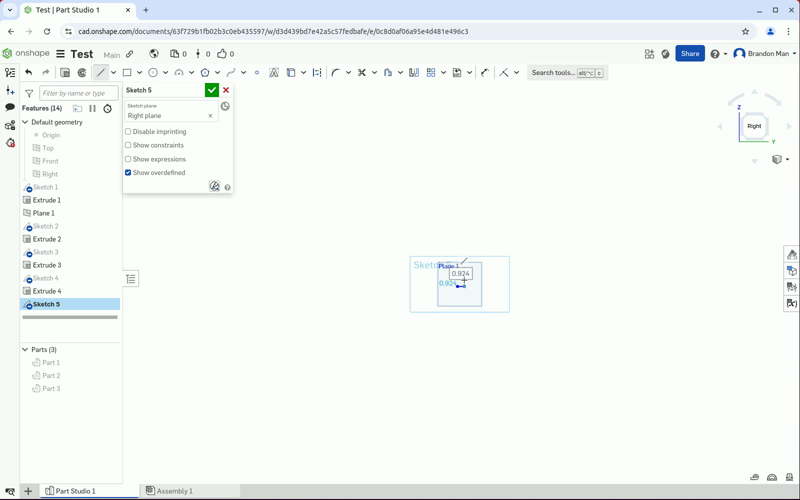
scroll(6)
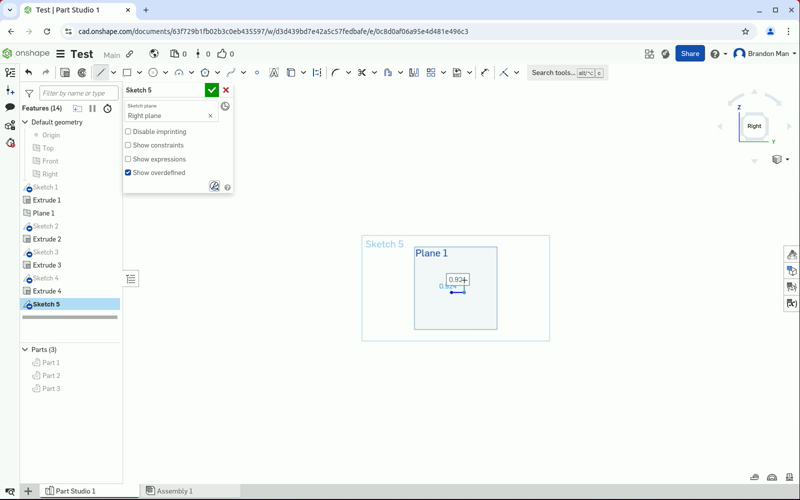
scroll(6)
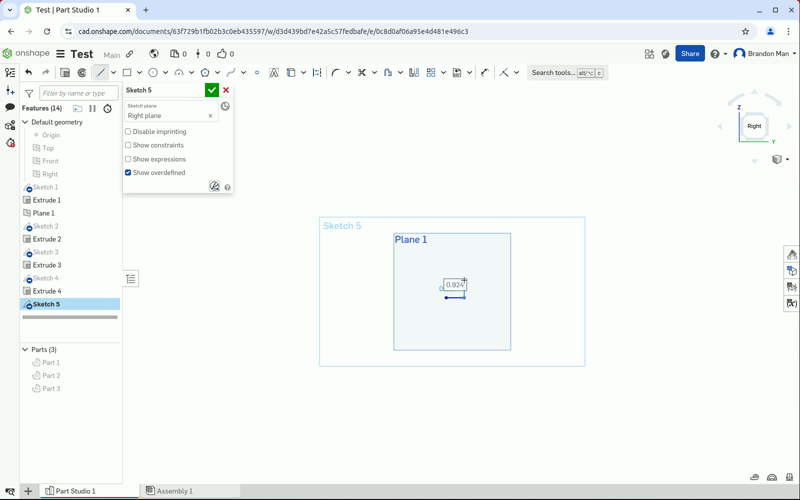
scroll(6)
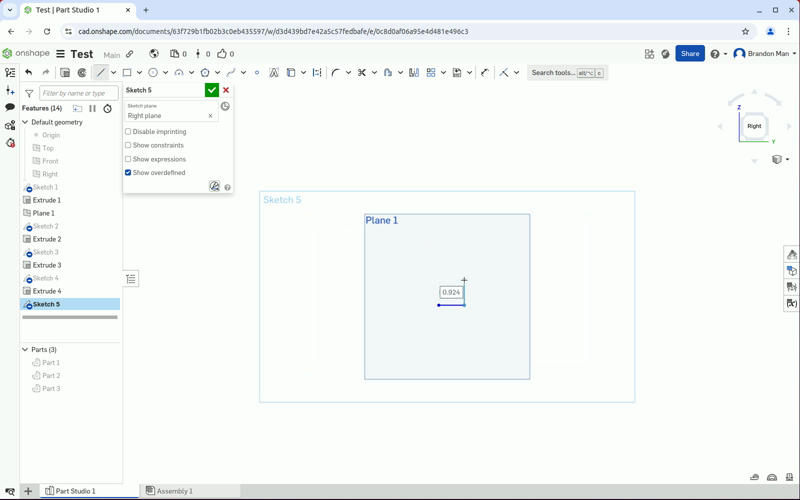
scroll(6)
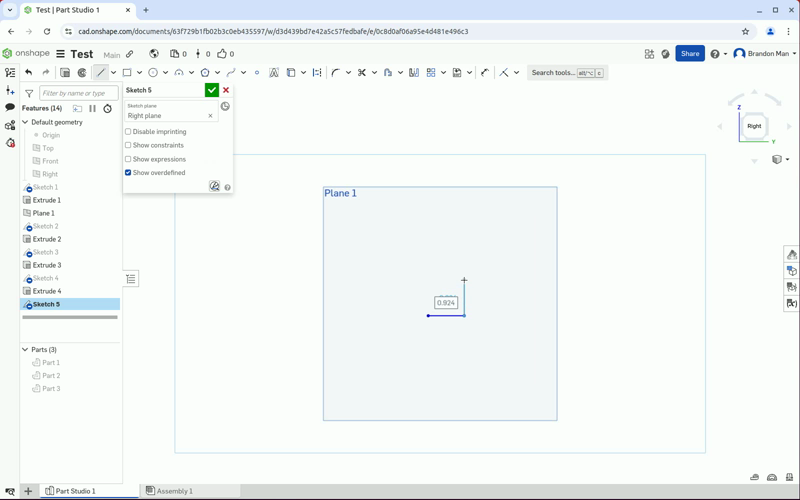
scroll(6)
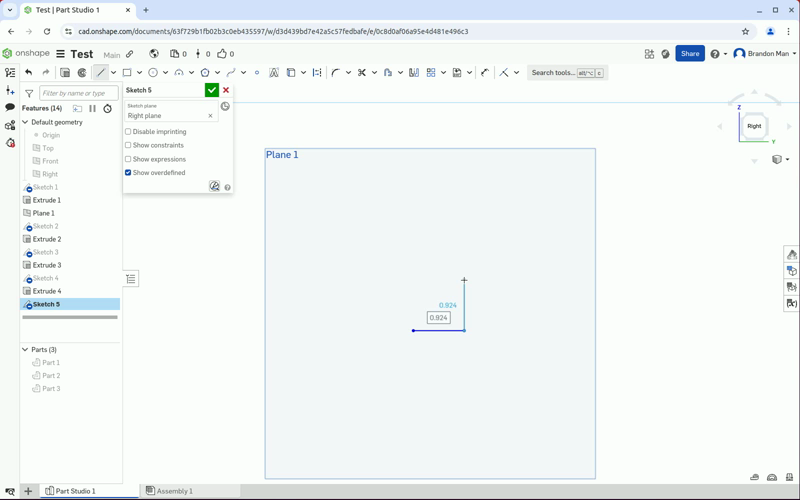
click(464, 279)
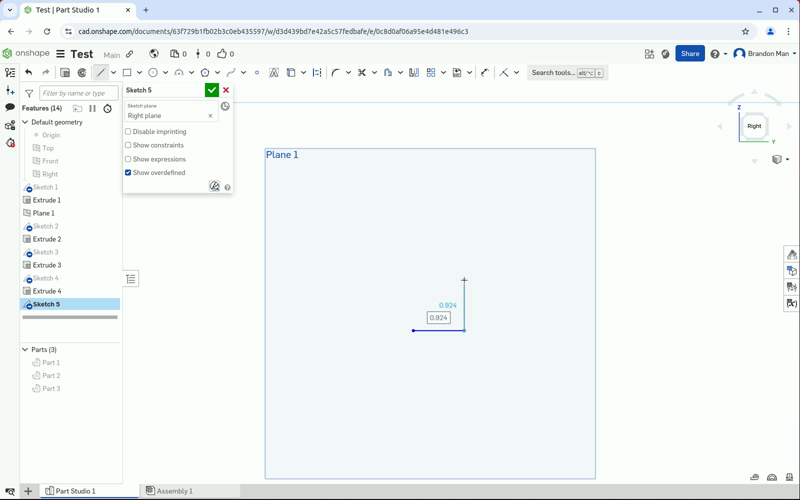
scroll(-6)
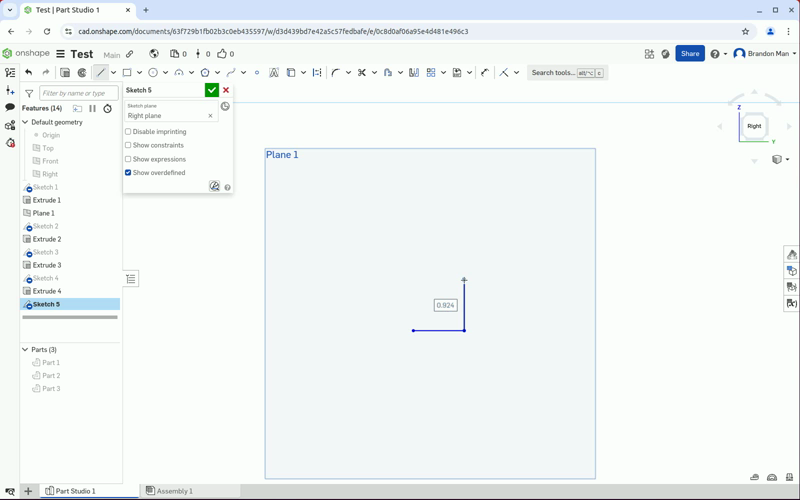
scroll(-6)
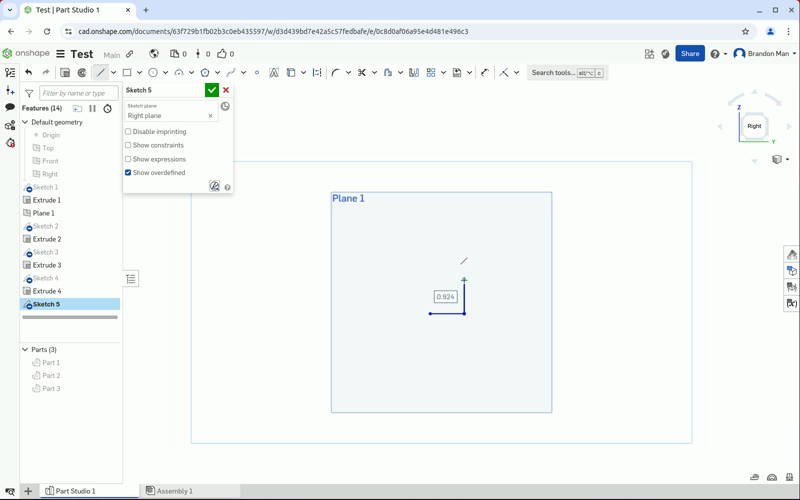
scroll(-6)
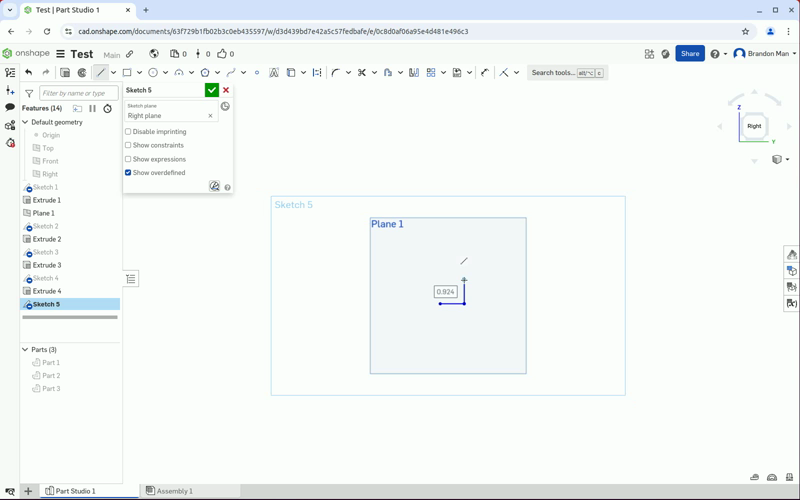
scroll(-6)
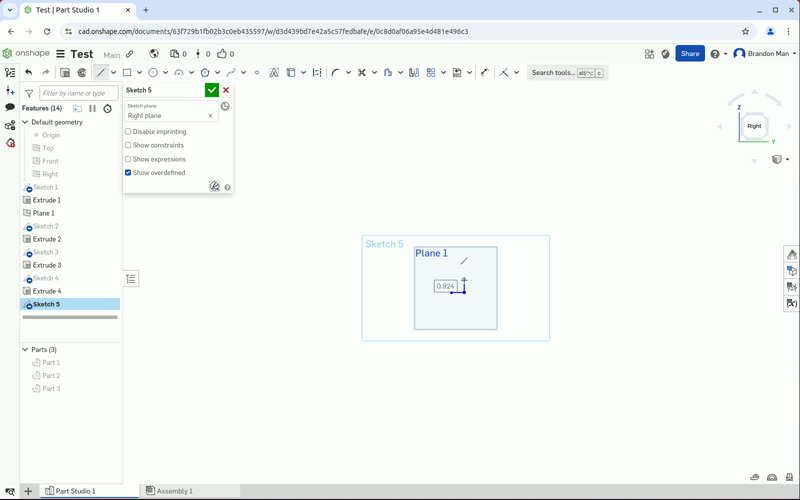
scroll(-6)
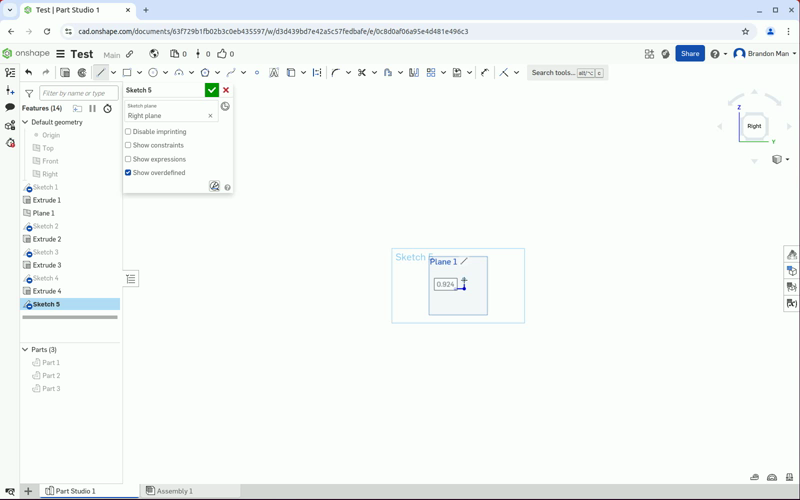
scroll(-6)
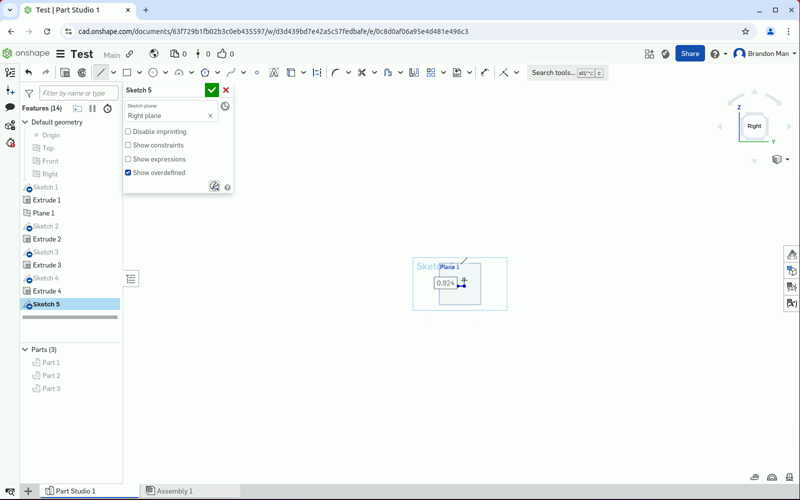
scroll(-6)
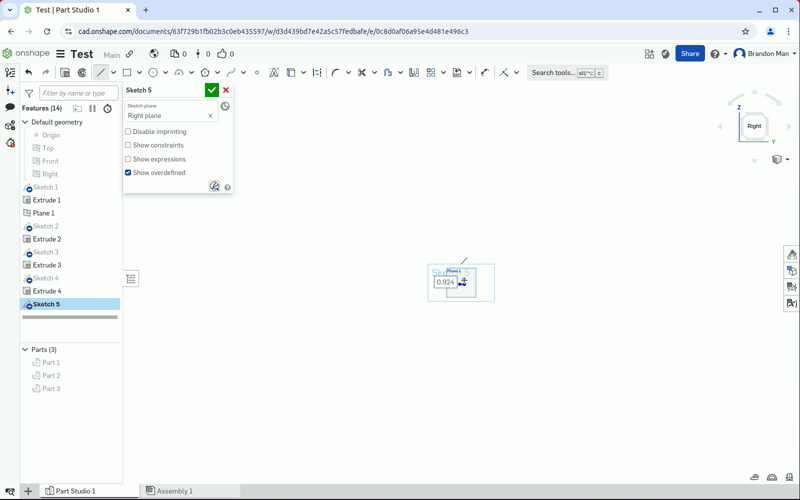
key_up(shift)
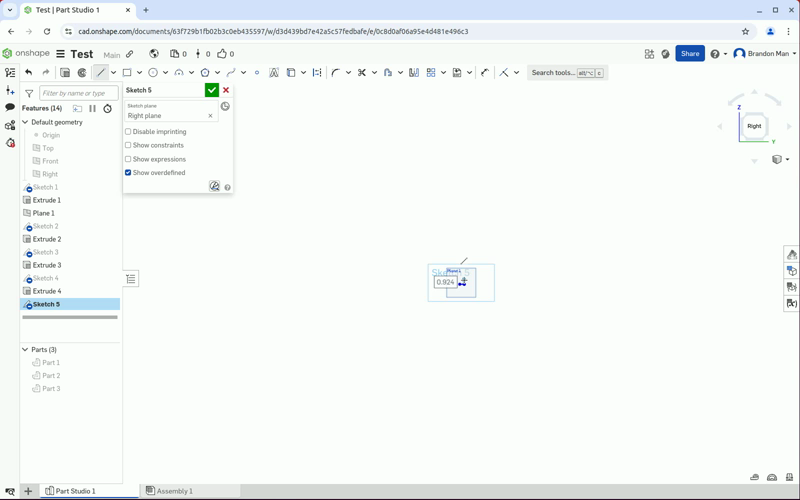
key_down(shift)
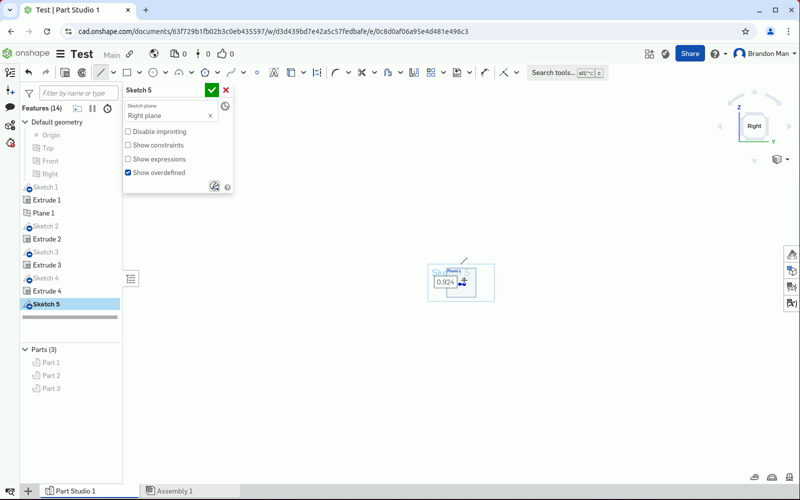
mouse_move(494, 279)
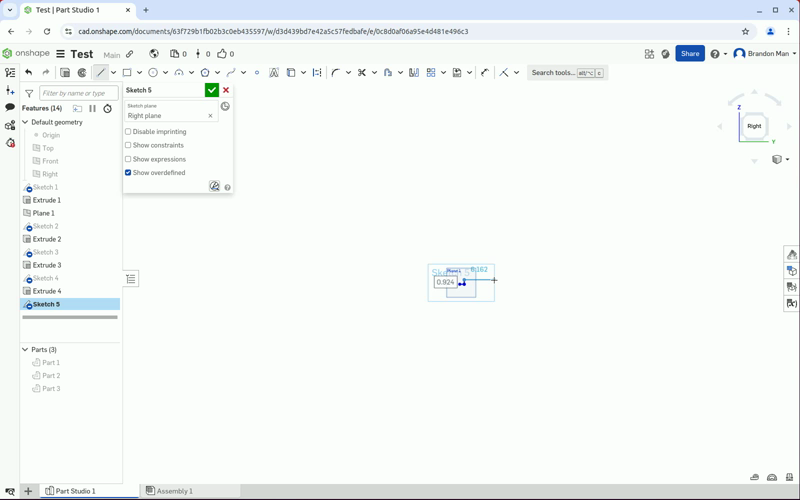
mouse_move(459, 279)
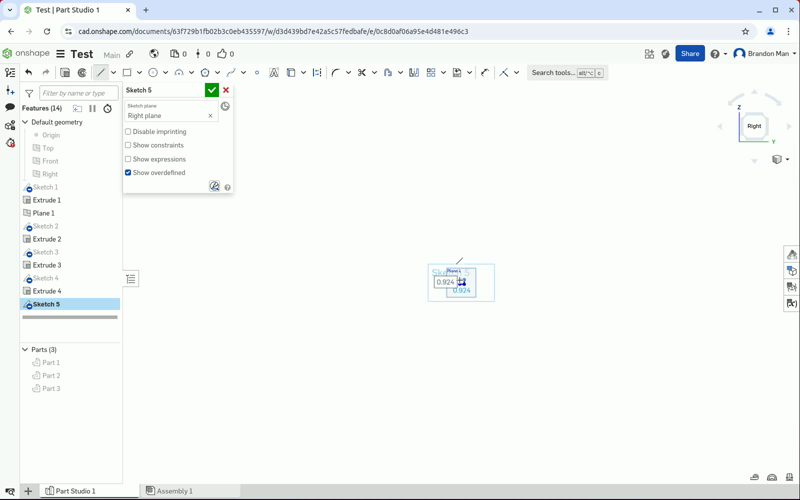
scroll(6)
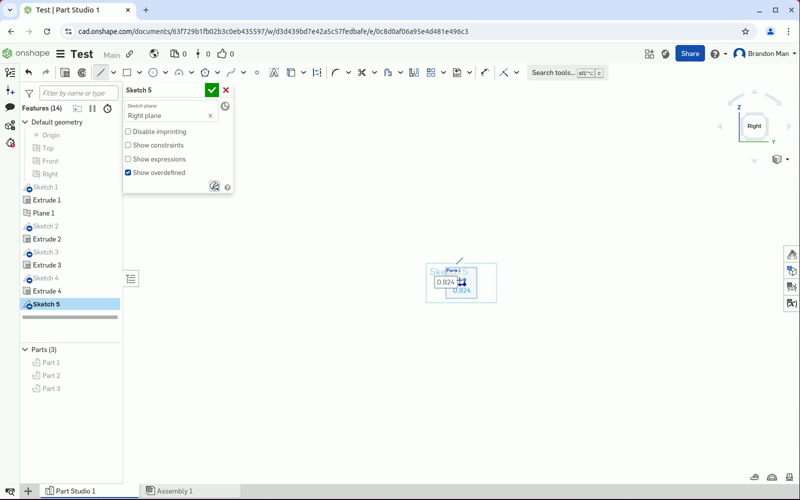
scroll(6)
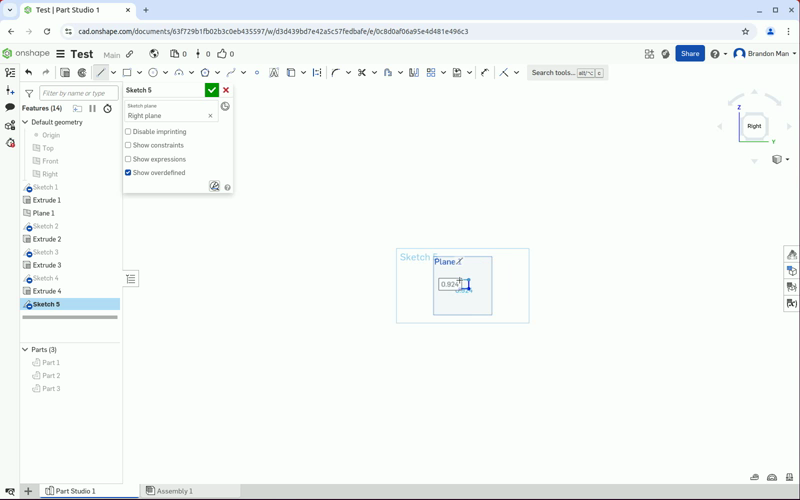
scroll(6)
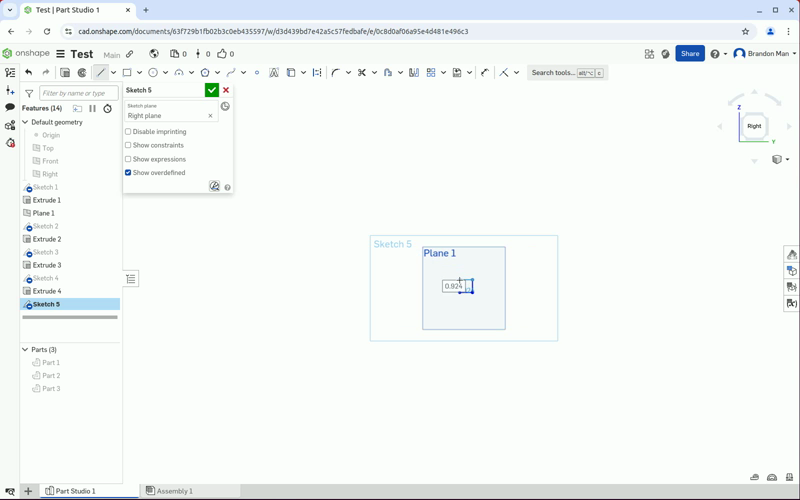
scroll(6)
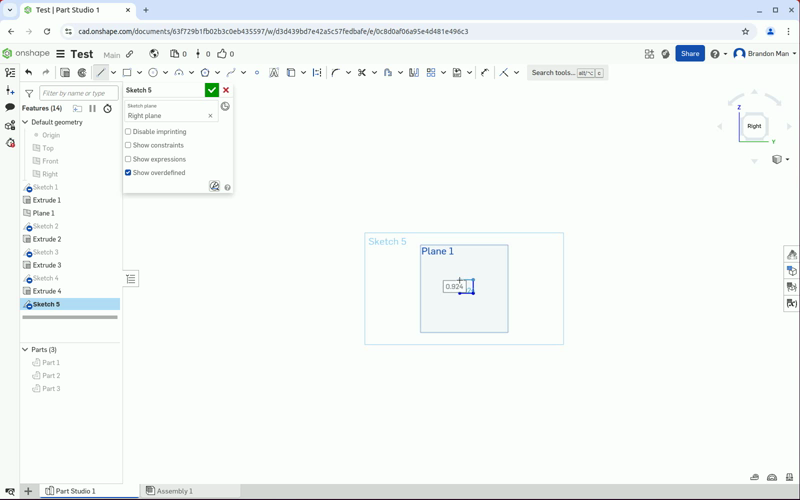
scroll(6)
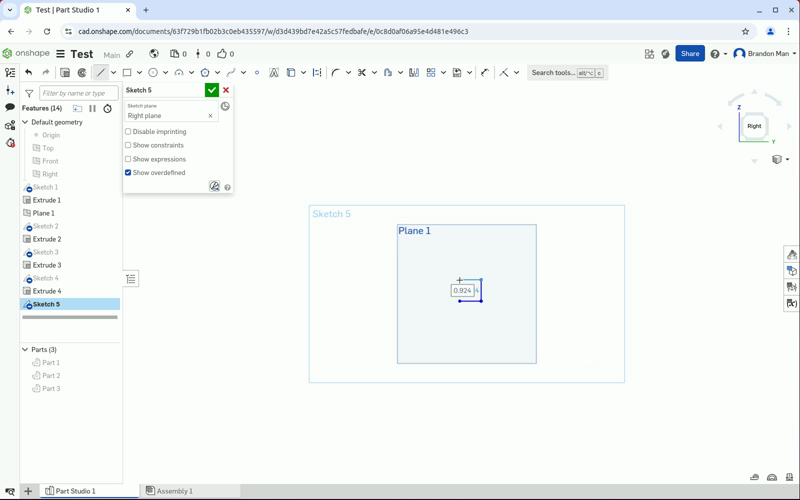
scroll(6)
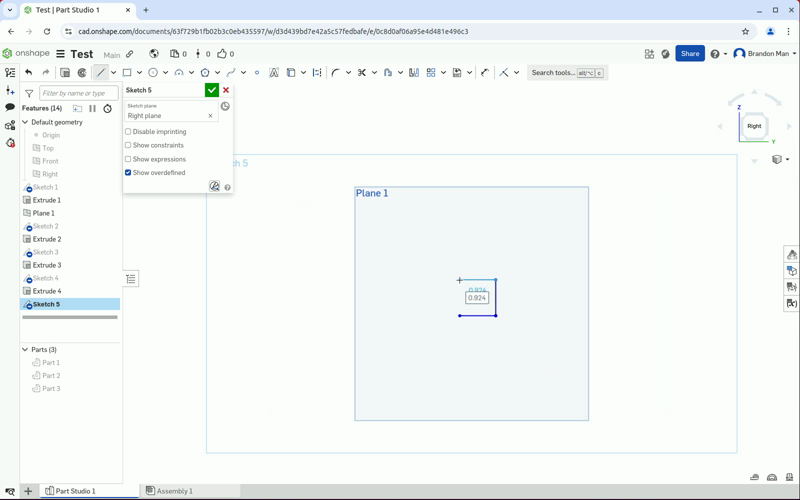
scroll(6)
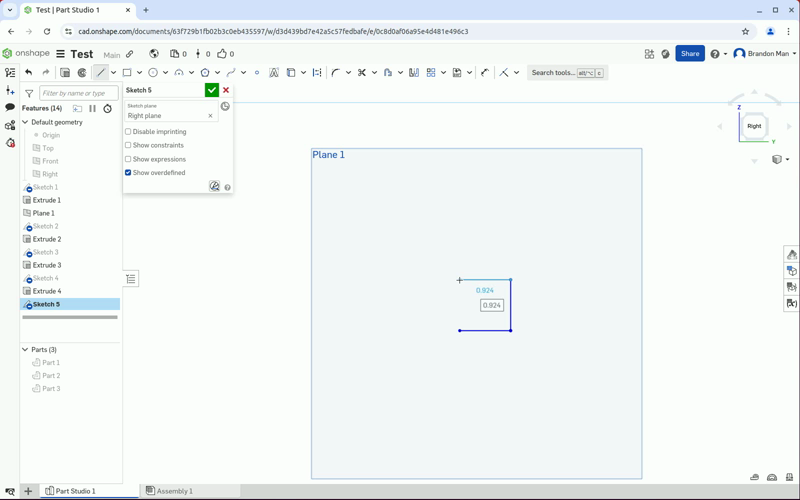
click(459, 279)
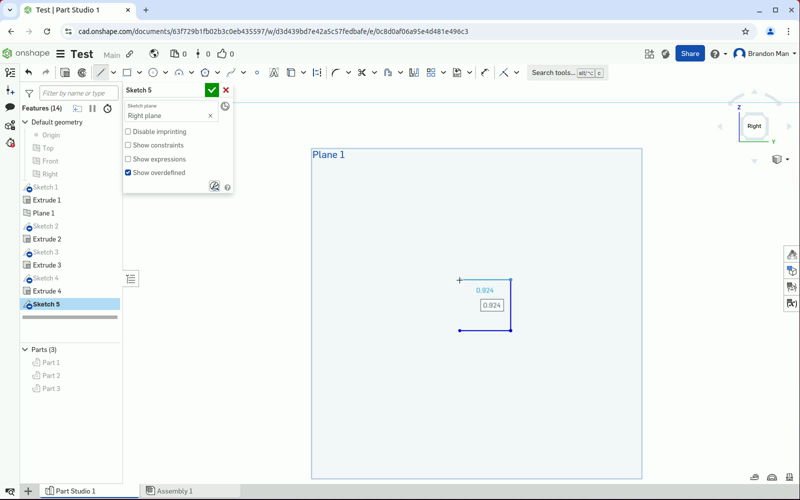
scroll(-6)
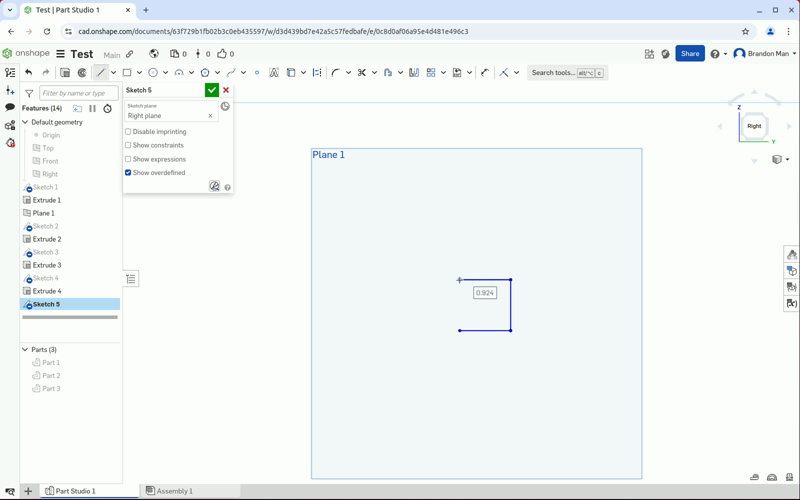
scroll(-6)
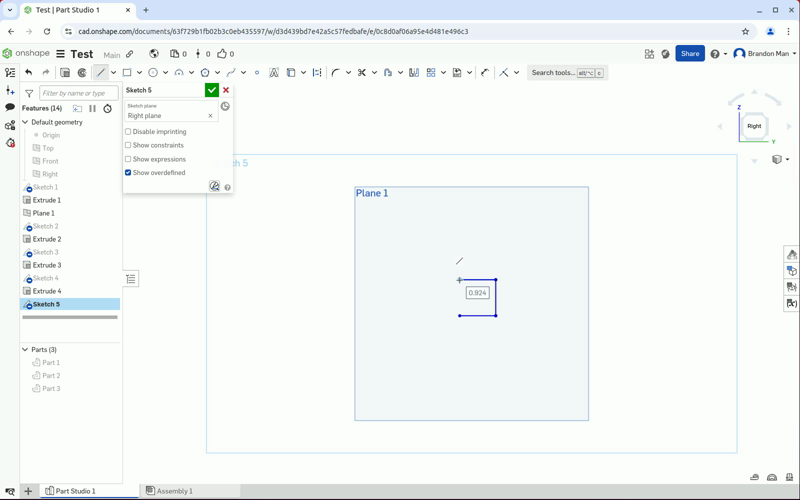
scroll(-6)
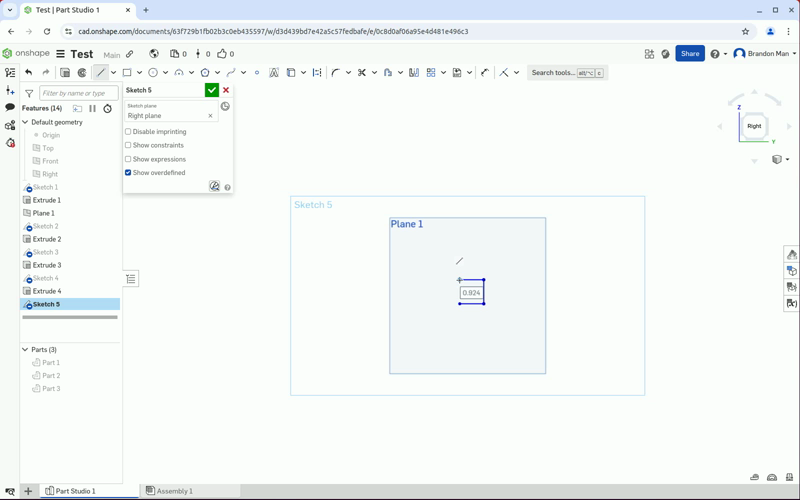
scroll(-6)
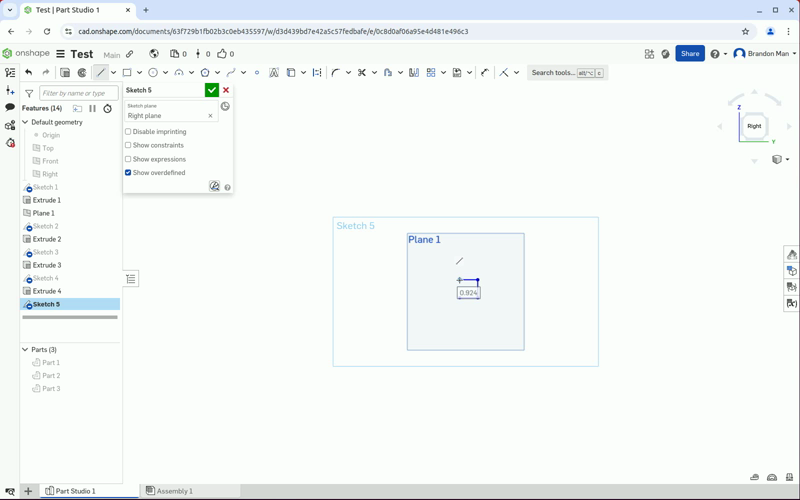
scroll(-6)
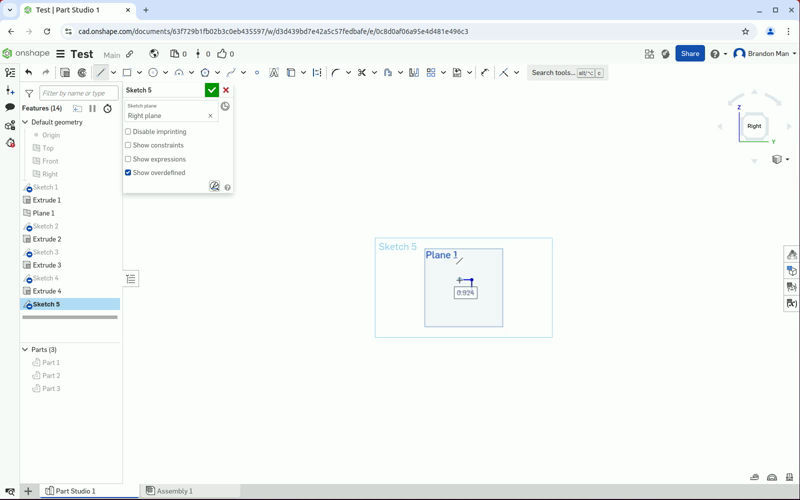
scroll(-6)
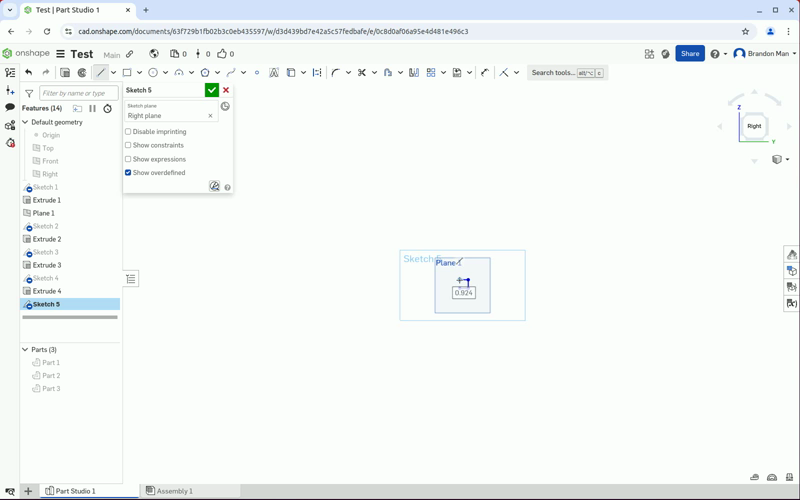
scroll(-6)
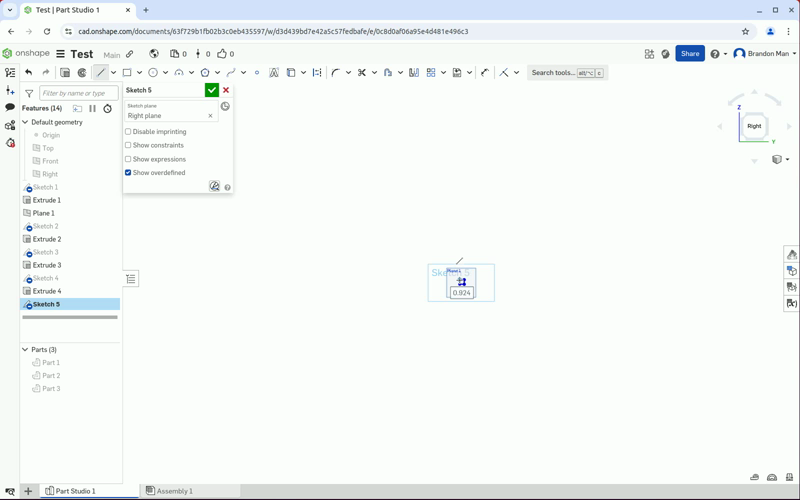
key_up(shift)
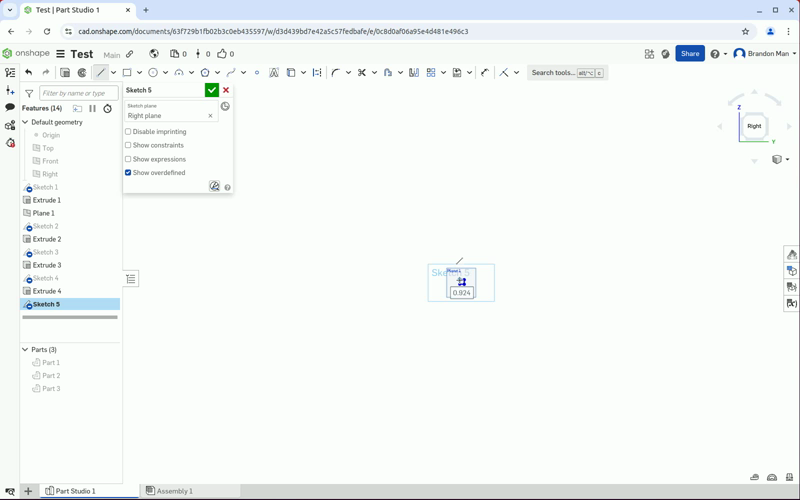
mouse_move(489, 279)
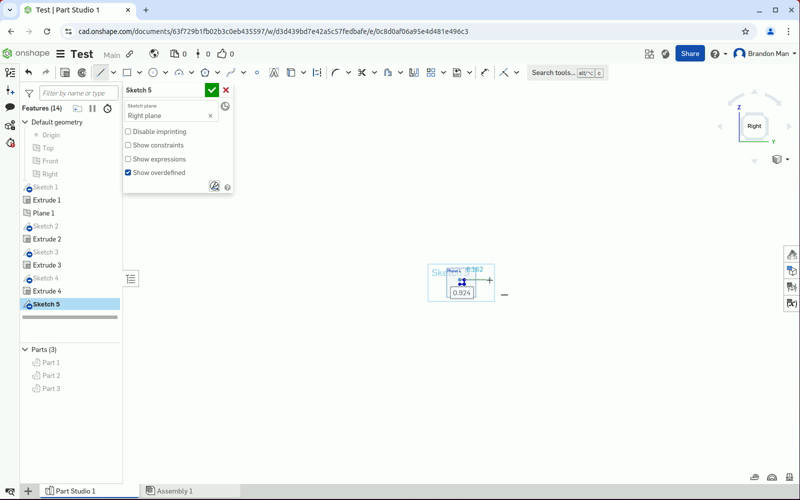
key_down(shift)
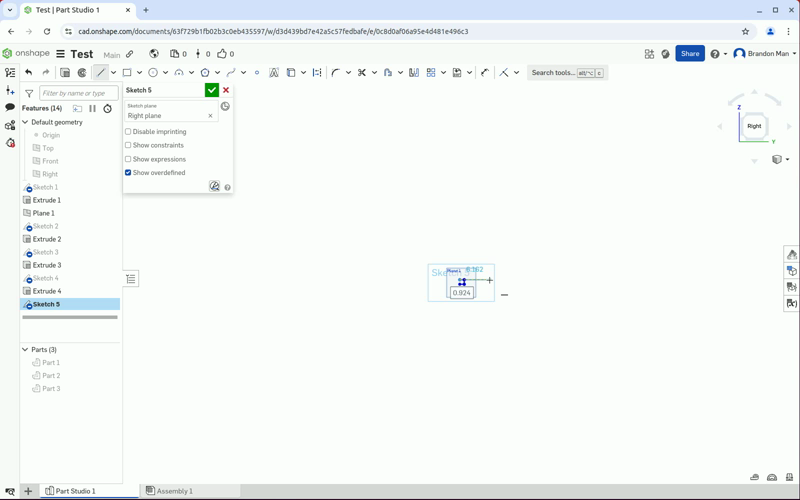
mouse_move(459, 284)
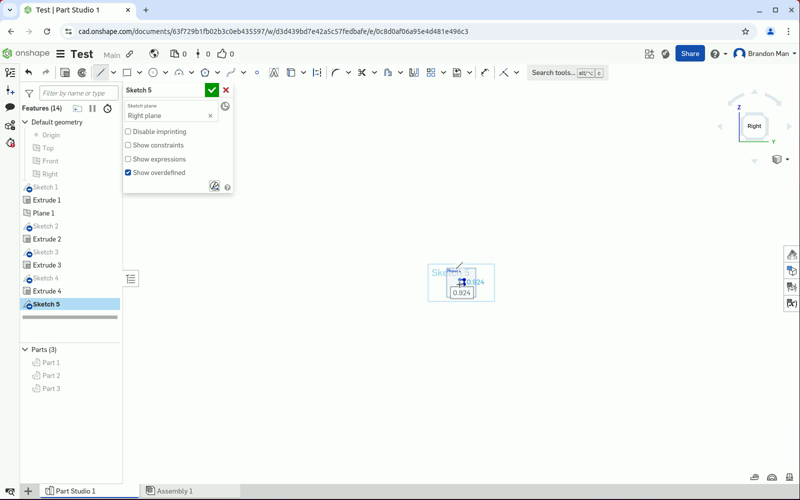
scroll(6)
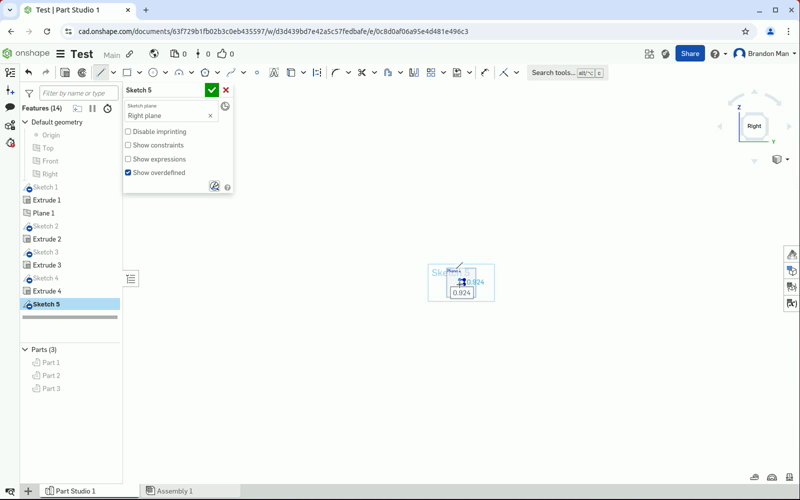
scroll(6)
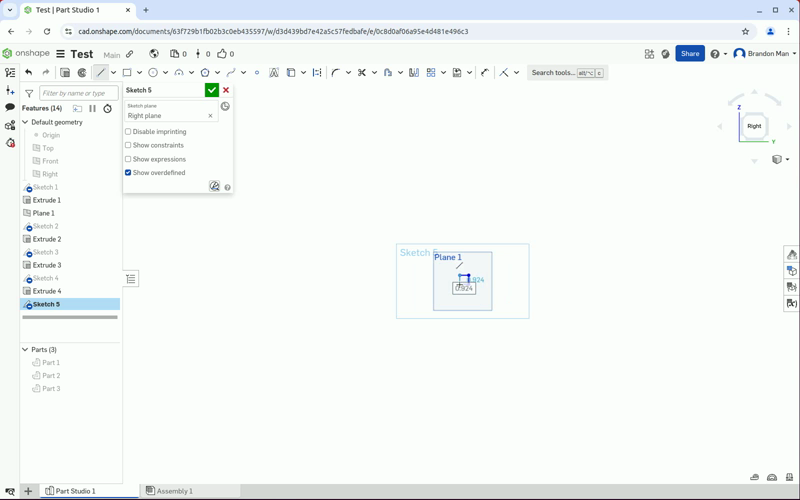
scroll(6)
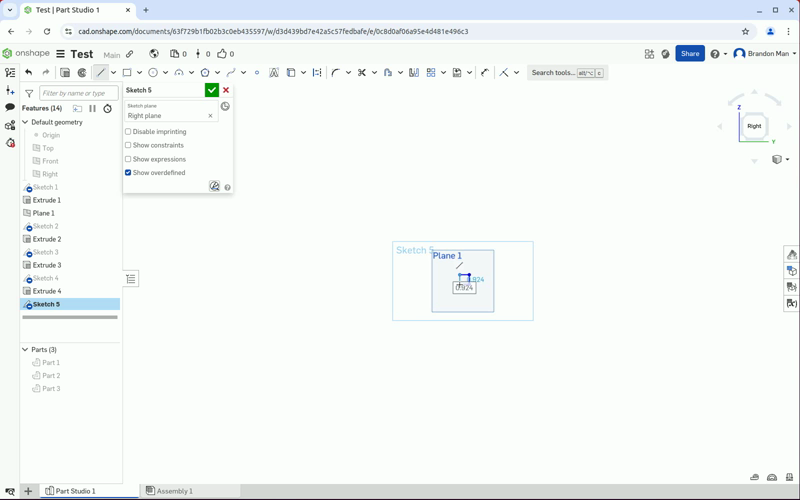
scroll(6)
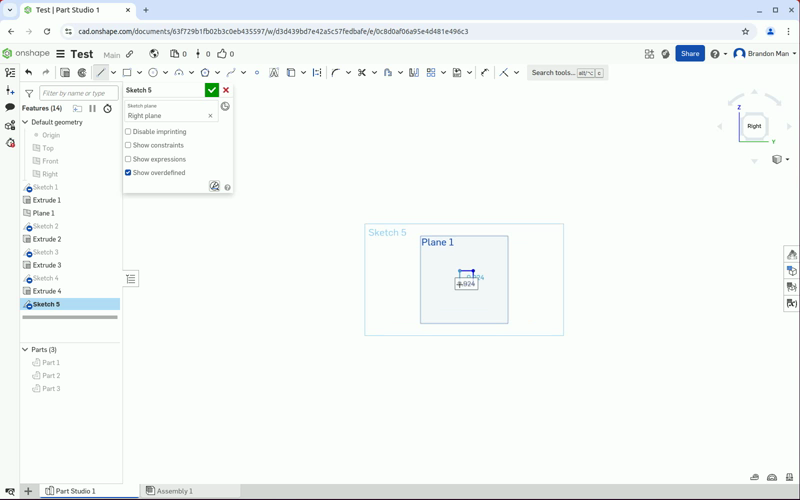
scroll(6)
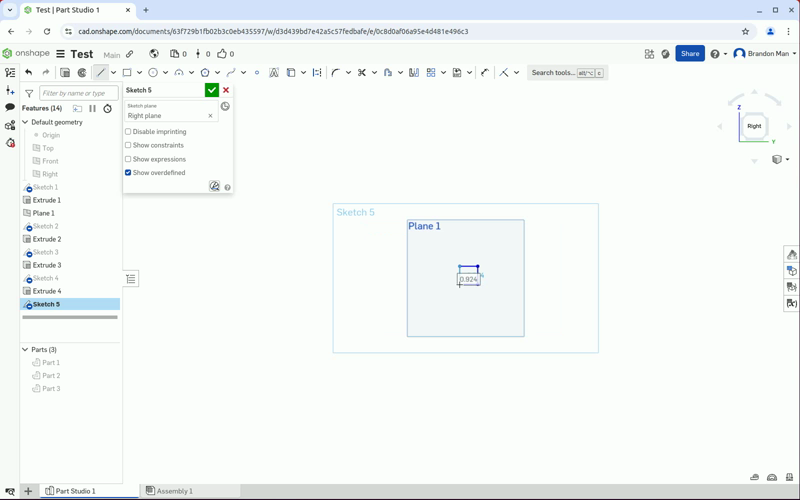
scroll(6)
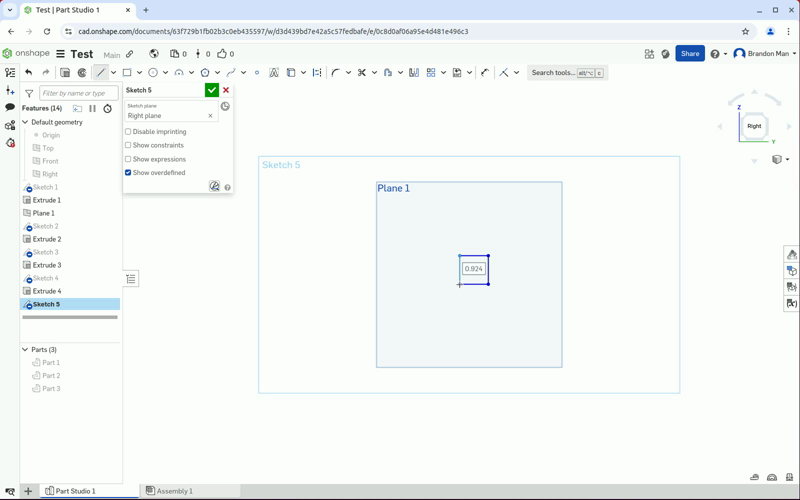
scroll(6)
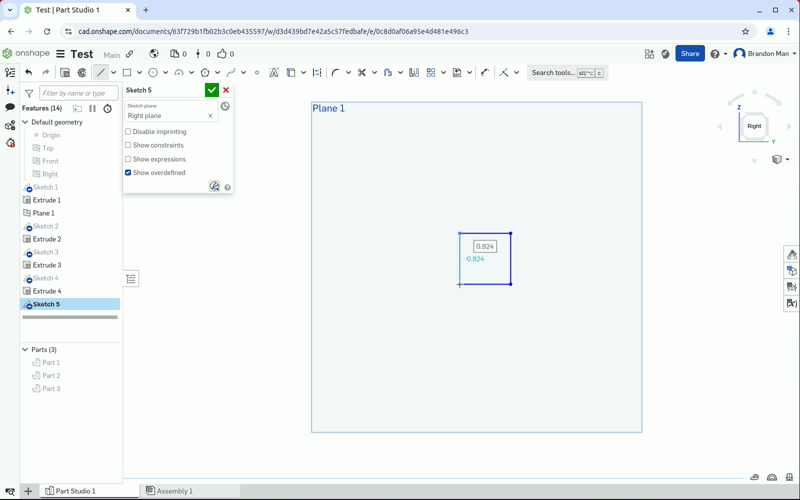
key_up(shift)
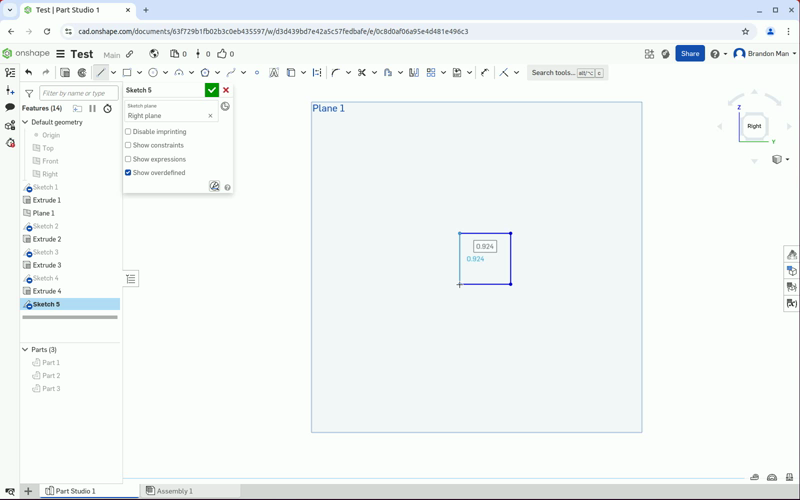
click(459, 284)
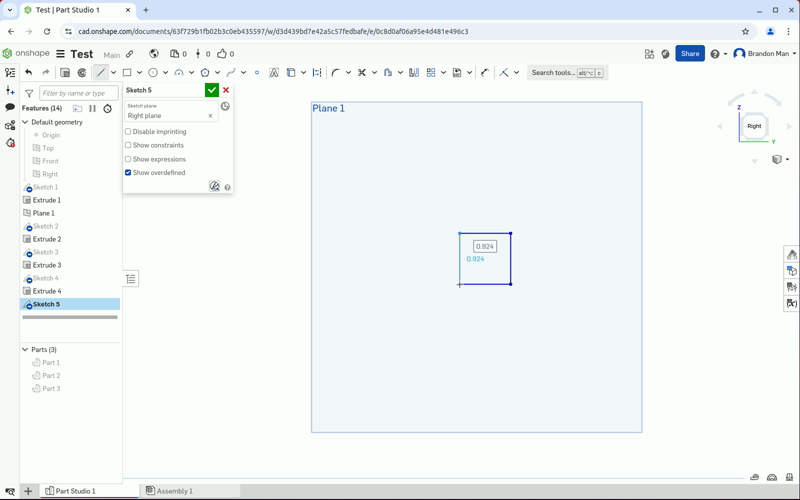
scroll(-6)
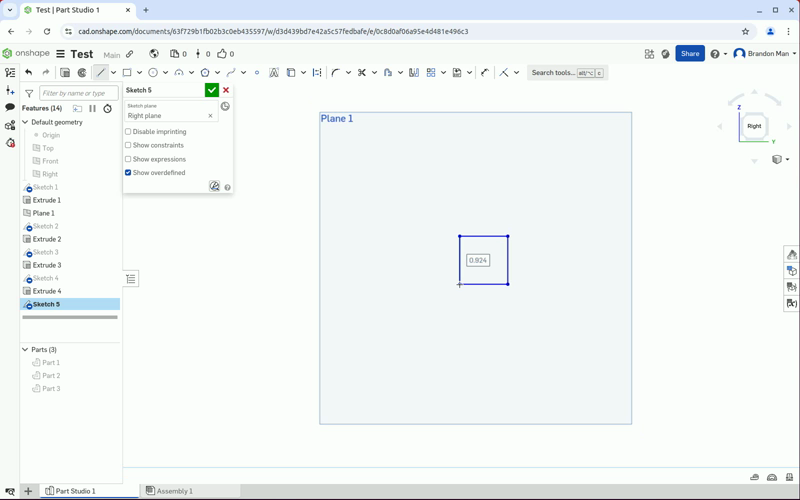
scroll(-6)
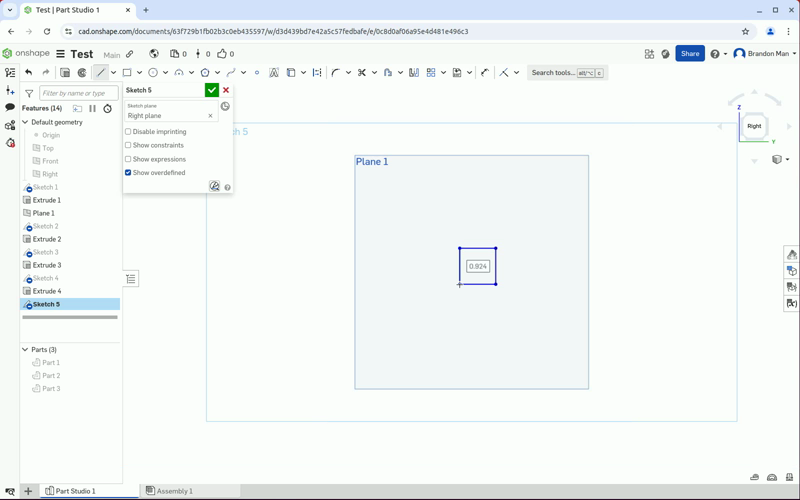
scroll(-6)
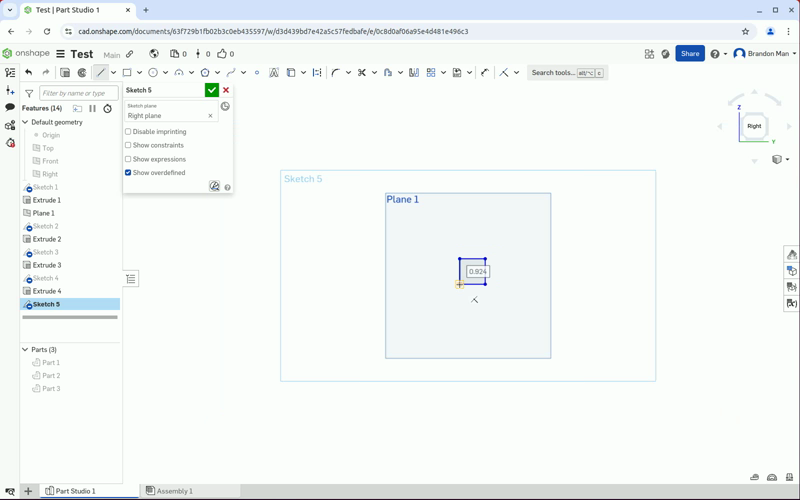
scroll(-6)
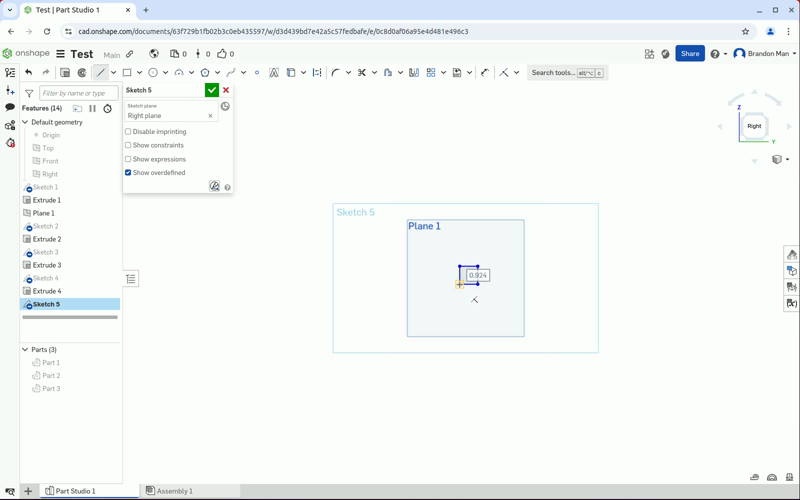
scroll(-6)
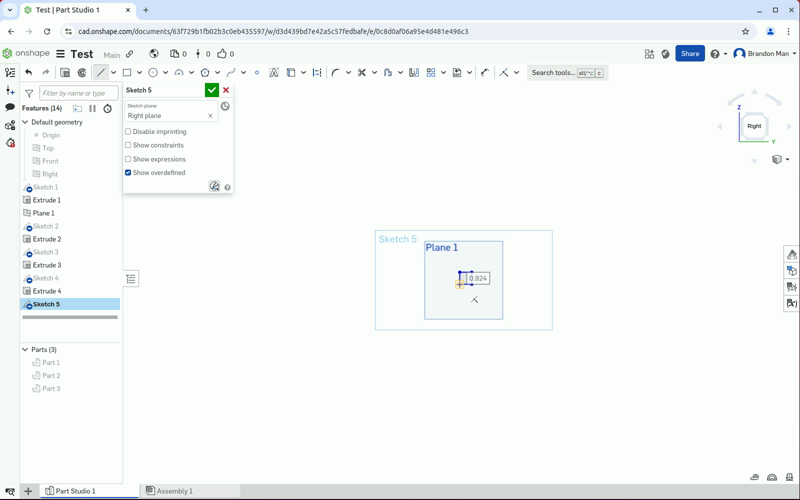
scroll(-6)
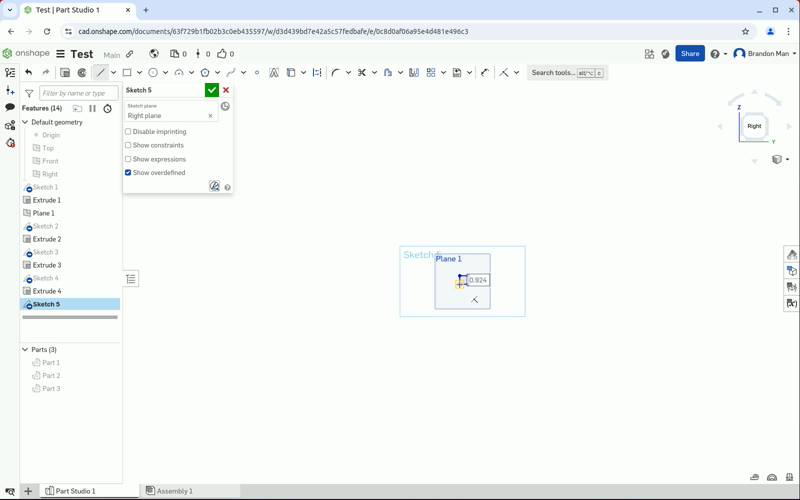
scroll(-6)
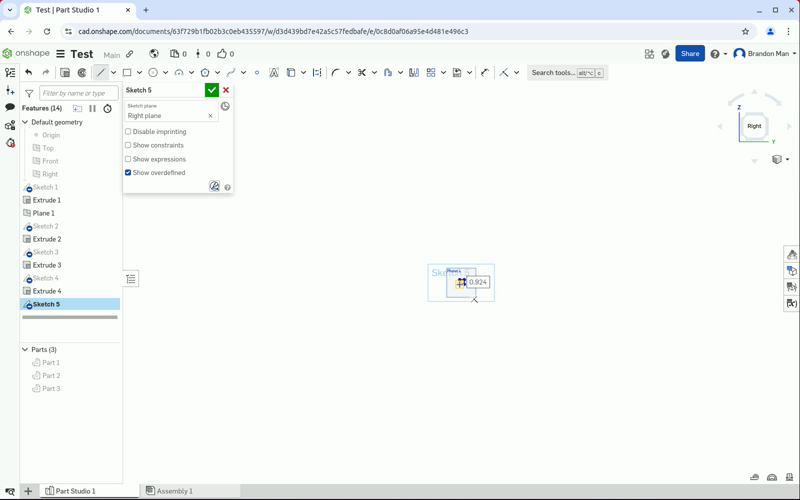
key(esc)
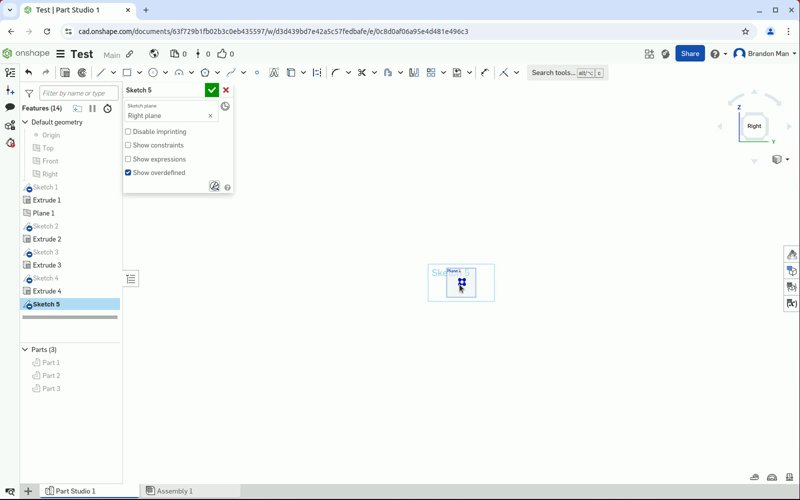
mouse_move(460, 280)
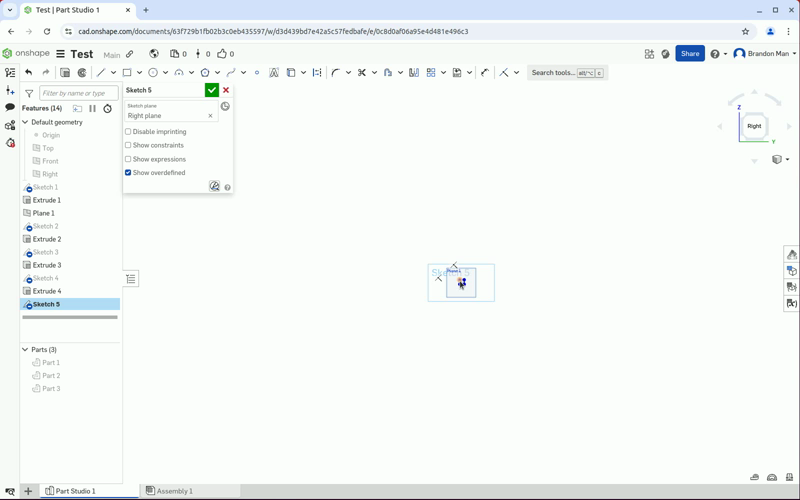
scroll(6)
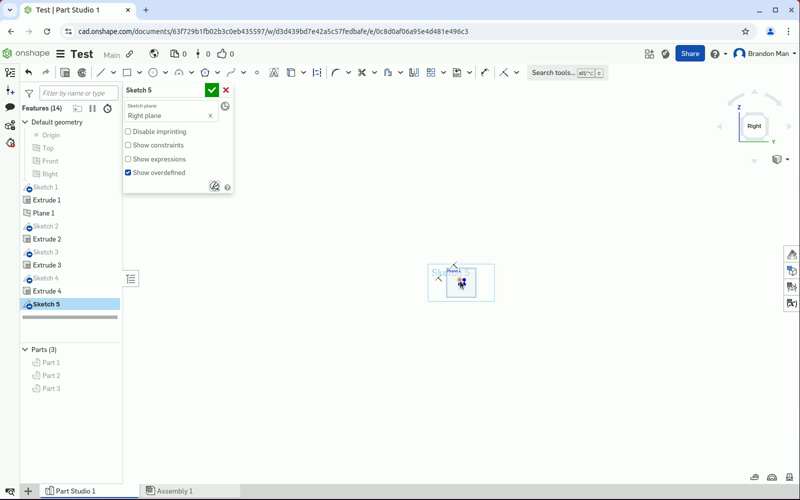
scroll(6)
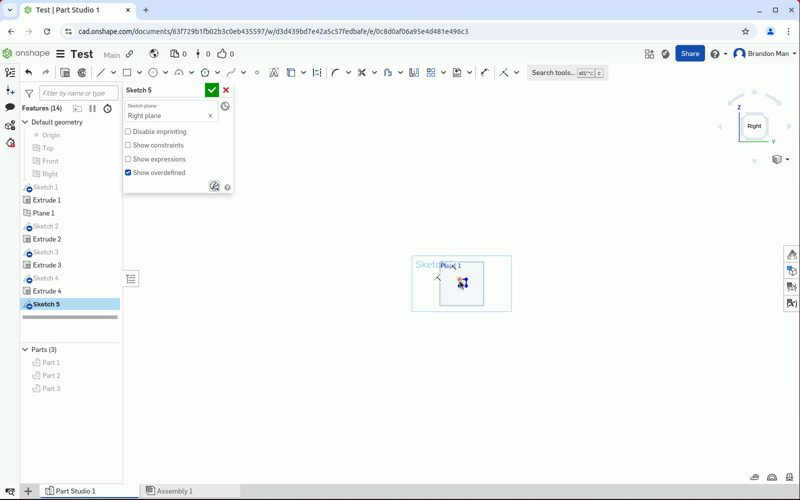
scroll(6)
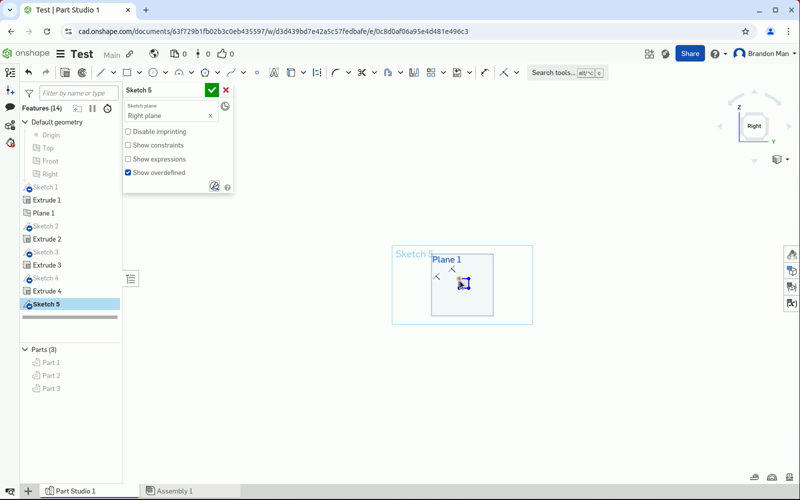
scroll(6)
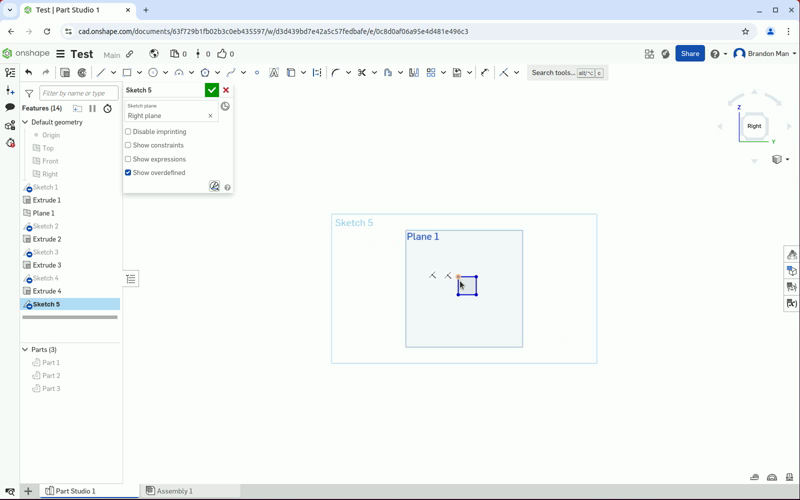
scroll(6)
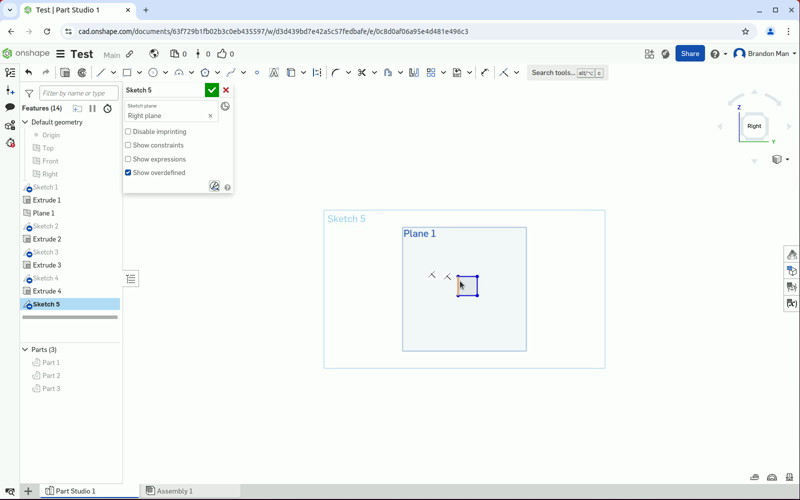
scroll(6)
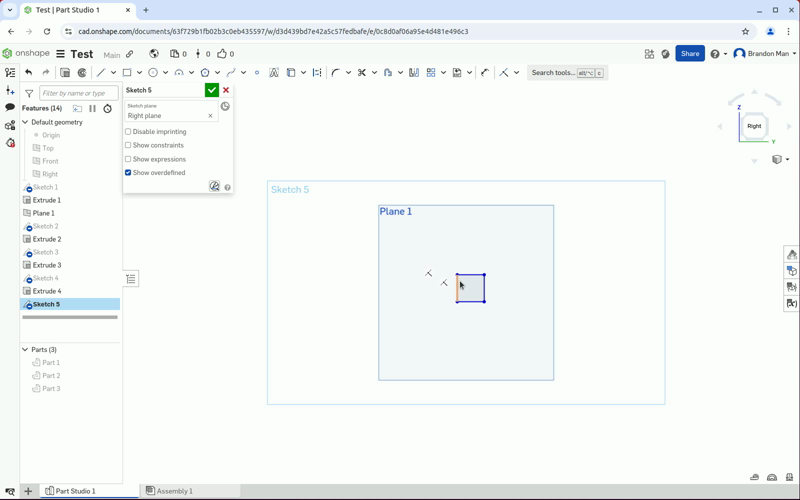
scroll(6)
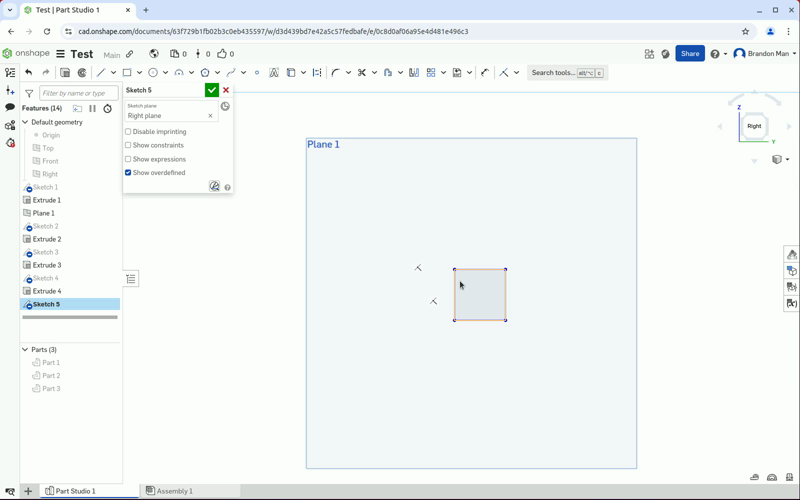
click(460, 280)
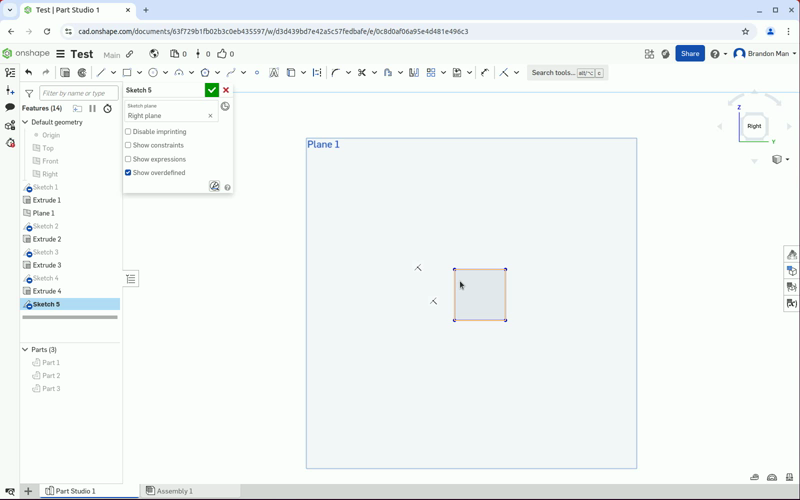
scroll(-6)
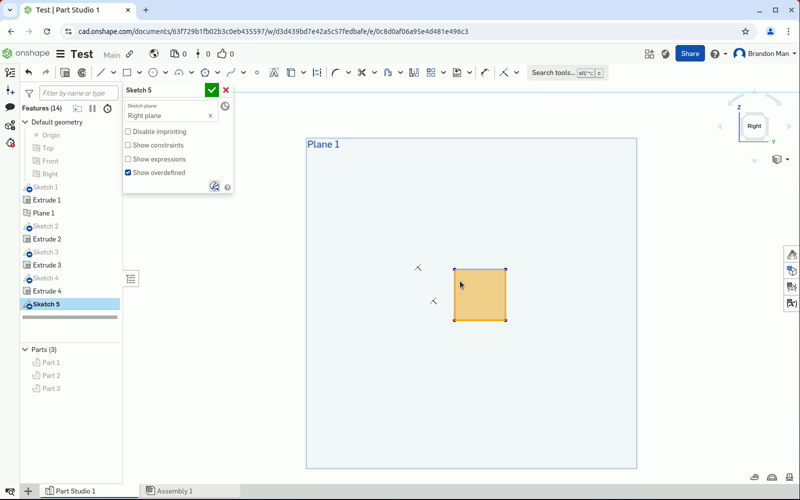
scroll(-6)
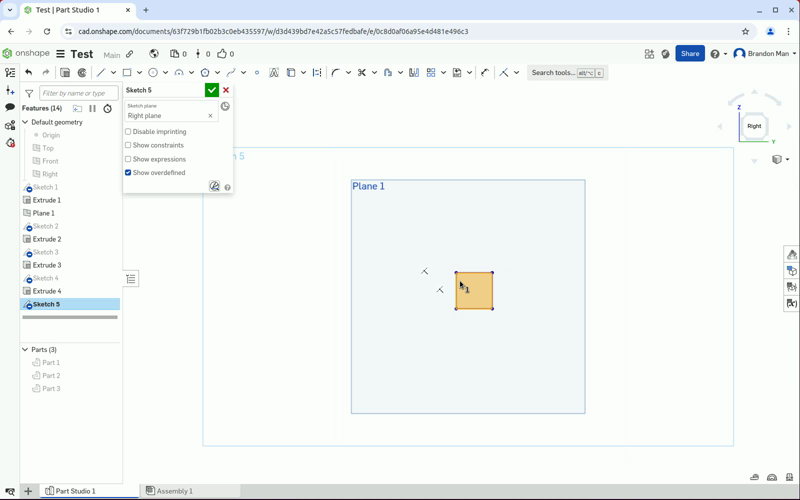
scroll(-6)
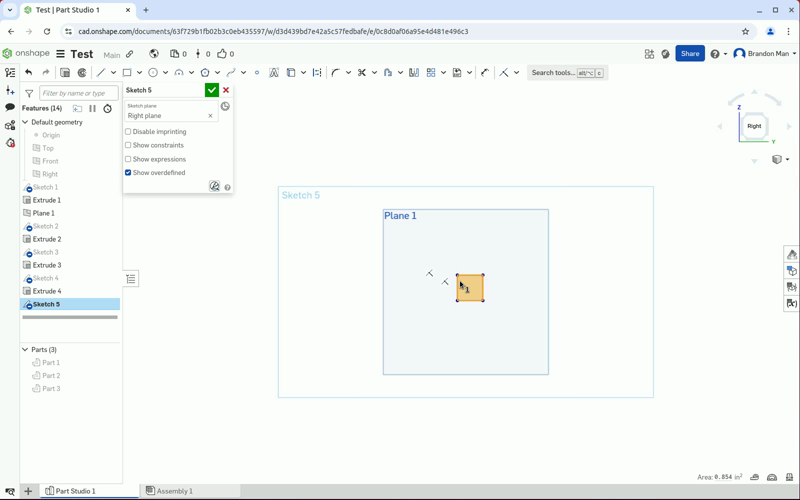
scroll(-6)
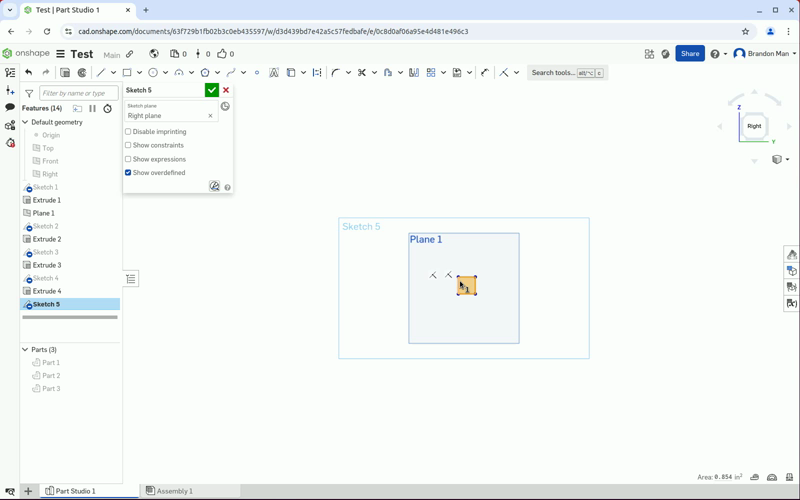
scroll(-6)
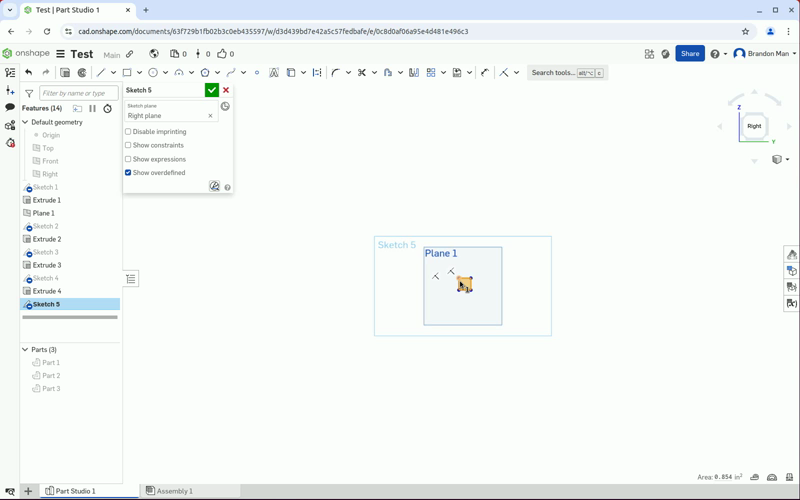
scroll(-6)
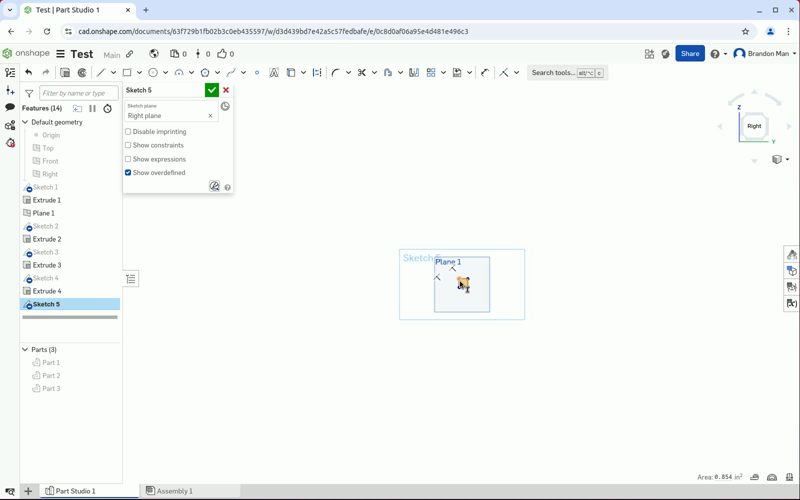
scroll(-6)
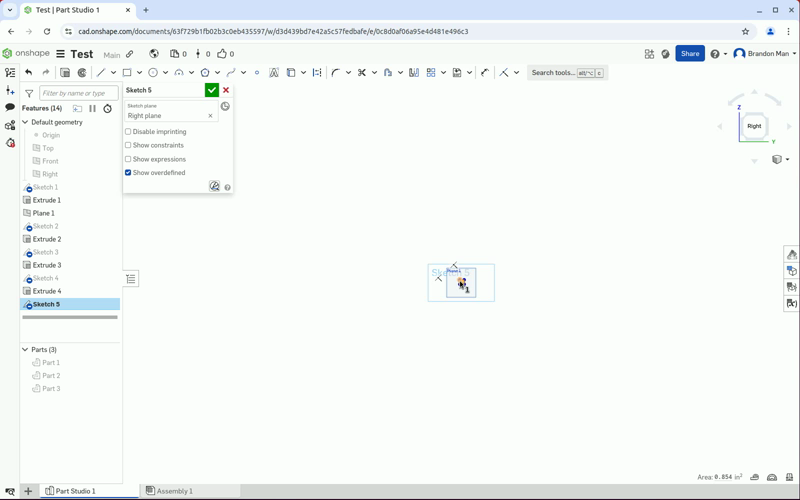
mouse_move(73, 352)
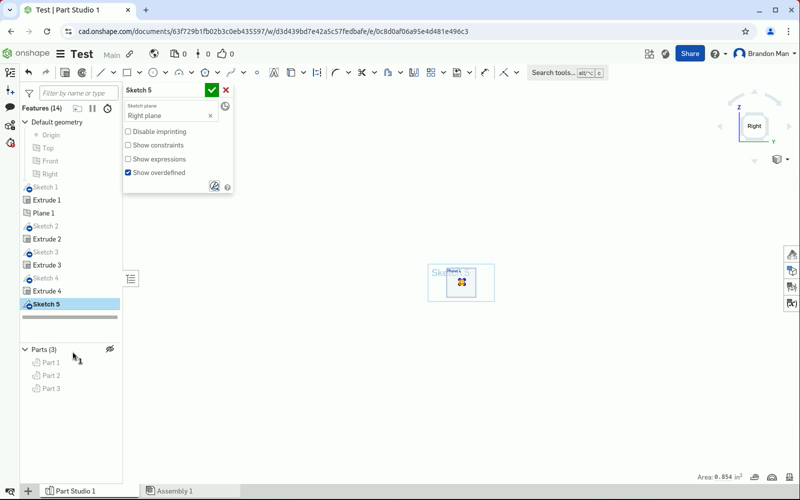
key(shift+y)
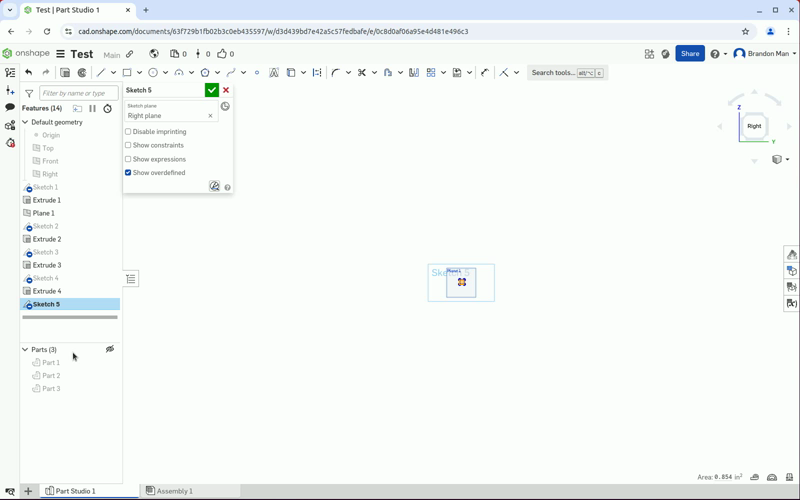
key(shift+e)
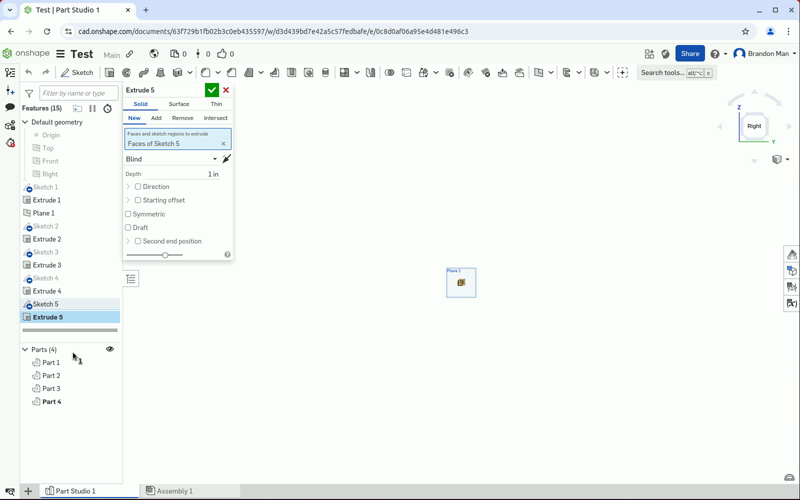
mouse_move(143, 106)
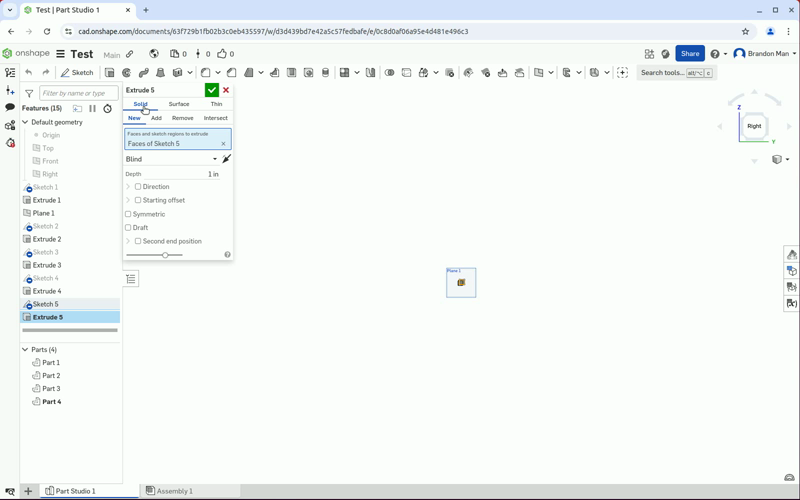
click(143, 106)
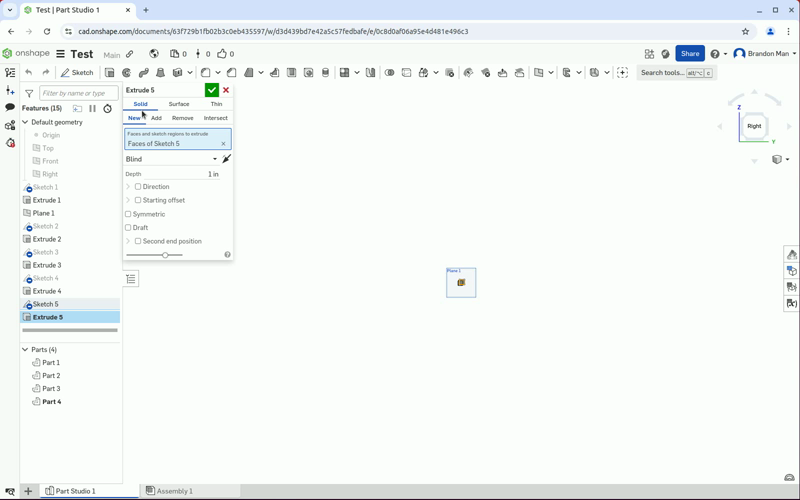
mouse_move(137, 120)
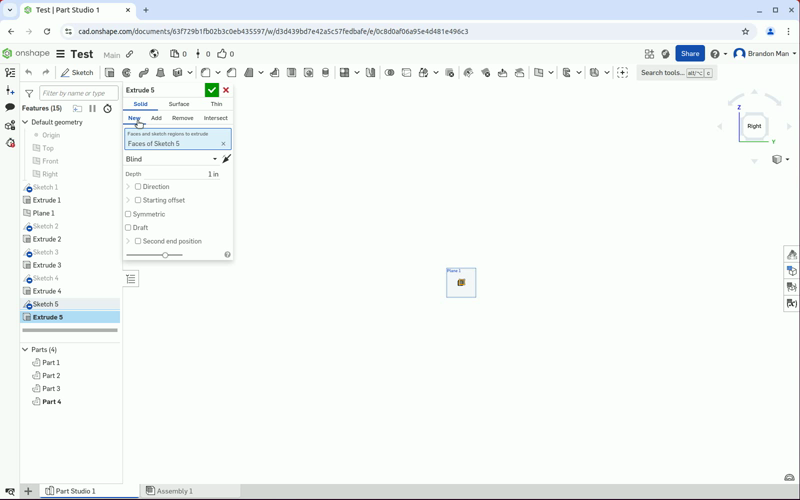
click(137, 120)
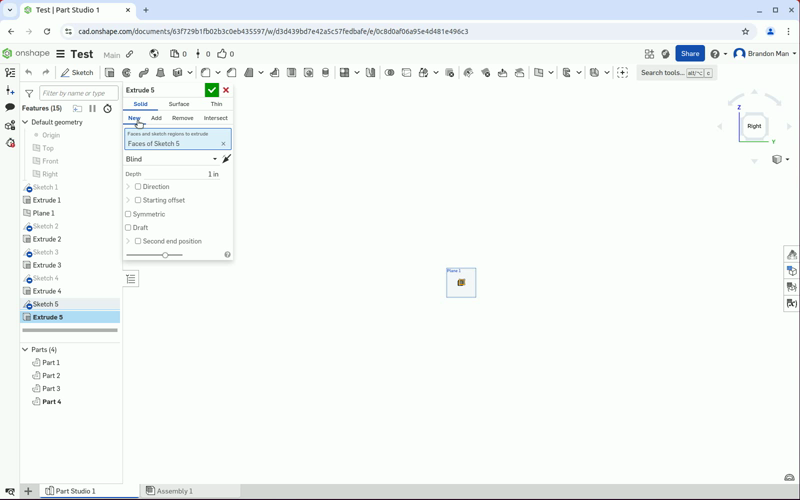
key(tab, 4)
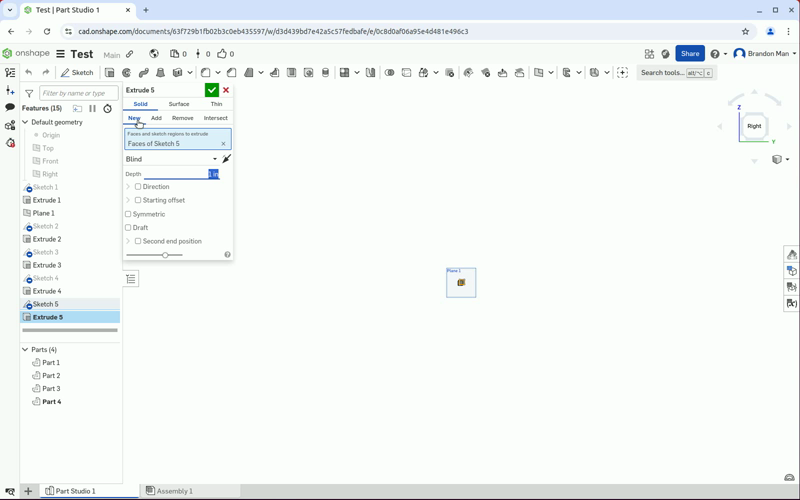
text(-0.241)
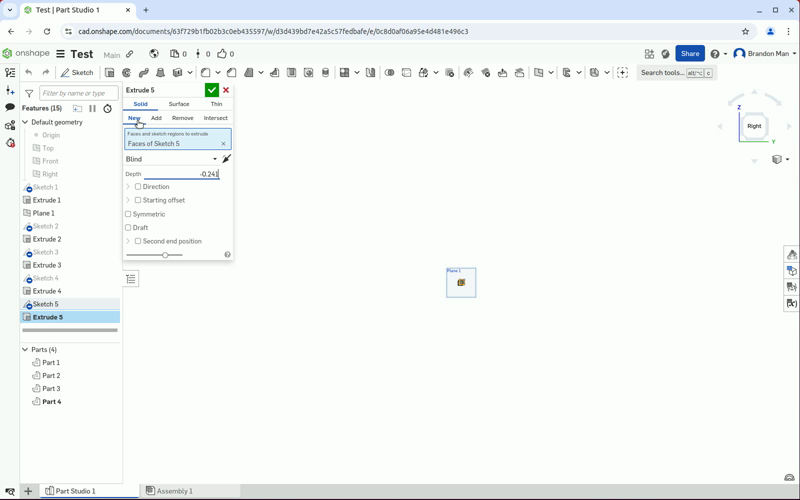
key(enter)
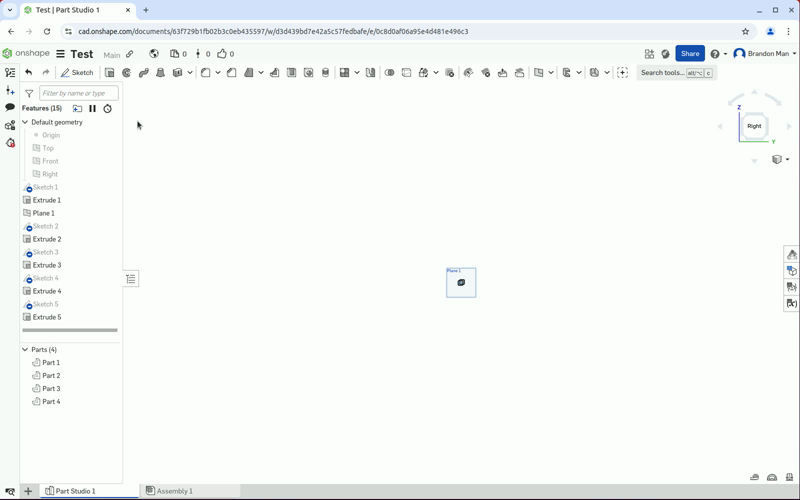
key(shift+h)
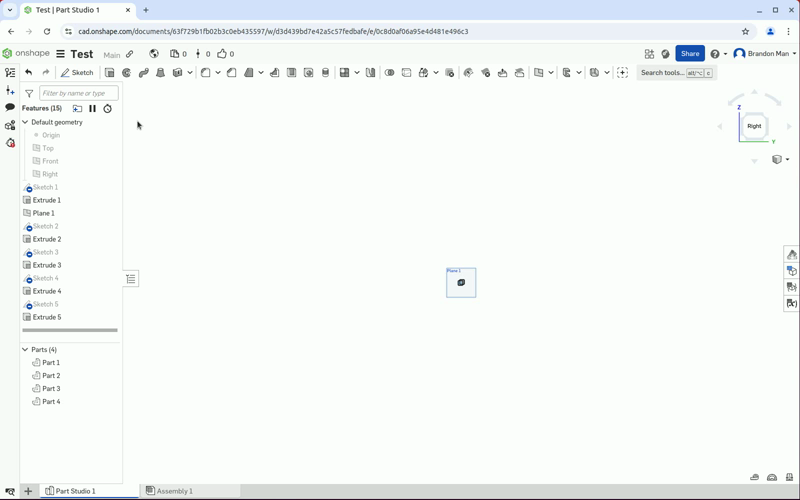
key(shift+h)
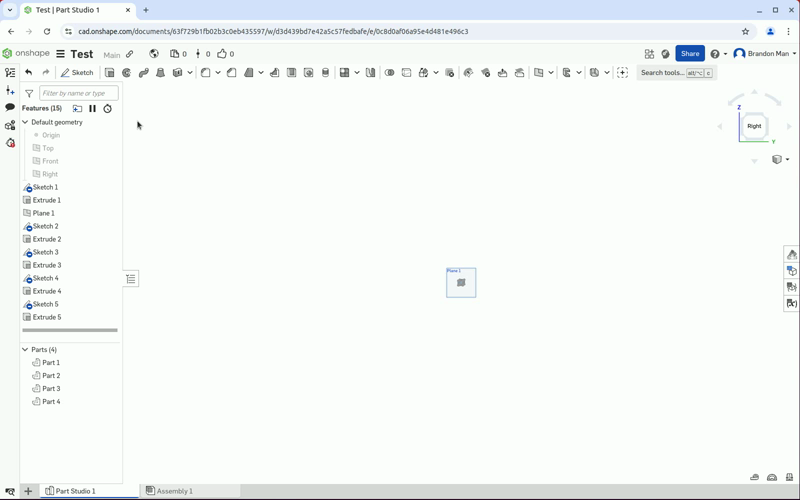
key(shift+7)
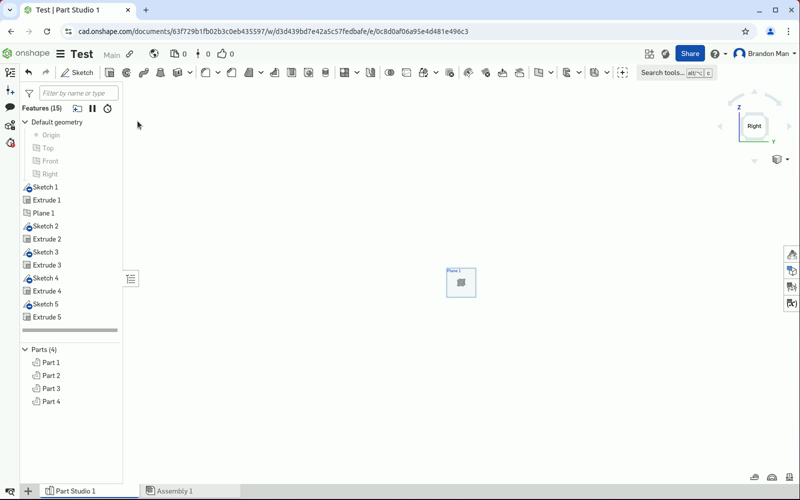
key(right, 2)
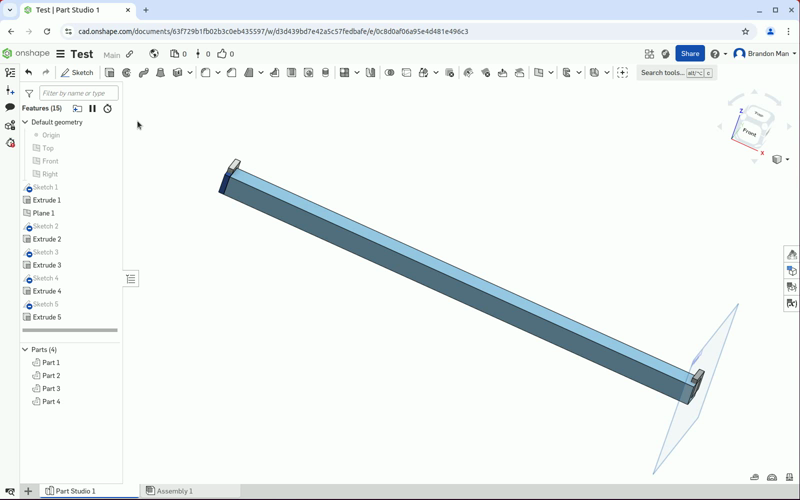
key(down, 2)
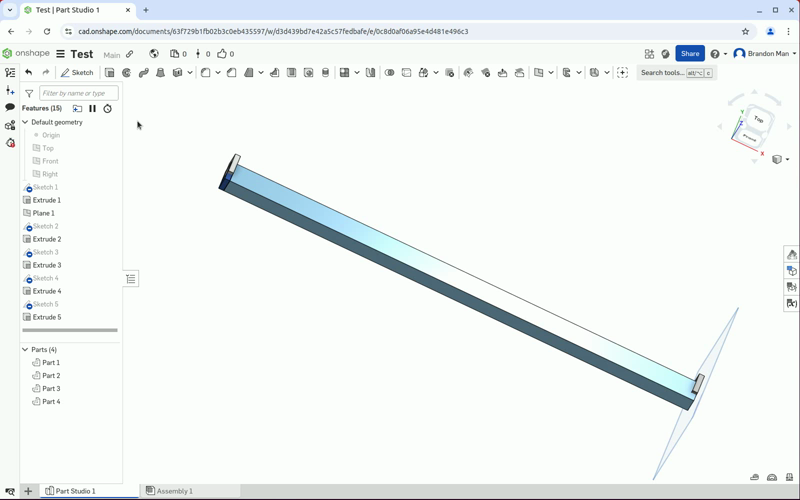
key(up, 2)
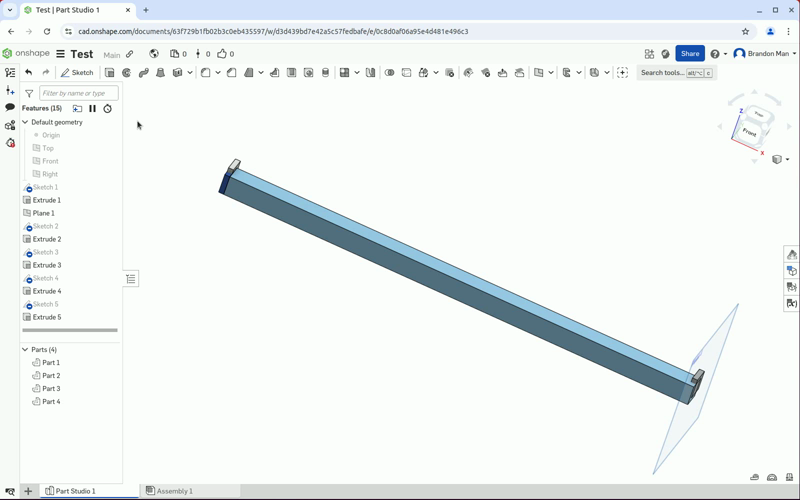
key(left, 2)
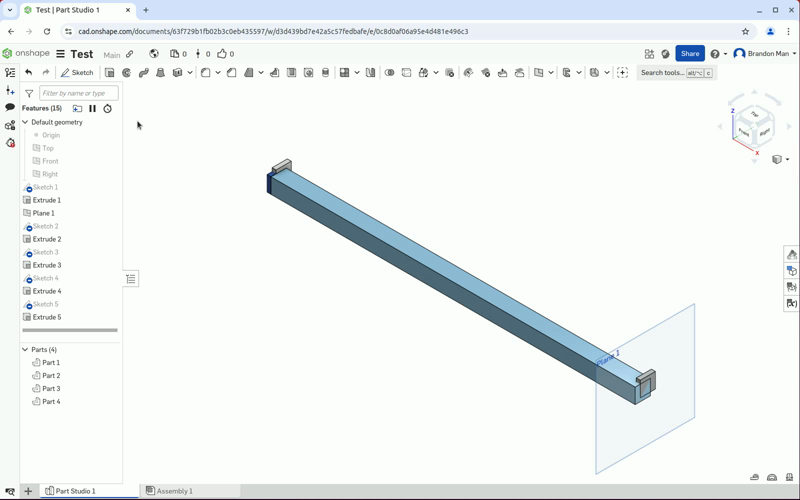
mouse_move(73, 189)
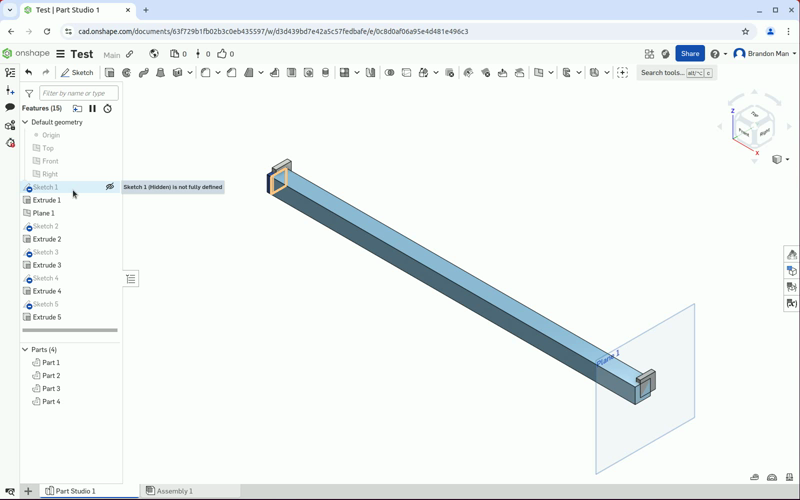
click(73, 189)